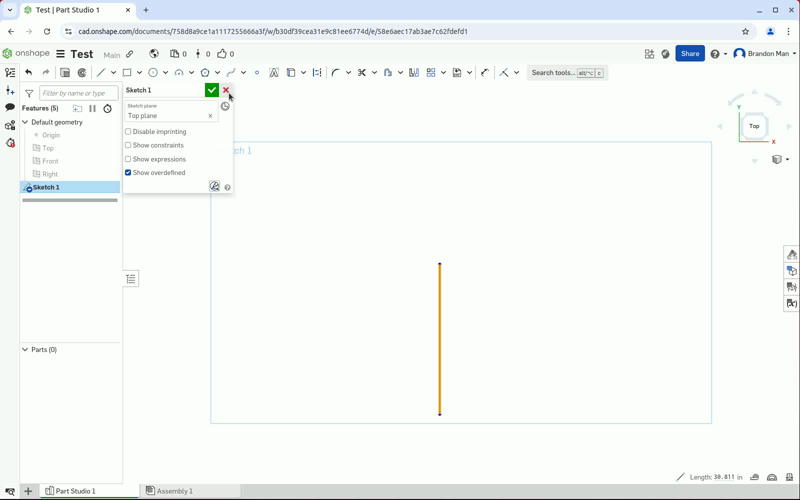
key(shift+h)
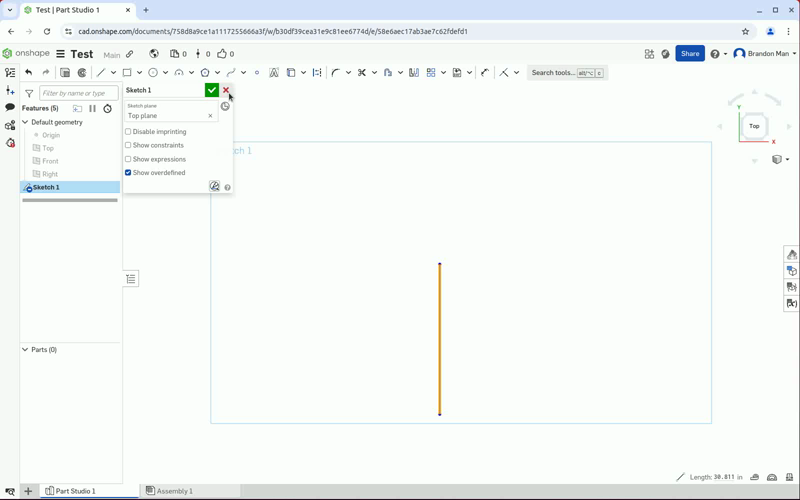
key(shift+s)
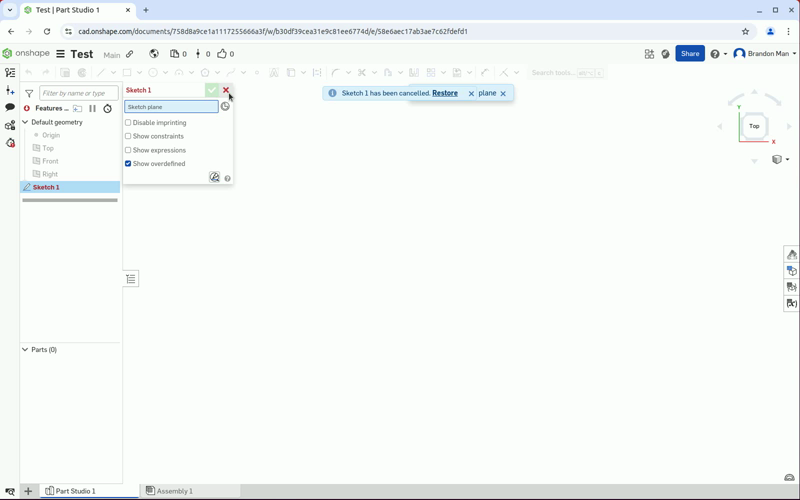
mouse_move(73, 150)
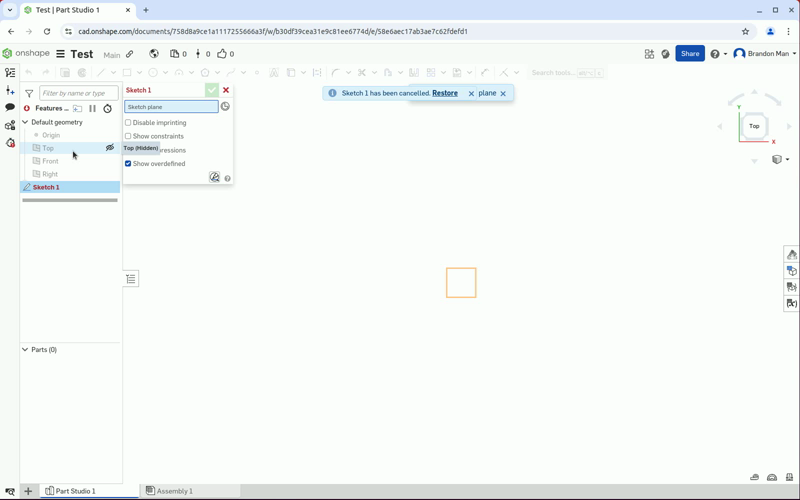
click(73, 150)
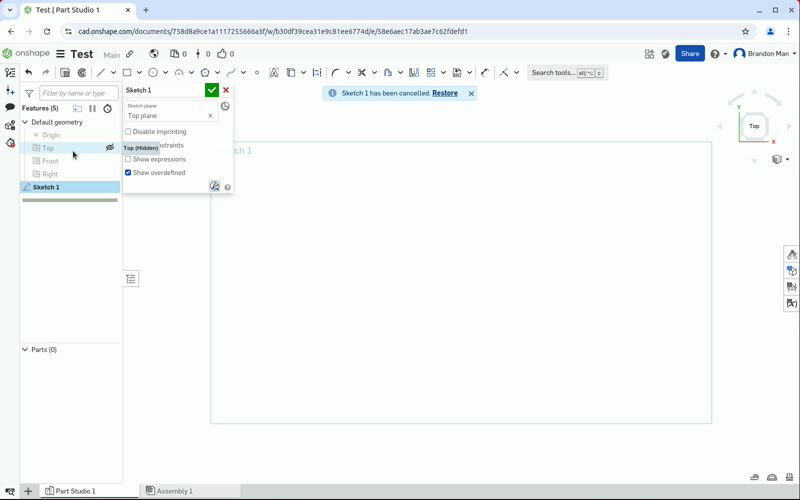
mouse_move(73, 352)
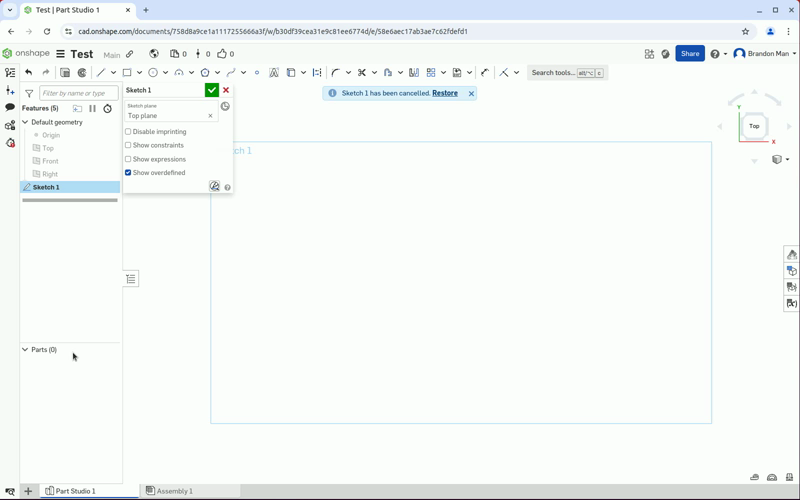
key(y)
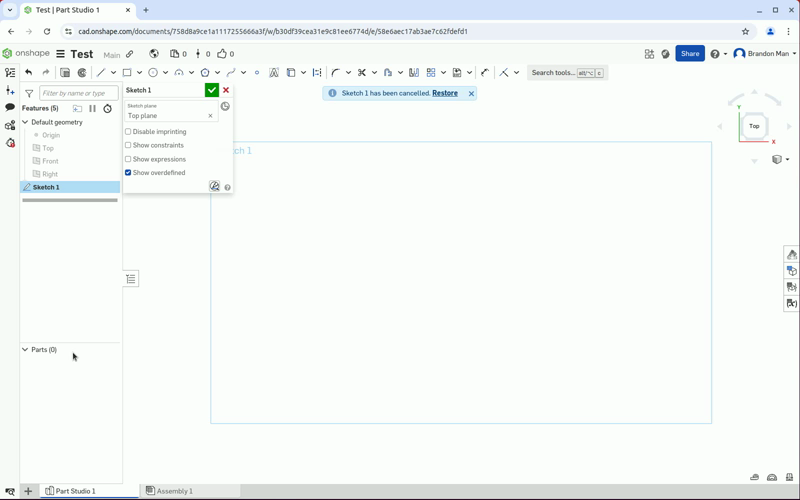
key(l)
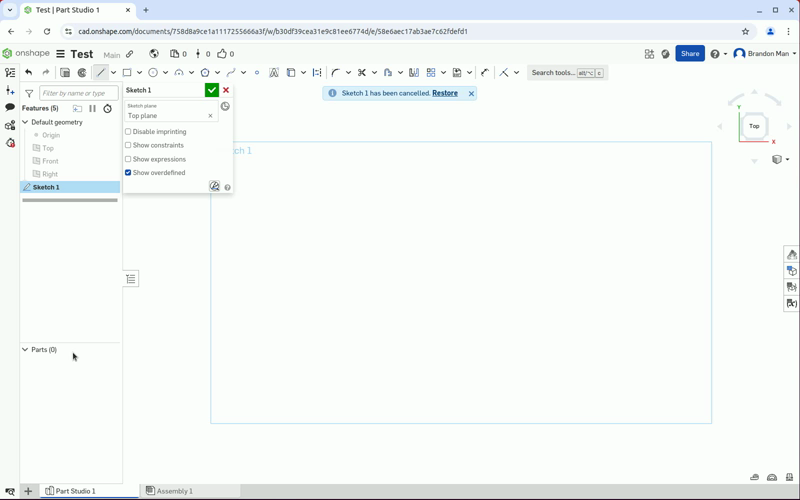
key_down(shift)
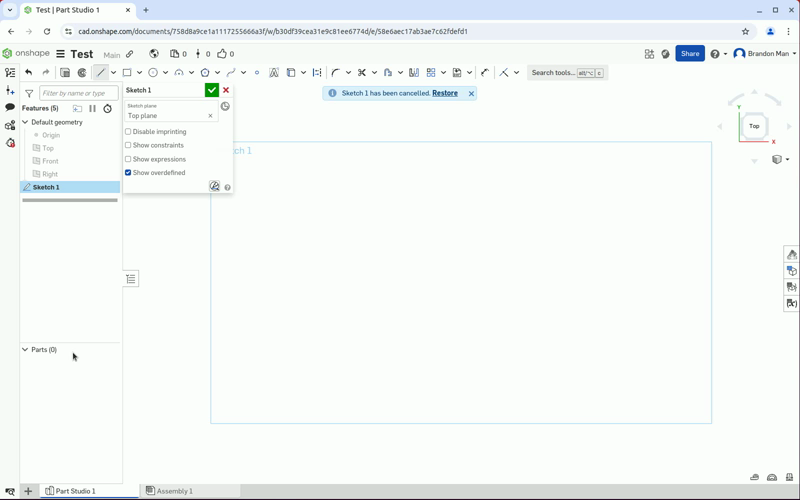
mouse_move(348, 282)
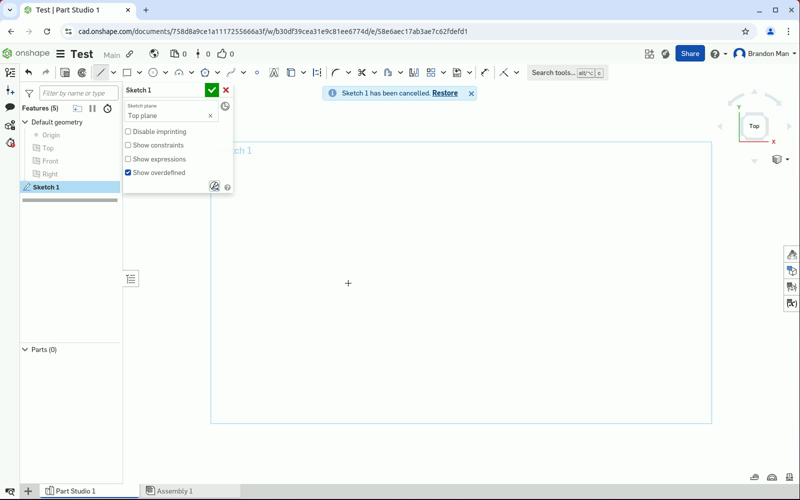
click(348, 282)
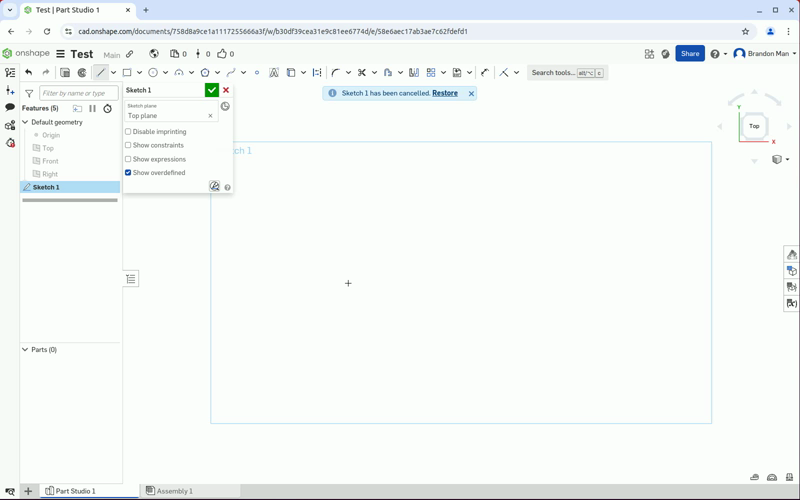
key_up(shift)
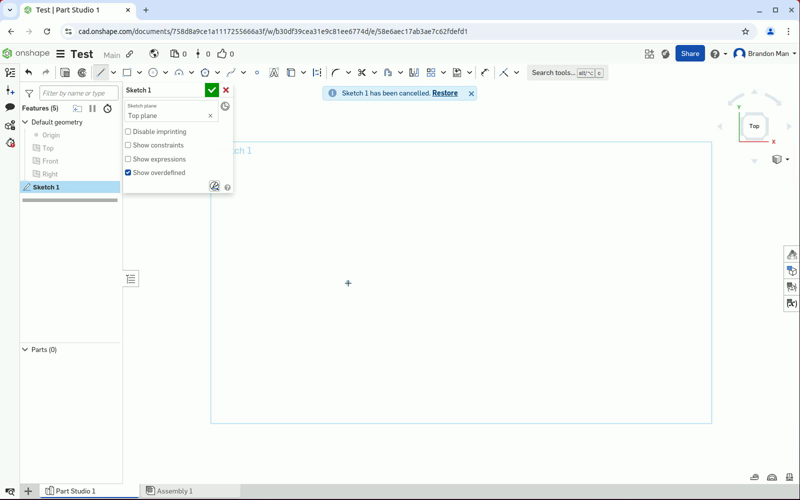
key_down(shift)
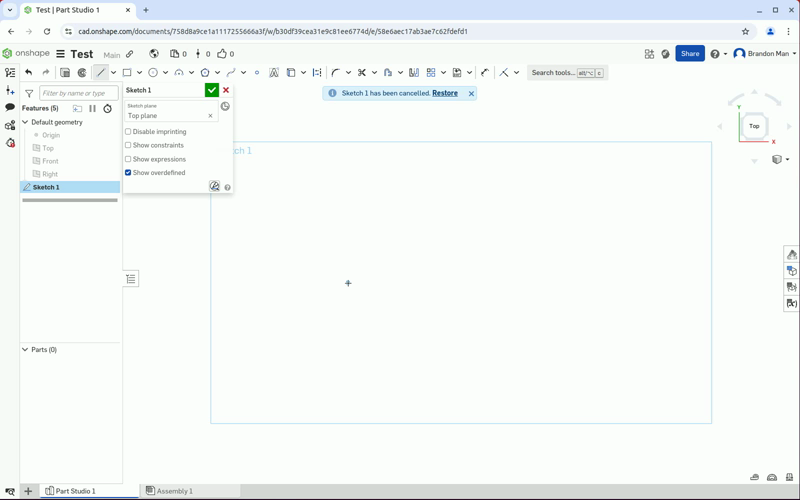
mouse_move(378, 282)
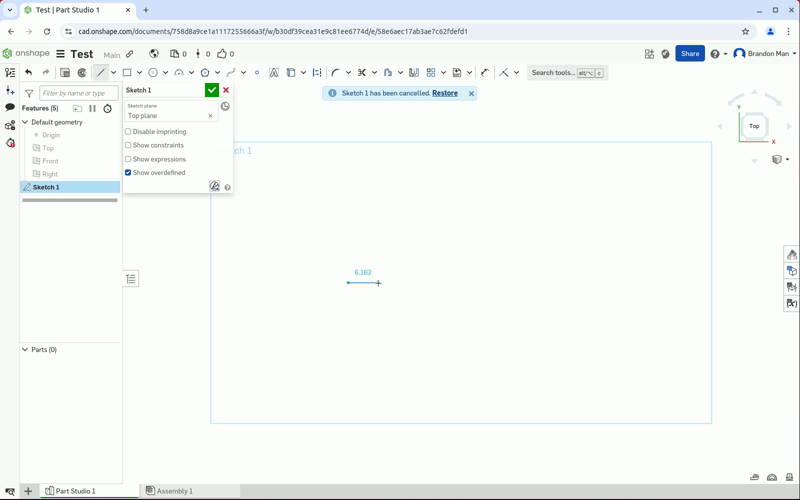
mouse_move(391, 282)
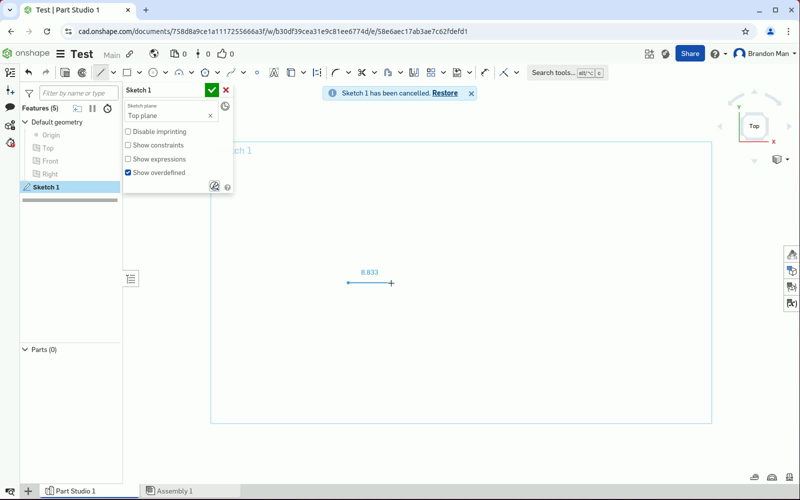
click(391, 282)
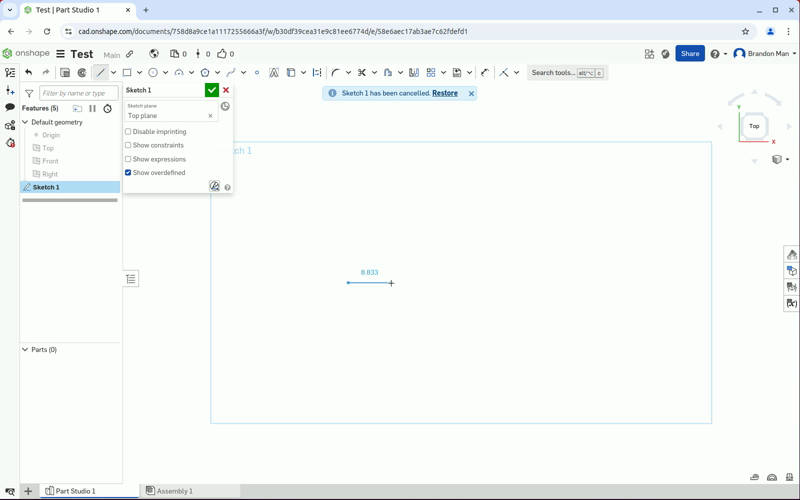
key_up(shift)
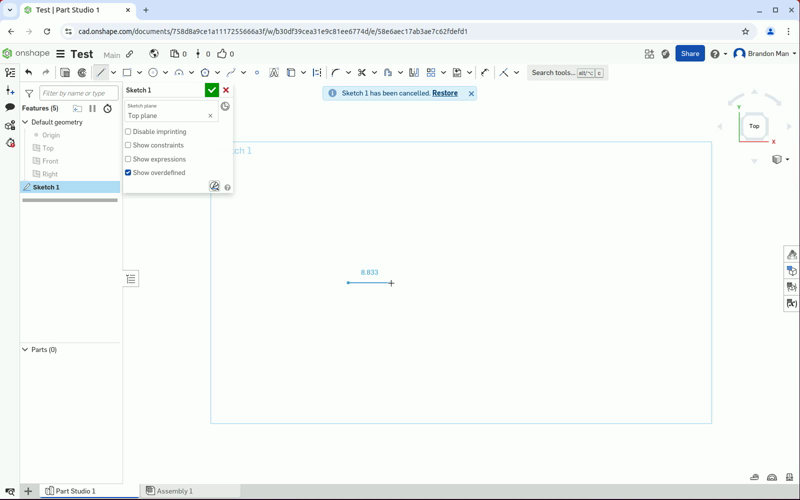
key_down(shift)
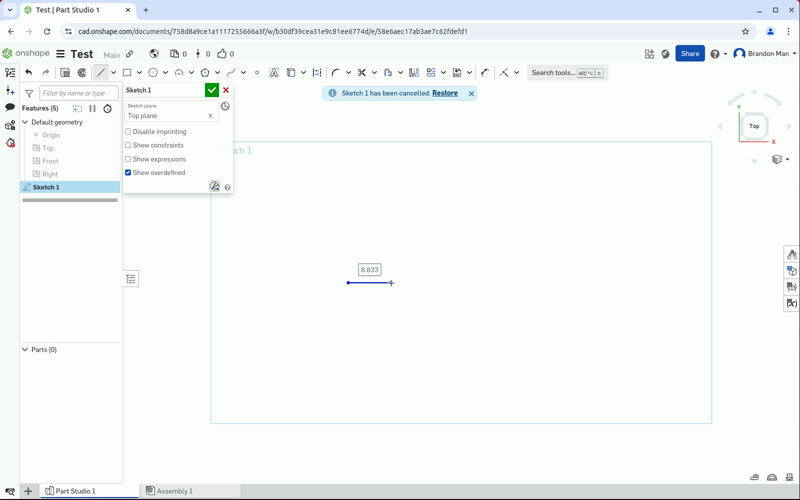
mouse_move(421, 282)
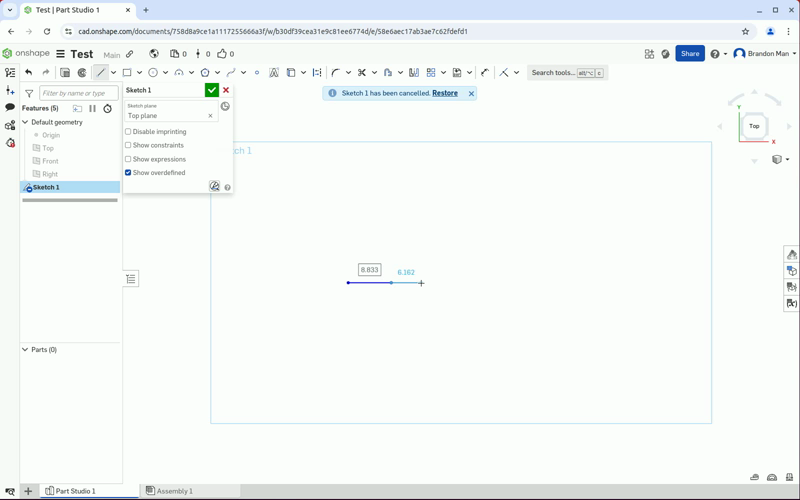
mouse_move(391, 273)
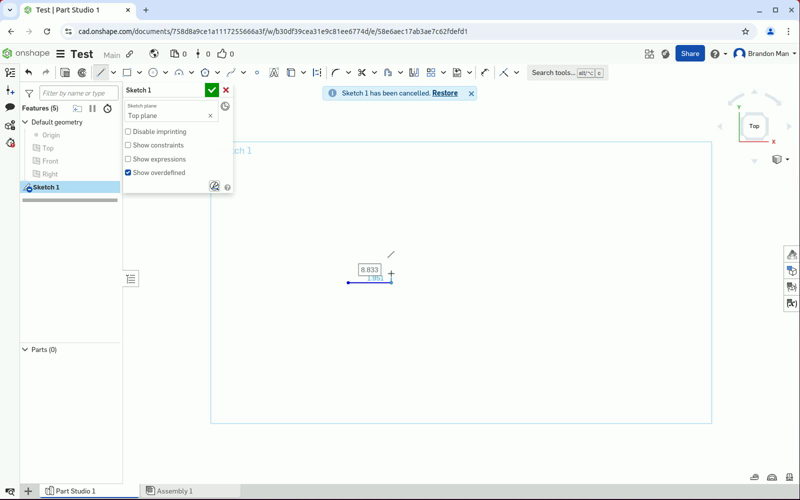
click(391, 273)
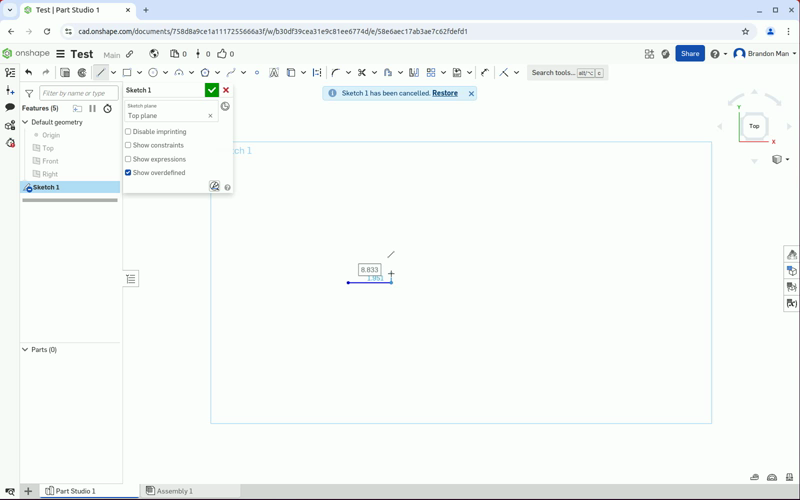
key_up(shift)
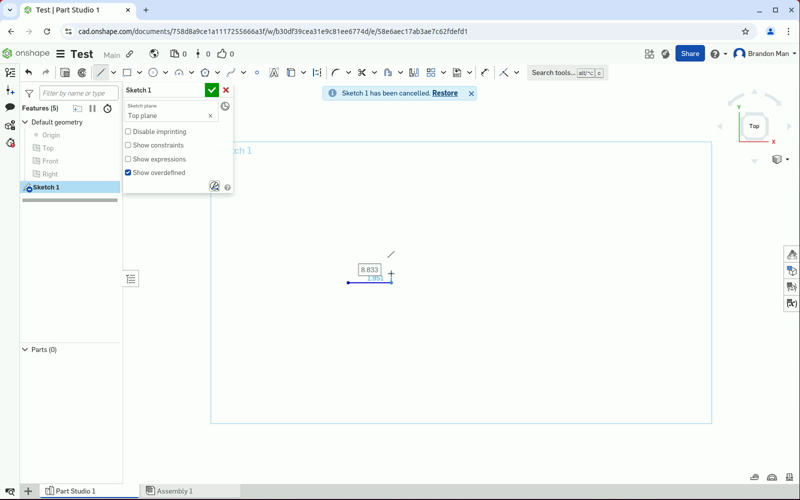
key_down(shift)
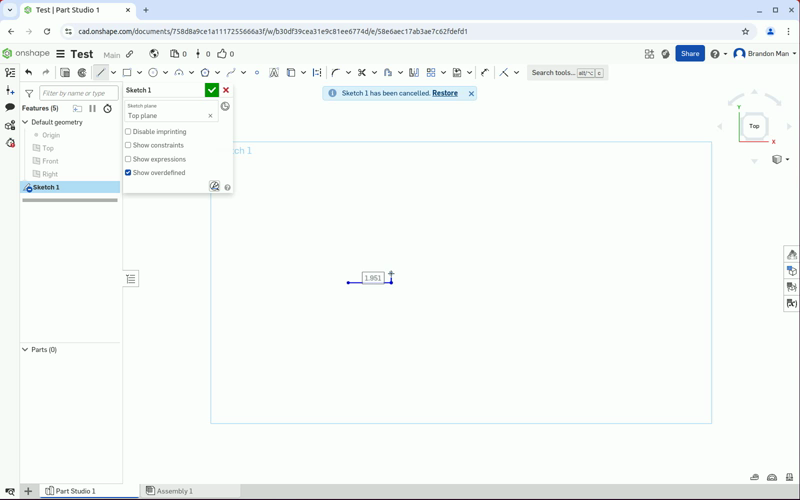
mouse_move(421, 273)
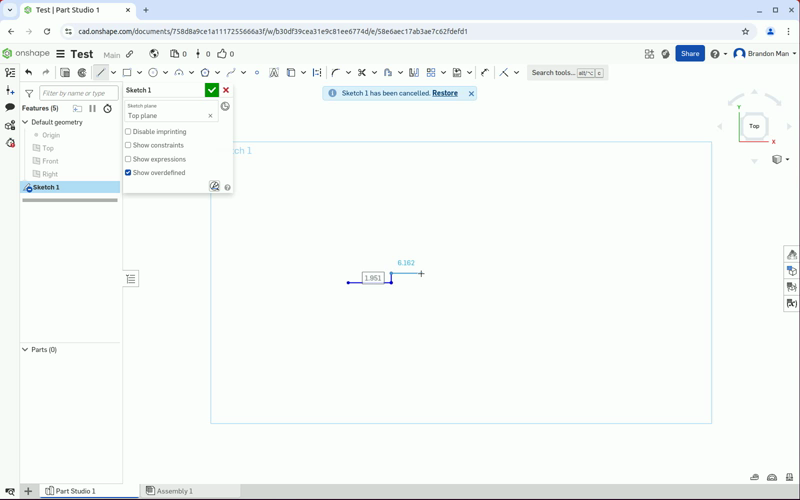
mouse_move(348, 273)
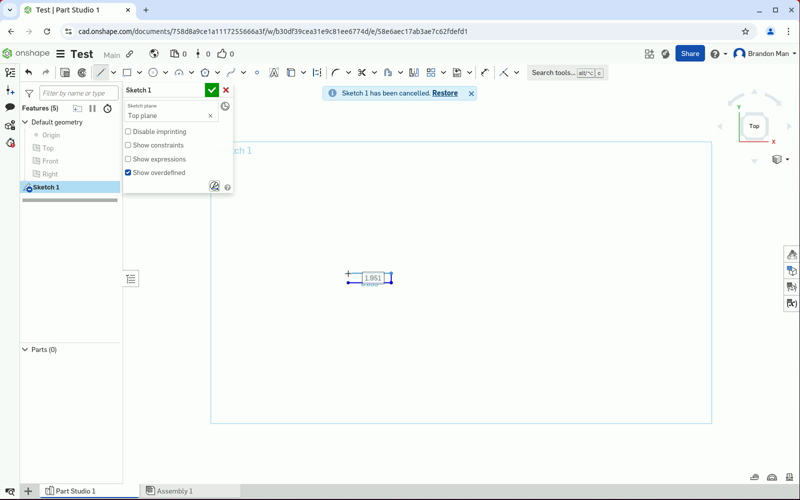
click(348, 273)
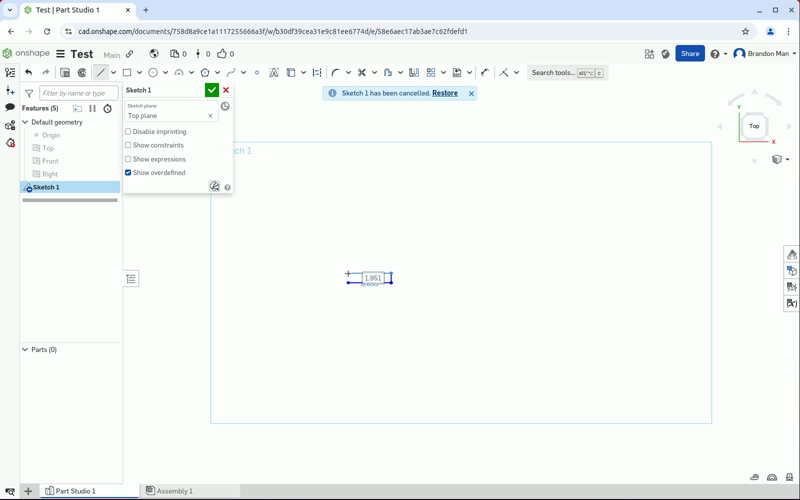
key_up(shift)
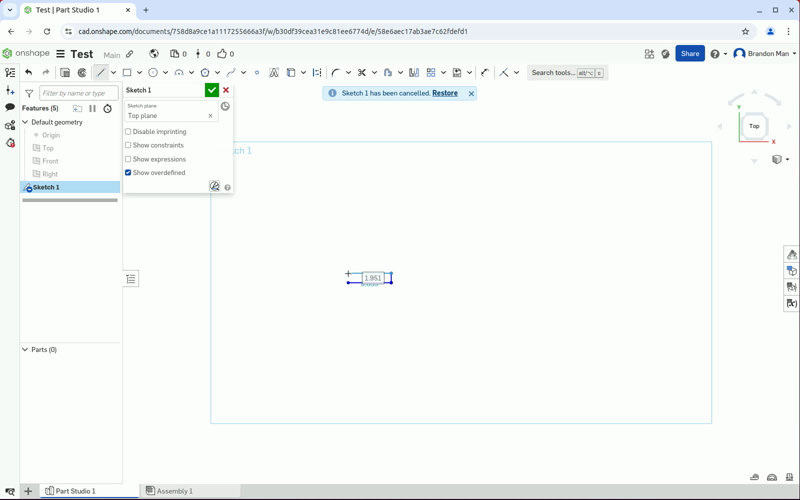
mouse_move(378, 273)
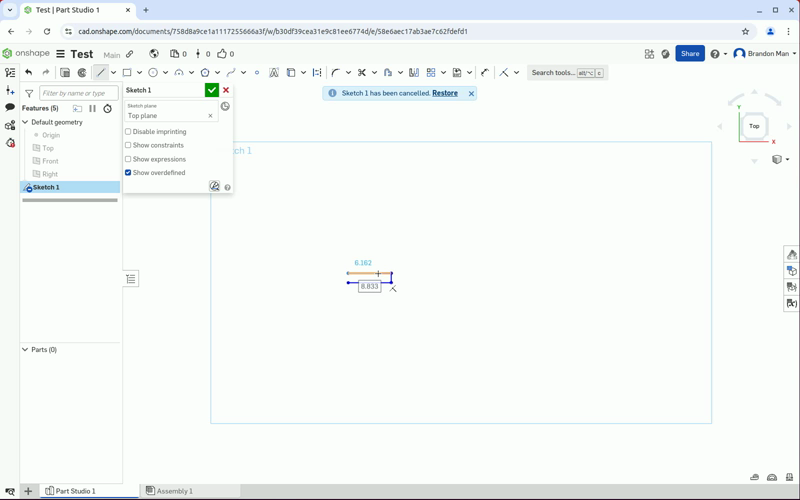
key_down(shift)
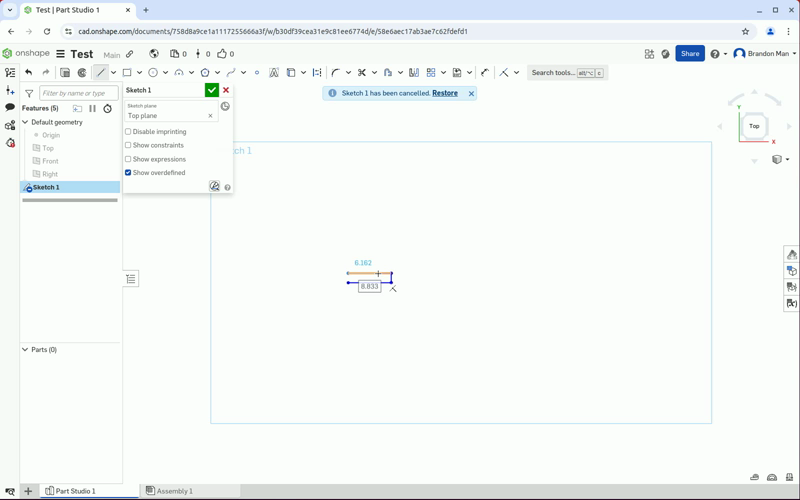
mouse_move(348, 282)
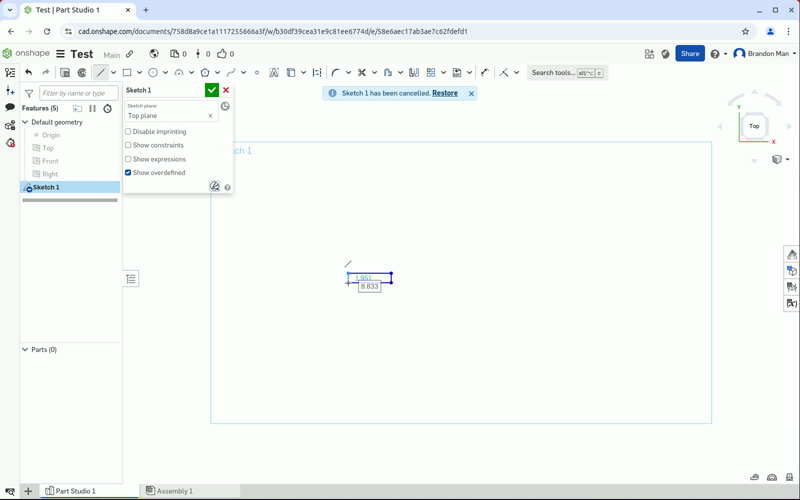
key_up(shift)
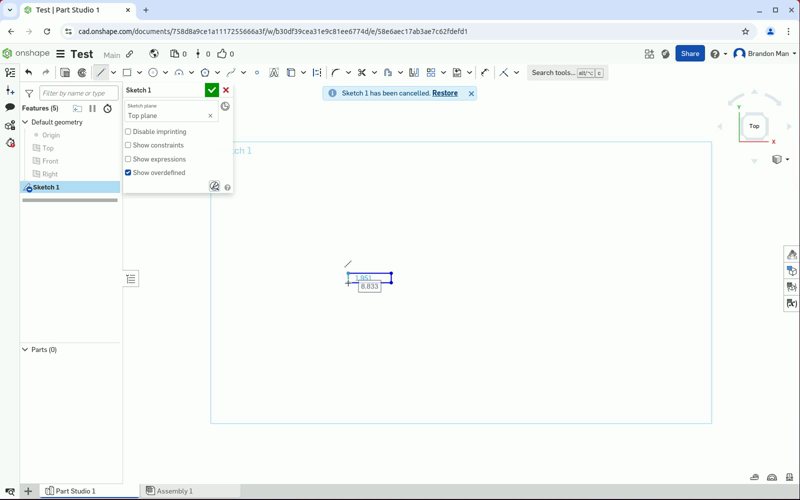
click(348, 282)
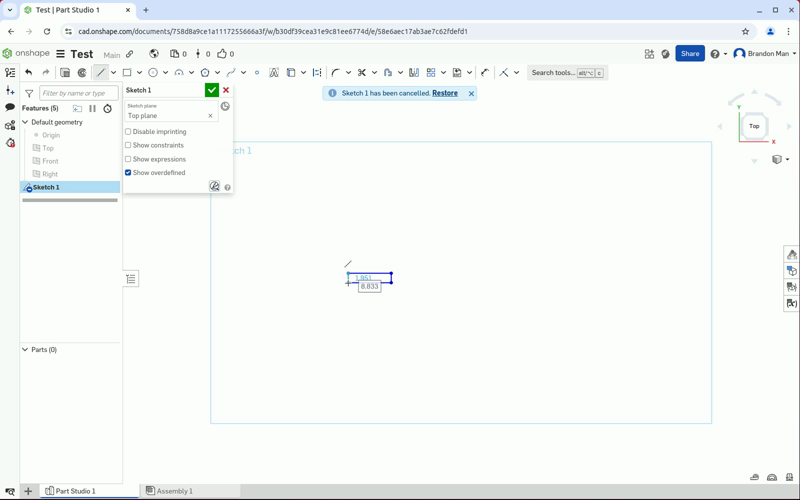
key(esc)
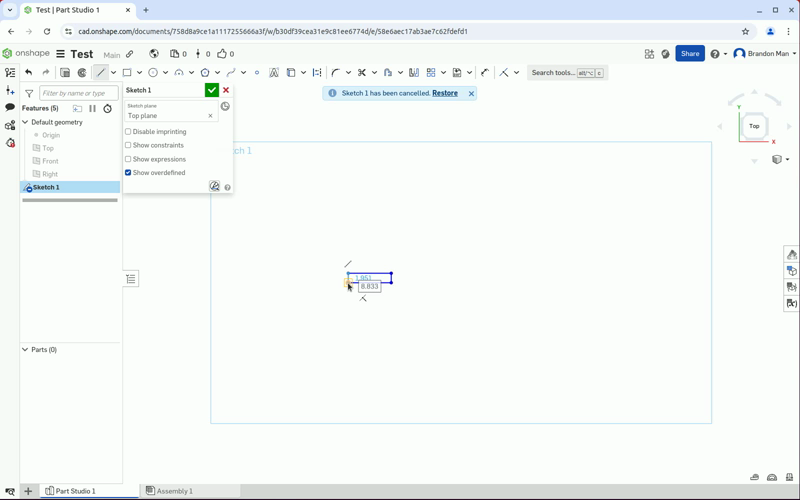
mouse_move(384, 273)
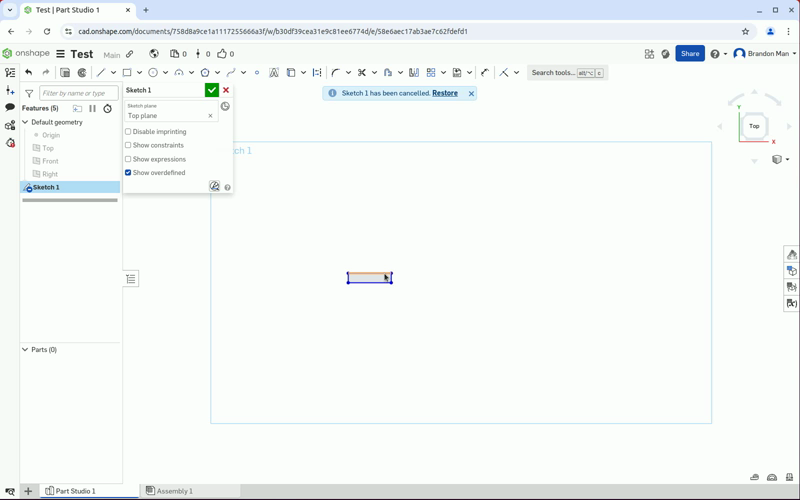
scroll(6)
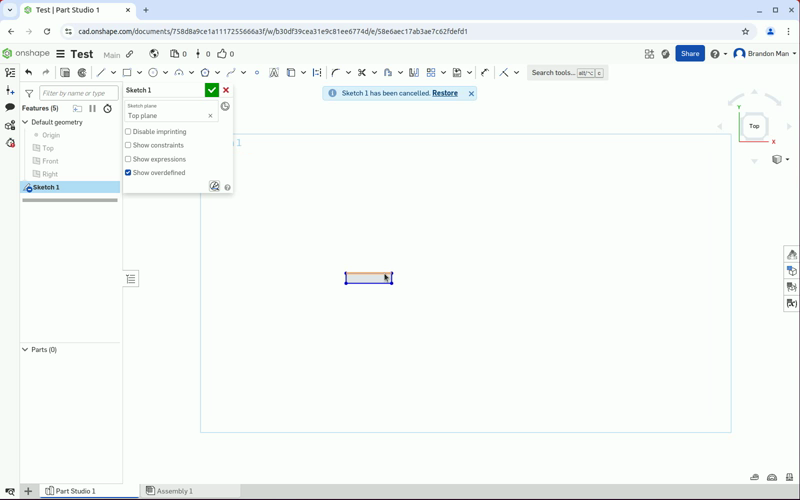
scroll(6)
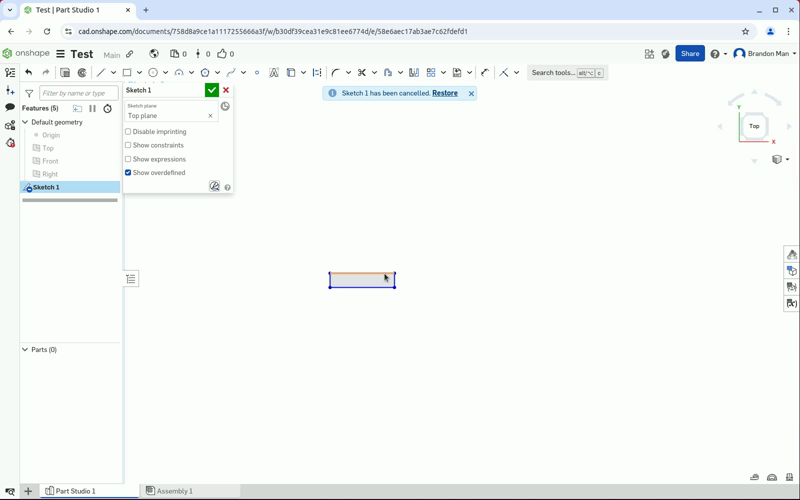
scroll(6)
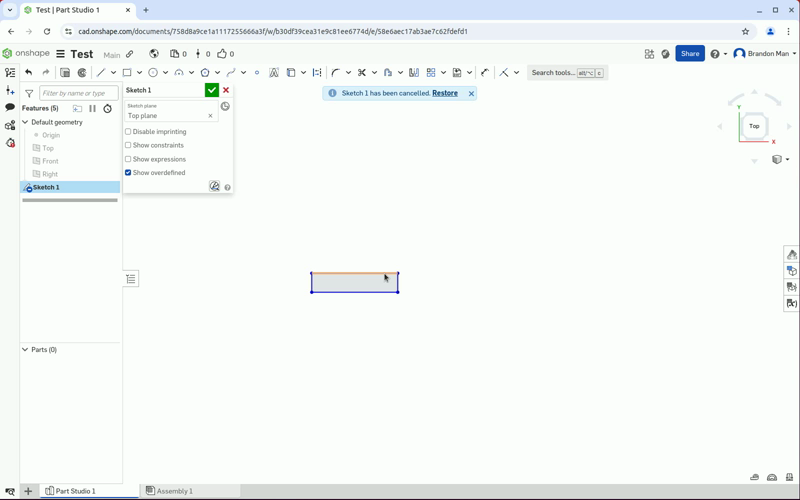
scroll(6)
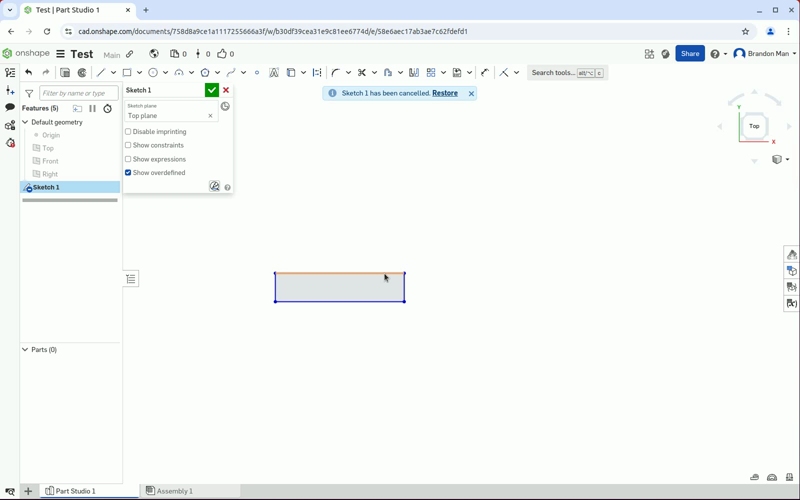
scroll(6)
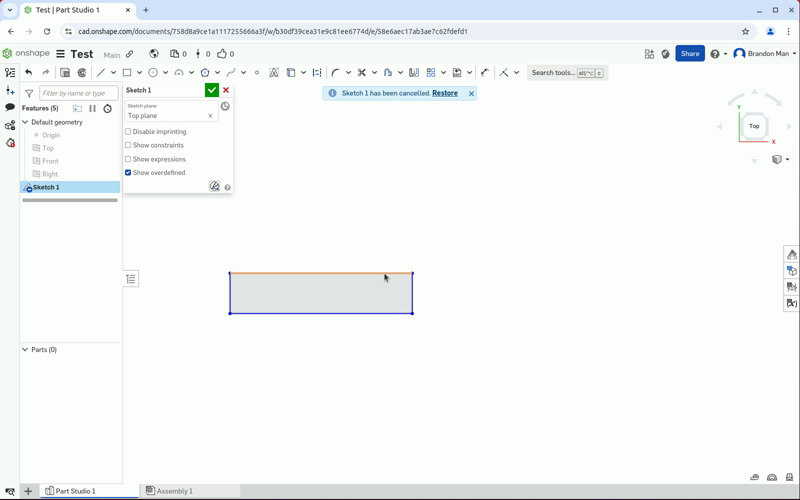
scroll(6)
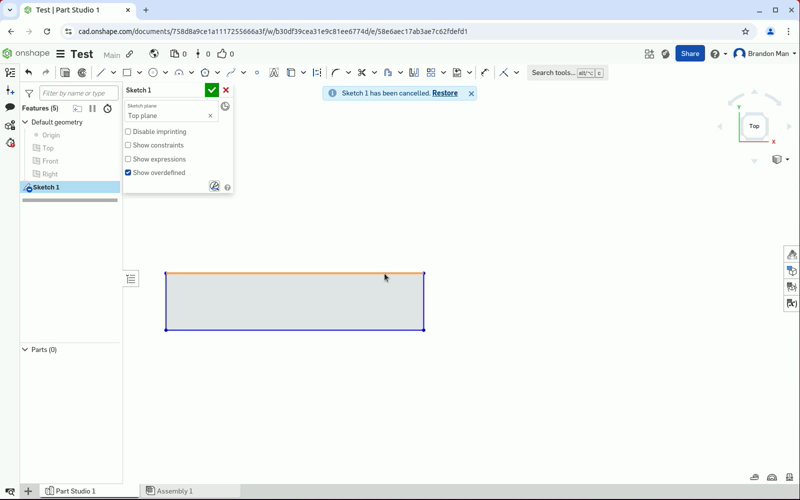
scroll(6)
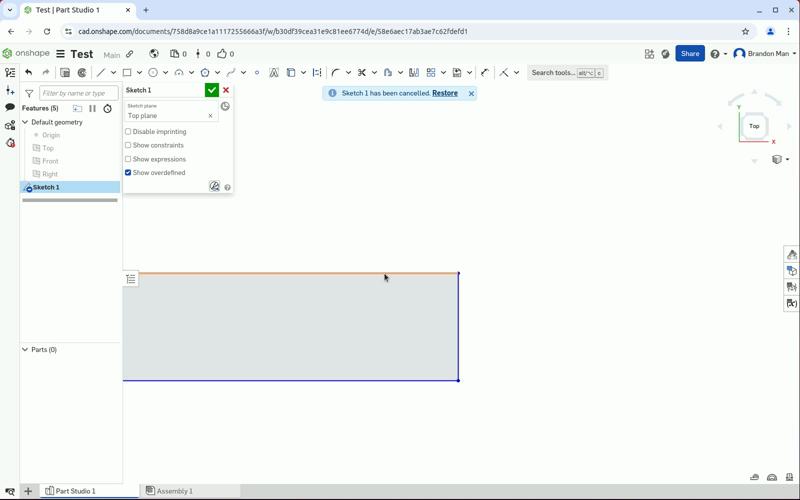
click(384, 273)
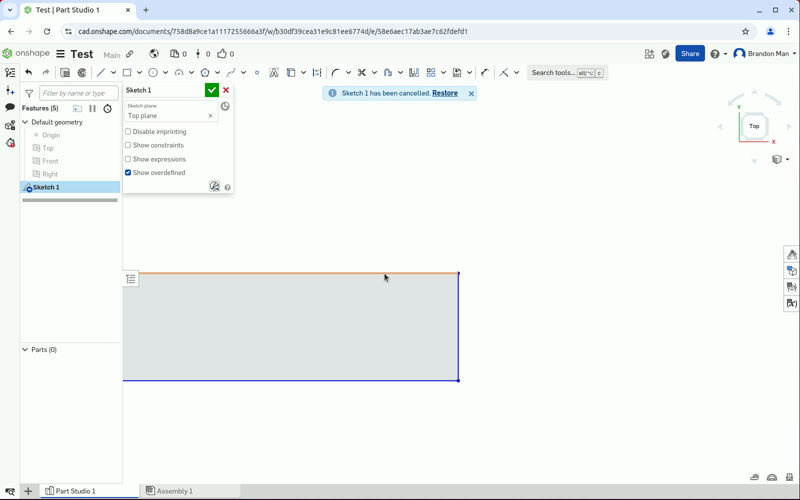
scroll(-6)
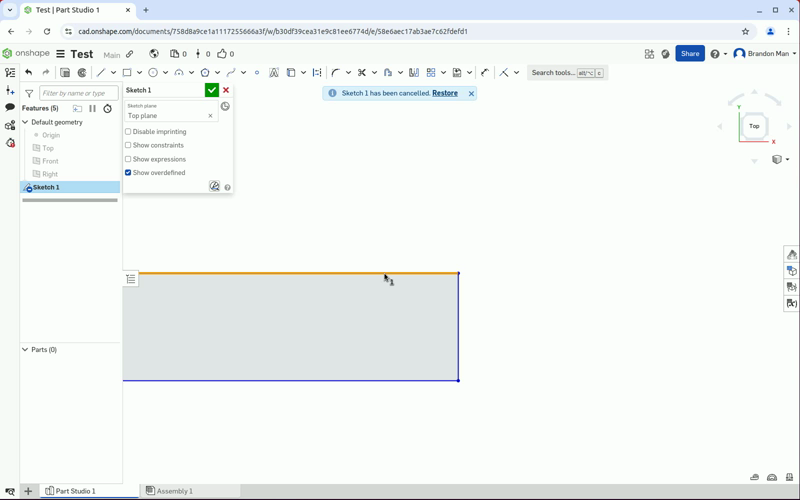
scroll(-6)
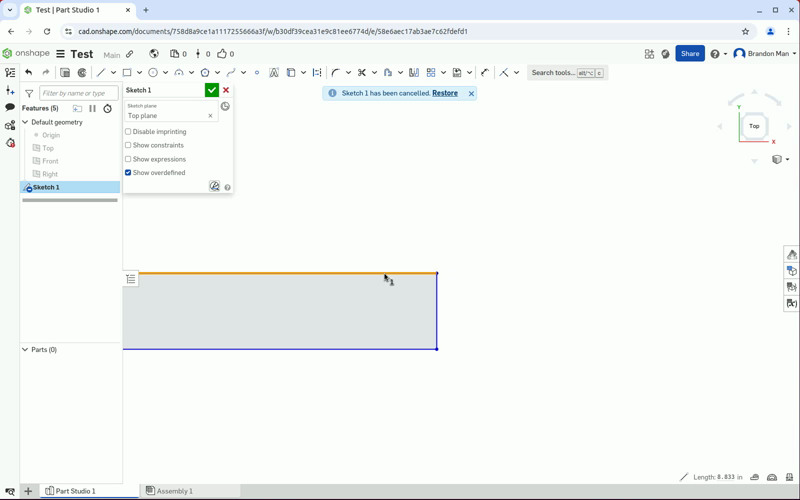
scroll(-6)
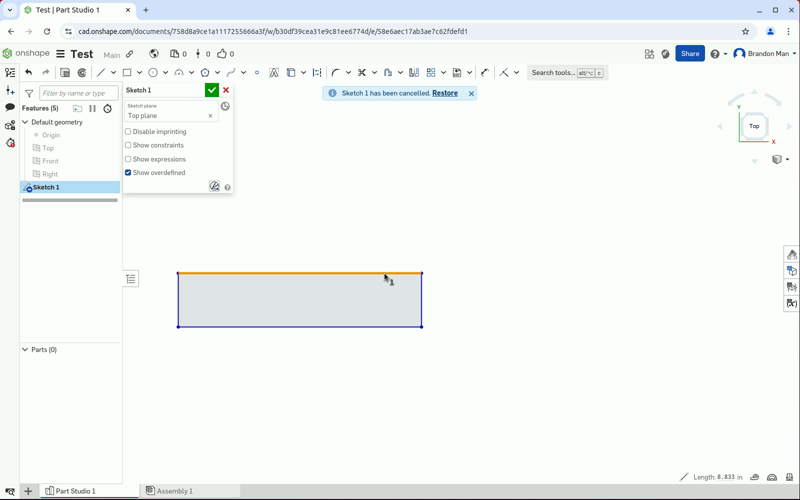
scroll(-6)
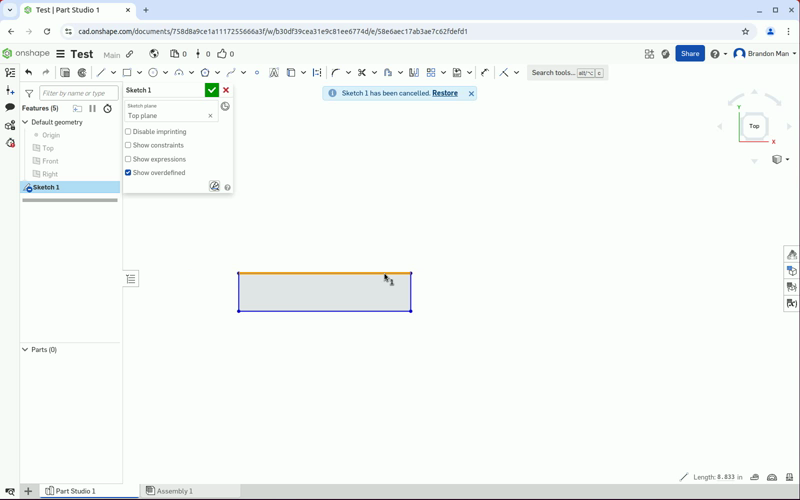
scroll(-6)
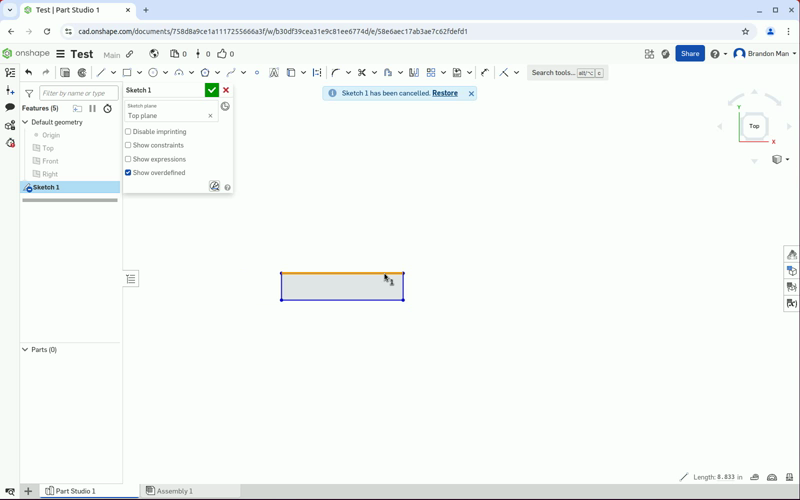
scroll(-6)
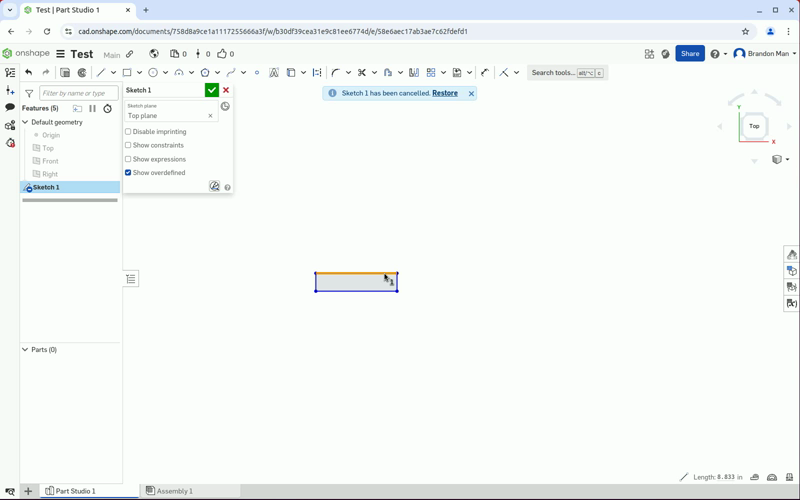
scroll(-6)
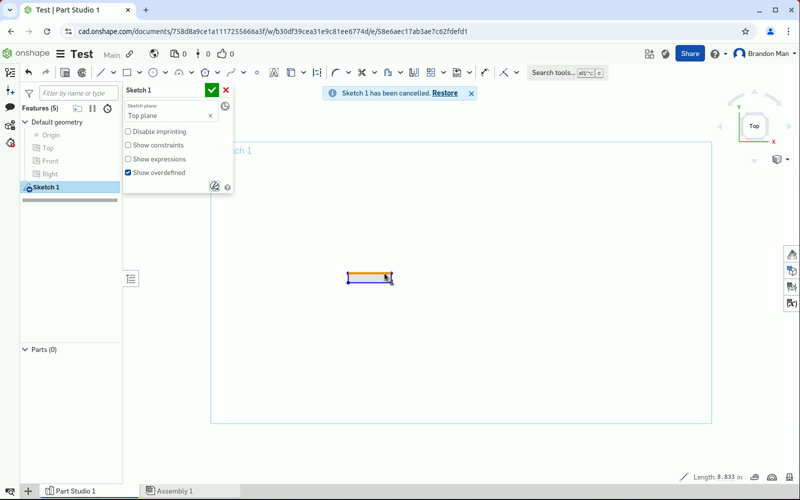
mouse_move(73, 352)
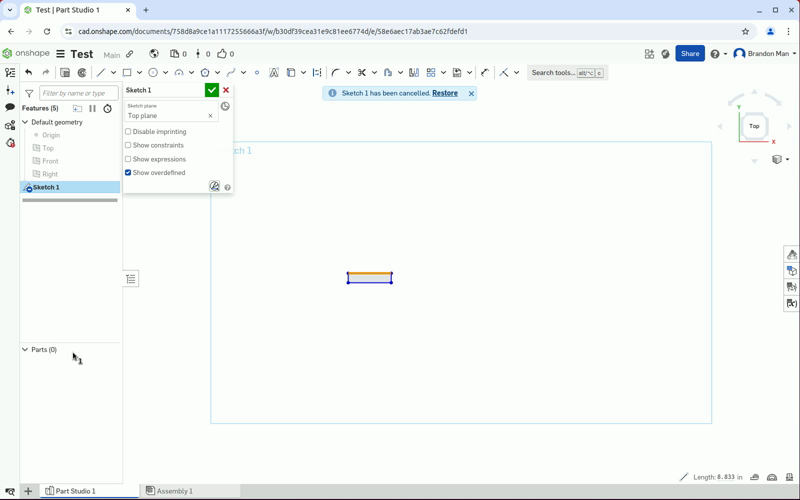
key(shift+y)
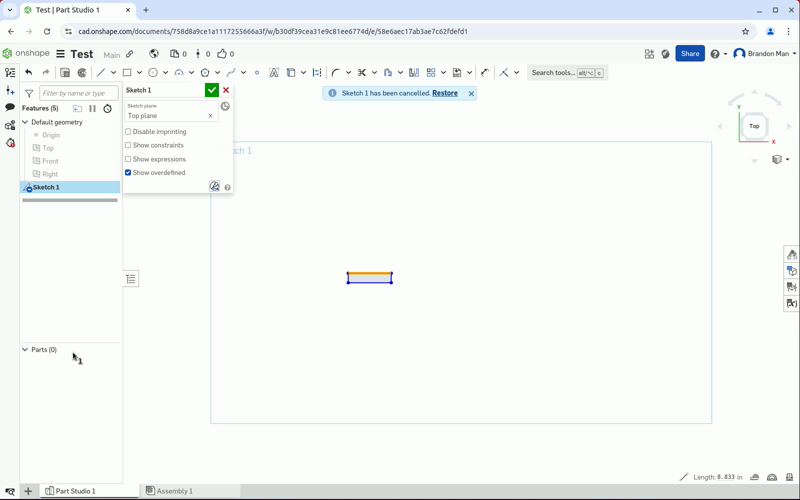
key(shift+e)
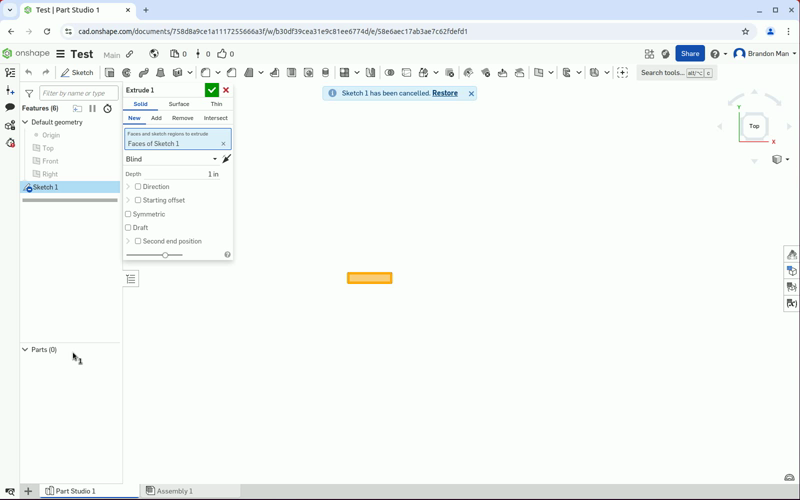
mouse_move(143, 106)
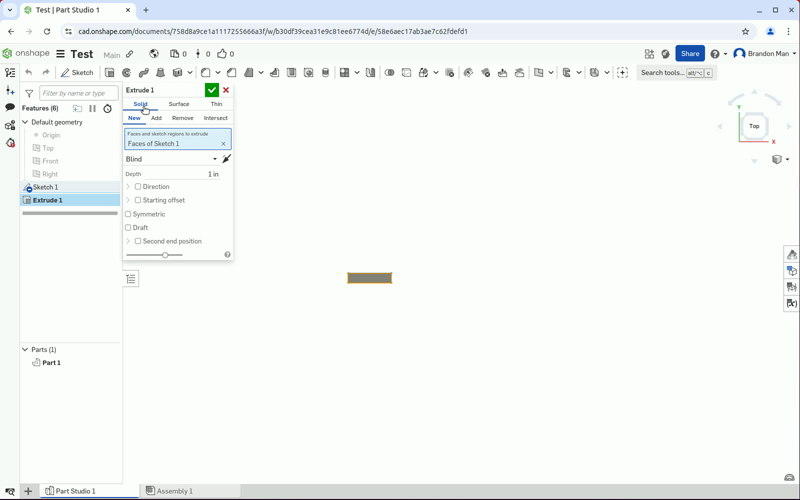
click(143, 106)
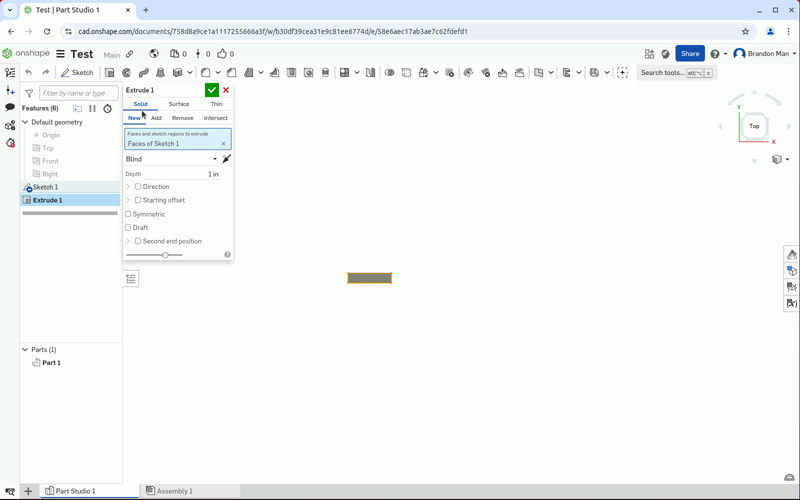
mouse_move(137, 120)
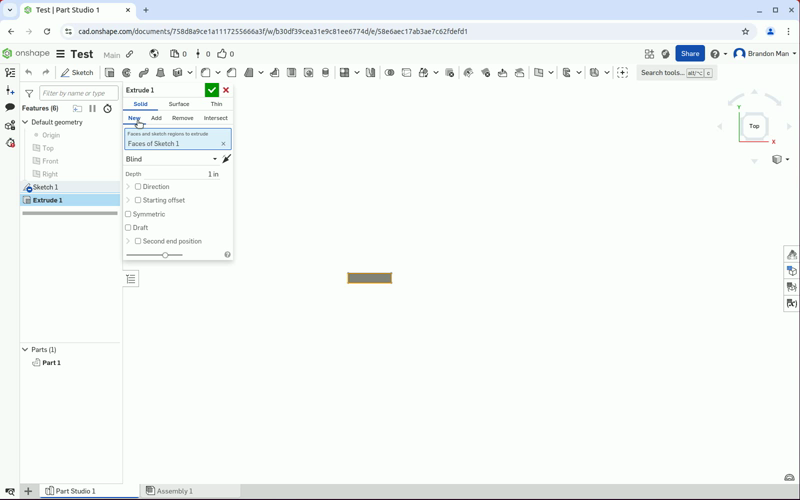
click(137, 120)
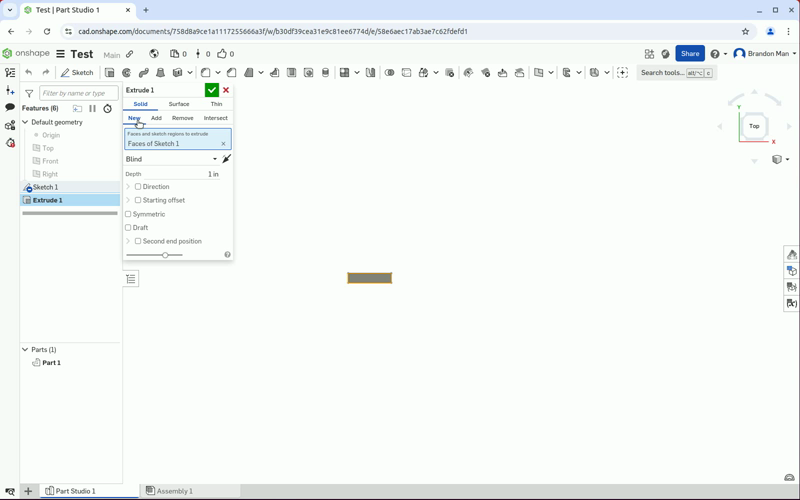
key(tab, 4)
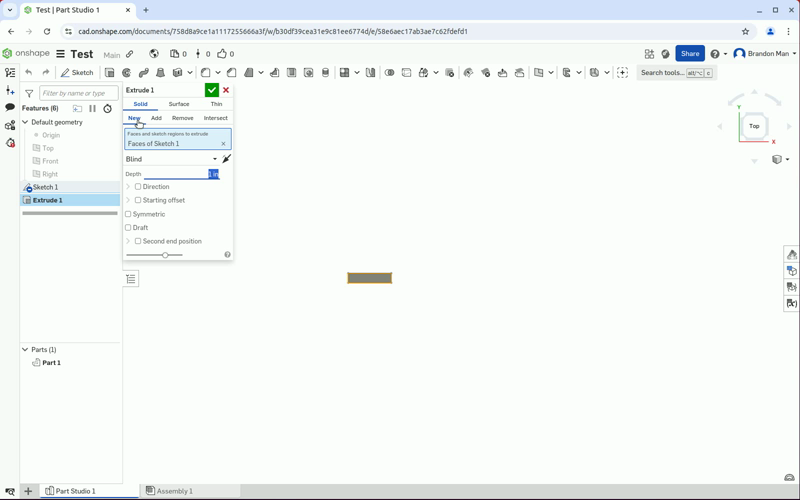
text(3.37)
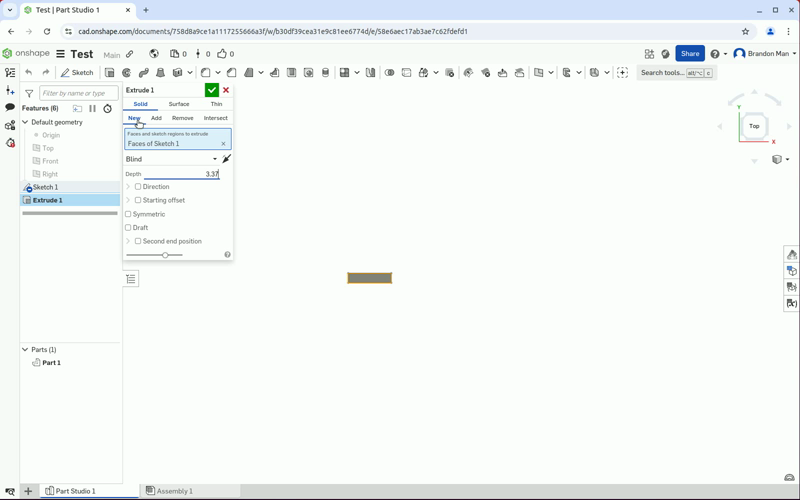
key(enter)
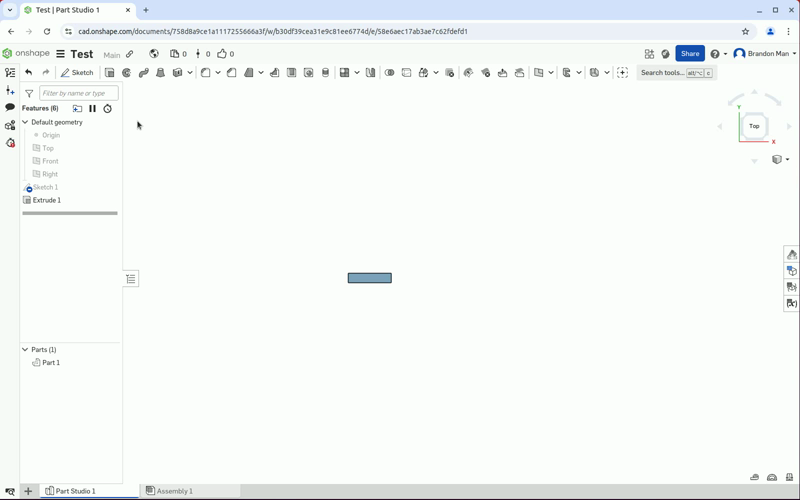
key(shift+h)
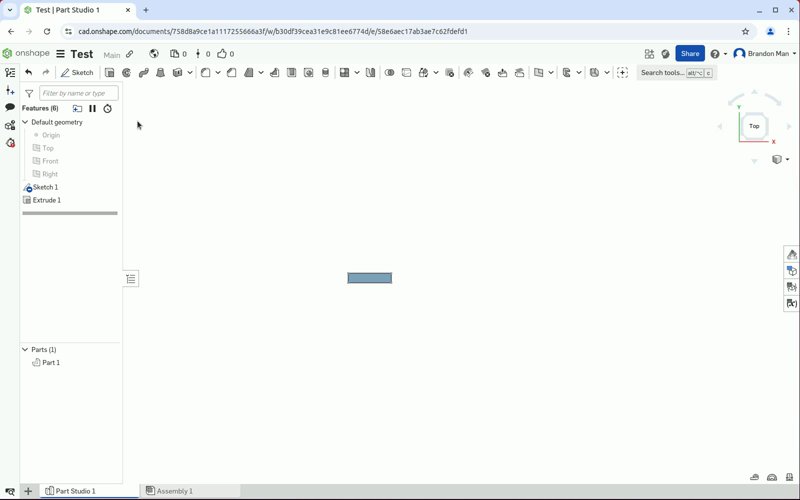
key(shift+h)
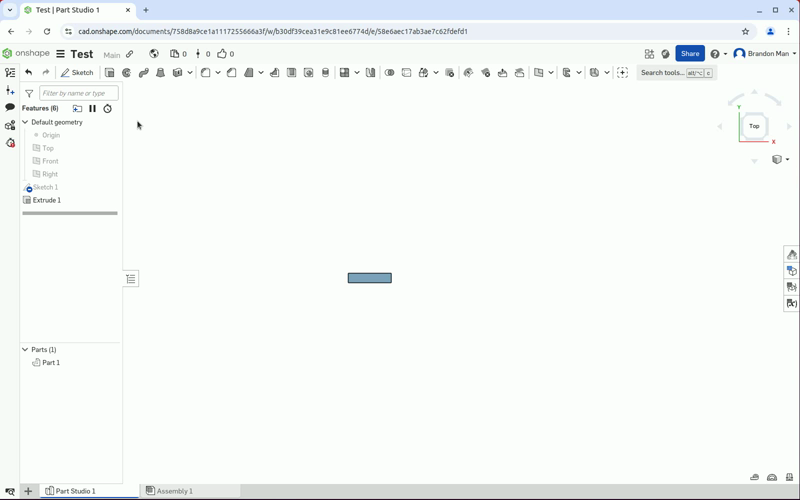
mouse_move(73, 189)
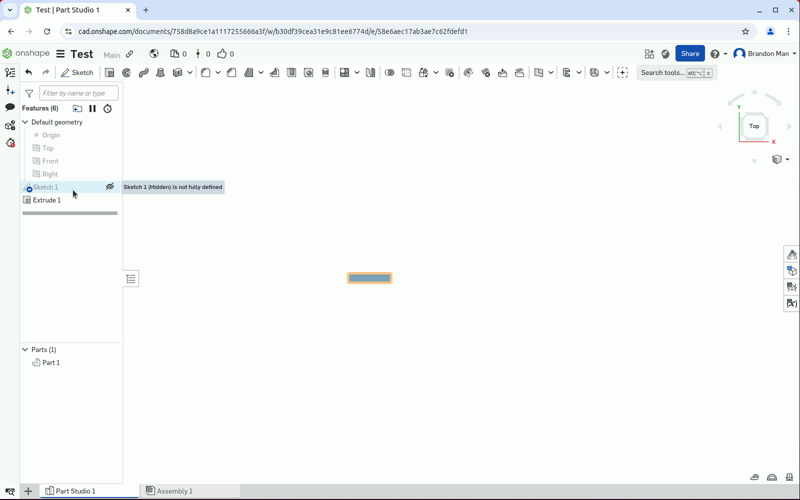
click(73, 189)
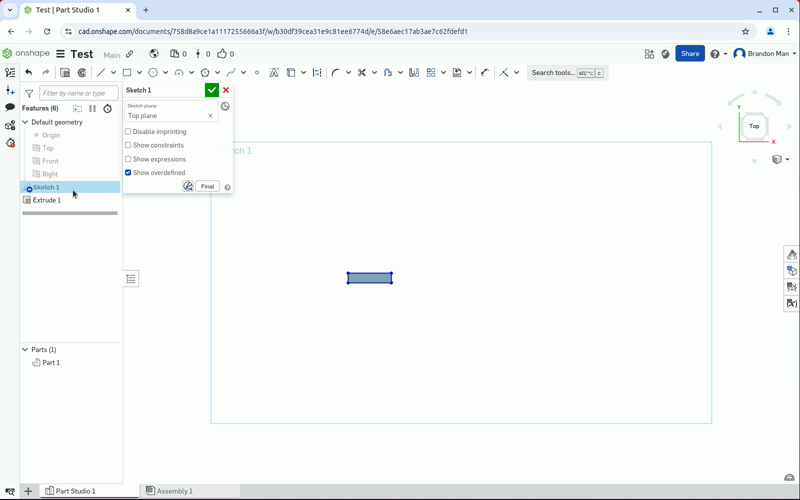
mouse_move(229, 92)
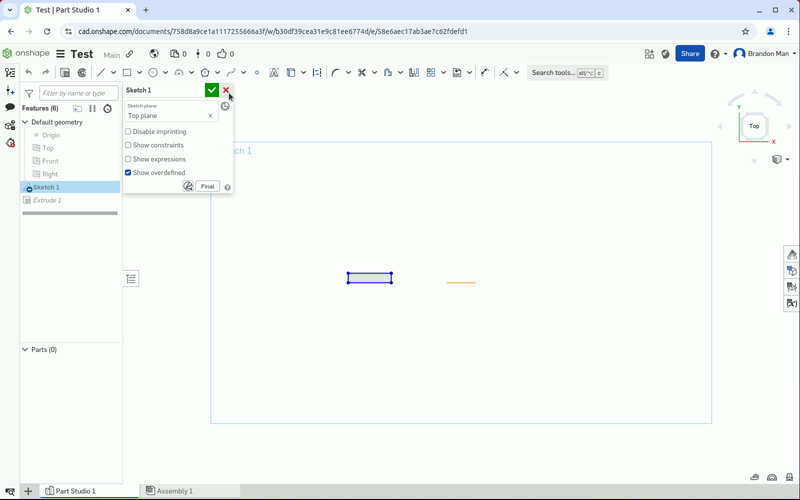
click(229, 92)
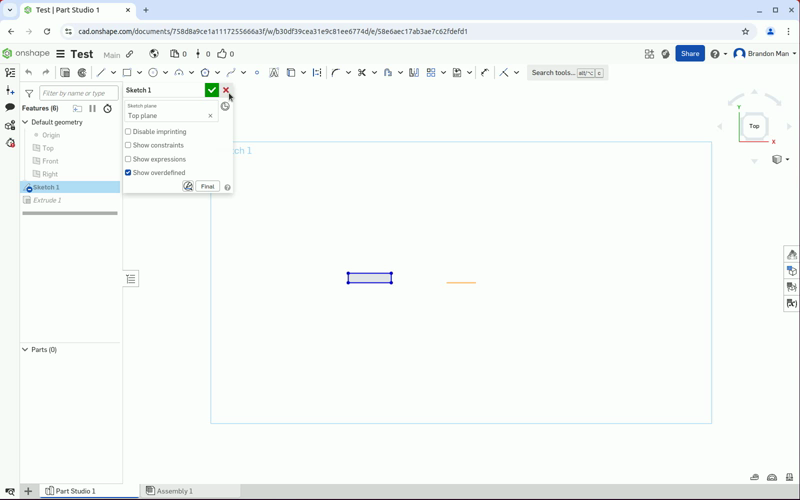
key(shift+s)
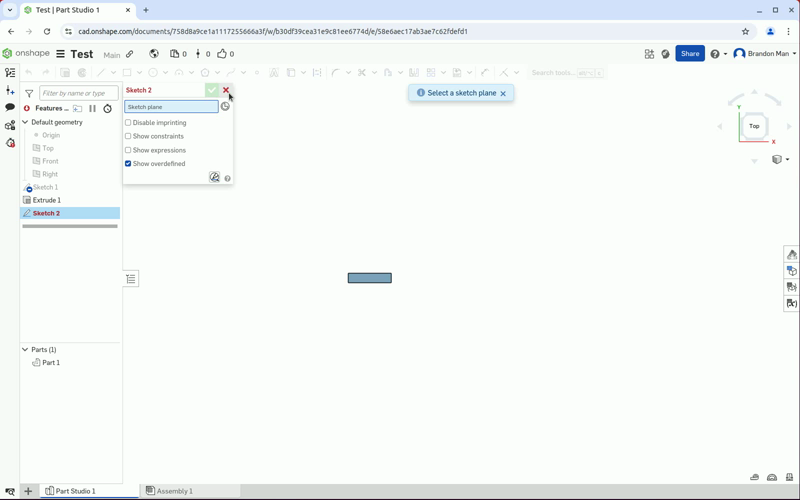
mouse_move(73, 150)
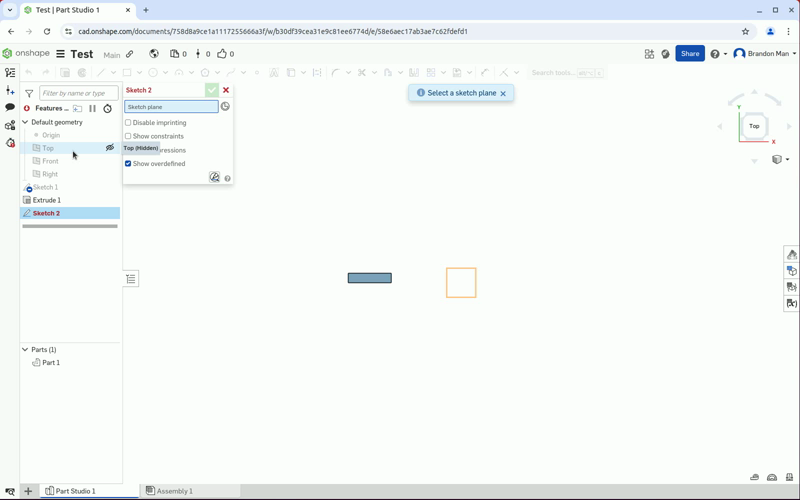
click(73, 150)
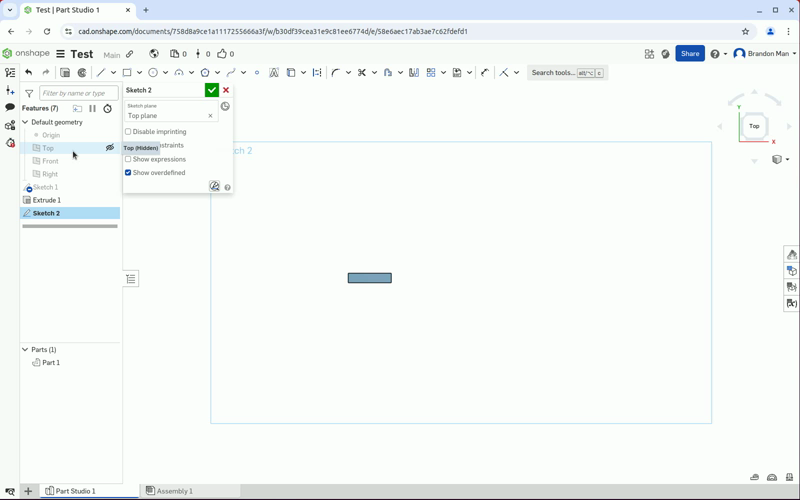
mouse_move(73, 352)
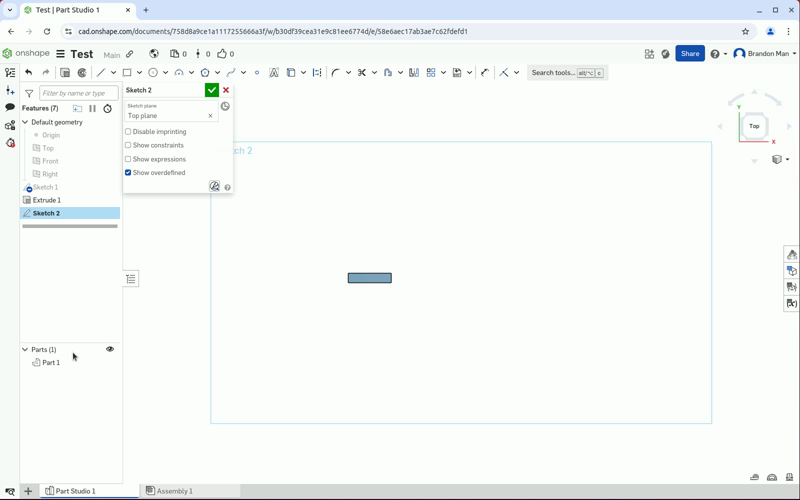
key(y)
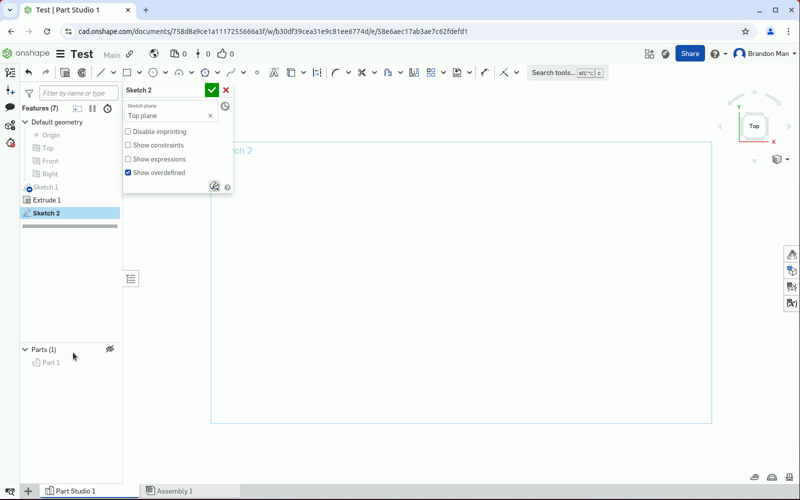
key(l)
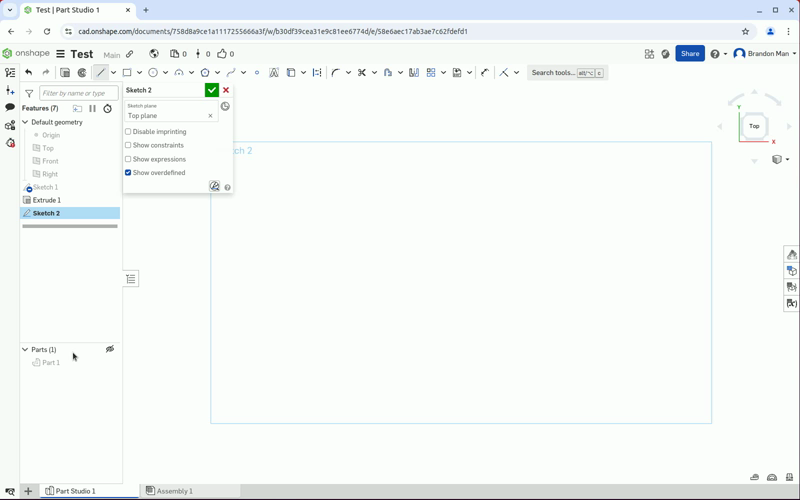
key_down(shift)
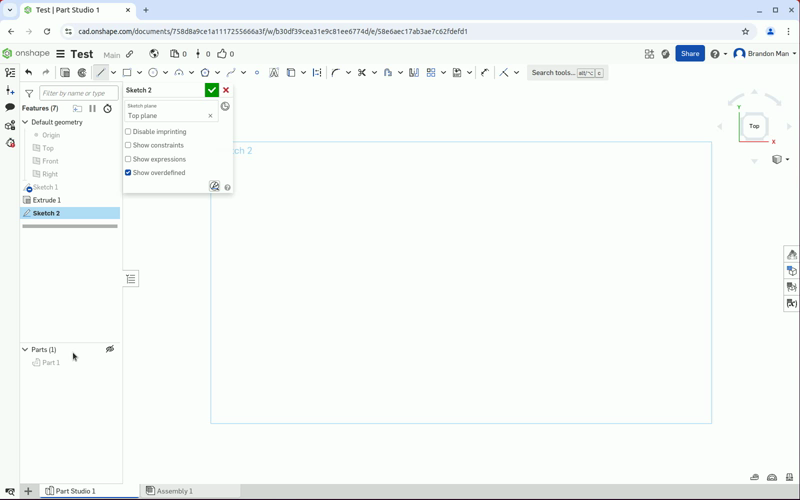
mouse_move(390, 282)
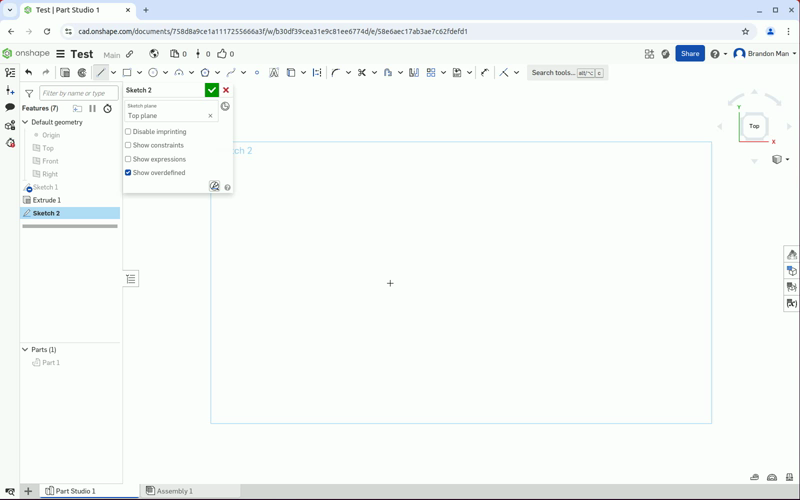
click(390, 282)
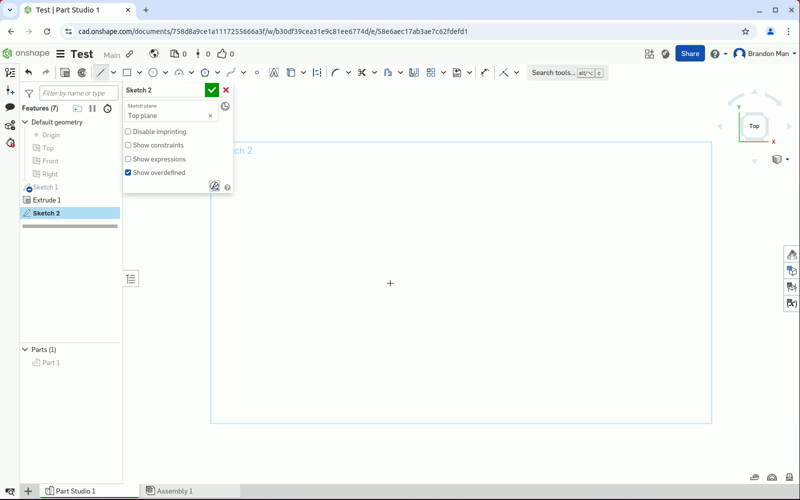
key_up(shift)
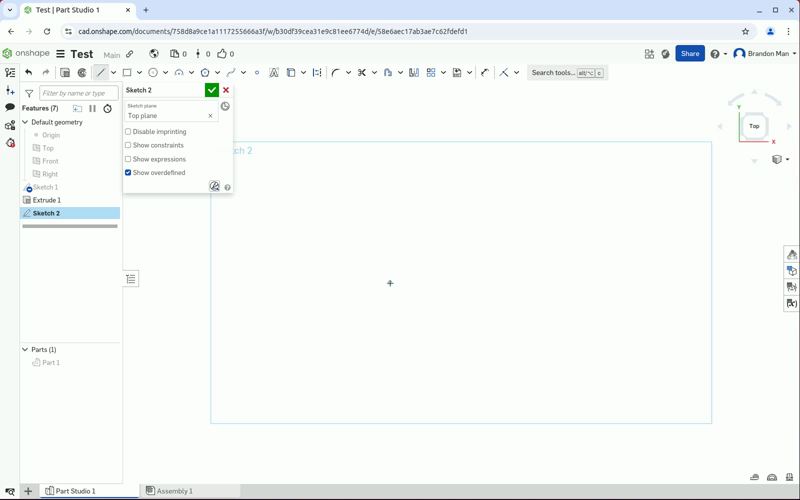
key_down(shift)
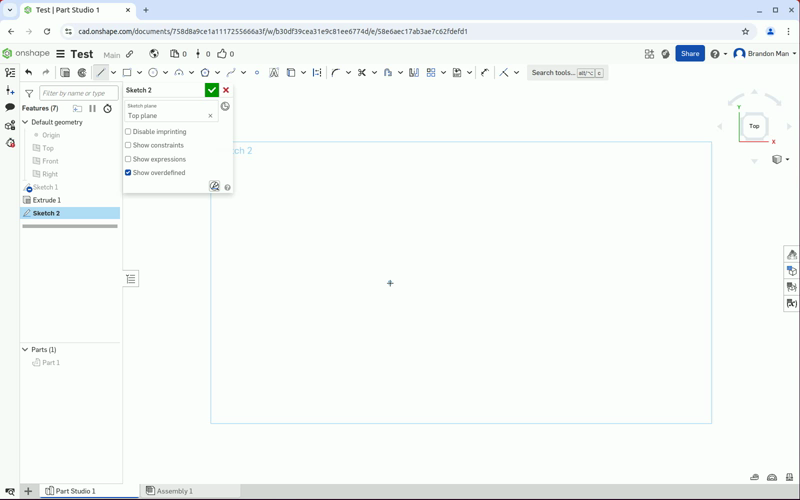
mouse_move(420, 282)
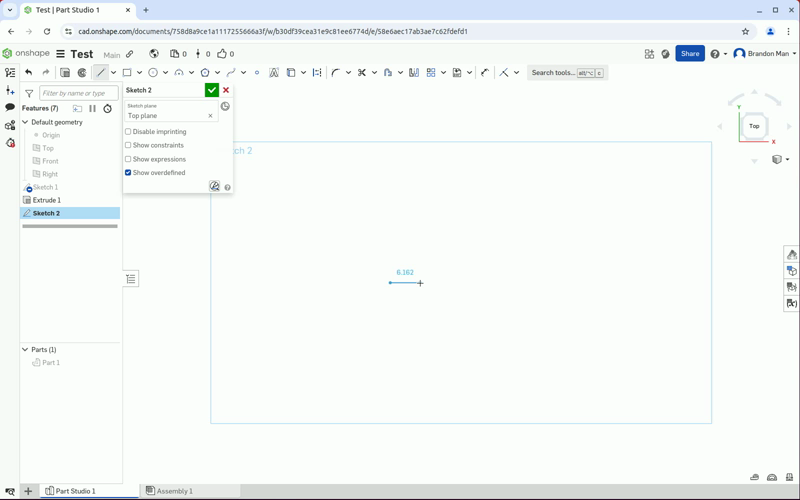
mouse_move(405, 282)
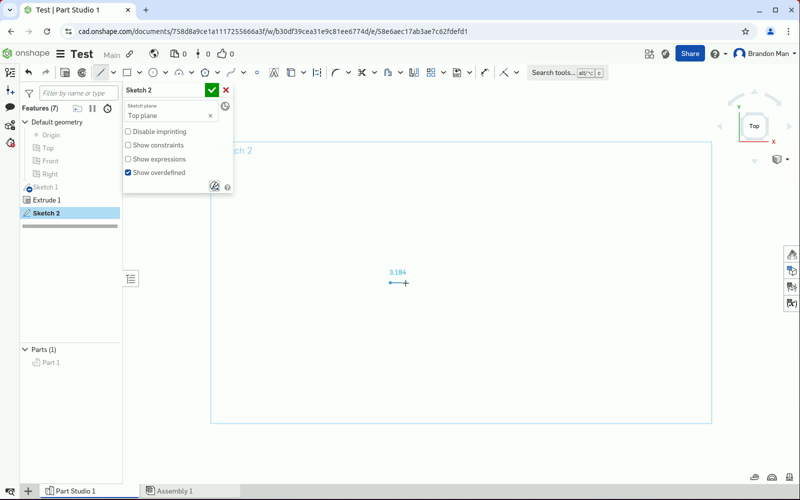
click(405, 282)
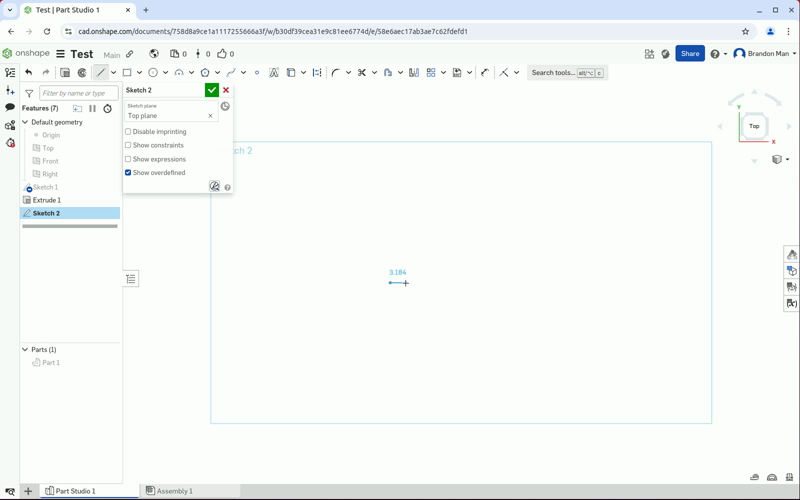
key_up(shift)
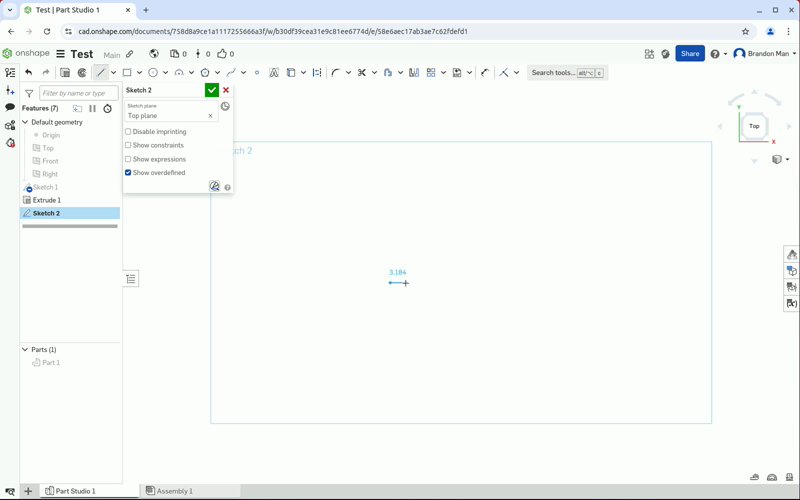
key_down(shift)
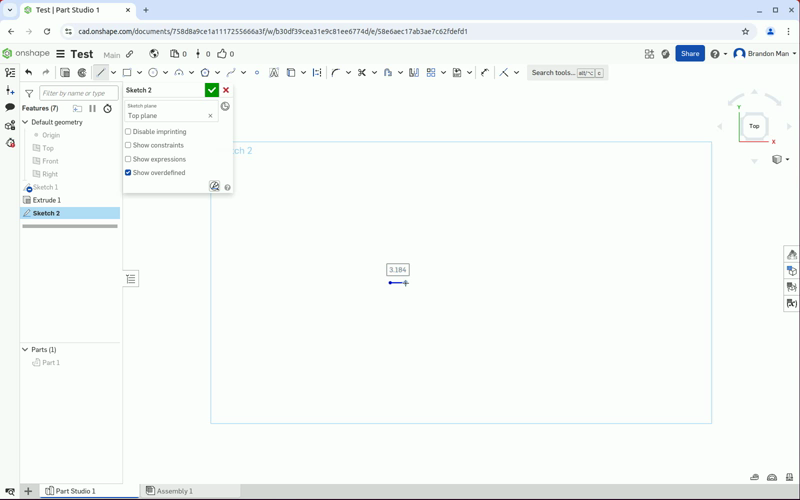
mouse_move(435, 282)
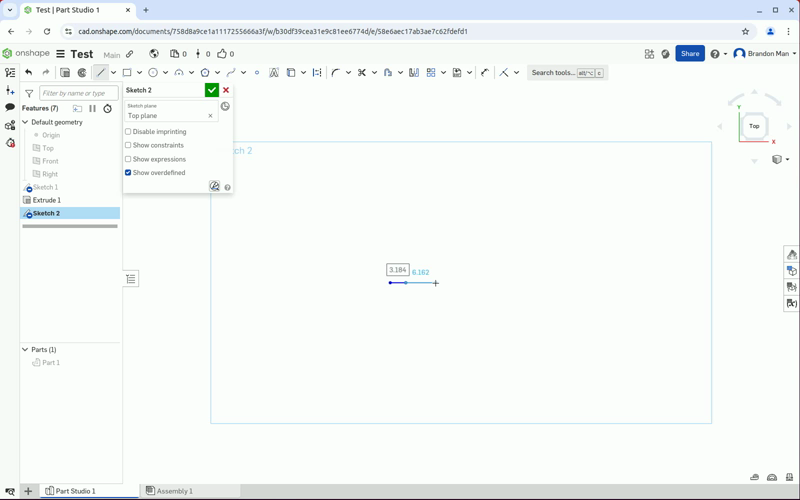
mouse_move(405, 272)
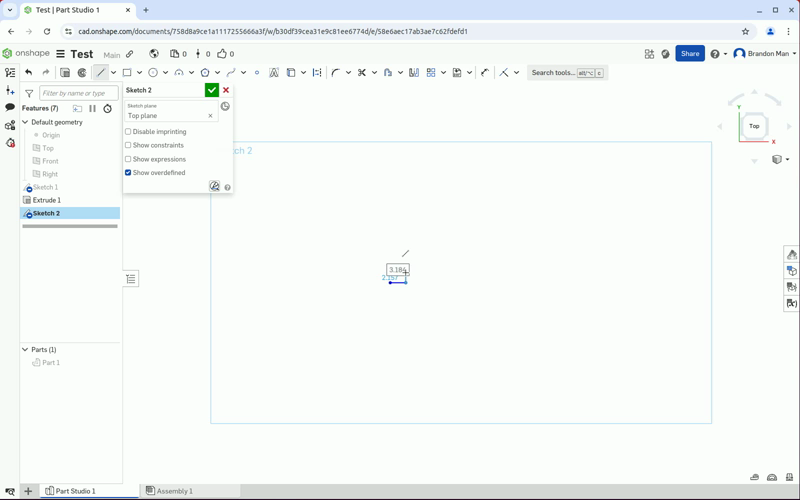
click(405, 272)
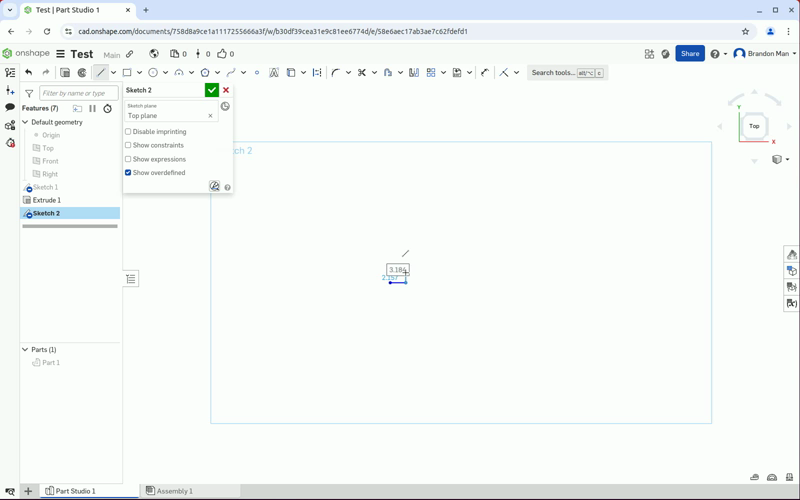
key_up(shift)
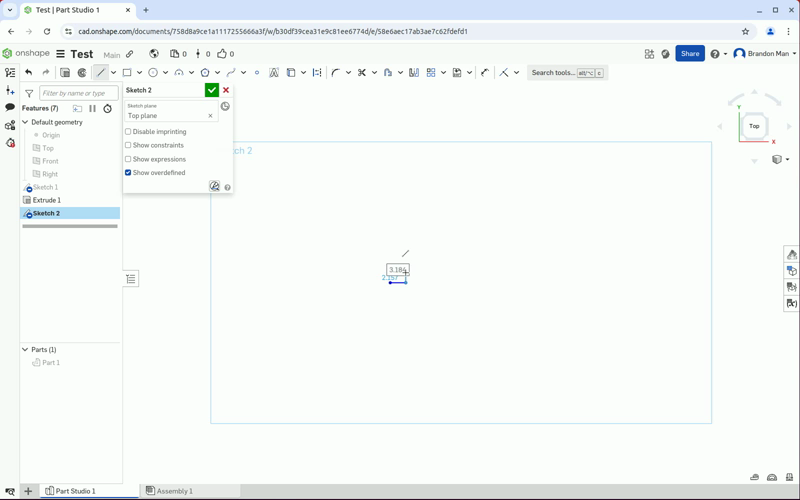
key_down(shift)
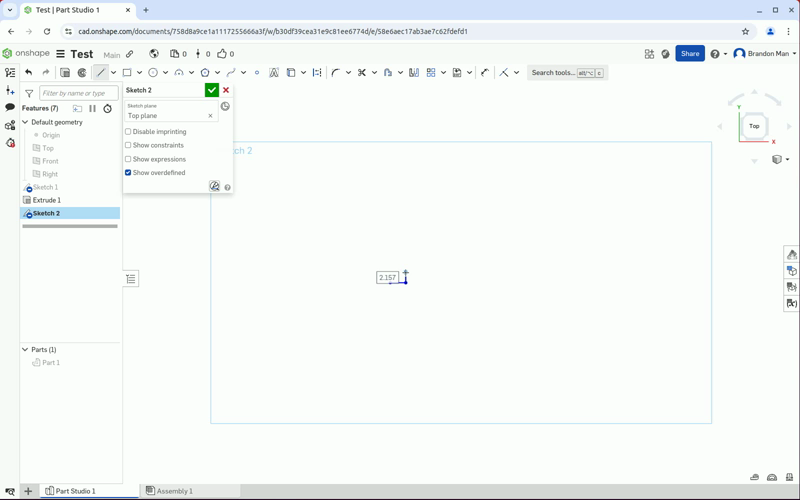
mouse_move(435, 272)
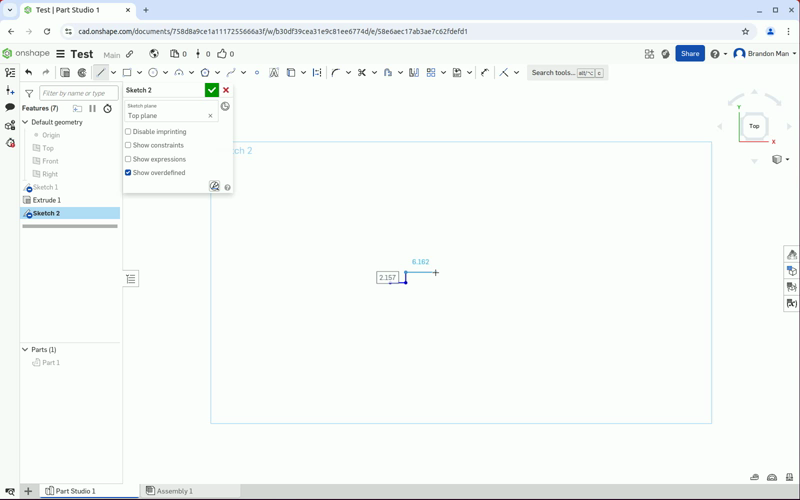
mouse_move(390, 272)
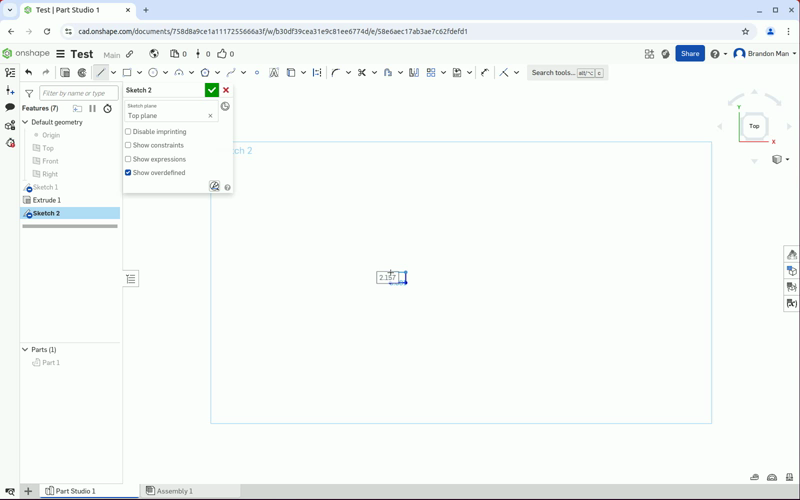
click(390, 272)
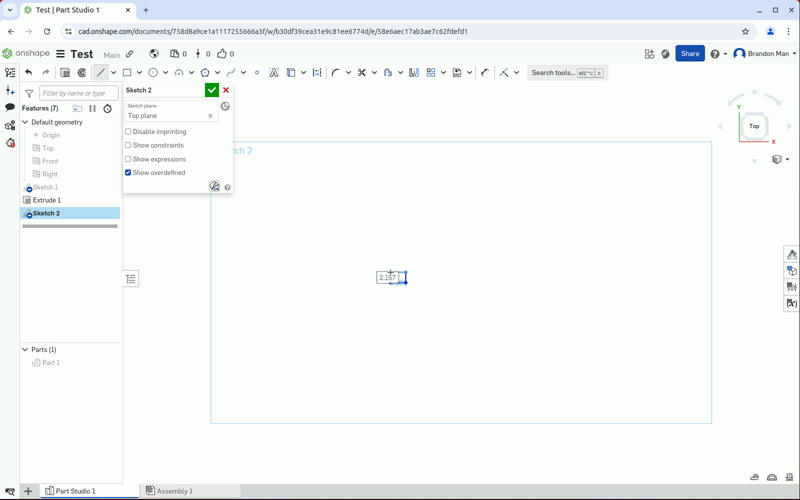
key_up(shift)
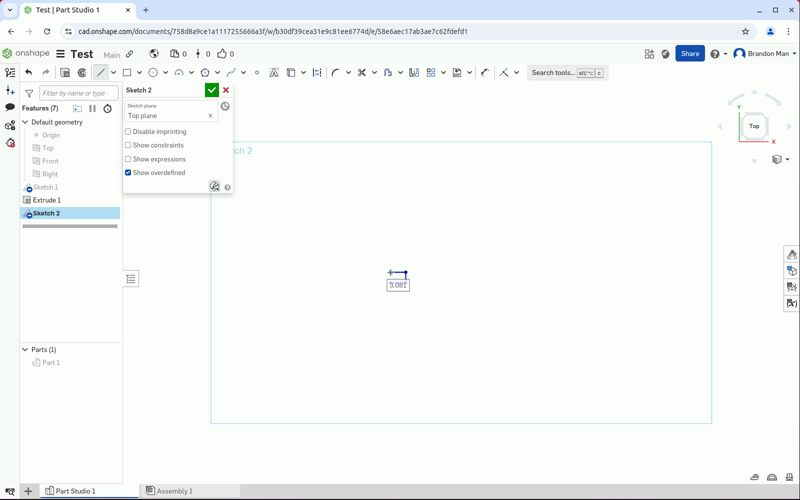
mouse_move(420, 272)
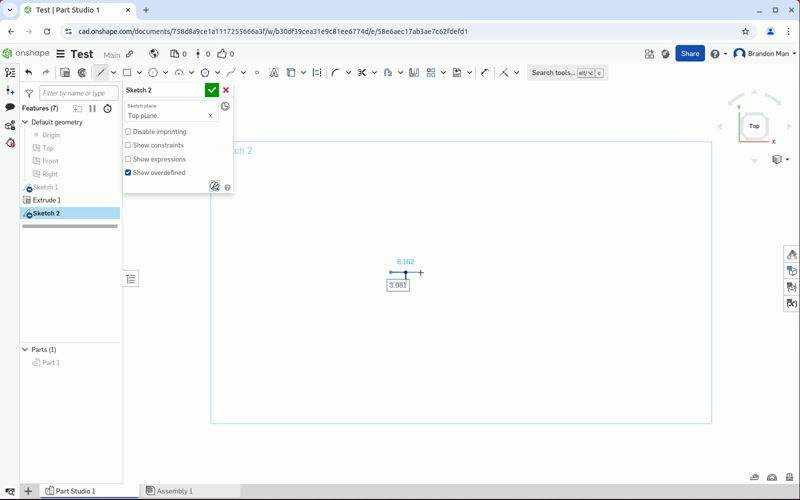
key_down(shift)
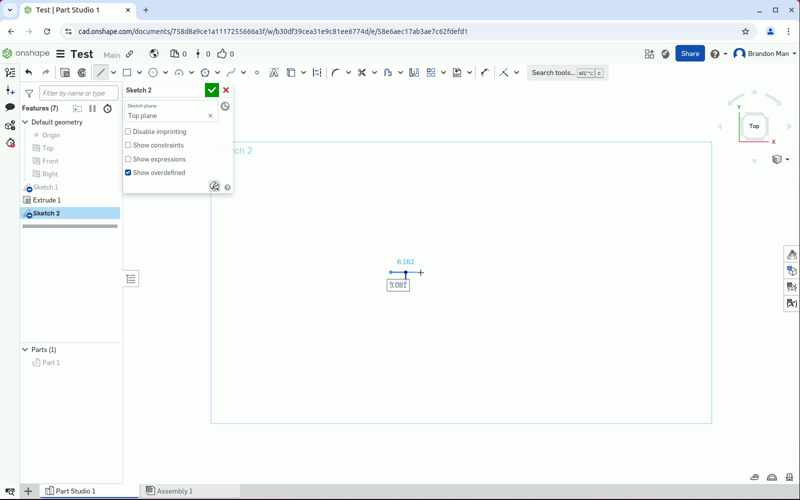
mouse_move(390, 282)
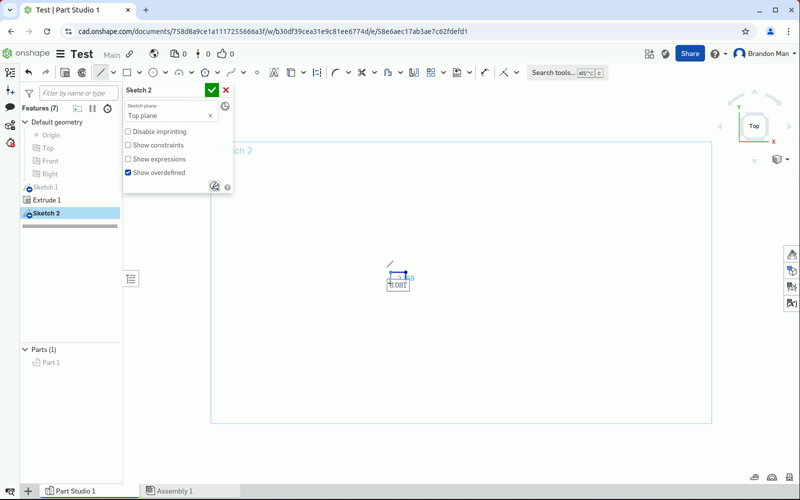
key_up(shift)
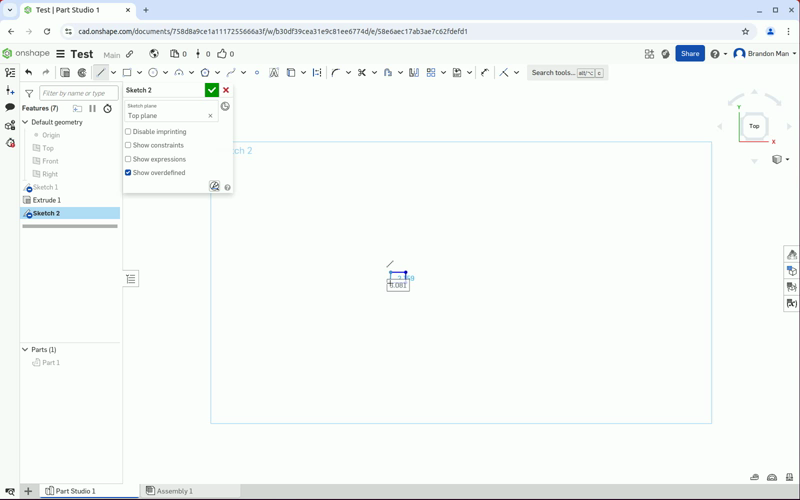
click(390, 282)
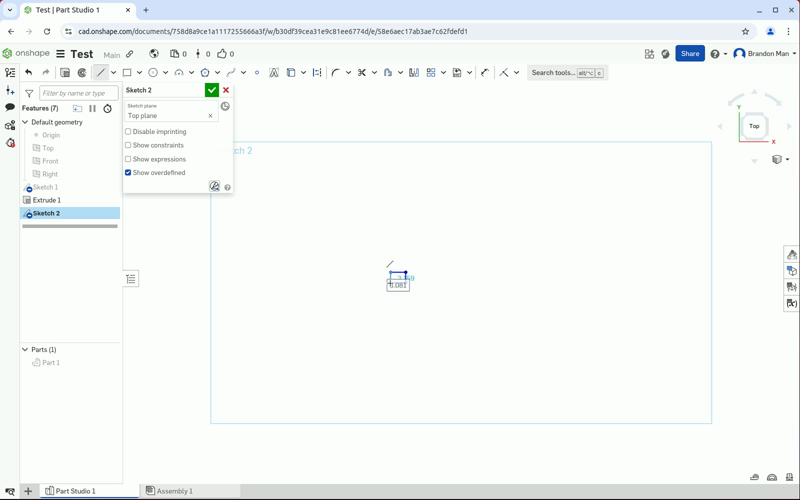
key(esc)
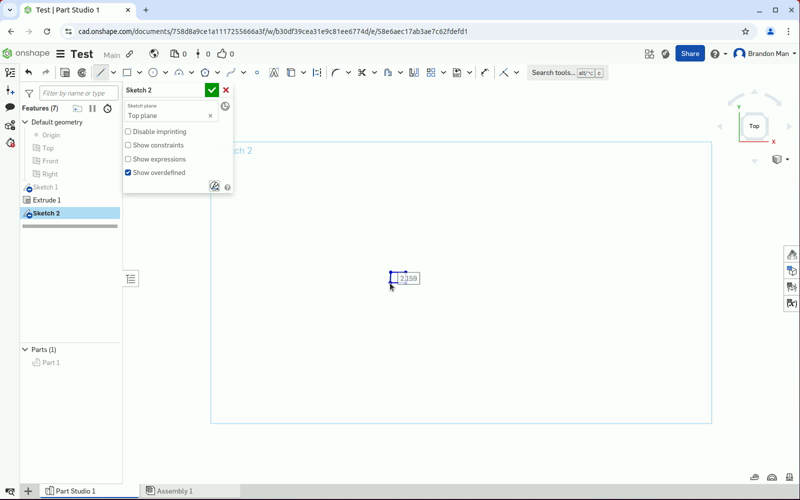
mouse_move(403, 275)
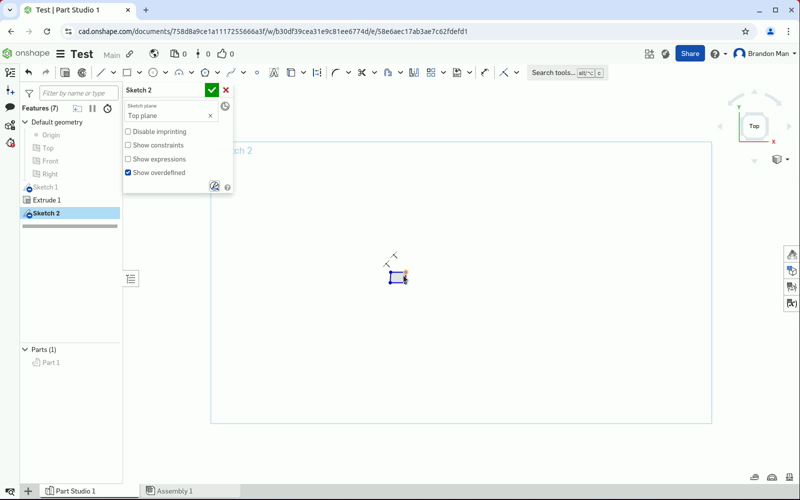
scroll(6)
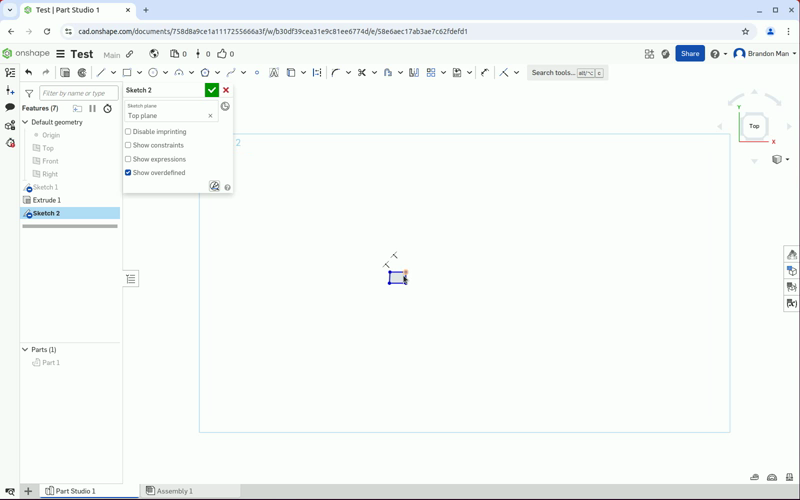
scroll(6)
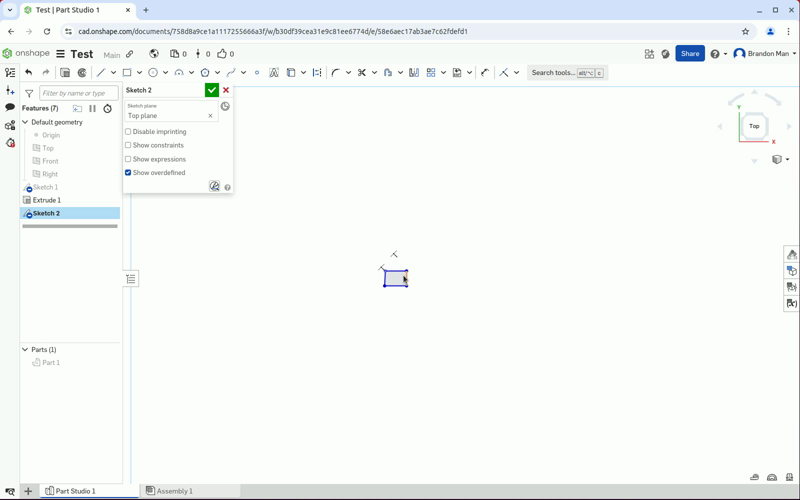
scroll(6)
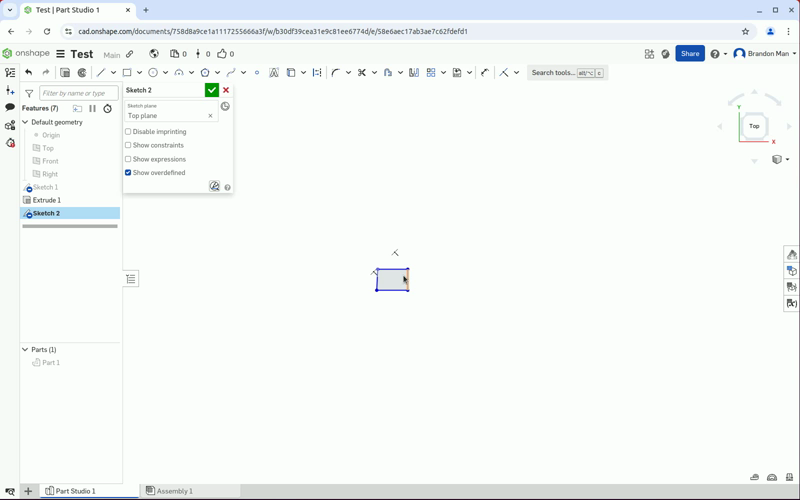
scroll(6)
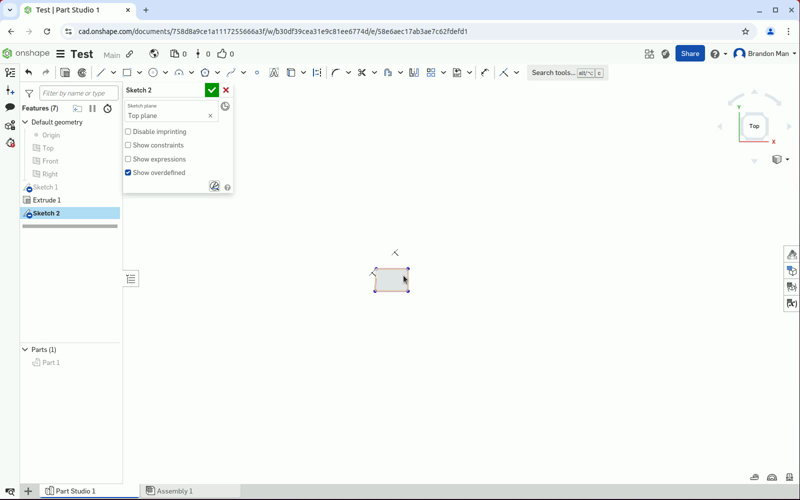
scroll(6)
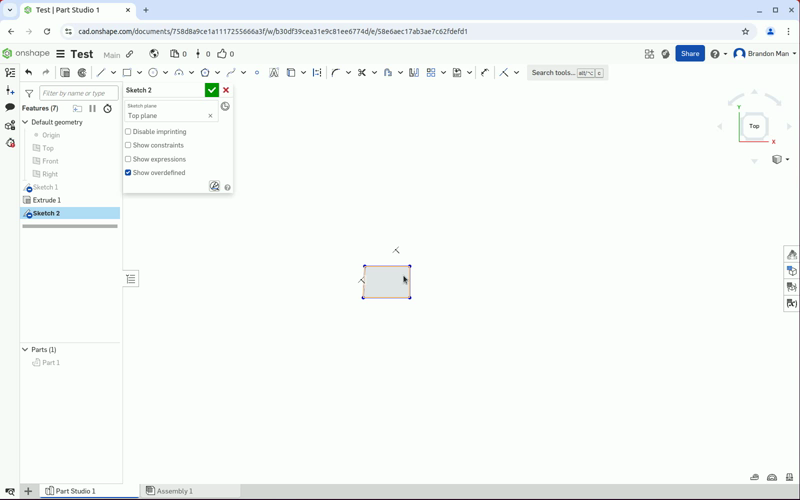
scroll(6)
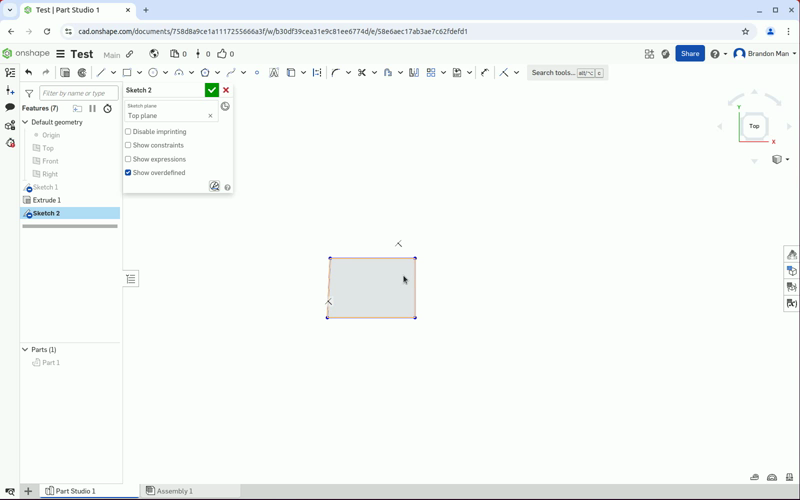
scroll(6)
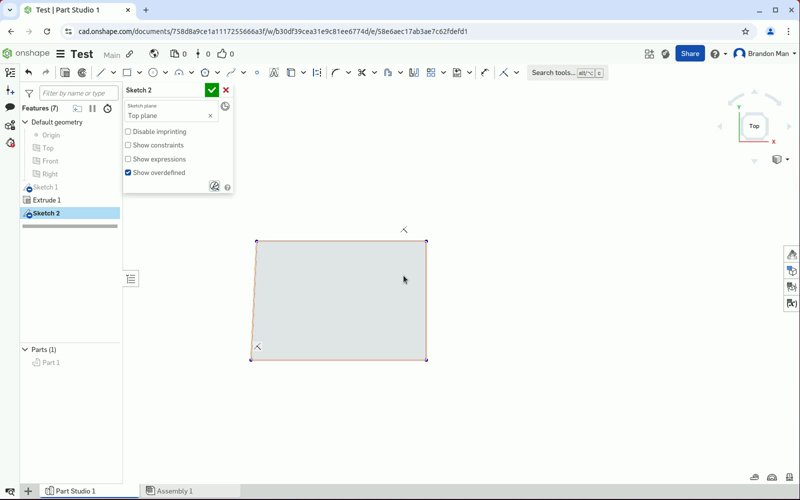
click(403, 275)
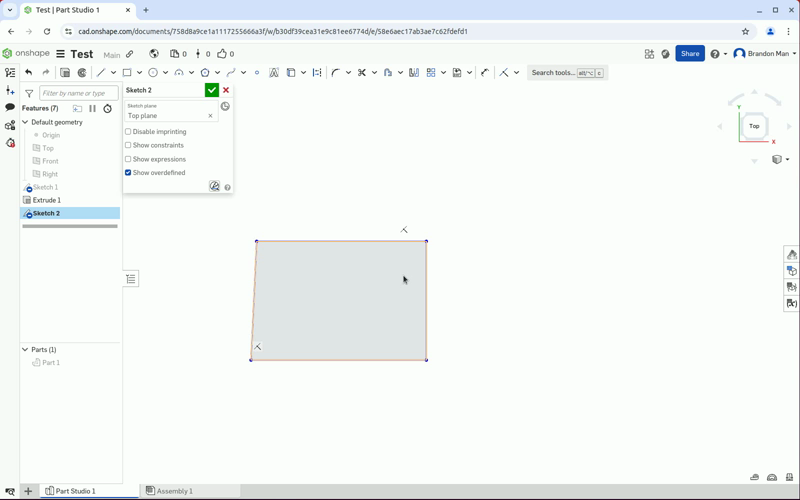
scroll(-6)
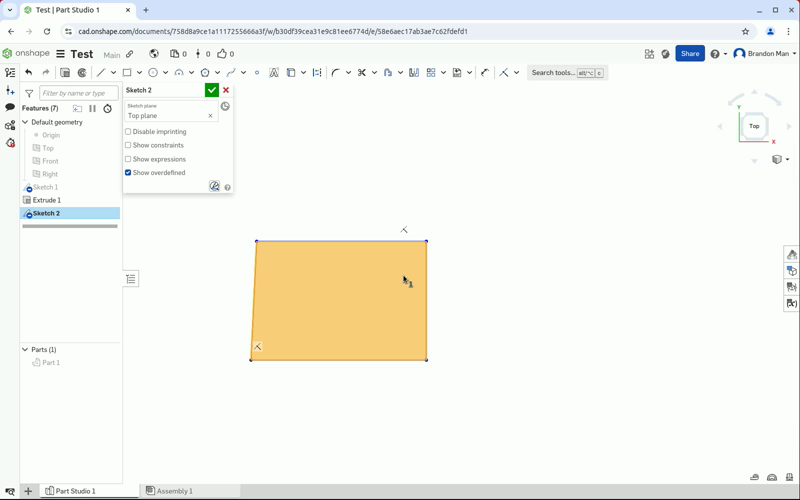
scroll(-6)
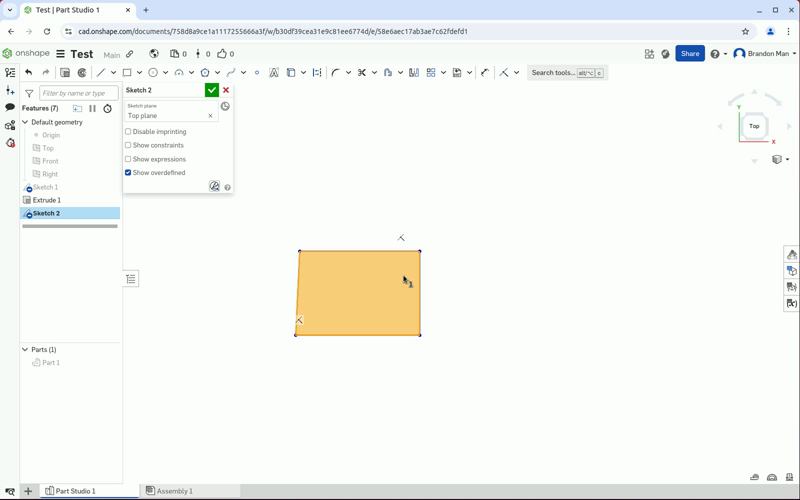
scroll(-6)
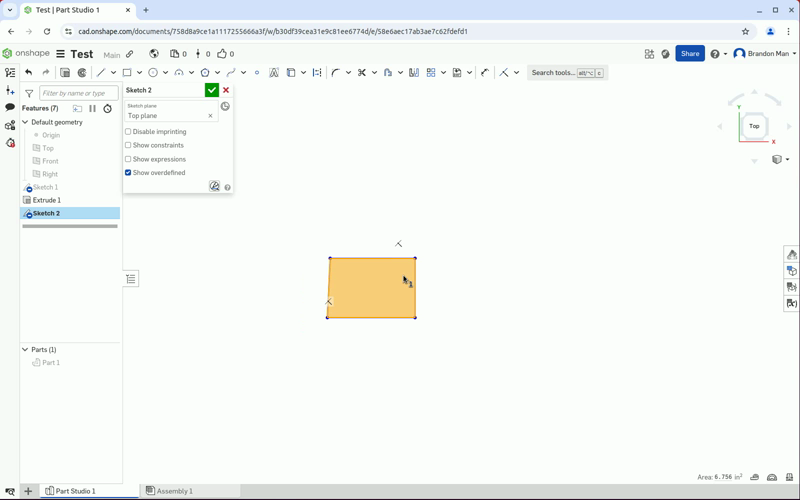
scroll(-6)
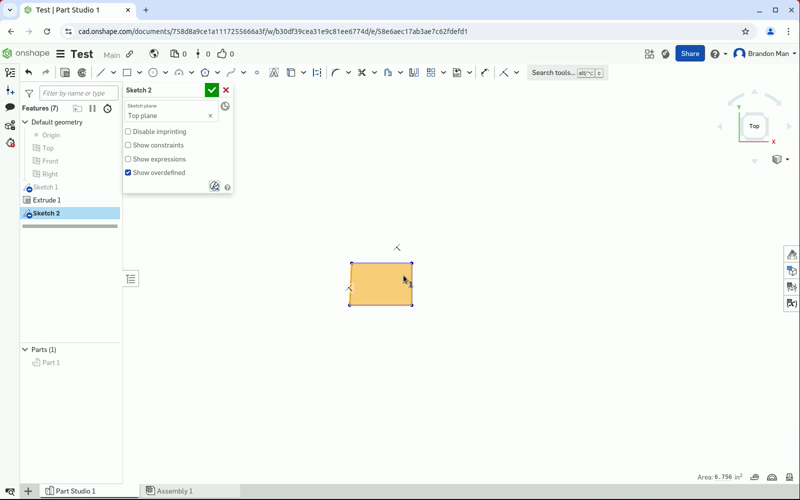
scroll(-6)
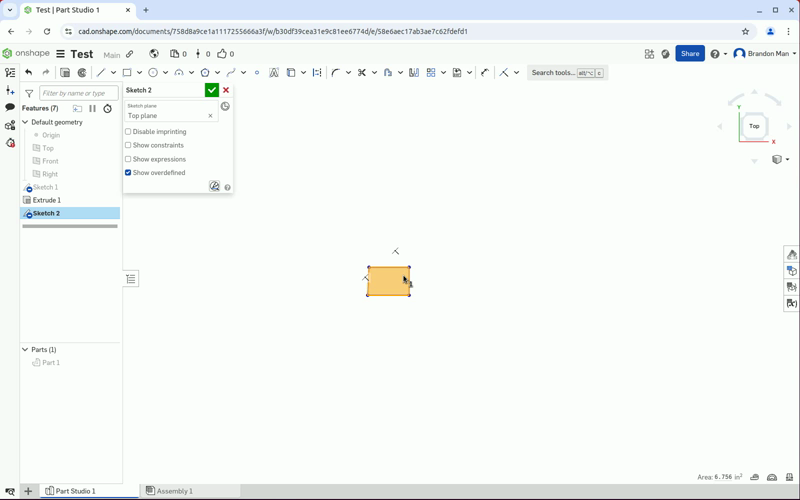
scroll(-6)
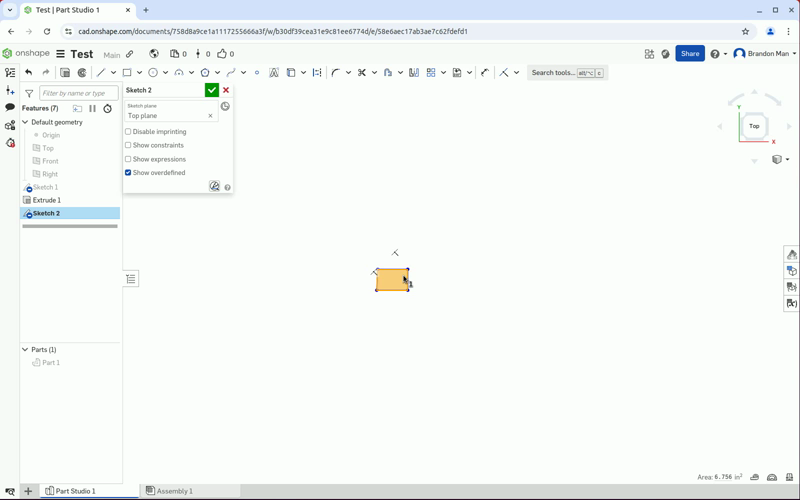
scroll(-6)
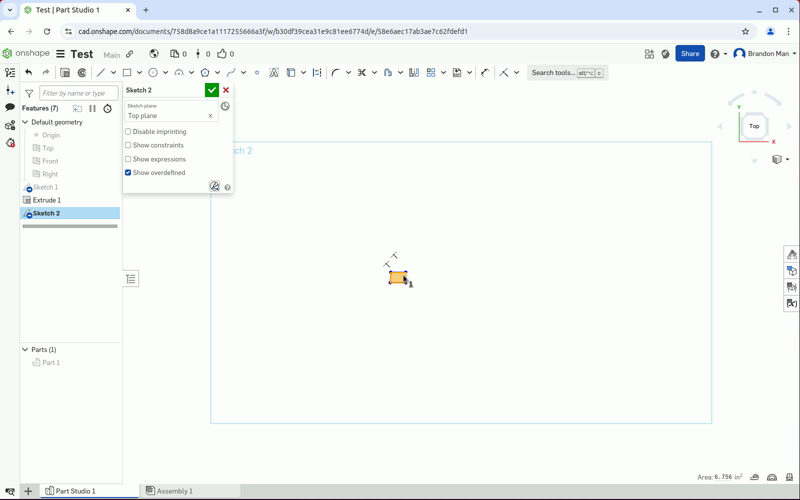
mouse_move(73, 352)
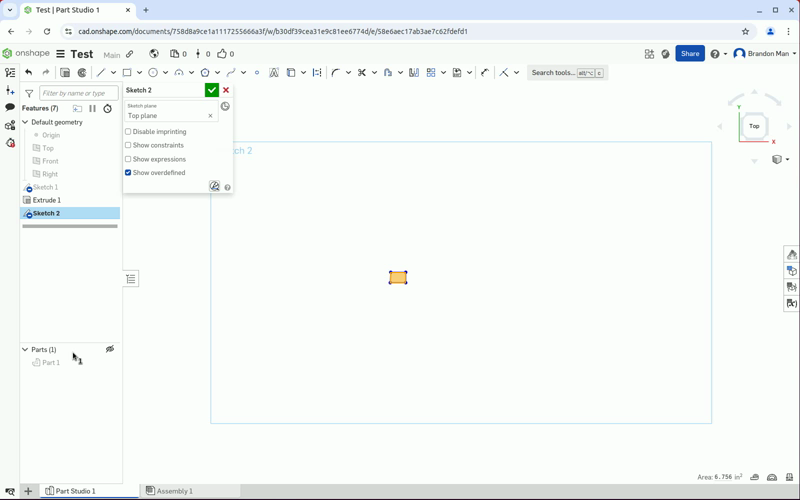
key(shift+y)
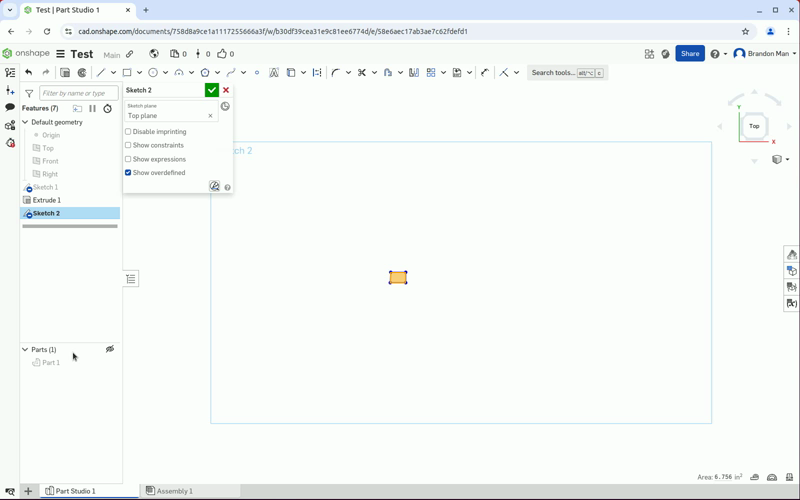
key(shift+e)
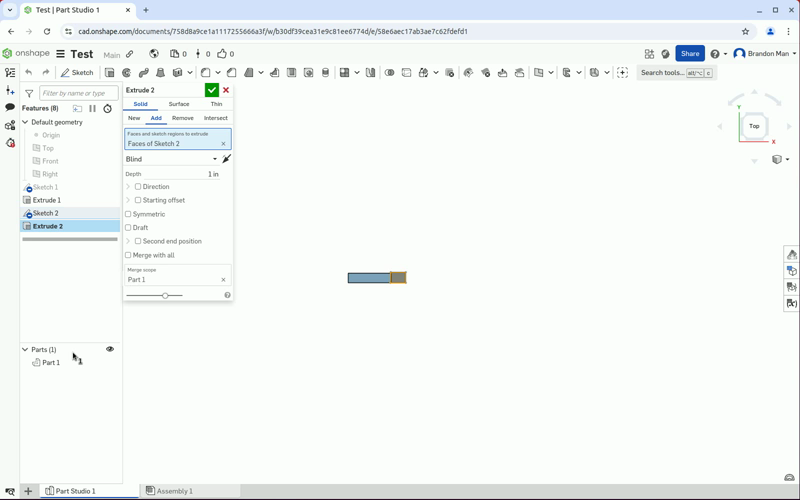
mouse_move(143, 106)
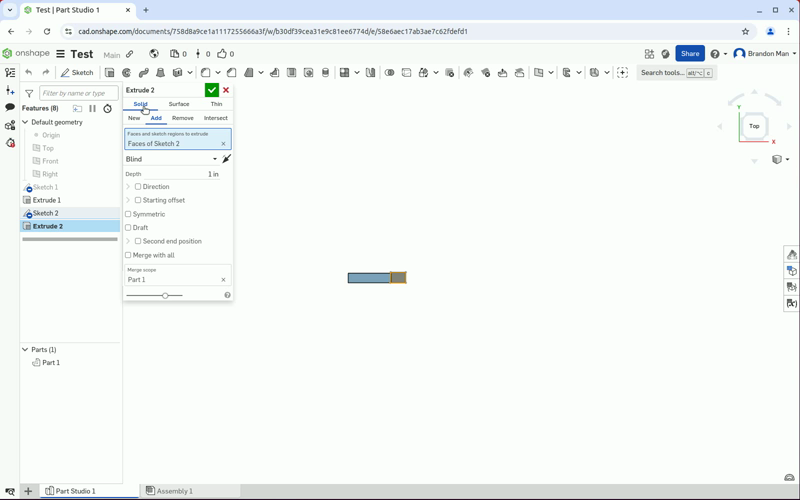
click(143, 106)
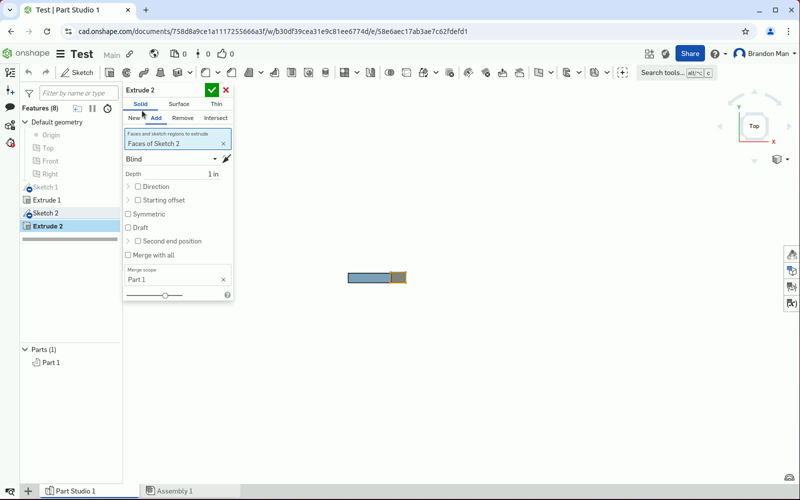
mouse_move(137, 120)
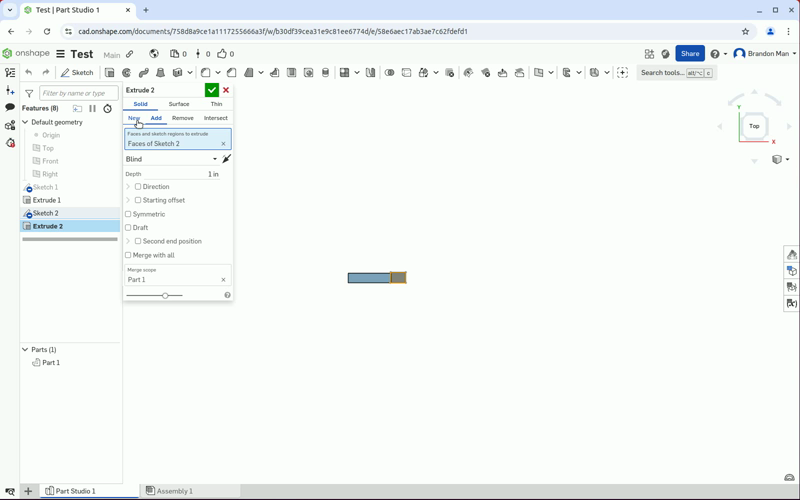
click(137, 120)
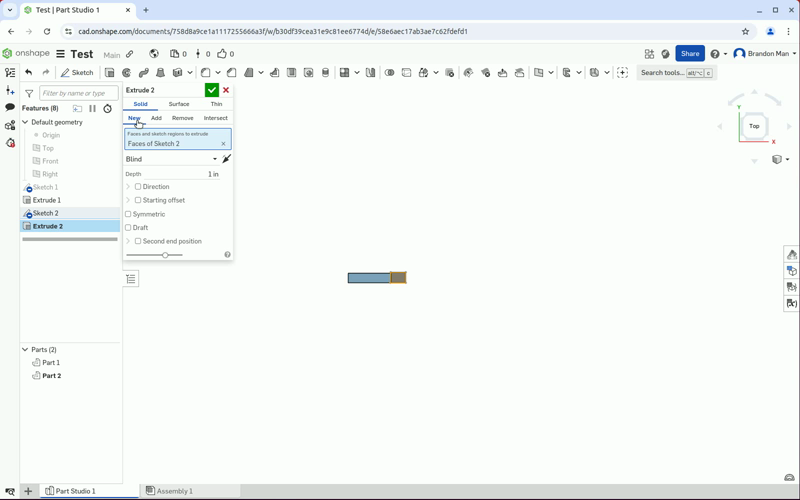
key(tab, 4)
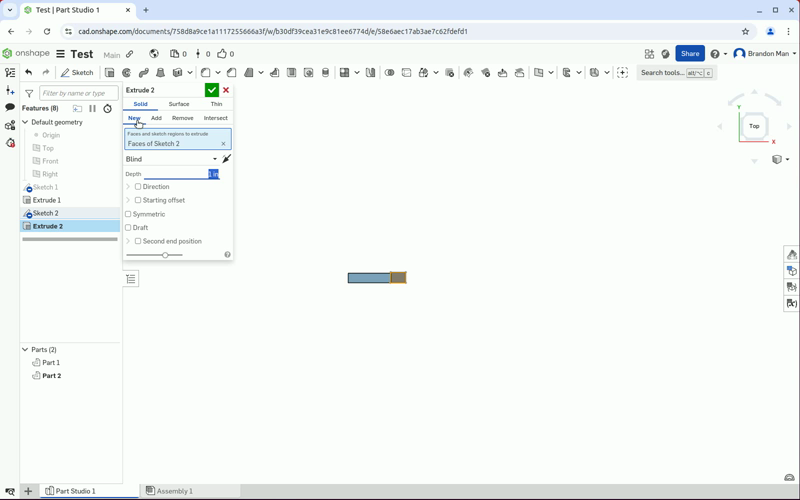
text(3.37)
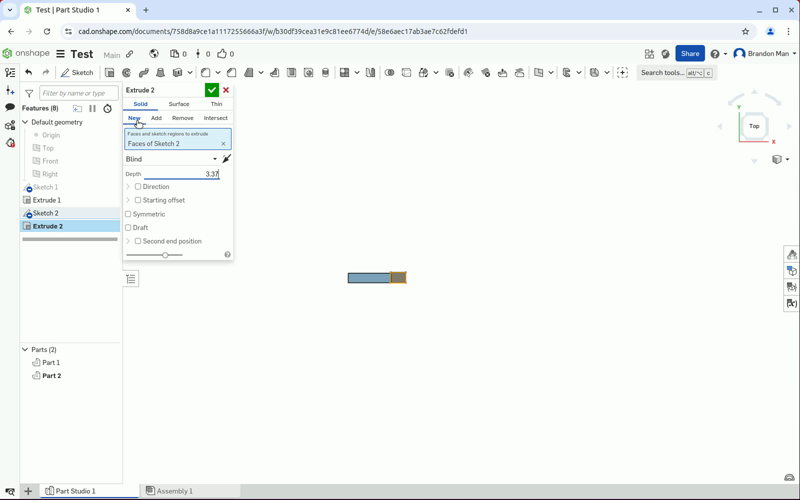
key(enter)
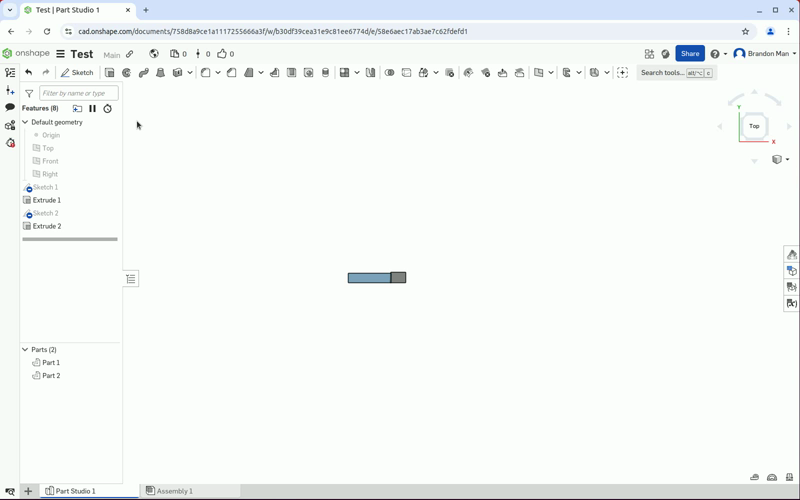
key(shift+h)
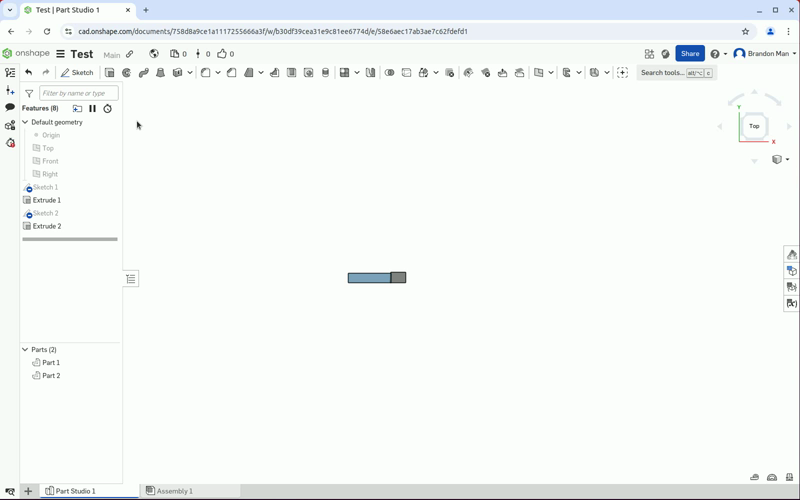
key(shift+h)
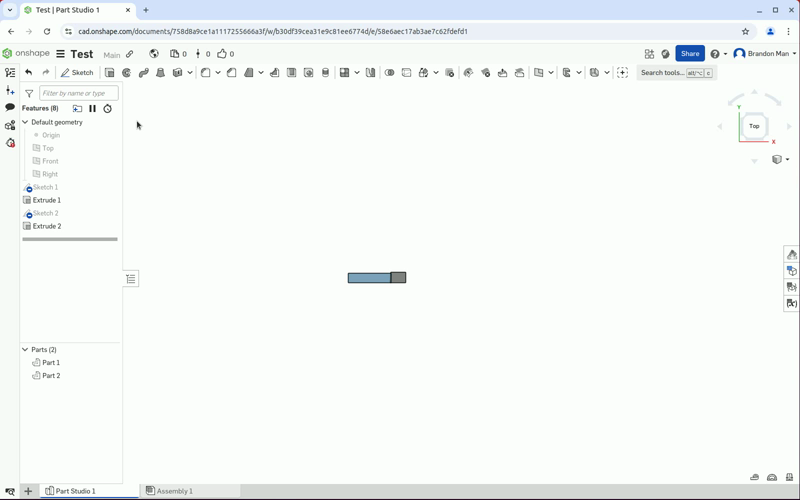
mouse_move(73, 189)
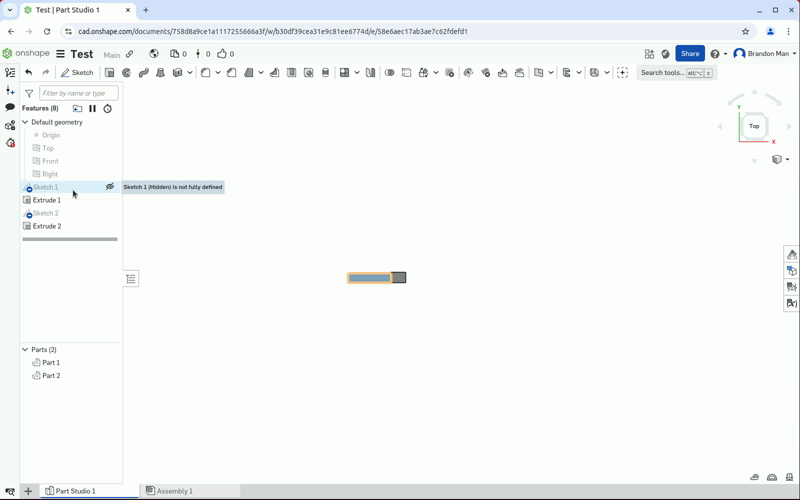
click(73, 189)
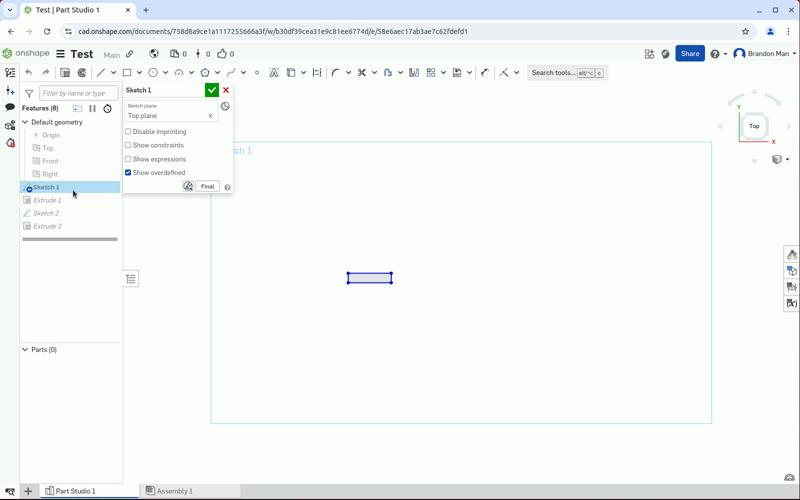
mouse_move(229, 92)
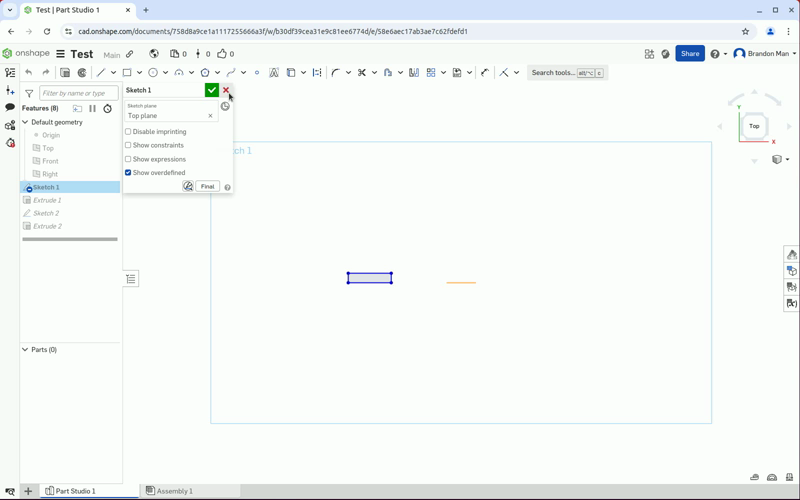
click(229, 92)
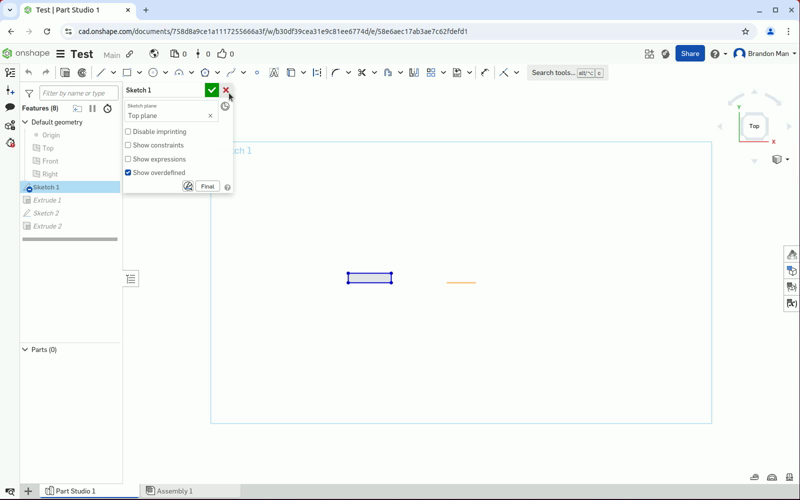
key(shift+s)
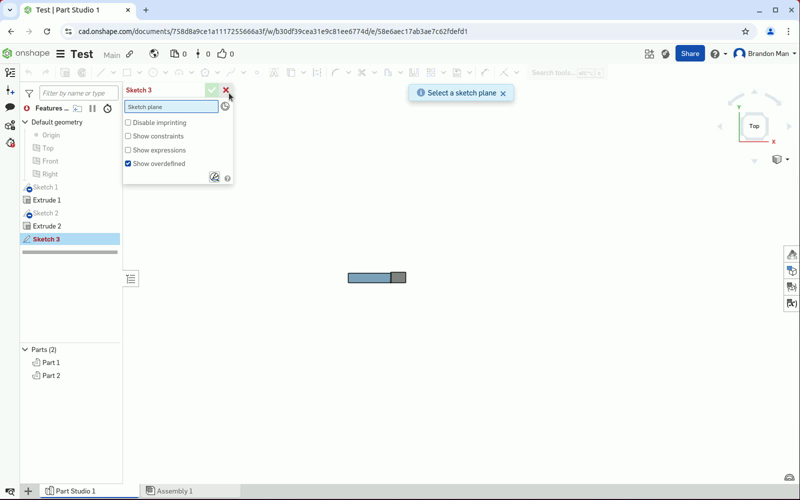
mouse_move(73, 150)
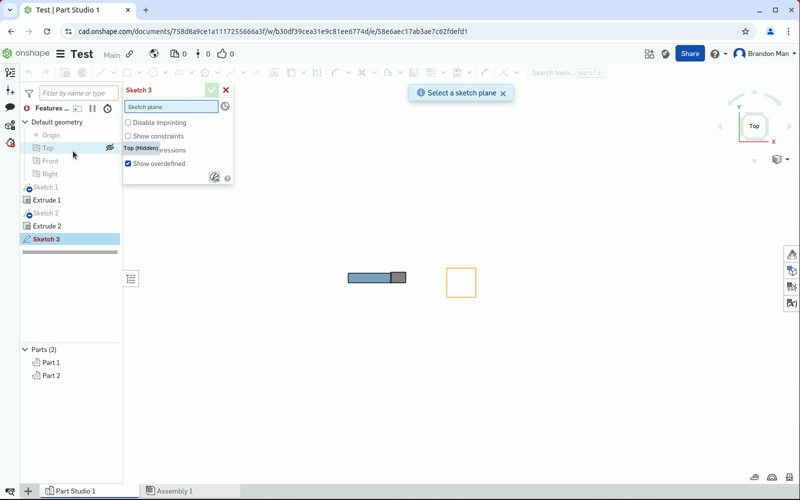
click(73, 150)
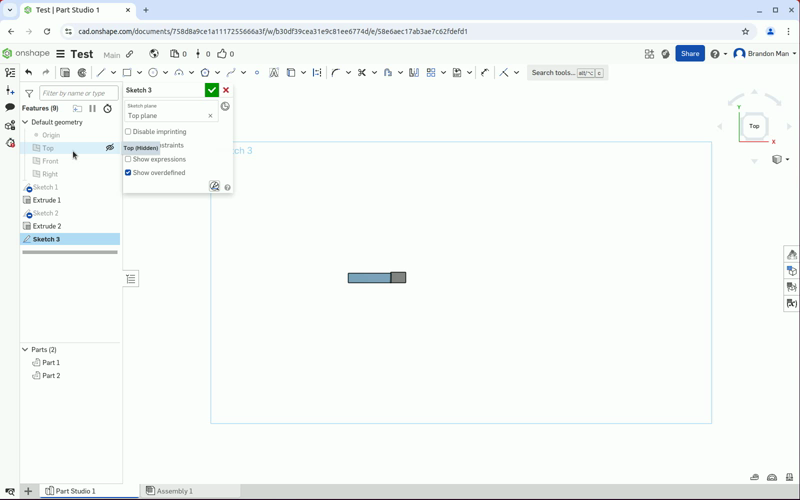
mouse_move(73, 352)
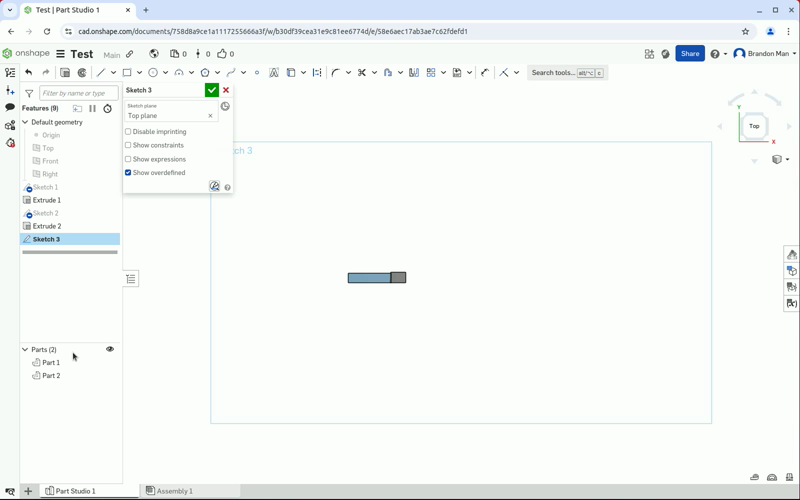
key(y)
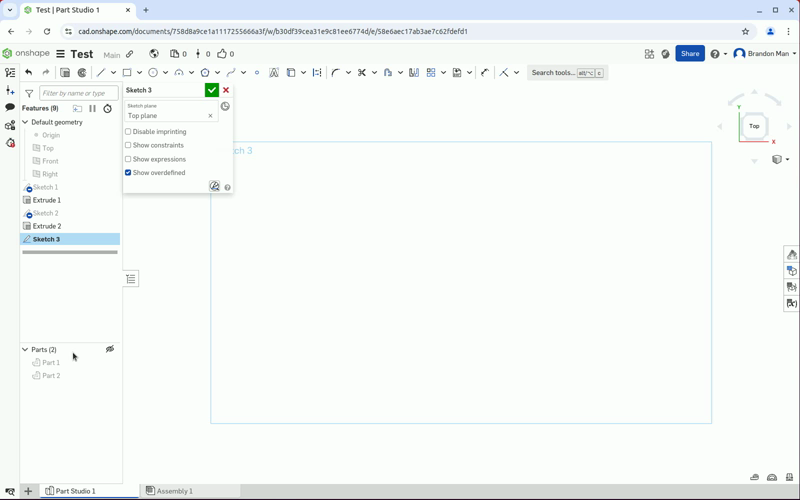
key(l)
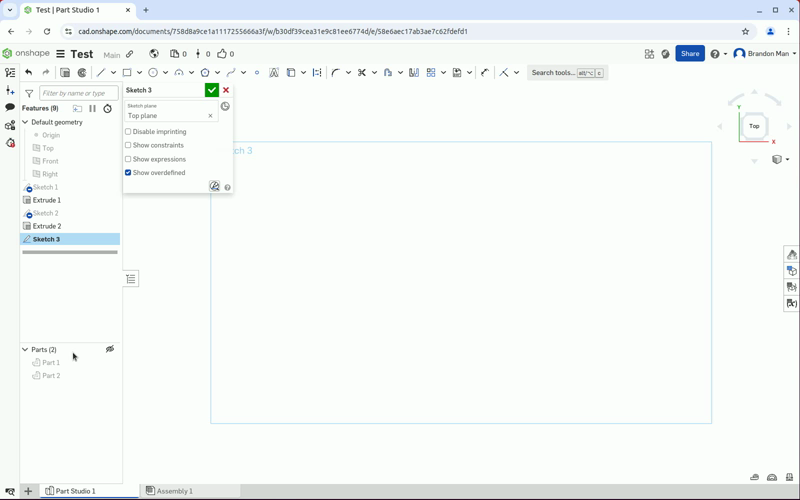
key_down(shift)
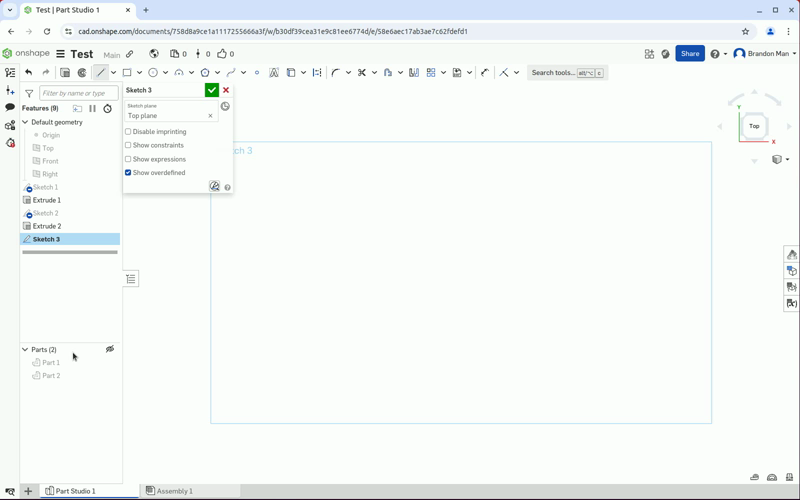
mouse_move(348, 272)
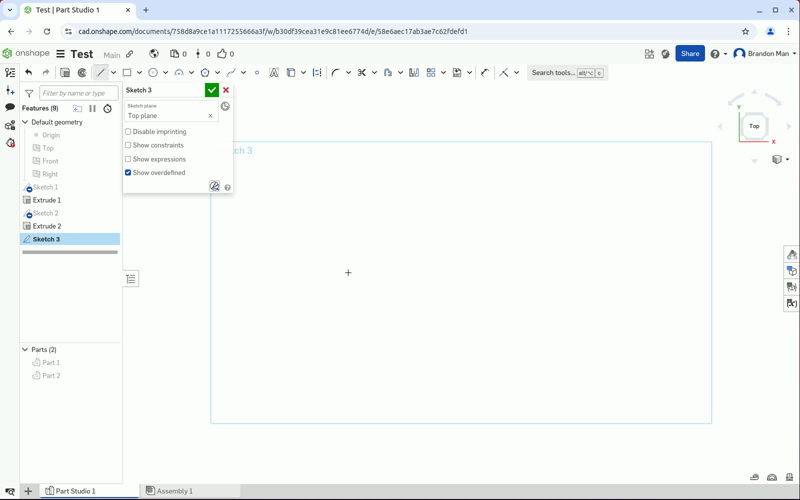
click(348, 272)
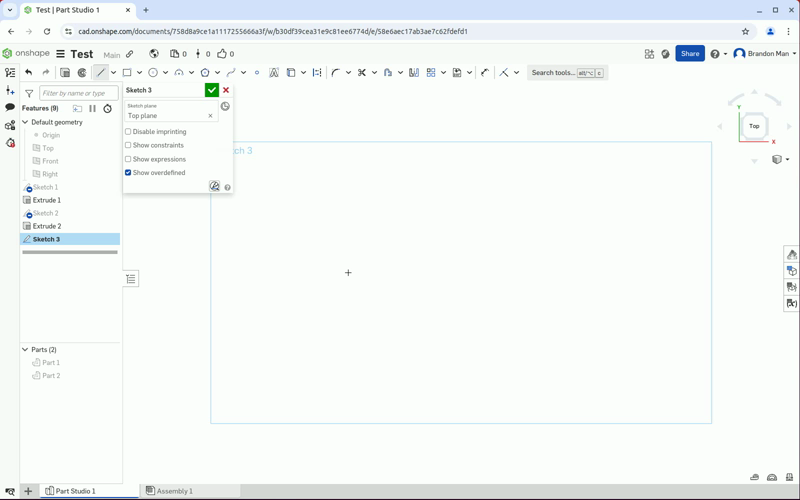
key_up(shift)
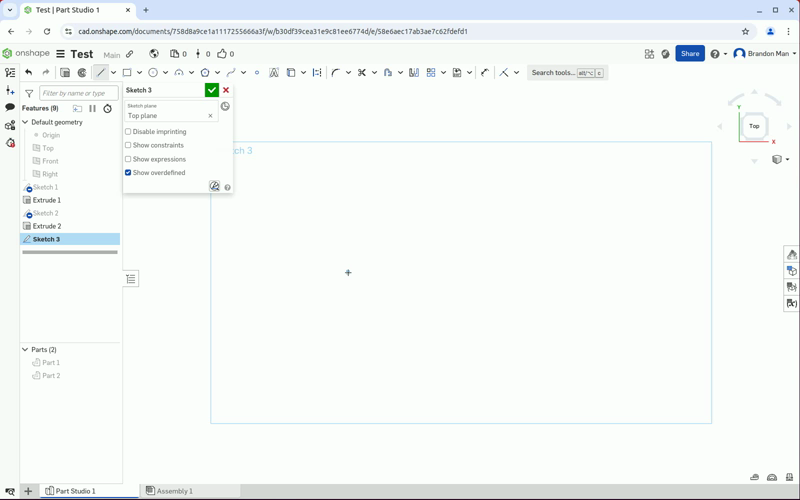
key_down(shift)
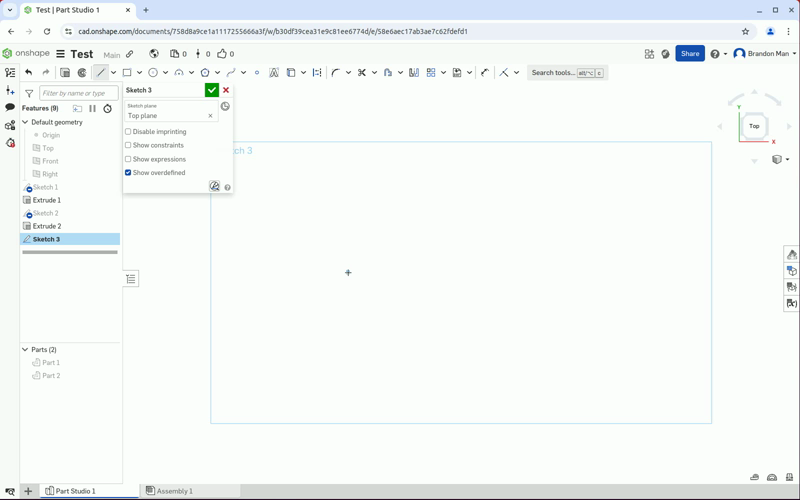
mouse_move(378, 272)
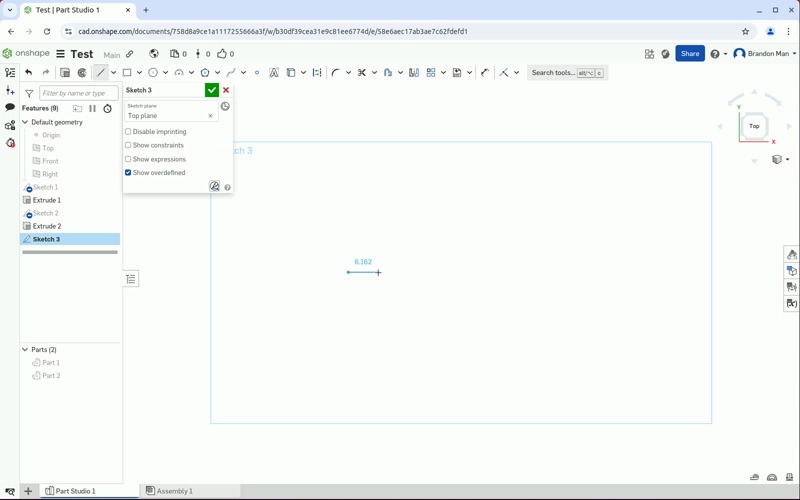
mouse_move(391, 272)
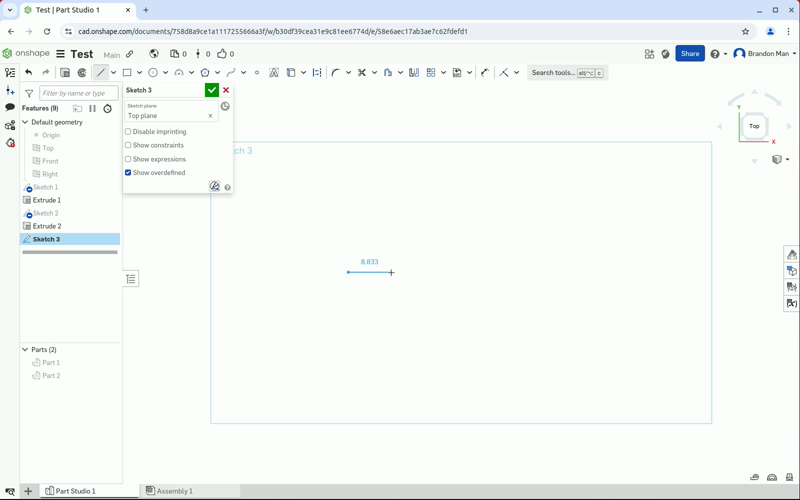
click(391, 272)
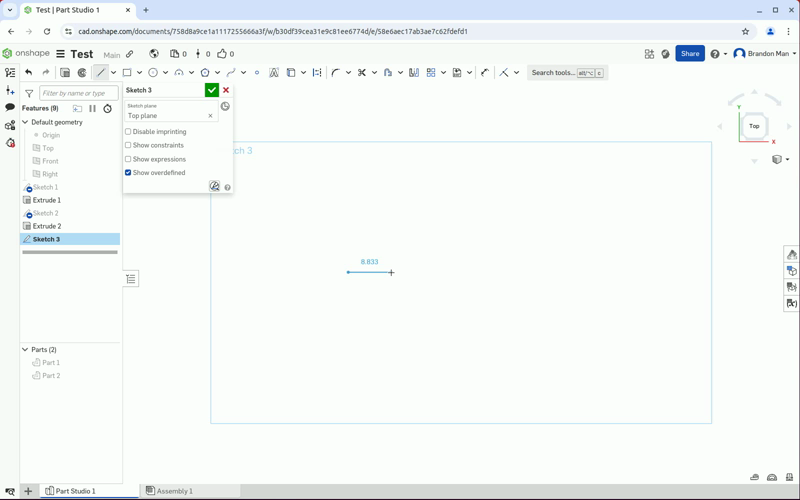
key_up(shift)
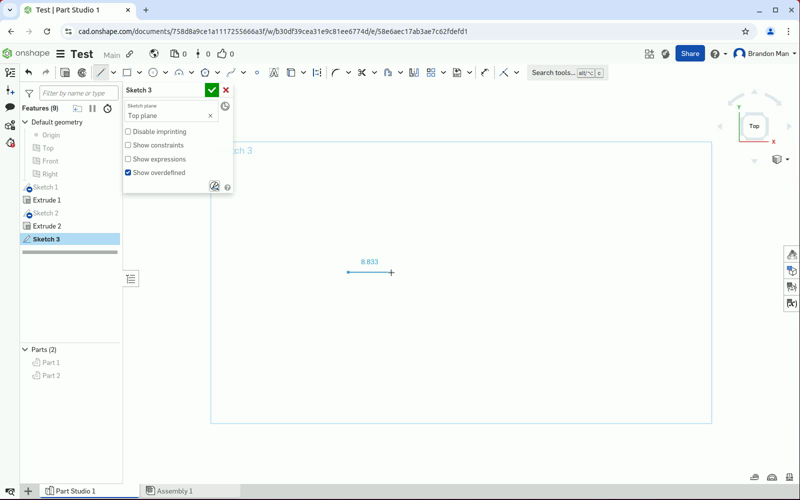
key_down(shift)
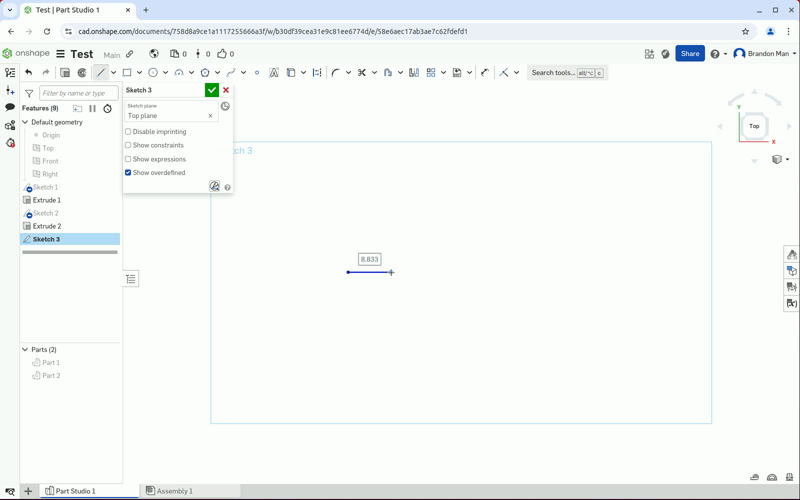
mouse_move(421, 272)
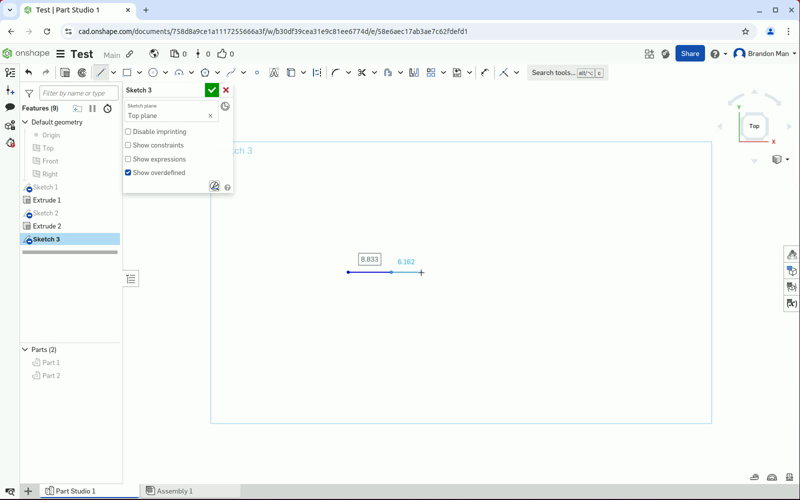
mouse_move(391, 268)
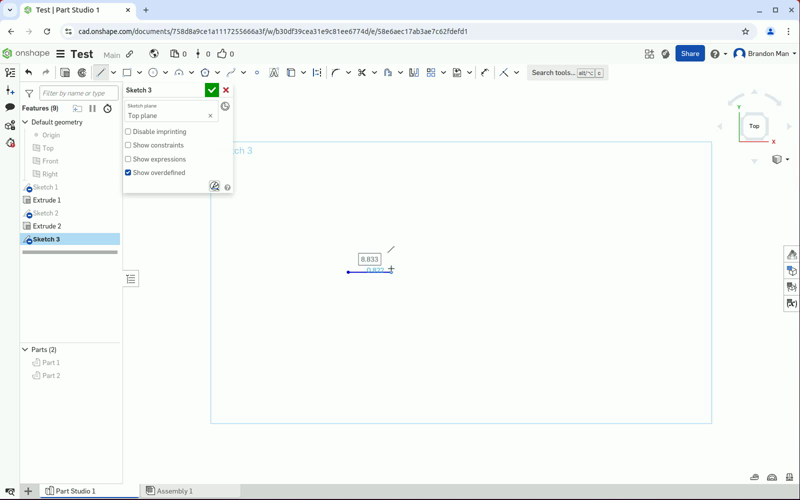
scroll(6)
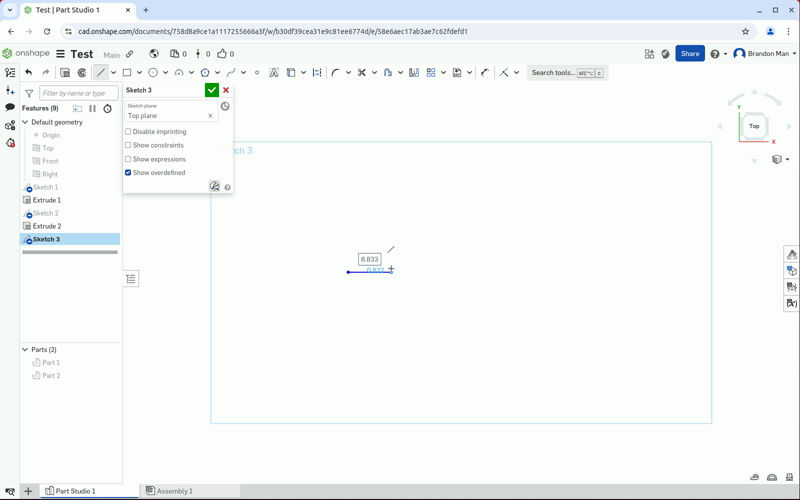
scroll(6)
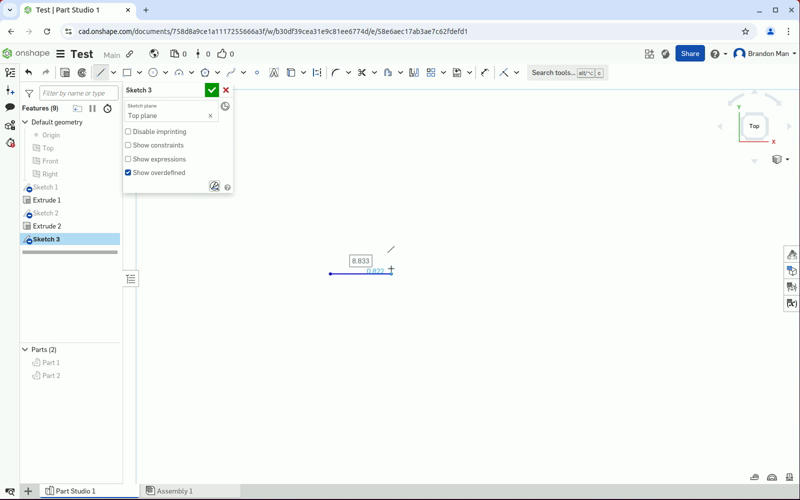
scroll(6)
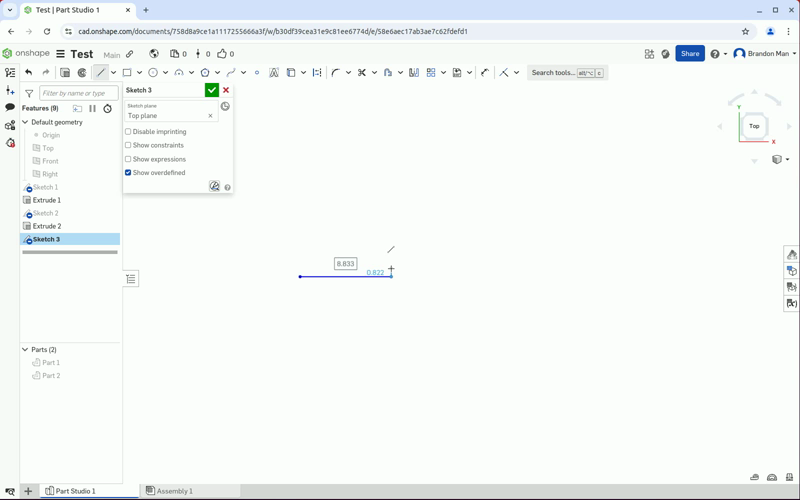
scroll(6)
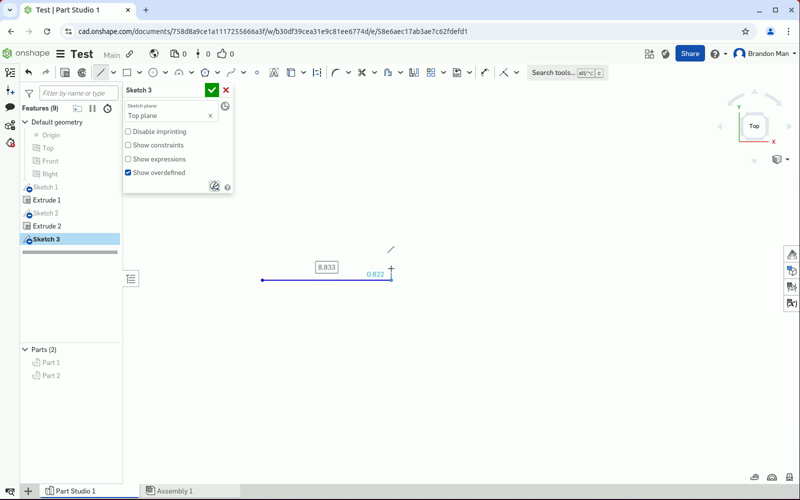
scroll(6)
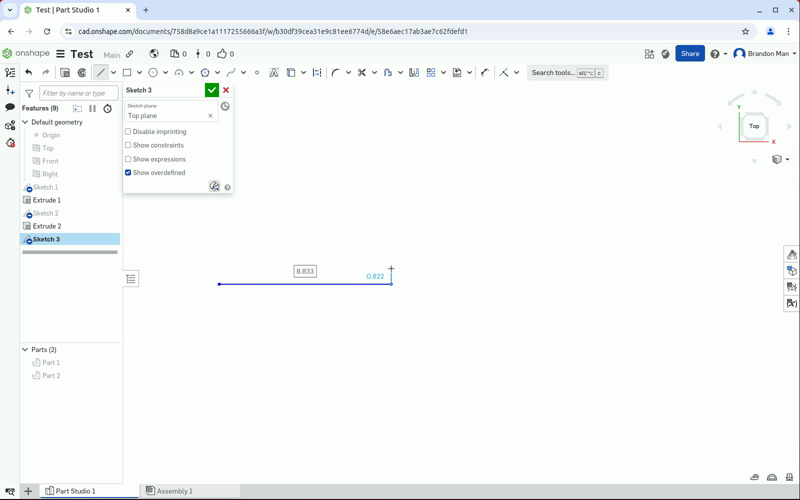
scroll(6)
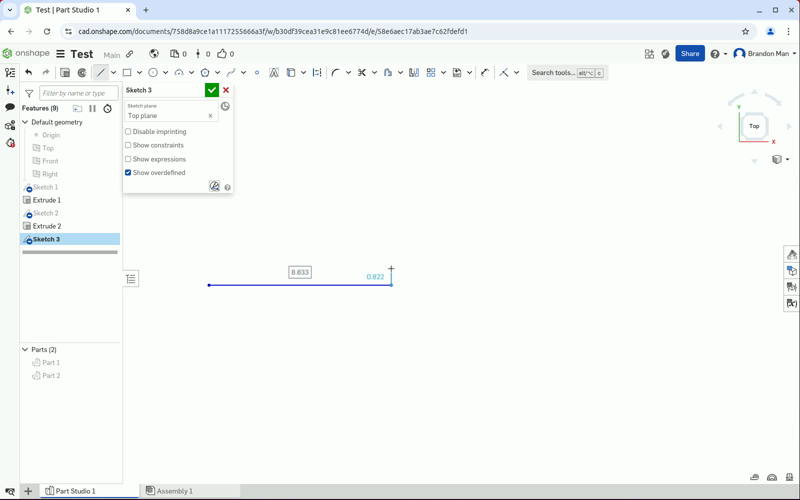
scroll(6)
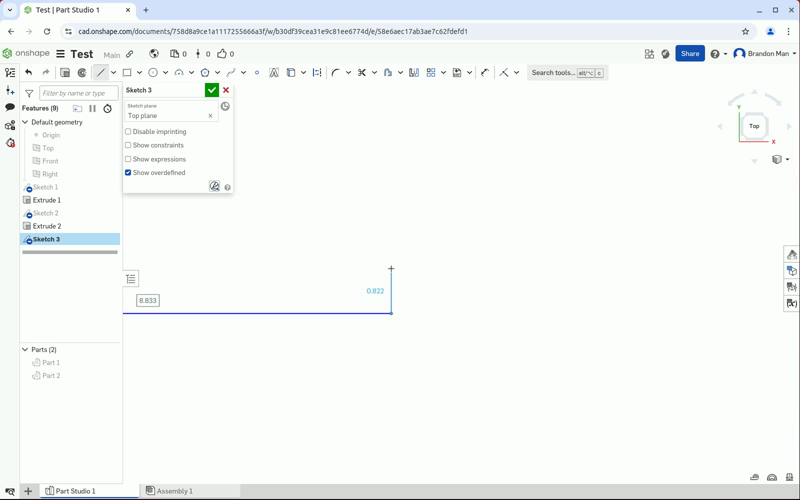
click(391, 268)
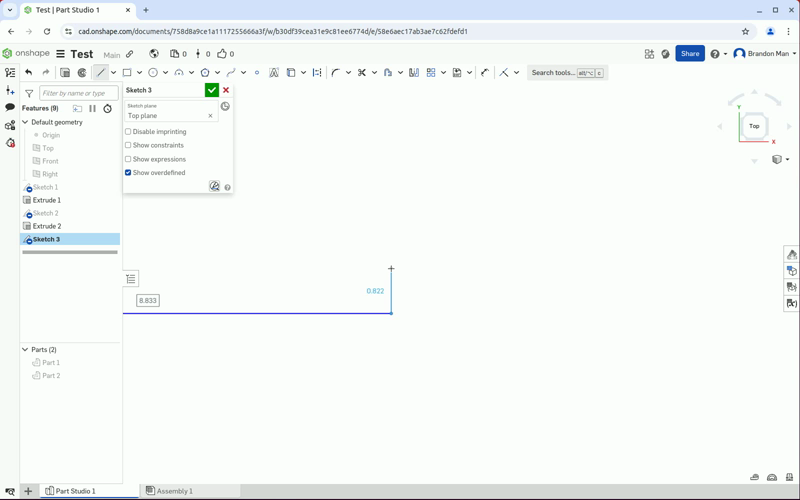
scroll(-6)
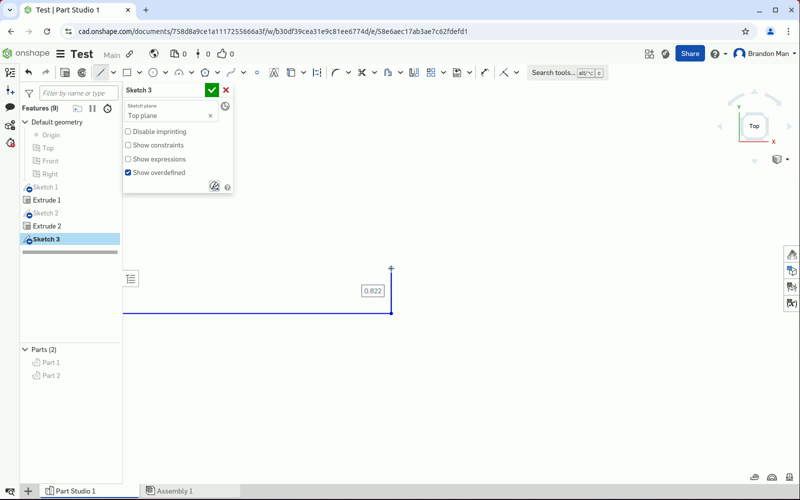
scroll(-6)
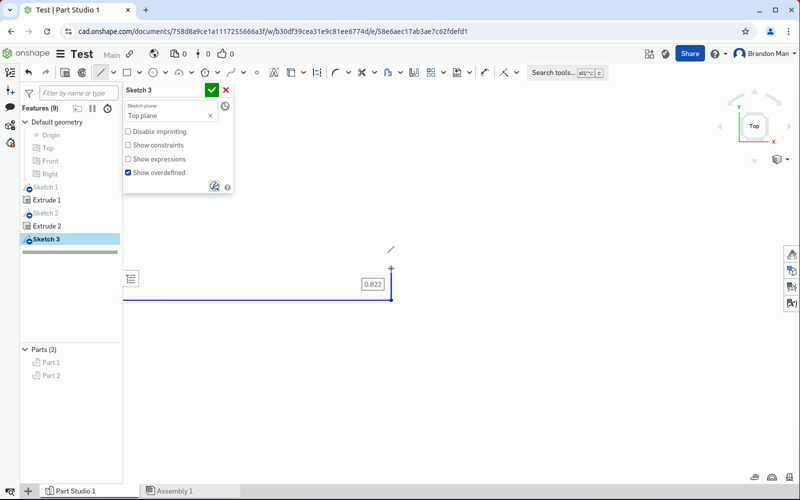
scroll(-6)
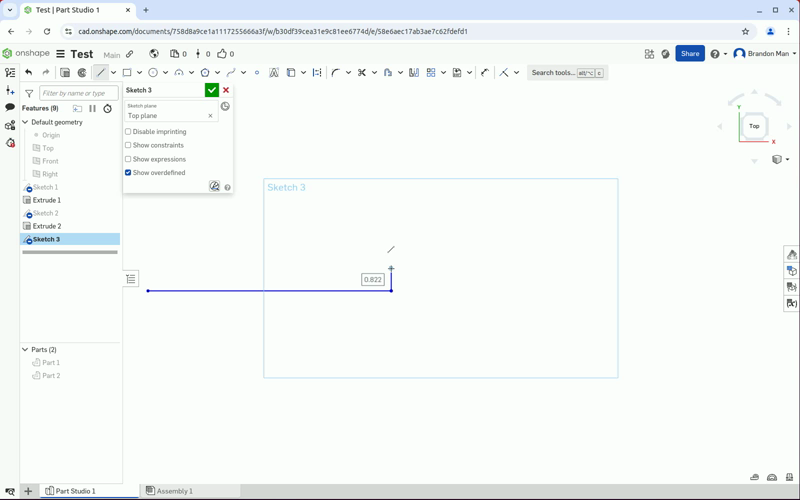
scroll(-6)
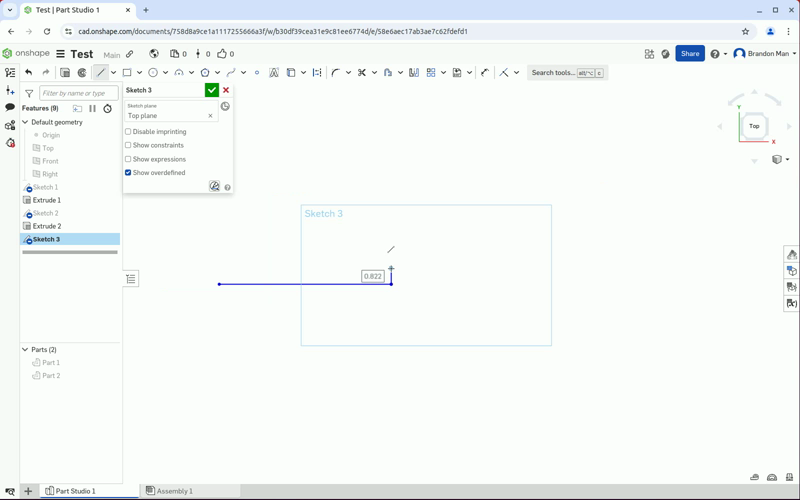
scroll(-6)
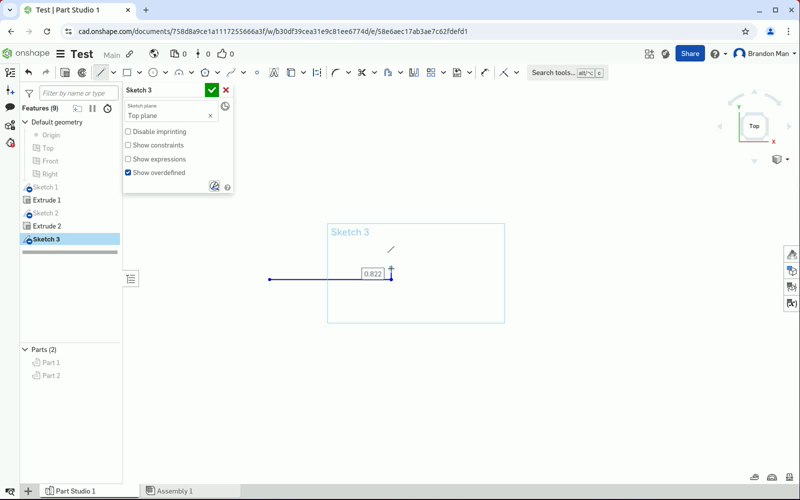
scroll(-6)
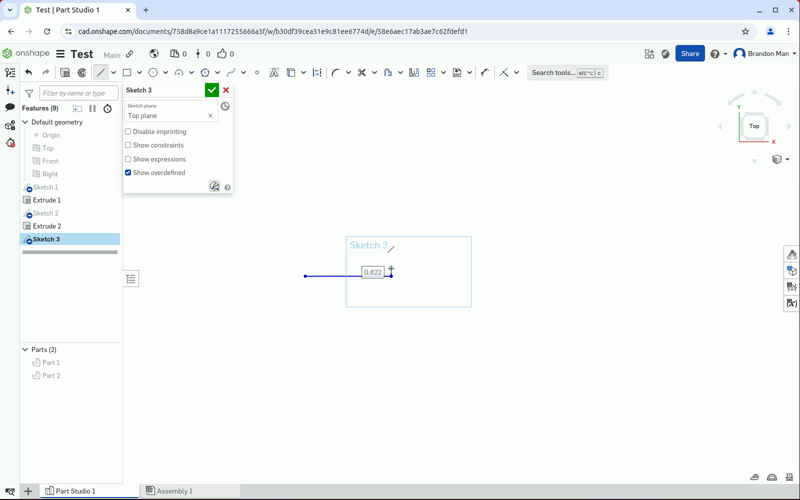
scroll(-6)
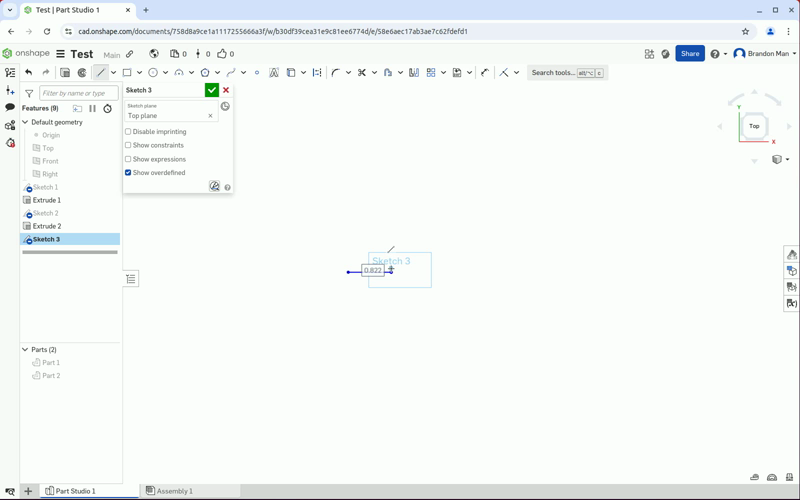
key_up(shift)
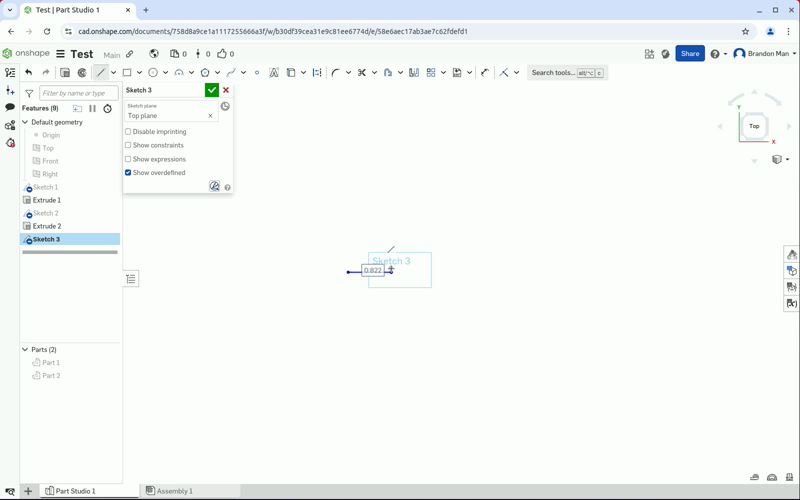
key(esc)
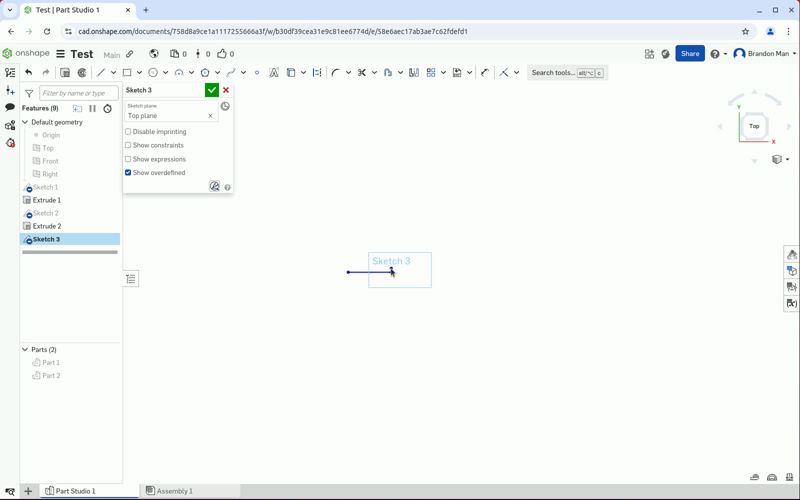
key(a)
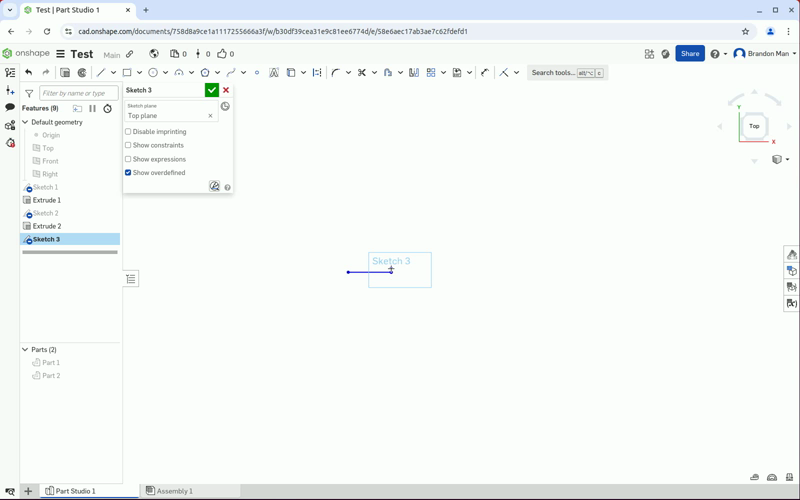
mouse_move(391, 268)
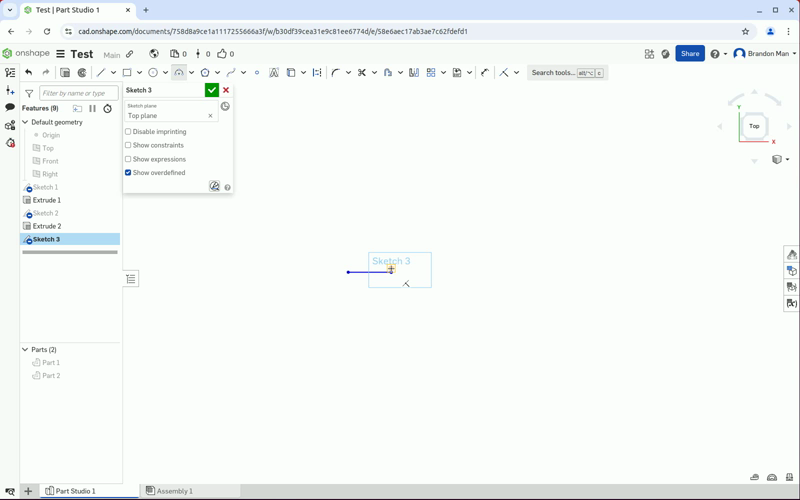
scroll(6)
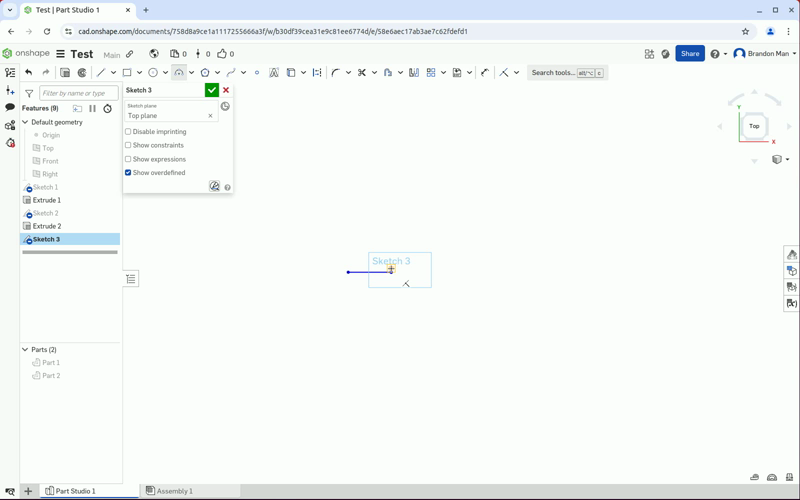
scroll(6)
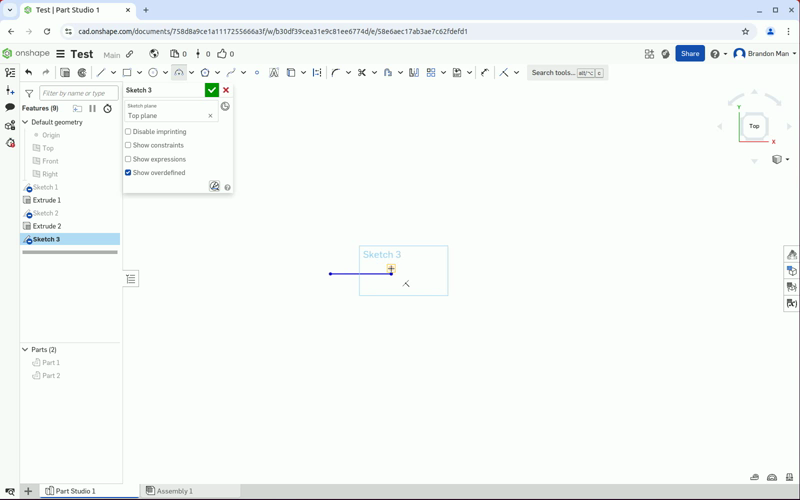
scroll(6)
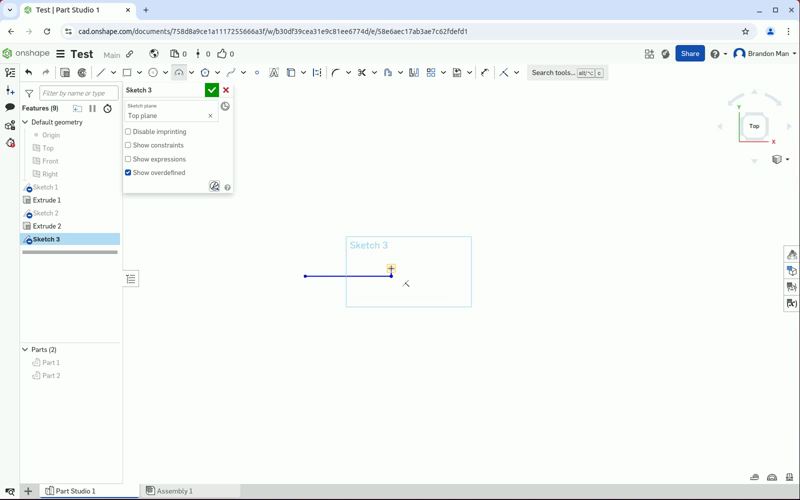
scroll(6)
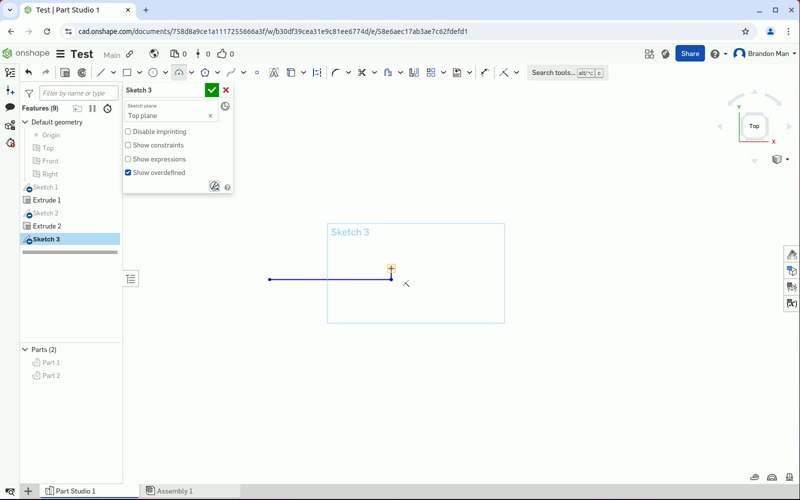
scroll(6)
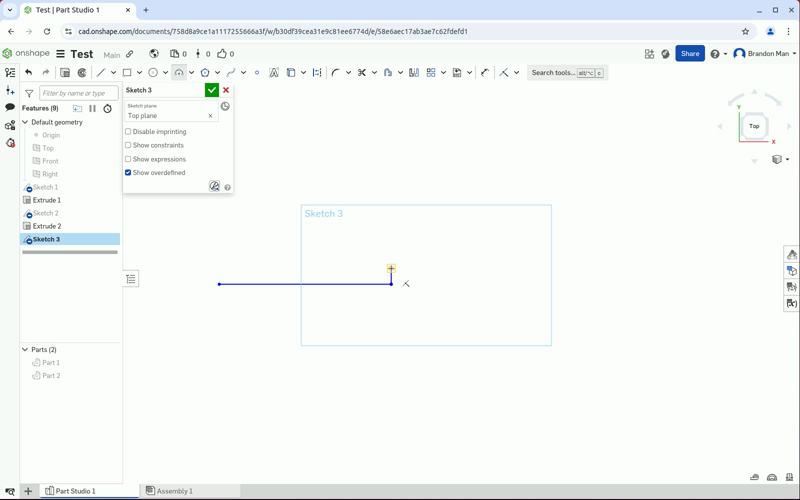
scroll(6)
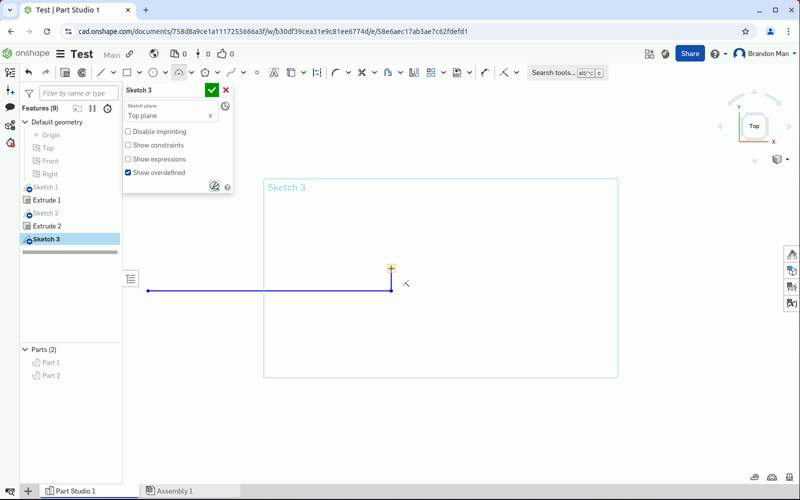
scroll(6)
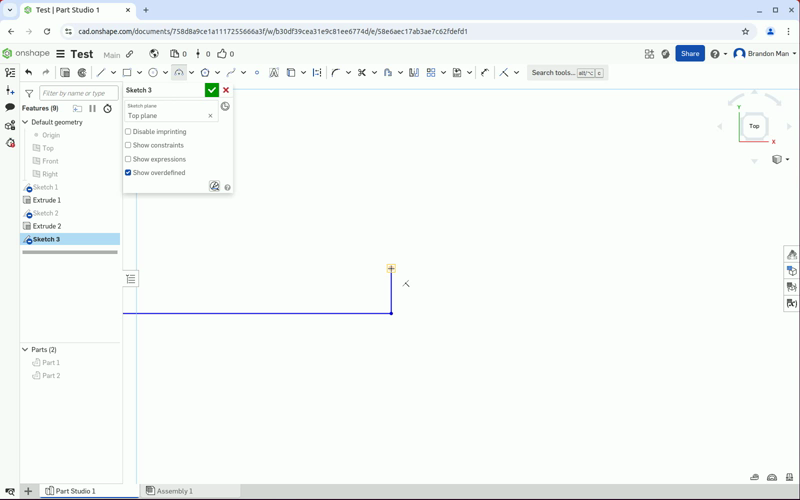
click(391, 268)
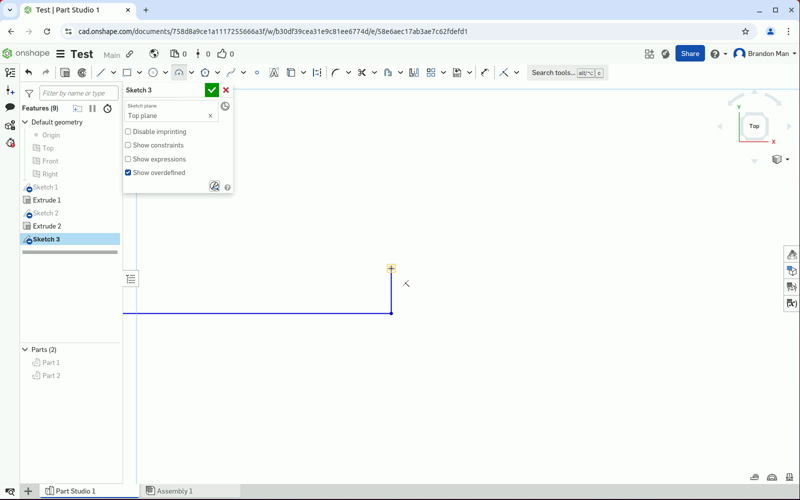
scroll(-6)
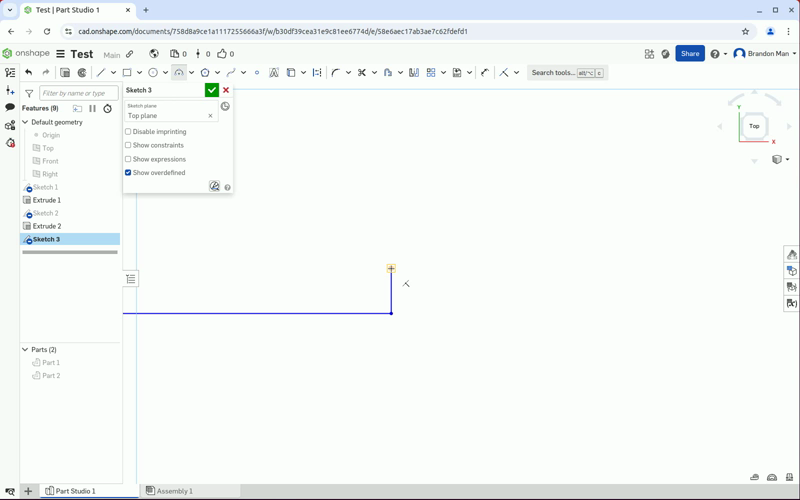
scroll(-6)
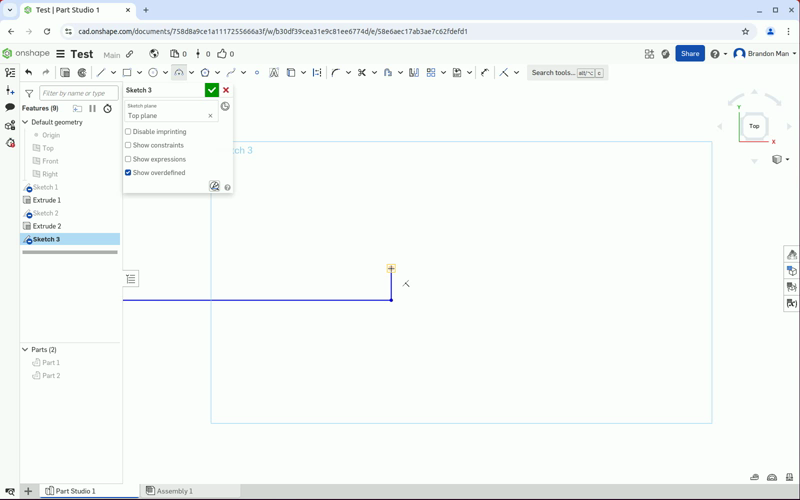
scroll(-6)
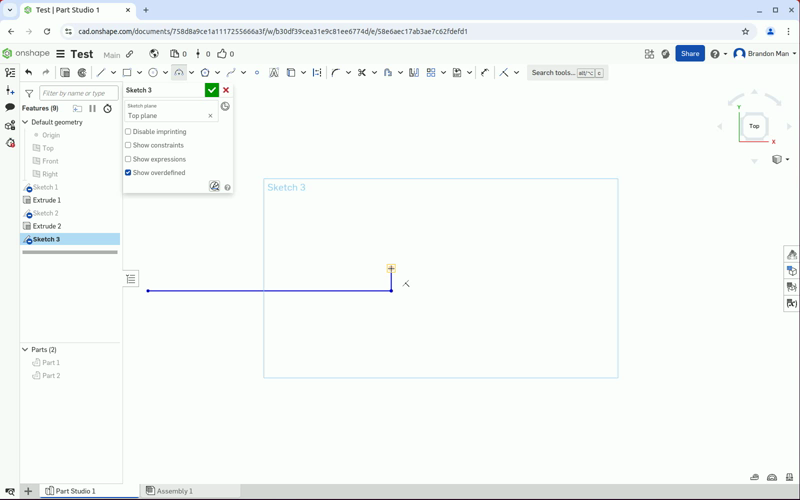
scroll(-6)
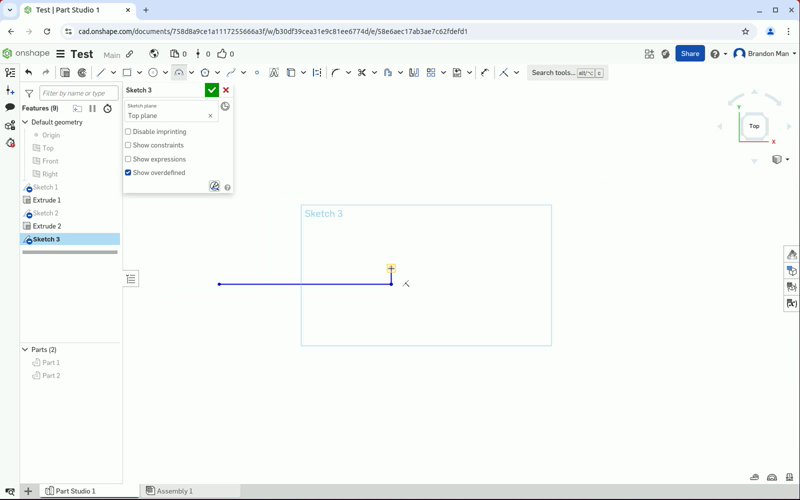
scroll(-6)
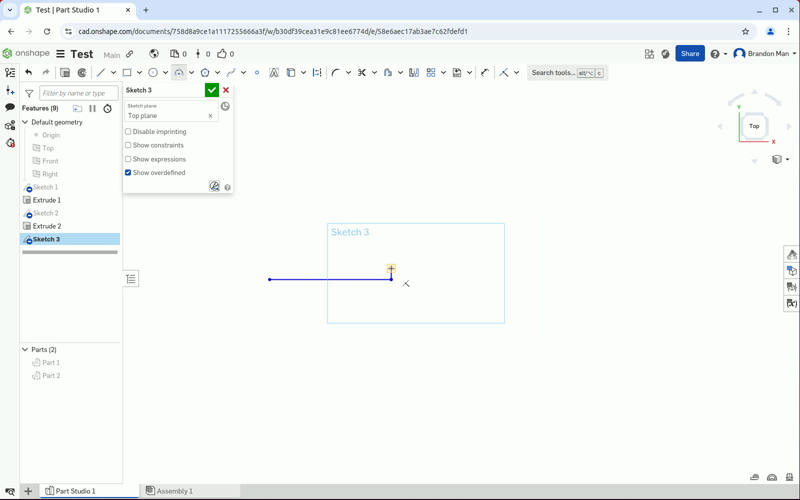
scroll(-6)
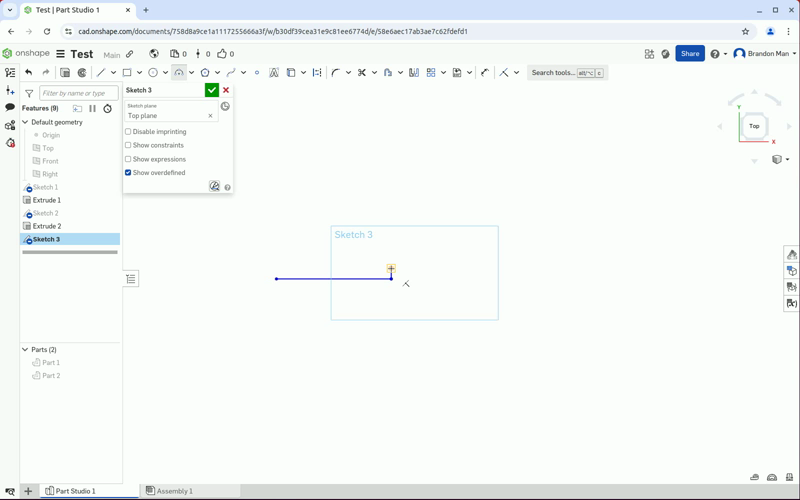
scroll(-6)
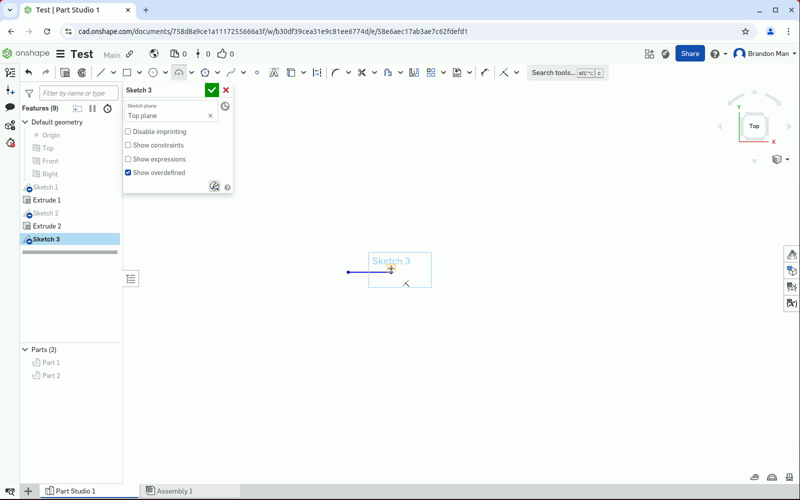
key_down(shift)
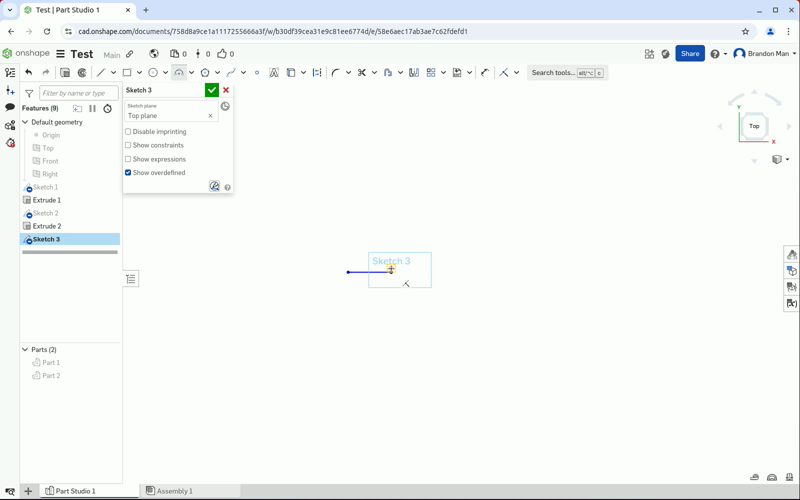
mouse_move(388, 265)
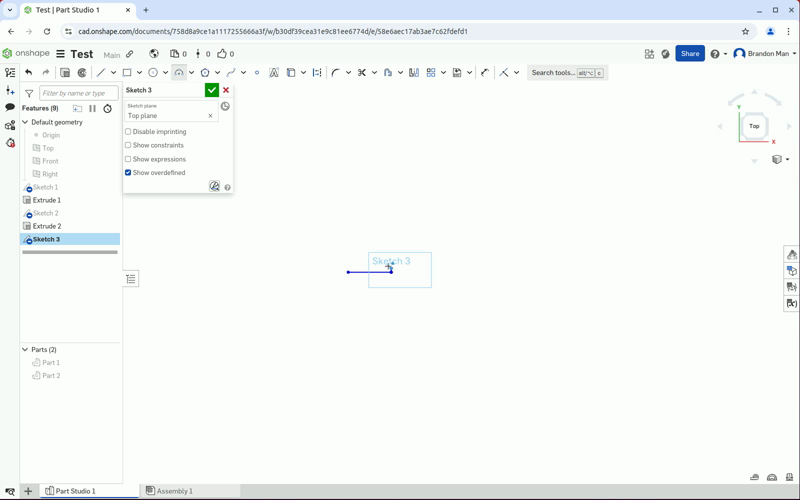
scroll(6)
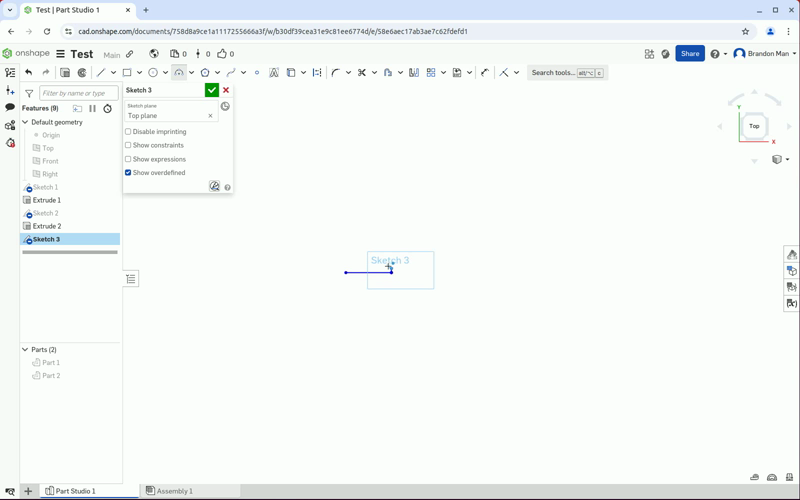
scroll(6)
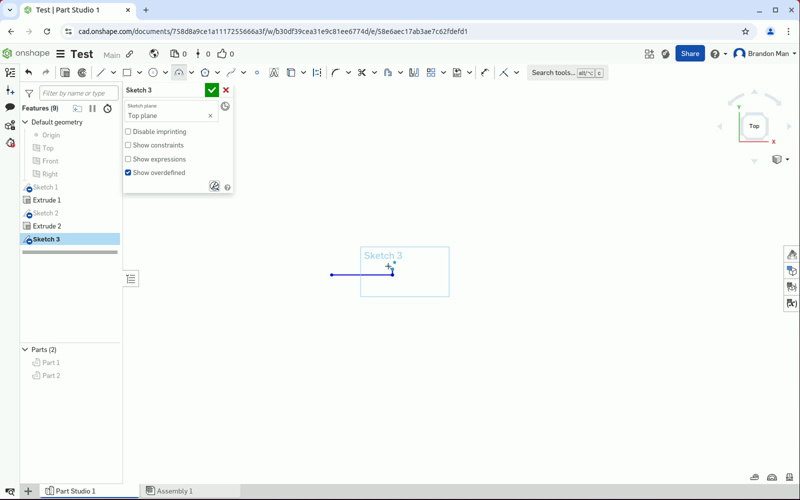
scroll(6)
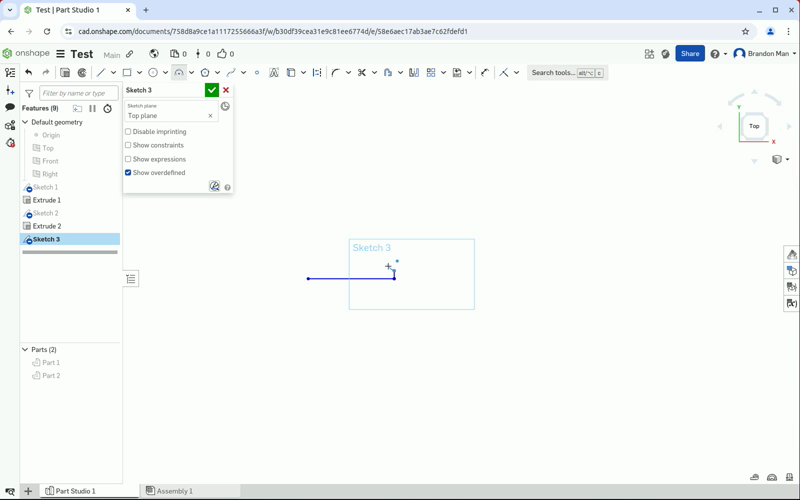
scroll(6)
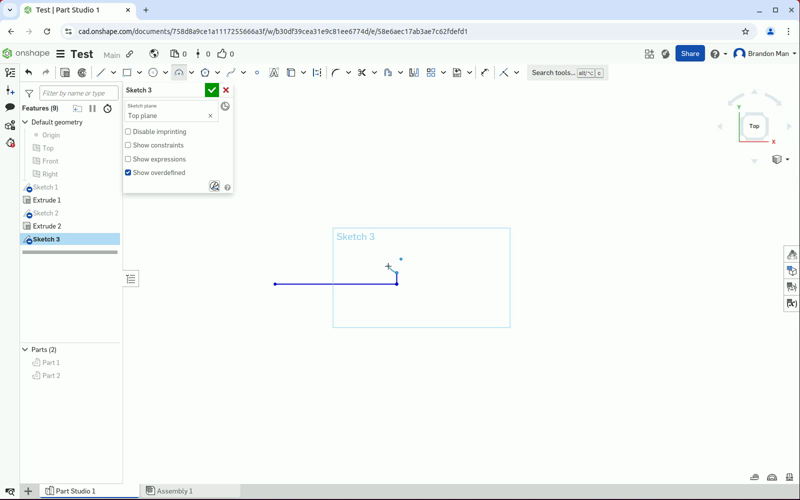
scroll(6)
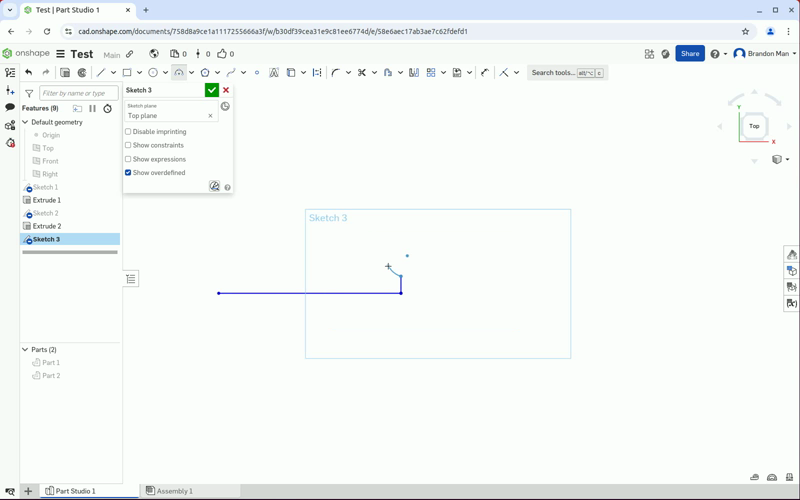
scroll(6)
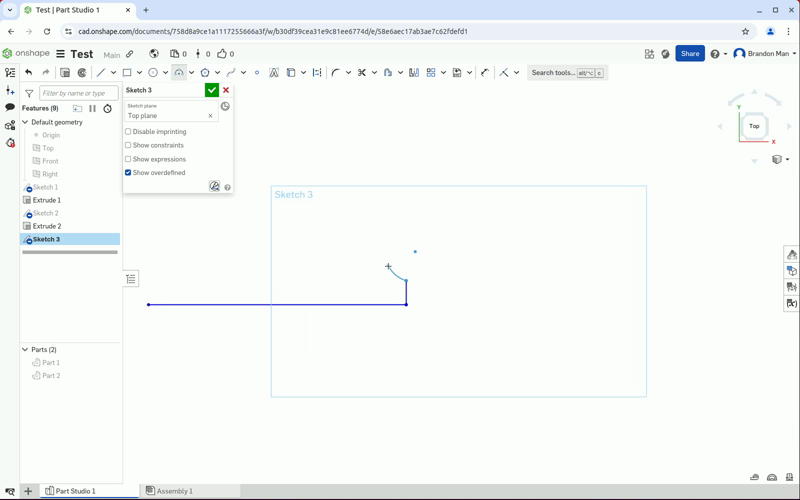
scroll(6)
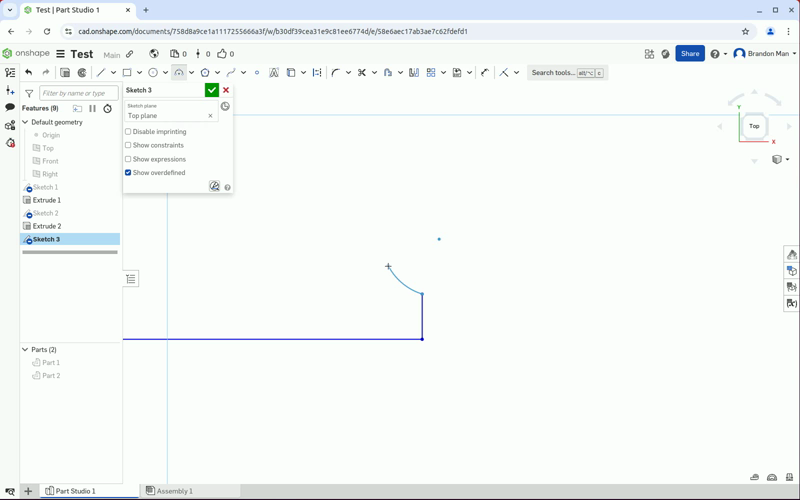
click(388, 265)
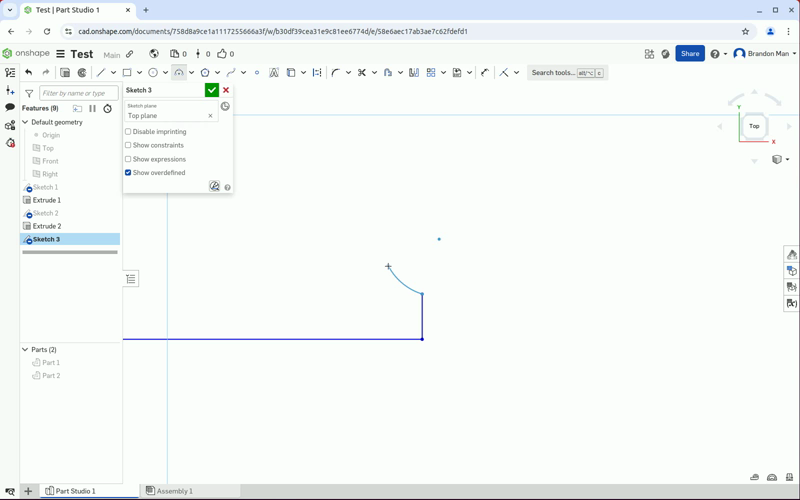
scroll(-6)
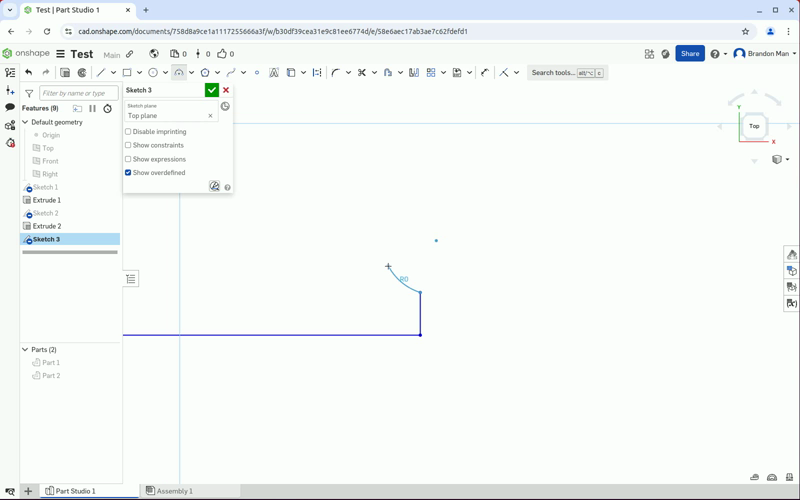
scroll(-6)
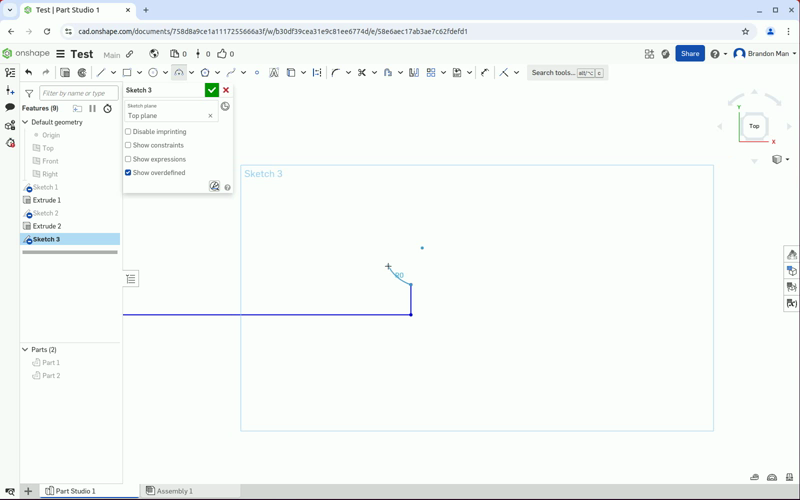
scroll(-6)
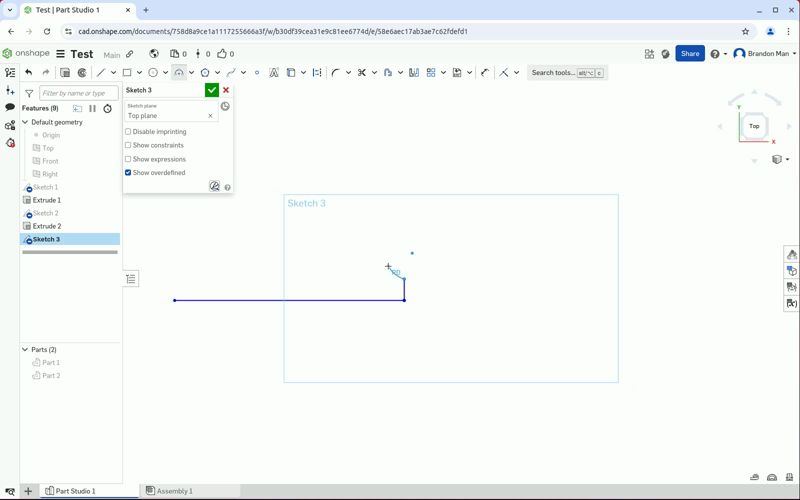
scroll(-6)
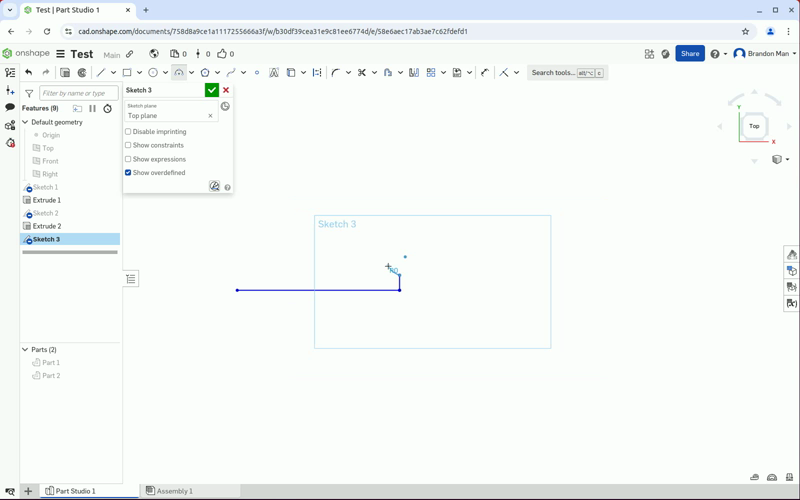
scroll(-6)
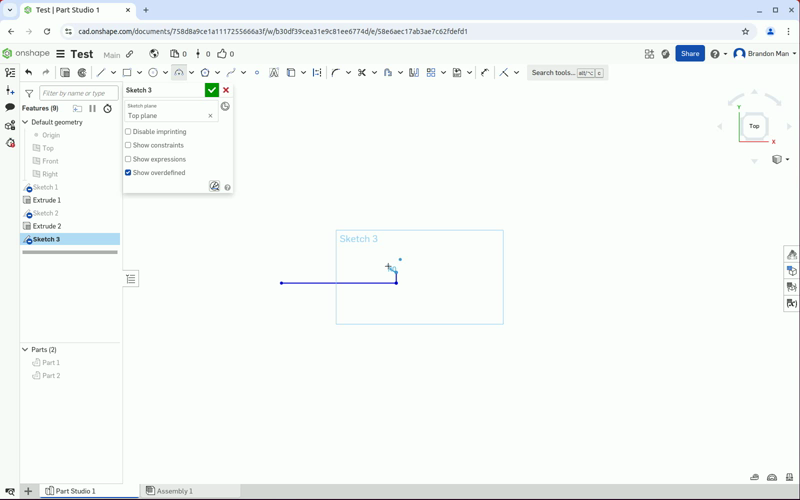
scroll(-6)
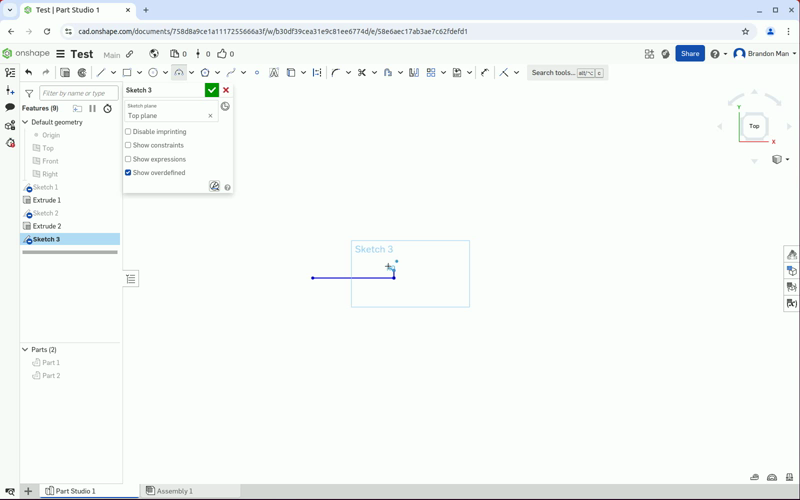
scroll(-6)
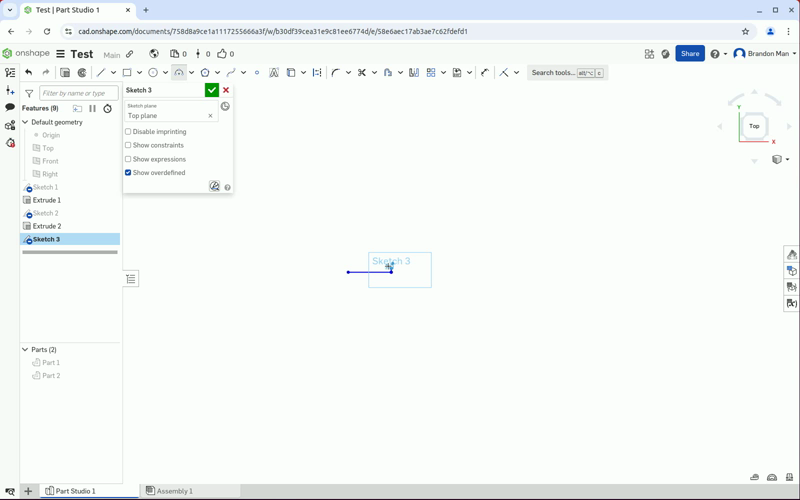
mouse_move(389, 267)
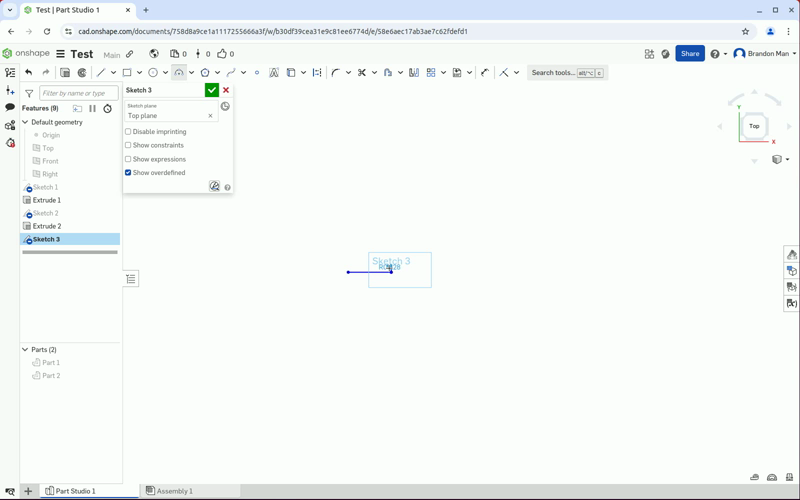
scroll(6)
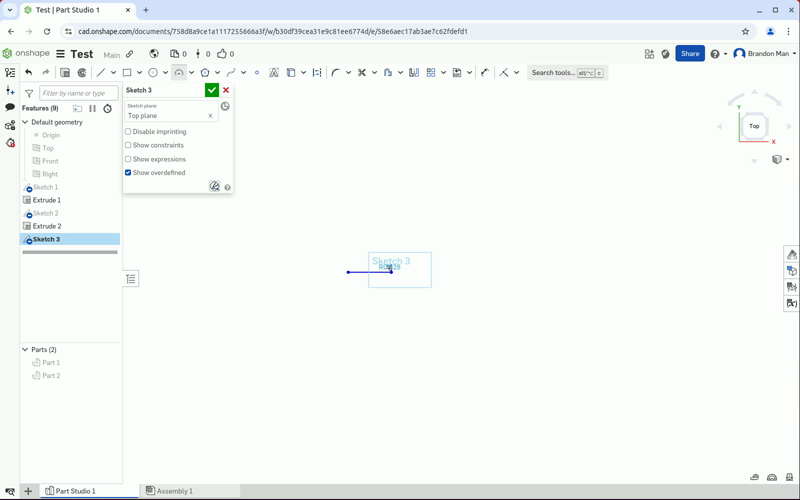
scroll(6)
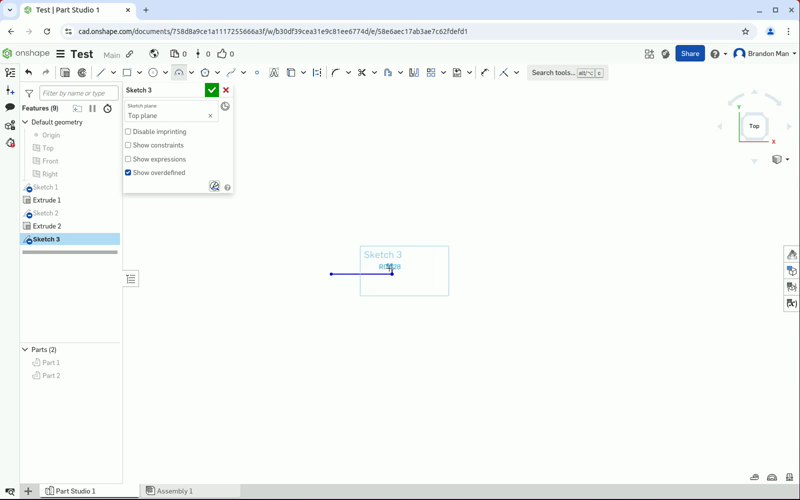
scroll(6)
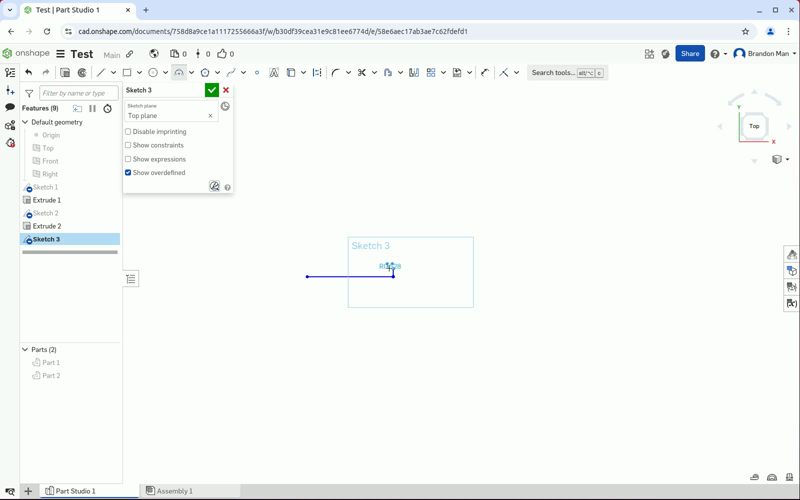
scroll(6)
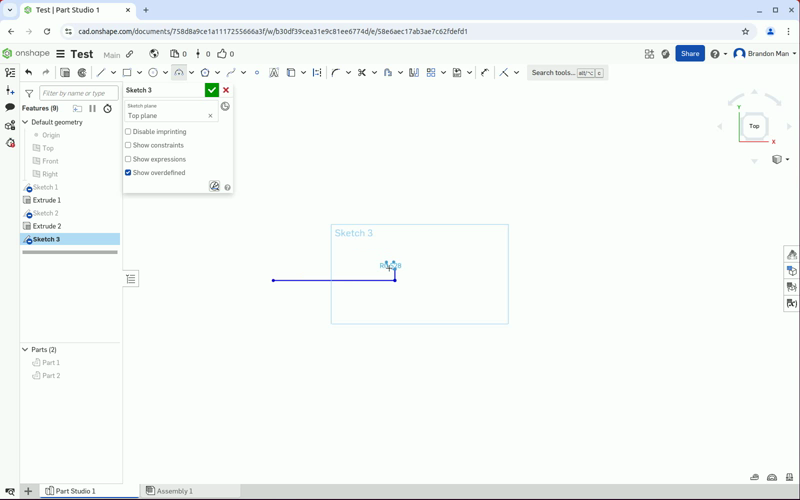
scroll(6)
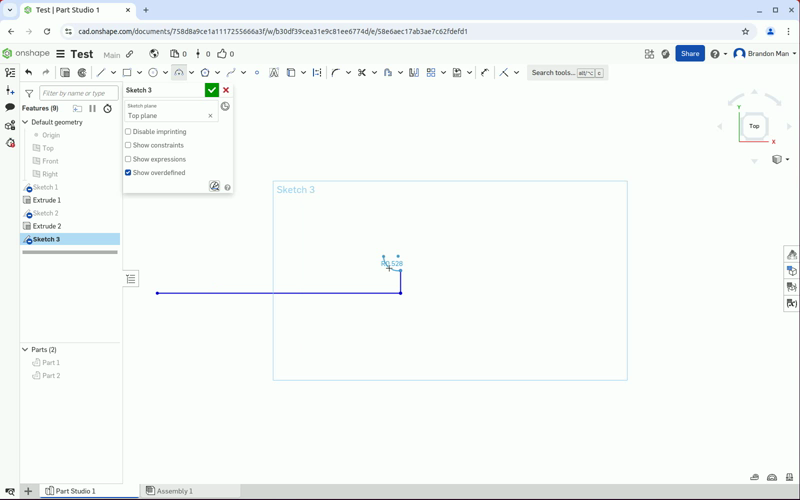
scroll(6)
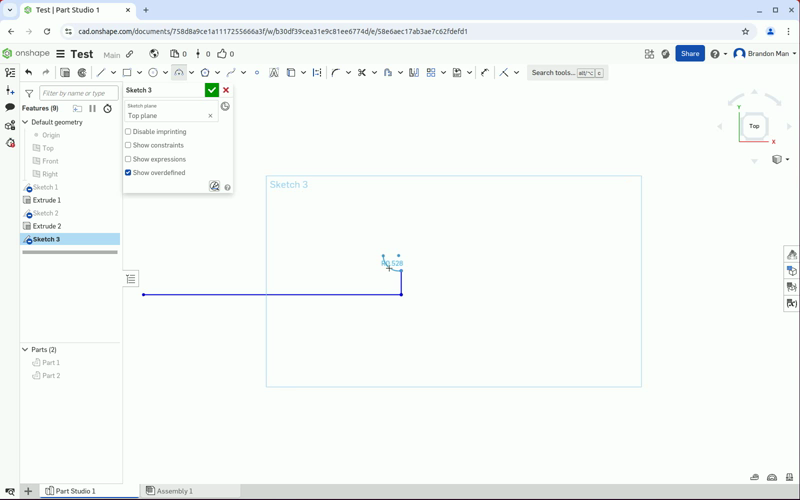
scroll(6)
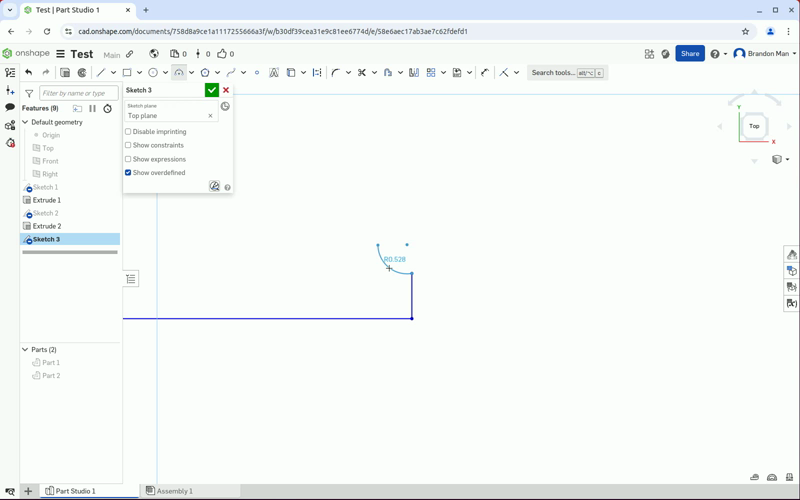
click(389, 267)
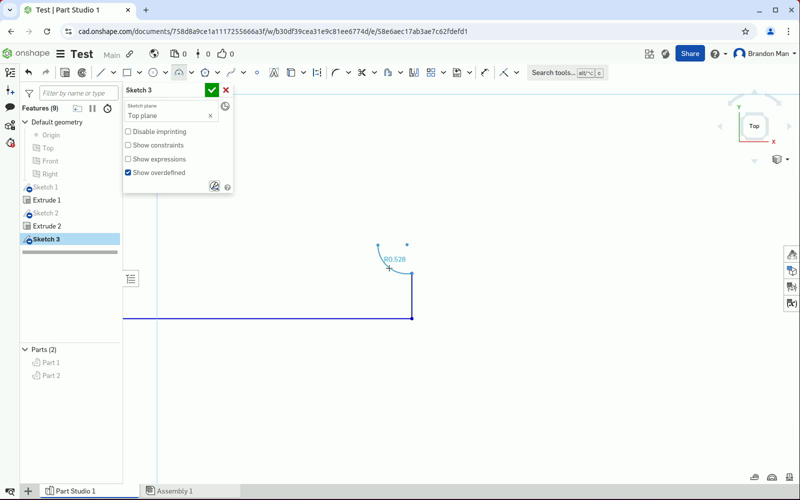
scroll(-6)
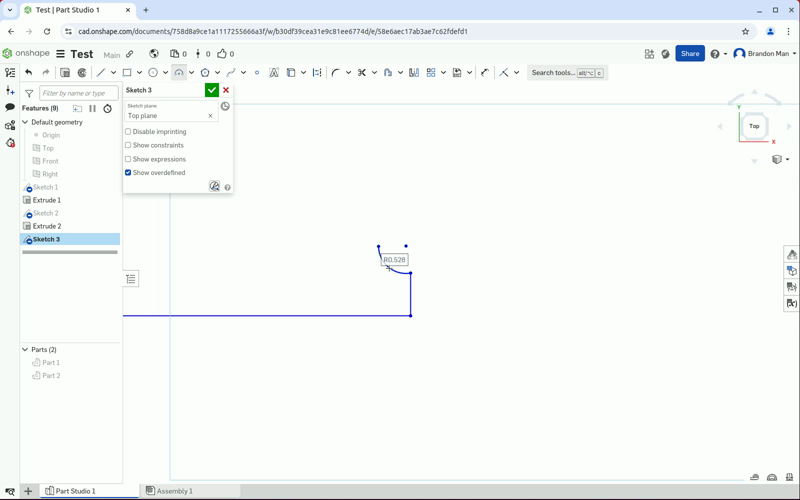
scroll(-6)
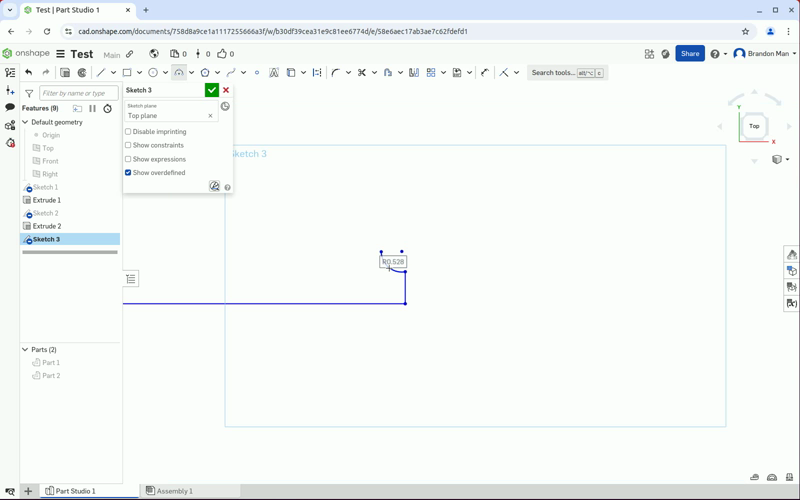
scroll(-6)
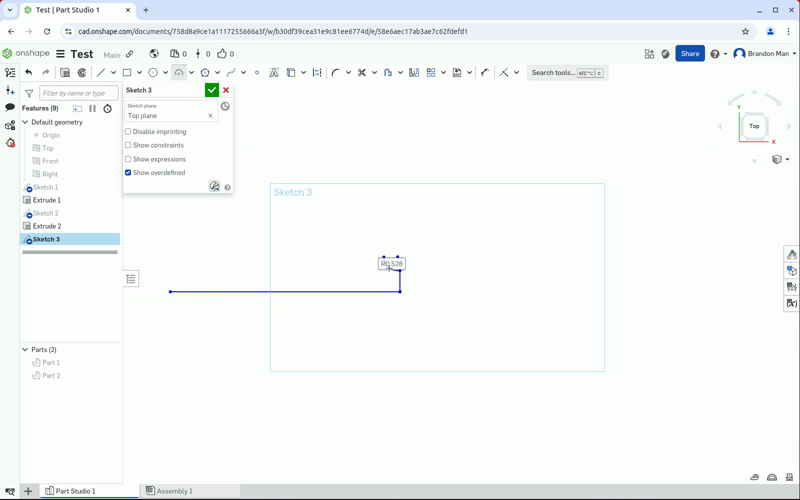
scroll(-6)
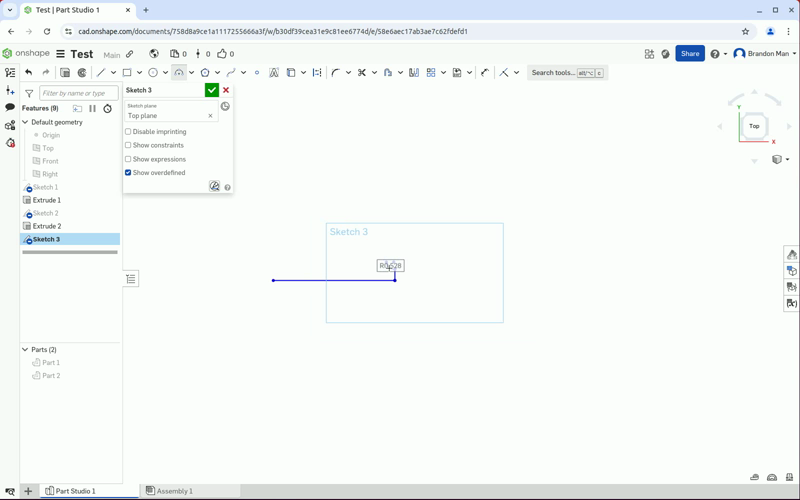
scroll(-6)
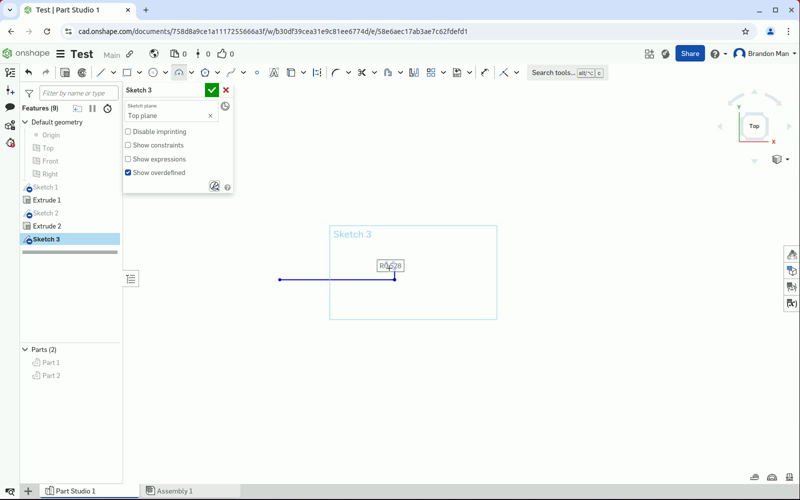
scroll(-6)
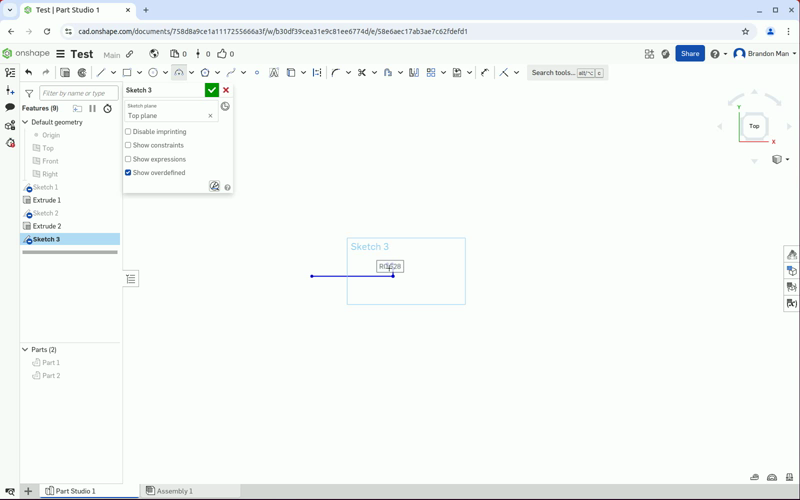
scroll(-6)
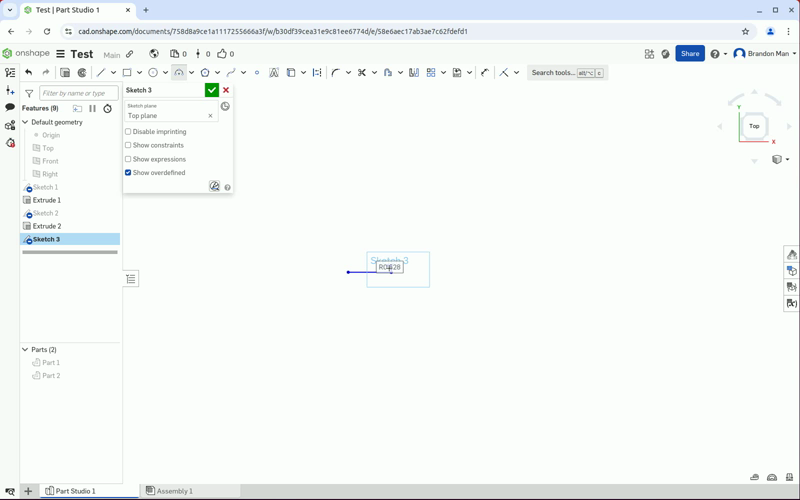
key_up(shift)
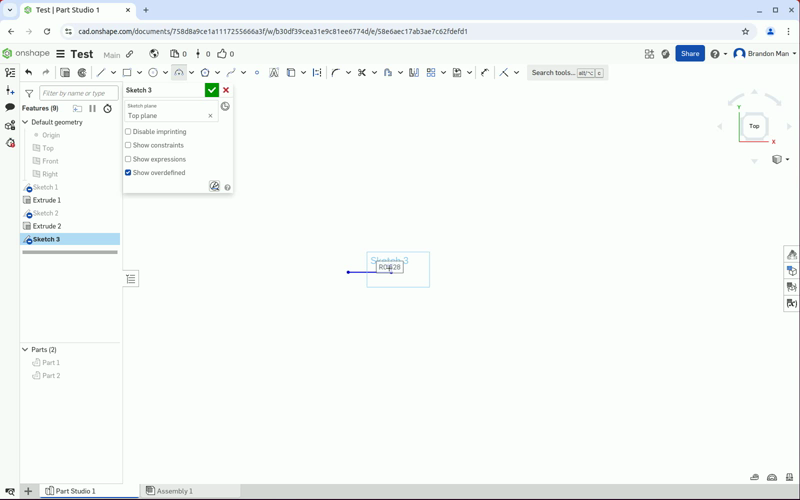
key(esc)
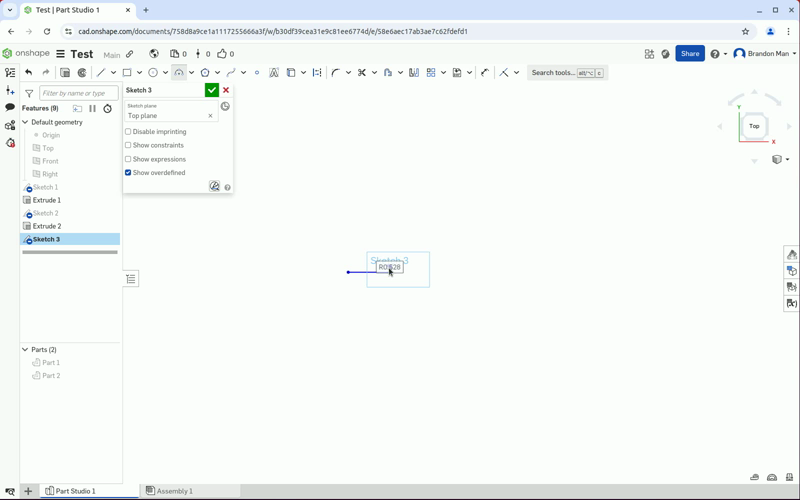
key(l)
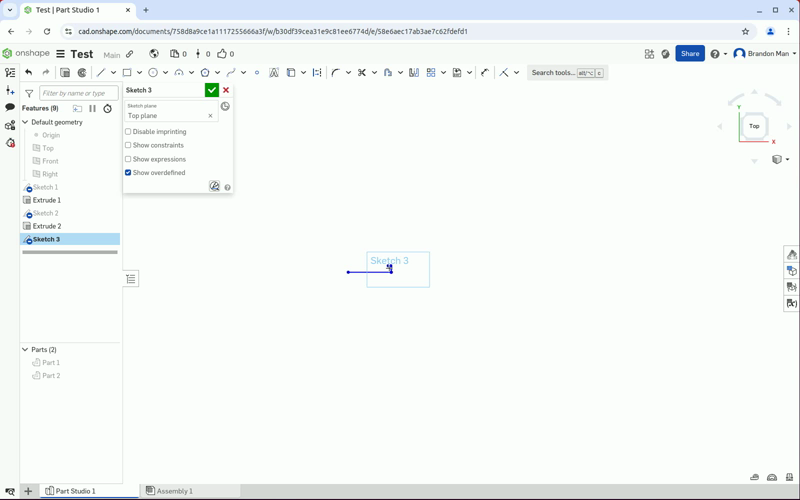
mouse_move(388, 265)
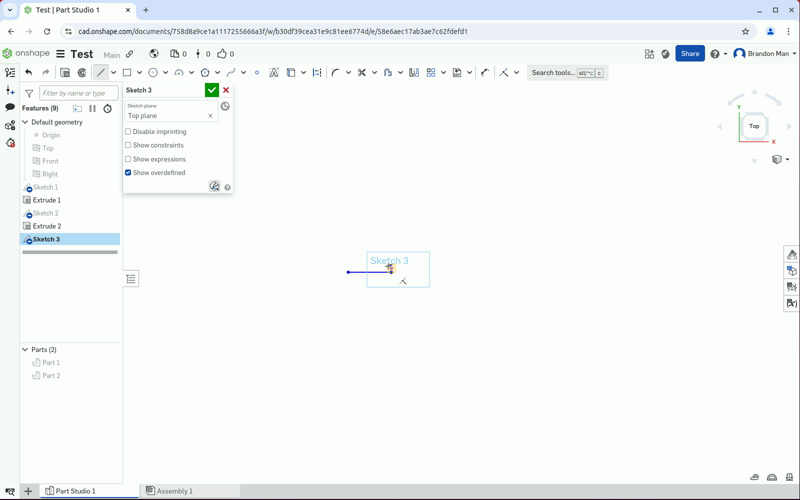
scroll(6)
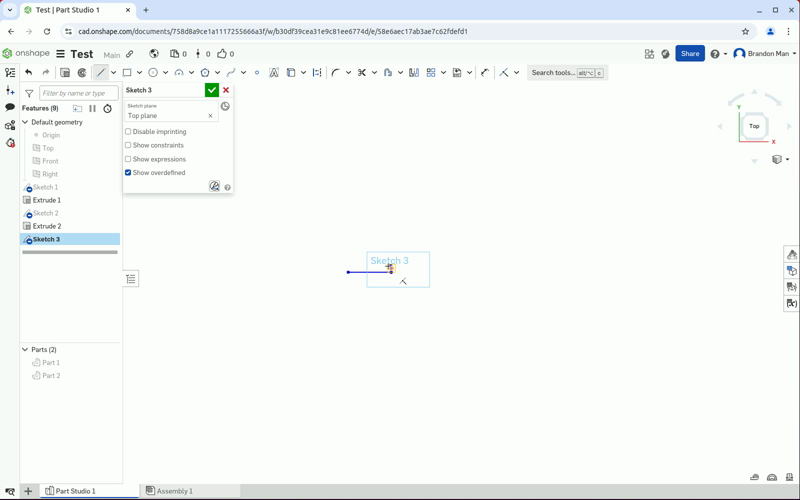
scroll(6)
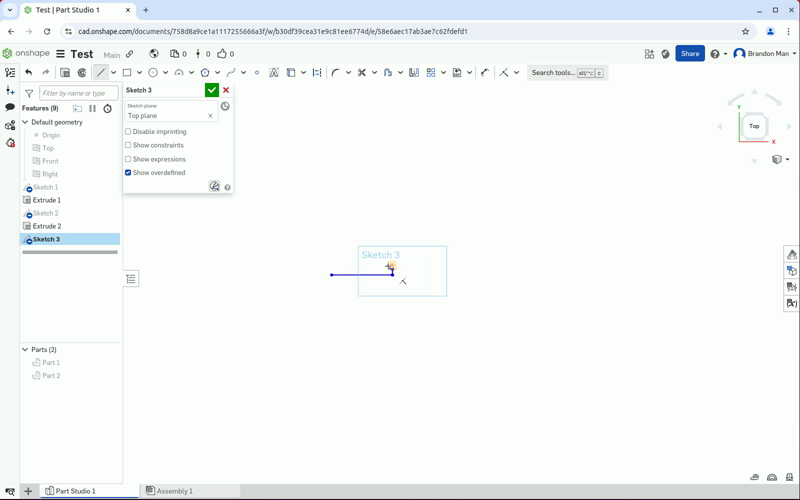
scroll(6)
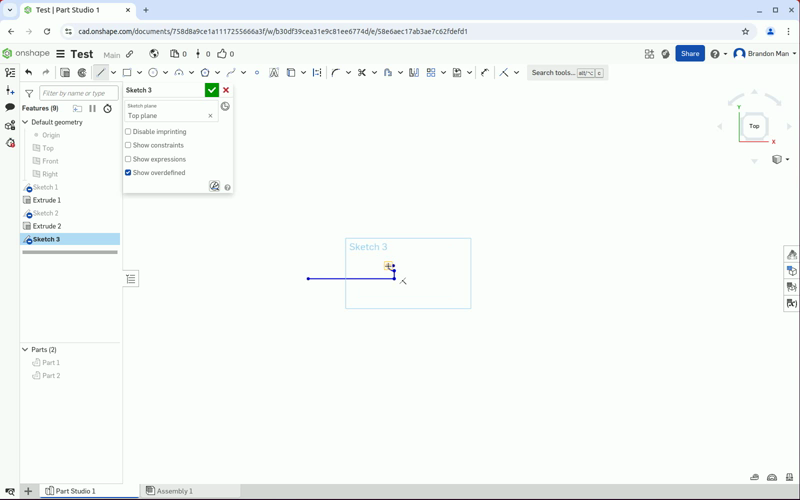
scroll(6)
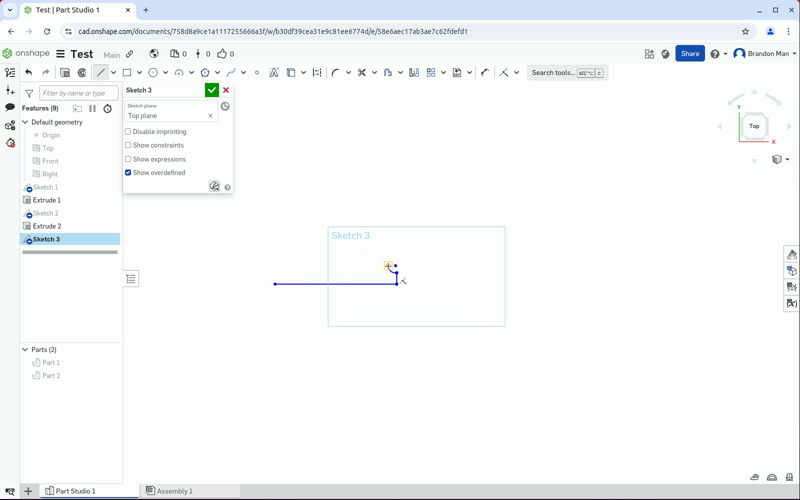
scroll(6)
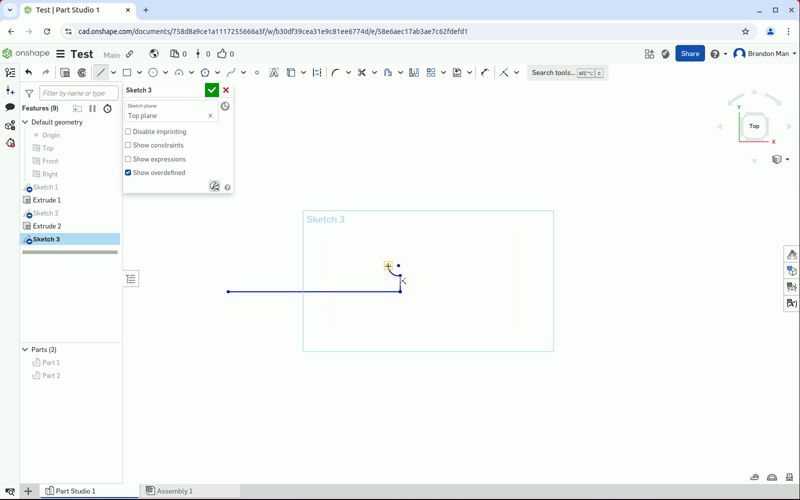
scroll(6)
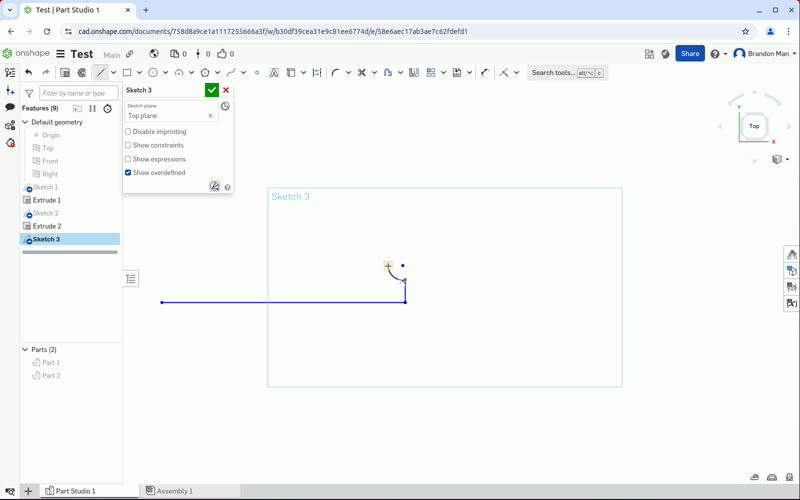
scroll(6)
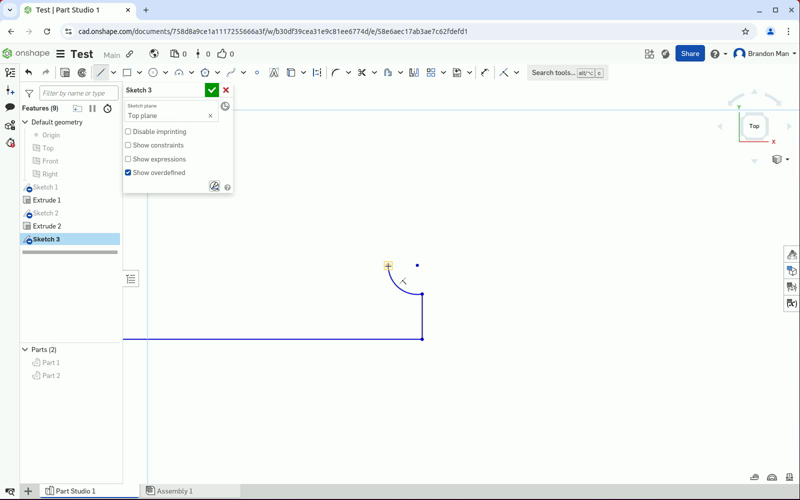
click(388, 265)
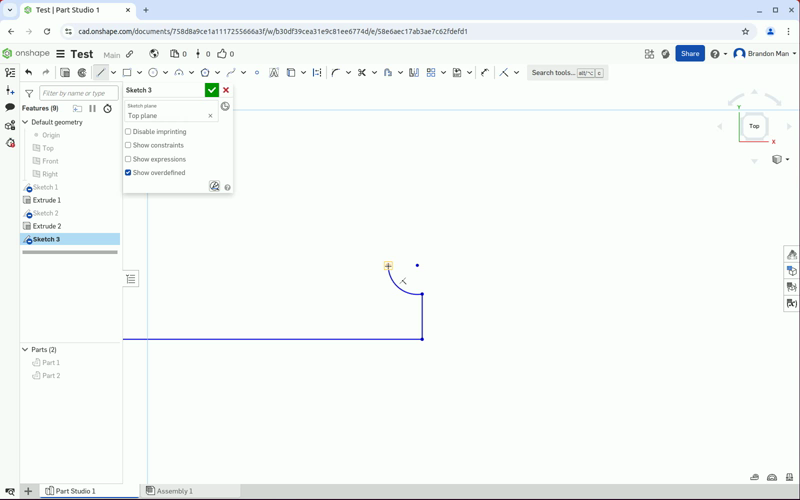
scroll(-6)
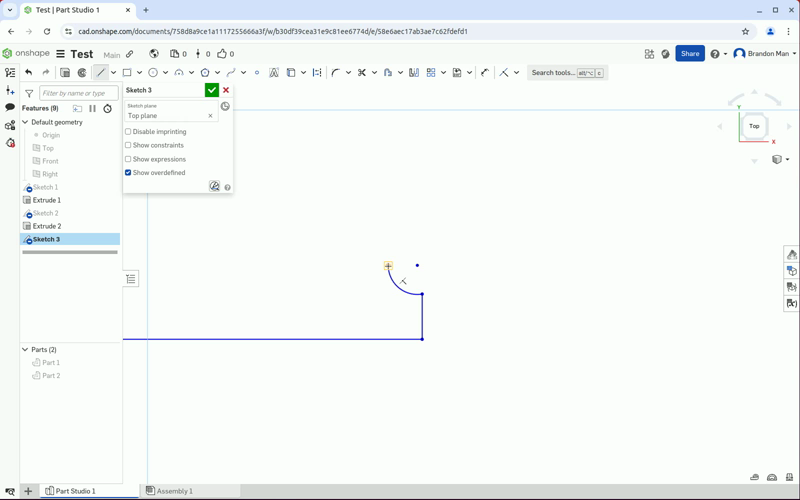
scroll(-6)
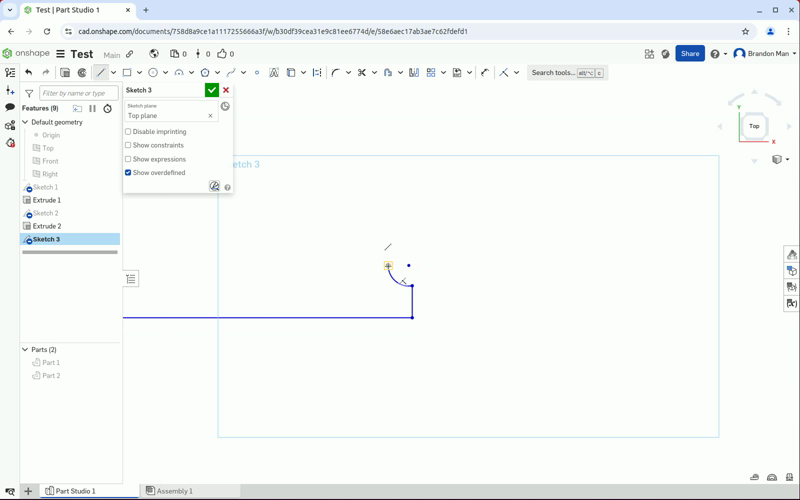
scroll(-6)
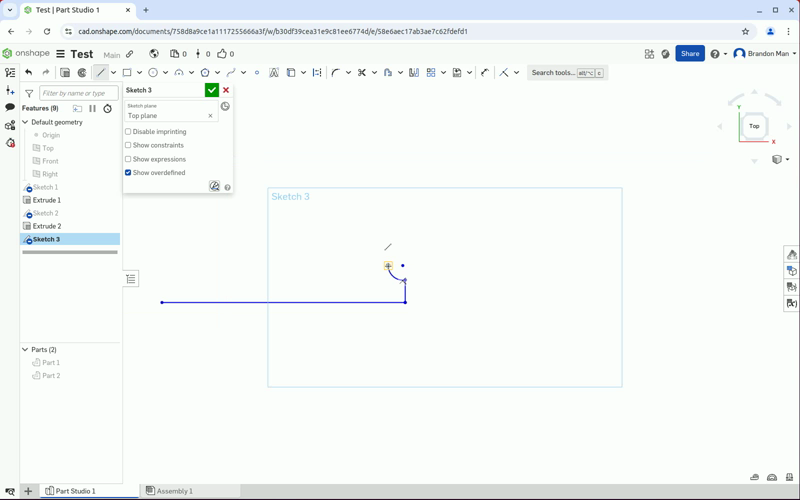
scroll(-6)
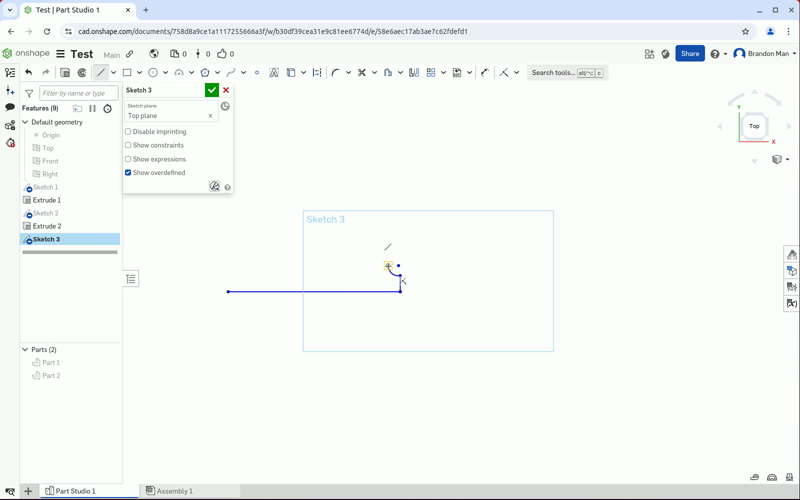
scroll(-6)
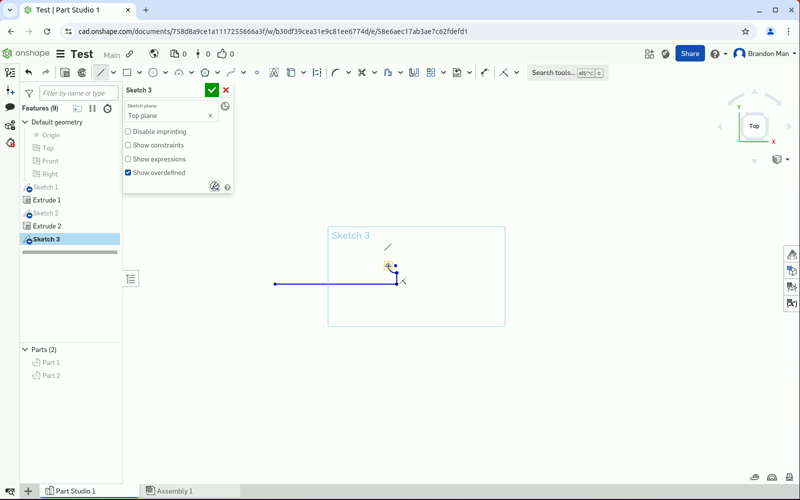
scroll(-6)
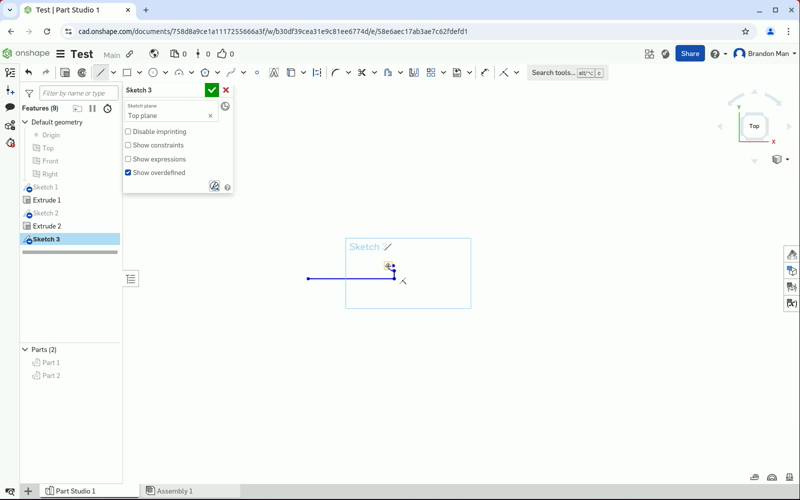
scroll(-6)
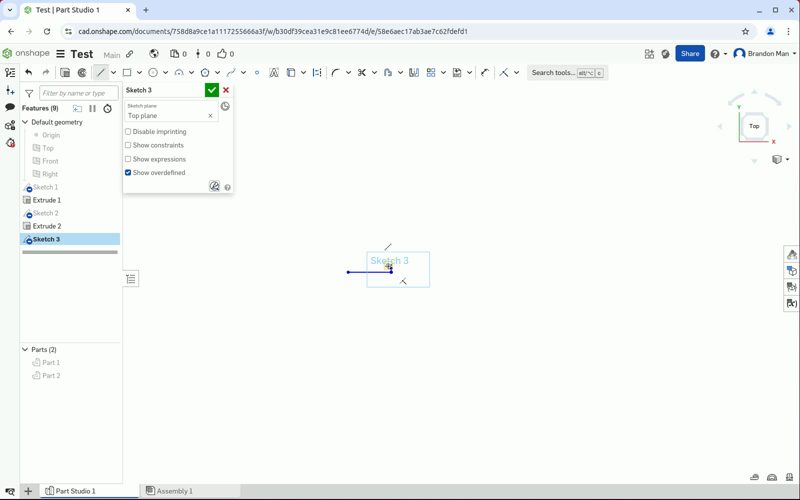
key_down(shift)
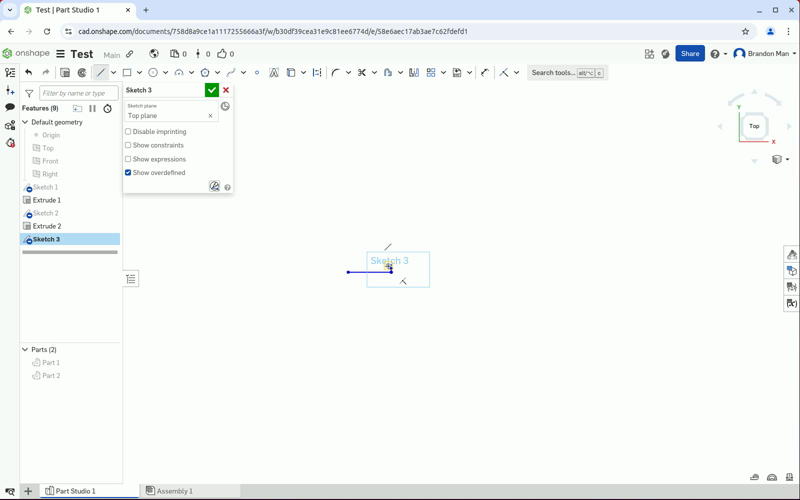
mouse_move(418, 265)
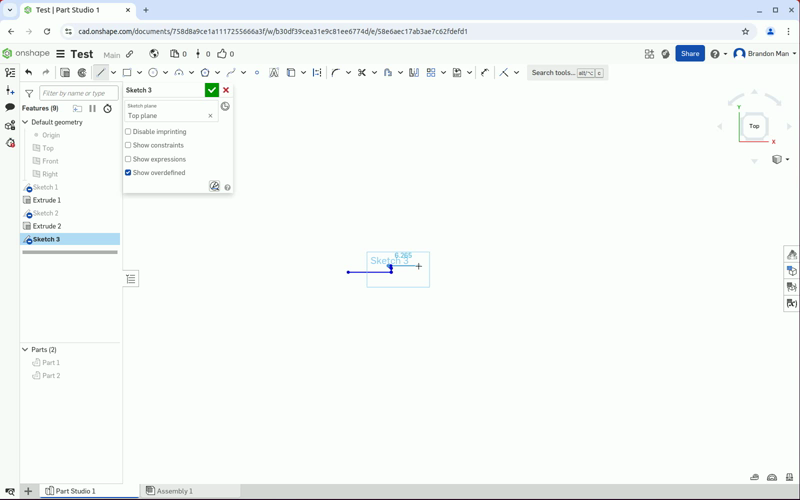
mouse_move(348, 265)
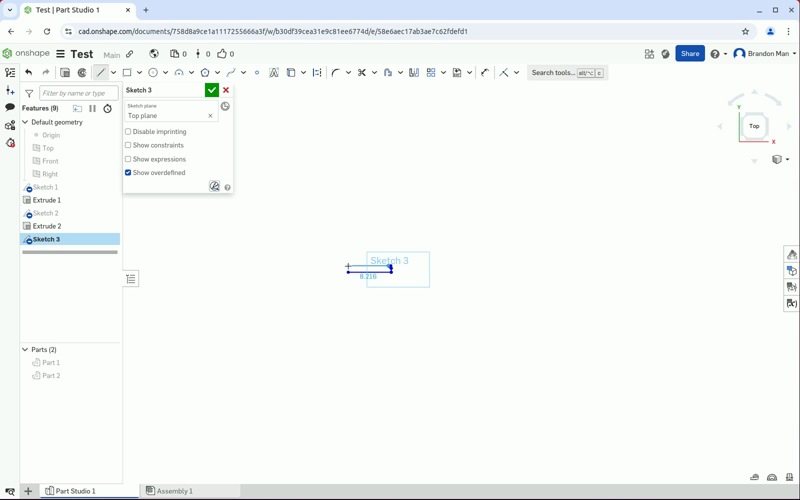
click(348, 265)
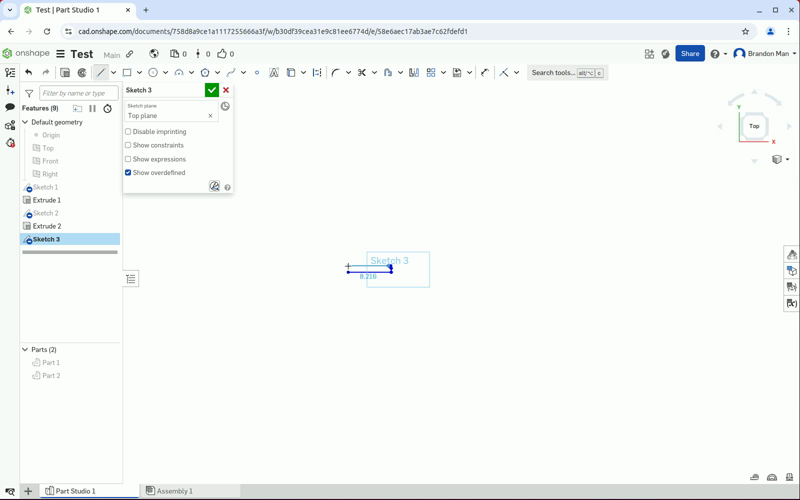
key_up(shift)
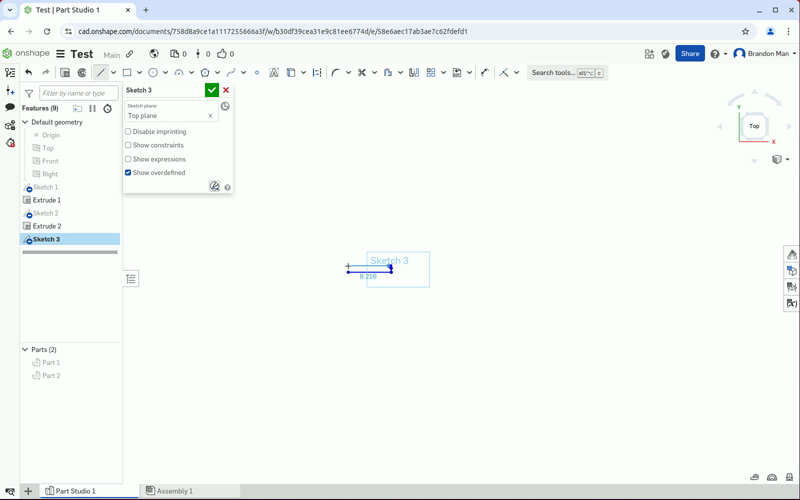
mouse_move(378, 265)
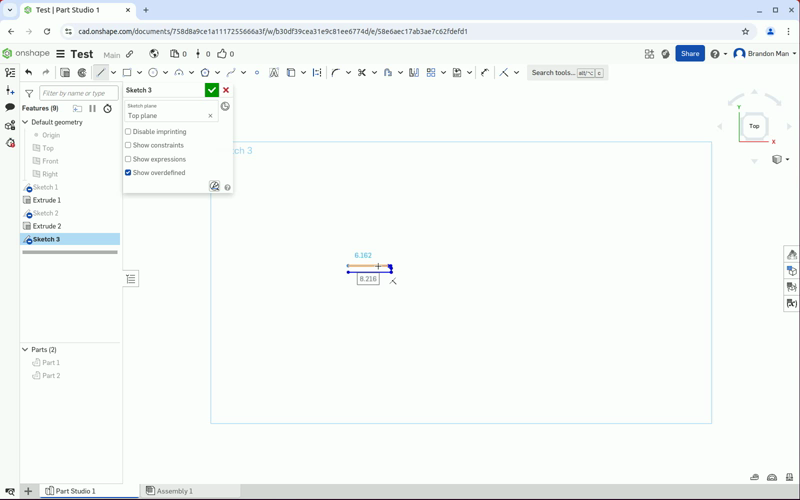
key_down(shift)
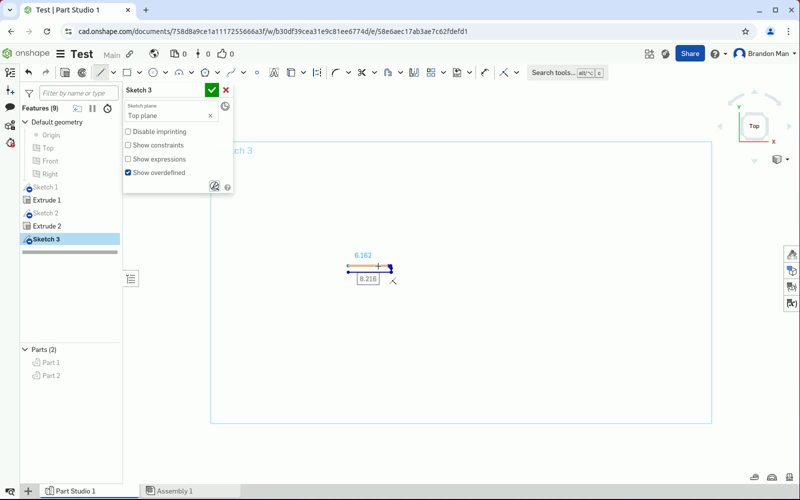
mouse_move(348, 272)
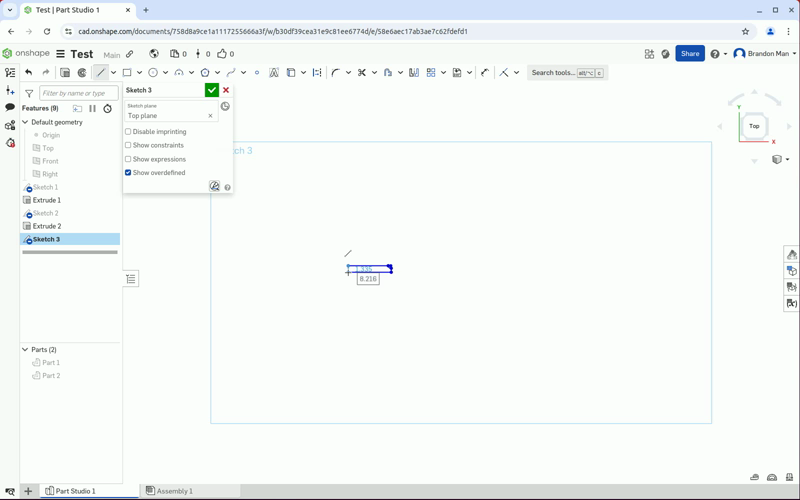
scroll(6)
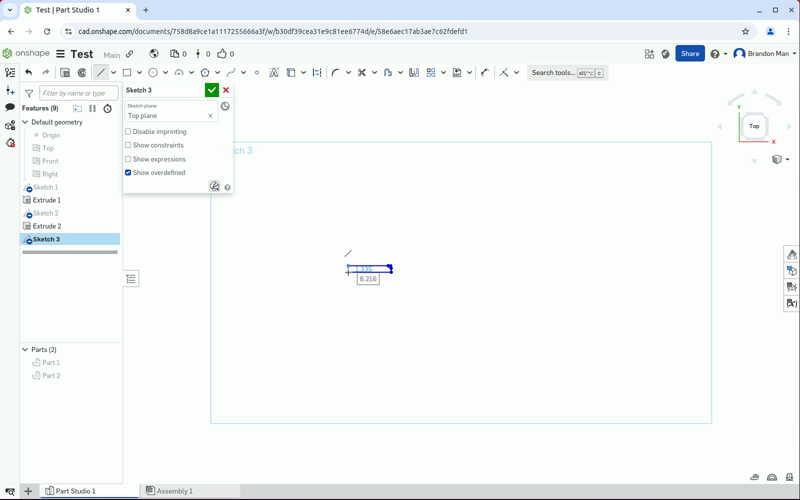
scroll(6)
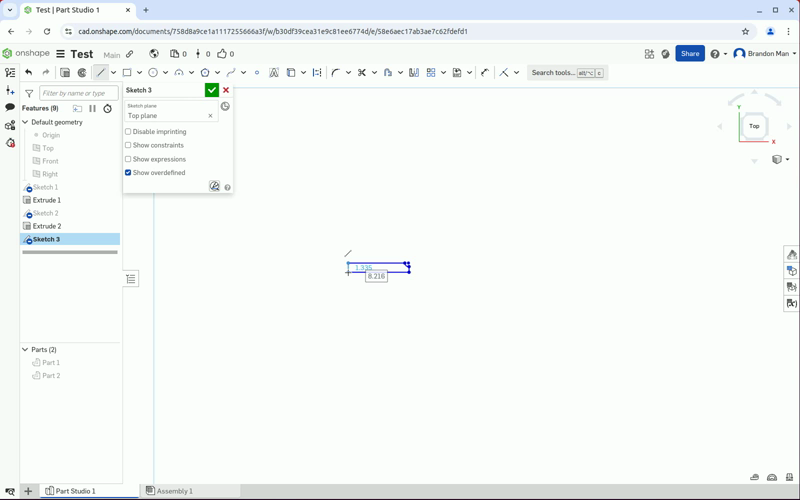
scroll(6)
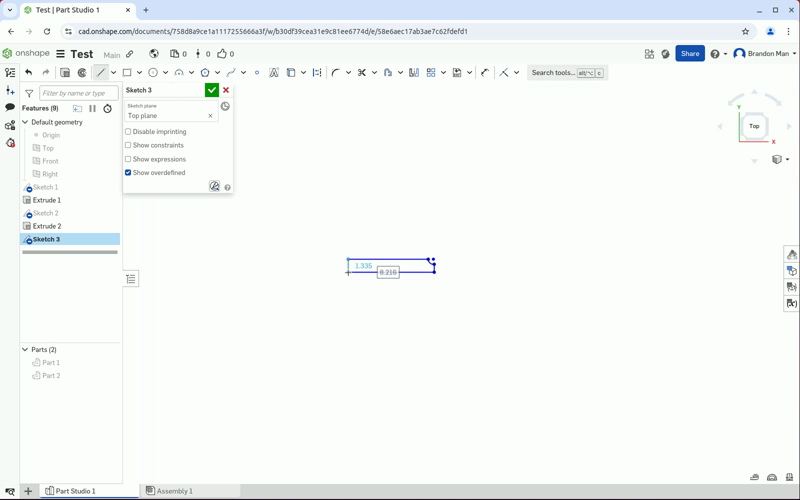
scroll(6)
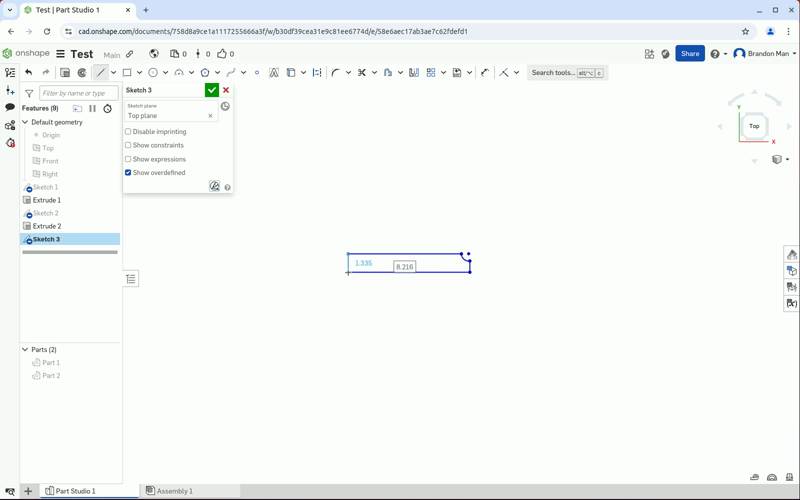
scroll(6)
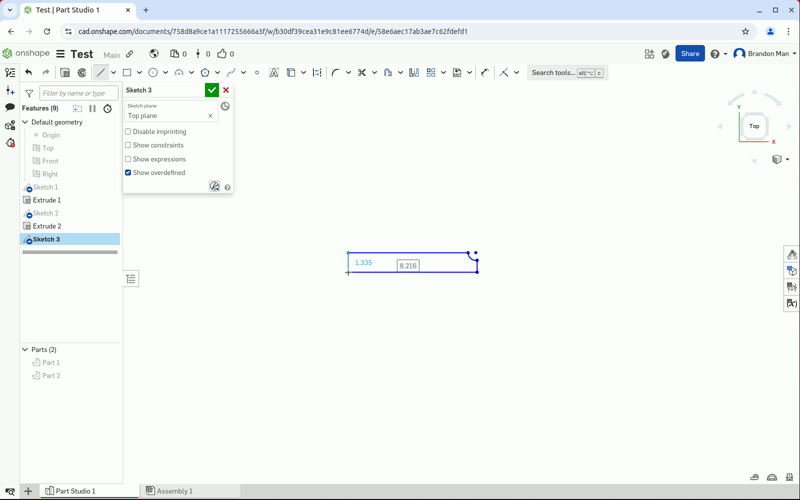
scroll(6)
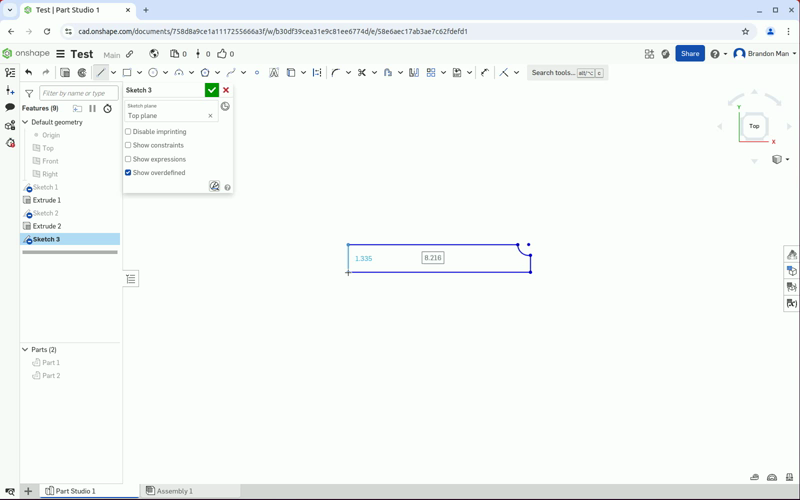
scroll(6)
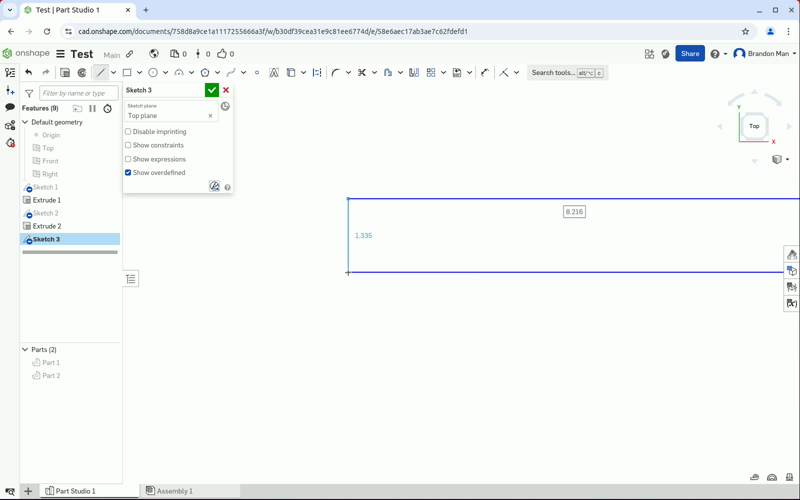
key_up(shift)
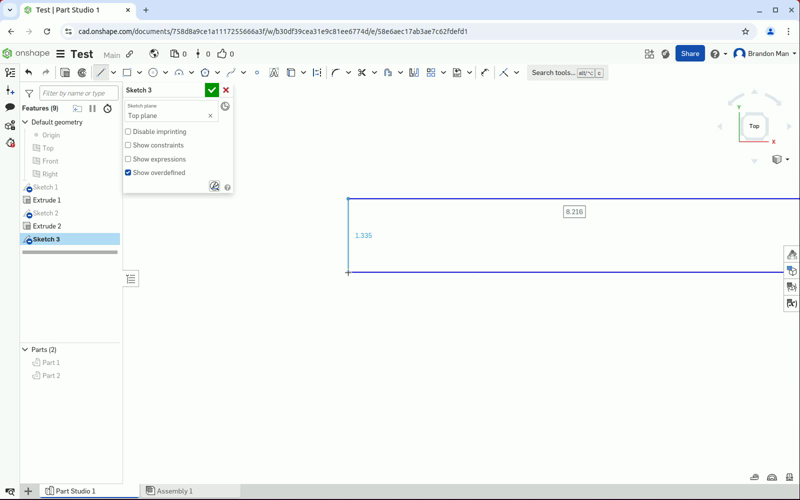
click(348, 272)
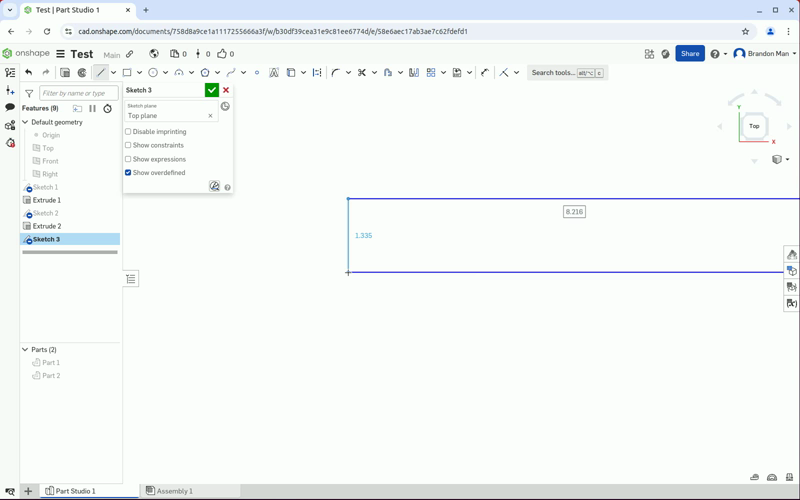
scroll(-6)
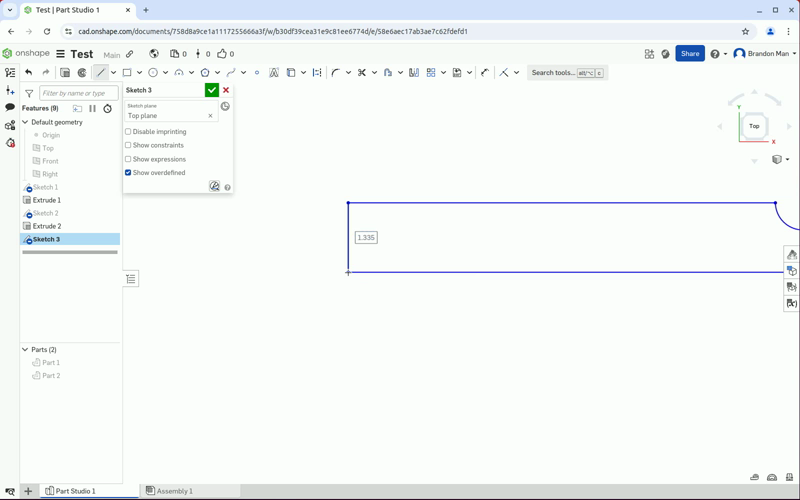
scroll(-6)
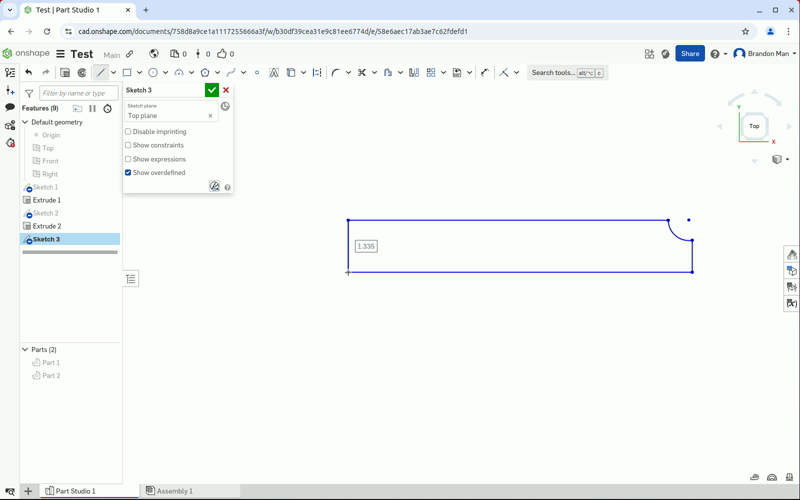
scroll(-6)
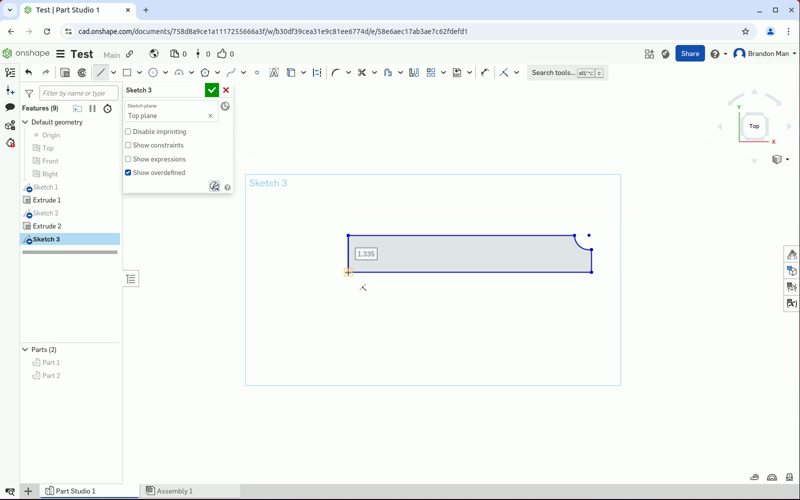
scroll(-6)
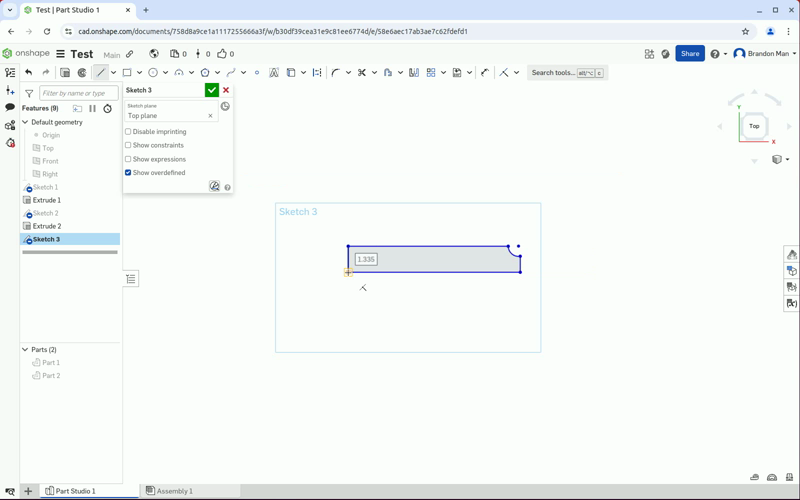
scroll(-6)
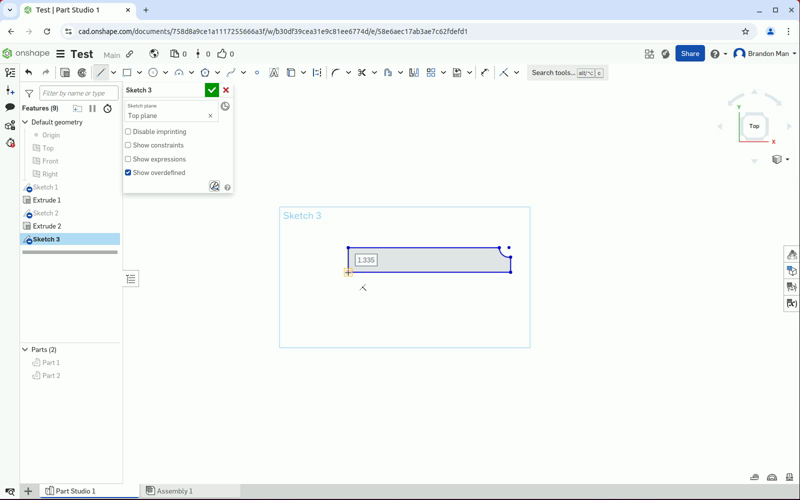
scroll(-6)
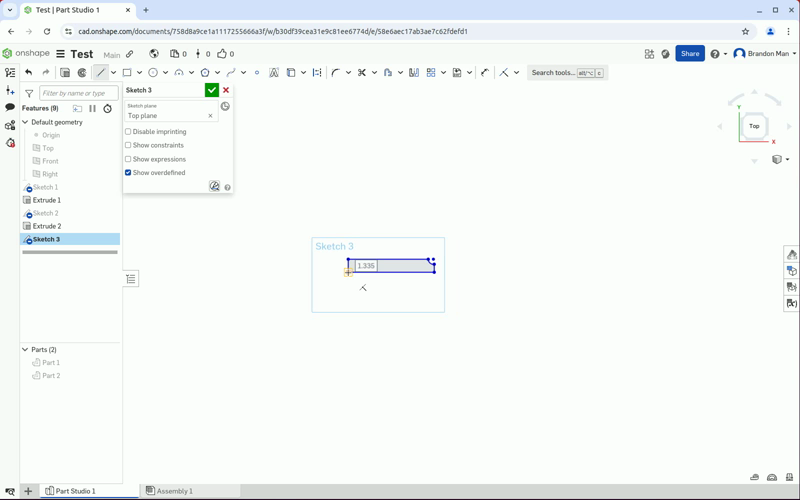
scroll(-6)
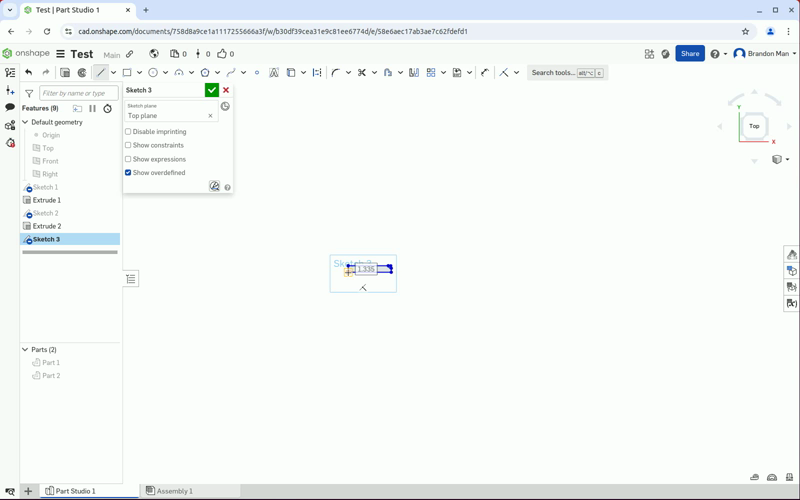
key(esc)
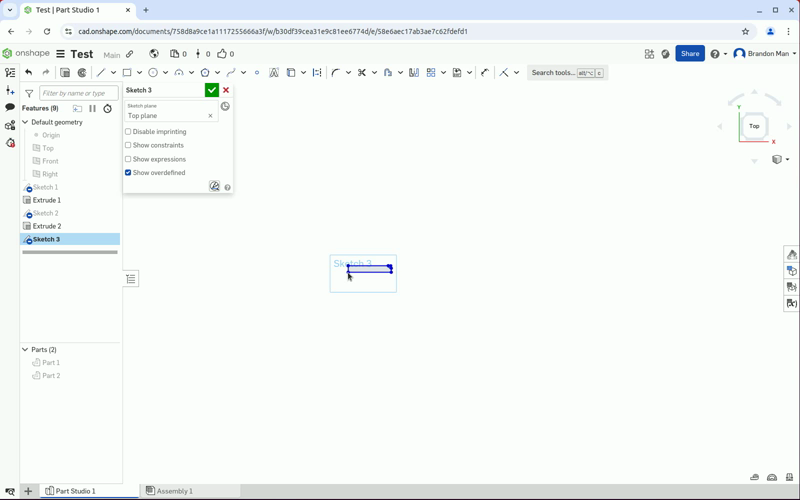
mouse_move(359, 270)
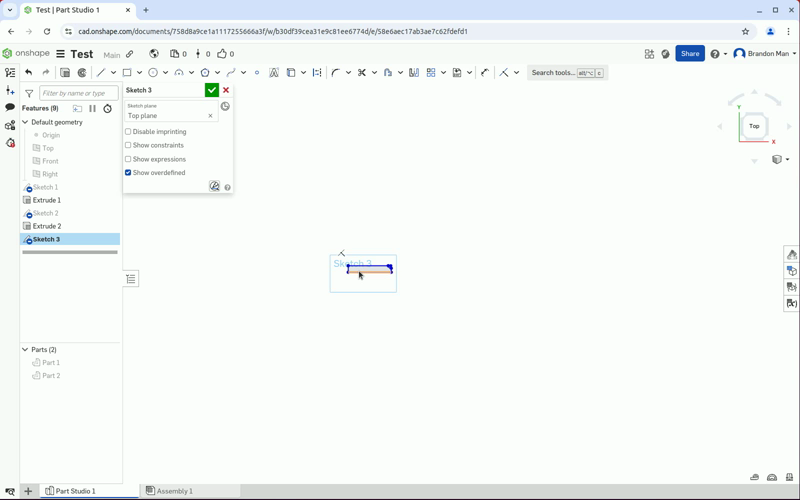
scroll(6)
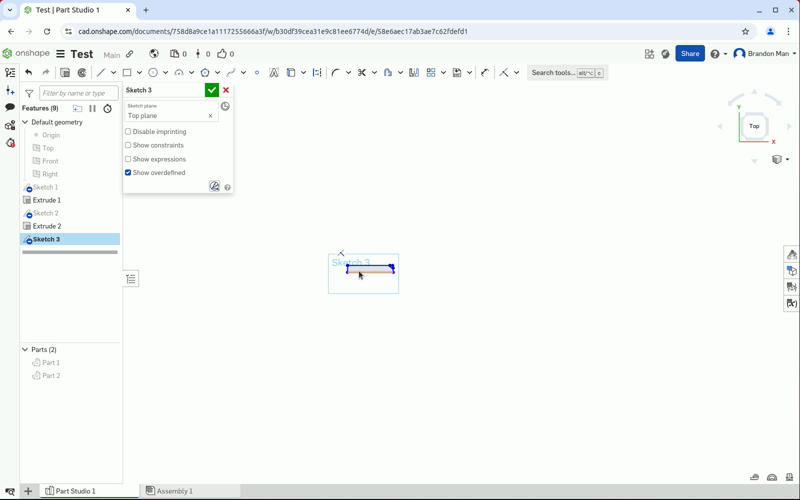
scroll(6)
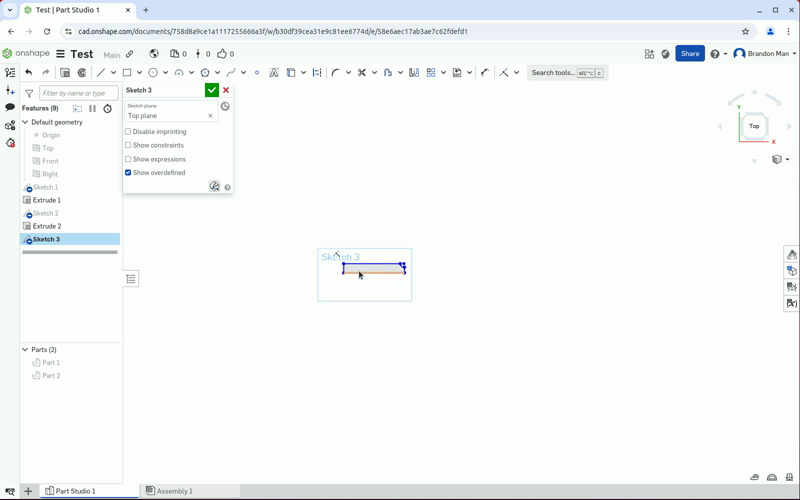
scroll(6)
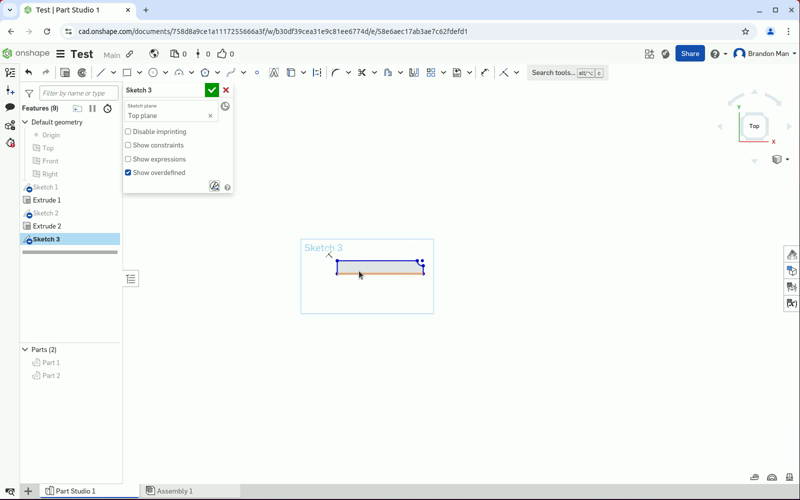
scroll(6)
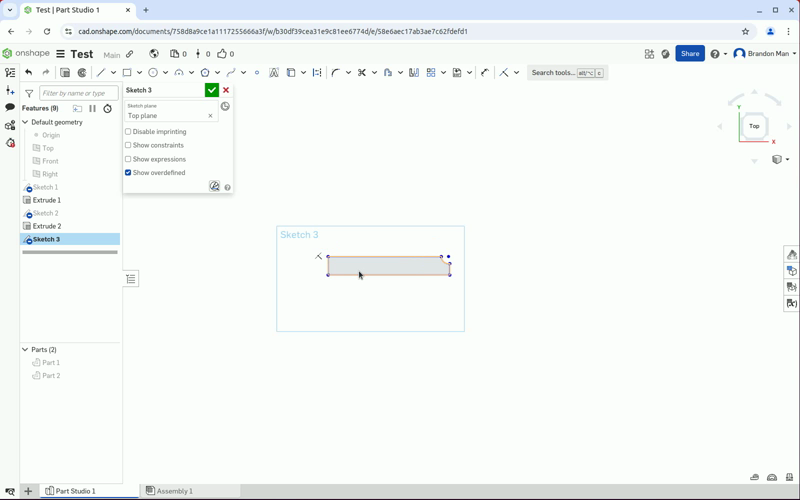
scroll(6)
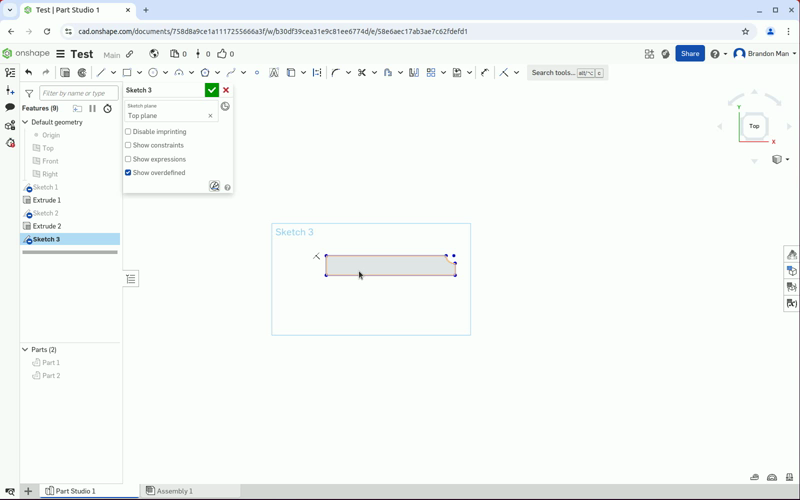
scroll(6)
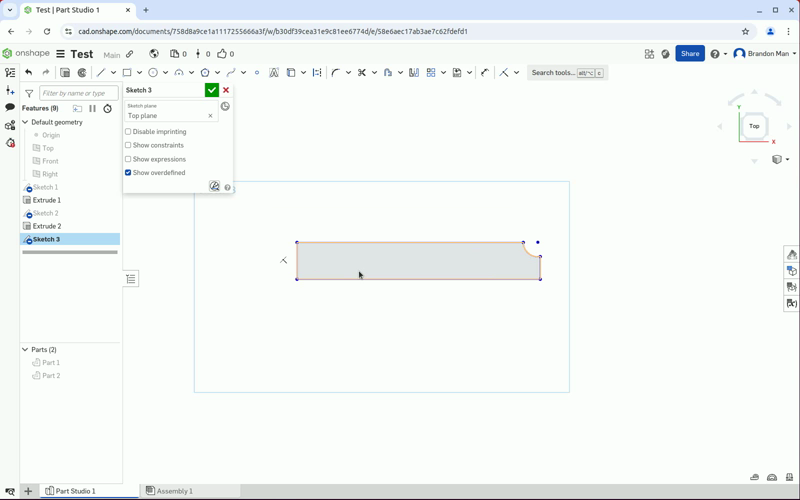
scroll(6)
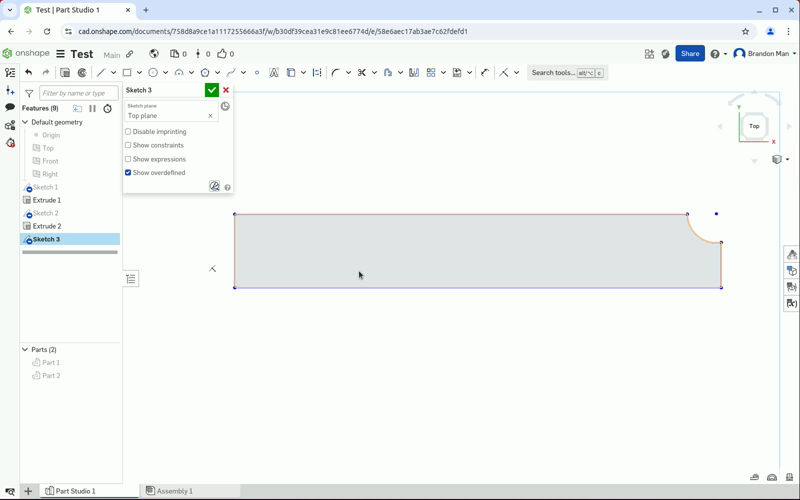
click(359, 270)
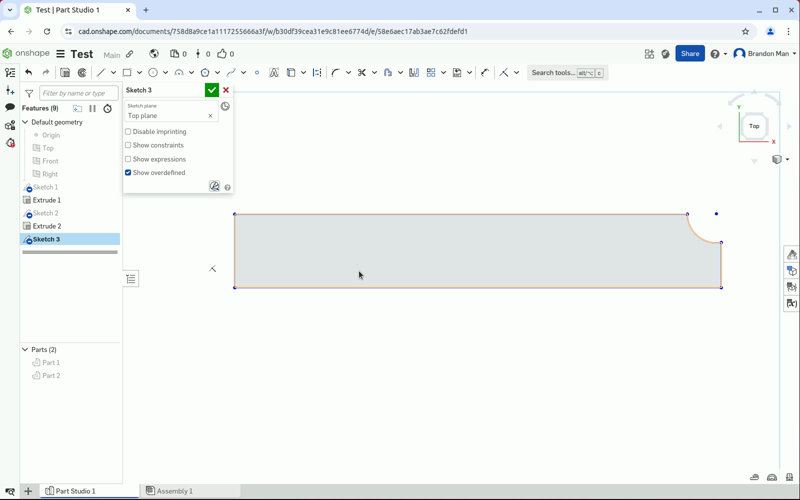
scroll(-6)
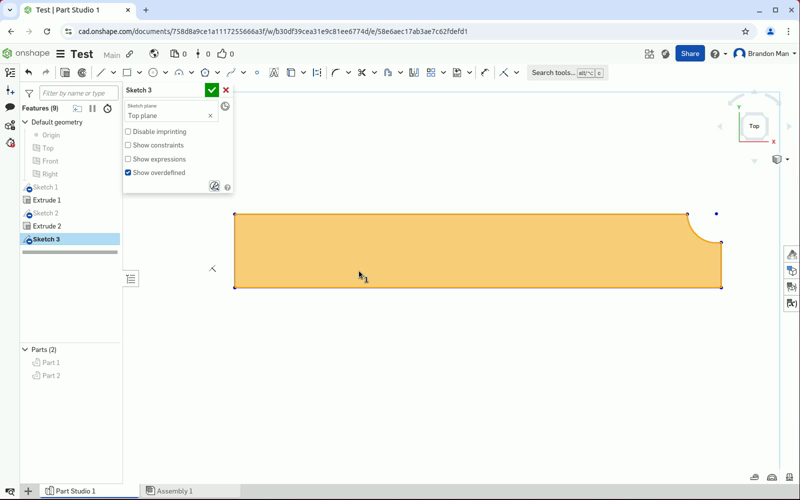
scroll(-6)
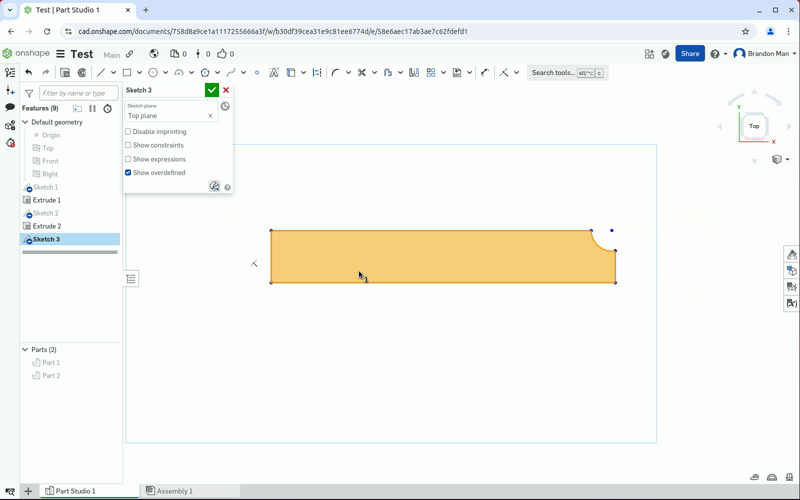
scroll(-6)
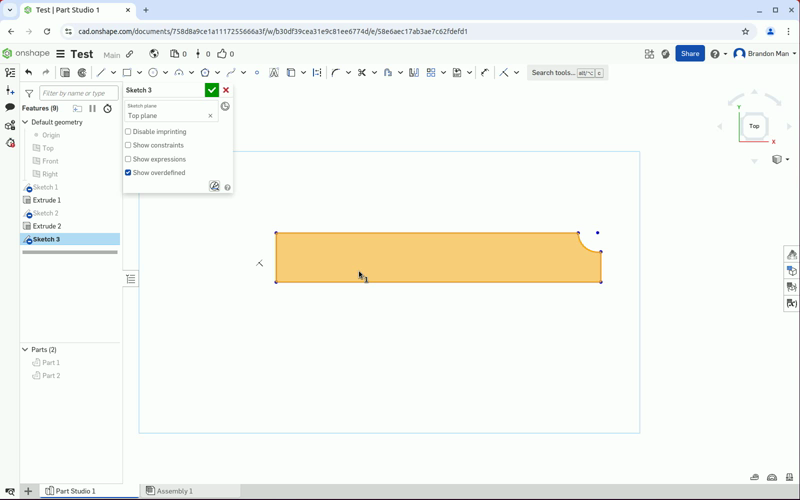
scroll(-6)
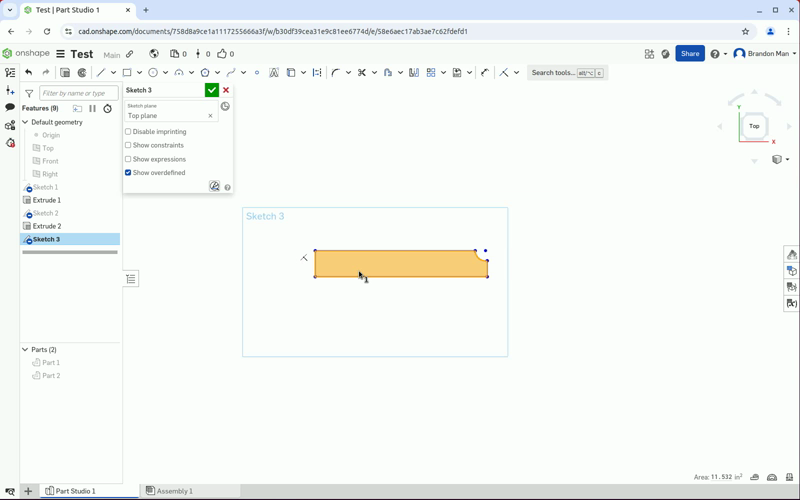
scroll(-6)
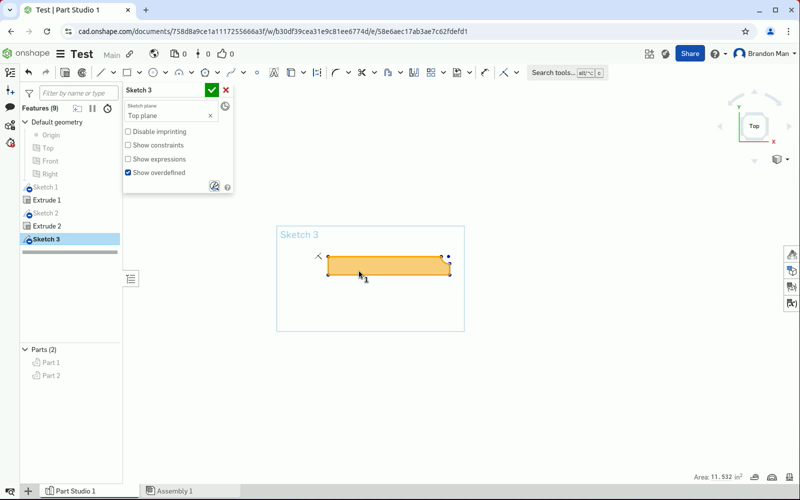
scroll(-6)
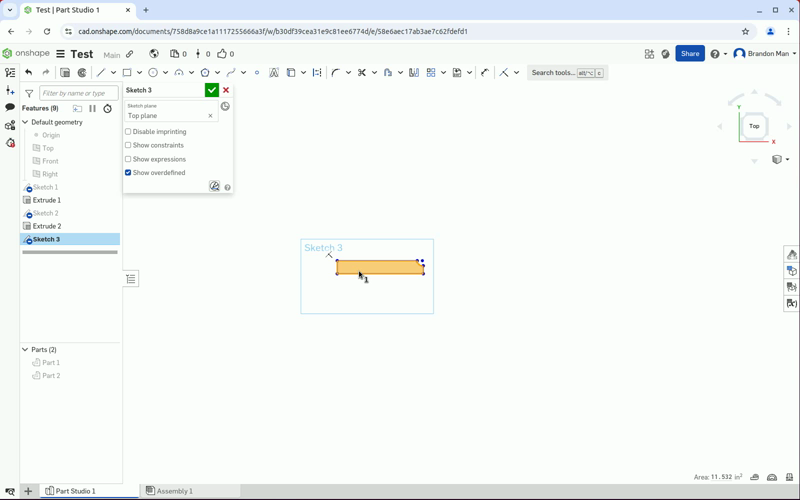
scroll(-6)
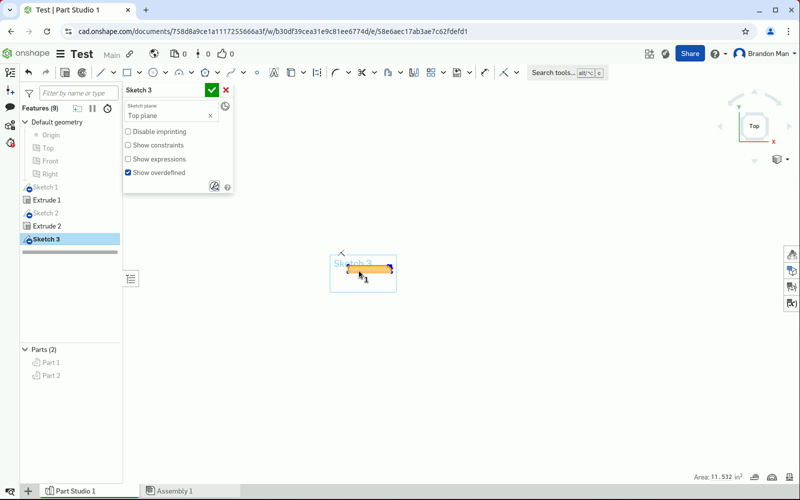
mouse_move(73, 352)
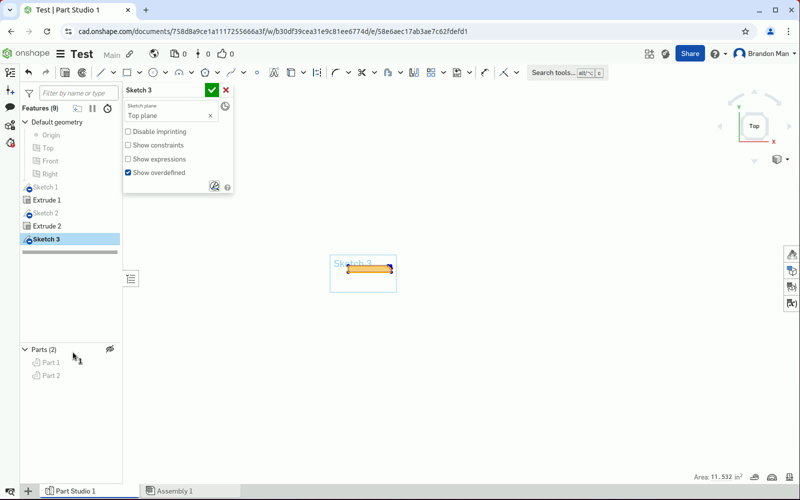
key(shift+y)
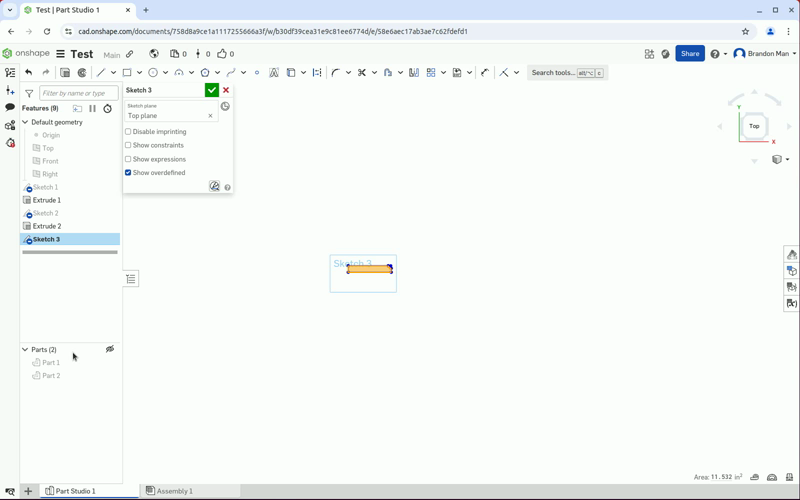
key(shift+e)
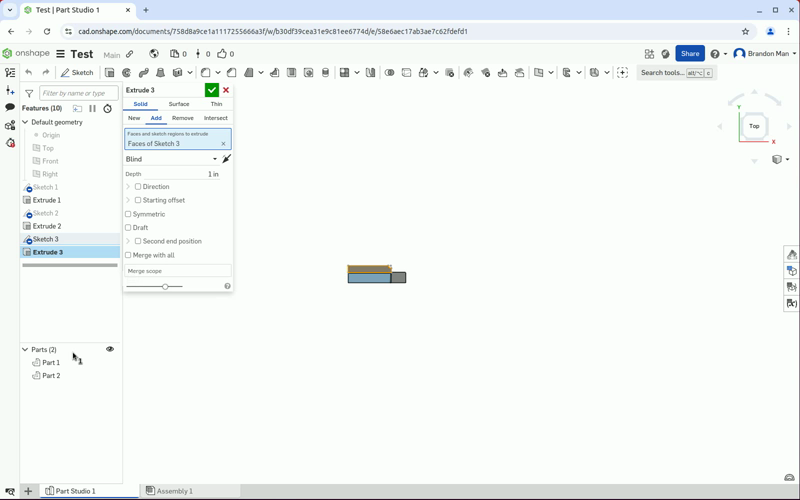
mouse_move(143, 106)
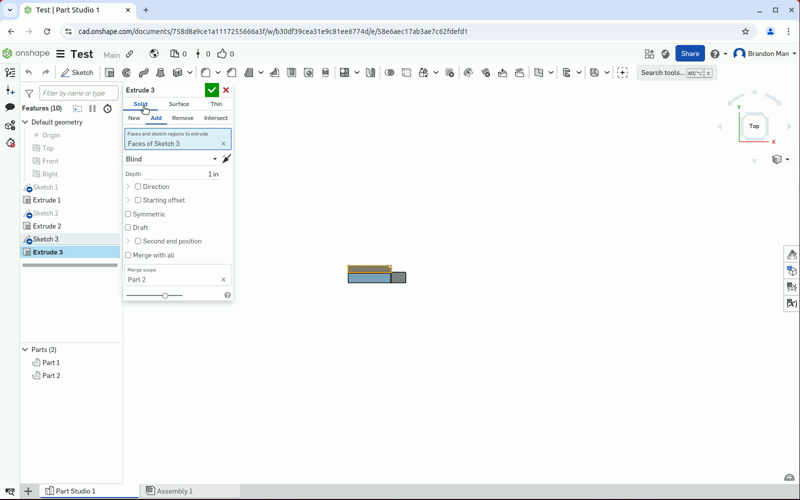
click(143, 106)
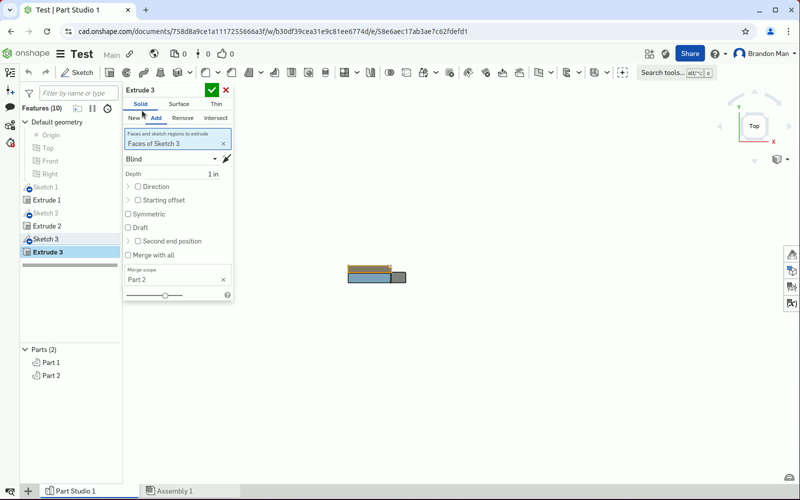
mouse_move(137, 120)
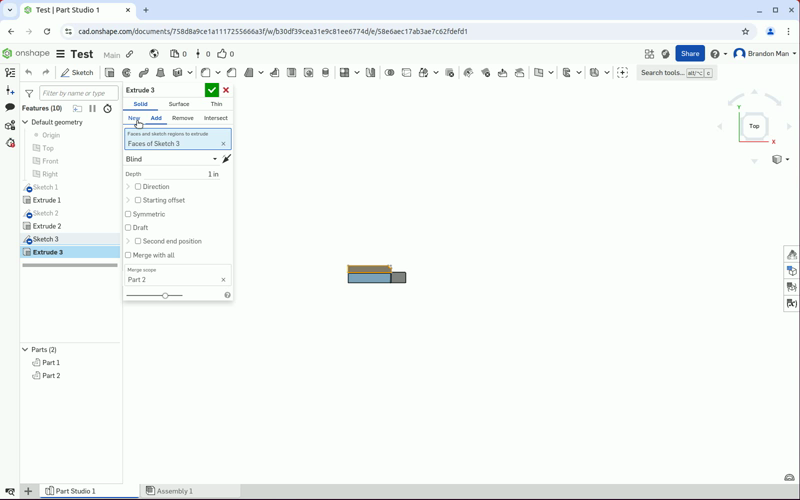
click(137, 120)
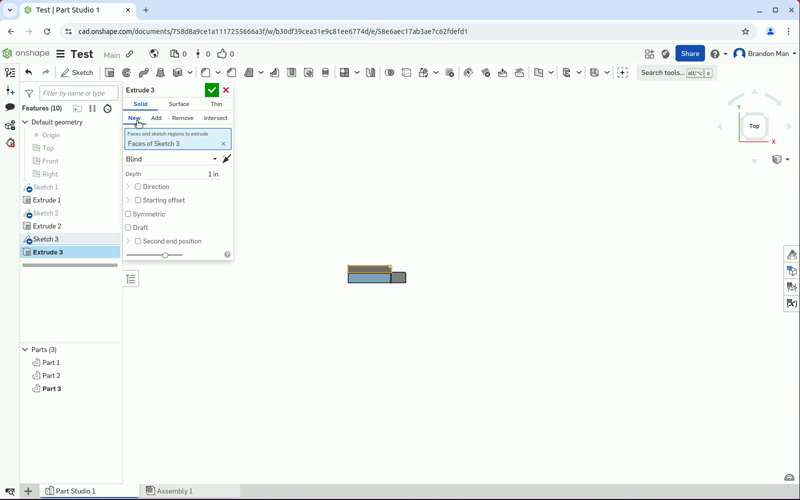
key(tab, 4)
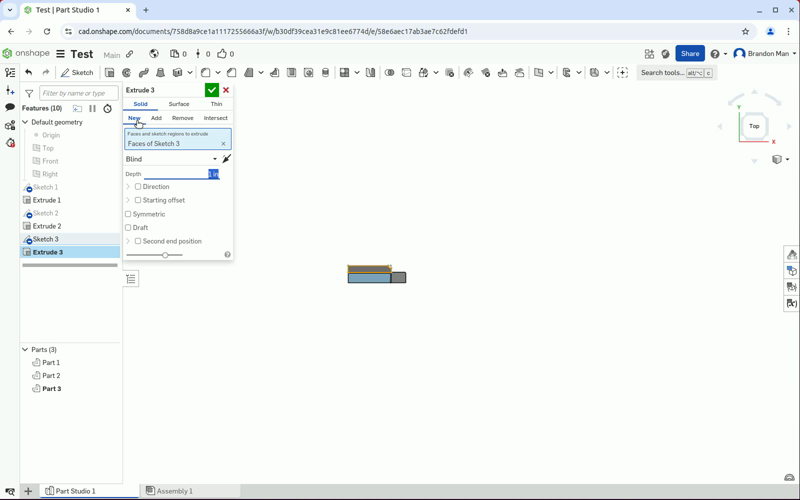
text(3.37)
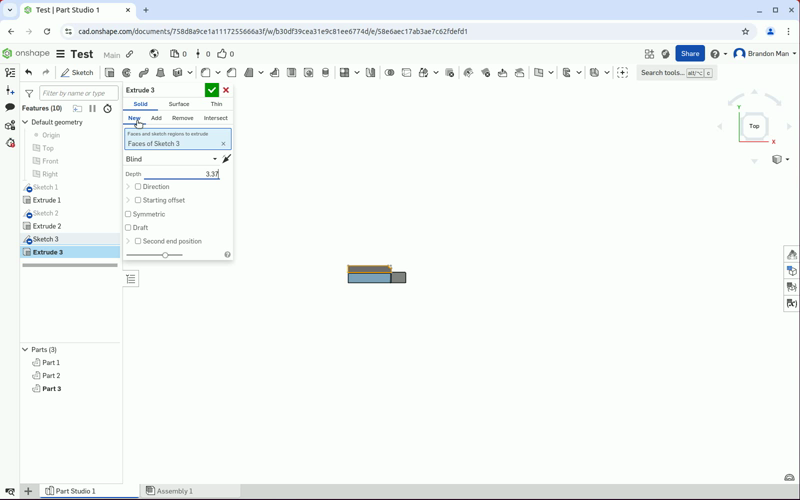
key(enter)
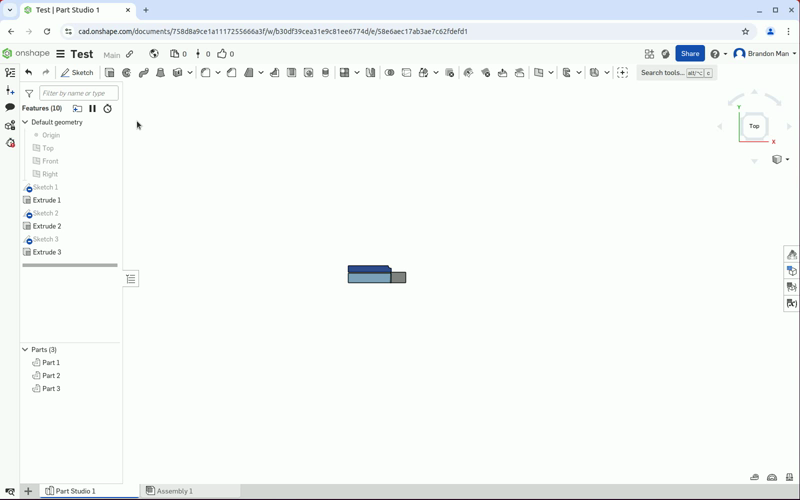
key(shift+h)
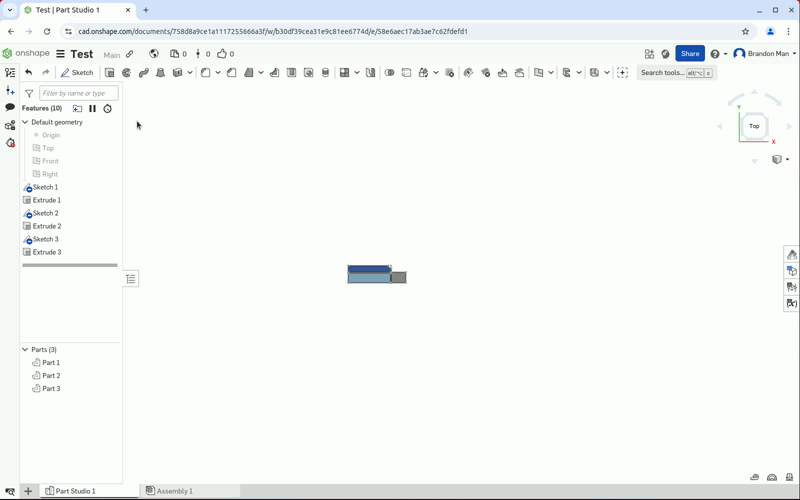
key(shift+h)
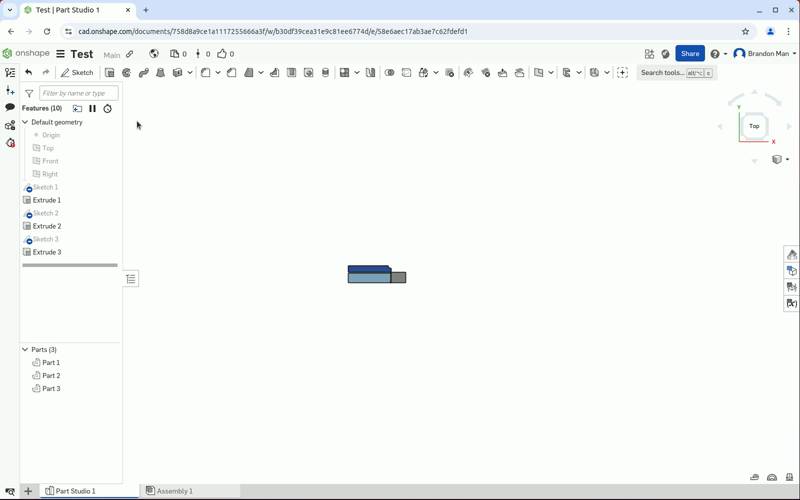
mouse_move(73, 189)
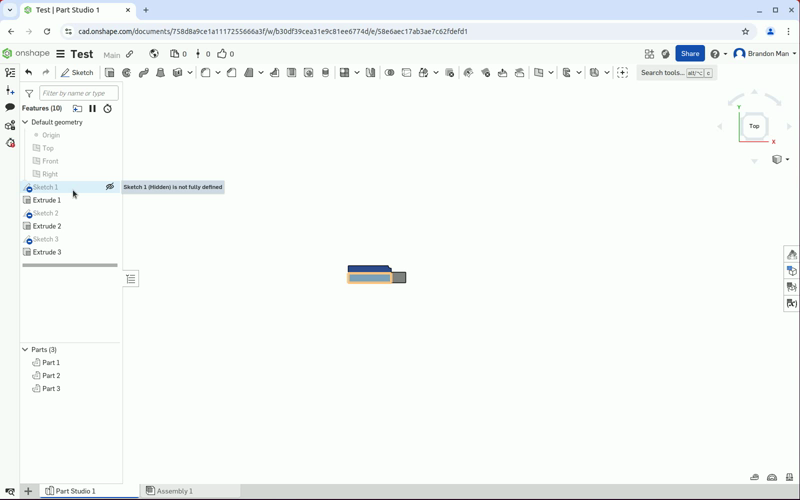
click(73, 189)
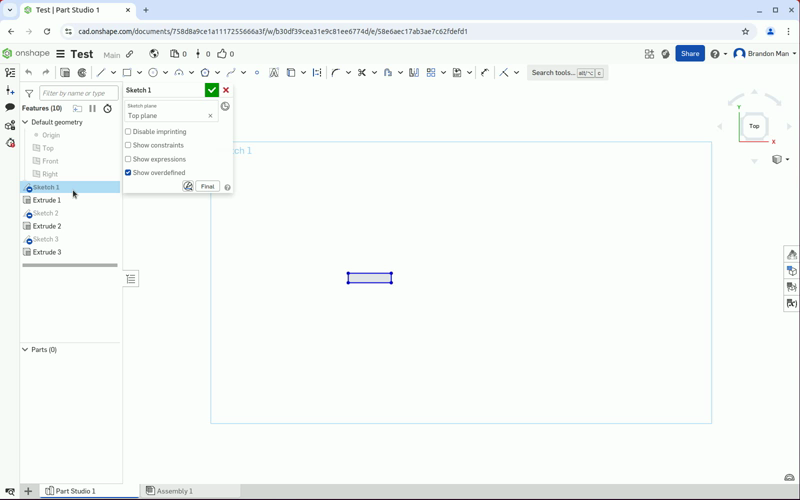
mouse_move(229, 92)
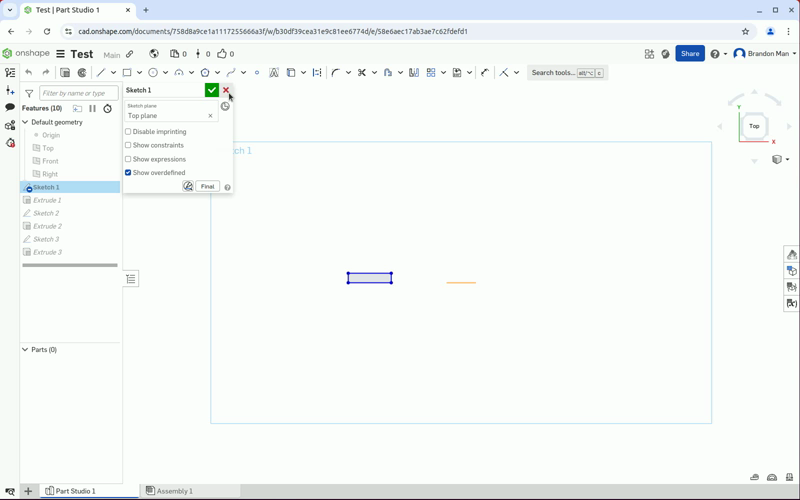
click(229, 92)
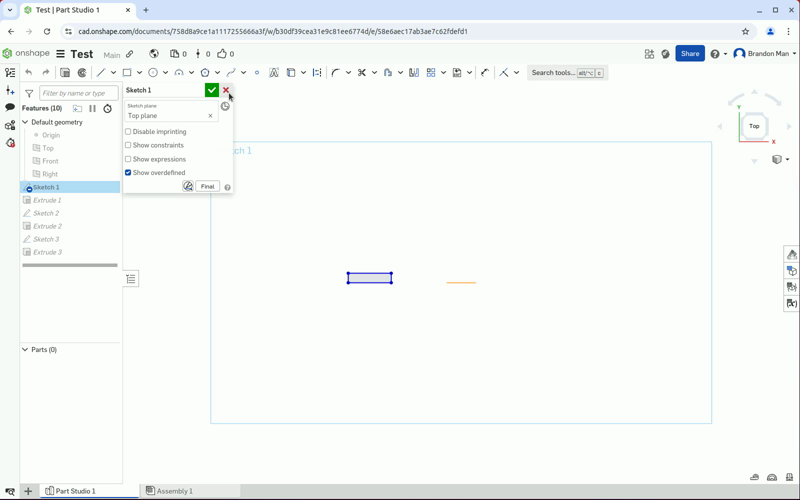
key(shift+s)
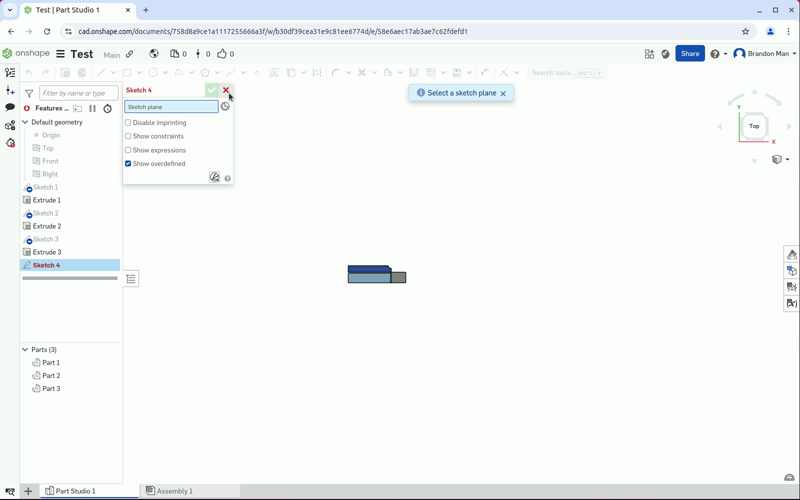
mouse_move(73, 150)
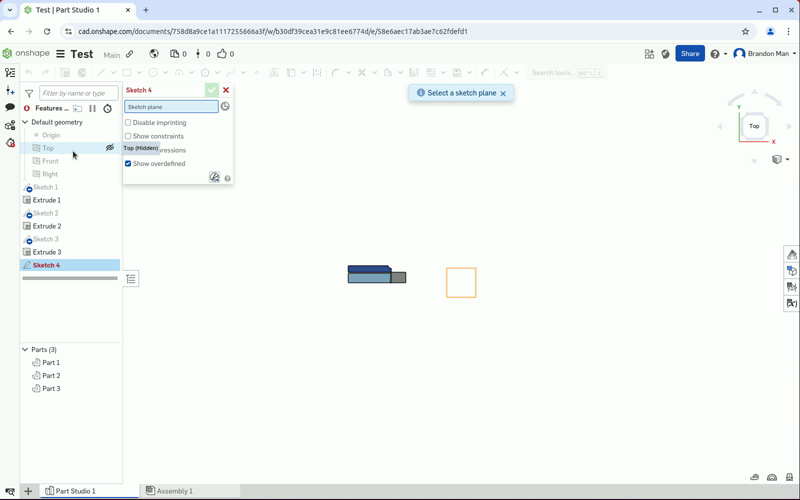
click(73, 150)
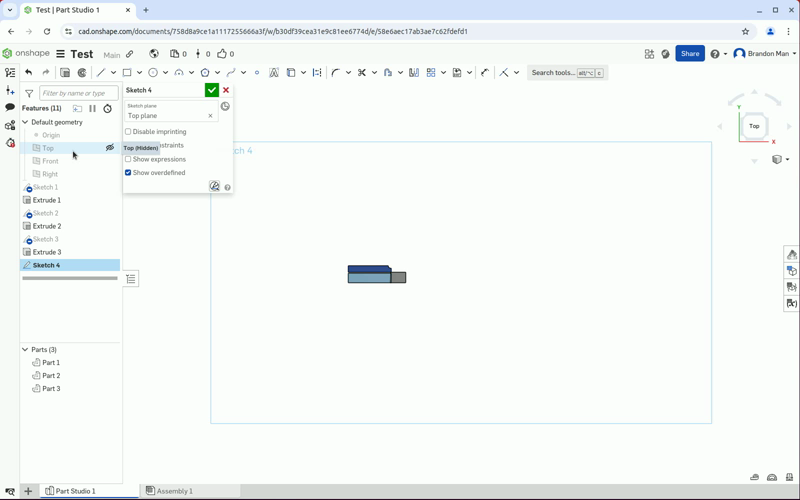
mouse_move(73, 352)
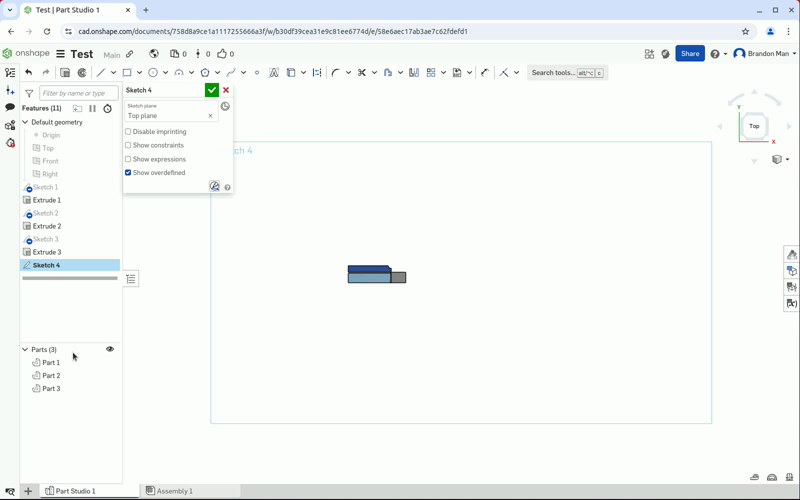
key(y)
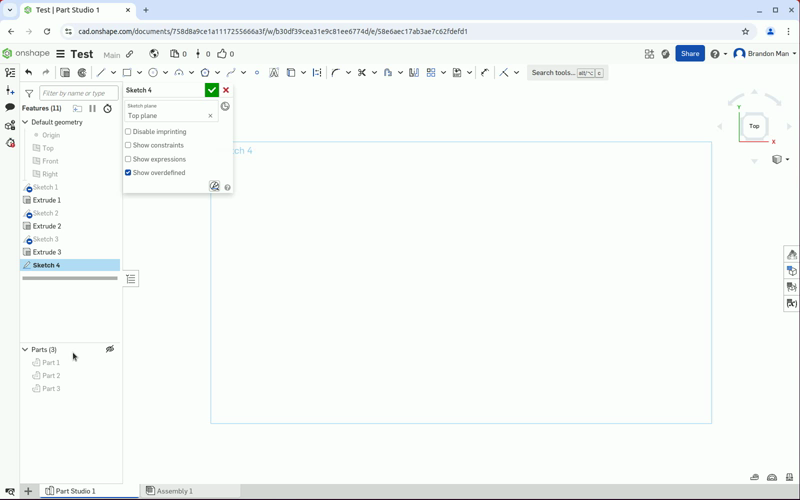
key(l)
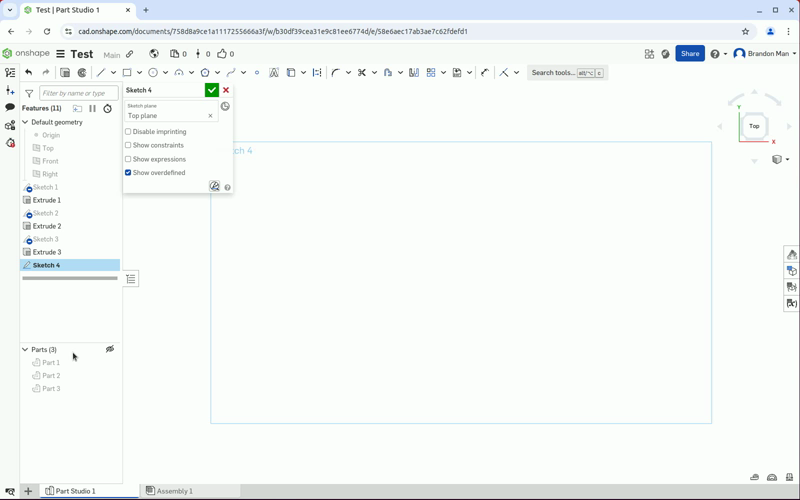
key_down(shift)
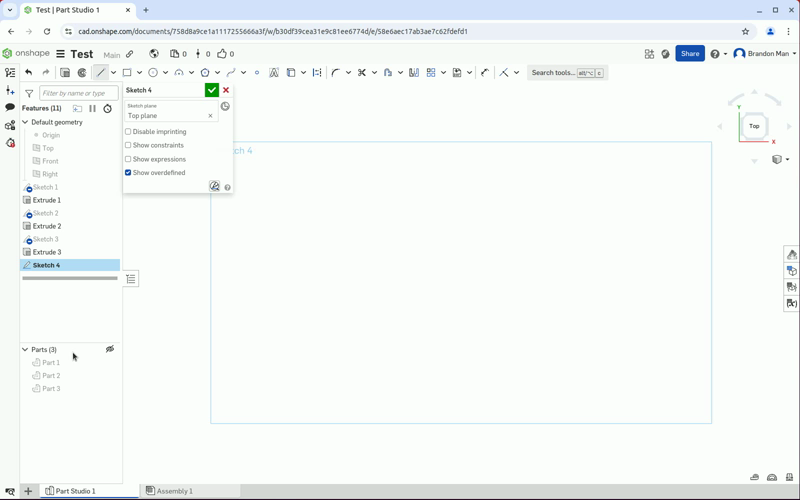
mouse_move(390, 272)
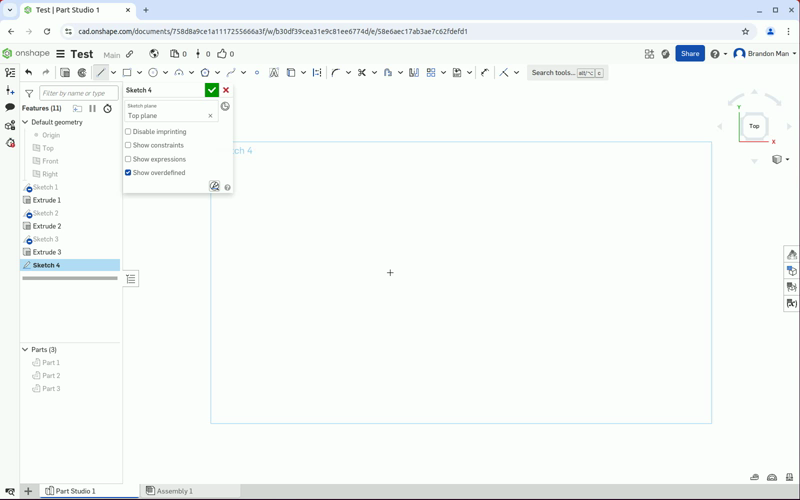
click(390, 272)
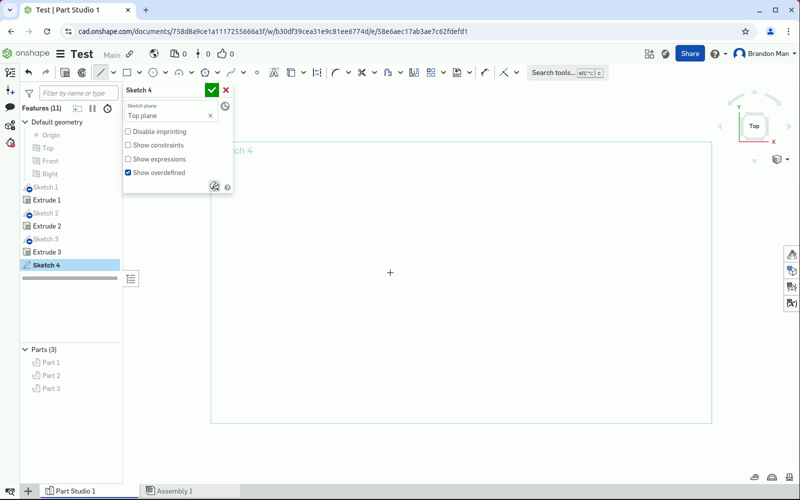
key_up(shift)
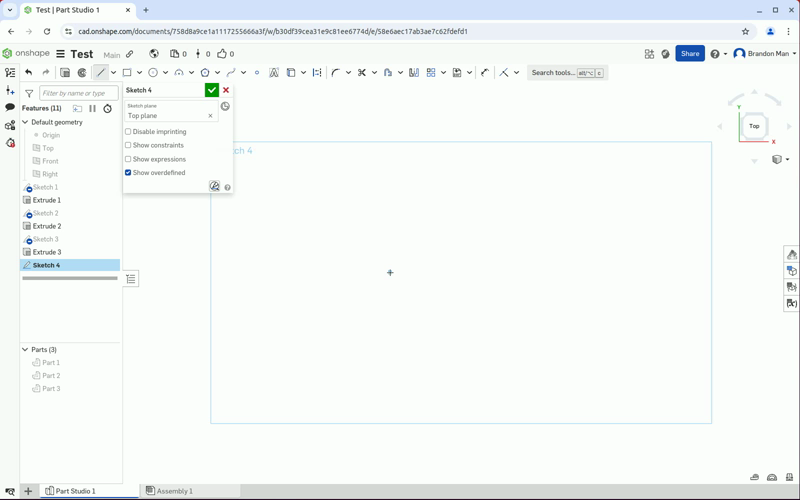
key_down(shift)
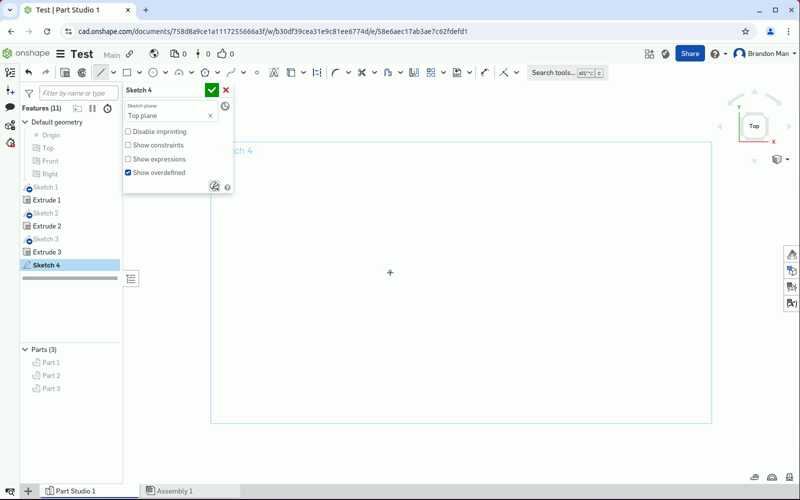
mouse_move(420, 272)
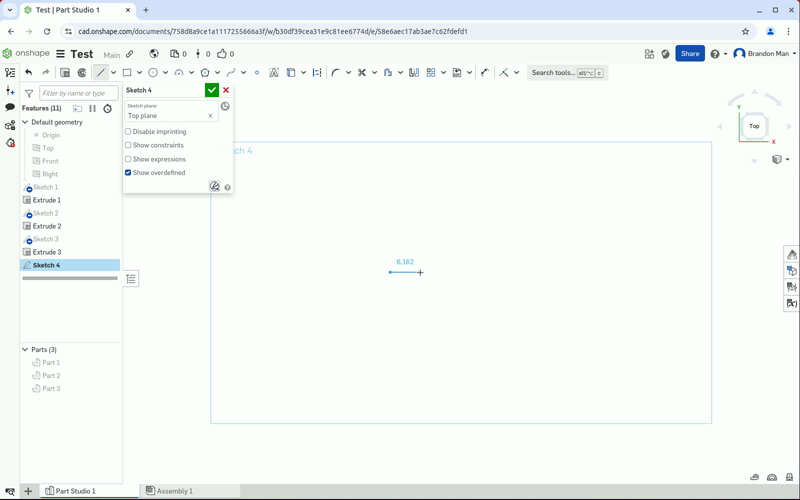
mouse_move(405, 272)
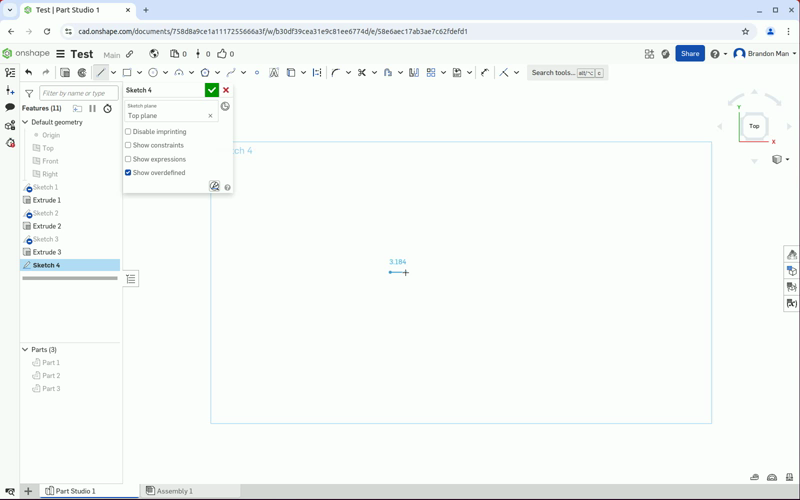
click(405, 272)
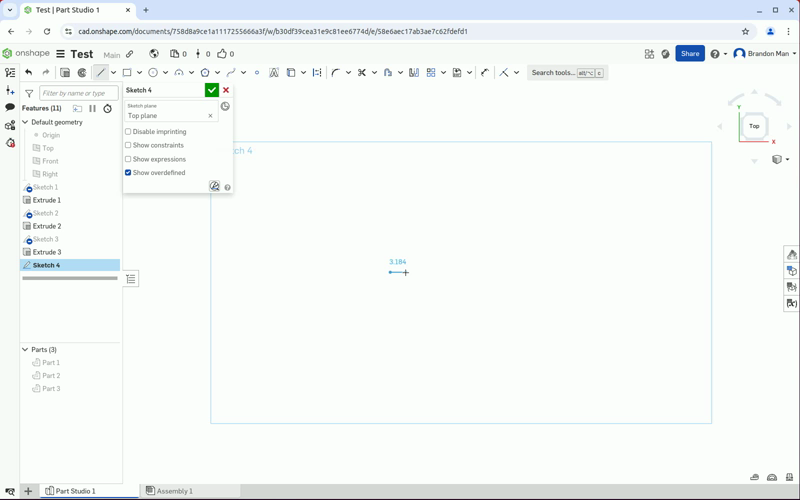
key_up(shift)
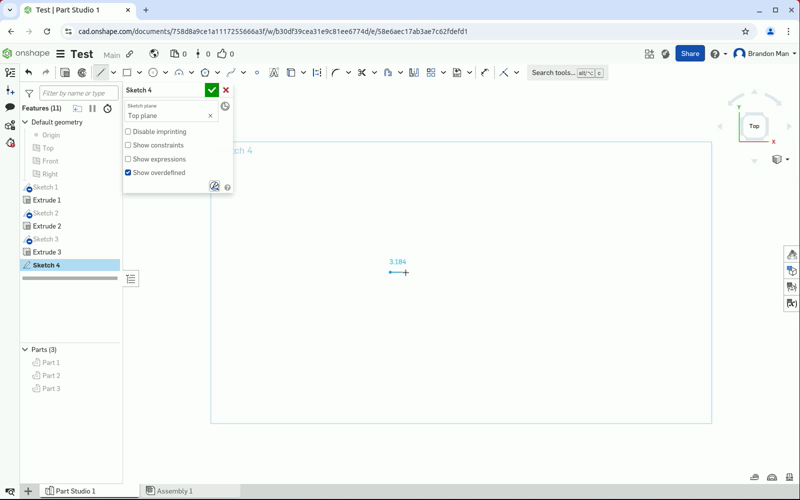
key_down(shift)
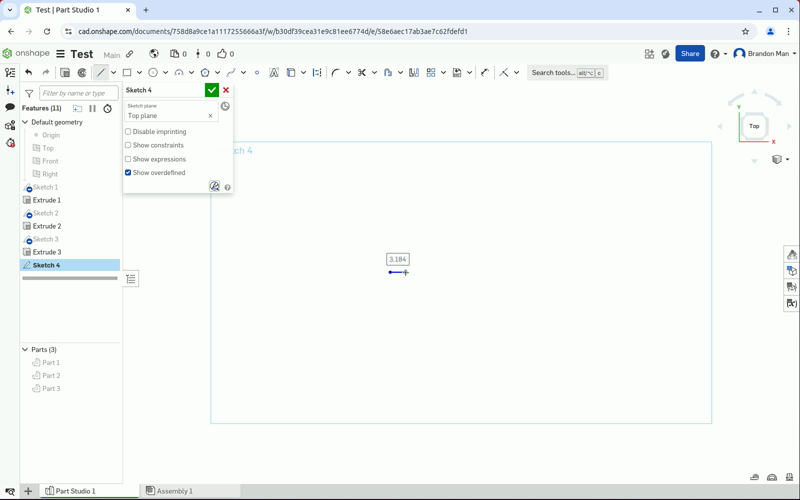
mouse_move(435, 272)
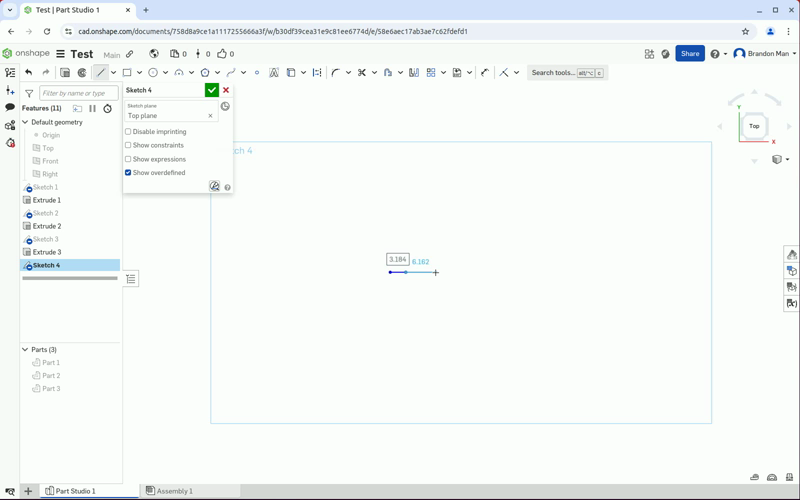
mouse_move(405, 264)
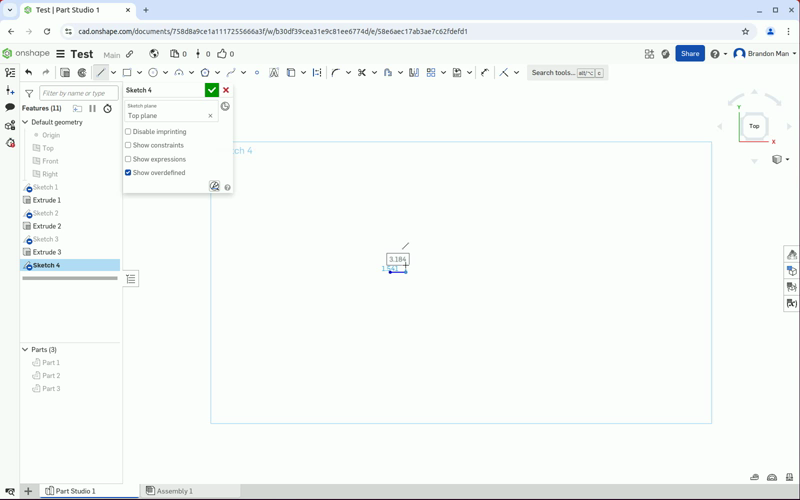
click(405, 264)
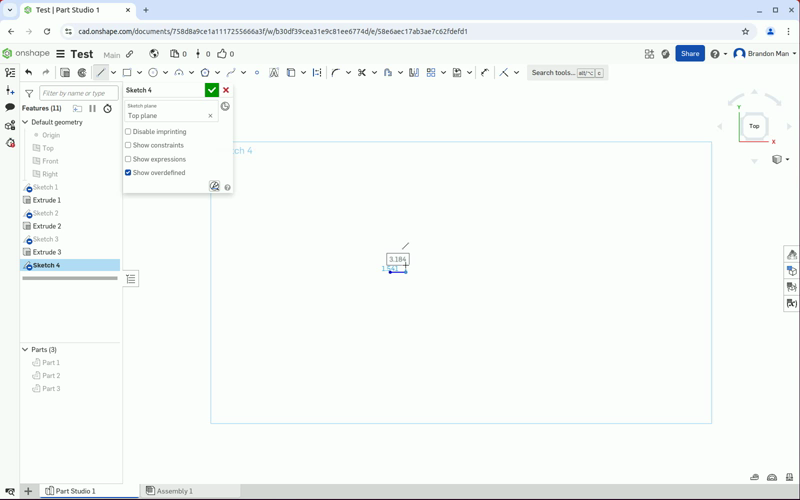
key_up(shift)
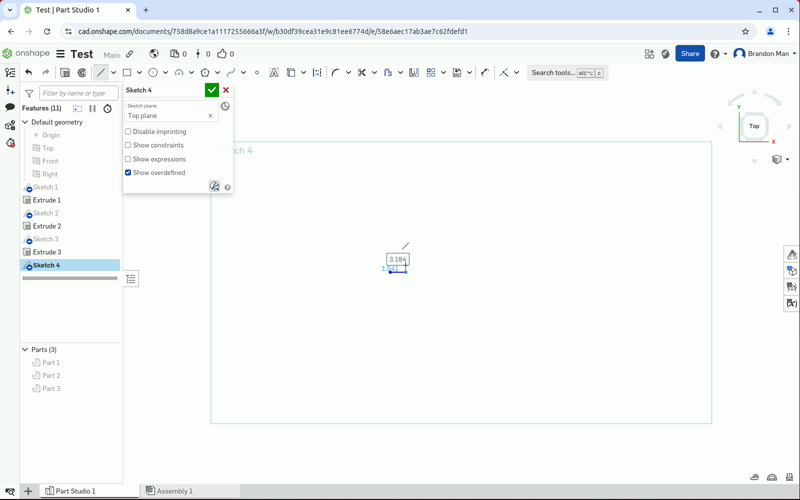
key_down(shift)
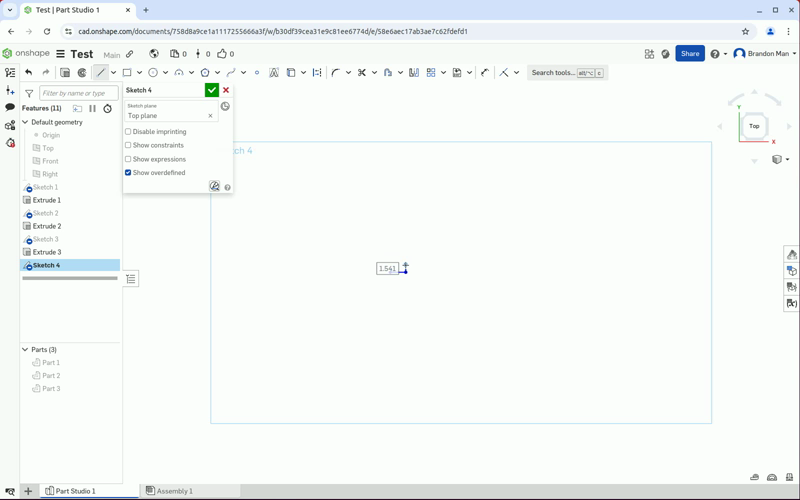
mouse_move(435, 264)
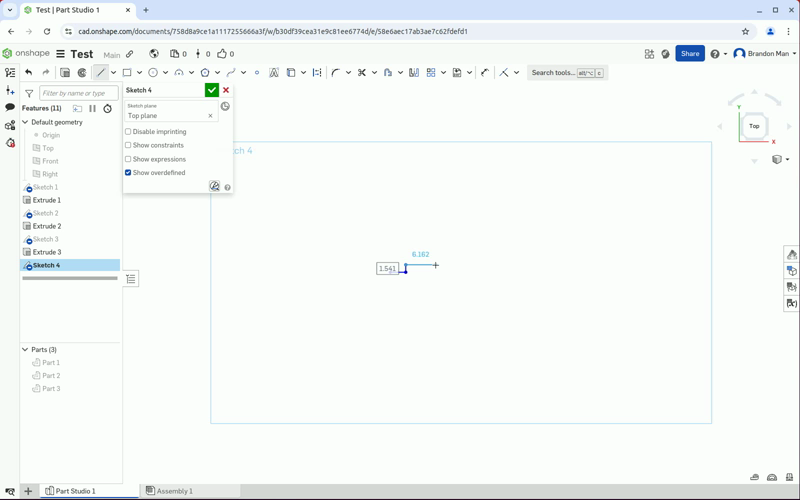
mouse_move(393, 264)
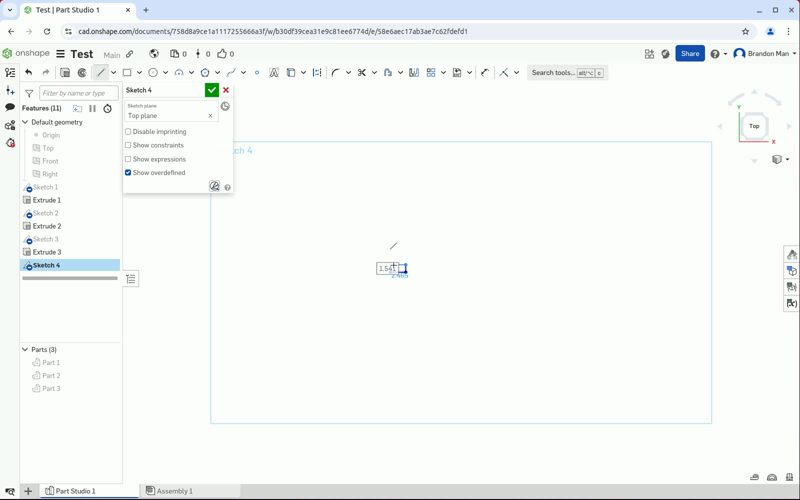
click(393, 264)
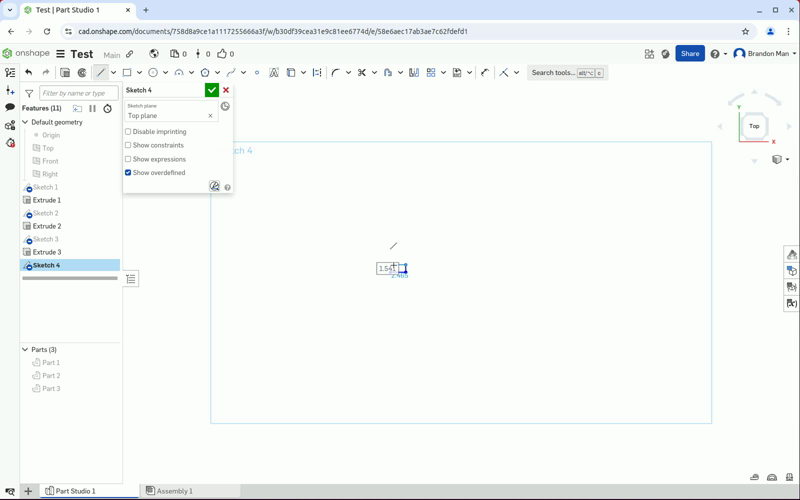
key_up(shift)
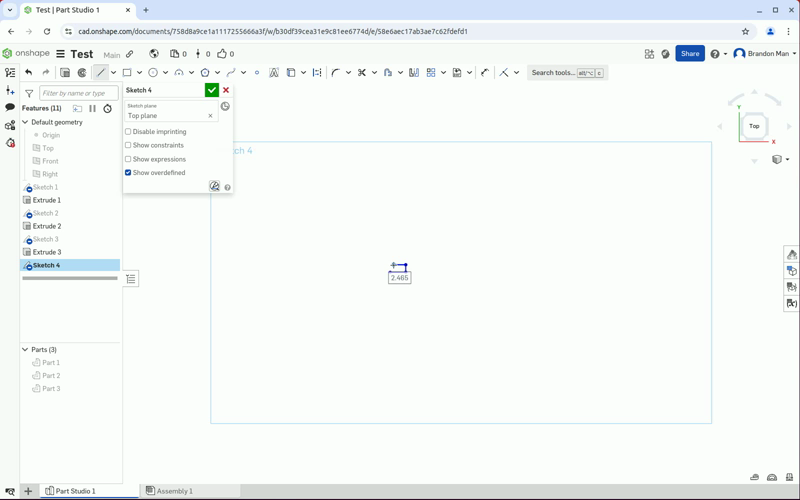
key(esc)
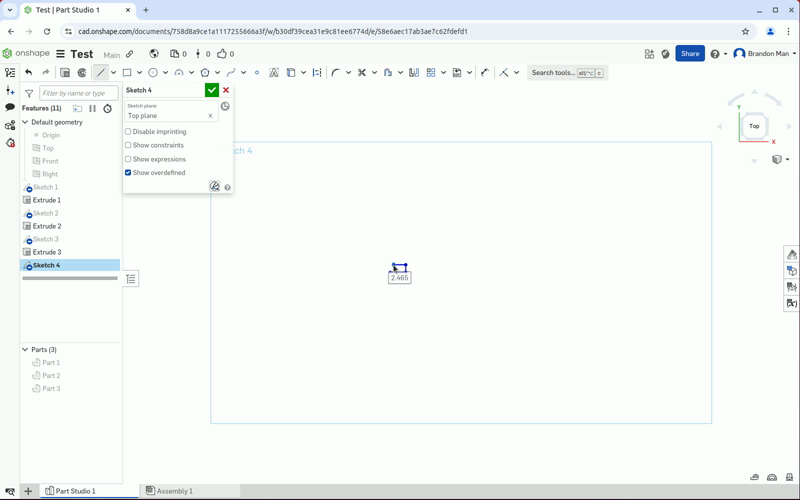
key(a)
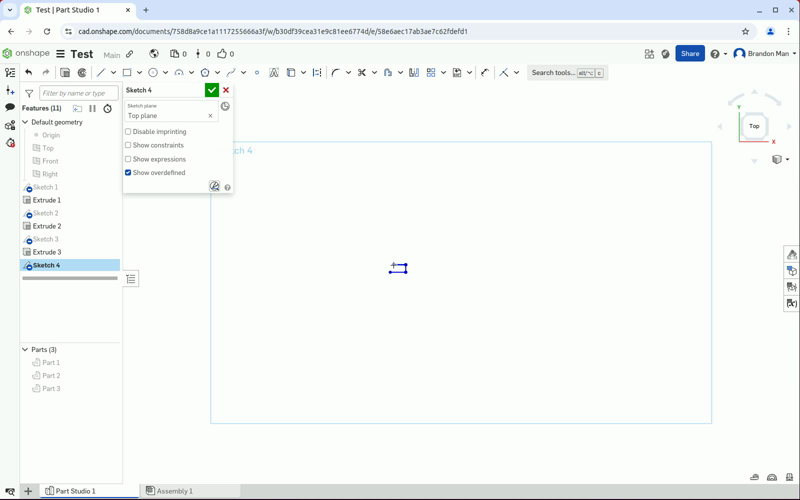
mouse_move(393, 264)
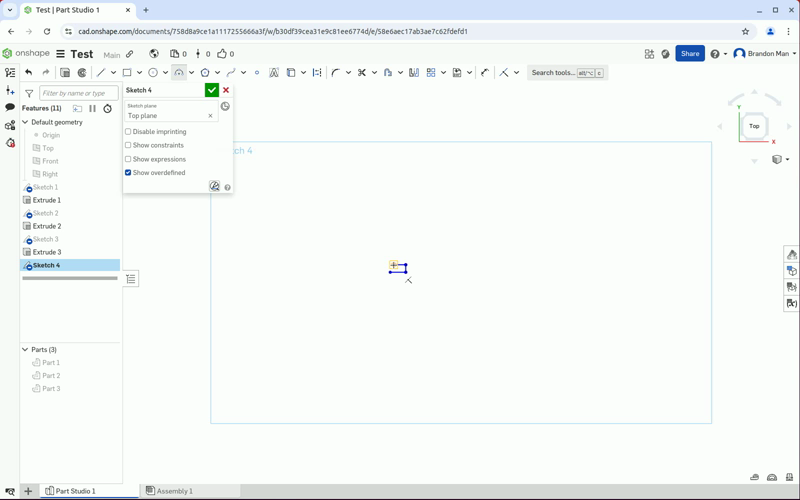
click(393, 264)
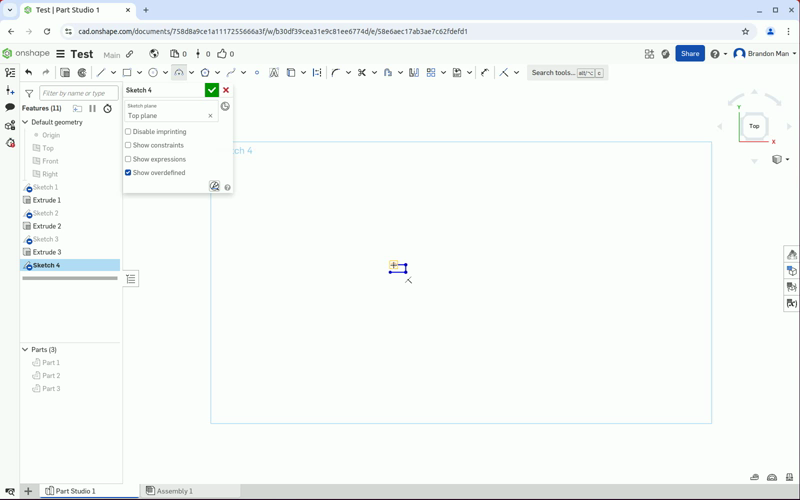
key_down(shift)
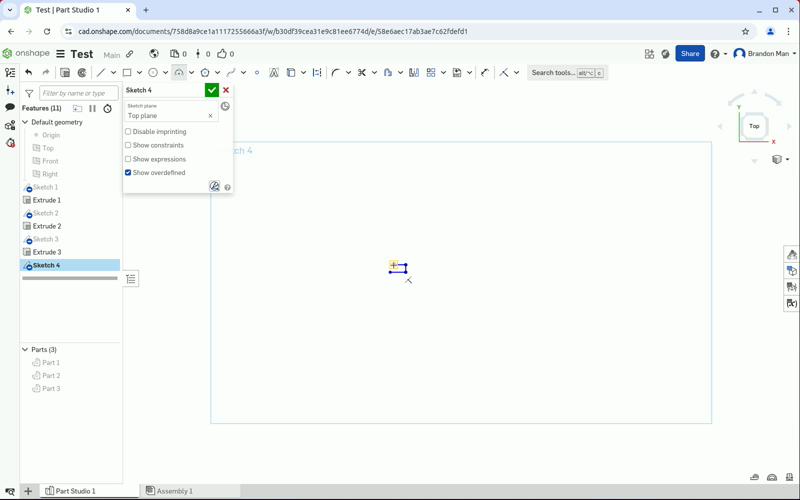
mouse_move(390, 268)
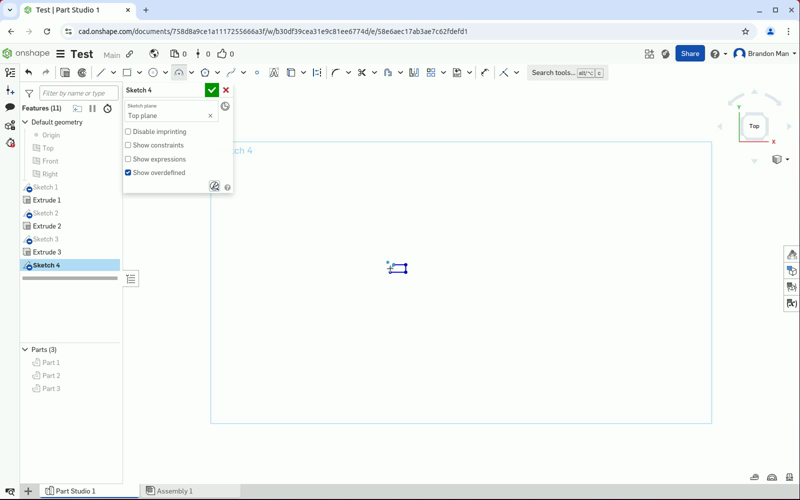
scroll(6)
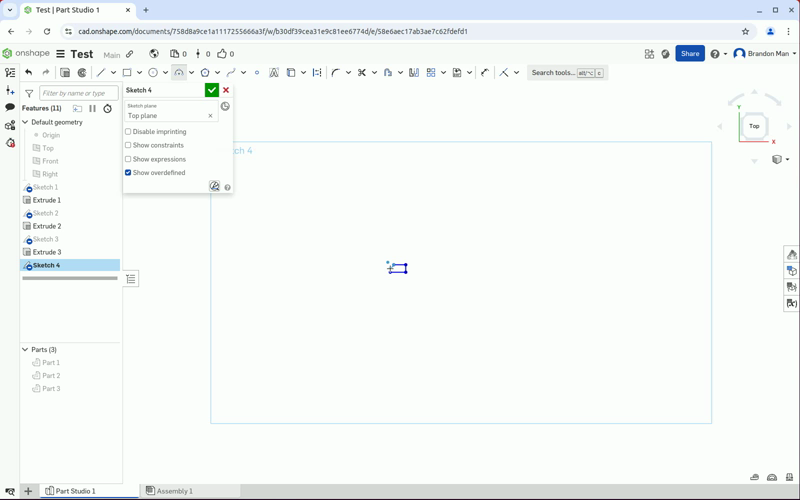
scroll(6)
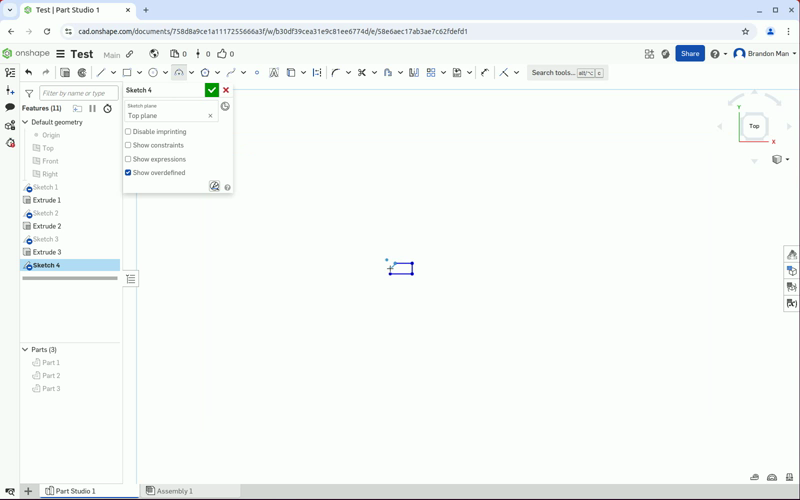
scroll(6)
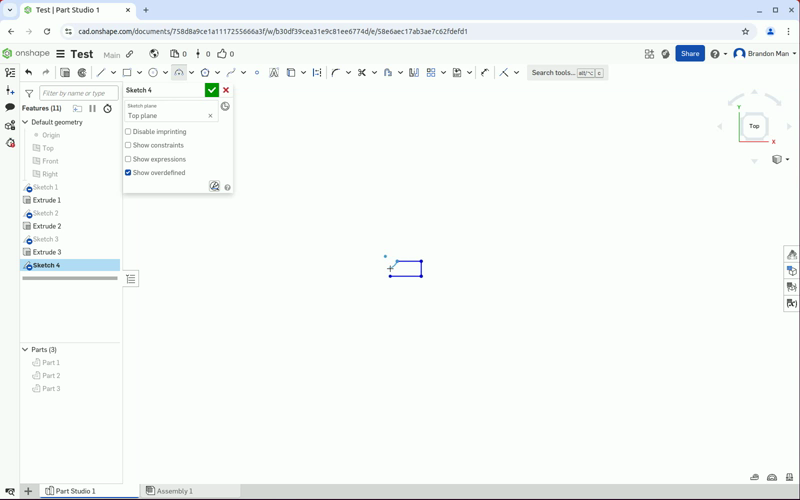
scroll(6)
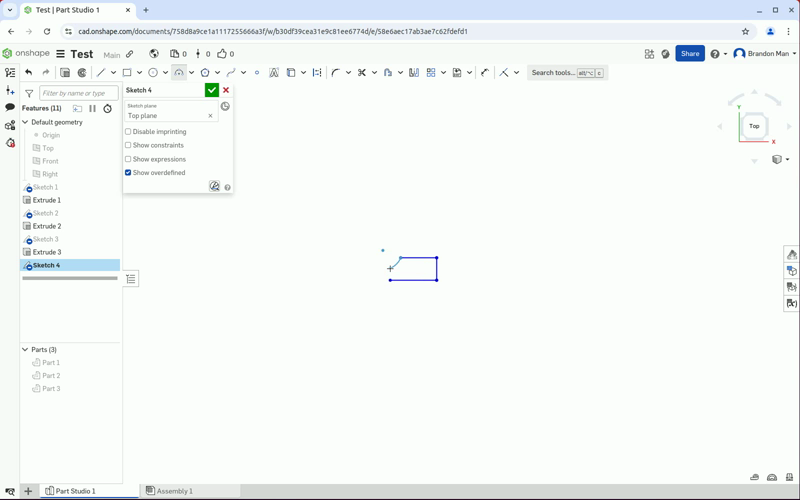
scroll(6)
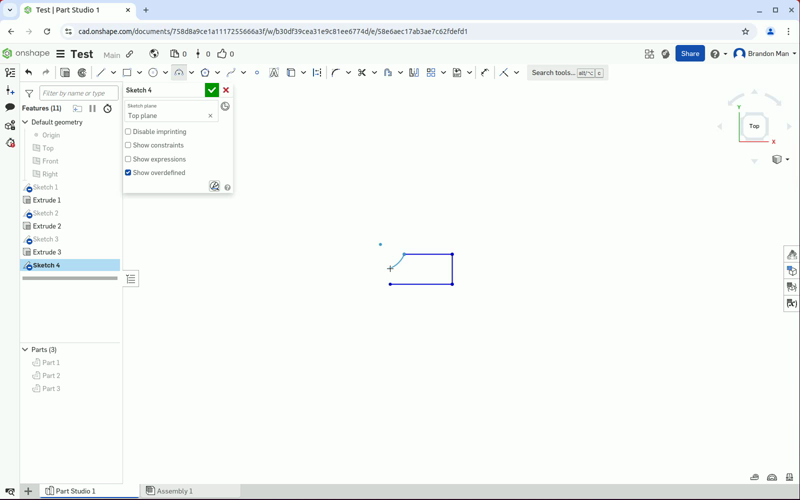
scroll(6)
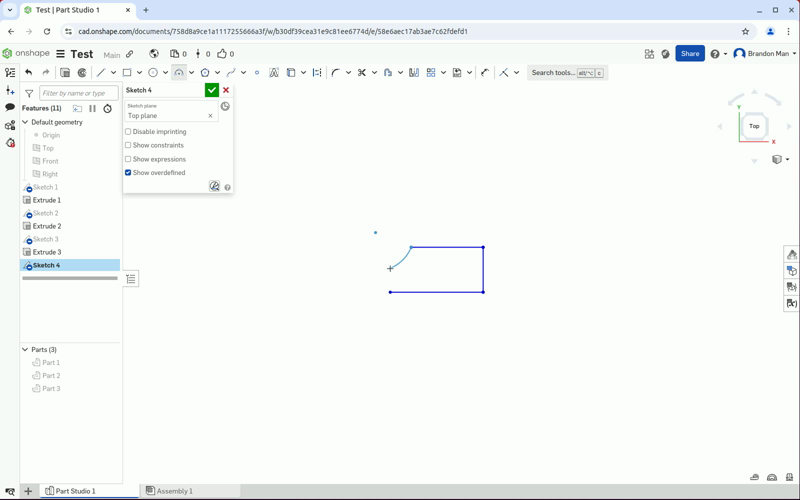
scroll(6)
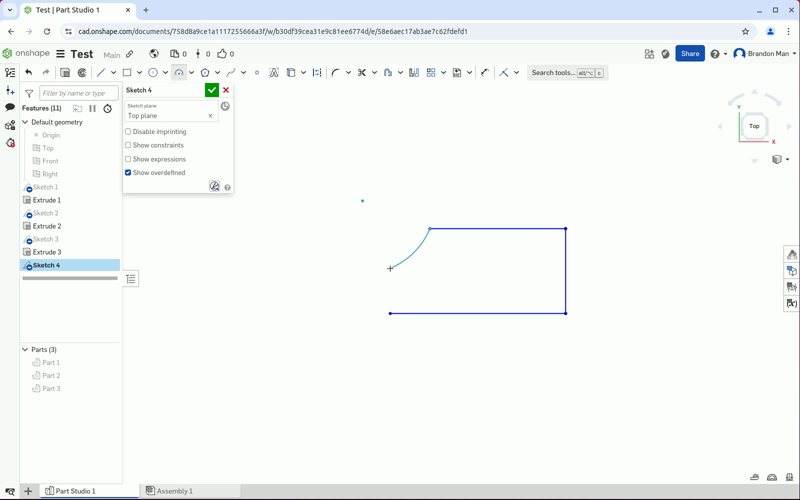
click(390, 268)
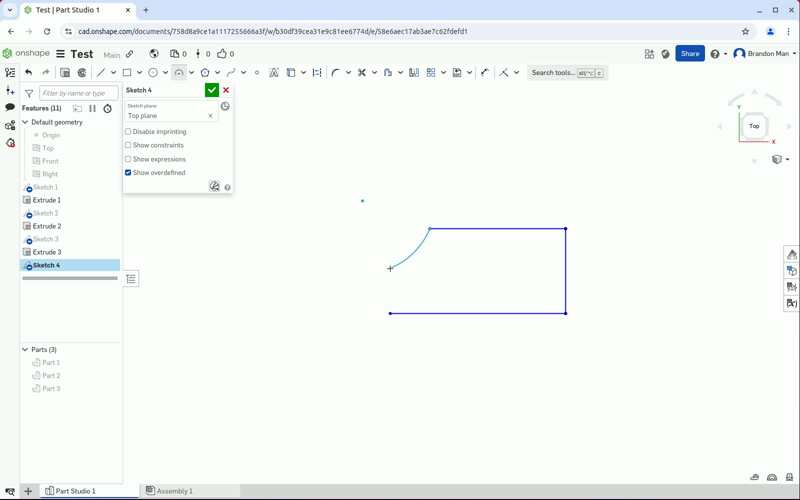
scroll(-6)
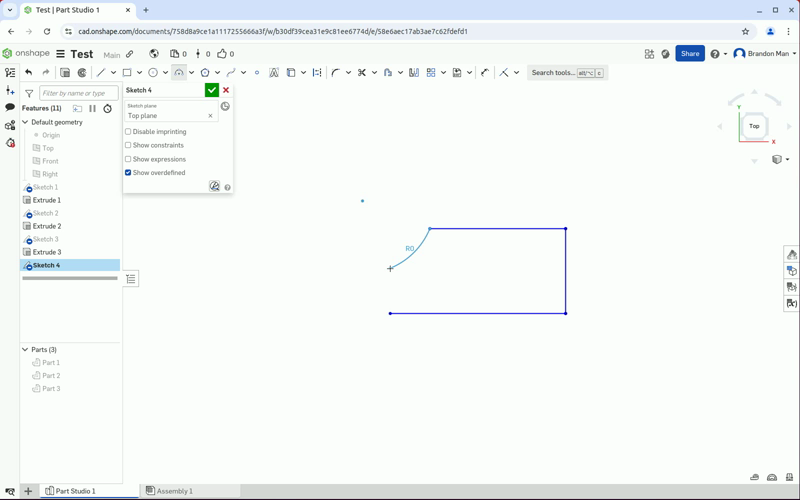
scroll(-6)
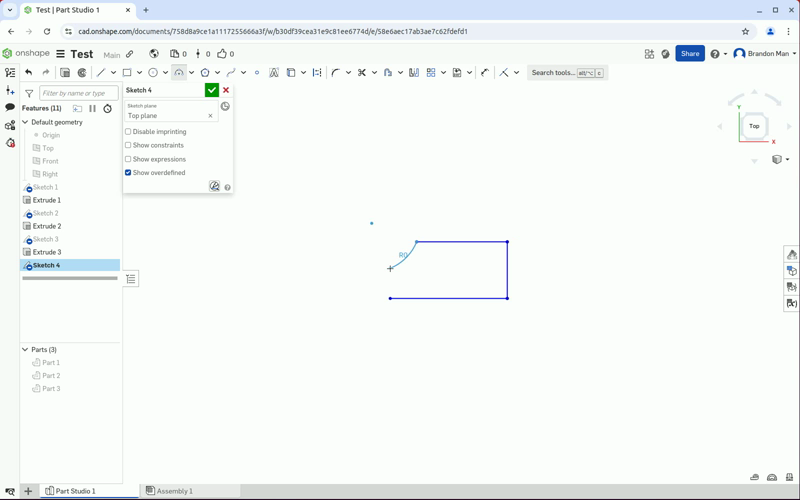
scroll(-6)
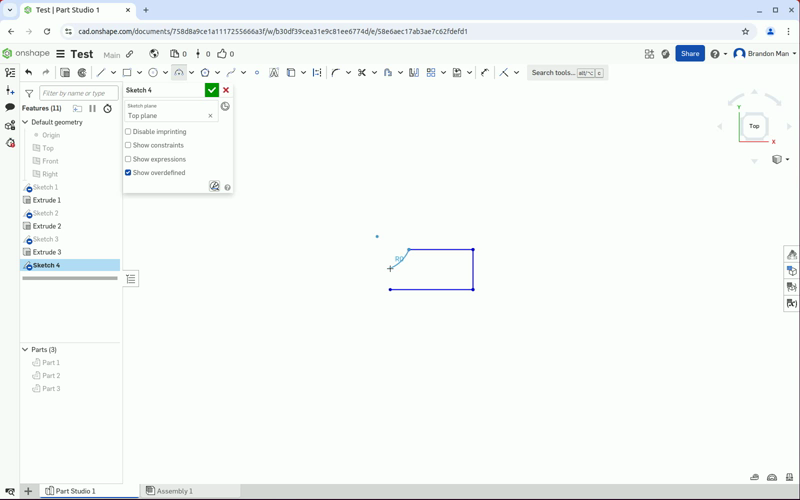
scroll(-6)
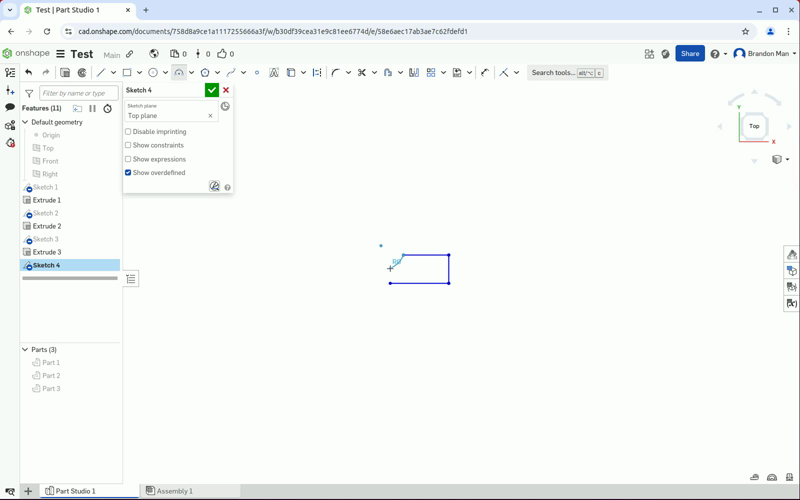
scroll(-6)
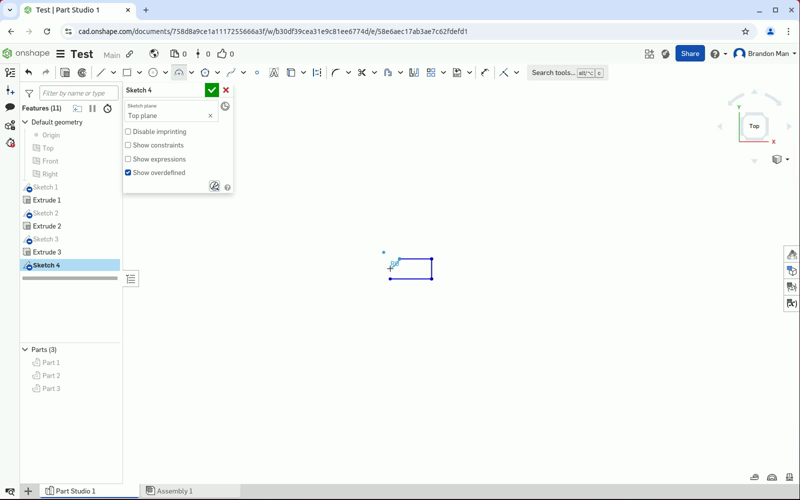
scroll(-6)
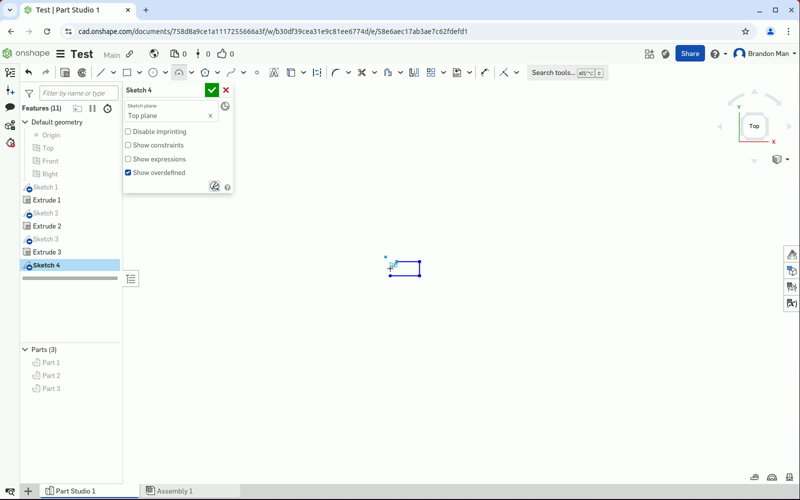
scroll(-6)
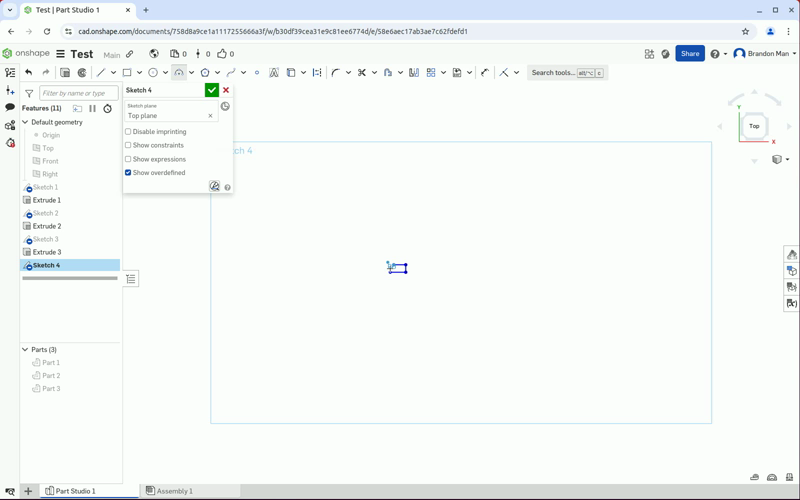
mouse_move(392, 267)
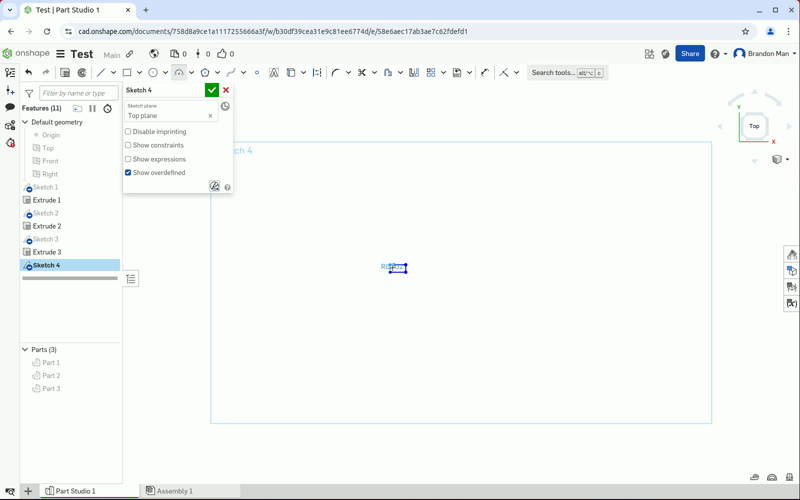
scroll(6)
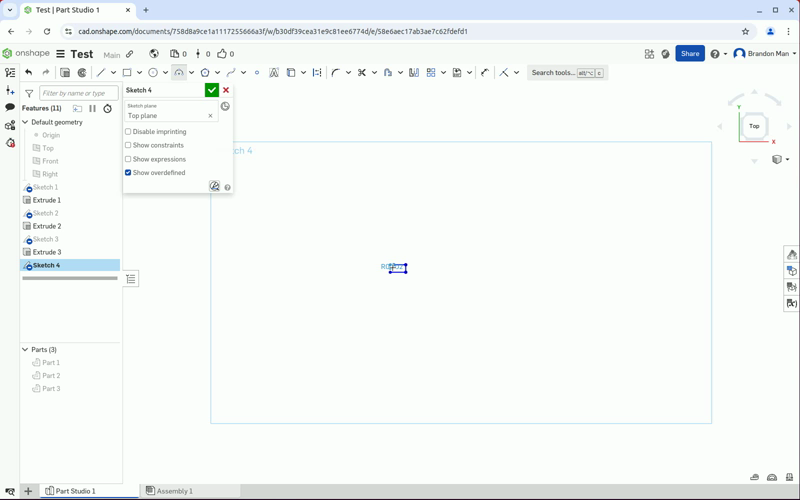
scroll(6)
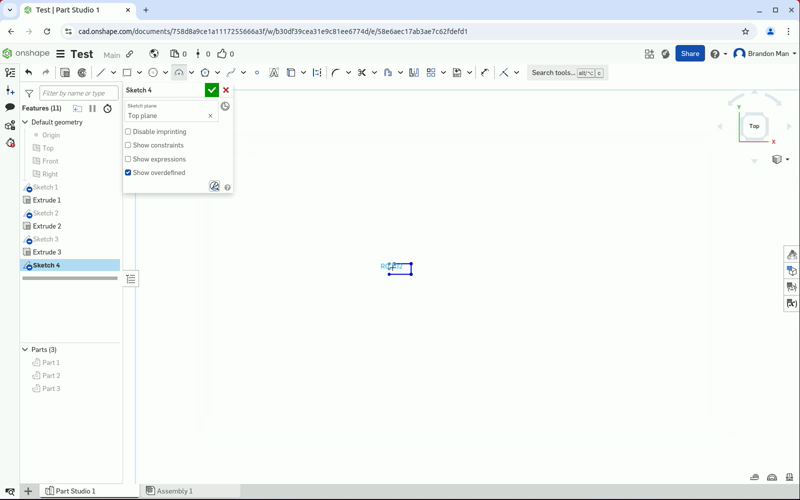
scroll(6)
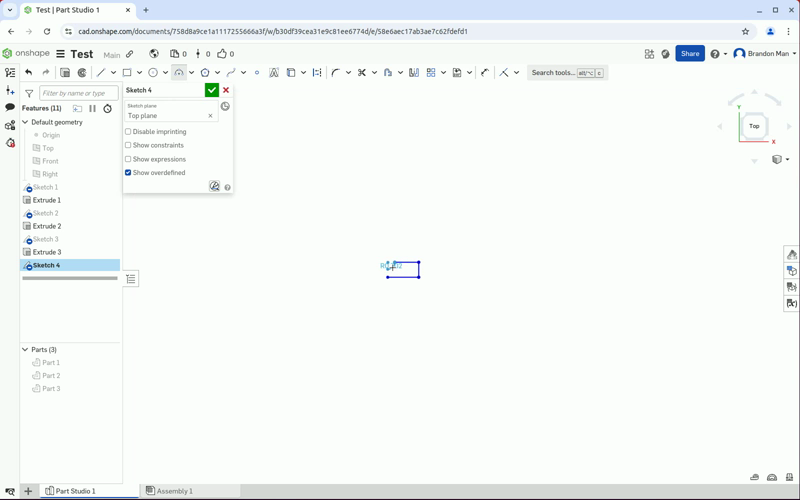
scroll(6)
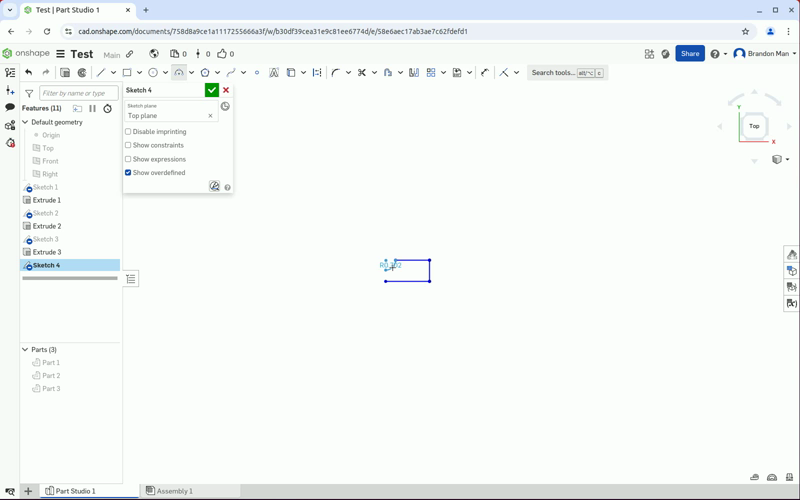
scroll(6)
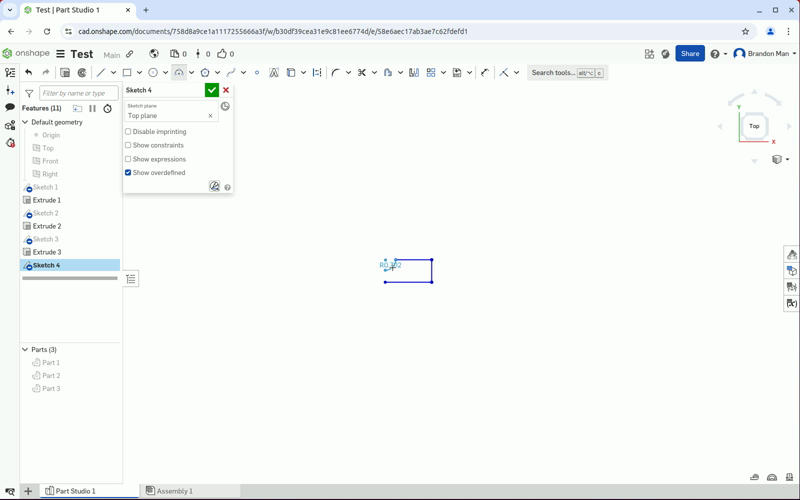
scroll(6)
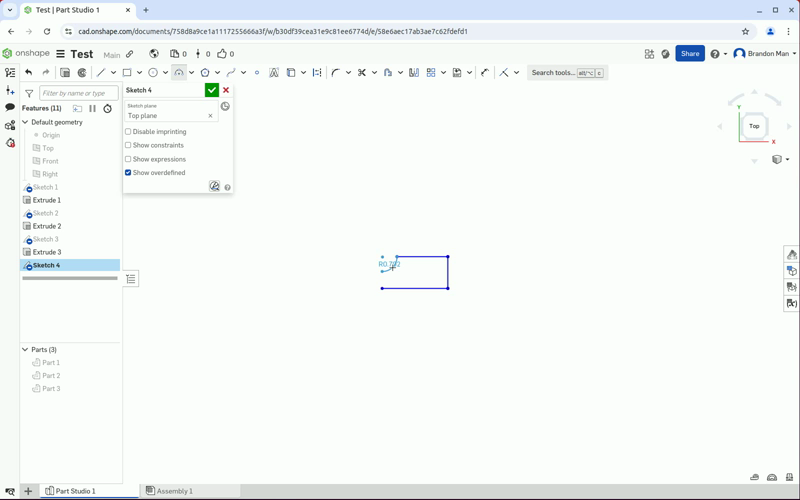
scroll(6)
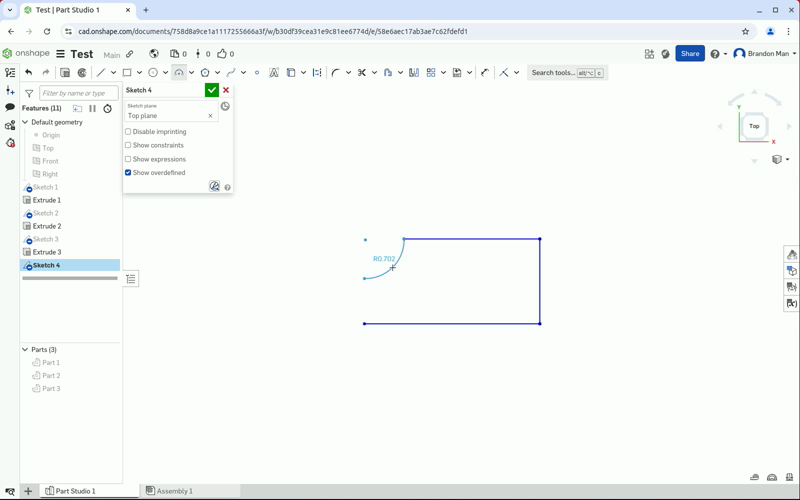
click(392, 267)
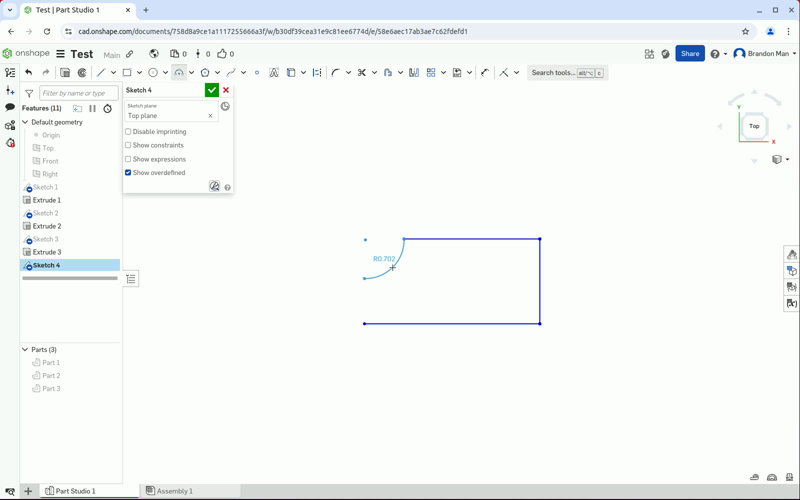
scroll(-6)
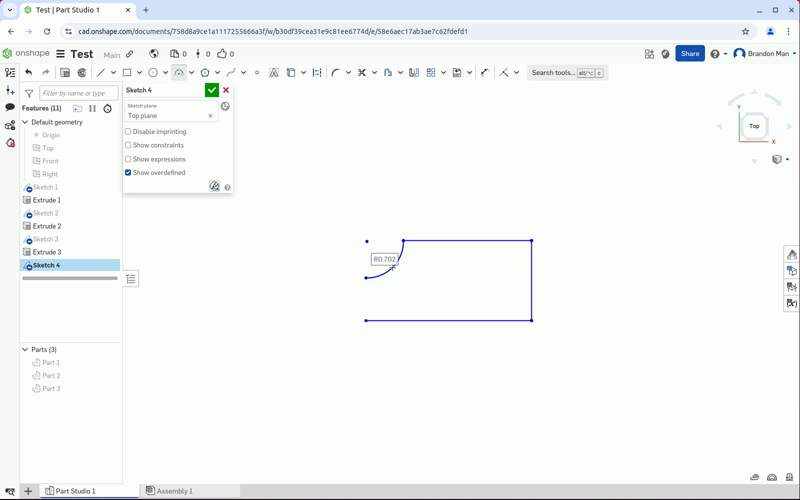
scroll(-6)
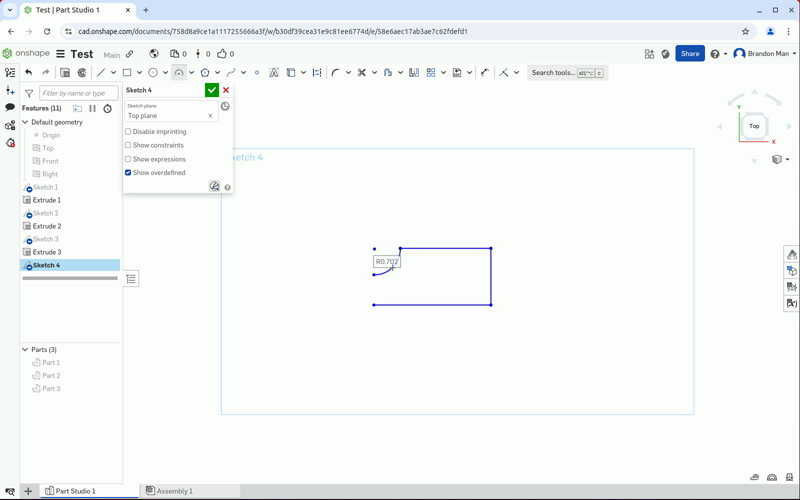
scroll(-6)
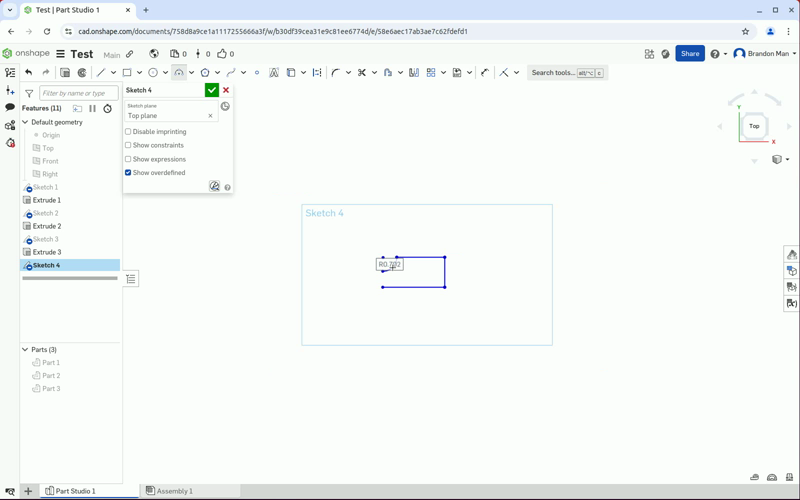
scroll(-6)
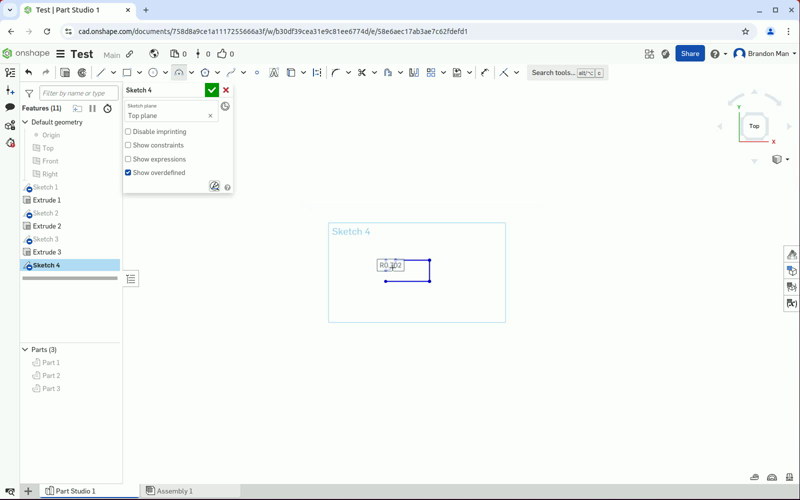
scroll(-6)
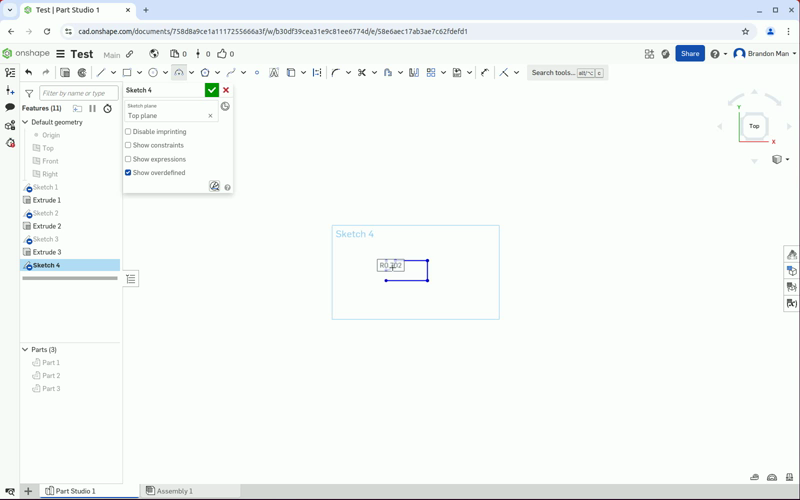
scroll(-6)
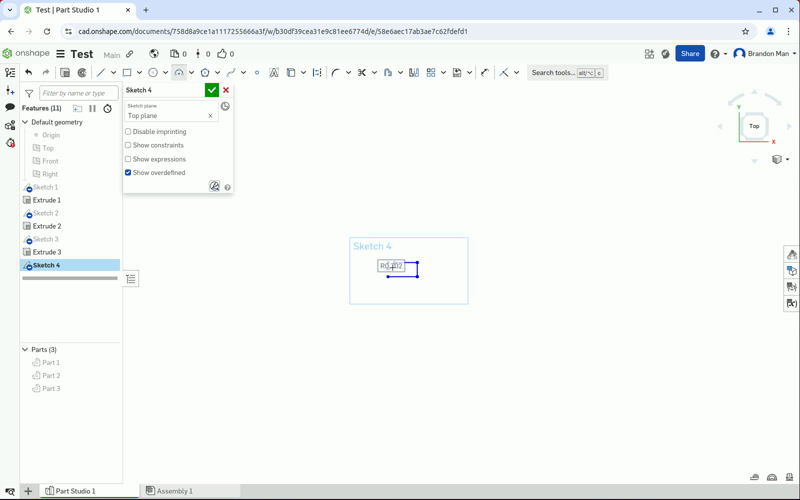
scroll(-6)
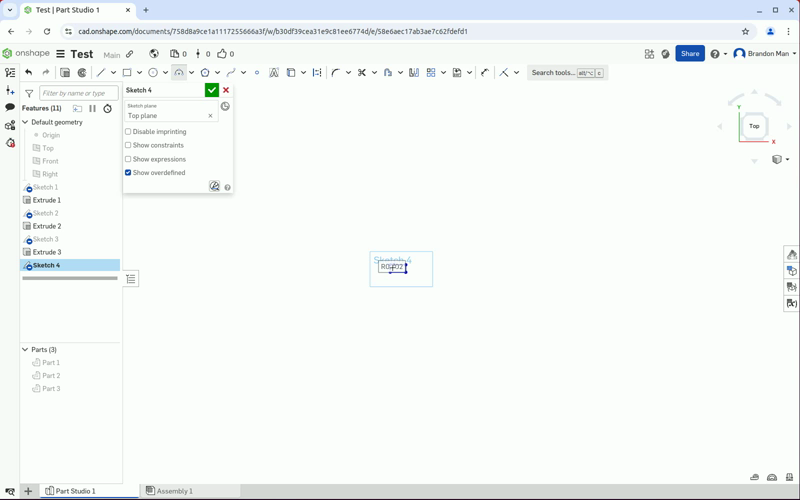
key_up(shift)
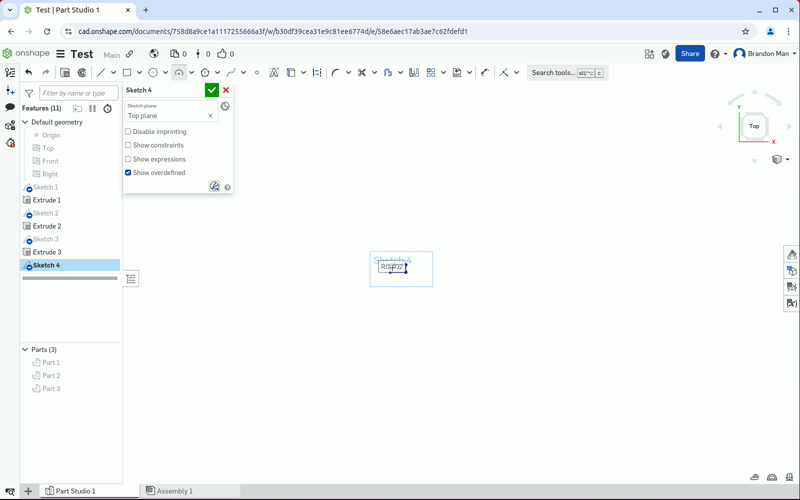
key(esc)
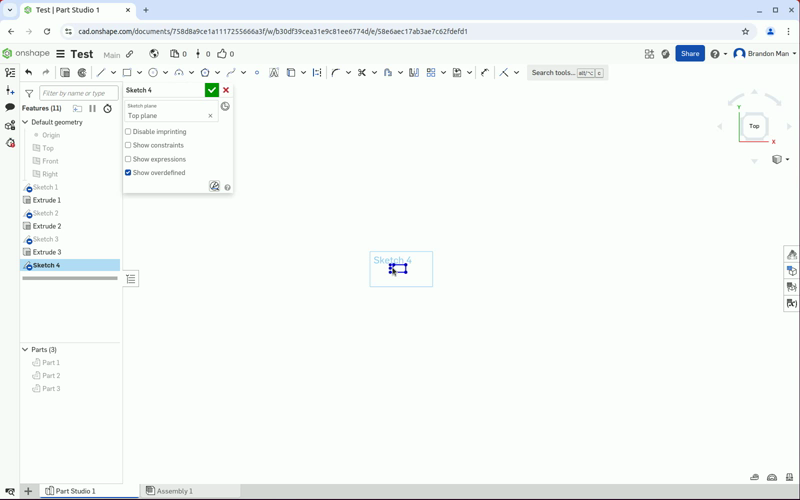
key(l)
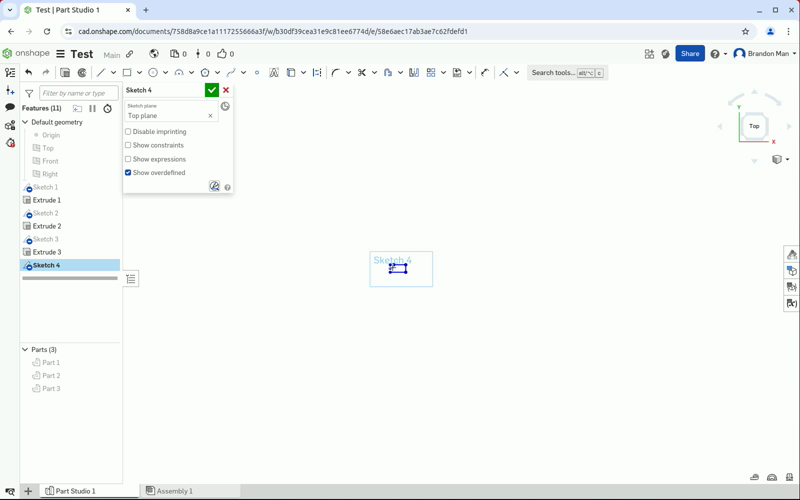
mouse_move(390, 268)
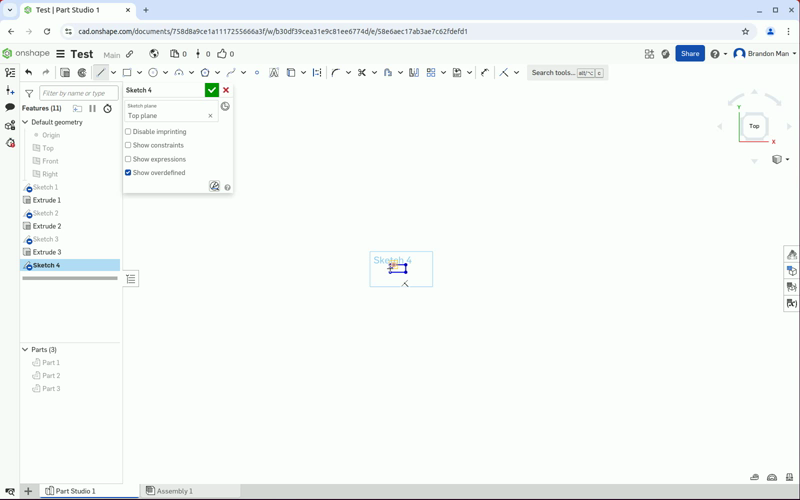
scroll(6)
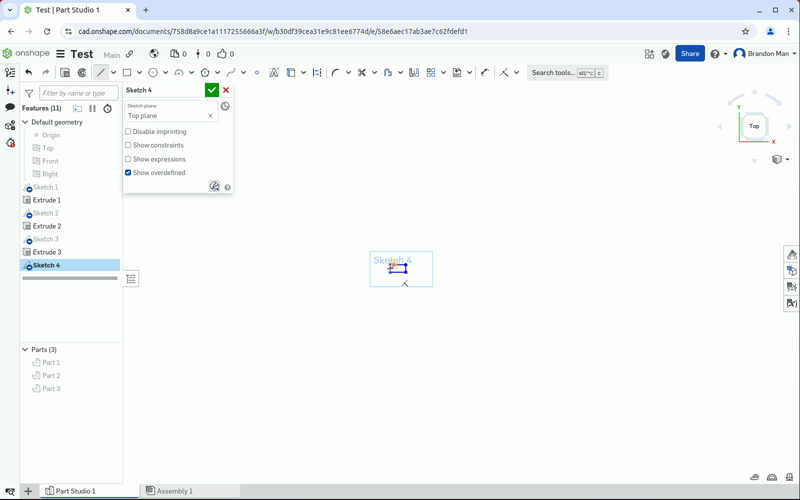
scroll(6)
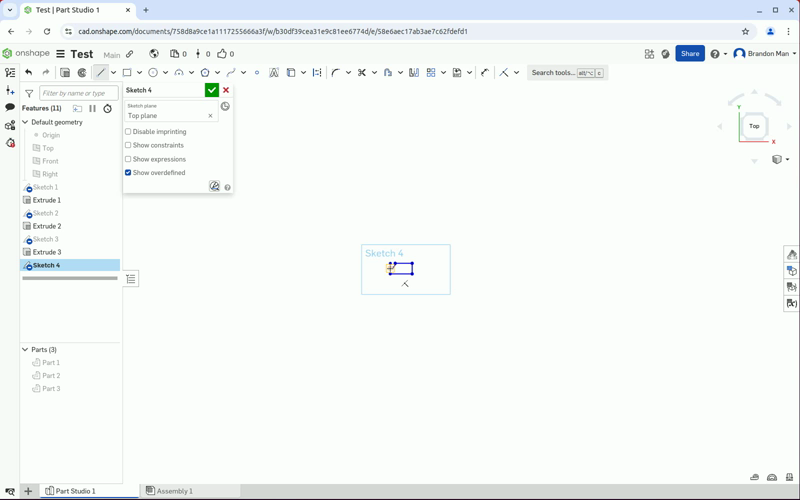
scroll(6)
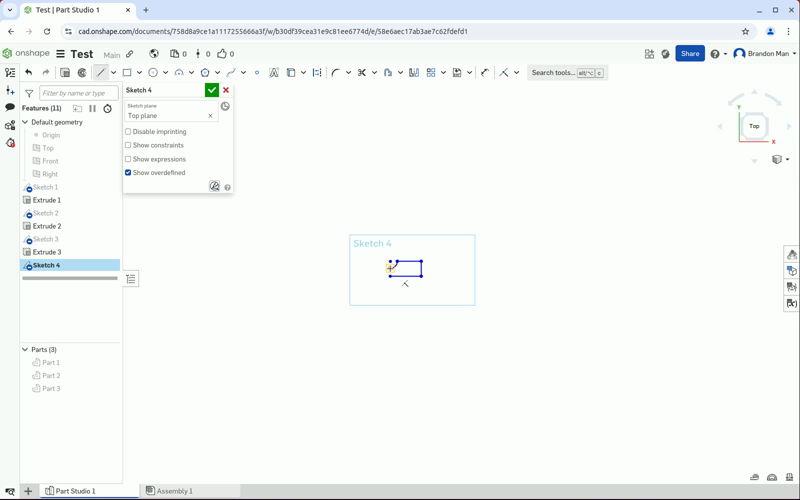
scroll(6)
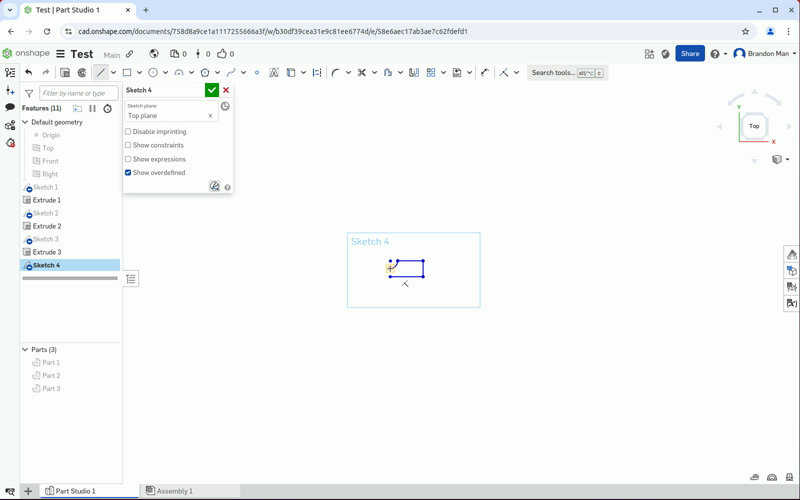
scroll(6)
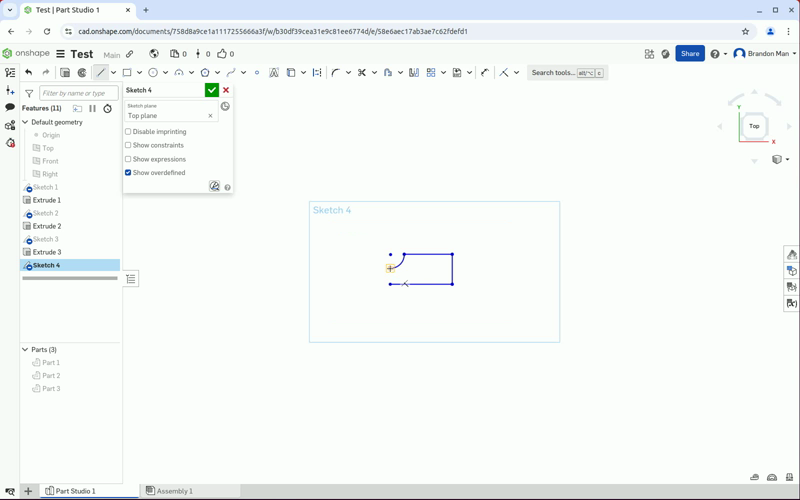
scroll(6)
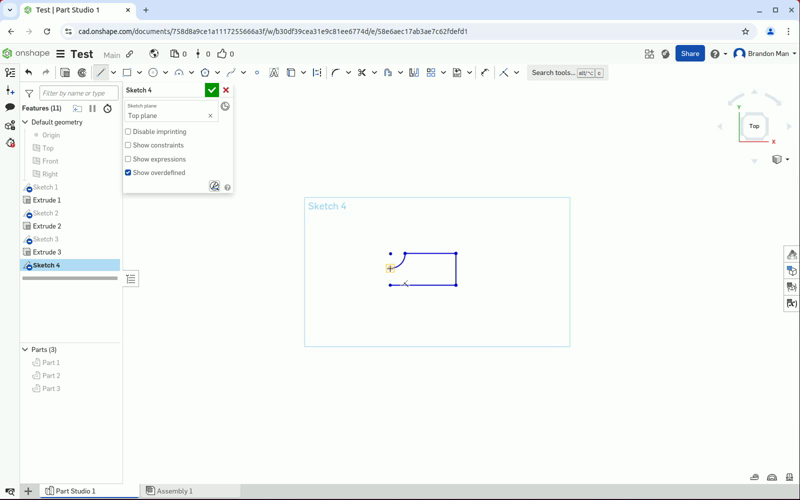
scroll(6)
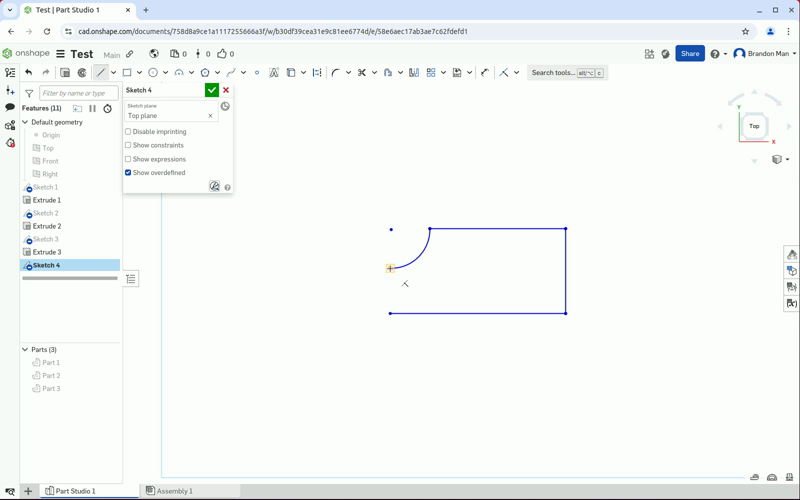
click(390, 268)
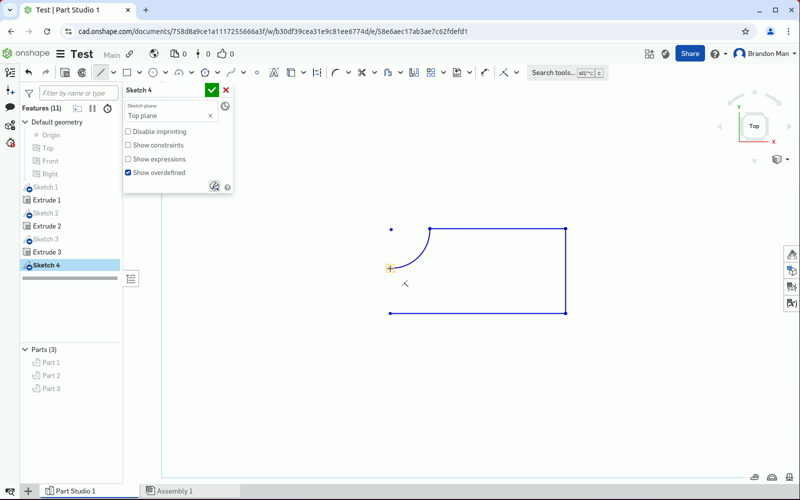
scroll(-6)
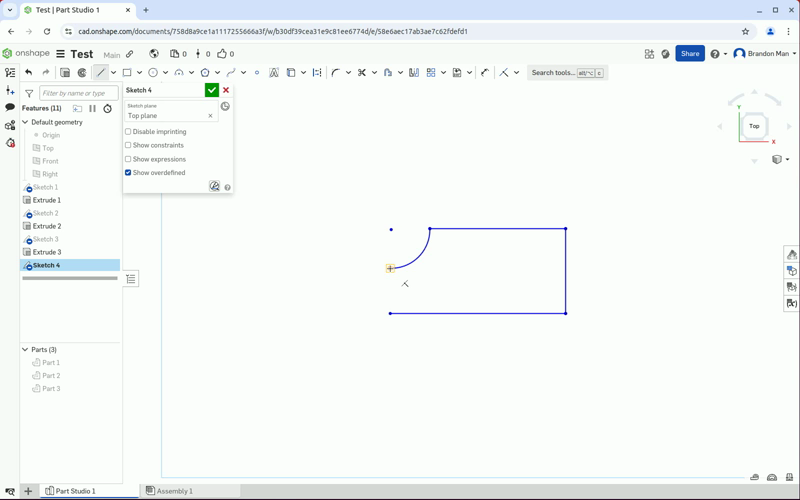
scroll(-6)
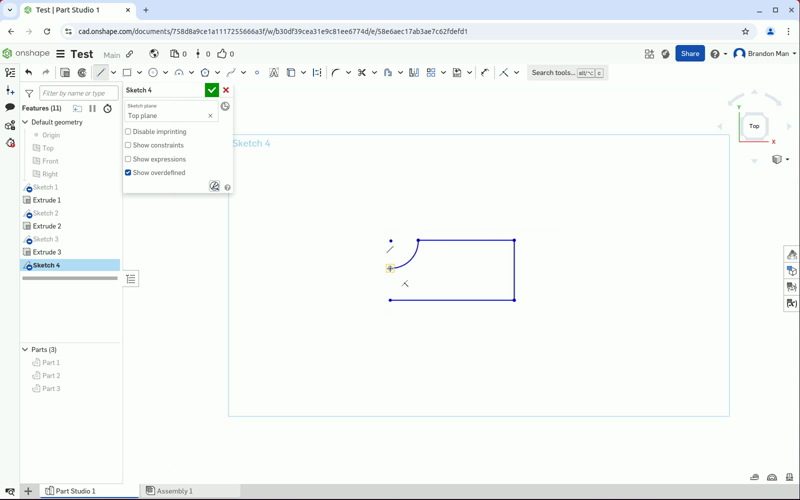
scroll(-6)
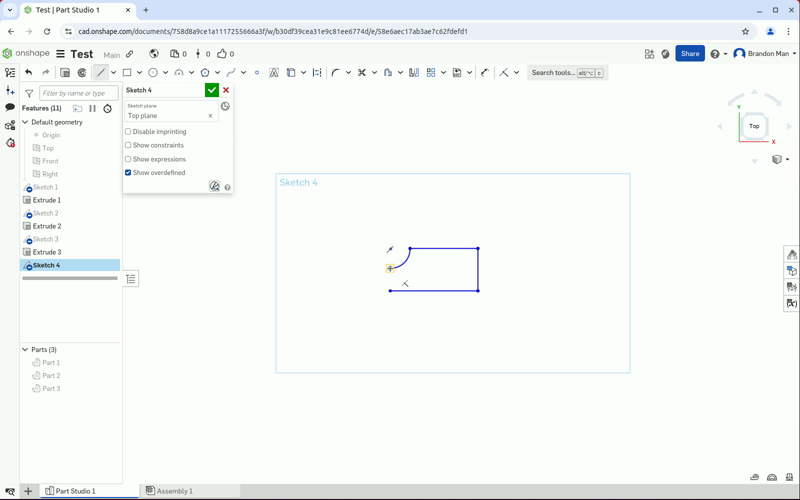
scroll(-6)
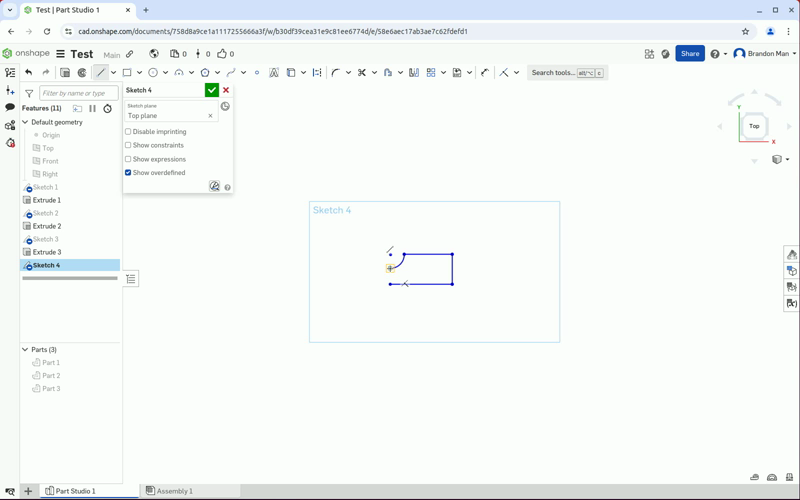
scroll(-6)
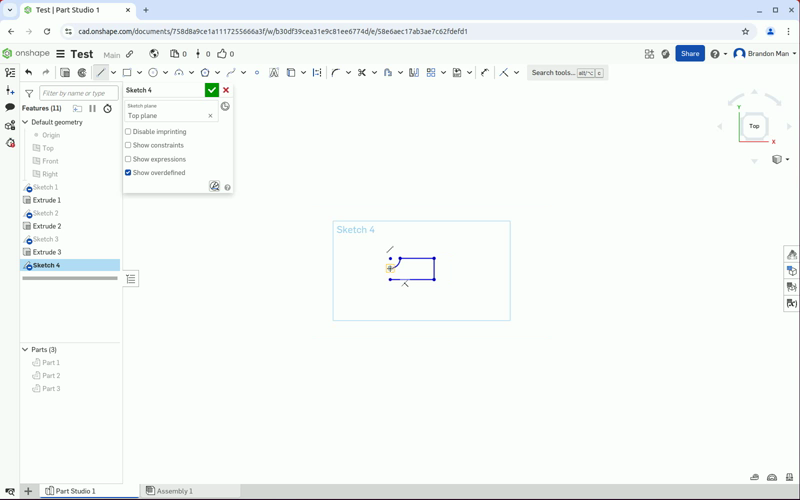
scroll(-6)
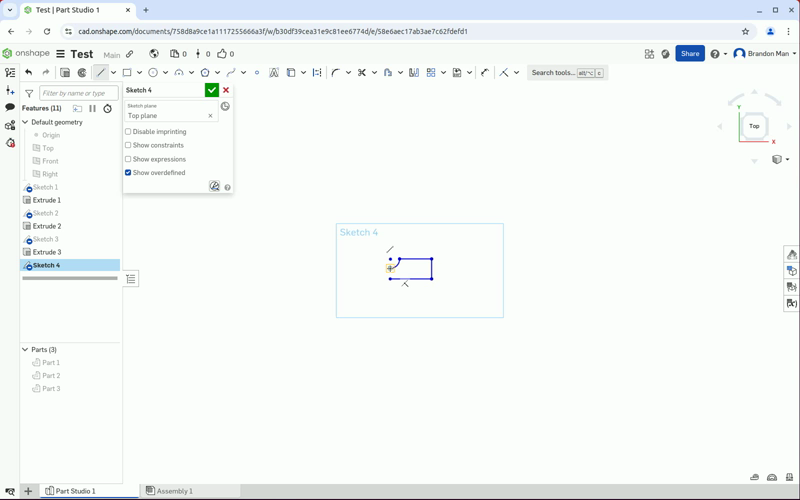
scroll(-6)
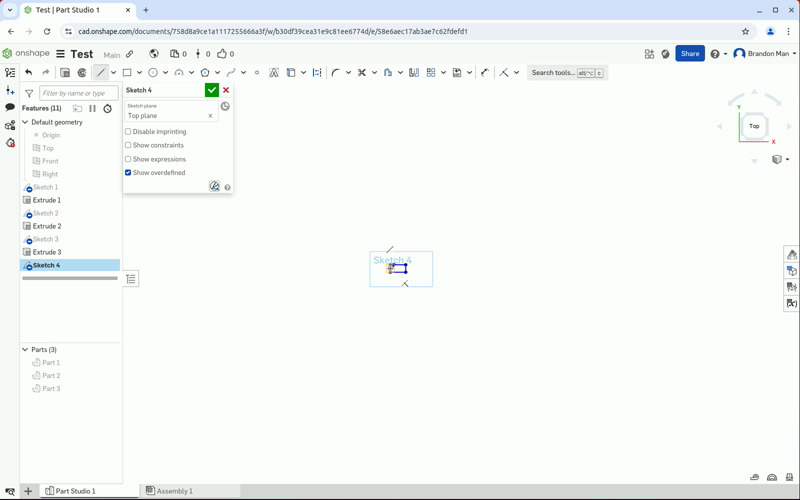
mouse_move(420, 268)
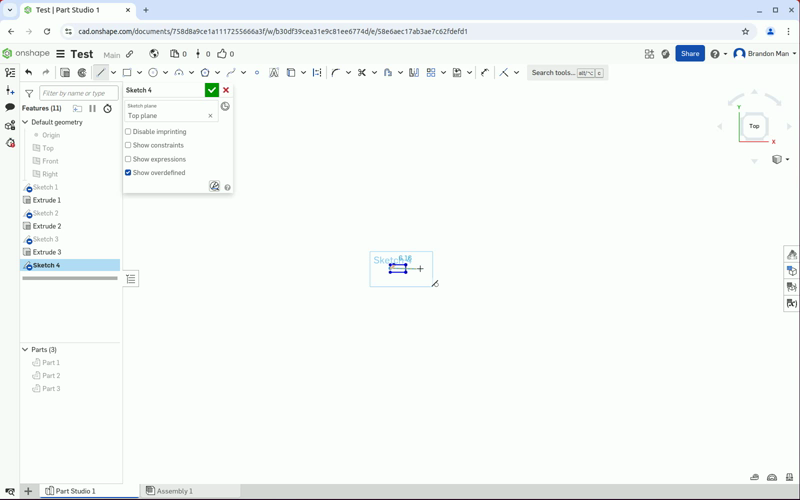
key_down(shift)
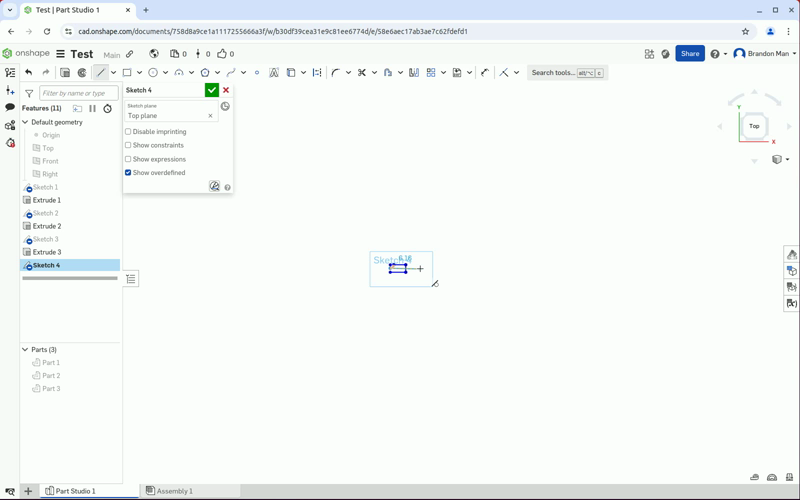
mouse_move(390, 272)
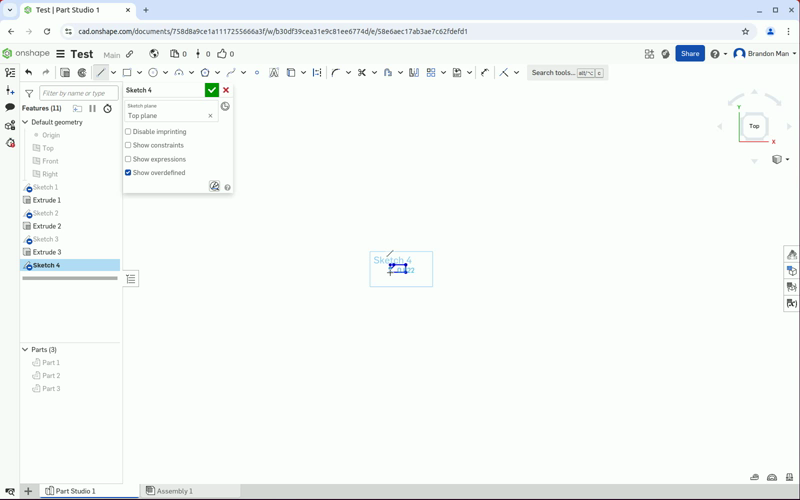
scroll(6)
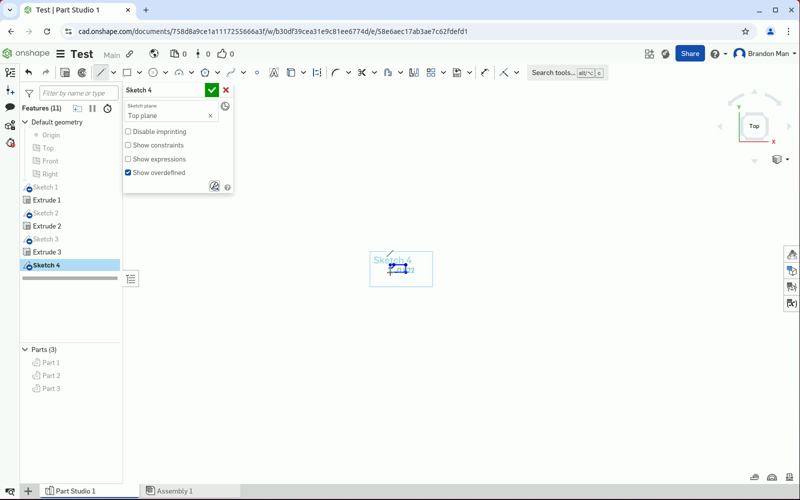
scroll(6)
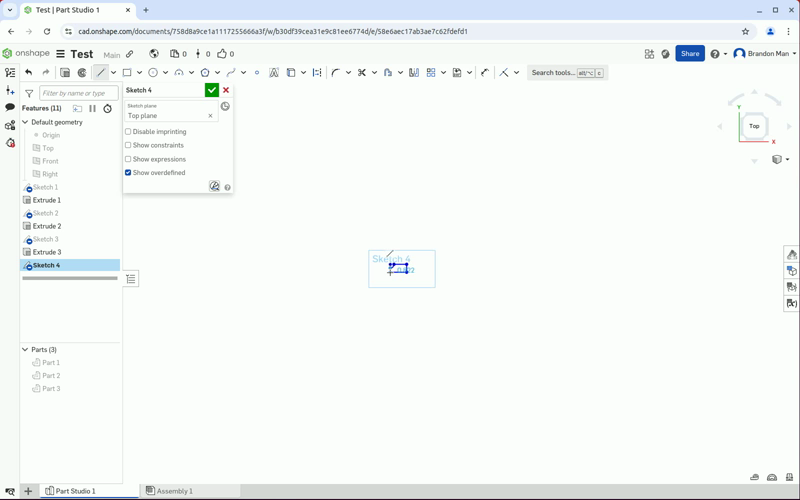
scroll(6)
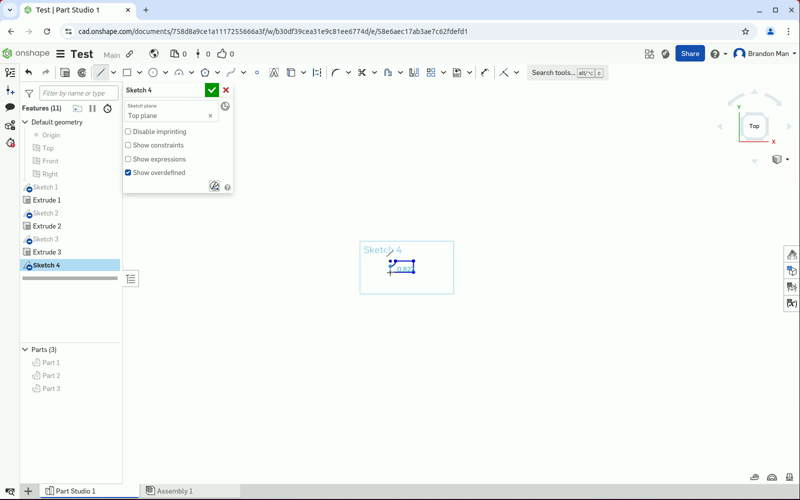
scroll(6)
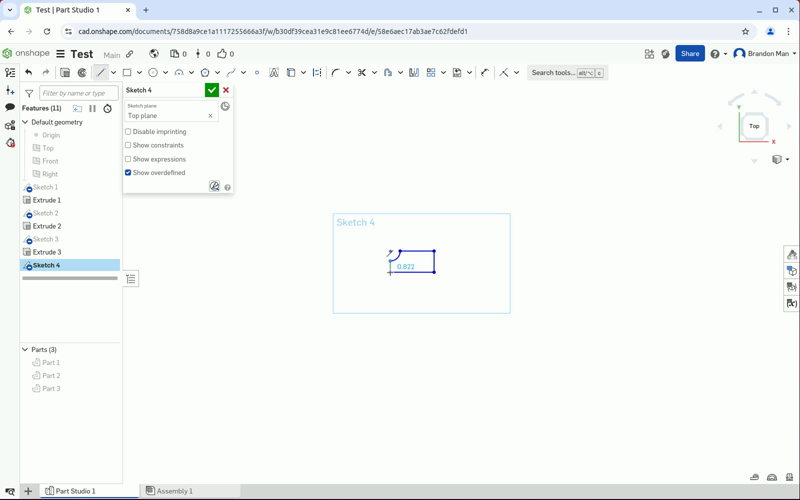
scroll(6)
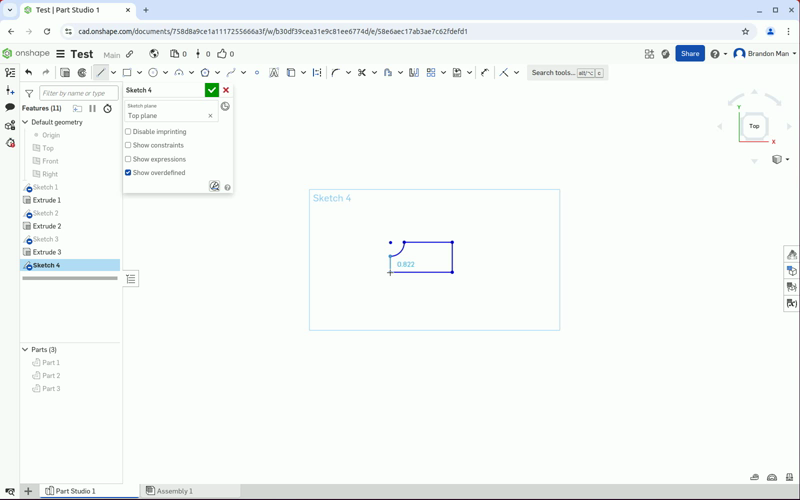
scroll(6)
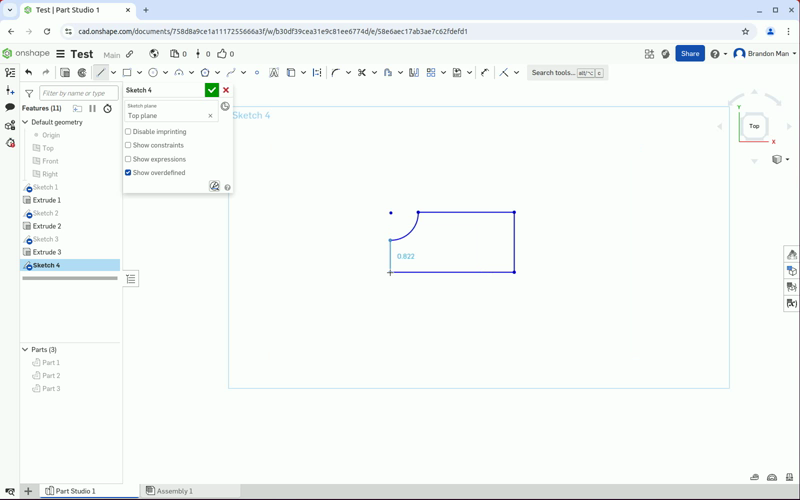
scroll(6)
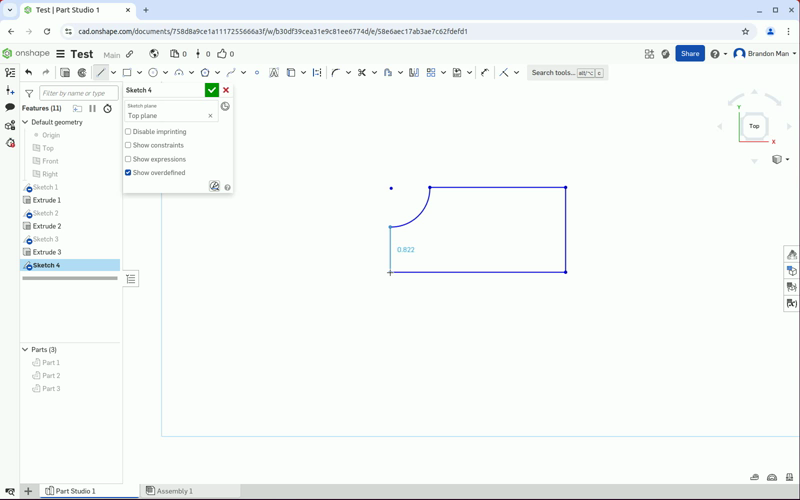
key_up(shift)
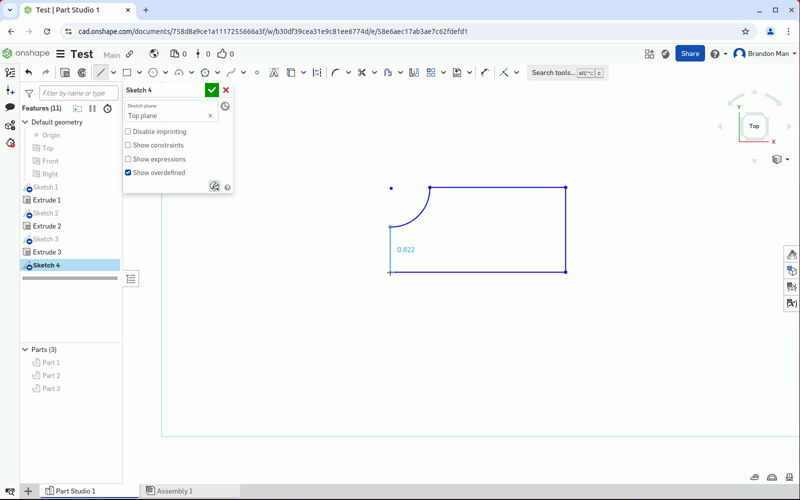
click(390, 272)
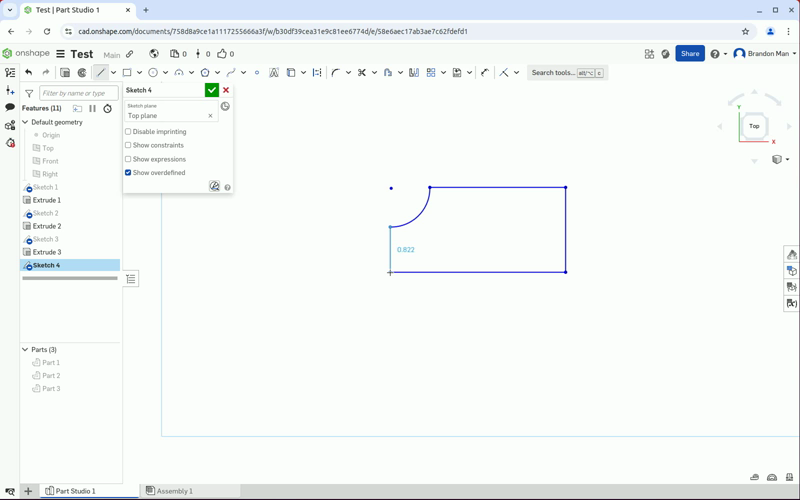
scroll(-6)
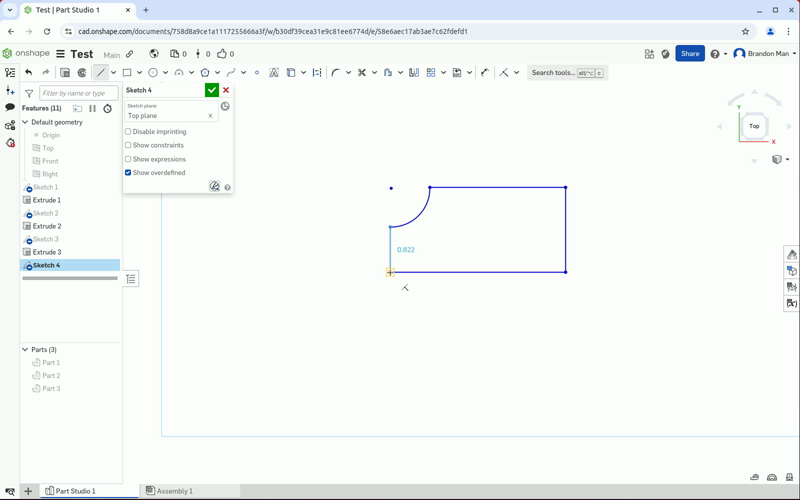
scroll(-6)
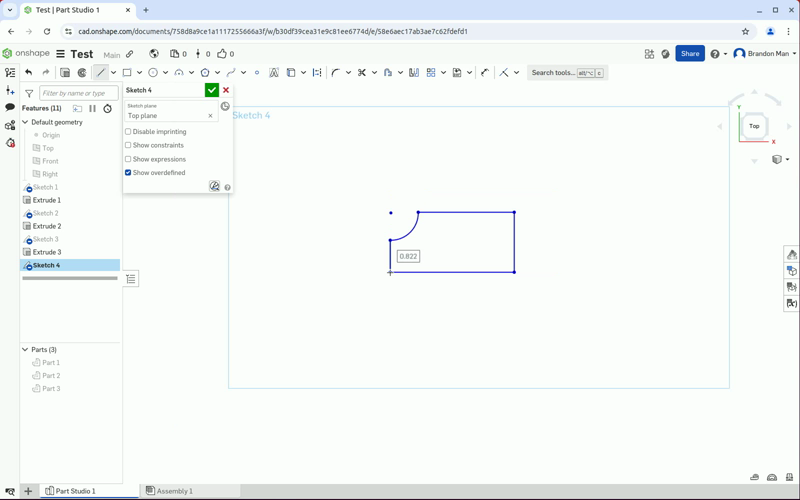
scroll(-6)
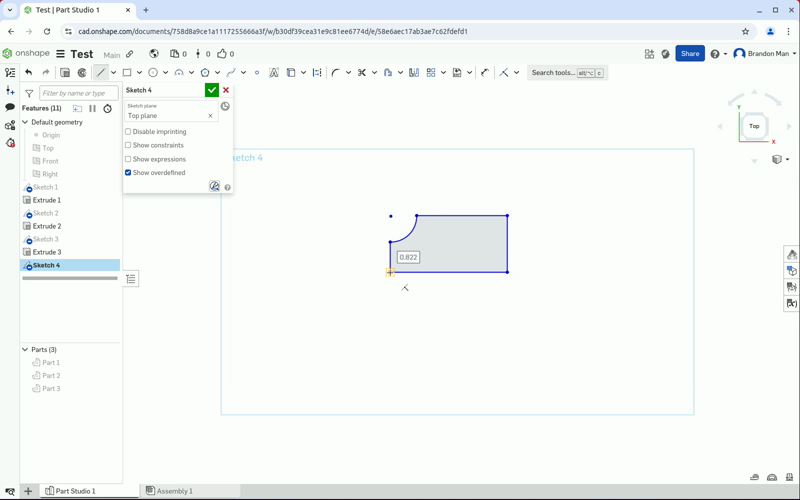
scroll(-6)
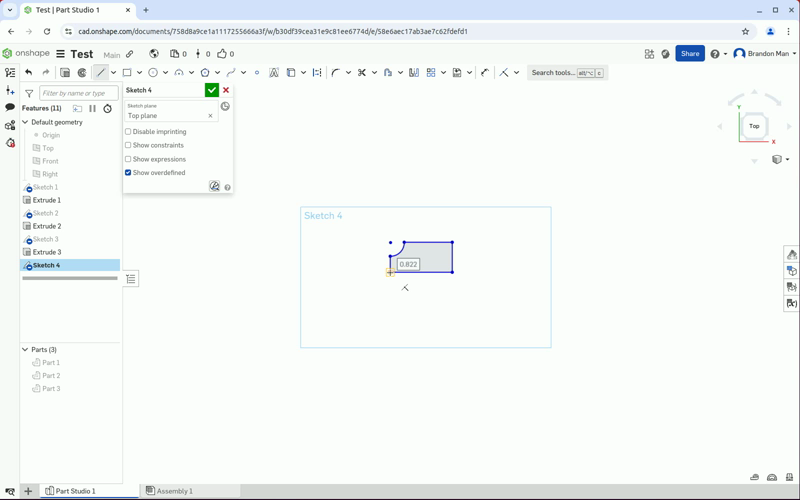
scroll(-6)
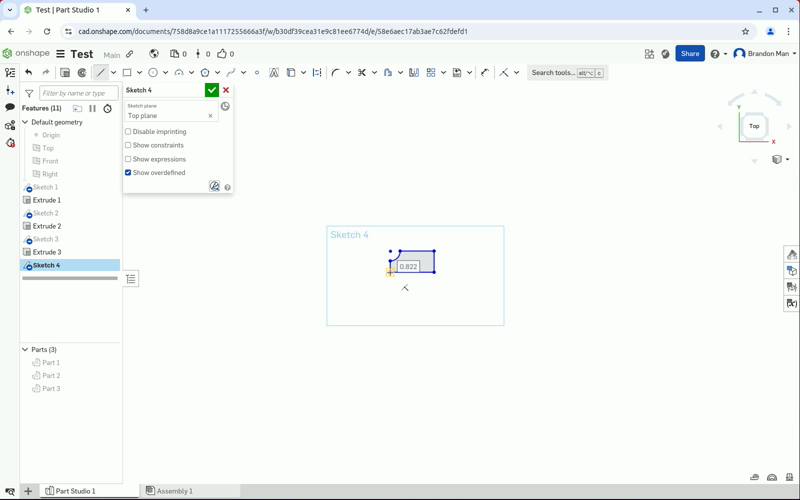
scroll(-6)
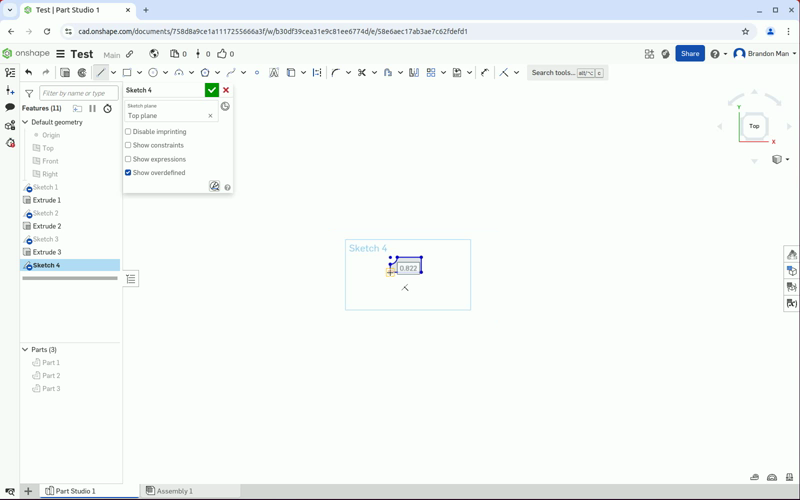
scroll(-6)
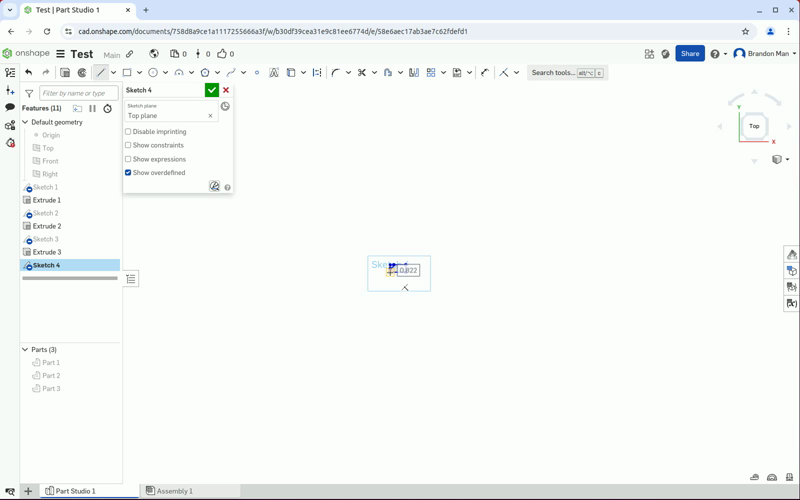
key(esc)
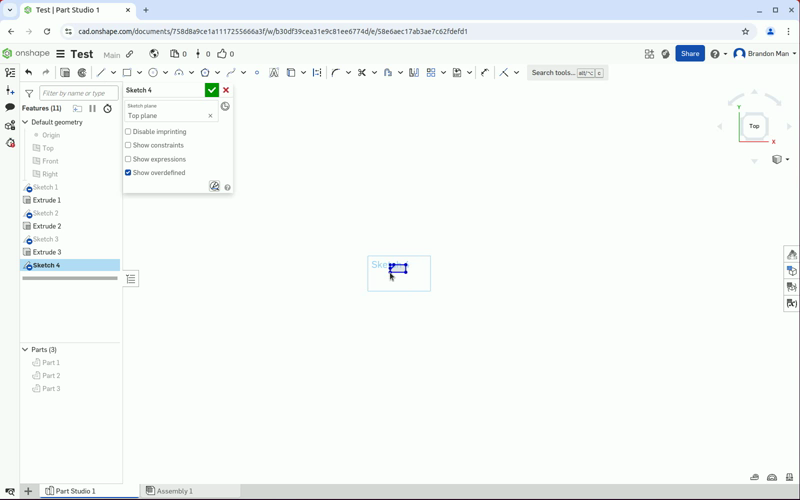
mouse_move(399, 269)
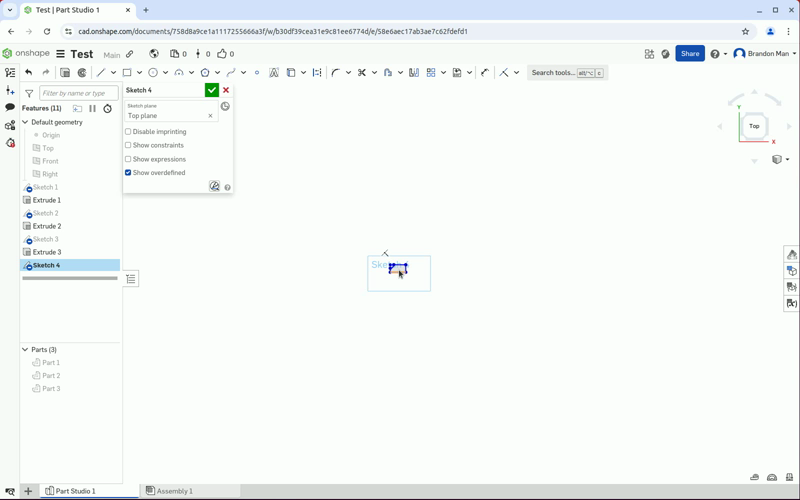
scroll(6)
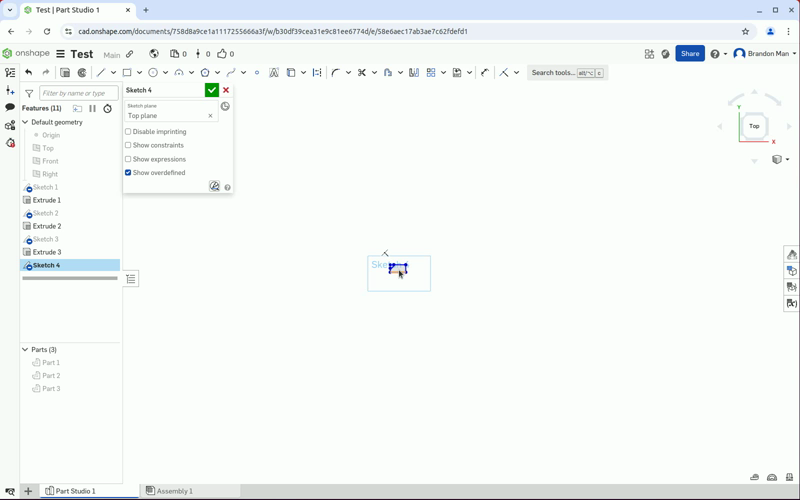
scroll(6)
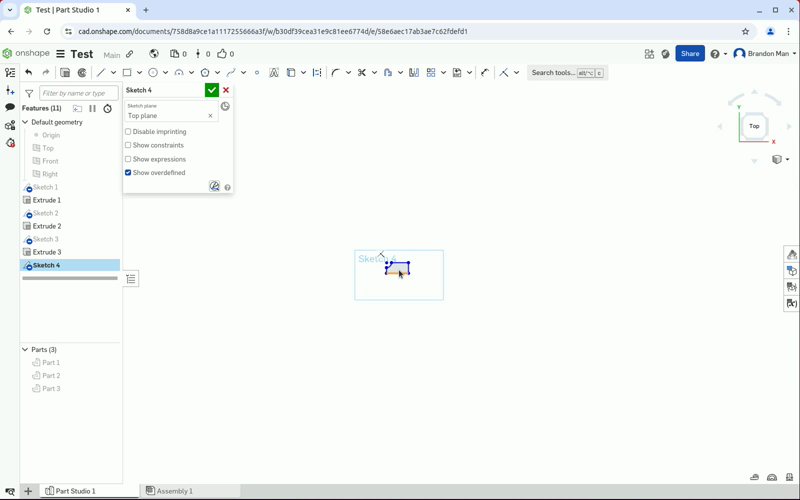
scroll(6)
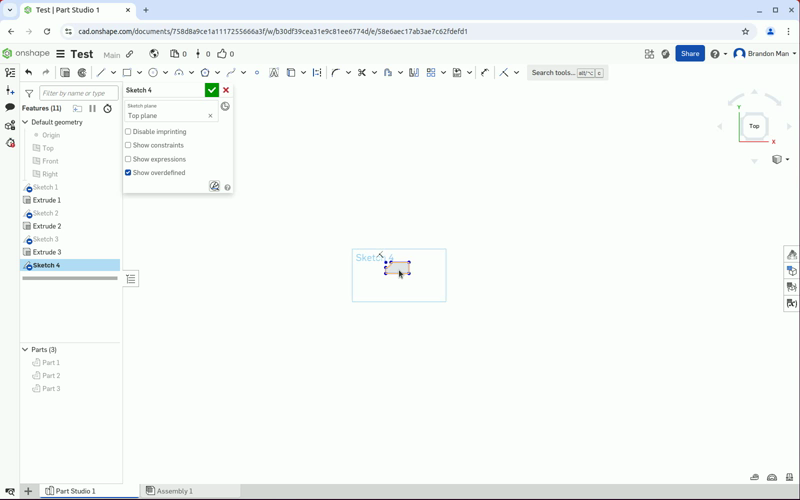
scroll(6)
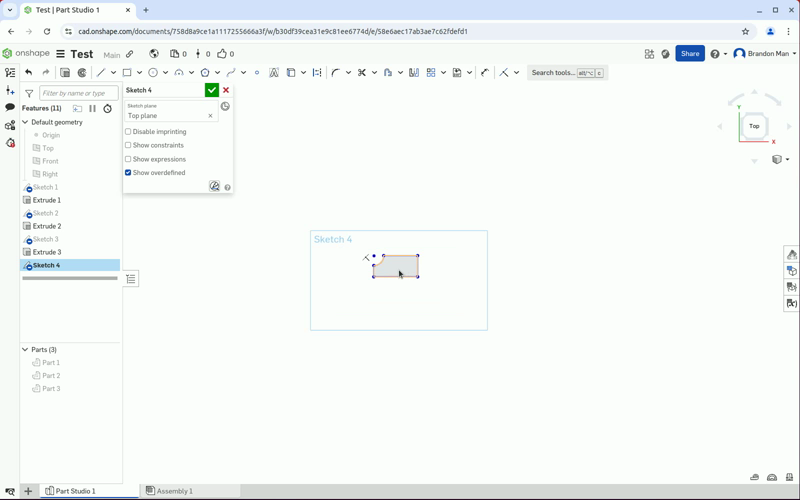
scroll(6)
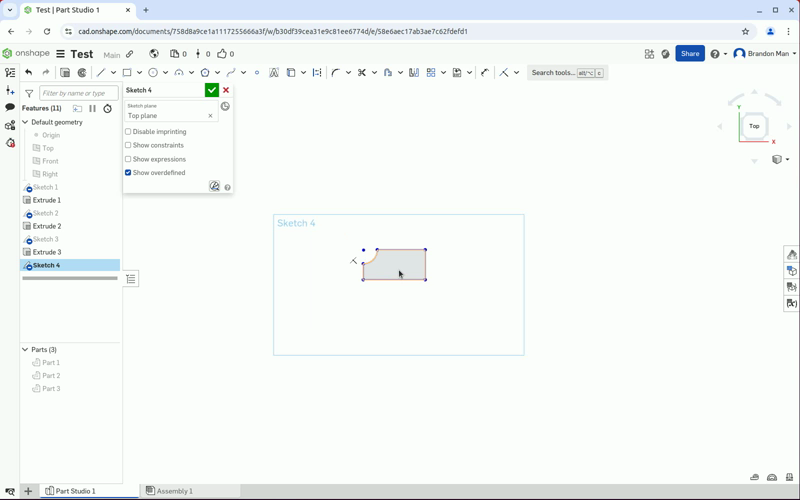
scroll(6)
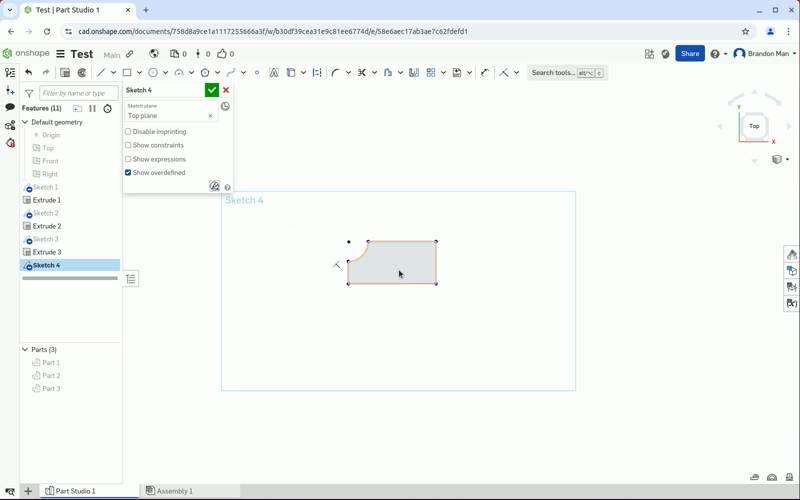
scroll(6)
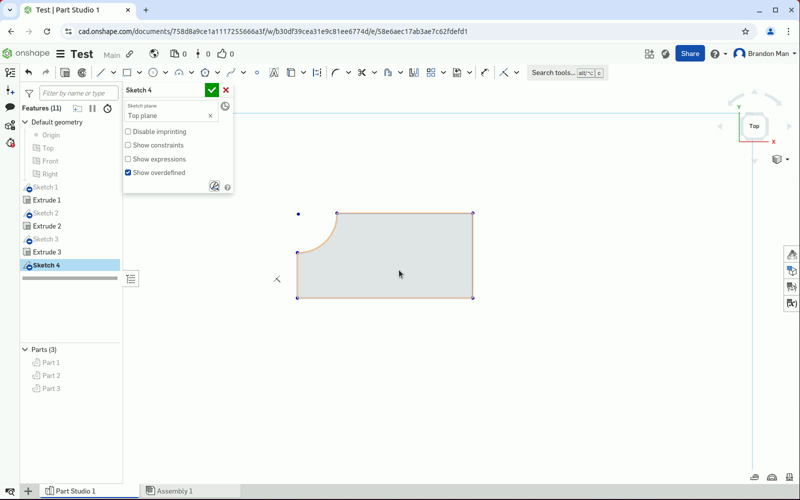
click(399, 269)
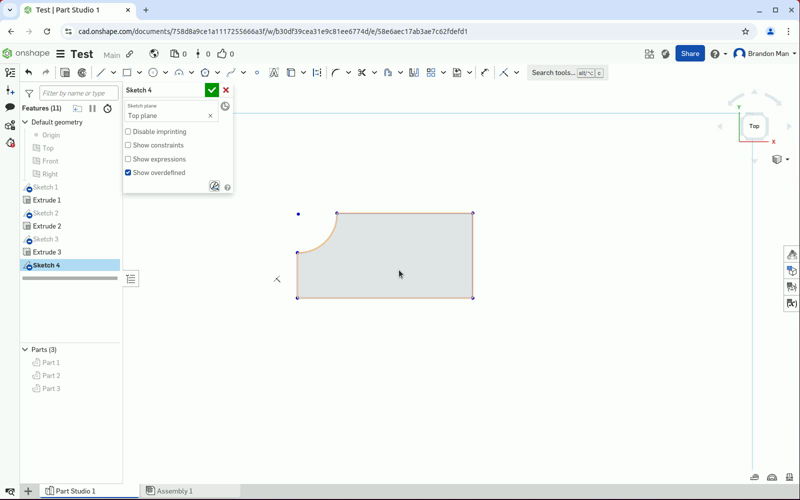
scroll(-6)
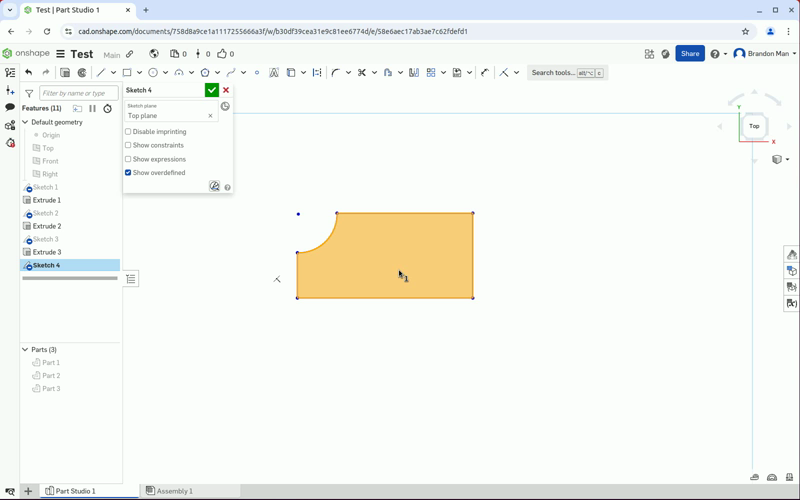
scroll(-6)
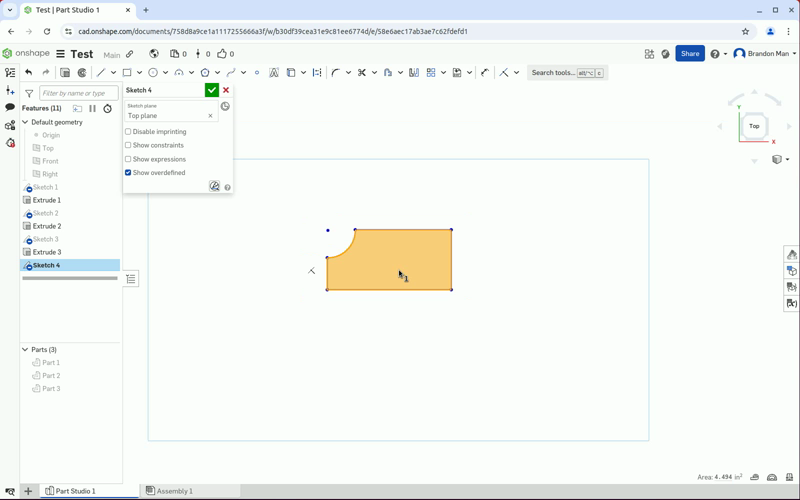
scroll(-6)
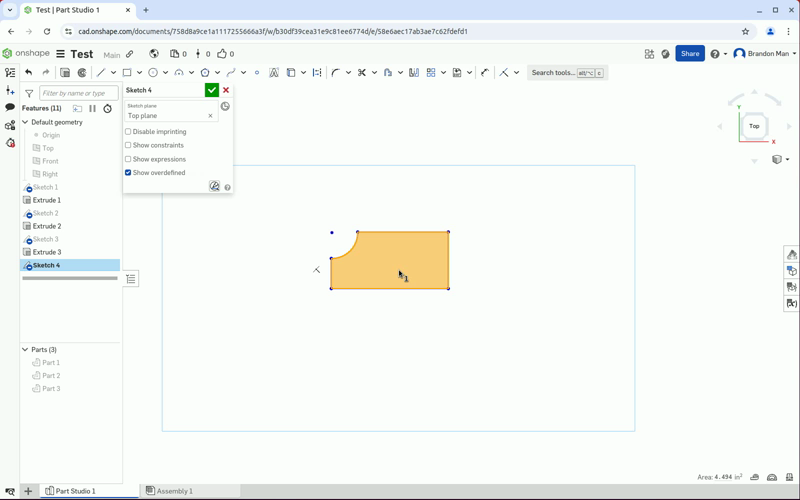
scroll(-6)
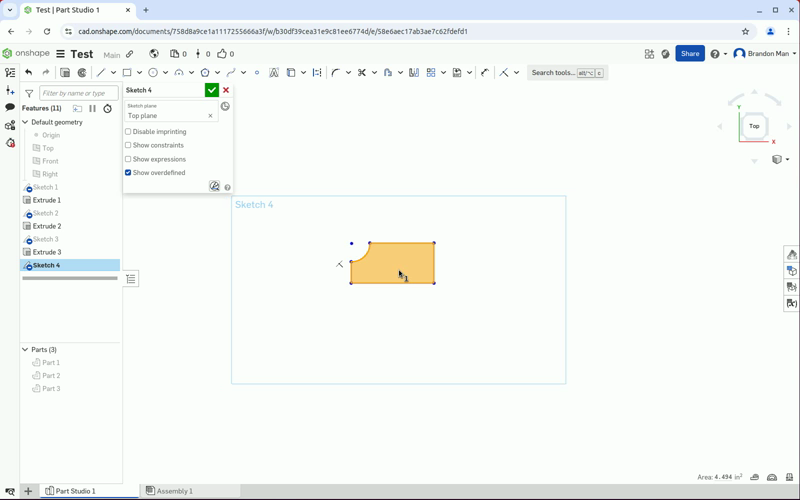
scroll(-6)
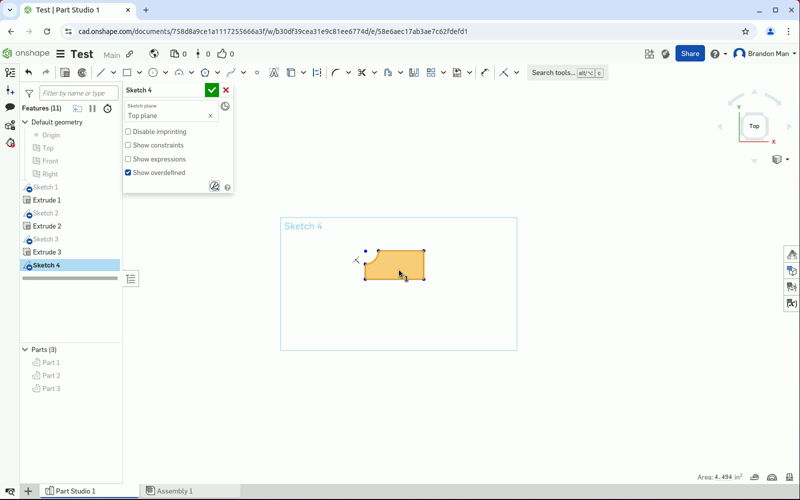
scroll(-6)
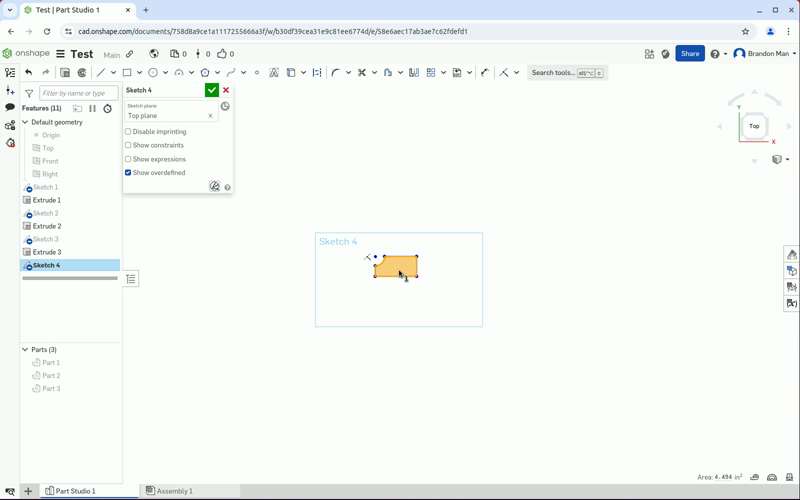
scroll(-6)
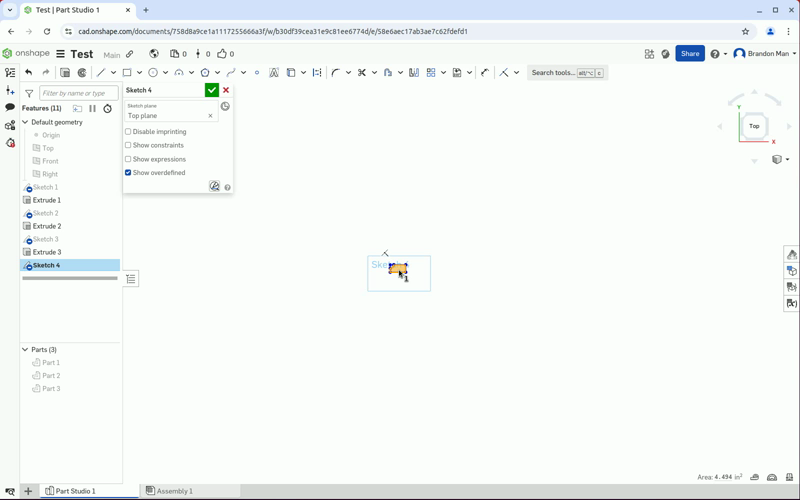
mouse_move(73, 352)
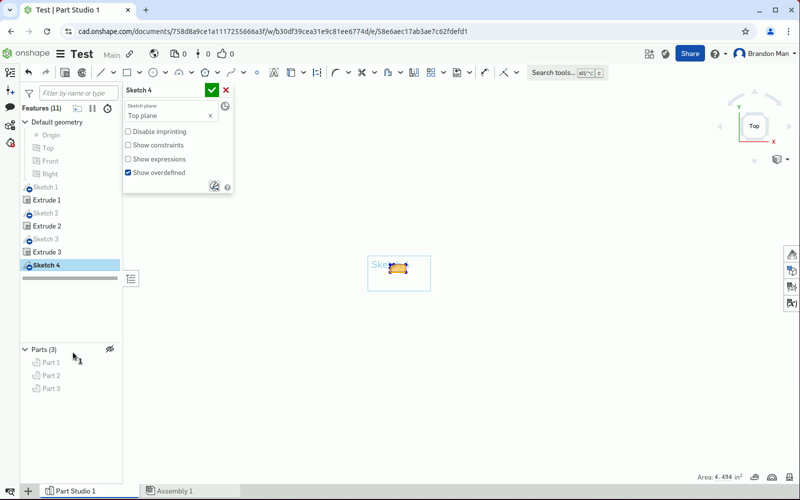
key(shift+y)
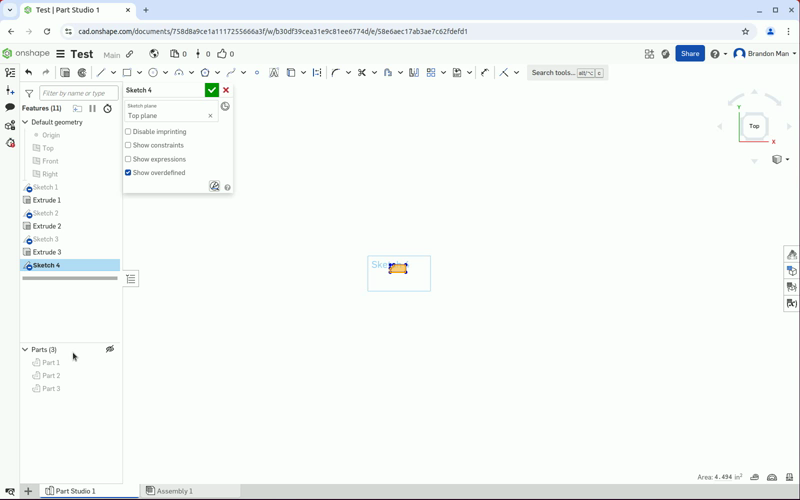
key(shift+e)
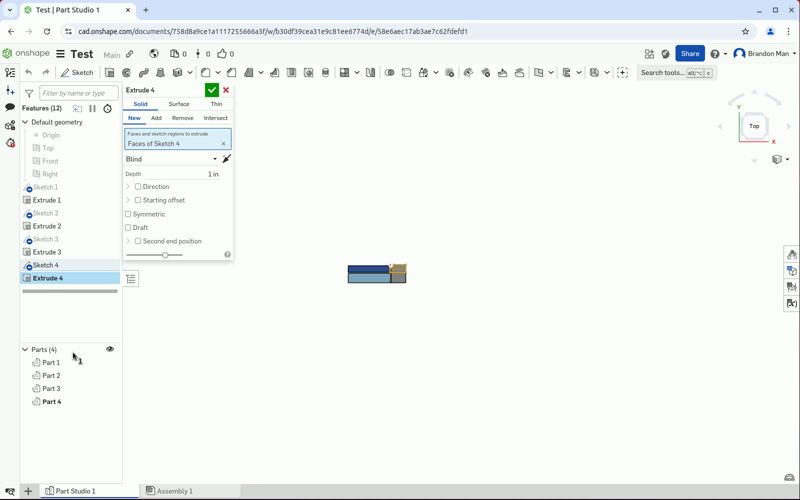
mouse_move(143, 106)
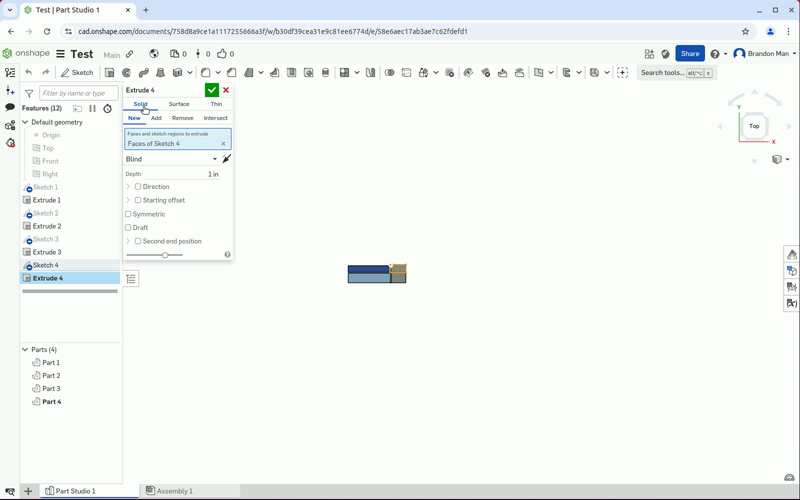
click(143, 106)
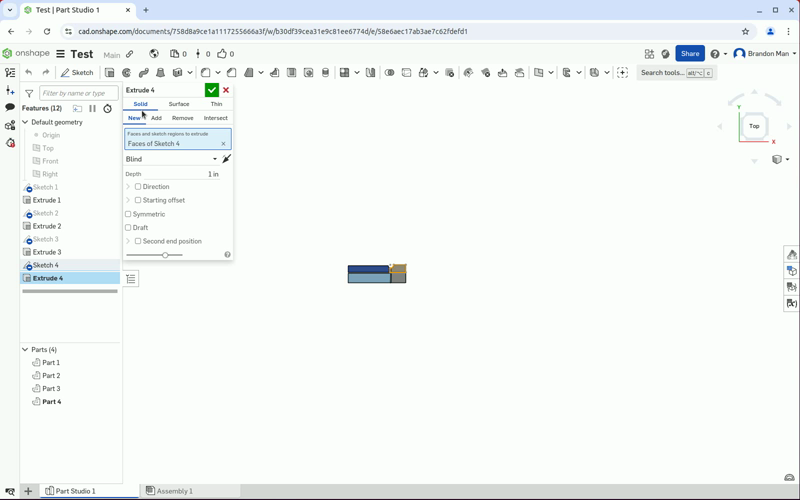
mouse_move(137, 120)
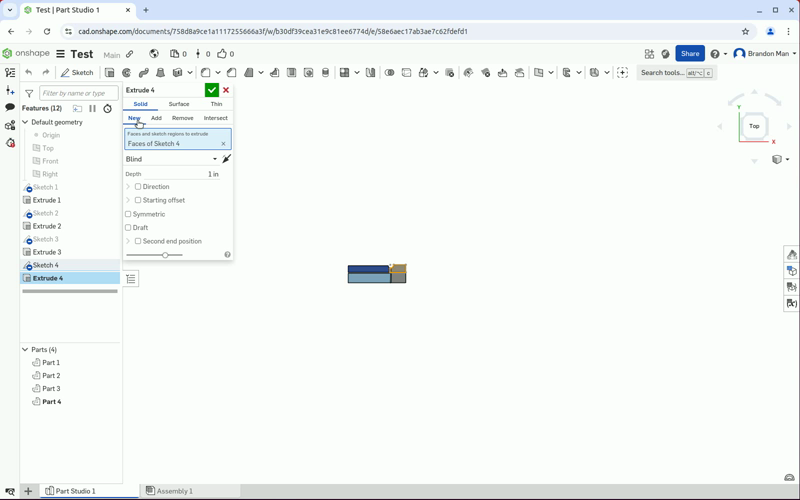
click(137, 120)
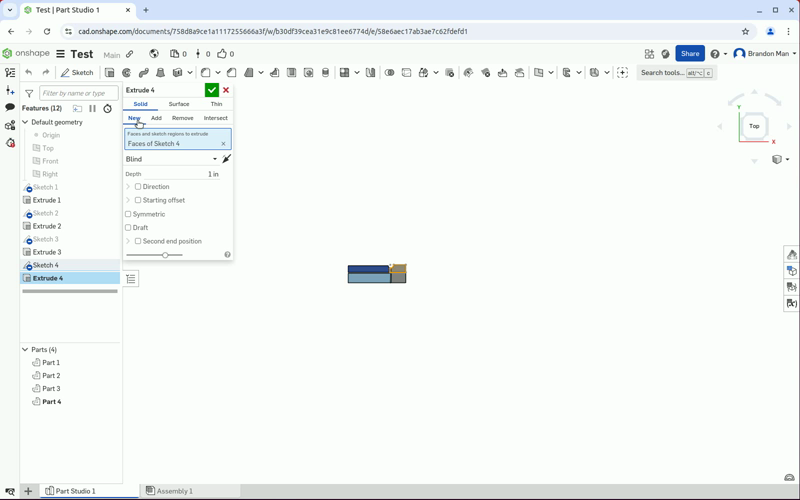
key(tab, 4)
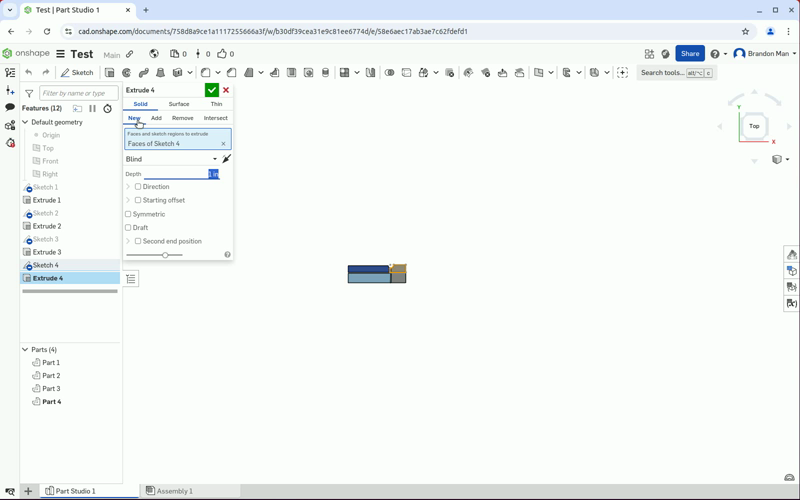
text(3.37)
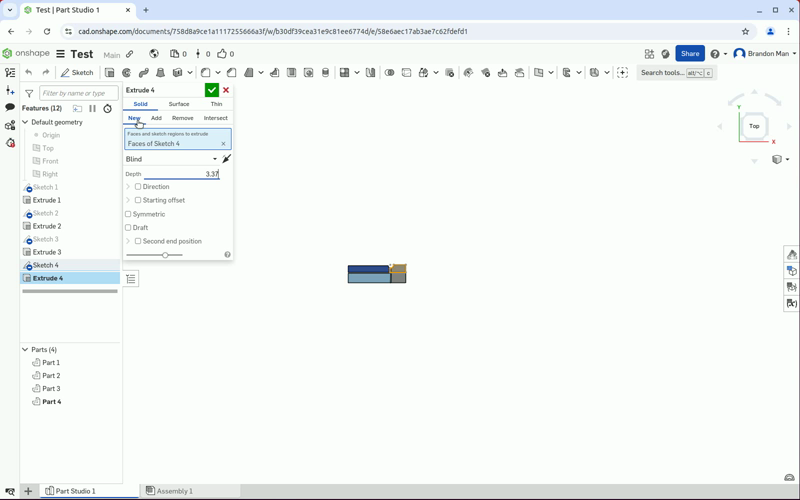
key(enter)
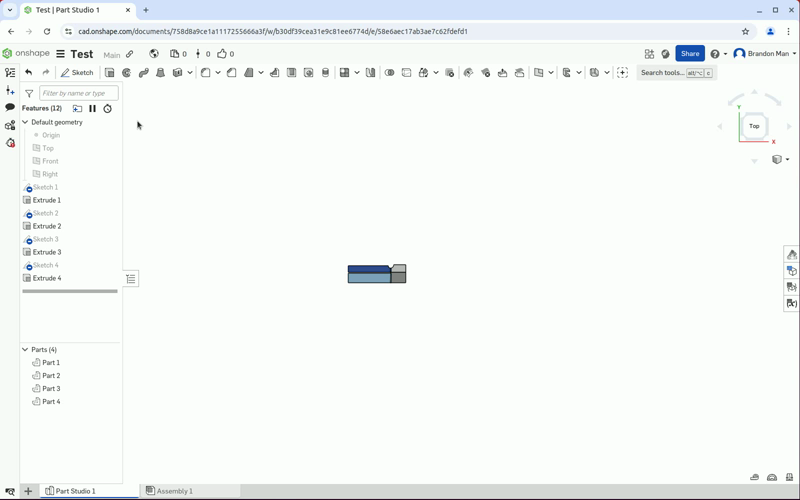
key(shift+h)
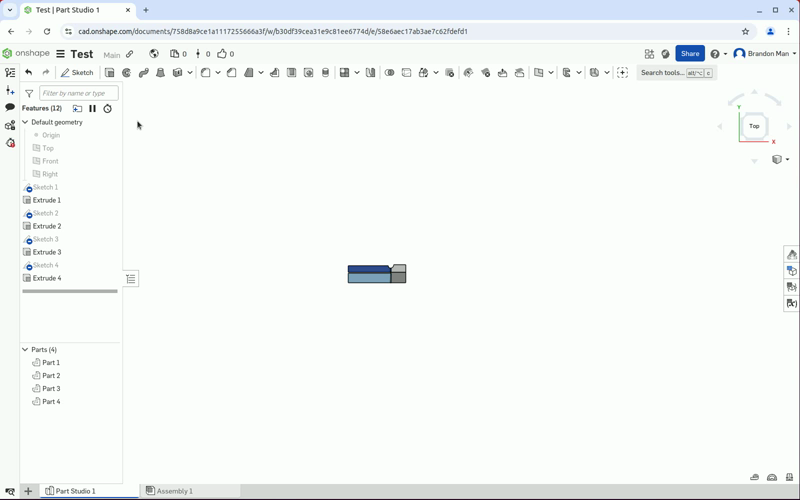
key(shift+h)
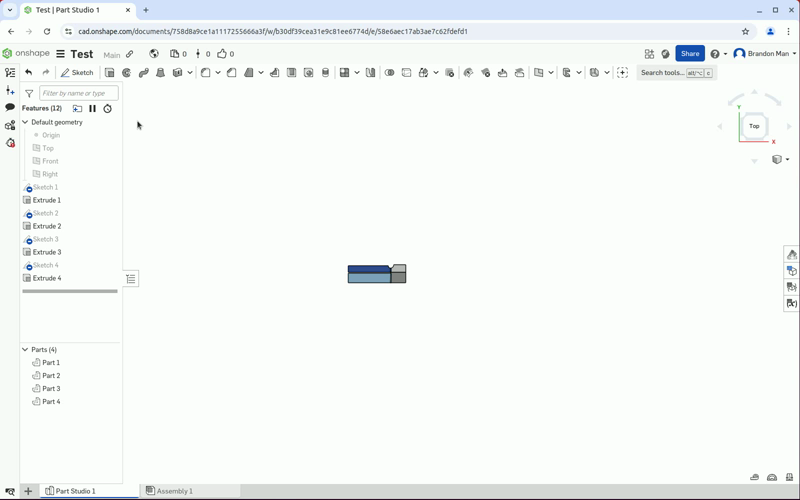
mouse_move(73, 189)
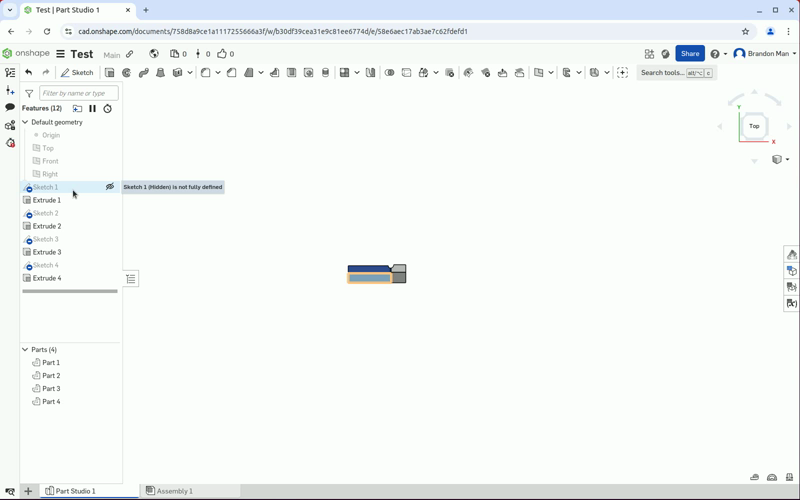
click(73, 189)
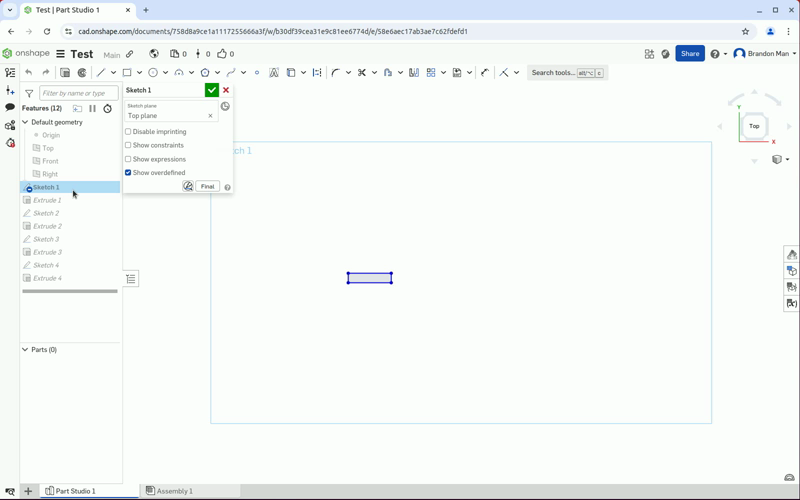
mouse_move(229, 92)
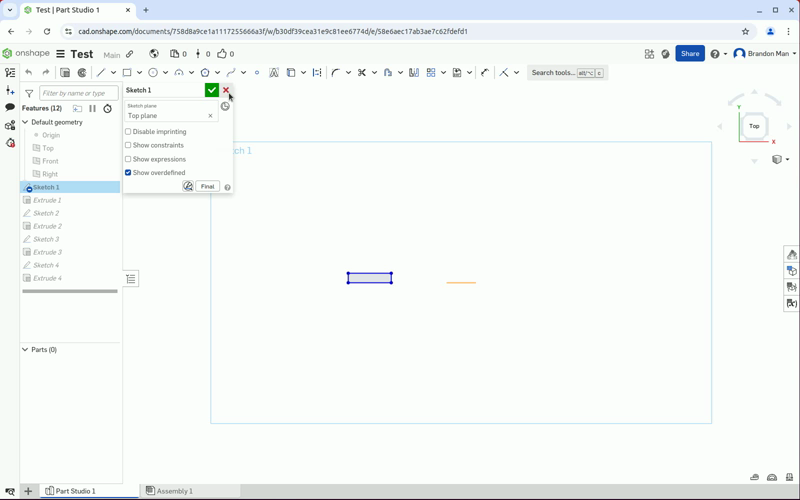
click(229, 92)
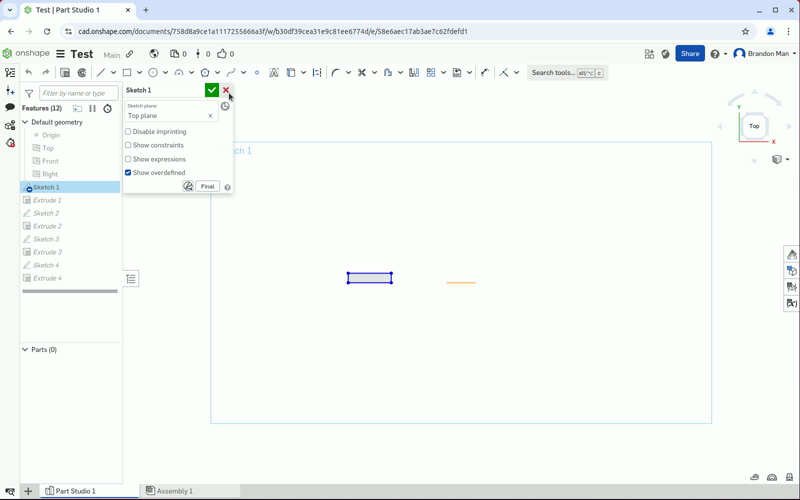
key(shift+s)
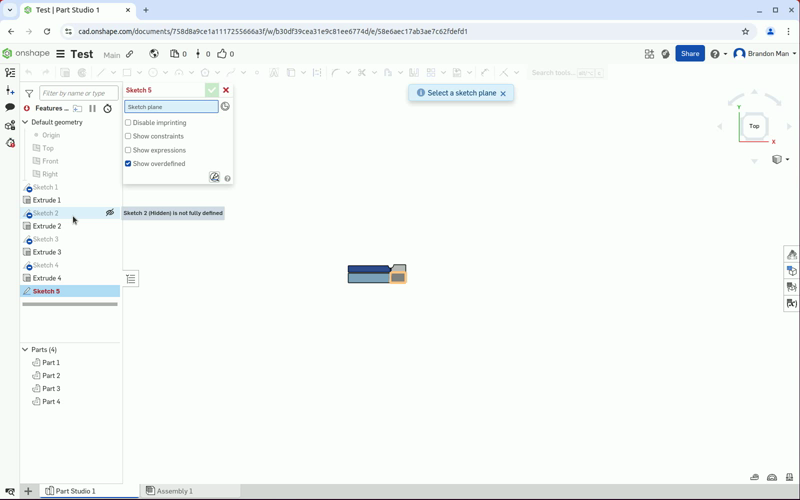
scroll(3)
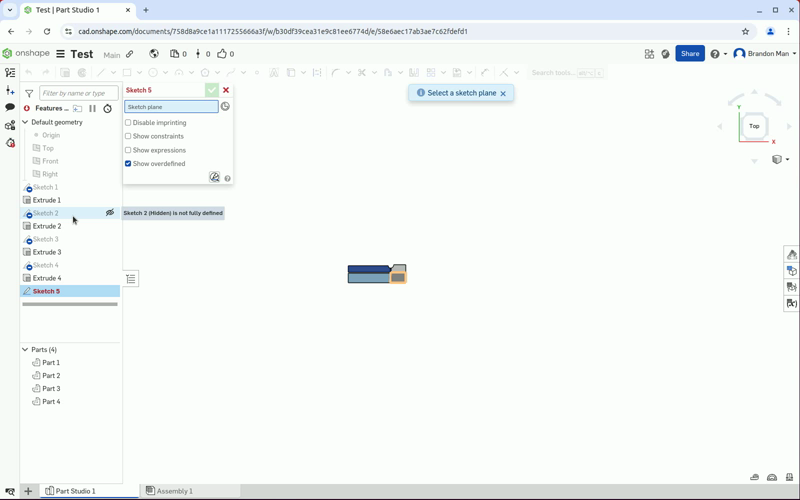
mouse_move(73, 150)
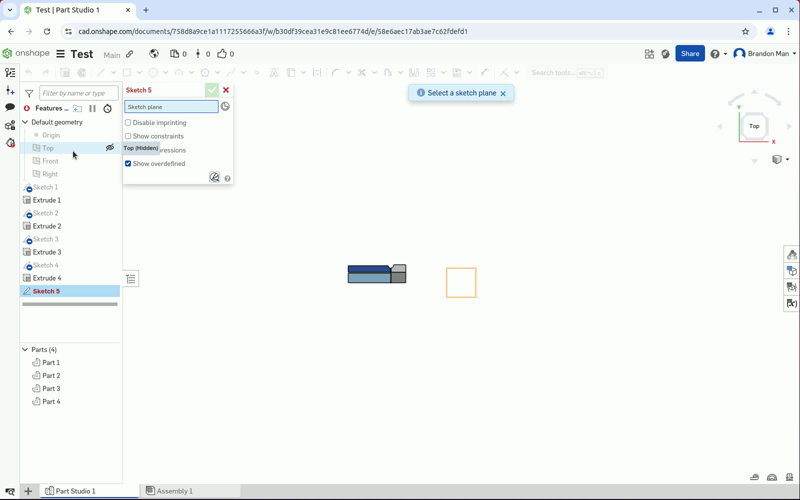
click(73, 150)
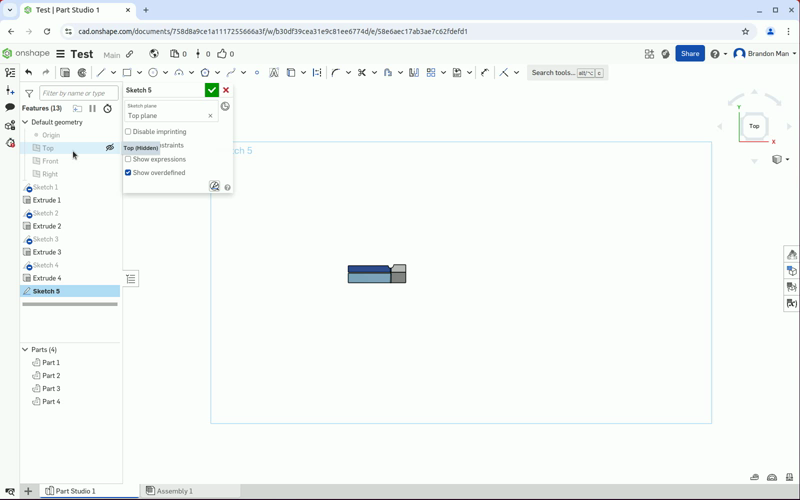
mouse_move(73, 352)
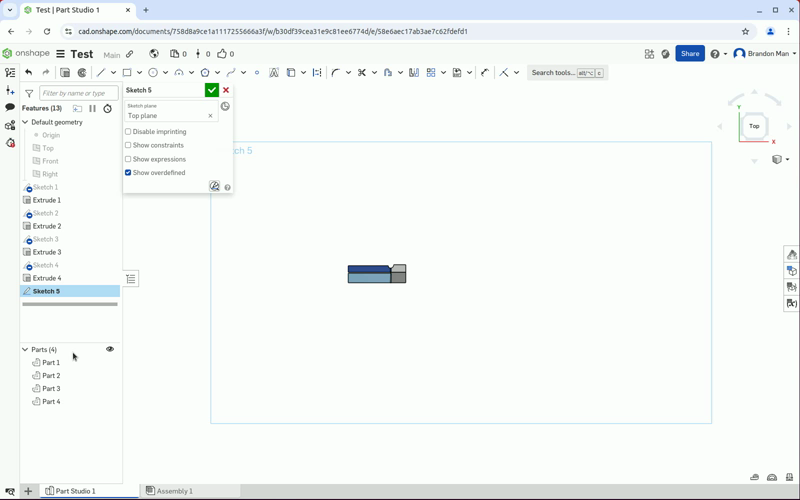
key(y)
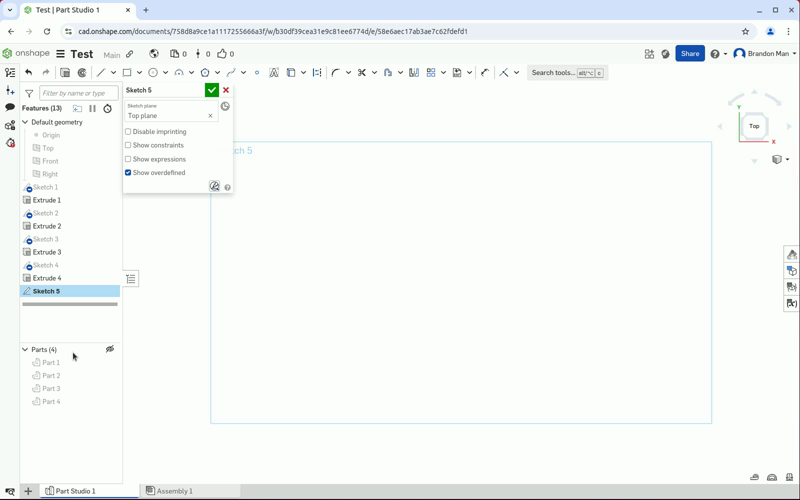
key(l)
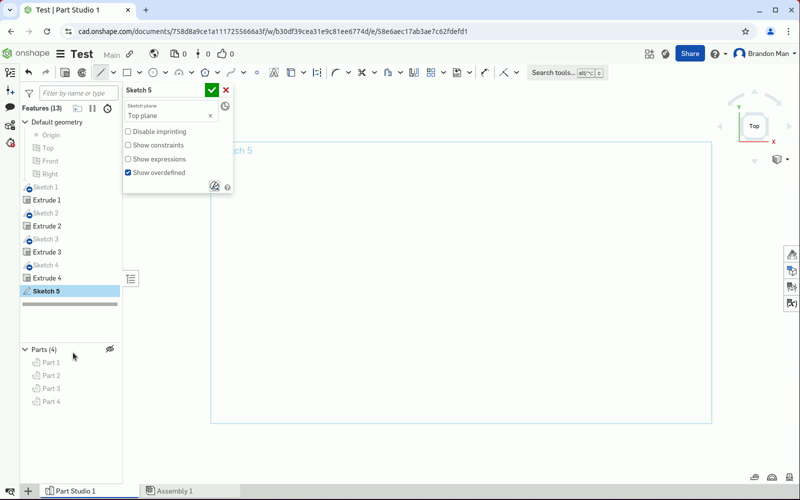
key_down(shift)
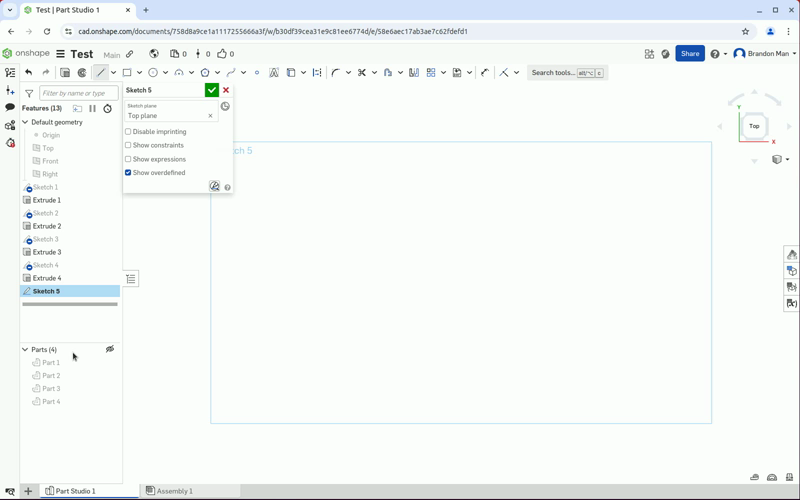
mouse_move(348, 266)
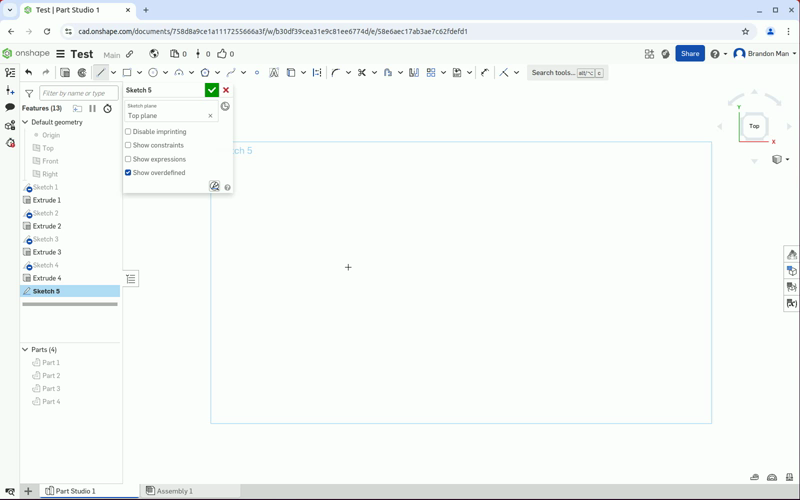
click(348, 266)
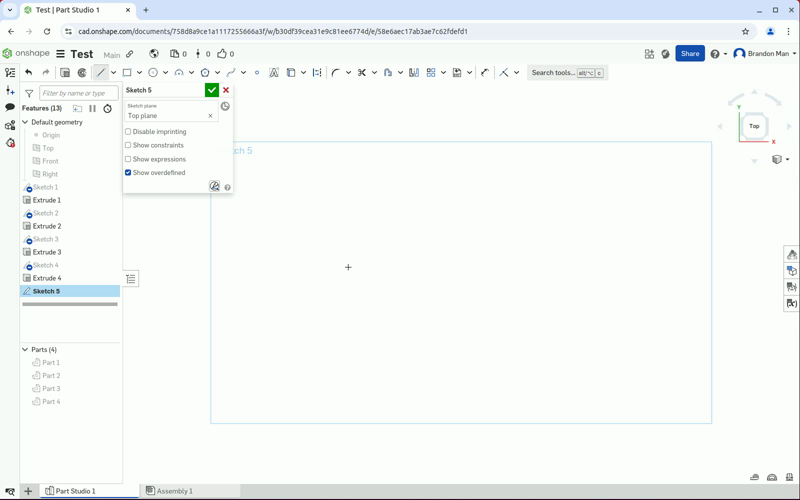
key_up(shift)
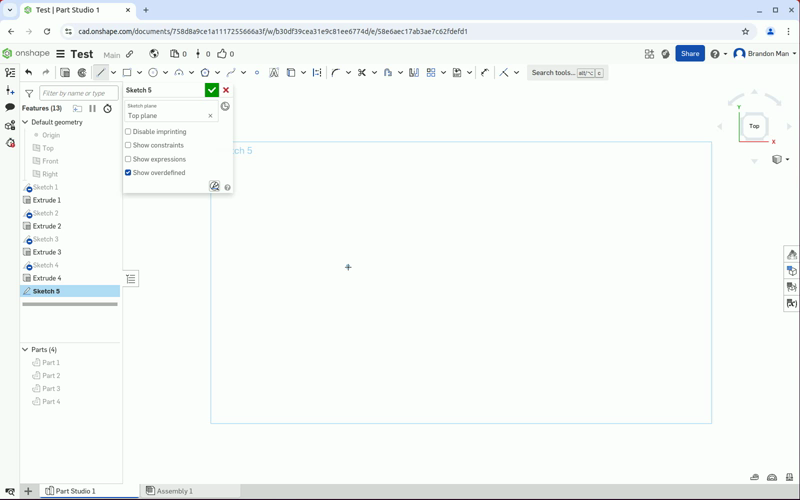
key_down(shift)
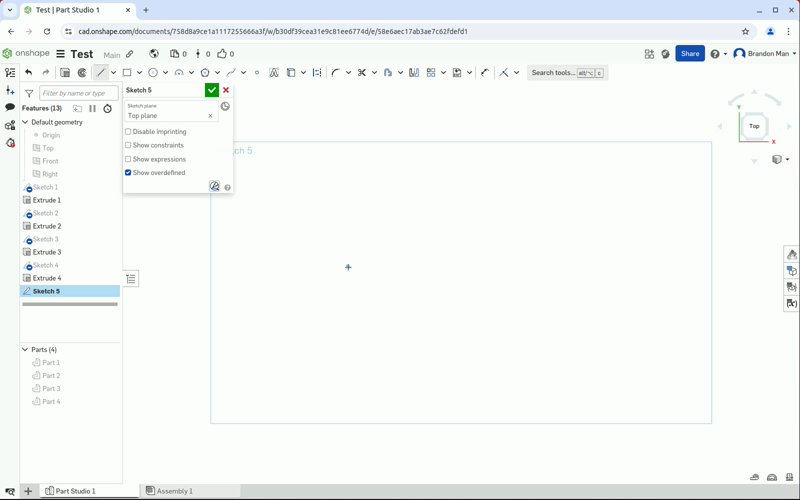
mouse_move(378, 266)
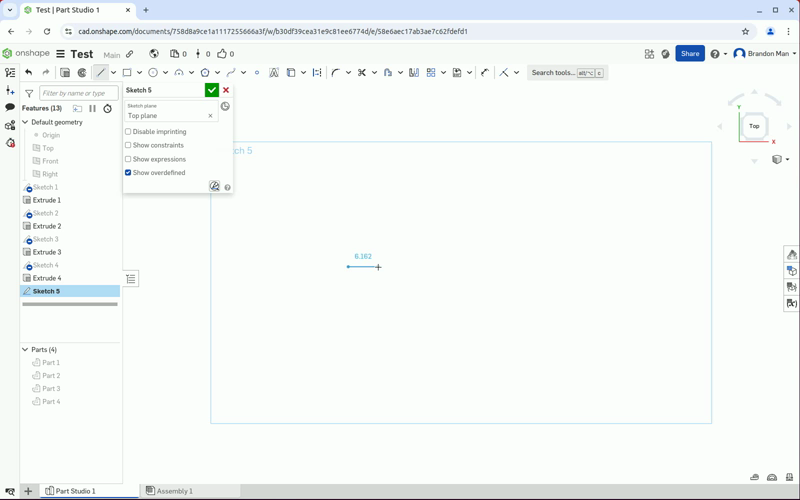
mouse_move(388, 266)
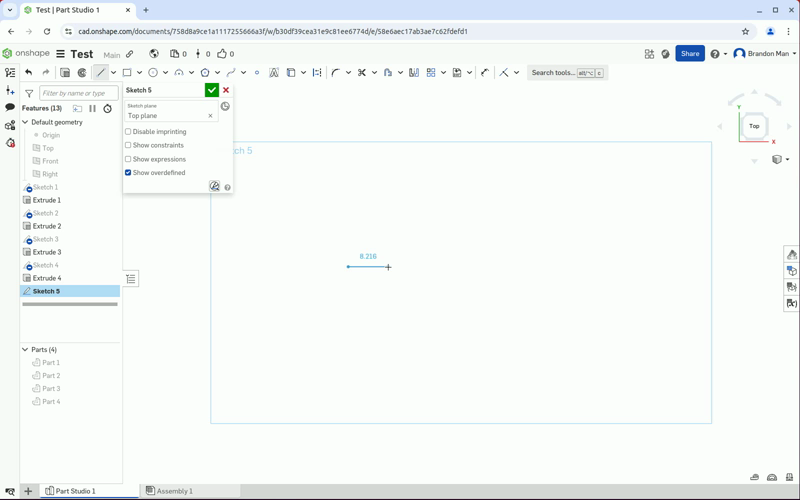
click(388, 266)
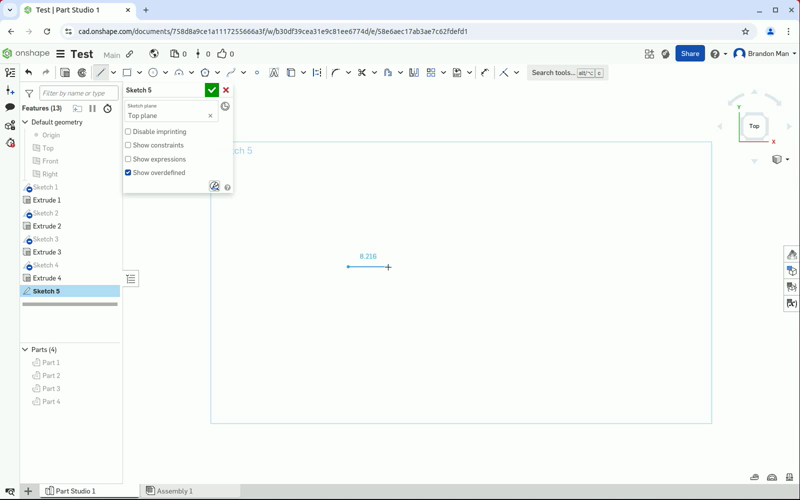
key_up(shift)
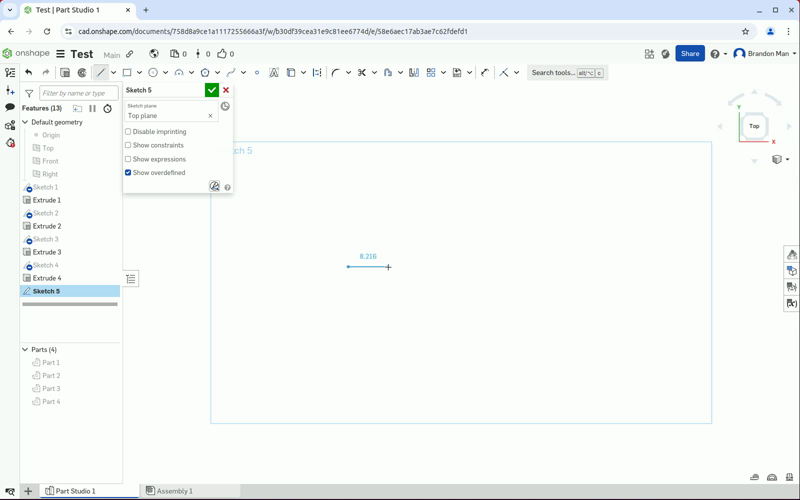
key(esc)
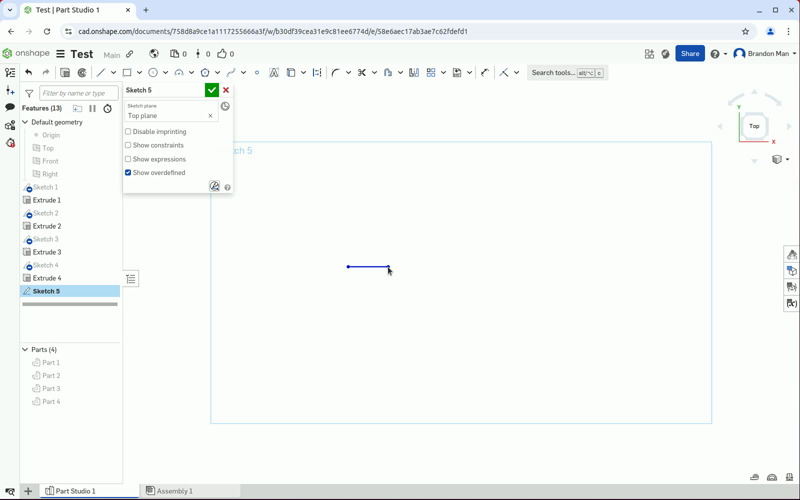
key(a)
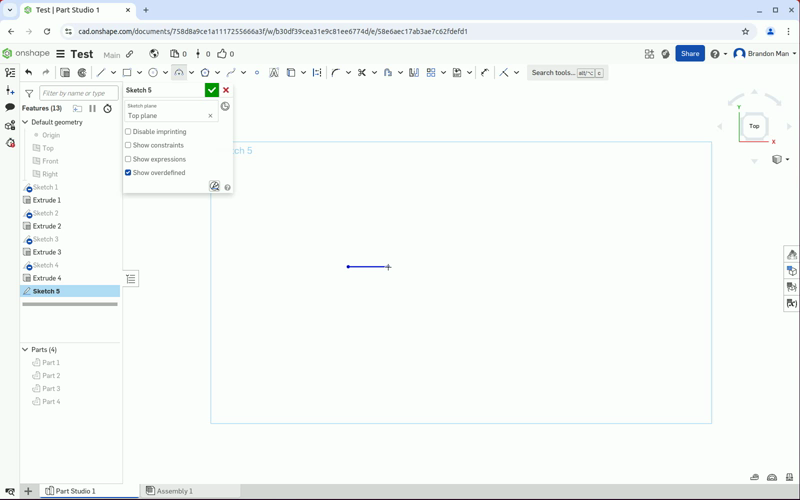
mouse_move(388, 266)
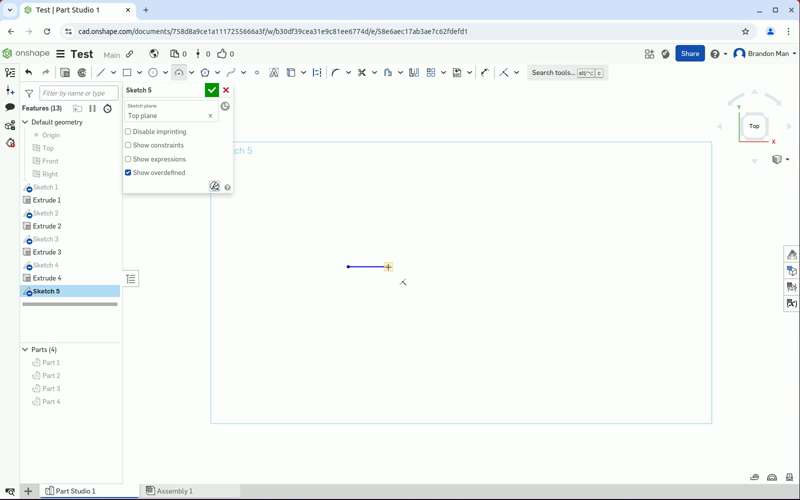
click(388, 266)
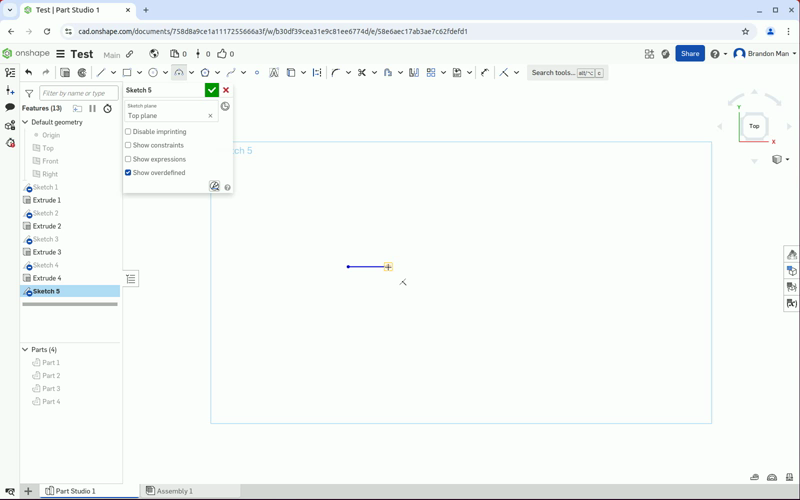
key_down(shift)
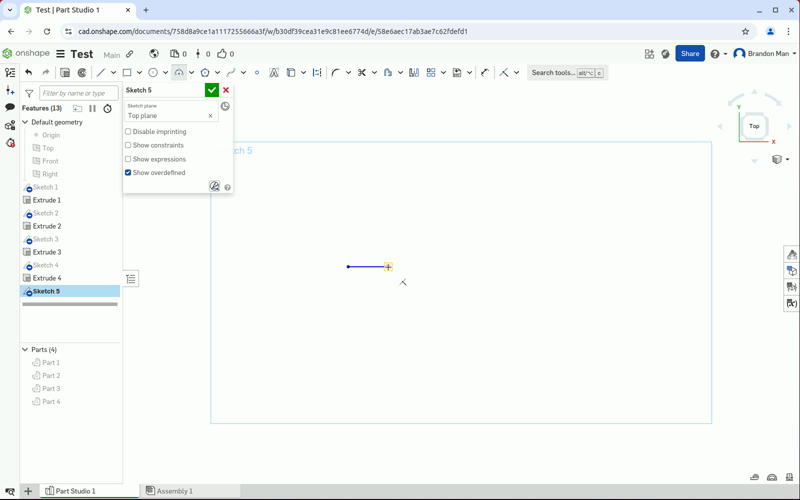
mouse_move(391, 263)
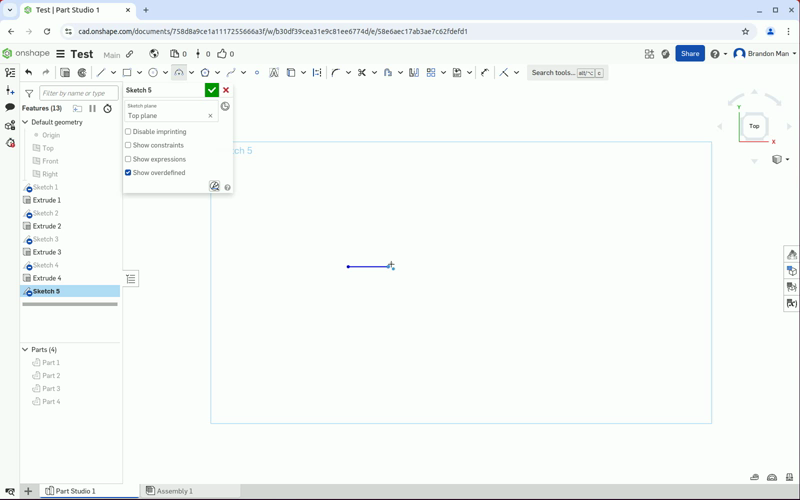
scroll(6)
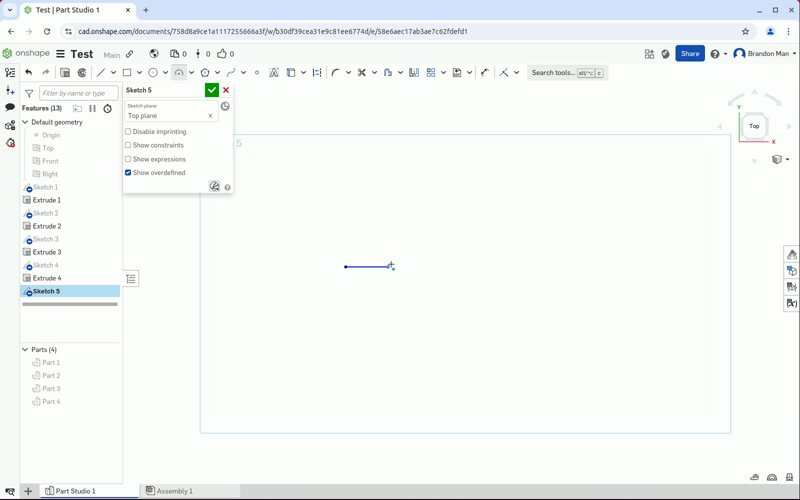
scroll(6)
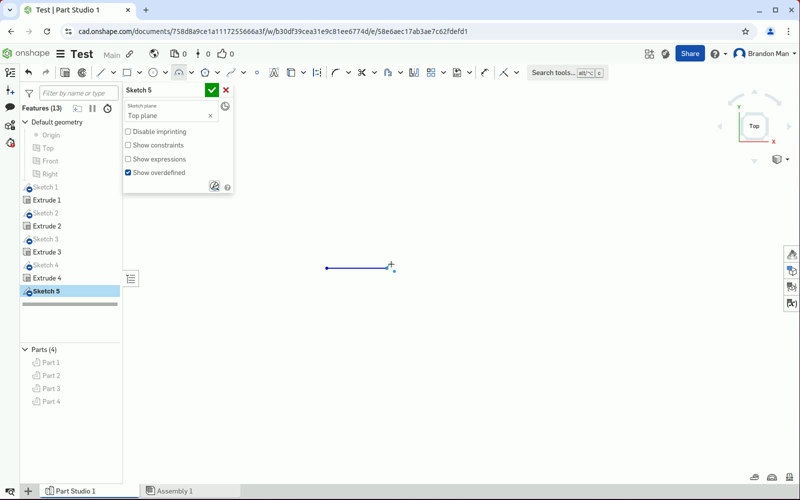
scroll(6)
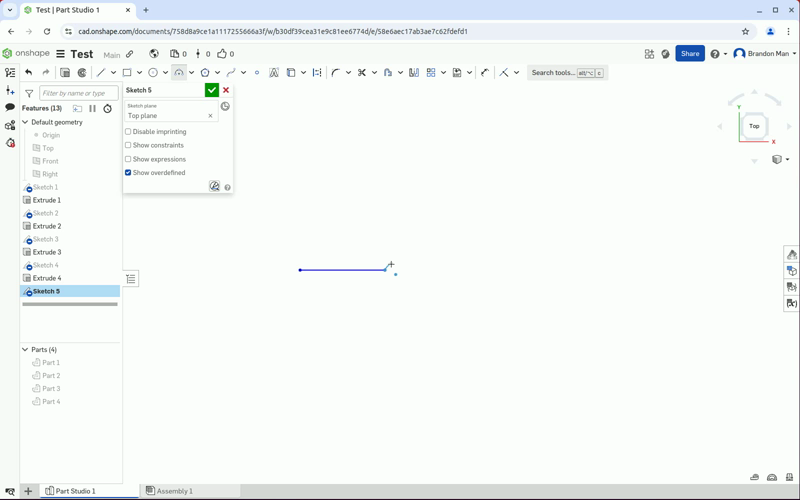
scroll(6)
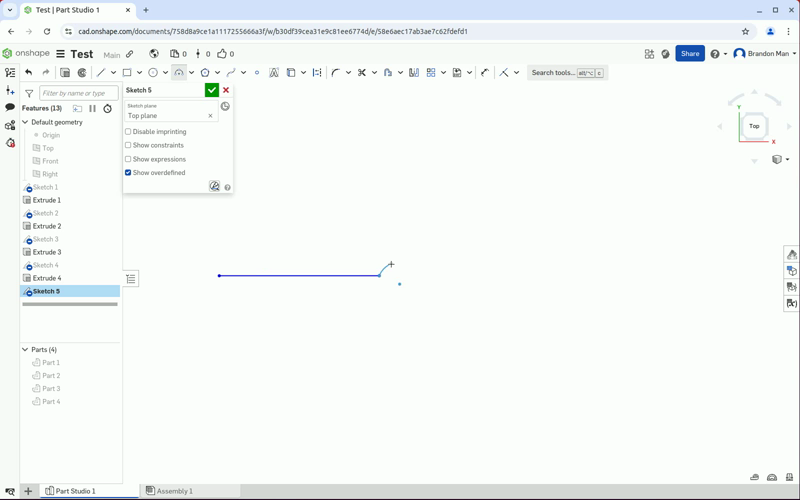
scroll(6)
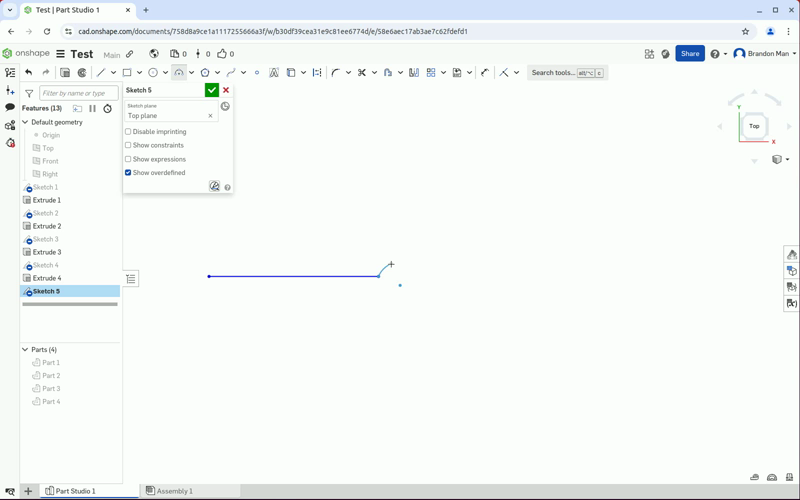
scroll(6)
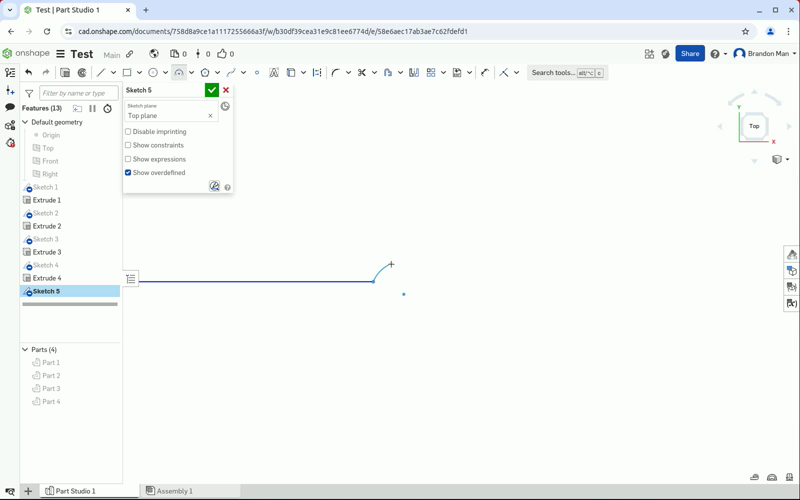
scroll(6)
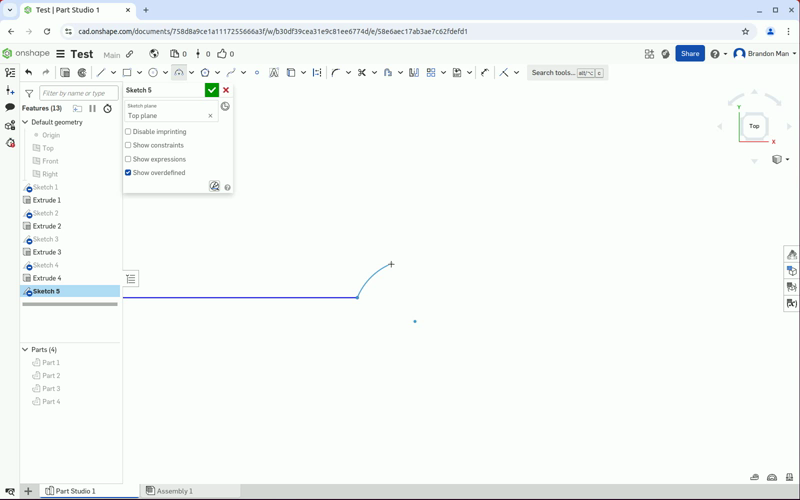
click(391, 263)
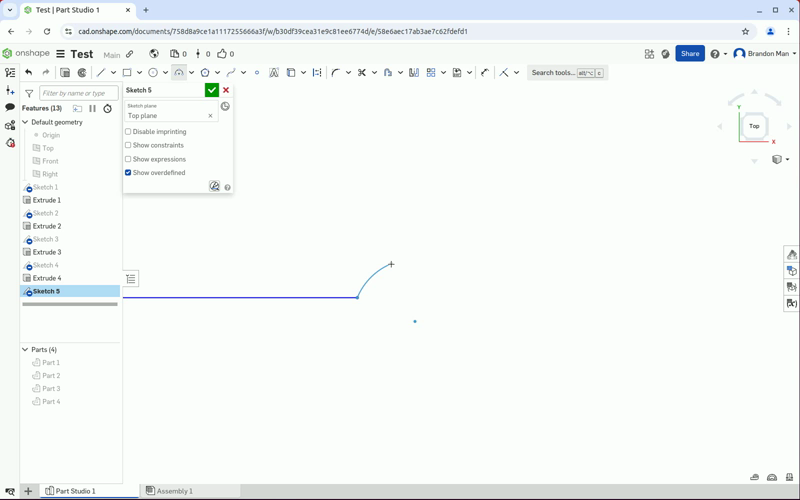
scroll(-6)
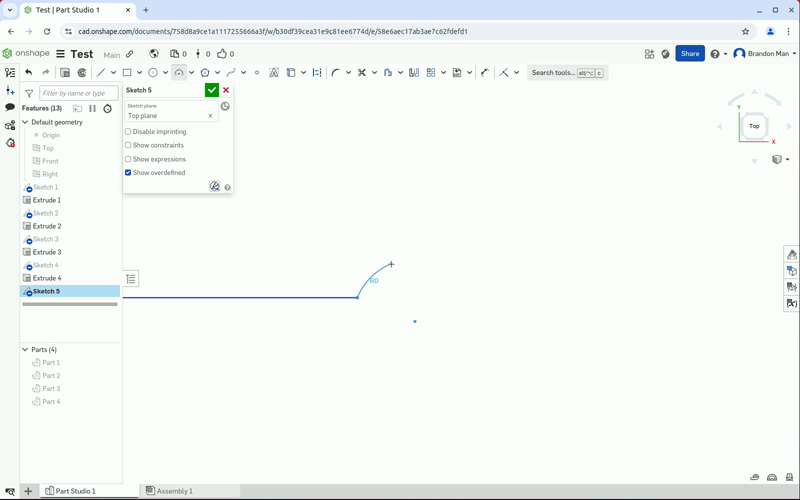
scroll(-6)
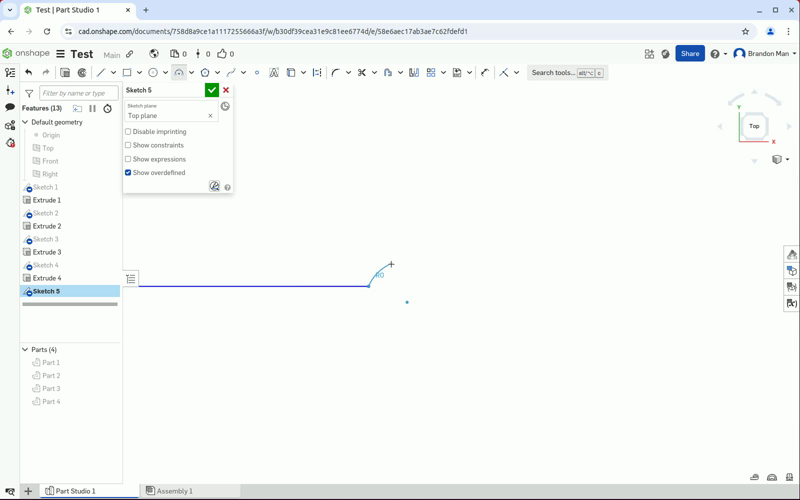
scroll(-6)
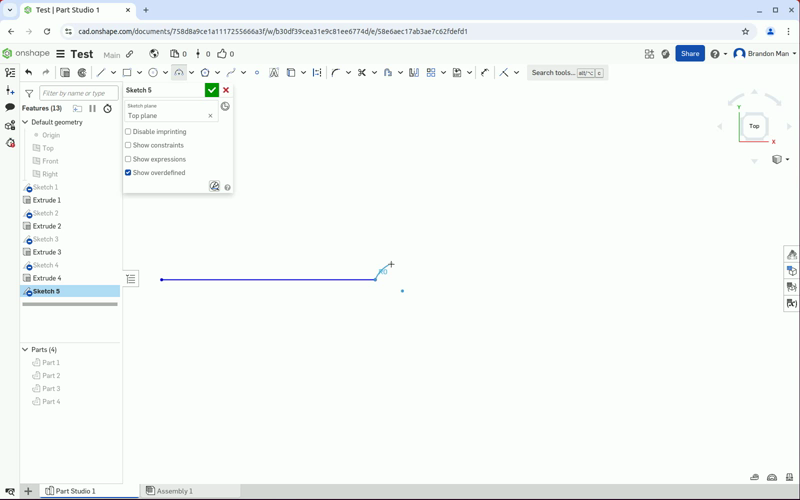
scroll(-6)
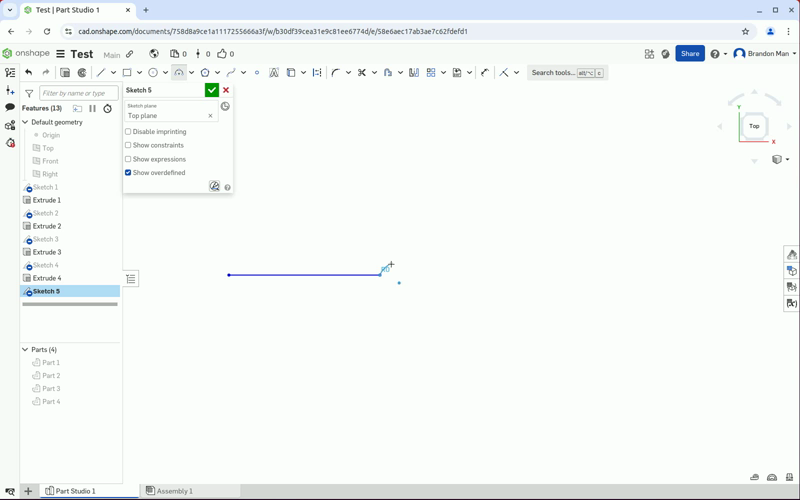
scroll(-6)
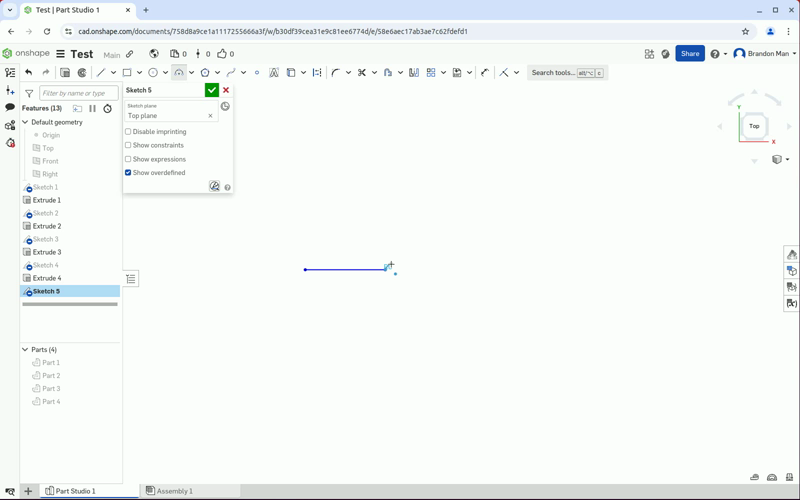
scroll(-6)
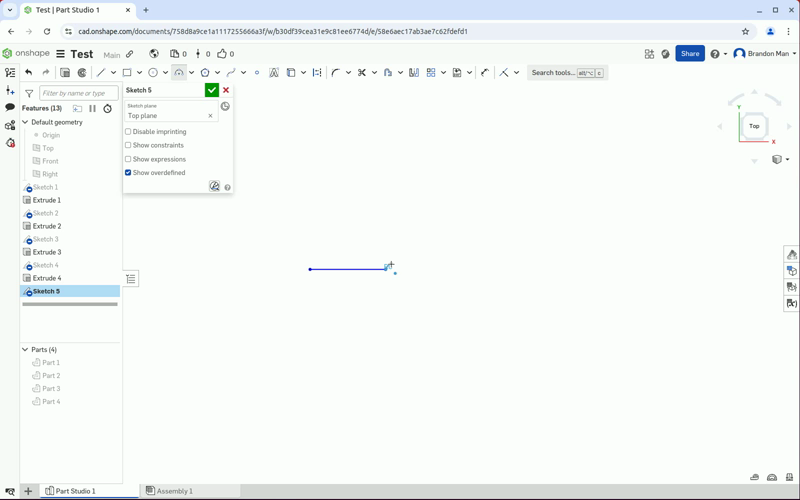
scroll(-6)
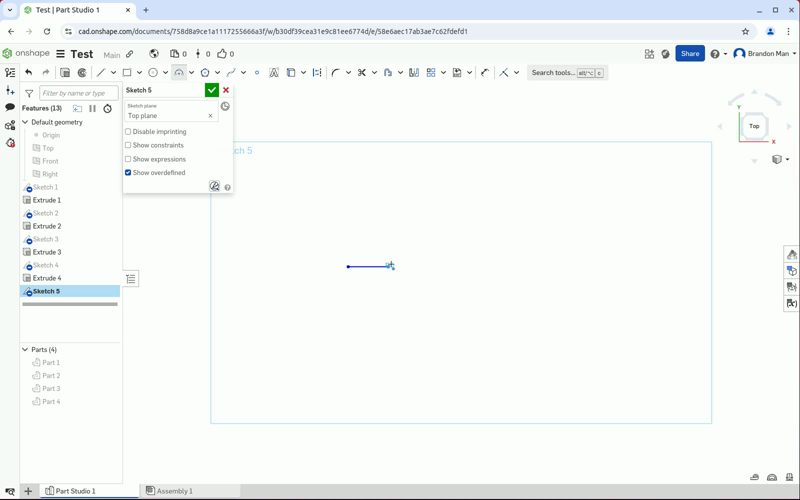
mouse_move(389, 264)
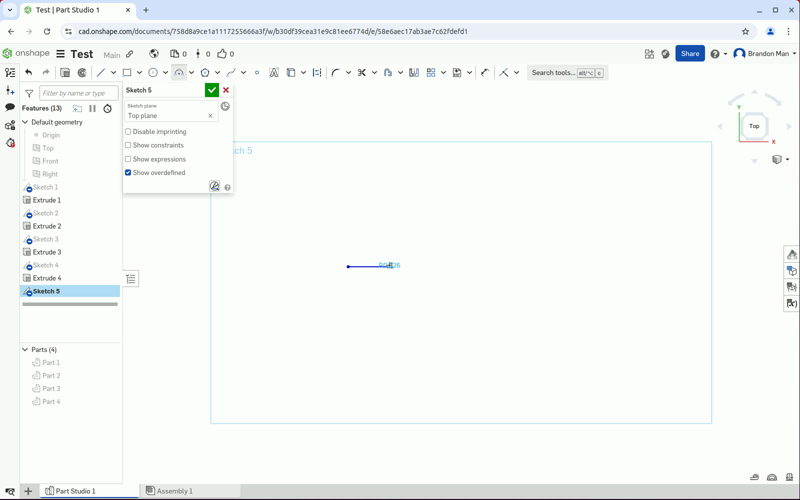
scroll(6)
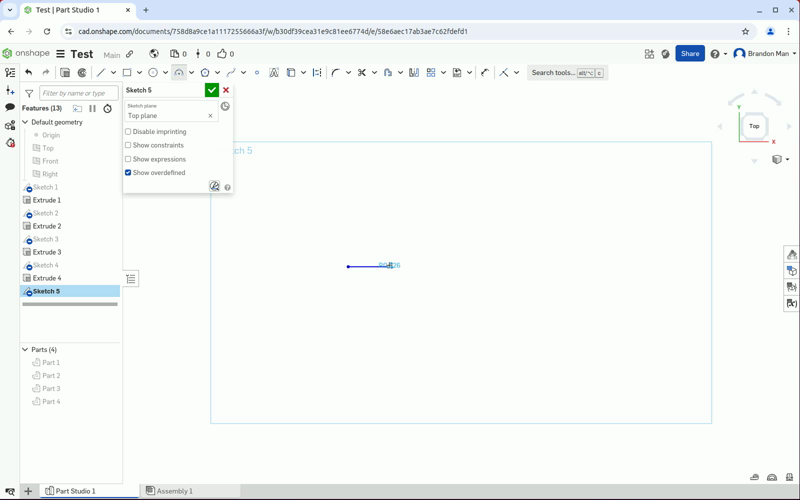
scroll(6)
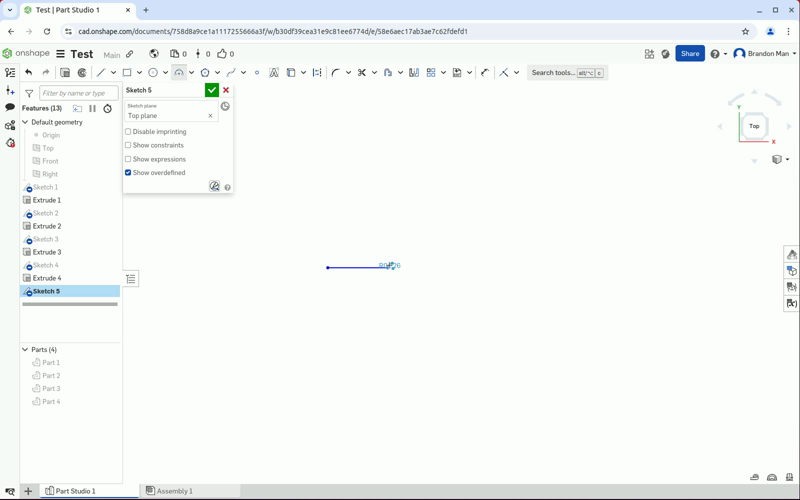
scroll(6)
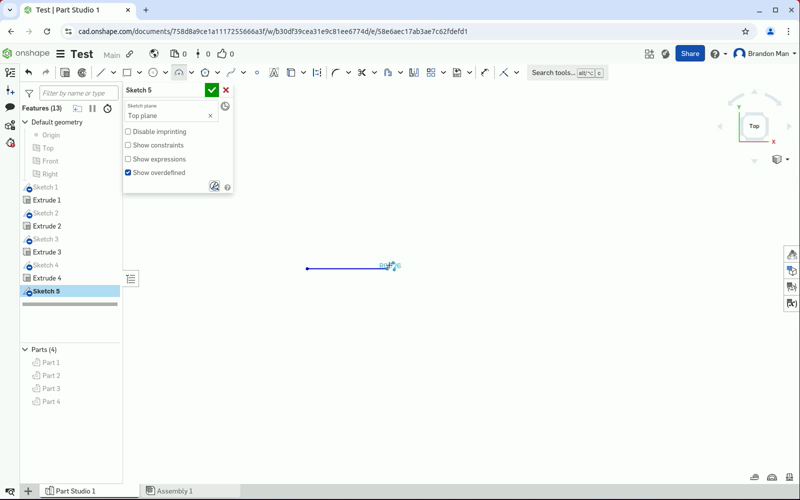
scroll(6)
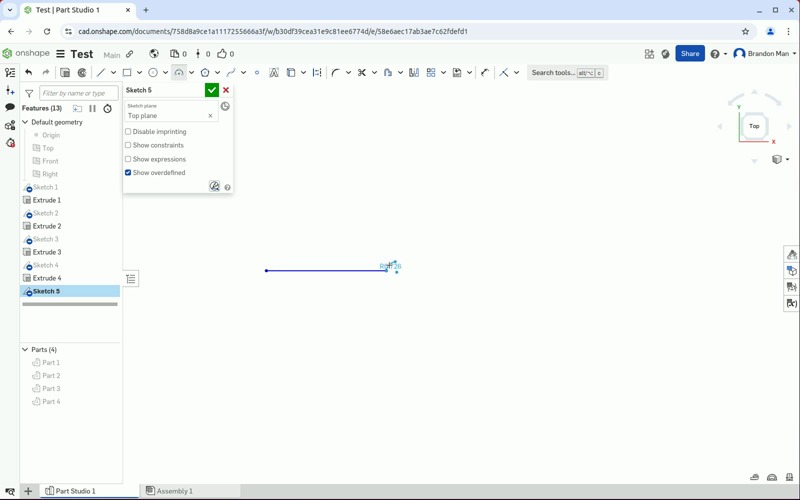
scroll(6)
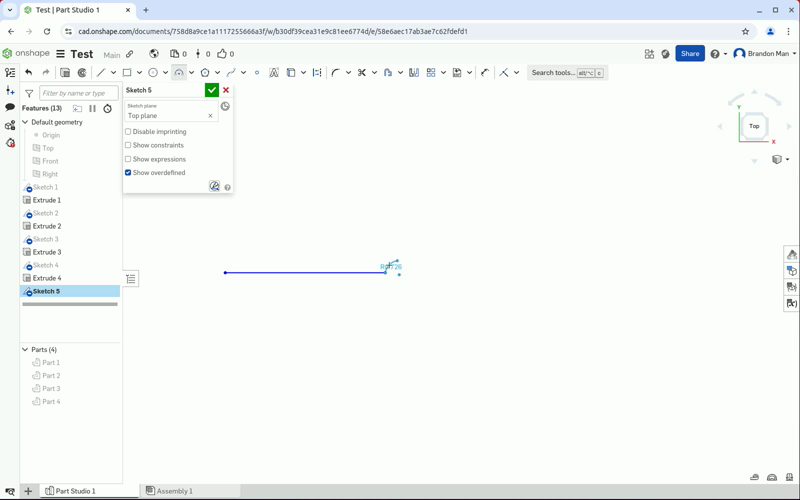
scroll(6)
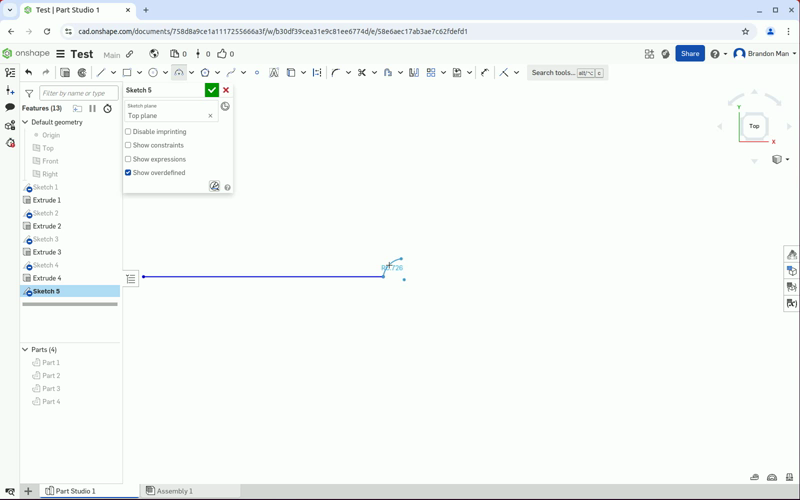
scroll(6)
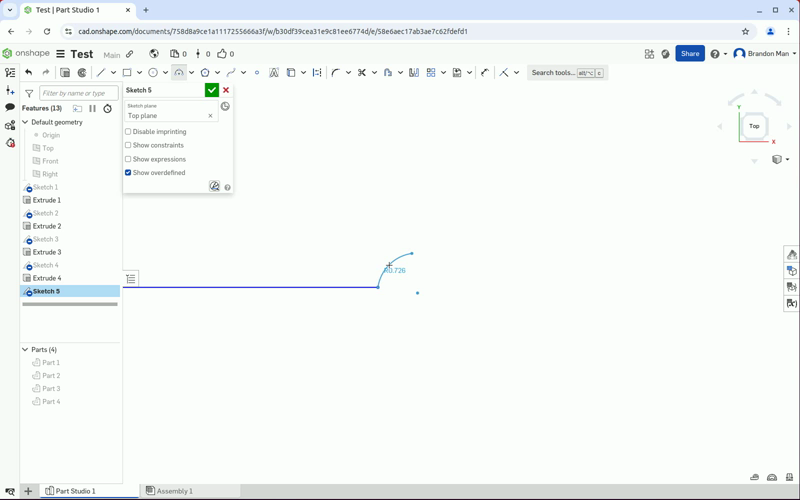
click(389, 264)
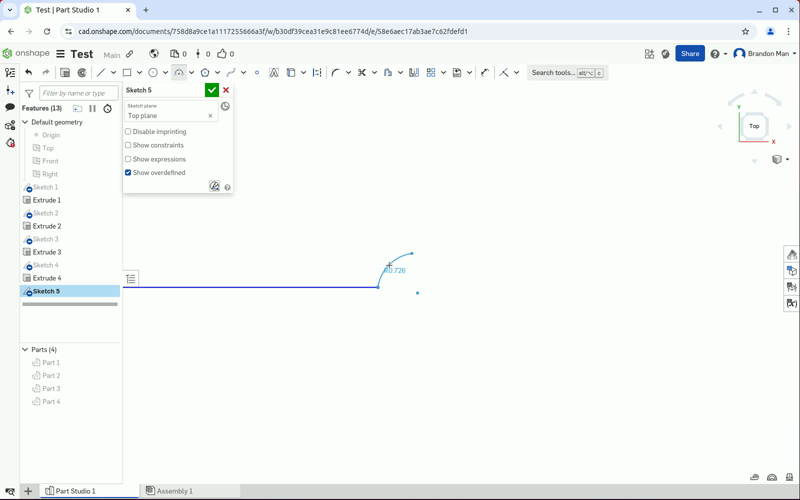
scroll(-6)
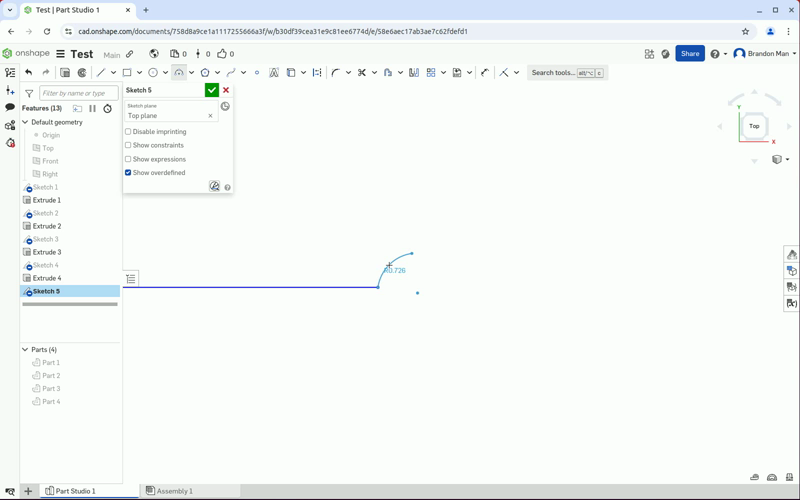
scroll(-6)
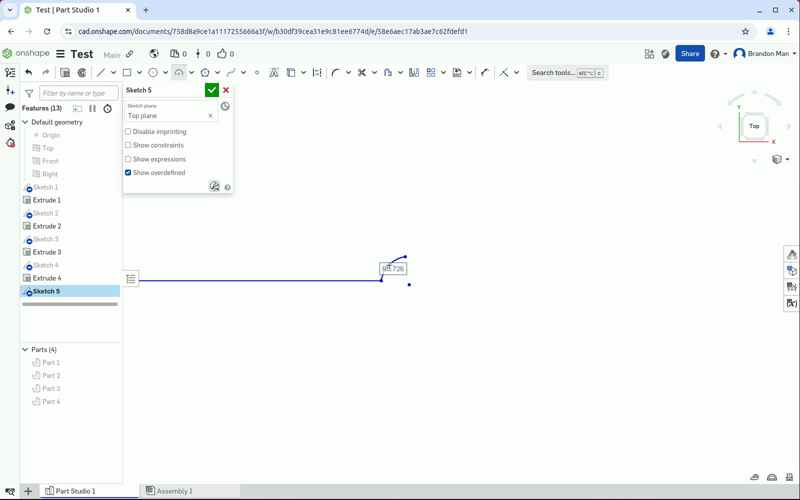
scroll(-6)
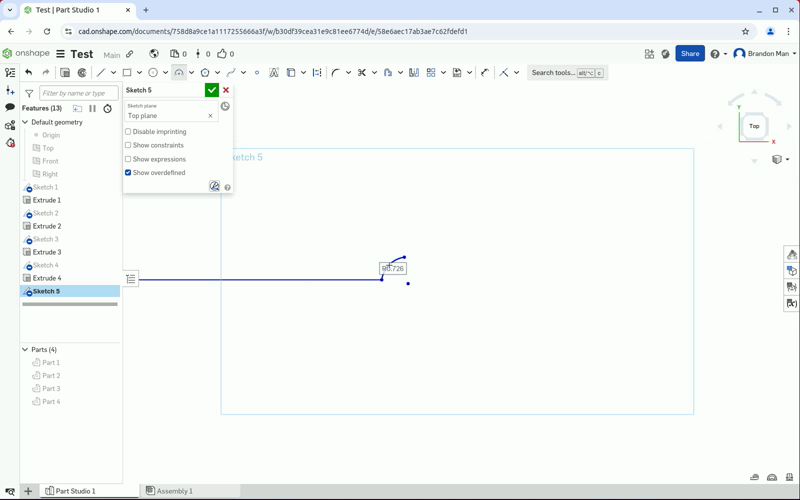
scroll(-6)
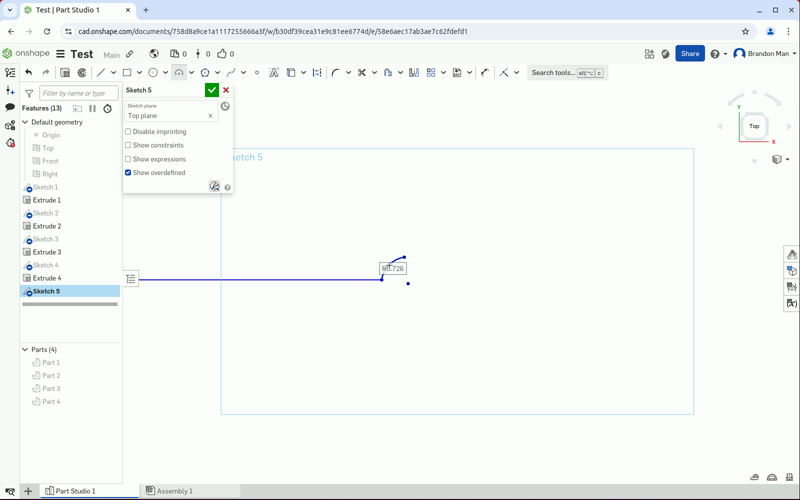
scroll(-6)
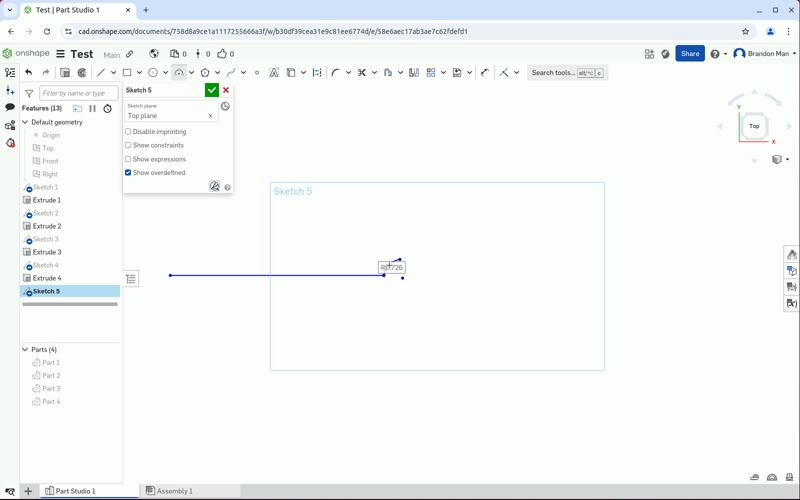
scroll(-6)
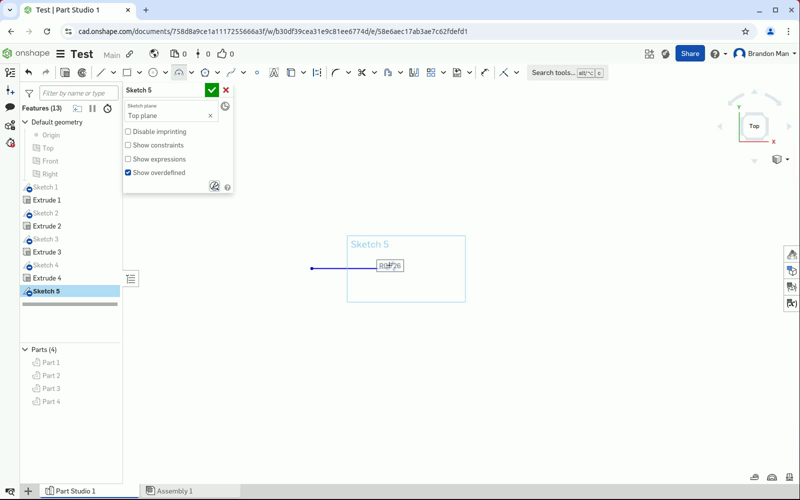
scroll(-6)
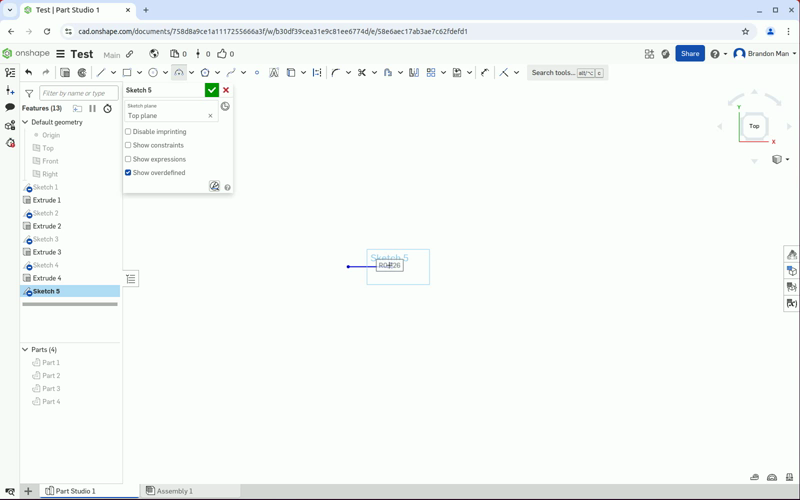
key_up(shift)
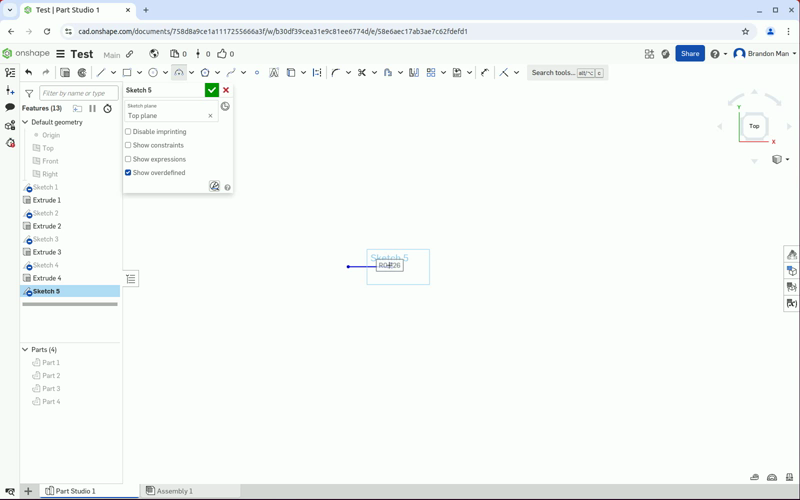
key(esc)
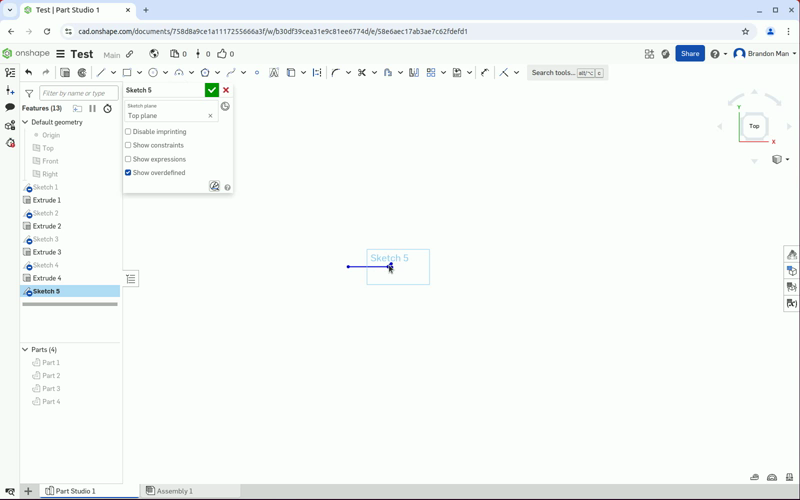
key(l)
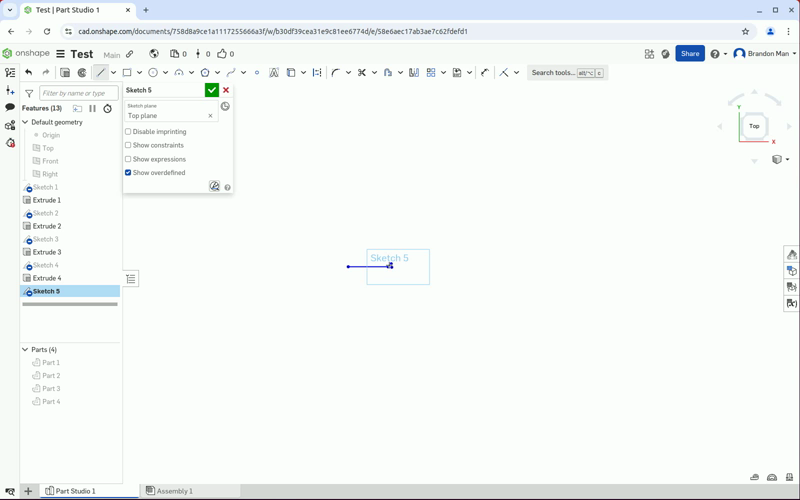
mouse_move(391, 263)
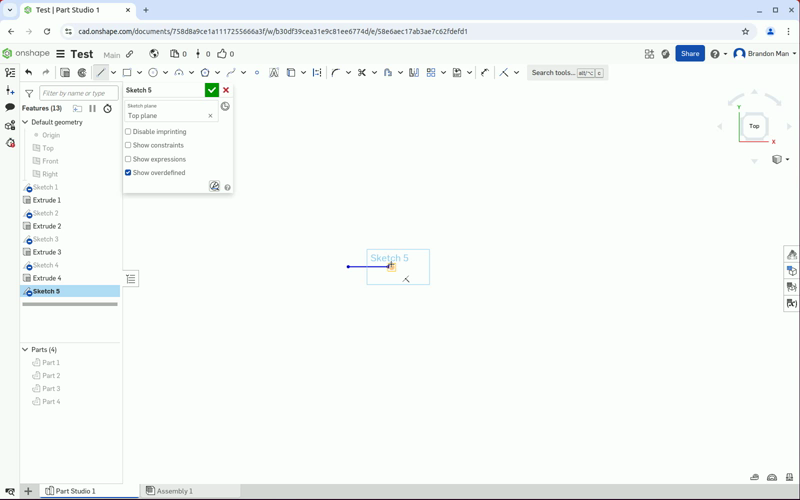
scroll(6)
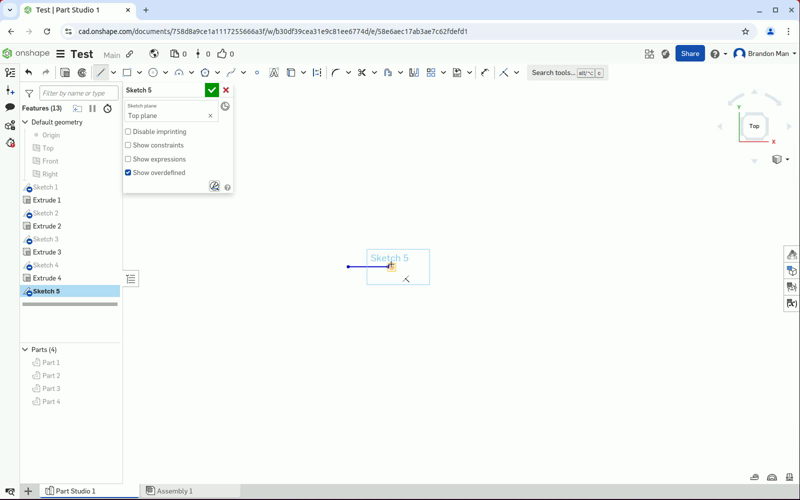
scroll(6)
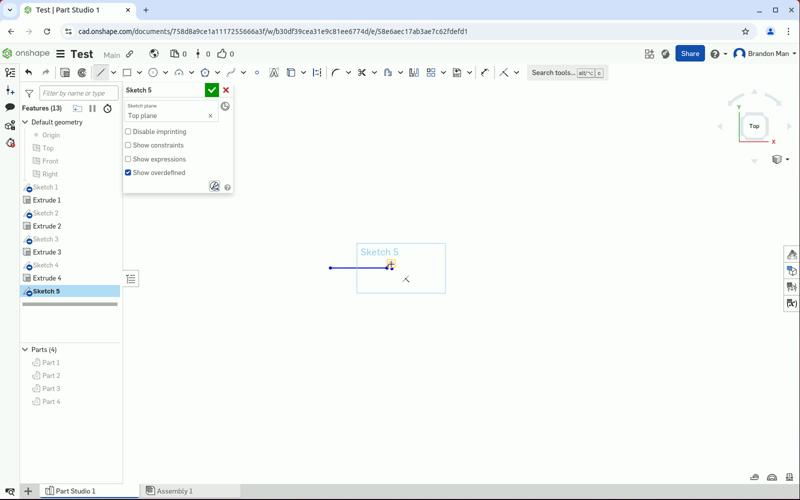
scroll(6)
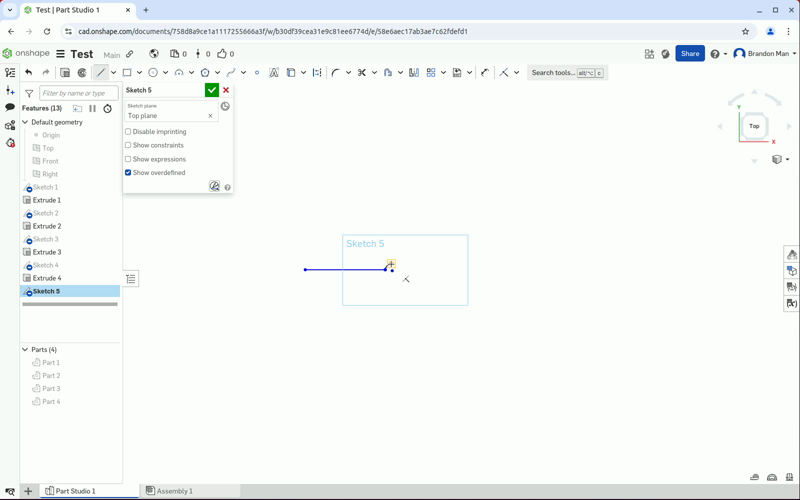
scroll(6)
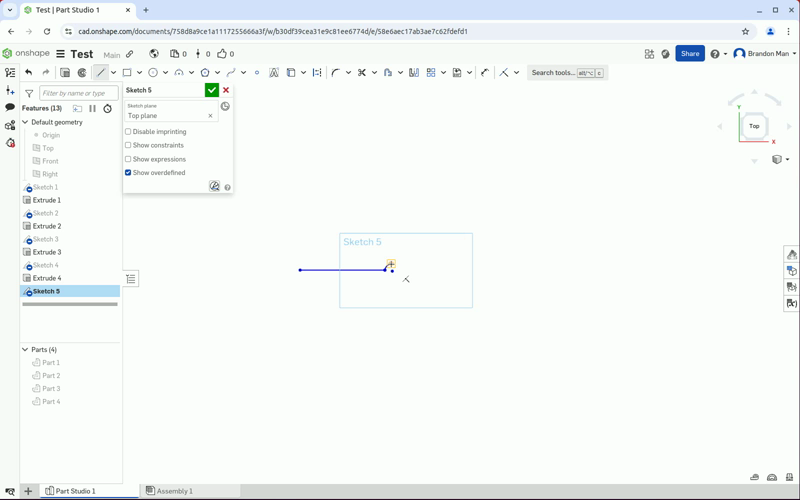
scroll(6)
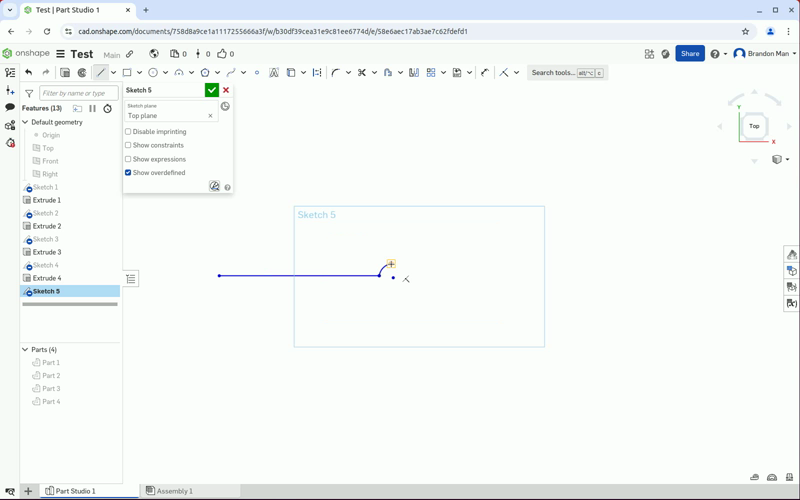
scroll(6)
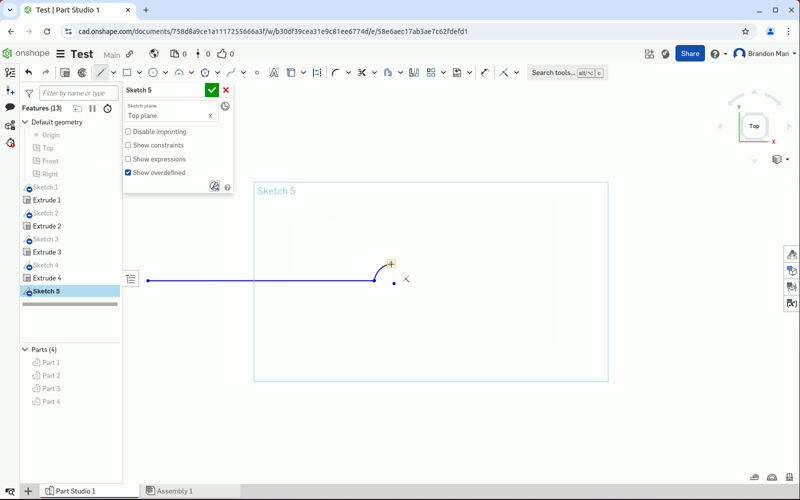
scroll(6)
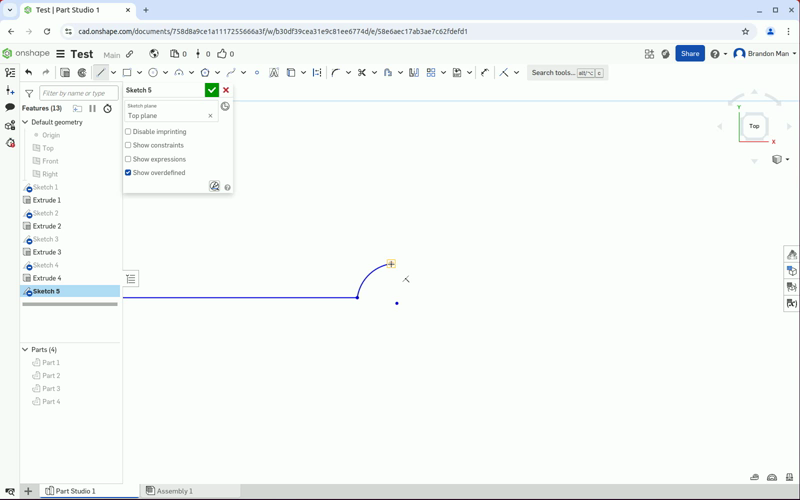
click(391, 263)
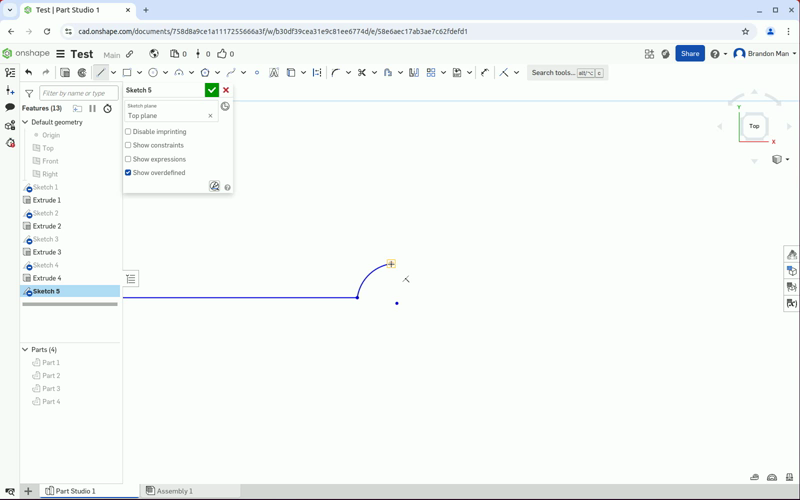
scroll(-6)
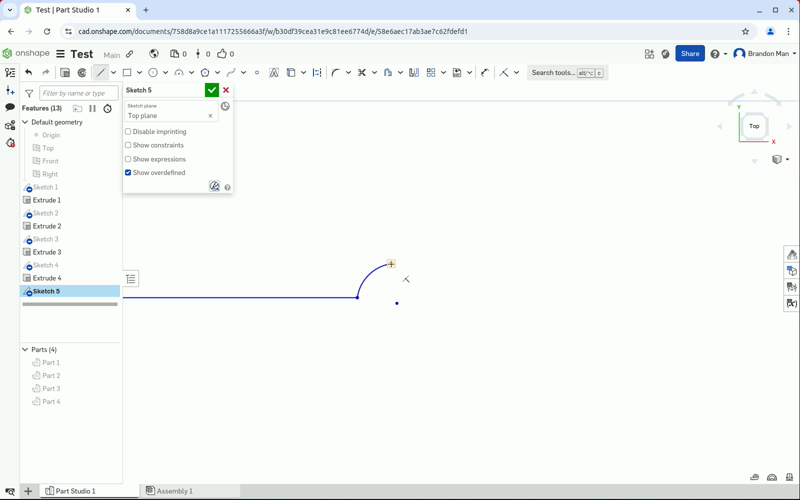
scroll(-6)
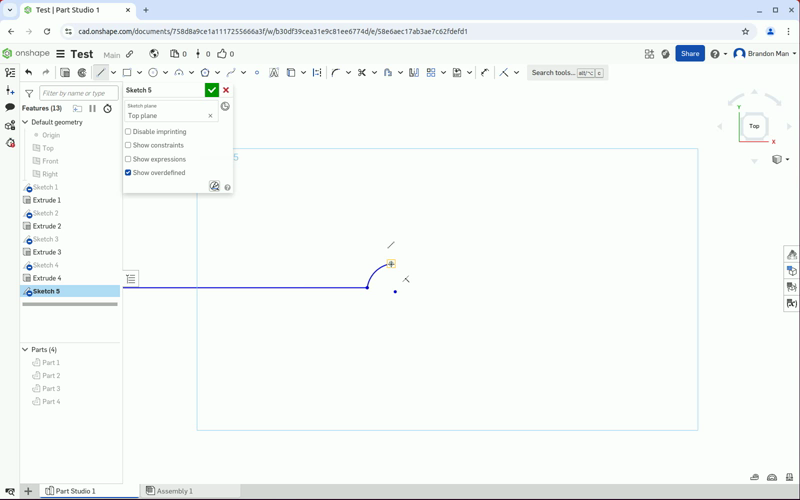
scroll(-6)
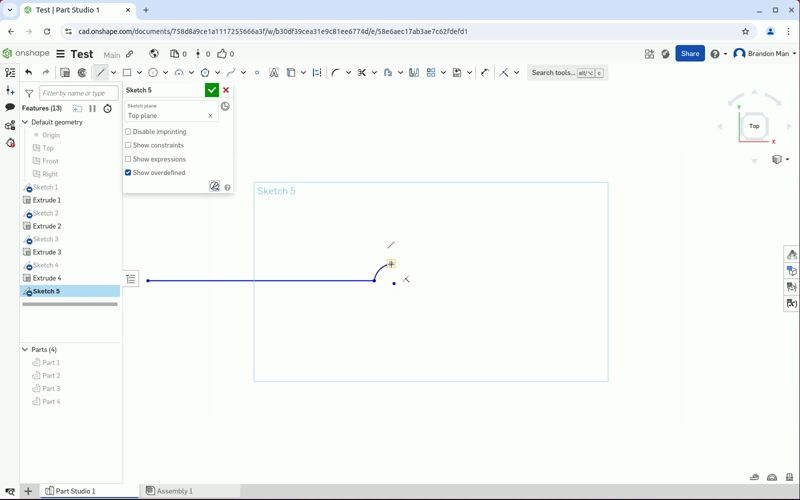
scroll(-6)
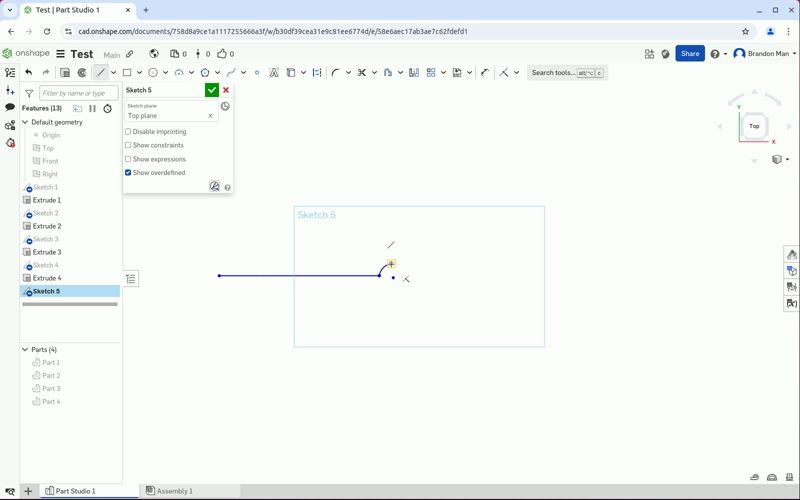
scroll(-6)
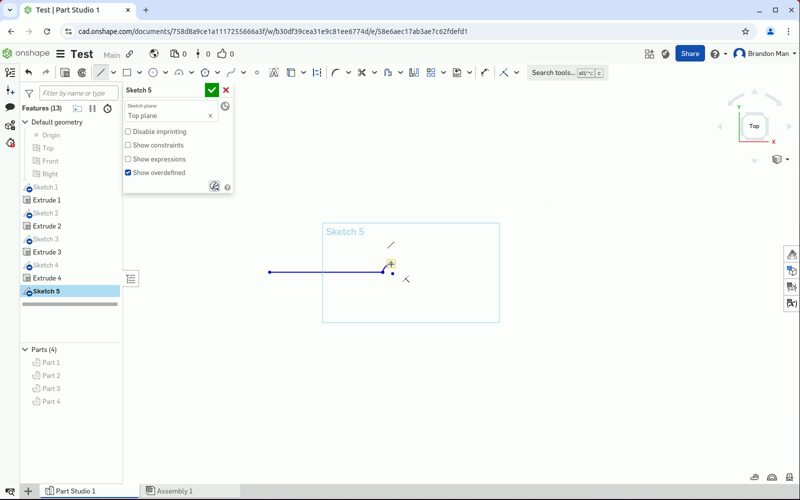
scroll(-6)
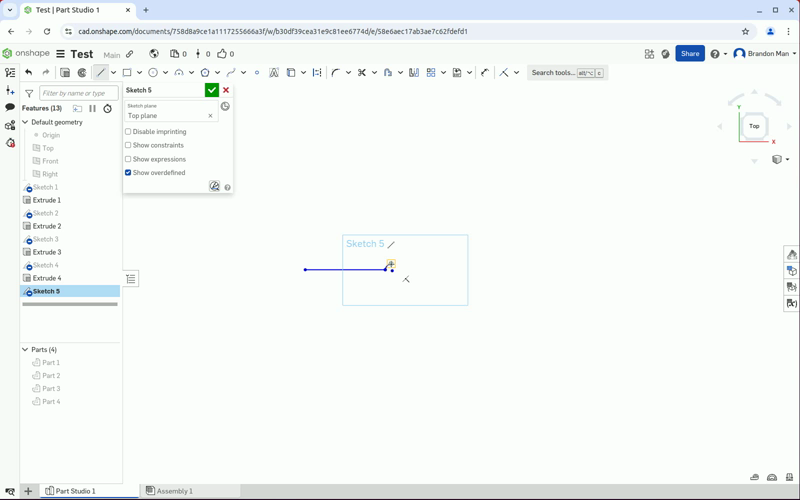
scroll(-6)
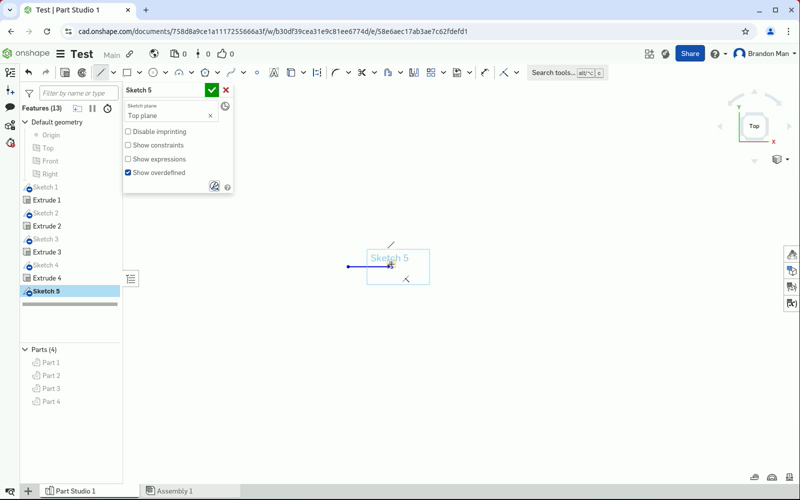
key_down(shift)
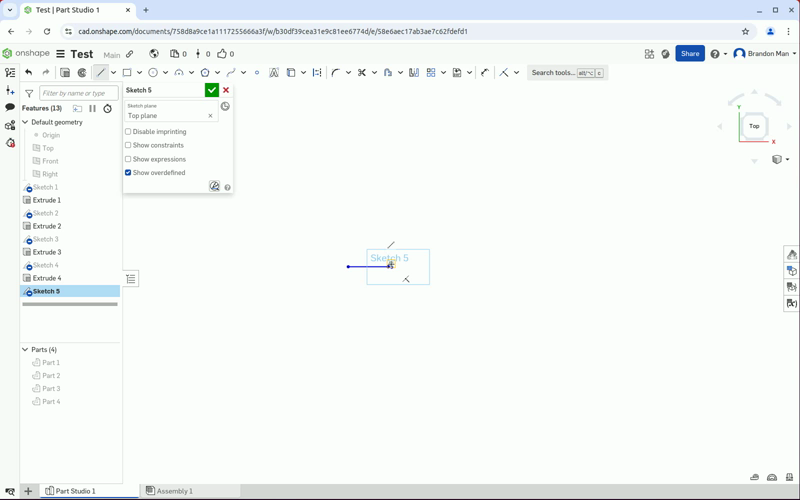
mouse_move(421, 263)
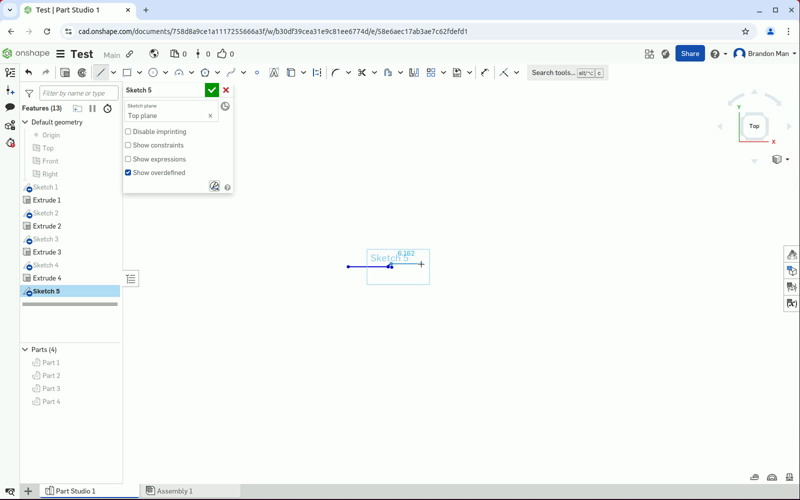
mouse_move(391, 249)
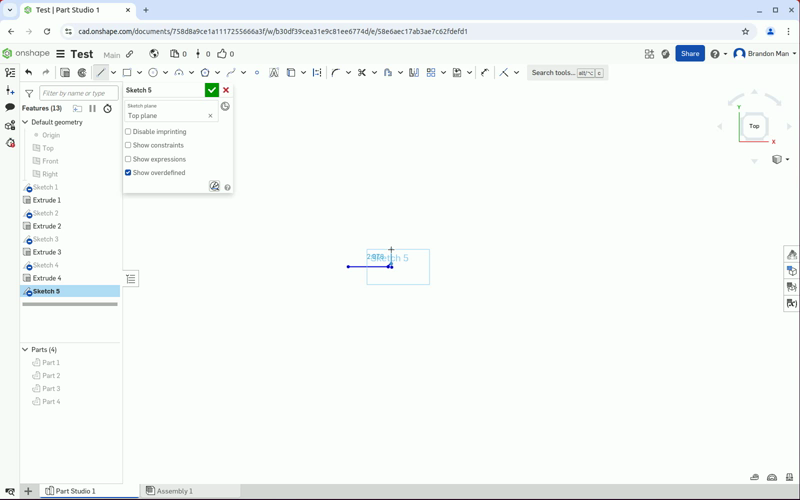
click(391, 249)
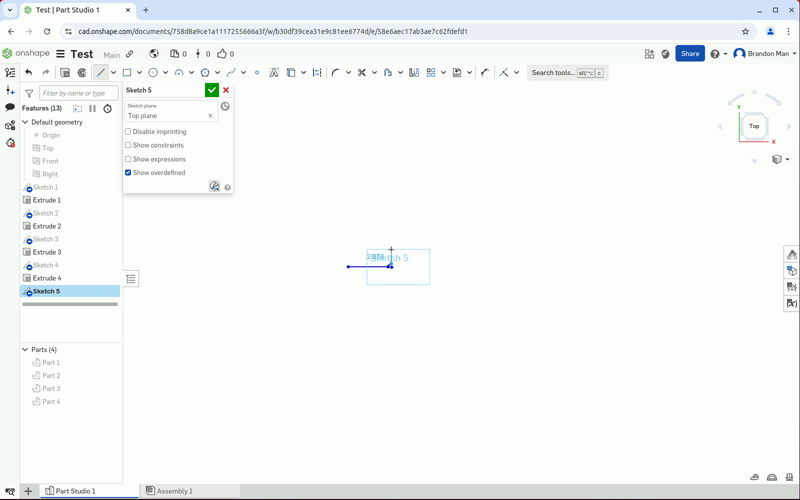
key_up(shift)
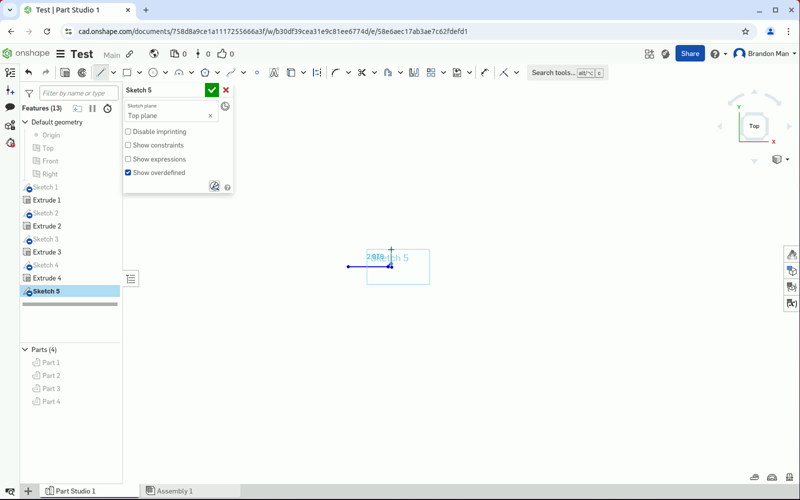
key_down(shift)
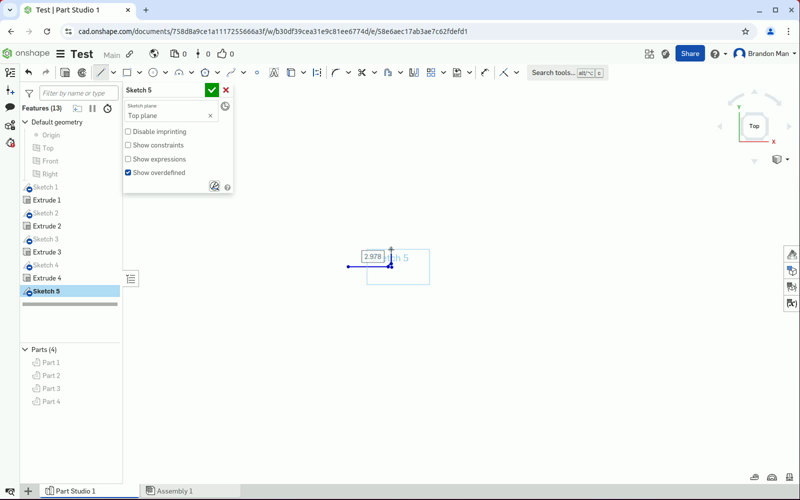
mouse_move(421, 249)
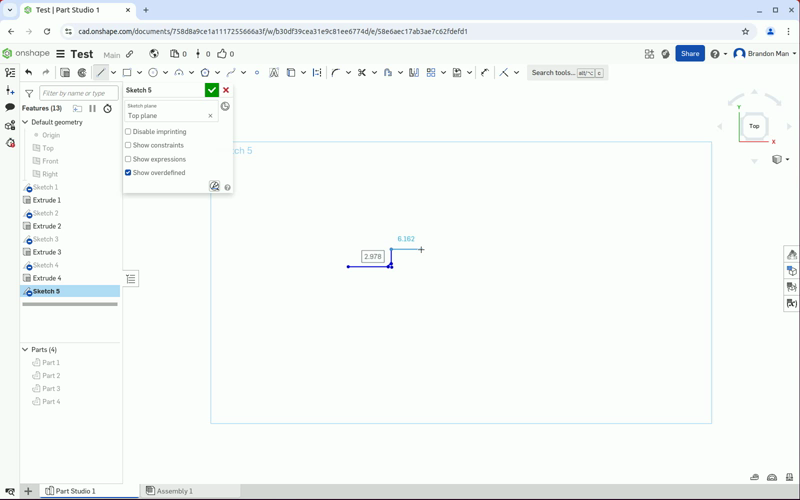
mouse_move(348, 249)
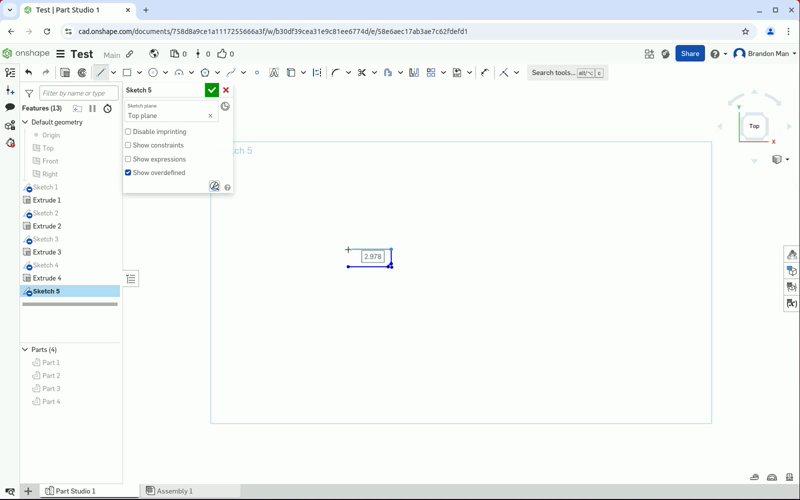
click(348, 249)
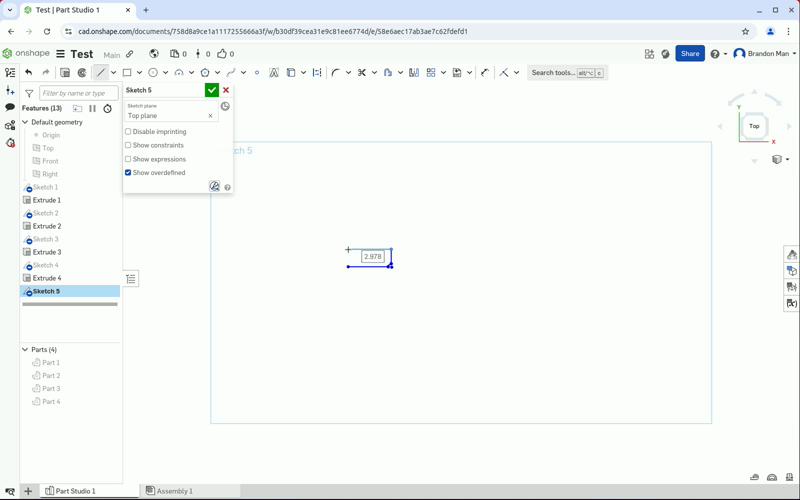
key_up(shift)
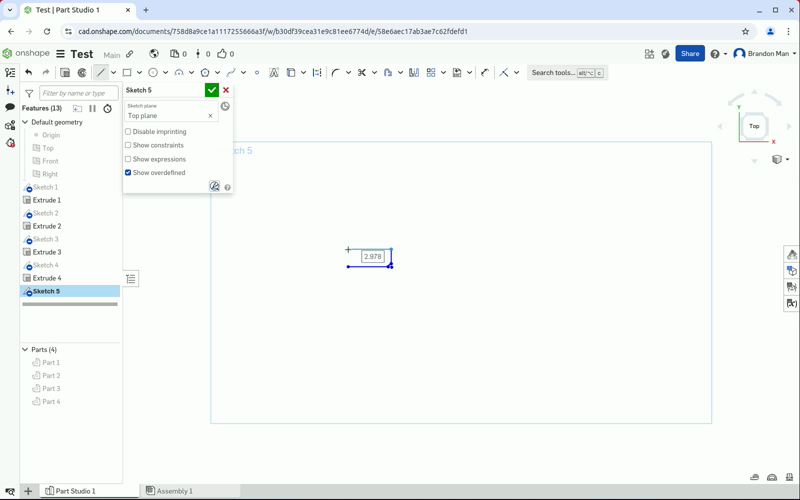
mouse_move(378, 249)
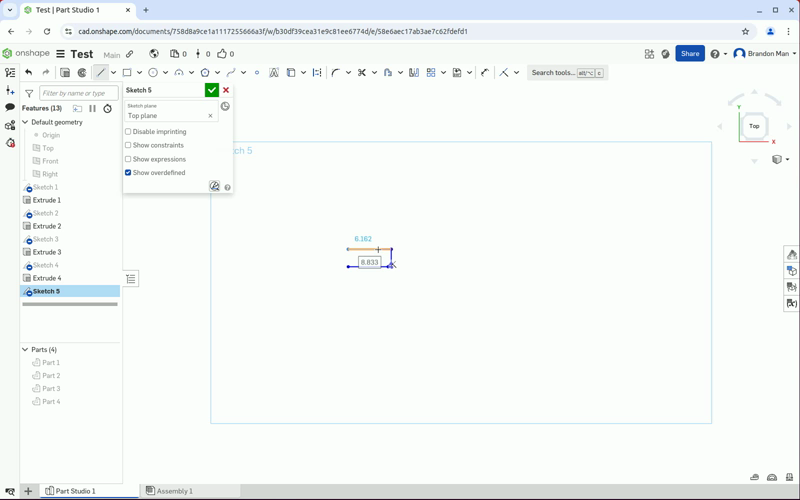
key_down(shift)
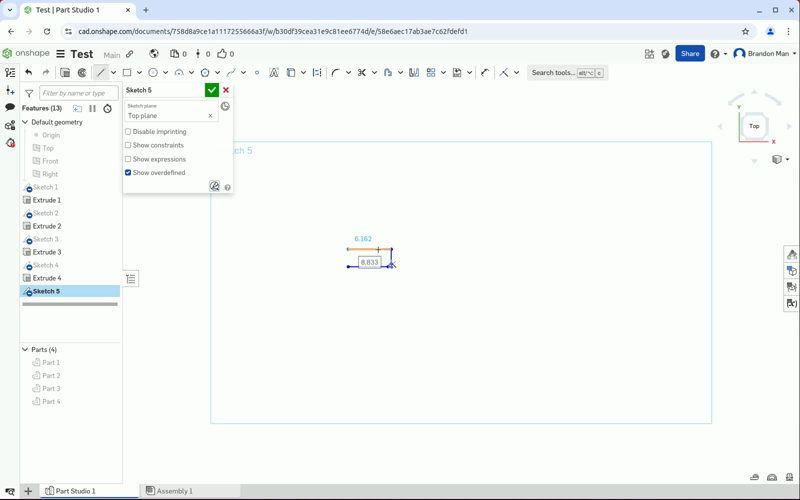
mouse_move(348, 266)
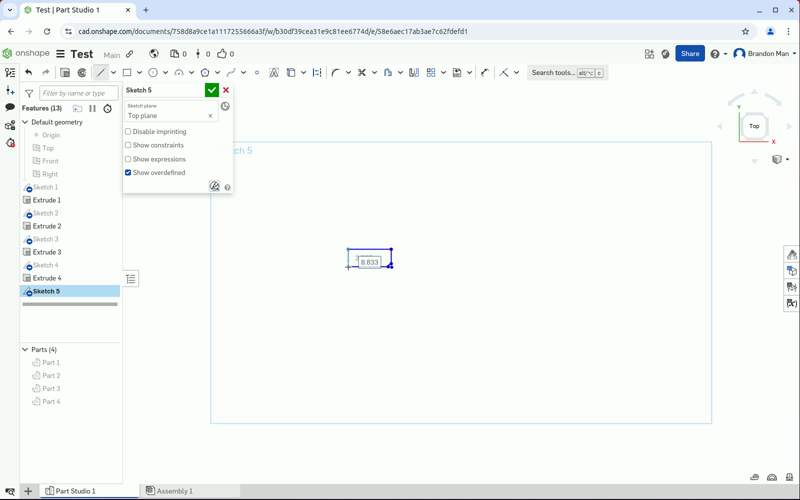
key_up(shift)
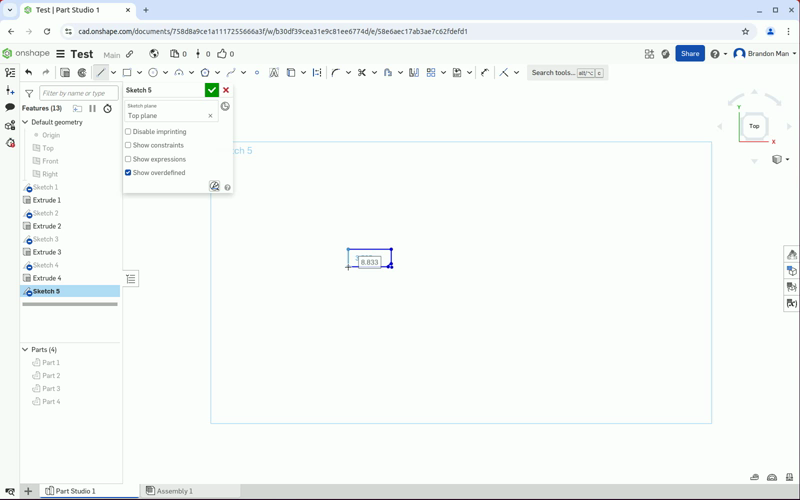
click(348, 266)
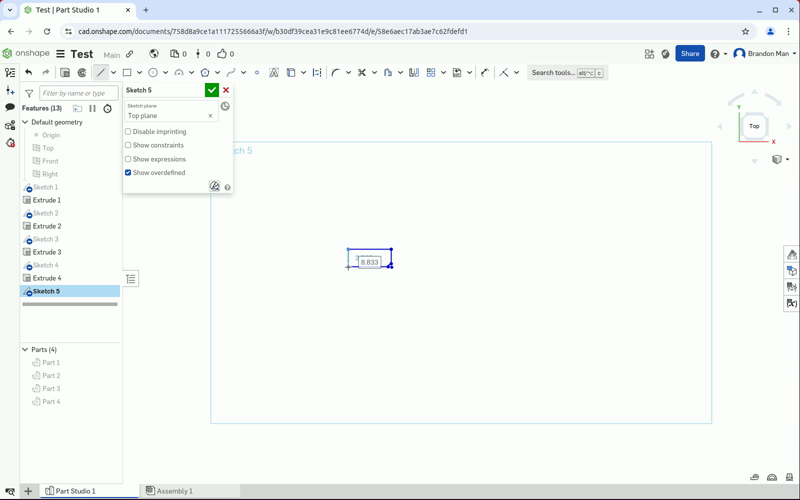
key(esc)
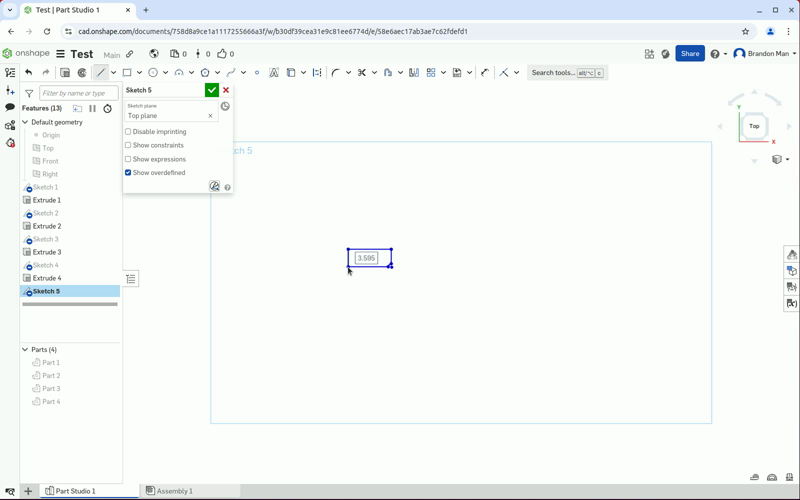
mouse_move(382, 254)
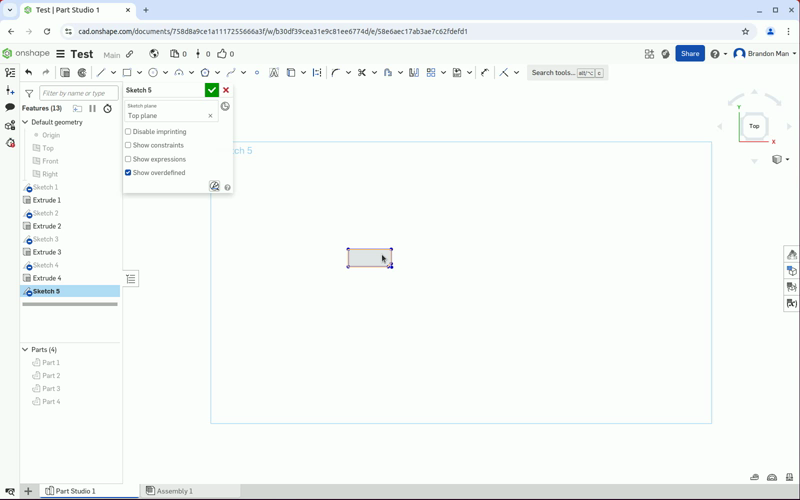
scroll(6)
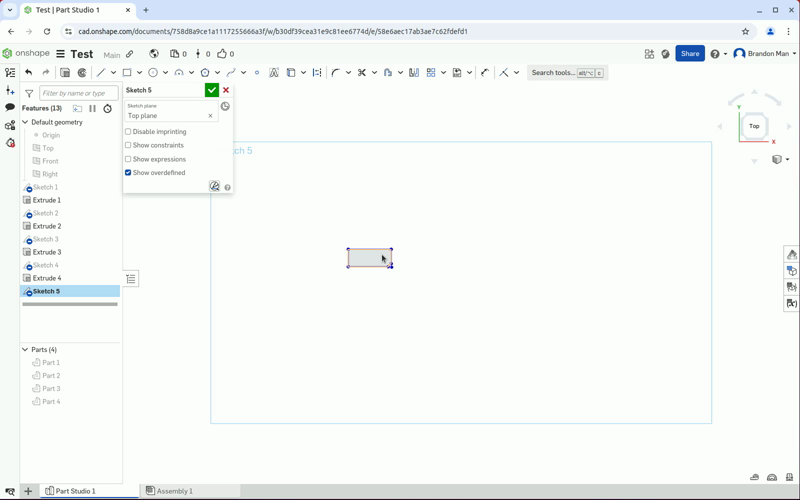
scroll(6)
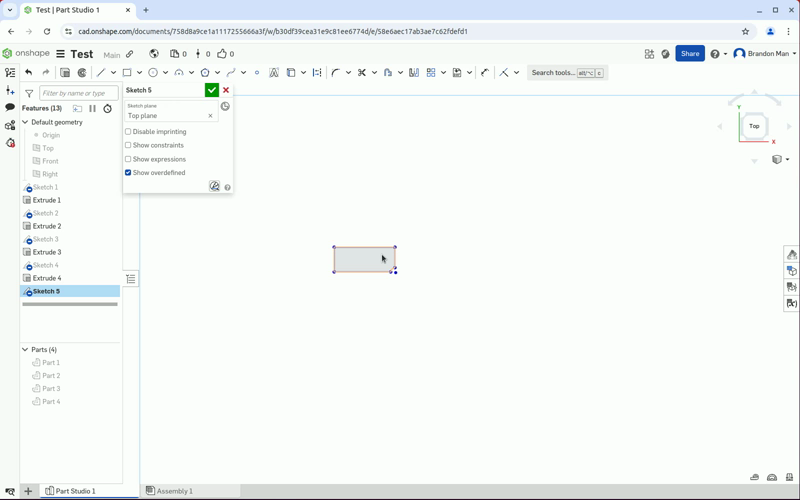
scroll(6)
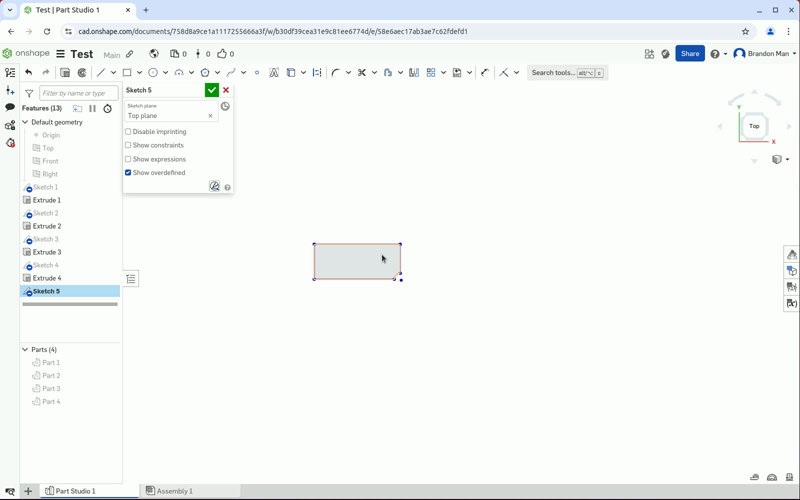
scroll(6)
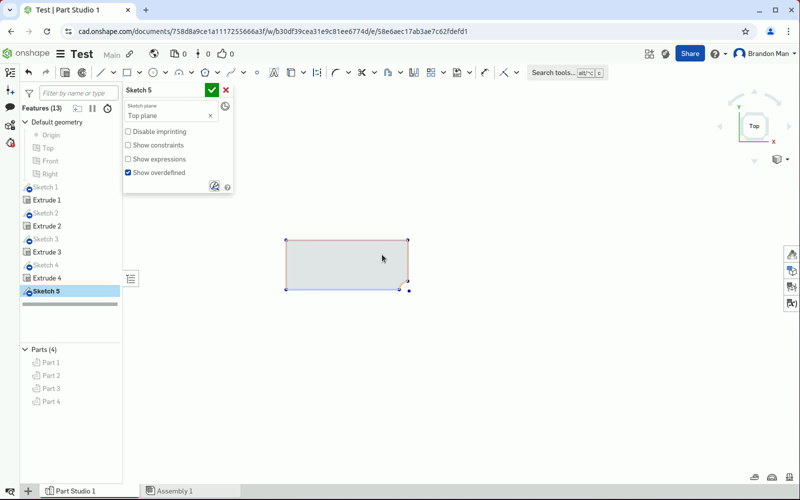
scroll(6)
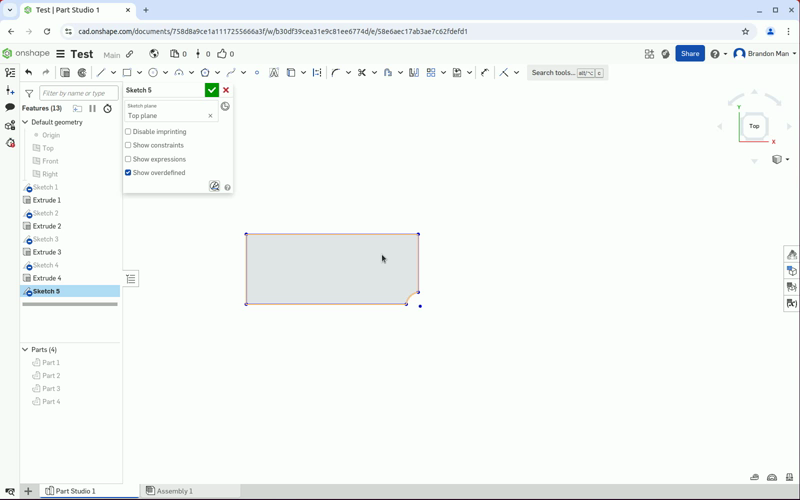
scroll(6)
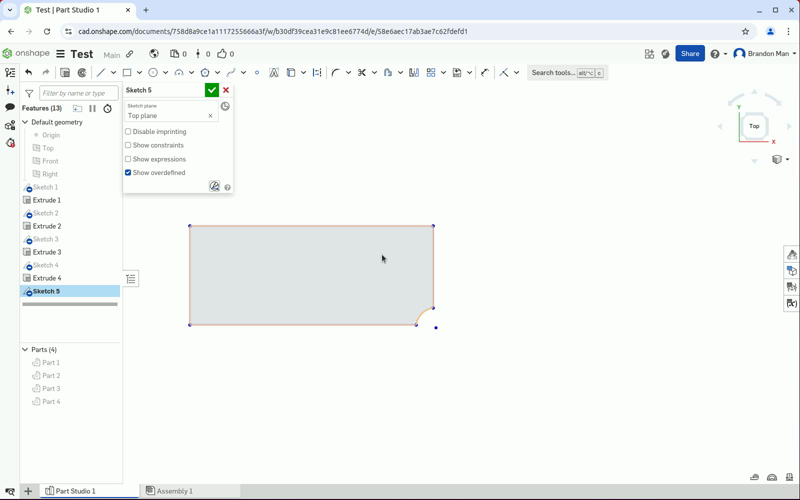
scroll(6)
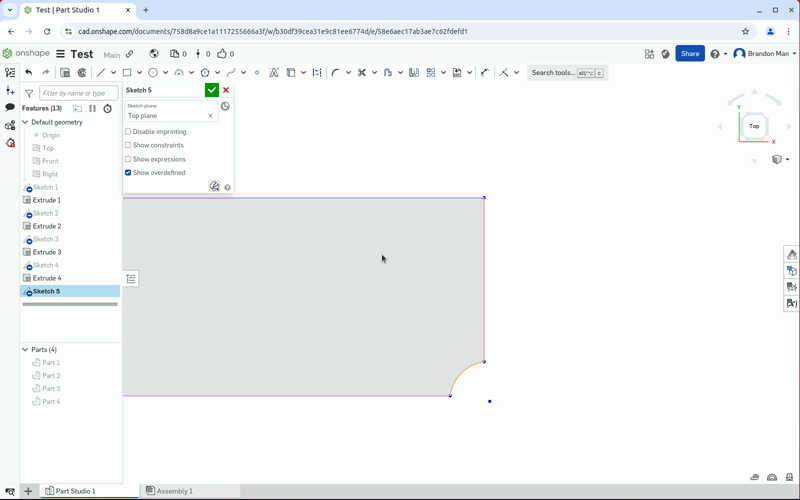
click(382, 254)
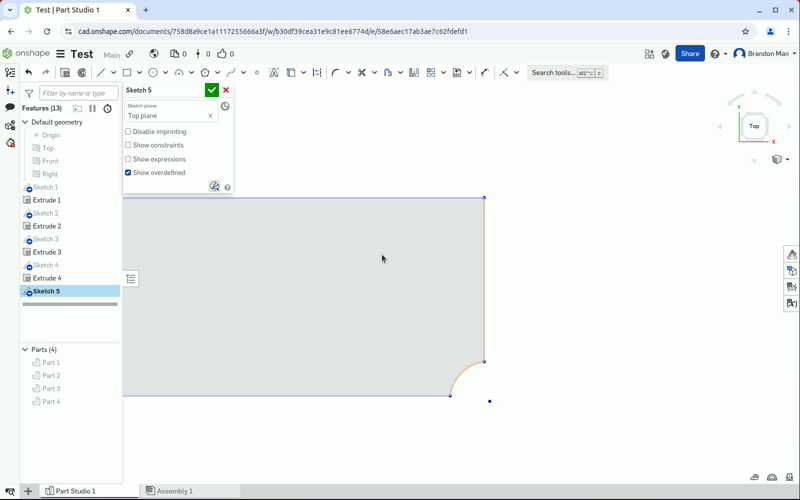
scroll(-6)
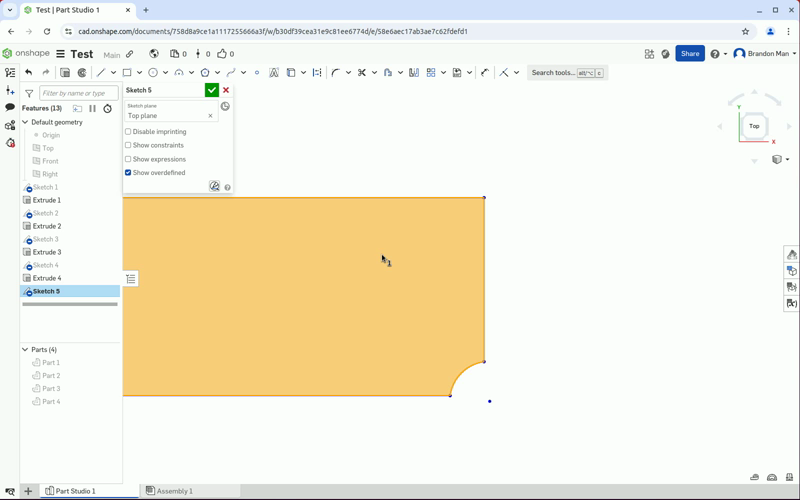
scroll(-6)
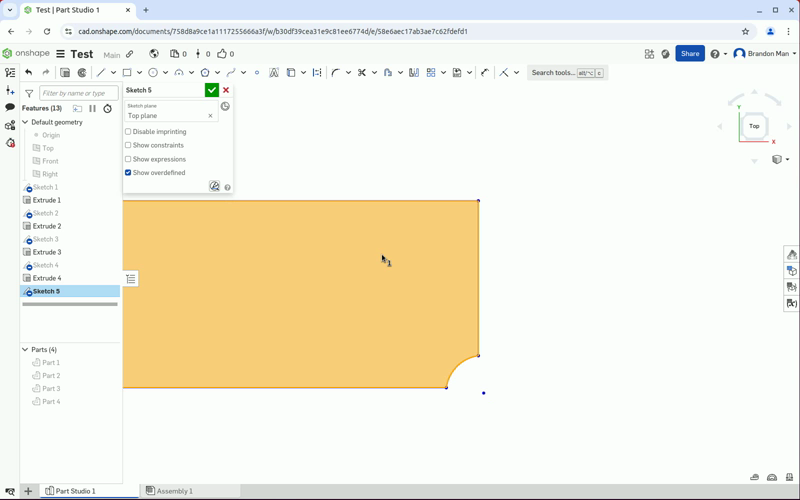
scroll(-6)
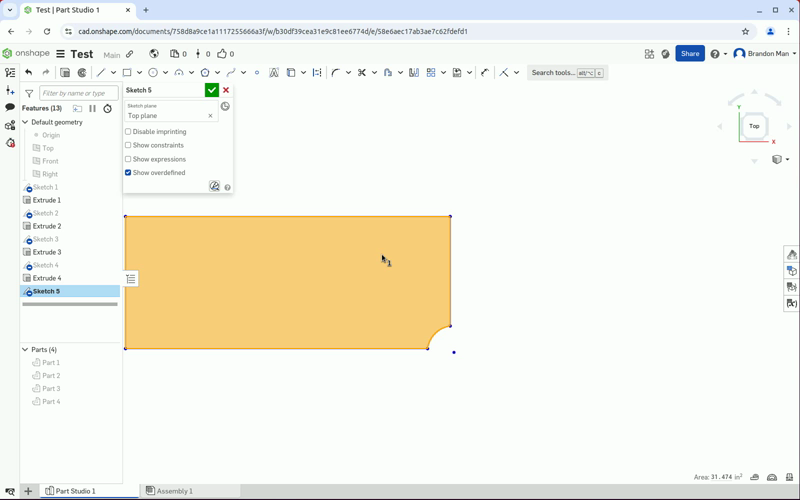
scroll(-6)
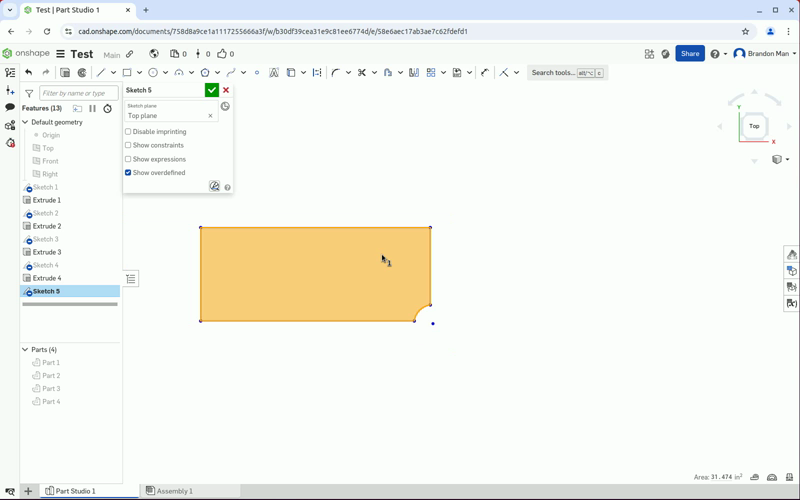
scroll(-6)
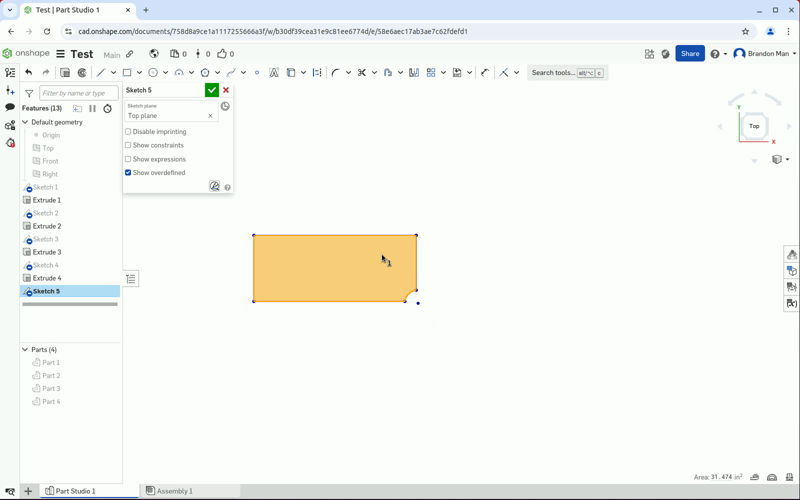
scroll(-6)
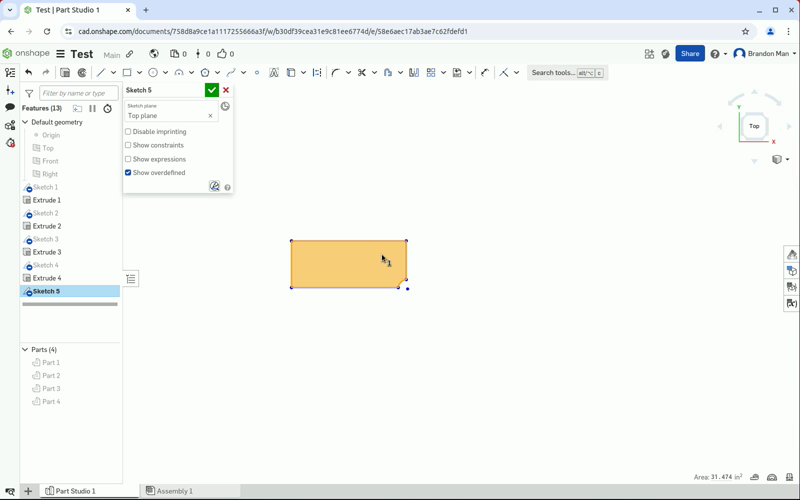
scroll(-6)
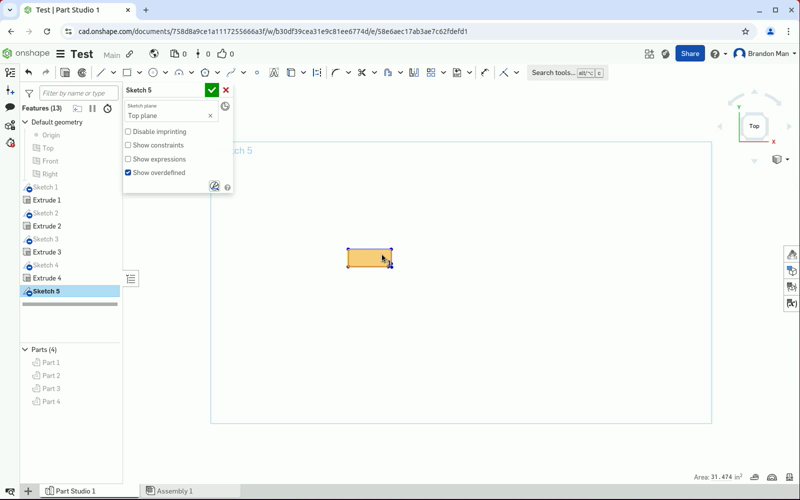
mouse_move(73, 352)
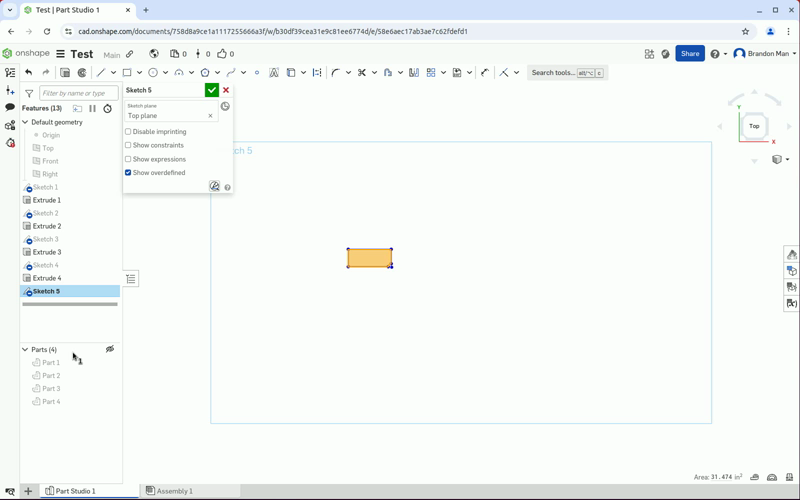
key(shift+y)
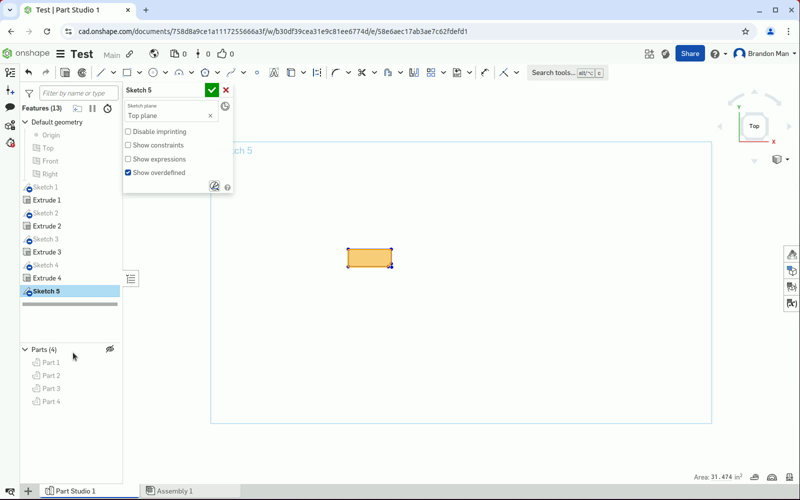
key(shift+e)
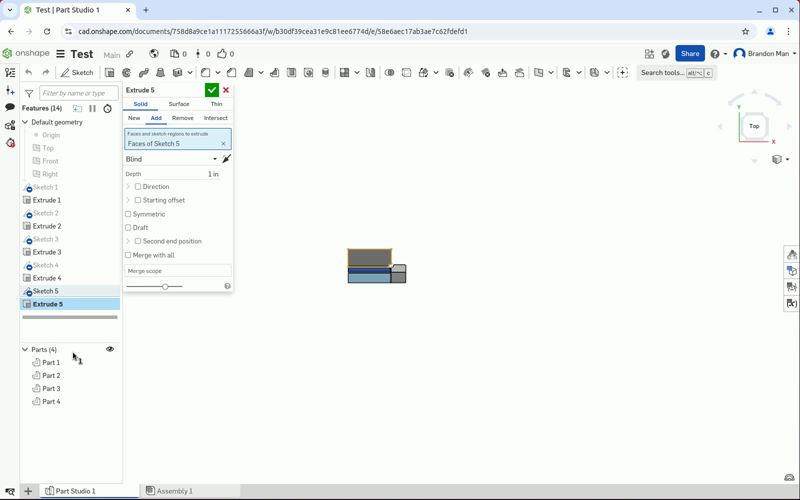
mouse_move(143, 106)
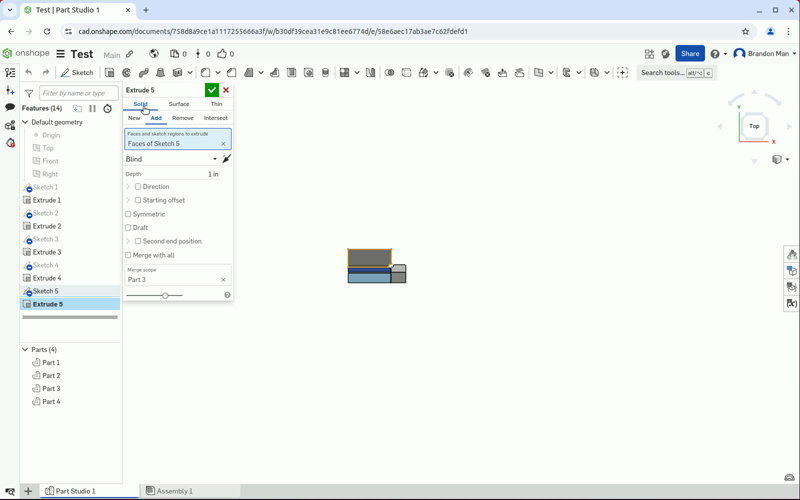
click(143, 106)
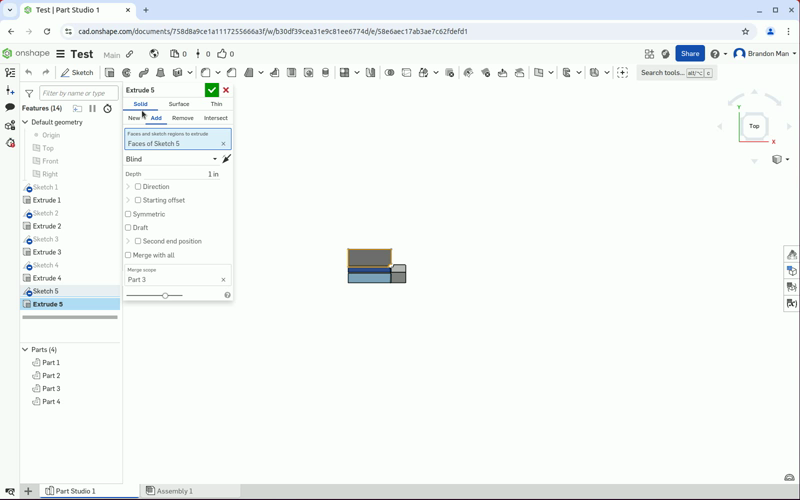
mouse_move(137, 120)
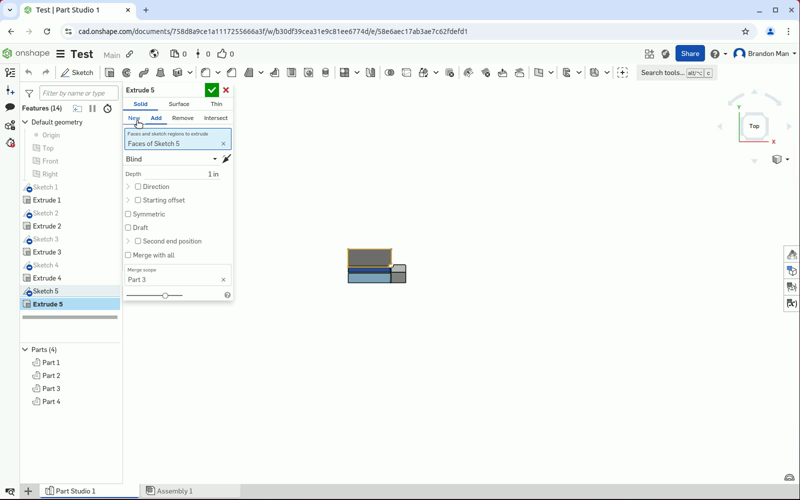
click(137, 120)
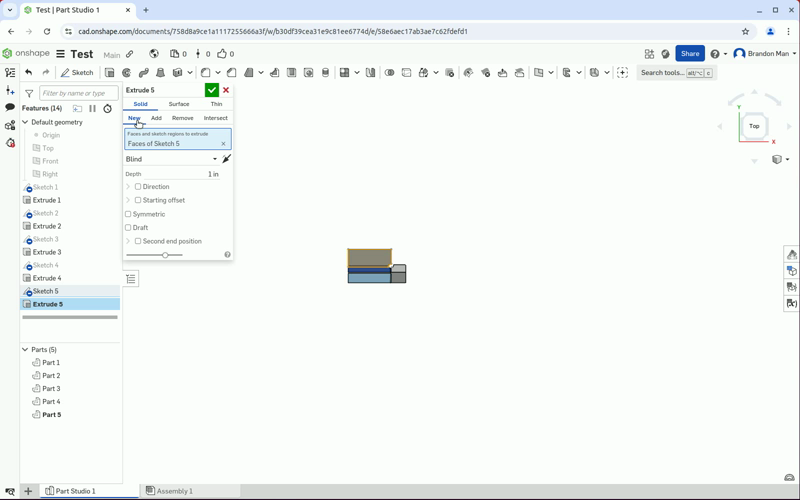
key(tab, 4)
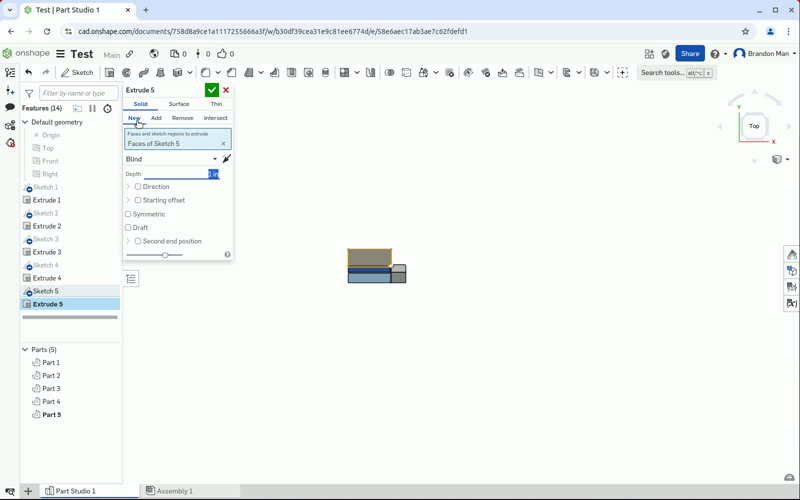
text(3.37)
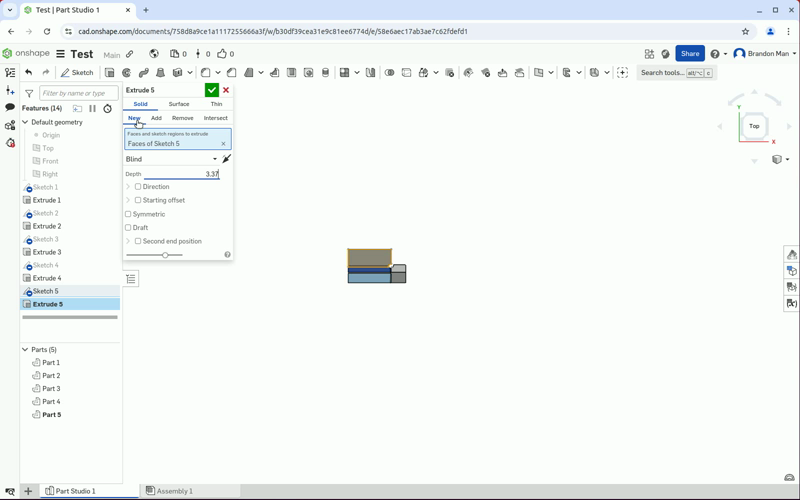
key(enter)
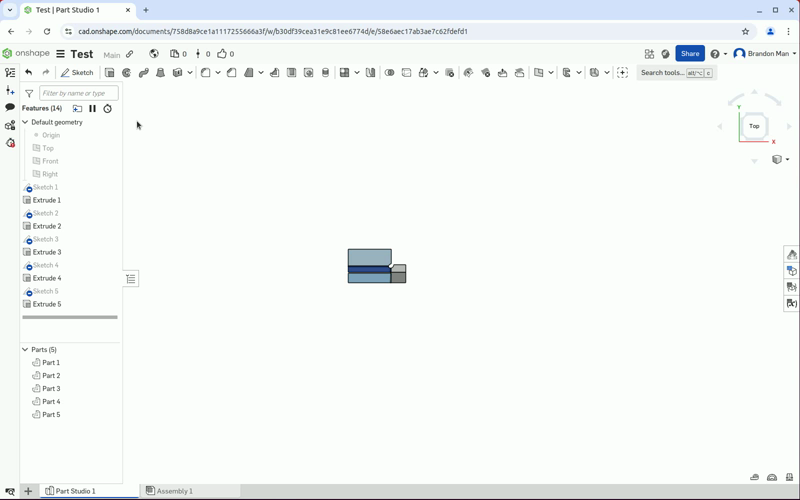
key(shift+h)
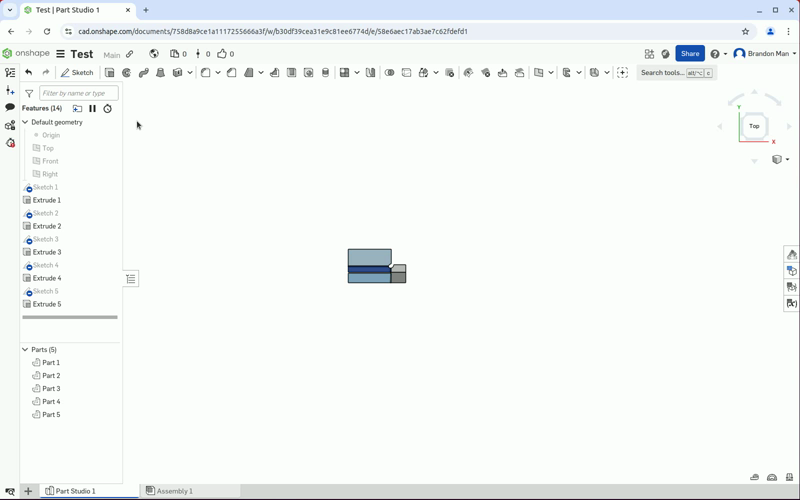
key(shift+h)
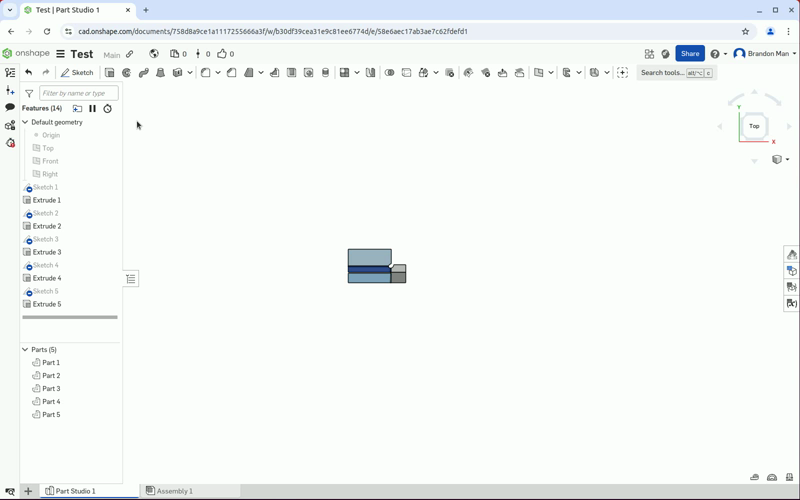
mouse_move(73, 189)
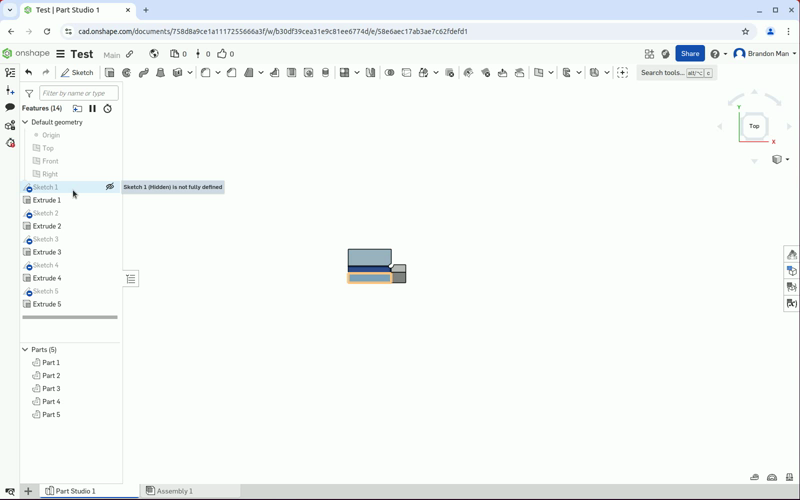
click(73, 189)
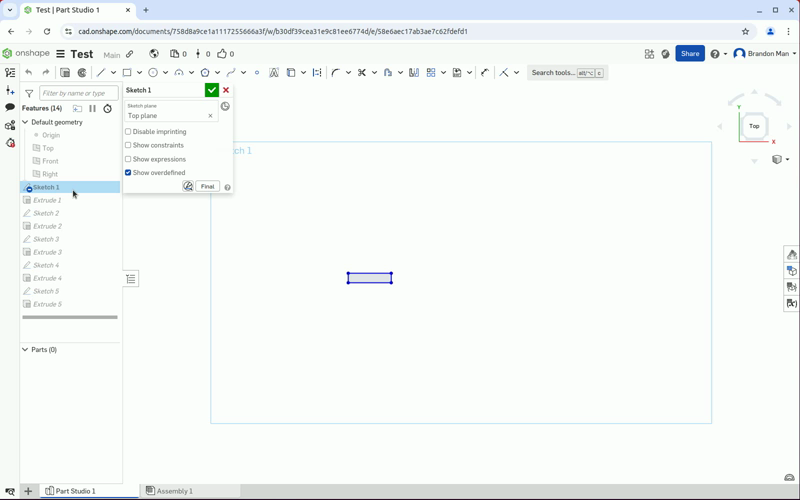
mouse_move(229, 92)
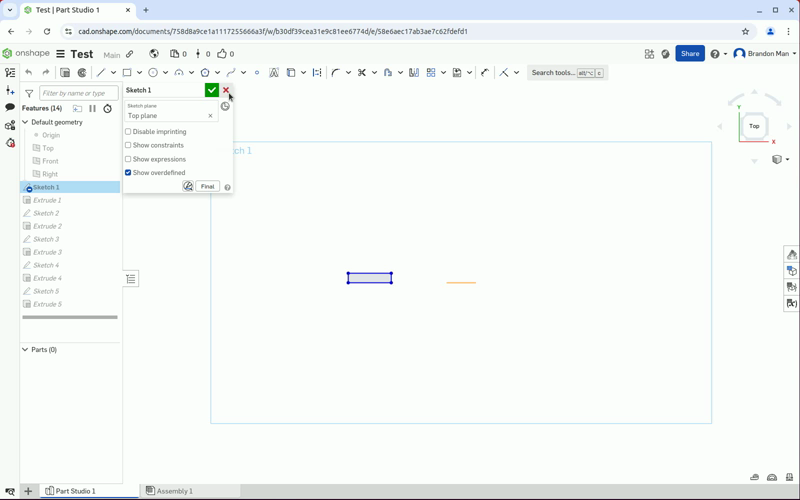
click(229, 92)
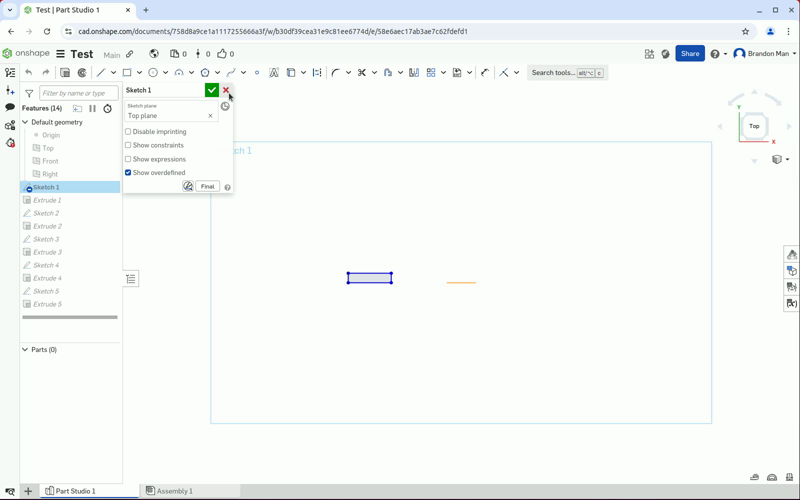
key(shift+s)
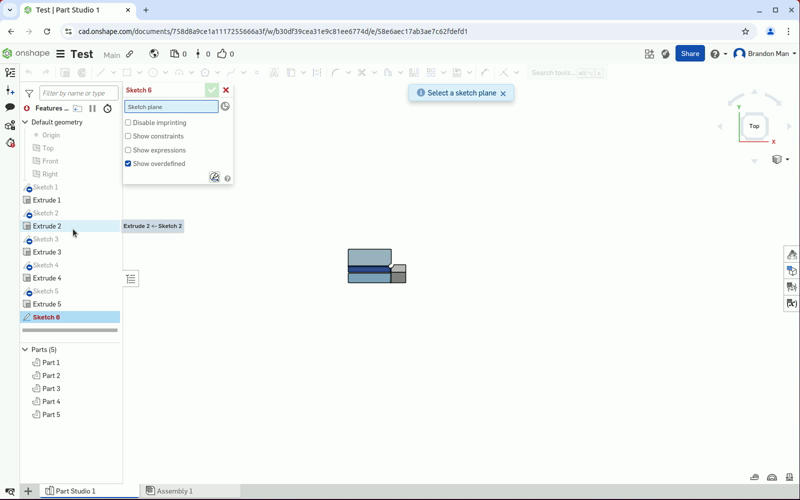
scroll(3)
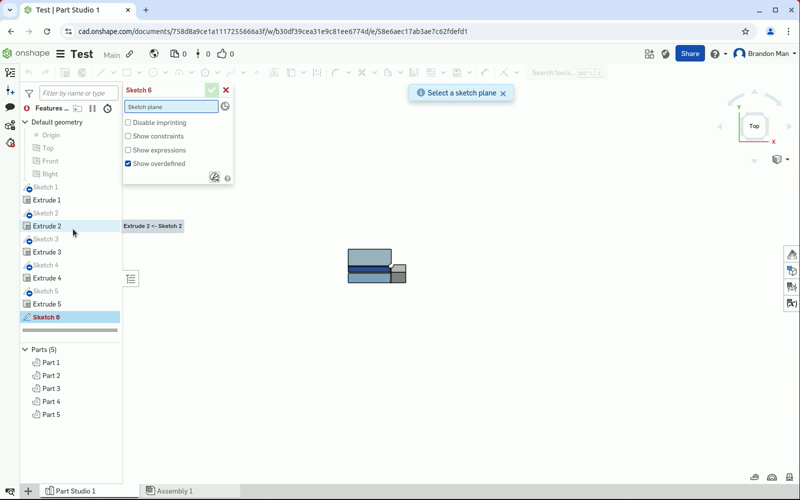
mouse_move(73, 150)
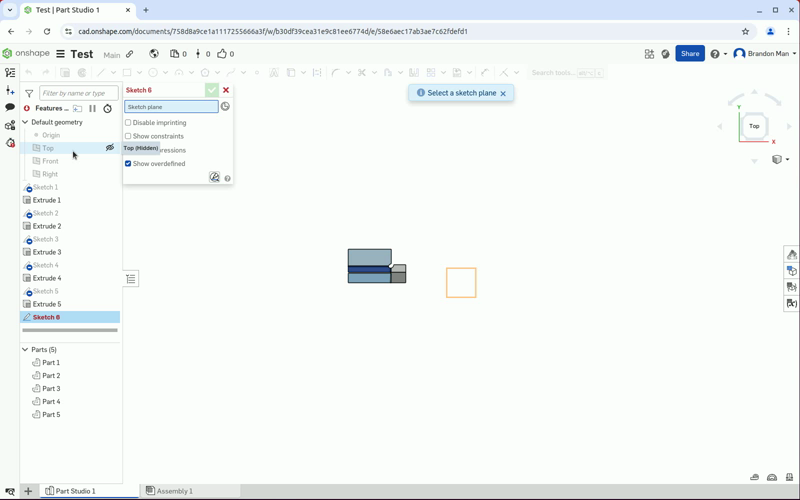
click(73, 150)
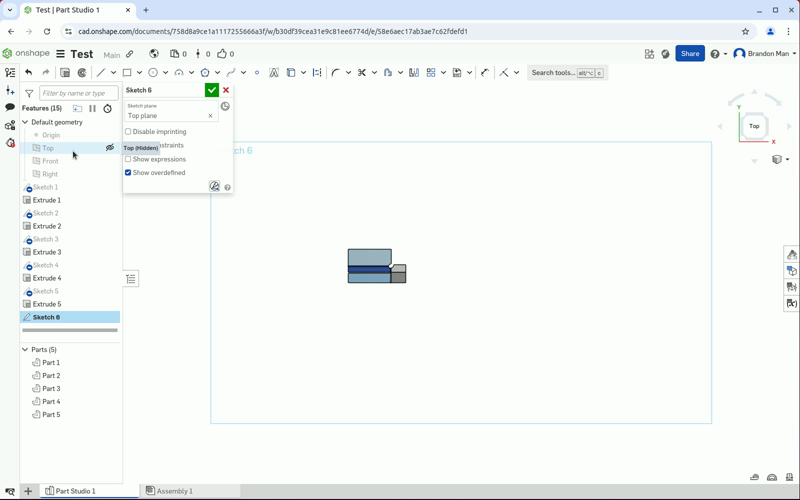
mouse_move(73, 352)
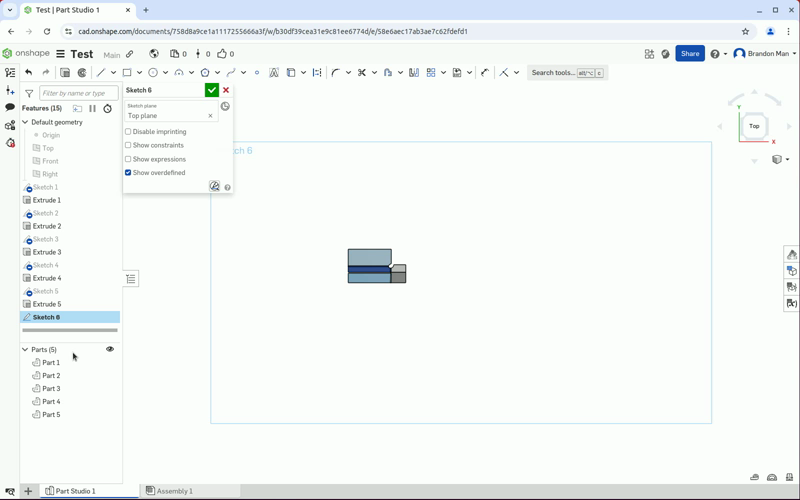
key(y)
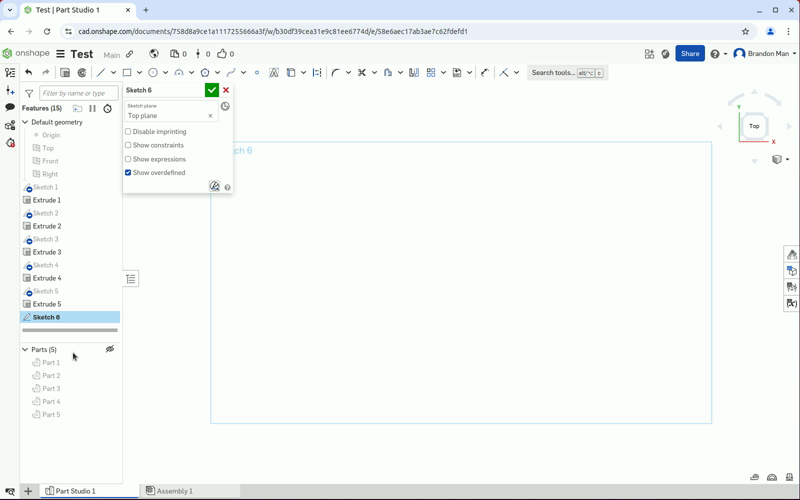
key(a)
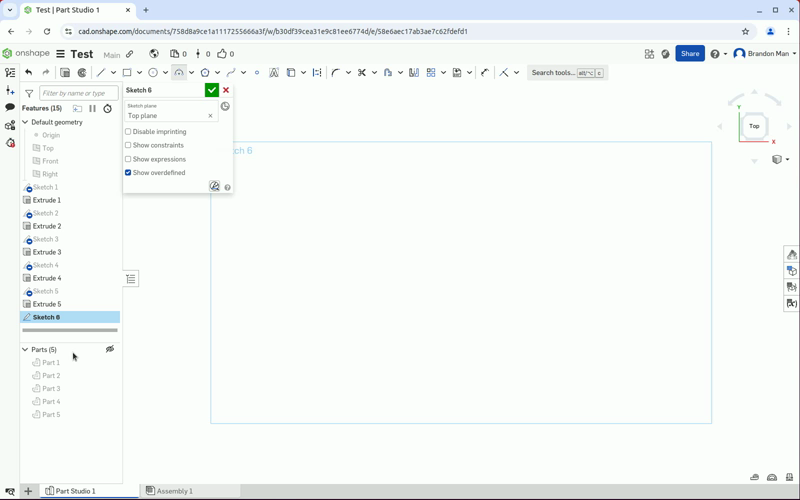
key_down(shift)
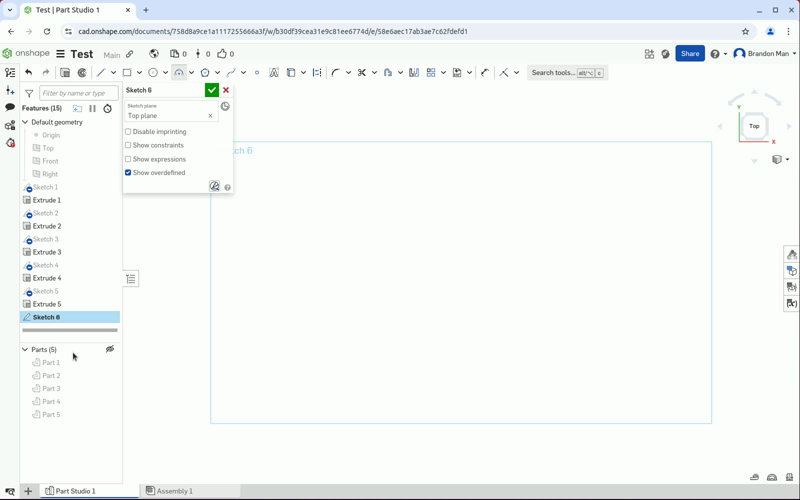
mouse_move(390, 262)
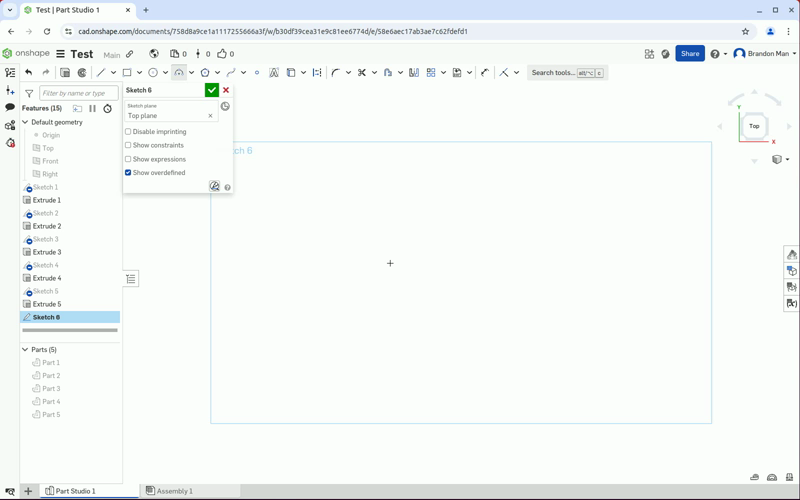
click(390, 262)
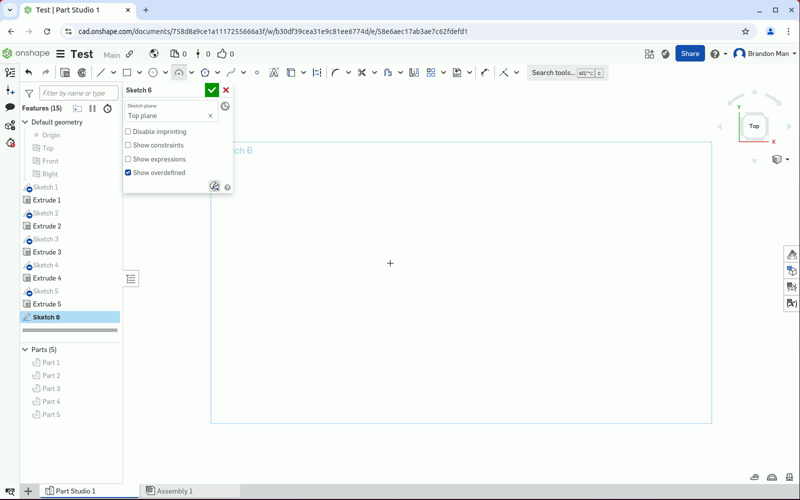
key_up(shift)
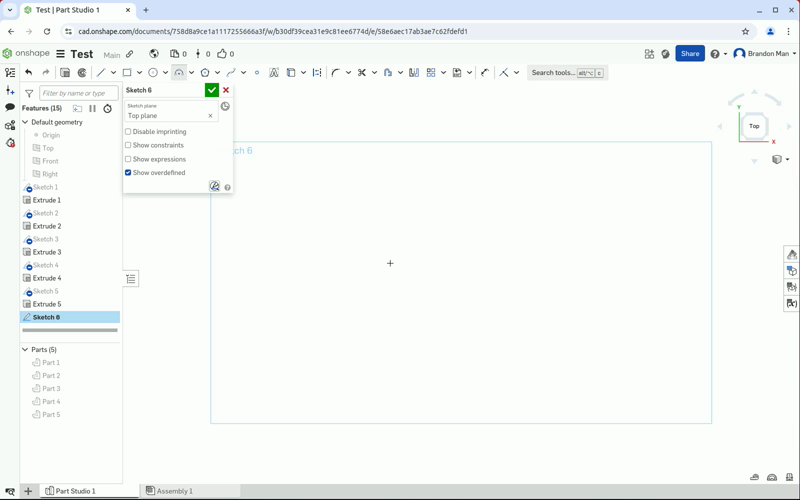
key_down(shift)
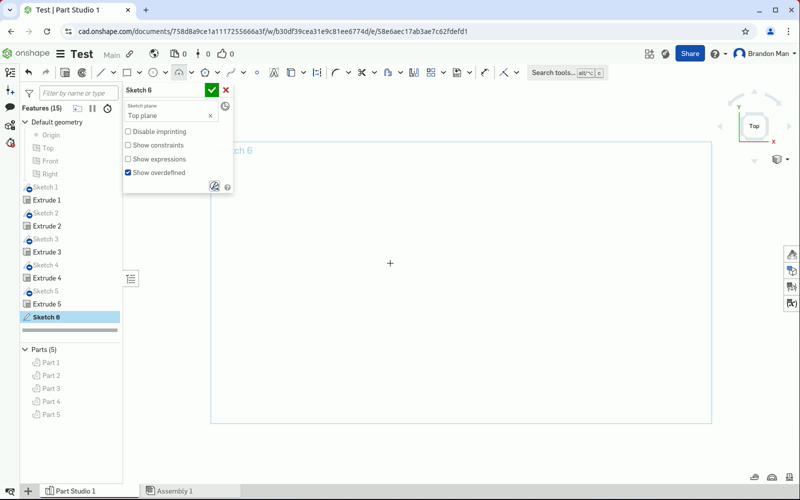
mouse_move(393, 266)
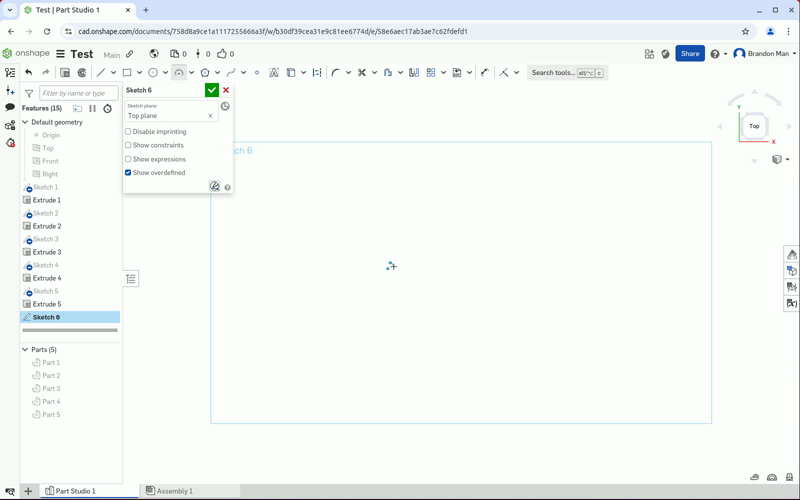
scroll(6)
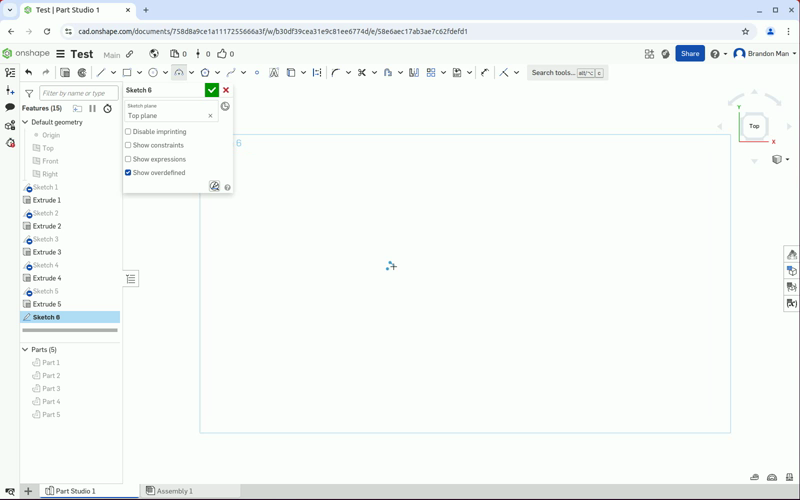
scroll(6)
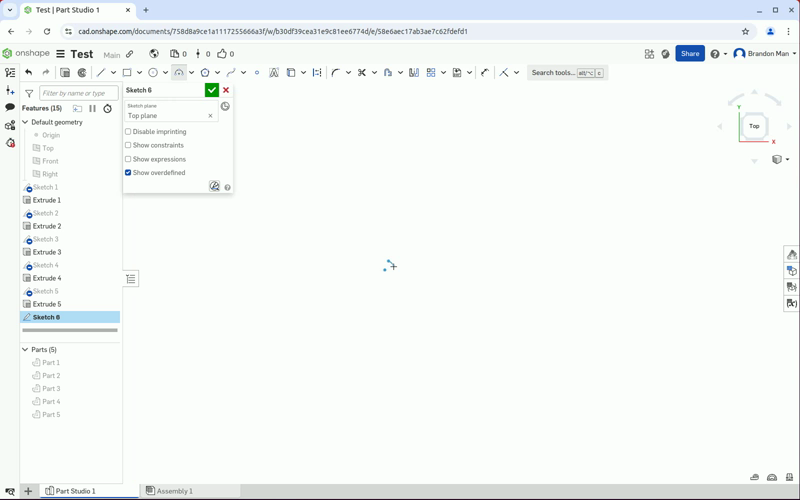
scroll(6)
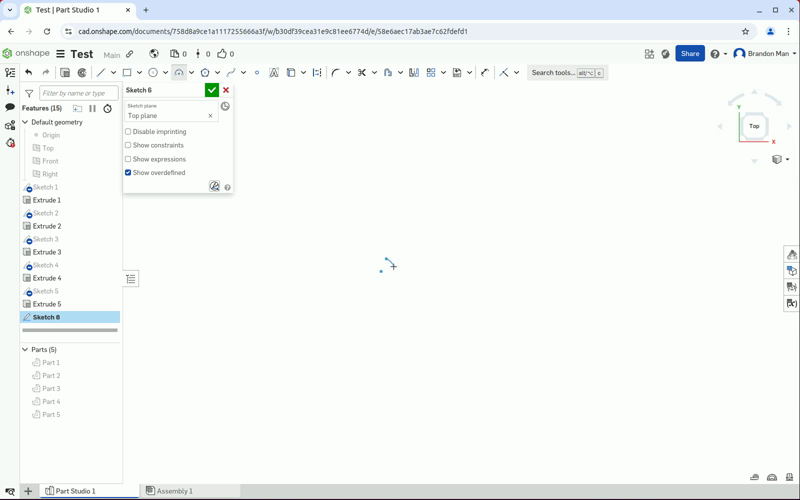
scroll(6)
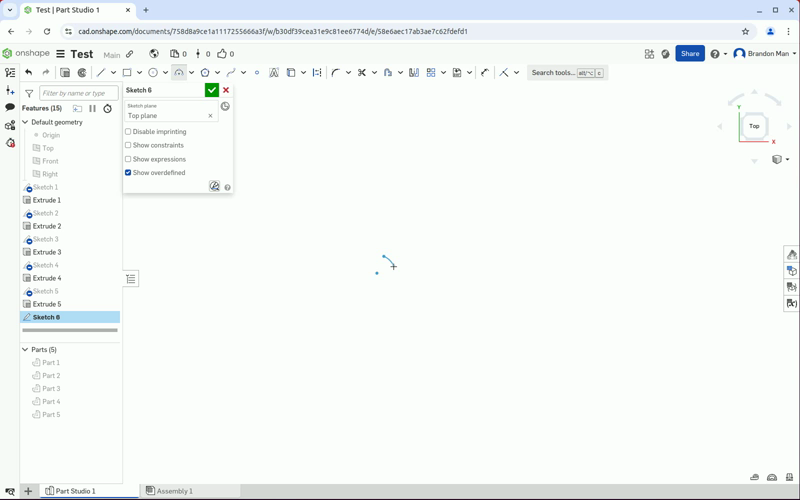
scroll(6)
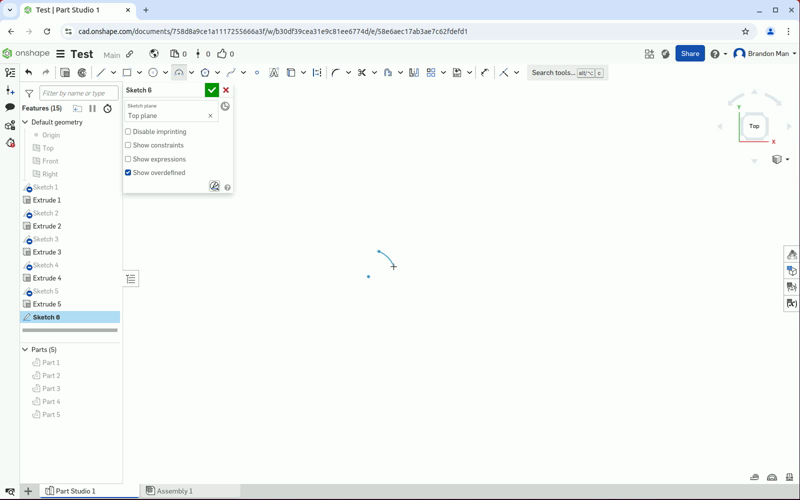
scroll(6)
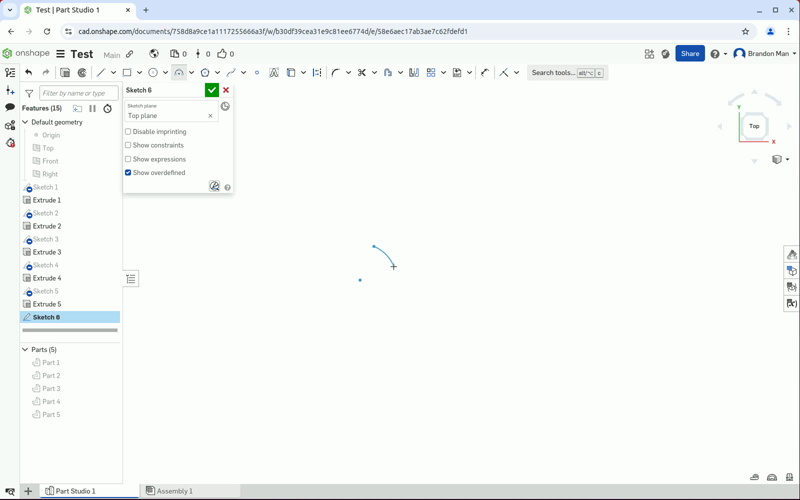
scroll(6)
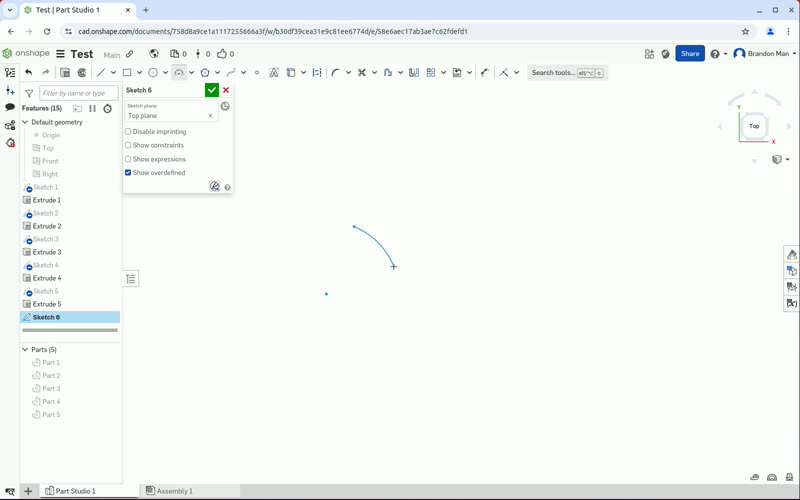
click(393, 266)
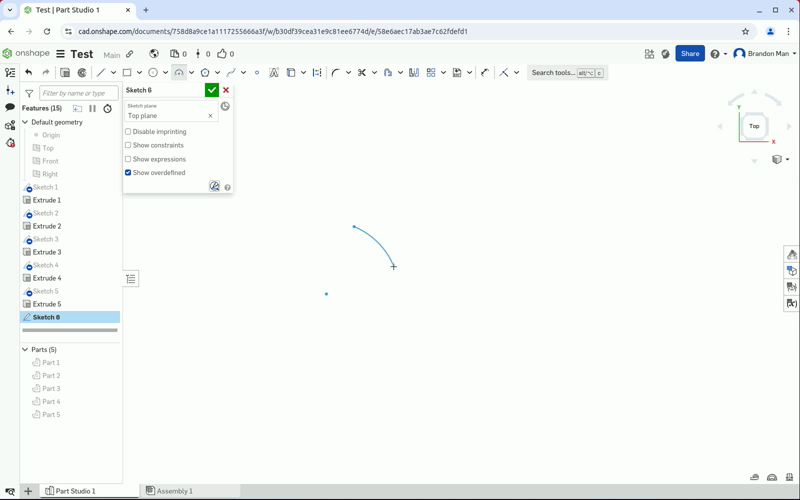
scroll(-6)
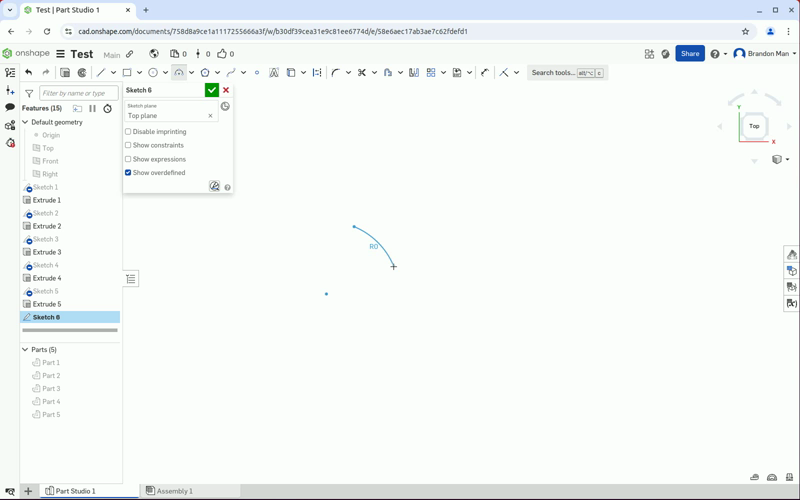
scroll(-6)
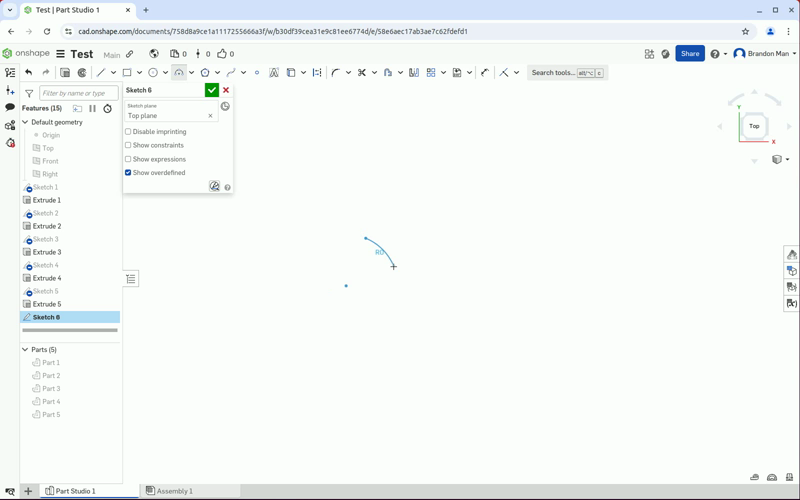
scroll(-6)
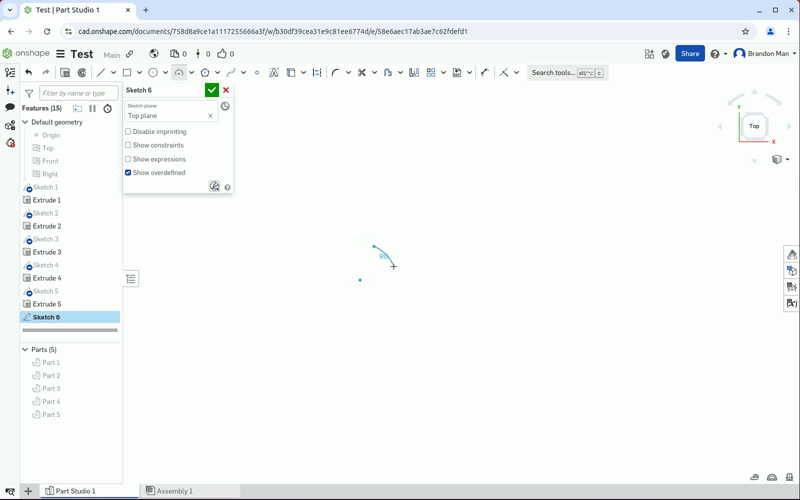
scroll(-6)
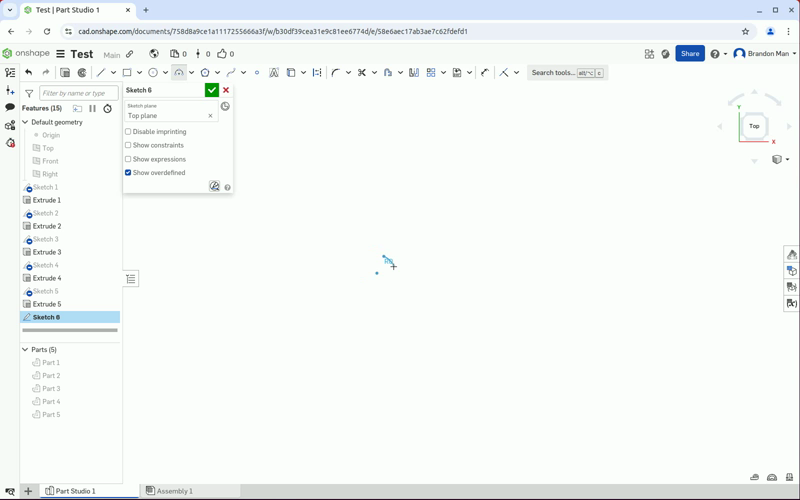
scroll(-6)
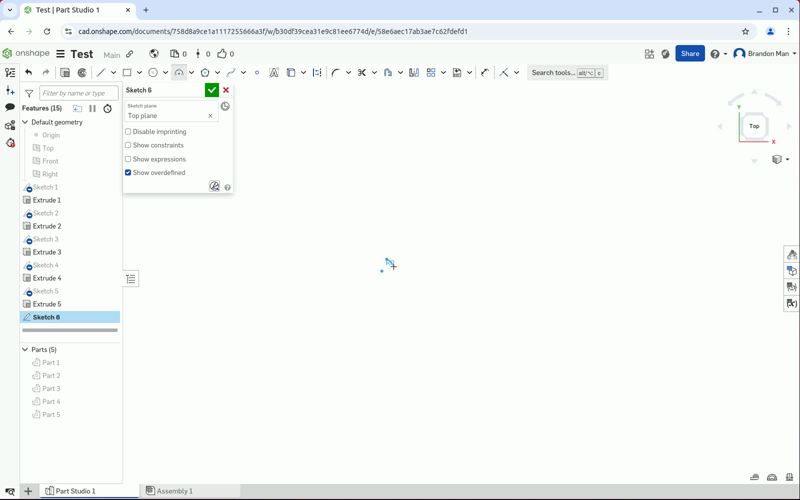
scroll(-6)
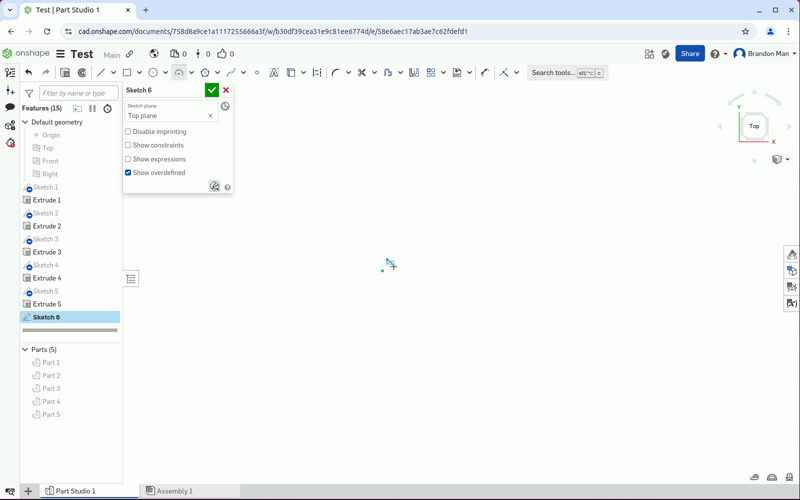
scroll(-6)
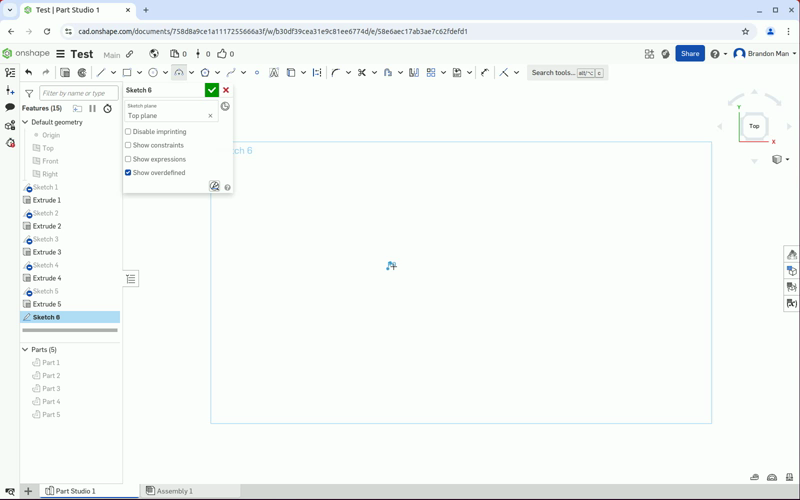
mouse_move(392, 263)
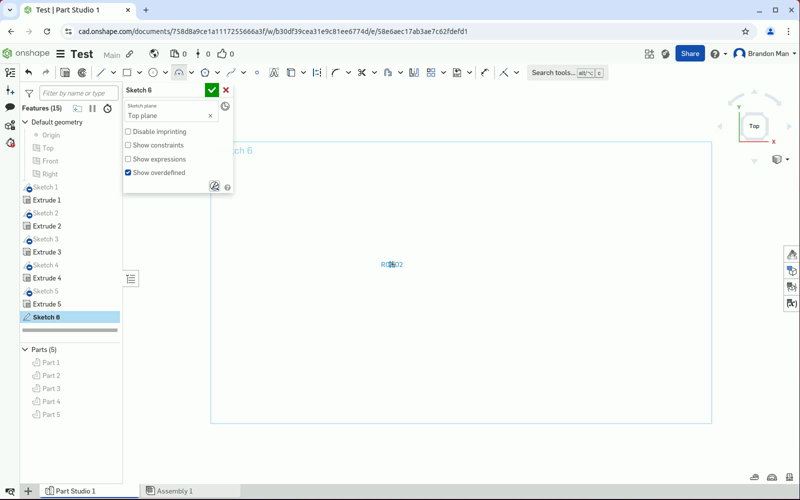
scroll(6)
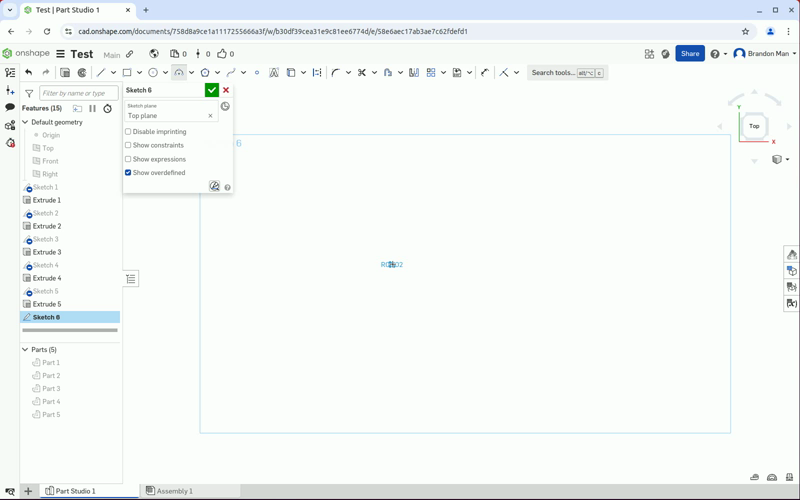
scroll(6)
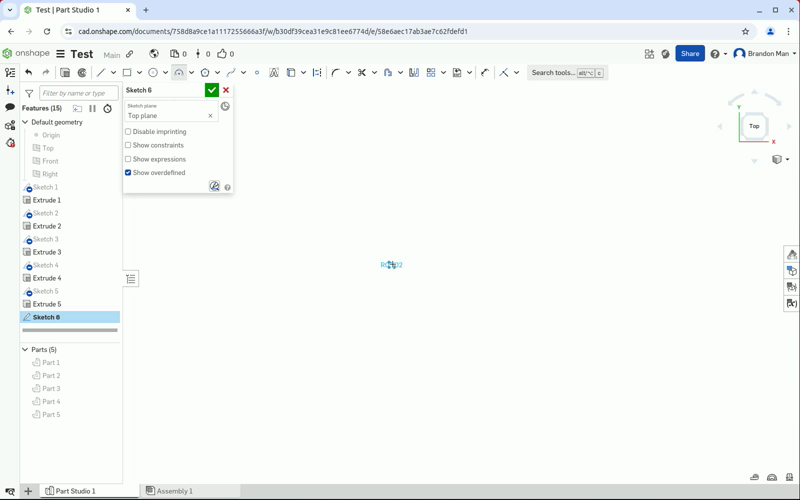
scroll(6)
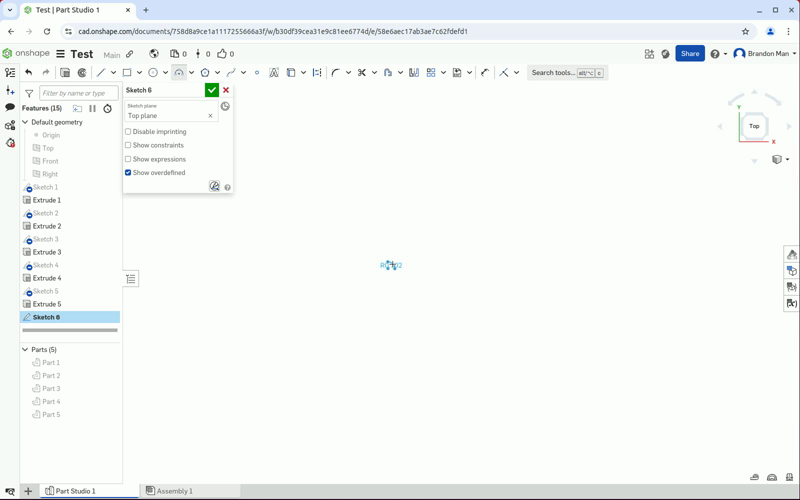
scroll(6)
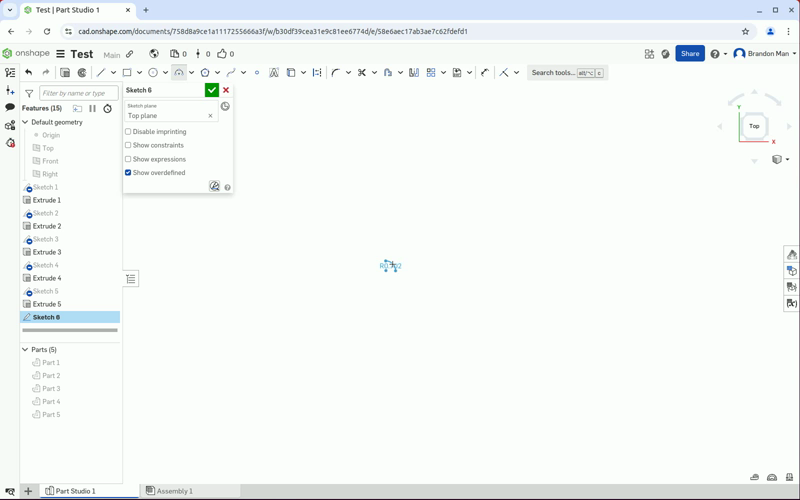
scroll(6)
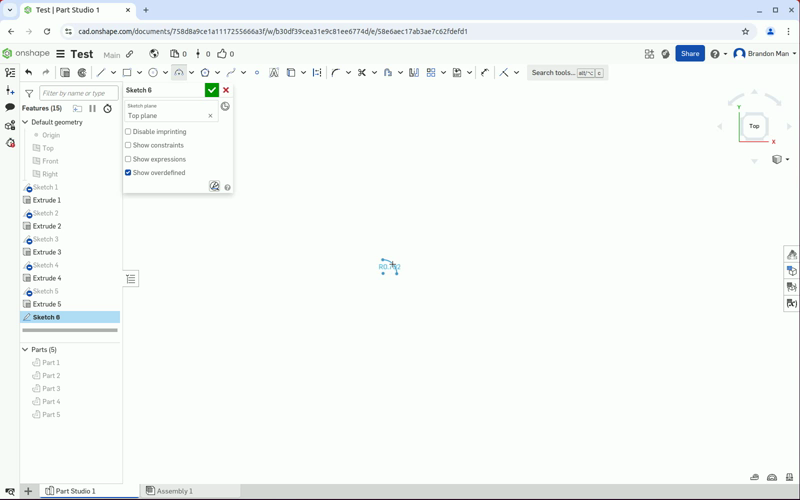
scroll(6)
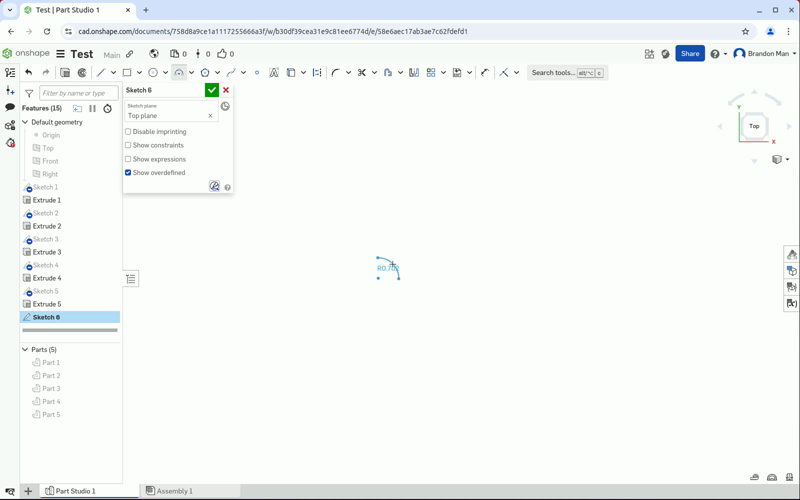
scroll(6)
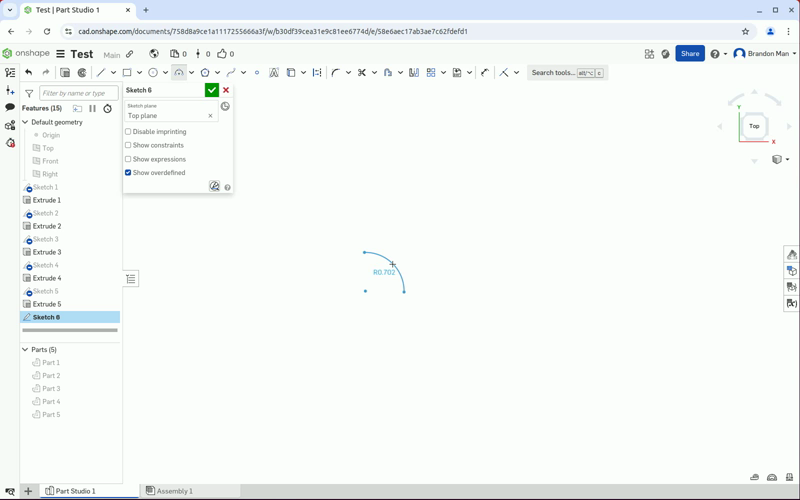
click(392, 263)
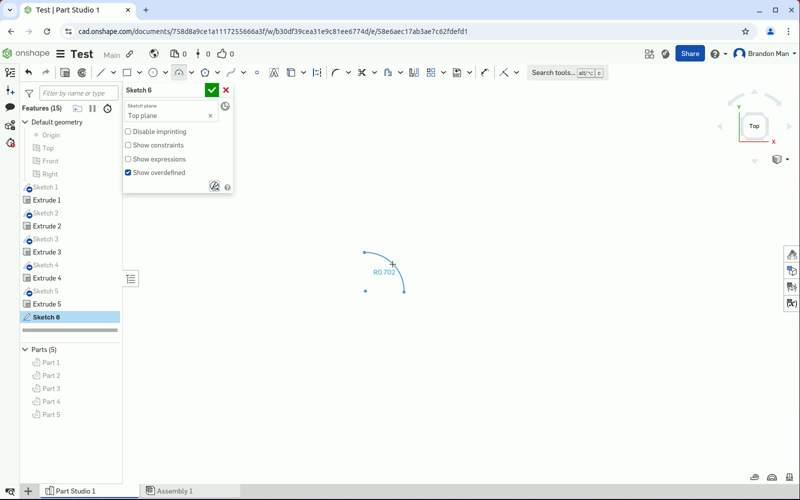
scroll(-6)
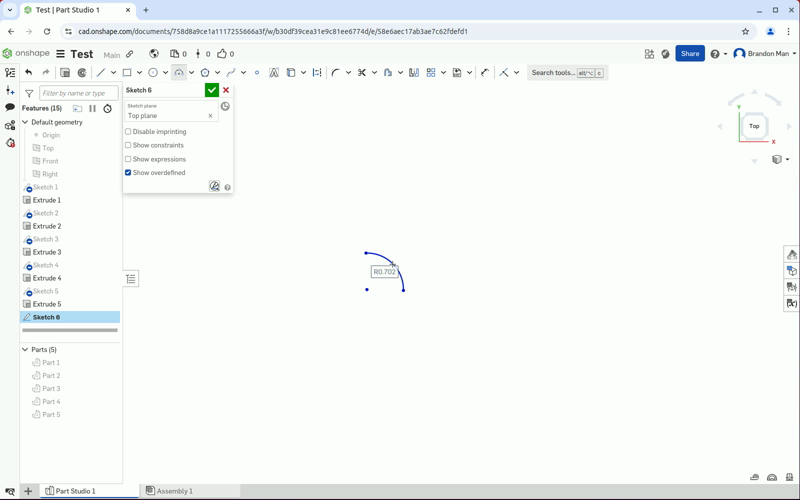
scroll(-6)
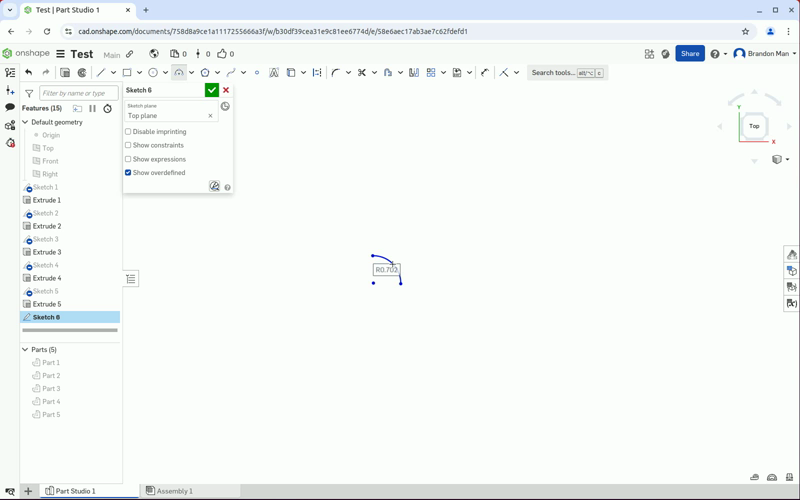
scroll(-6)
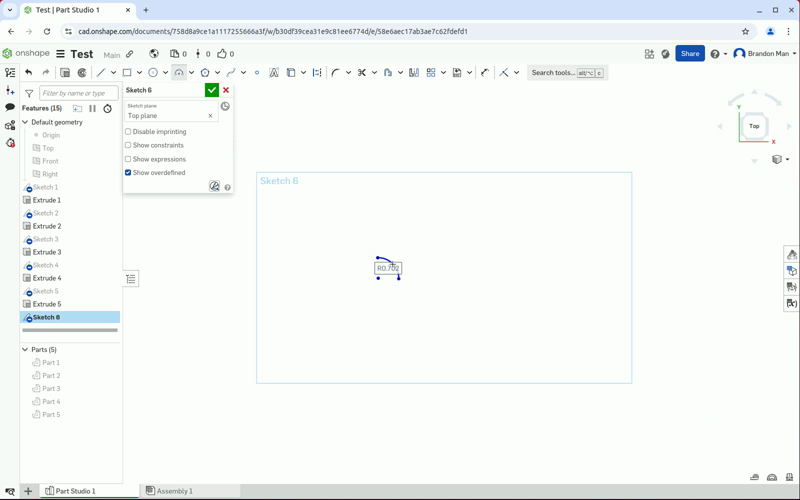
scroll(-6)
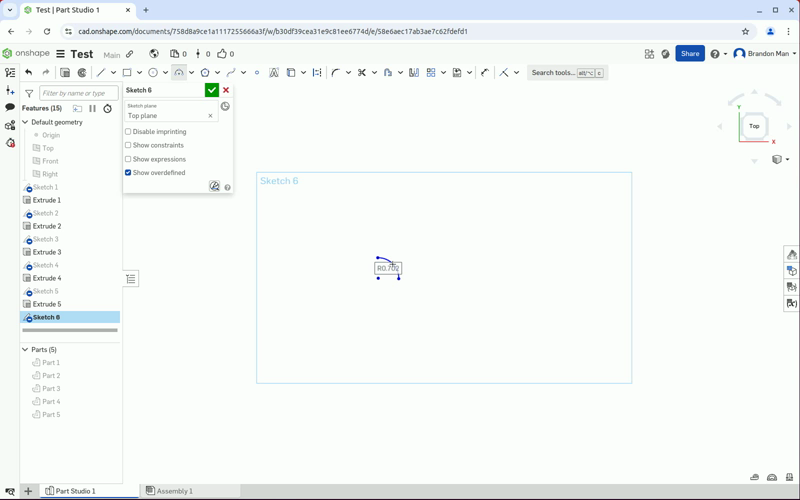
scroll(-6)
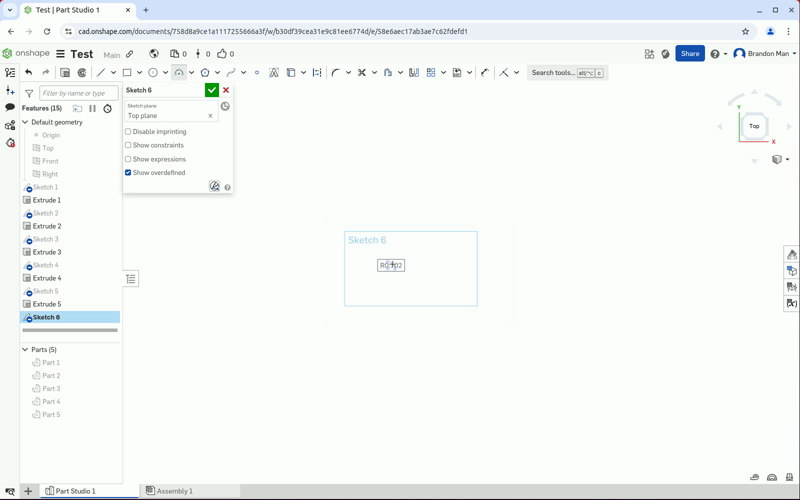
scroll(-6)
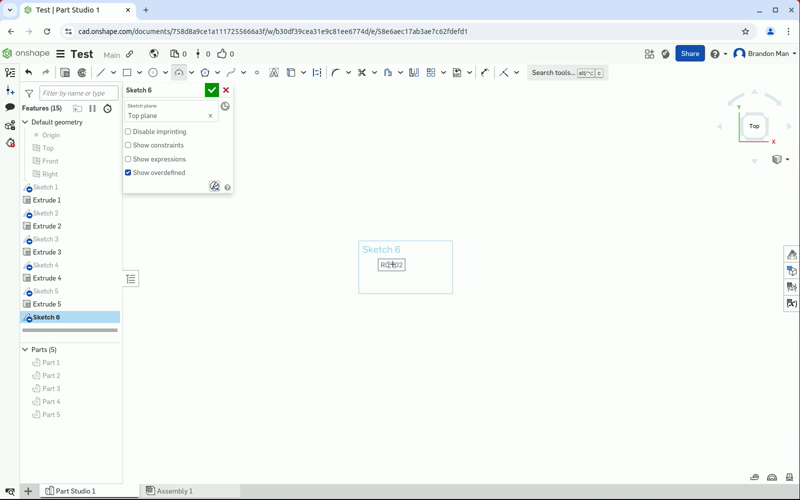
scroll(-6)
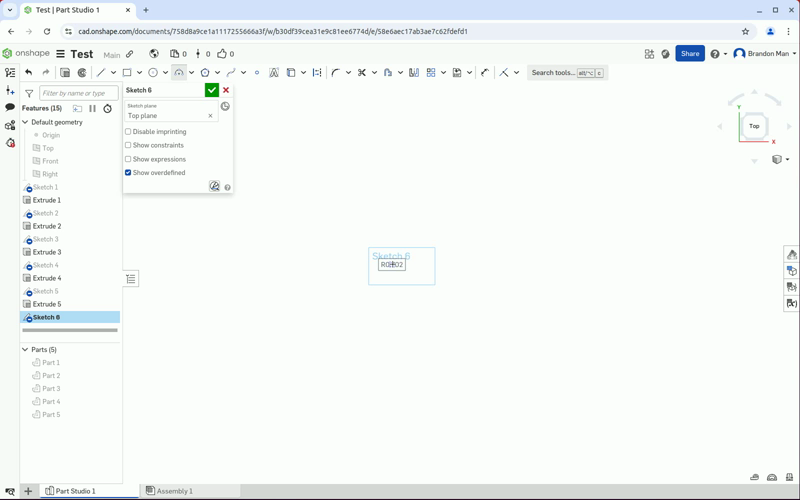
key_up(shift)
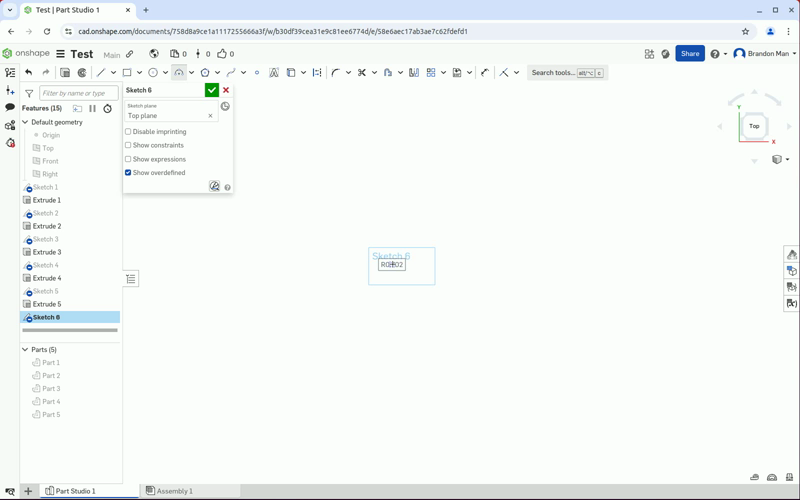
key(esc)
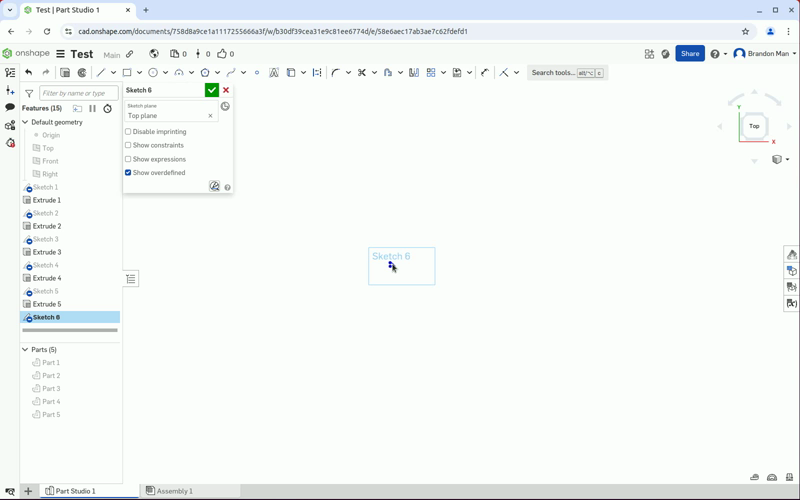
key(l)
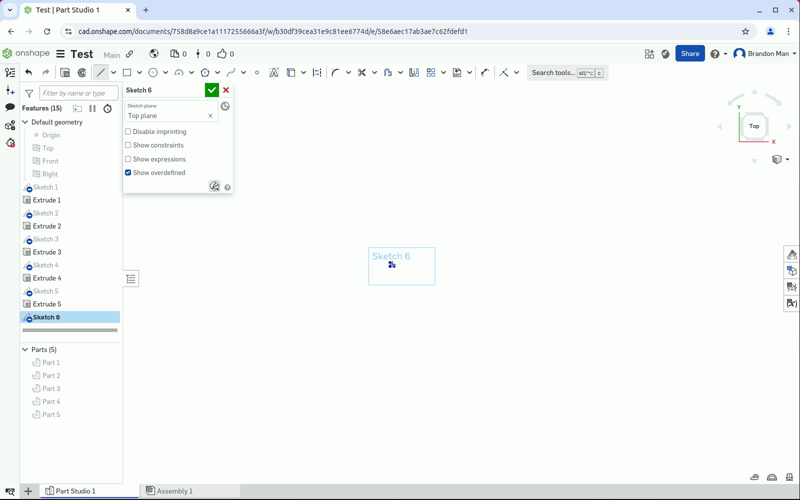
mouse_move(393, 266)
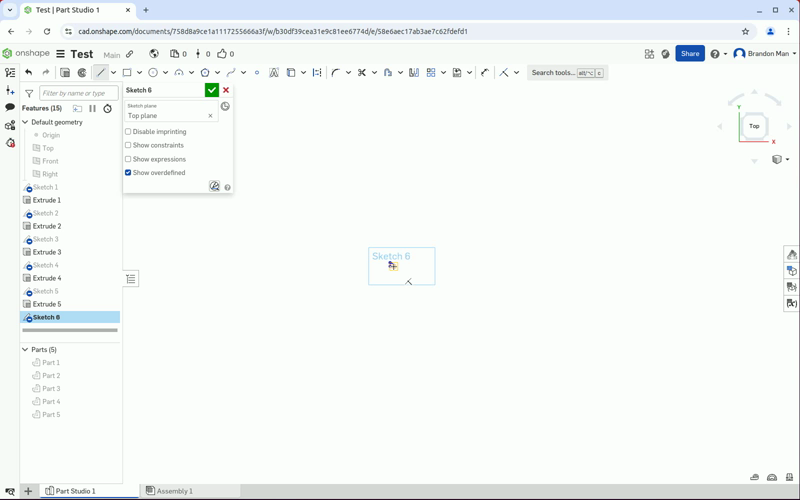
scroll(6)
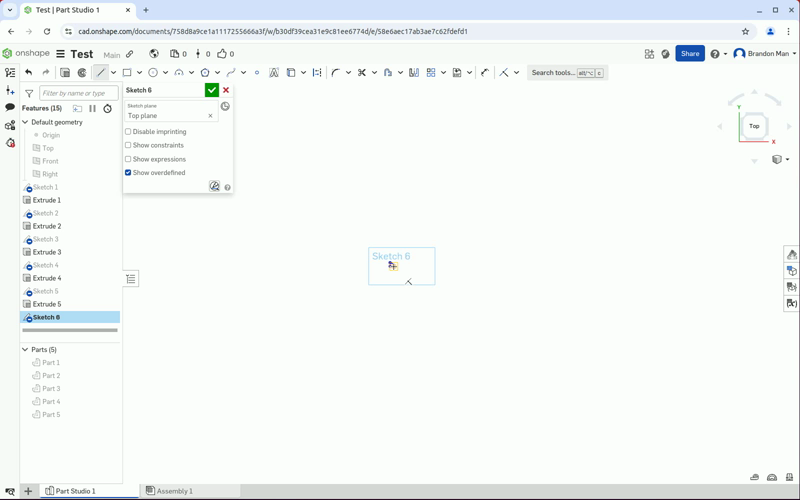
scroll(6)
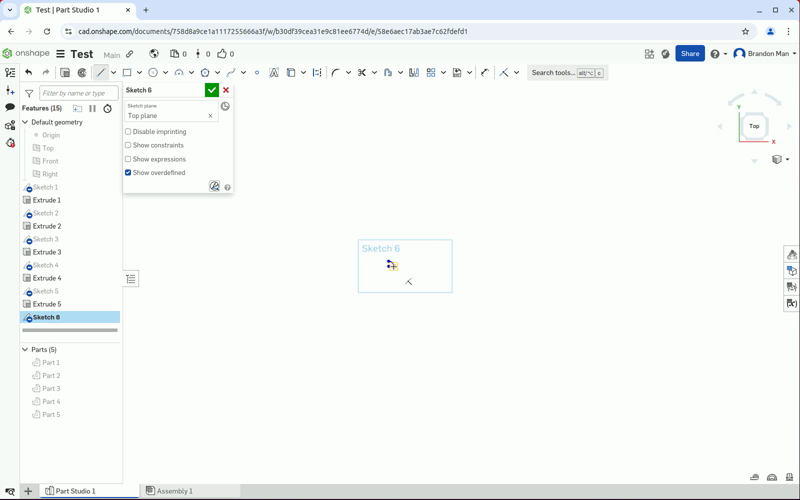
scroll(6)
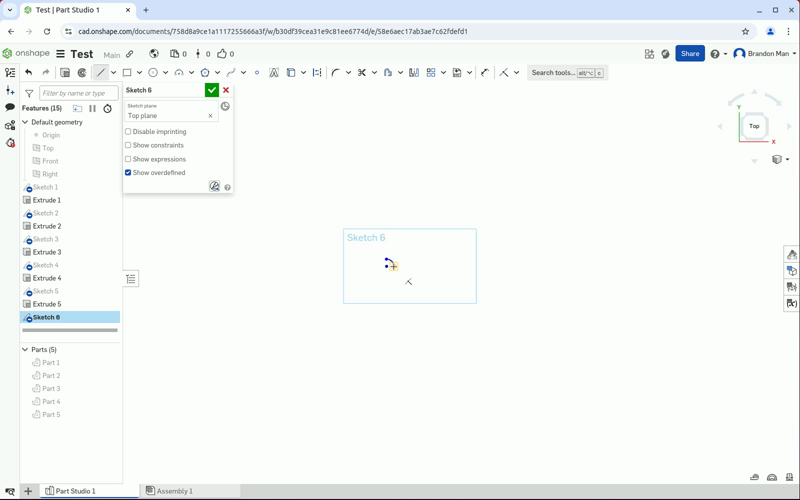
scroll(6)
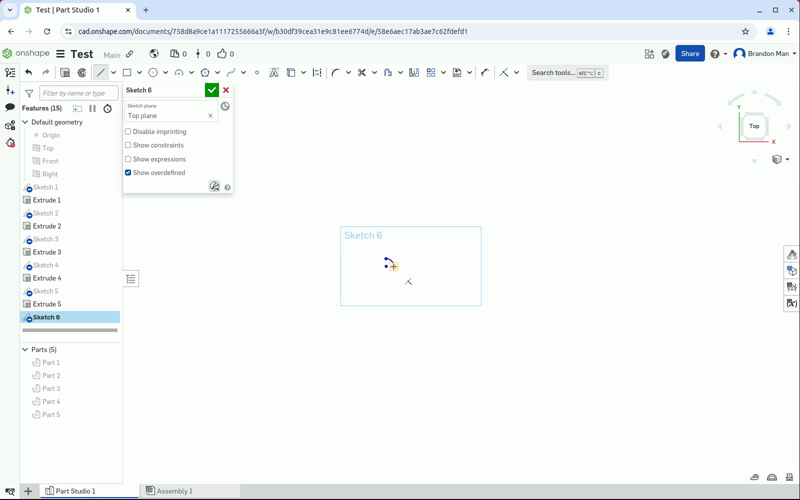
scroll(6)
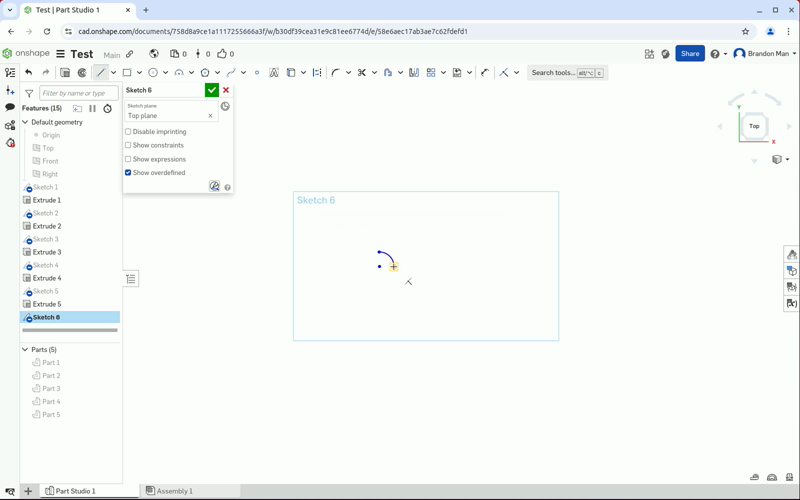
scroll(6)
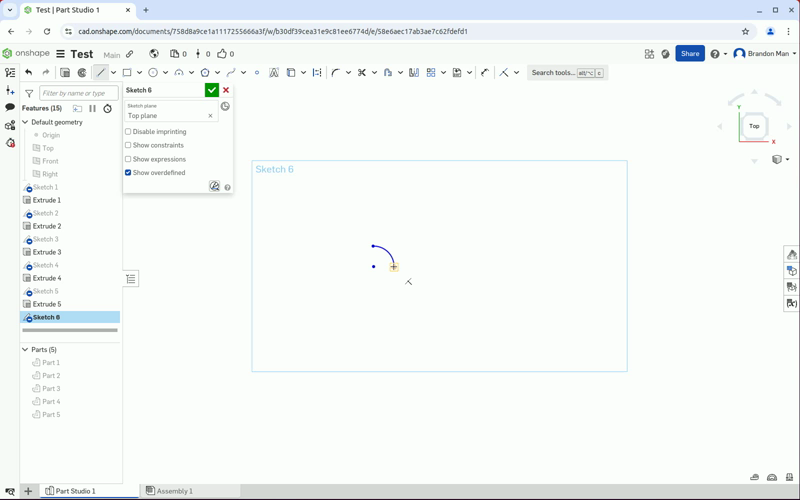
scroll(6)
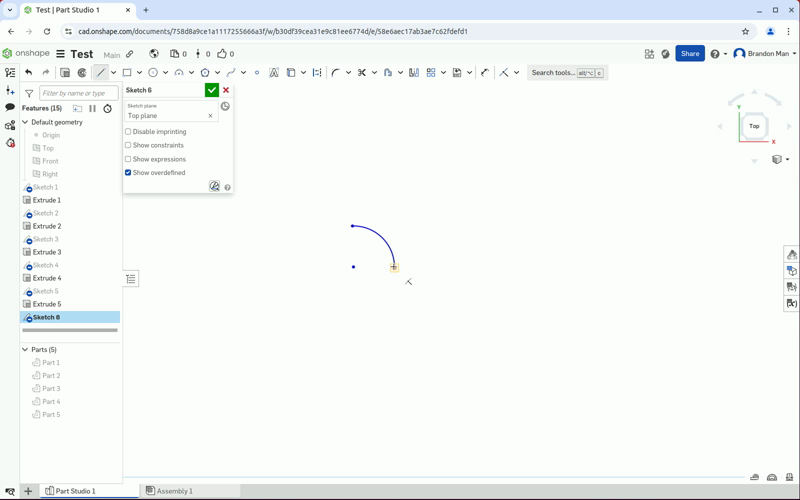
click(393, 266)
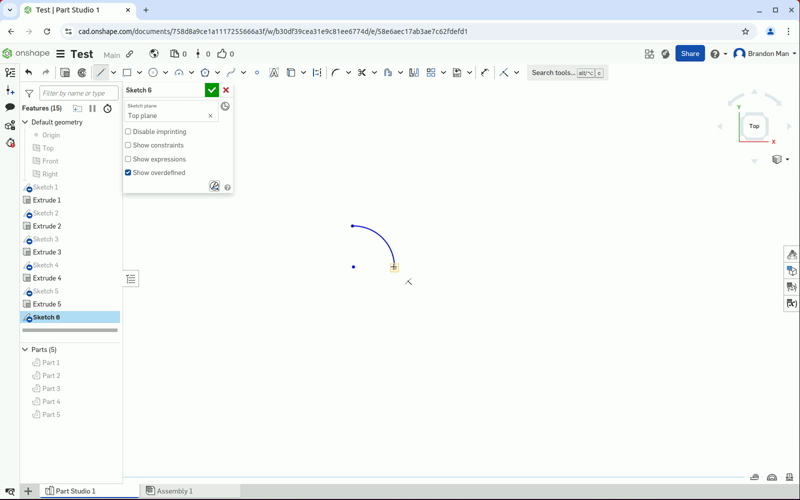
scroll(-6)
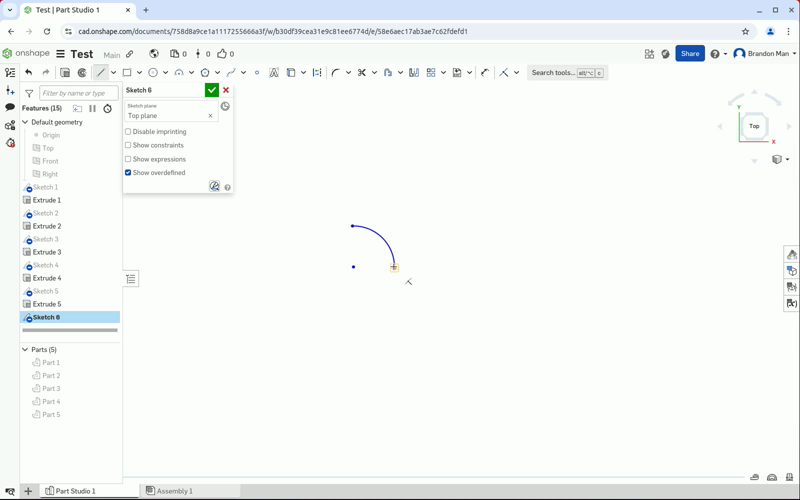
scroll(-6)
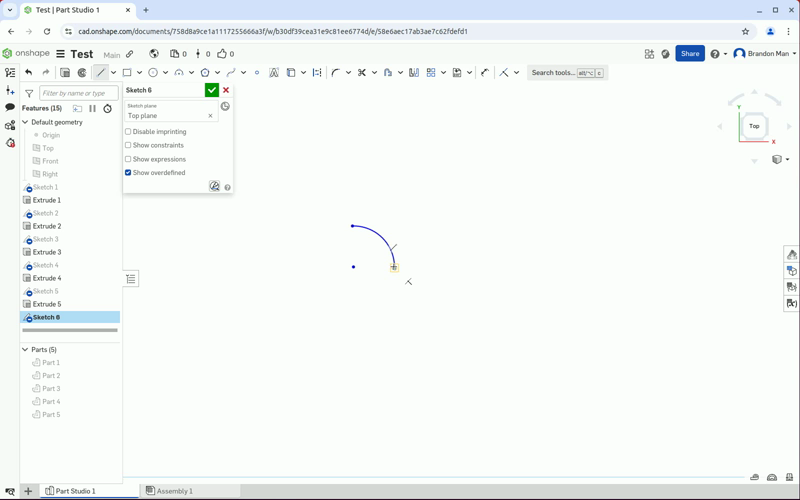
scroll(-6)
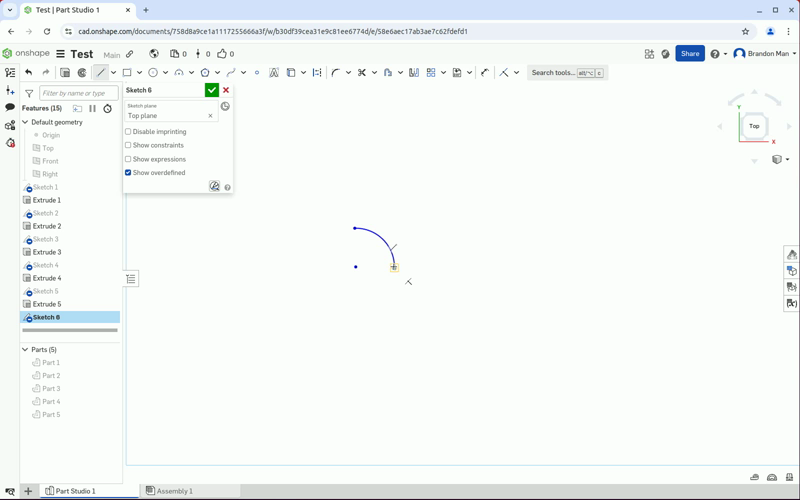
scroll(-6)
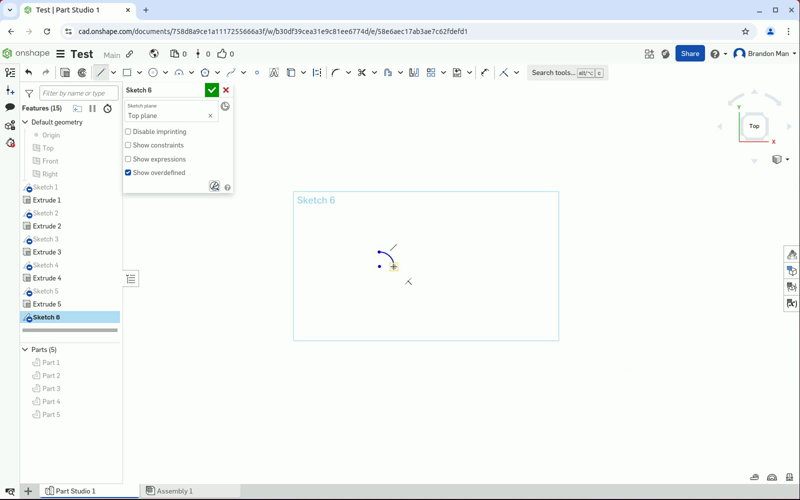
scroll(-6)
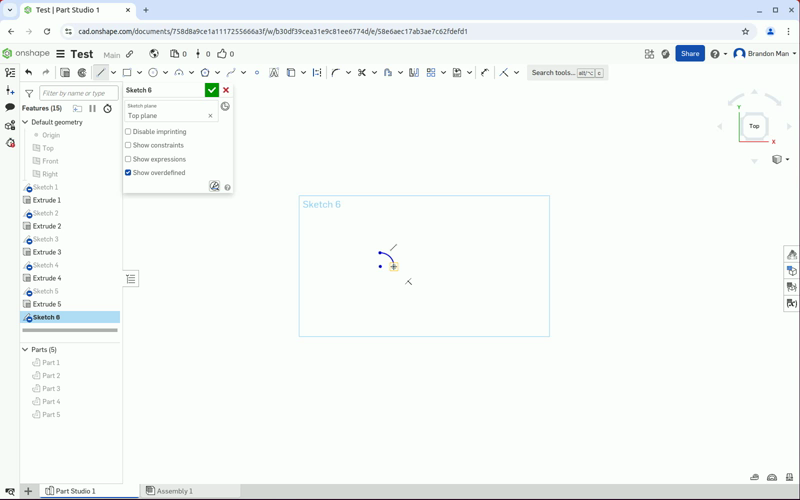
scroll(-6)
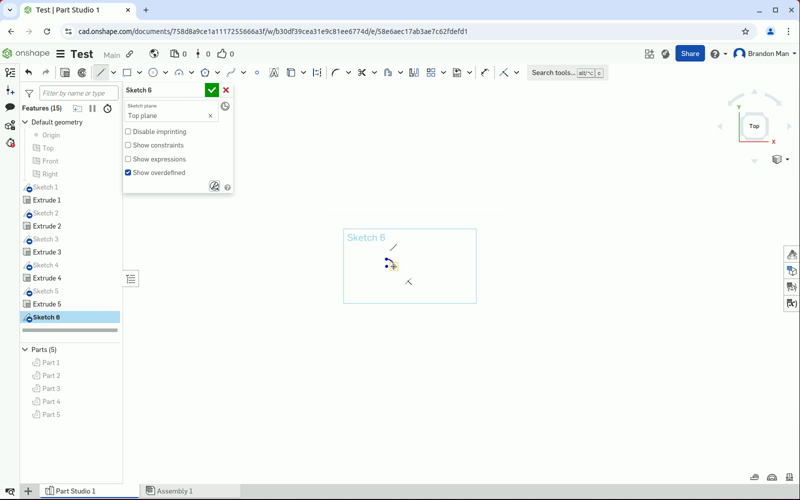
scroll(-6)
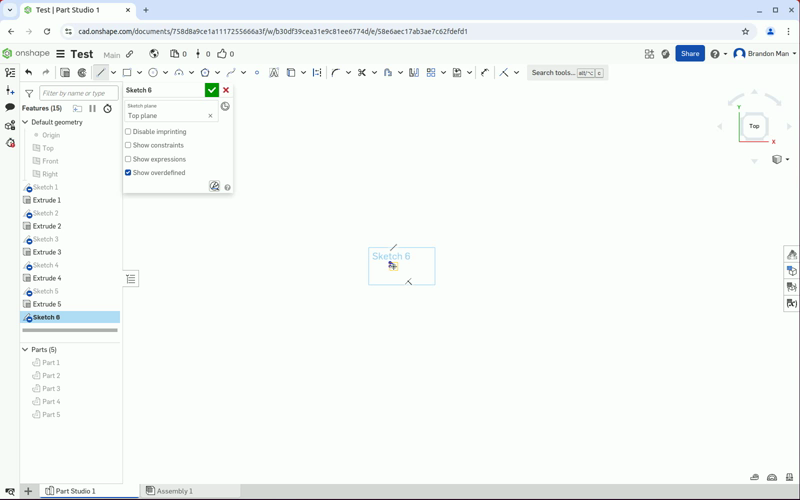
key_down(shift)
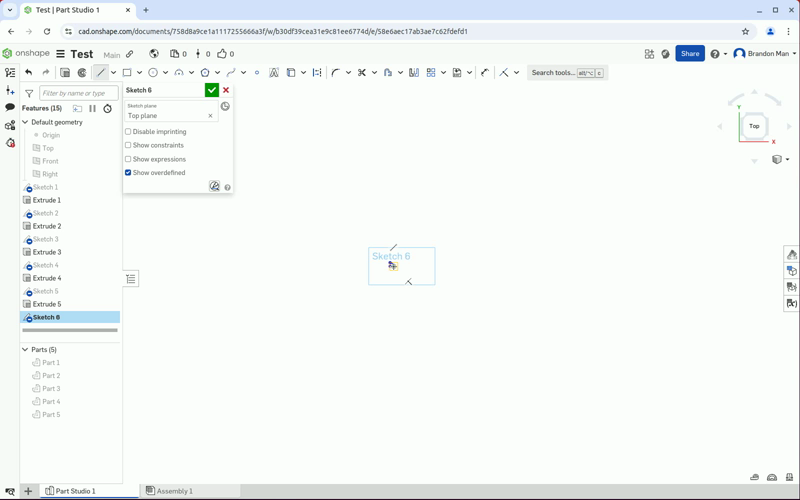
mouse_move(423, 266)
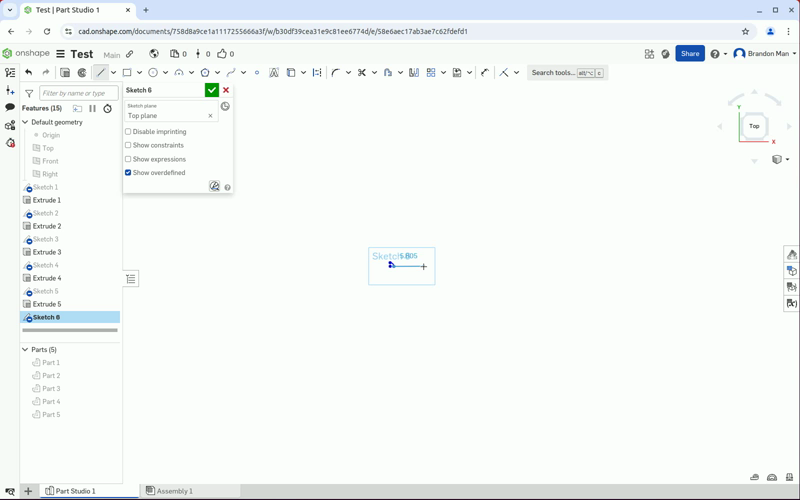
mouse_move(405, 266)
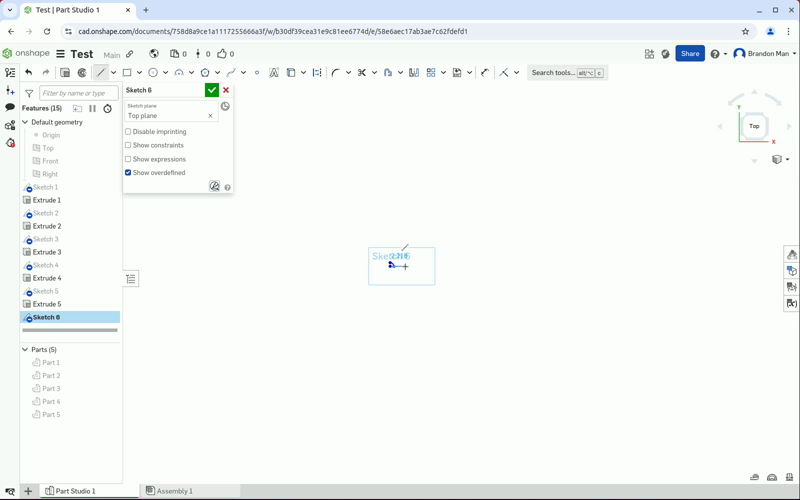
click(405, 266)
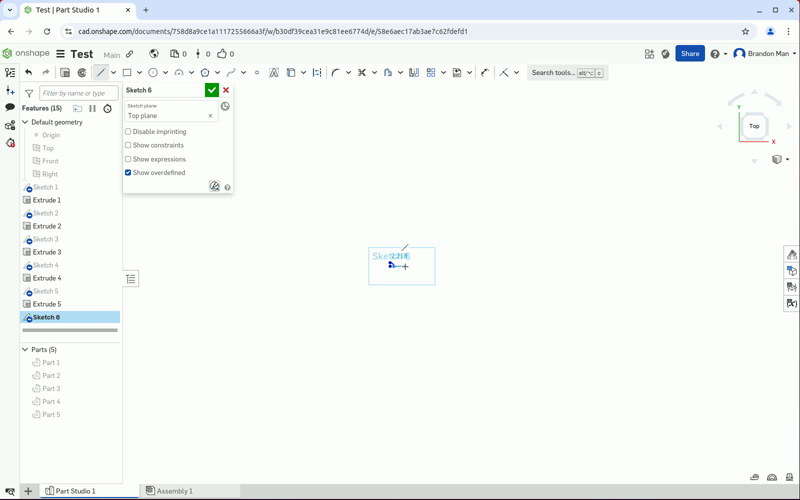
key_up(shift)
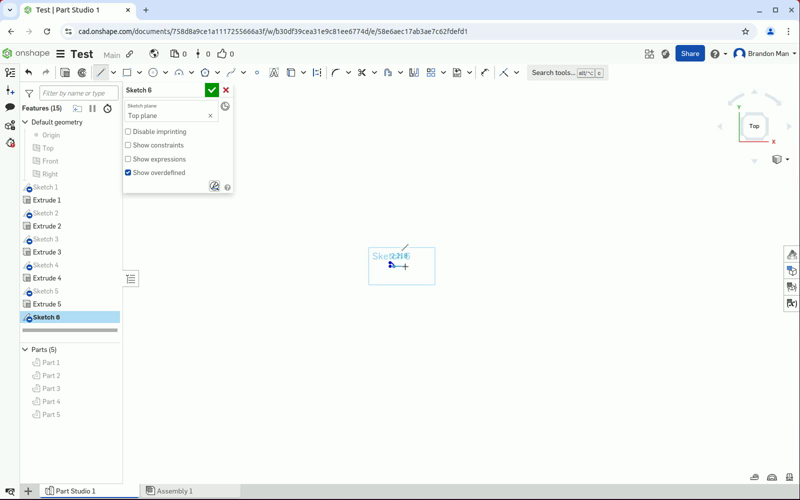
key_down(shift)
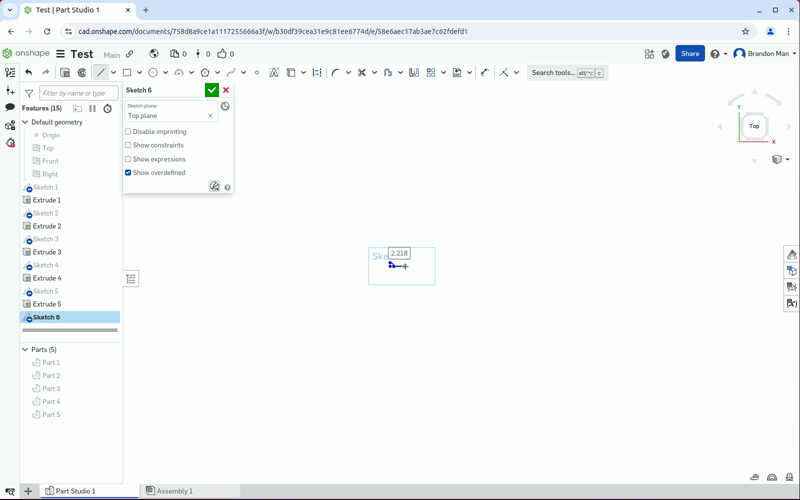
mouse_move(435, 266)
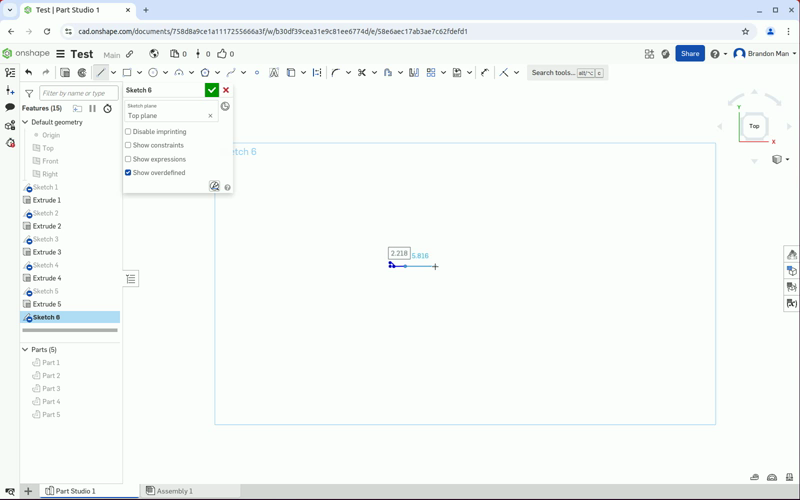
mouse_move(405, 257)
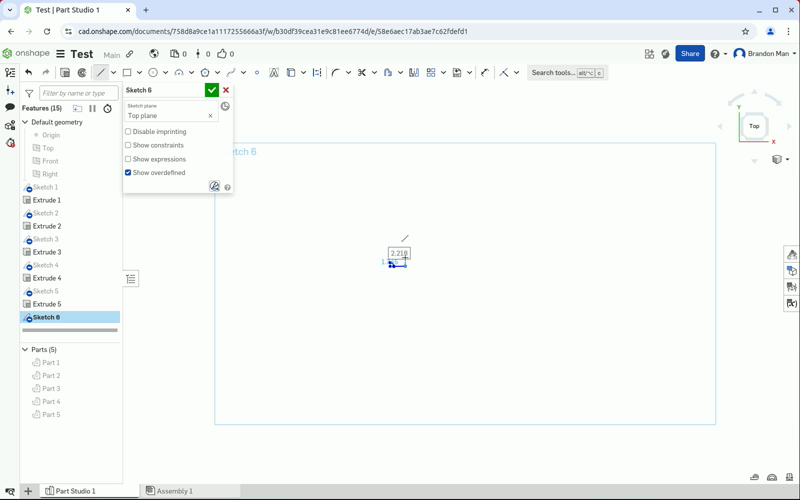
click(405, 257)
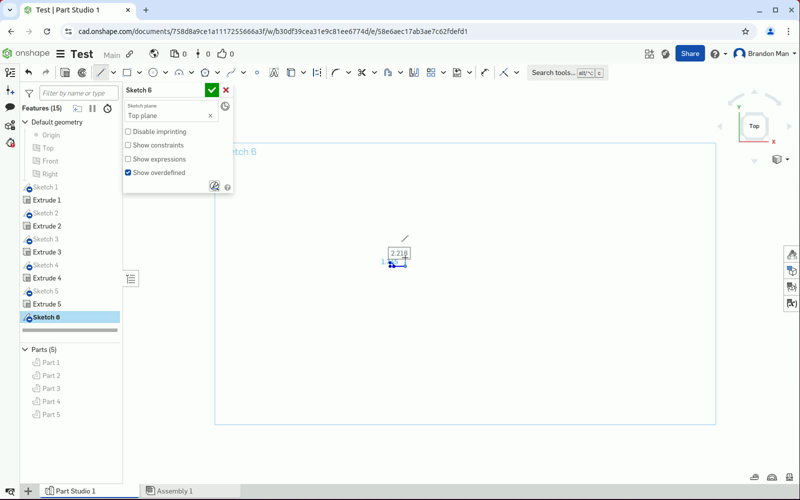
key_up(shift)
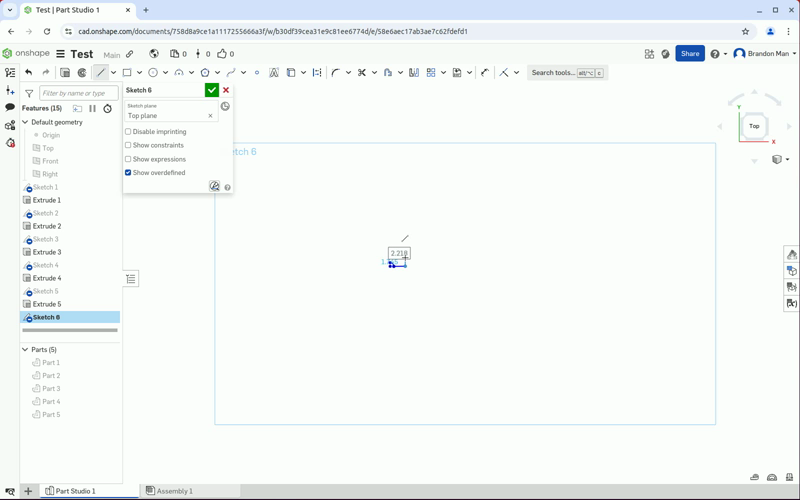
key_down(shift)
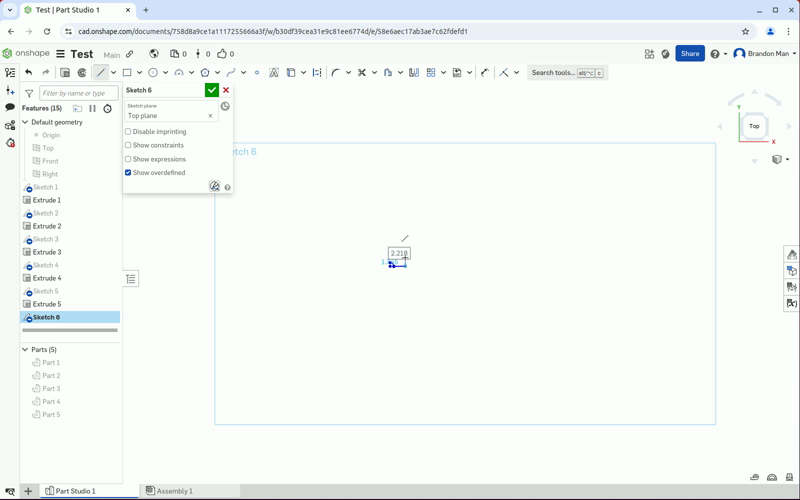
mouse_move(435, 257)
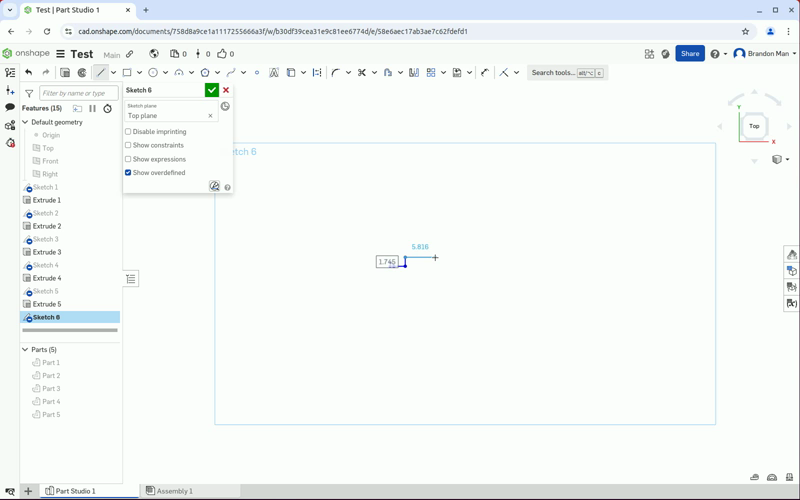
mouse_move(405, 247)
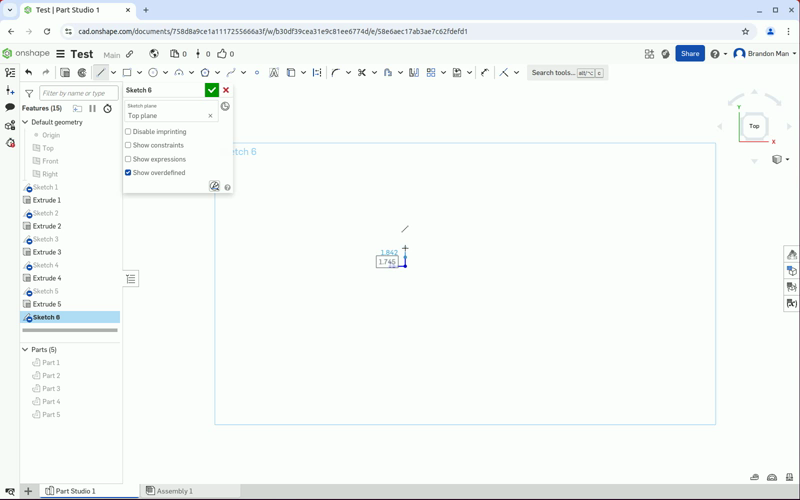
click(405, 247)
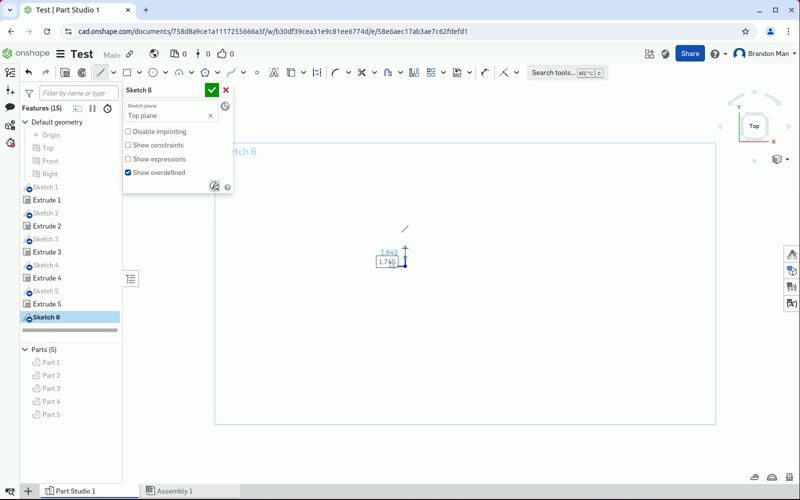
key_up(shift)
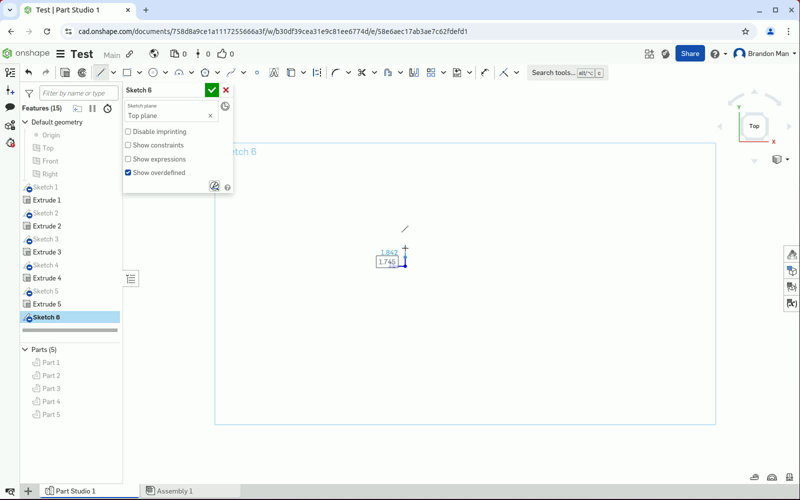
key_down(shift)
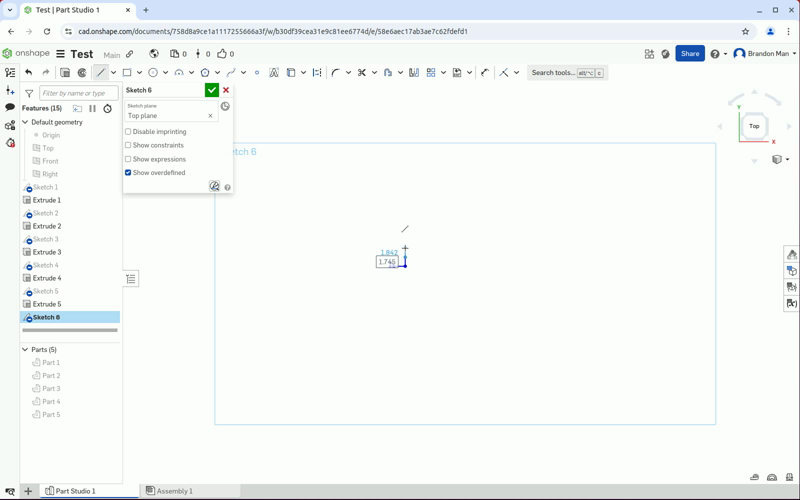
mouse_move(435, 247)
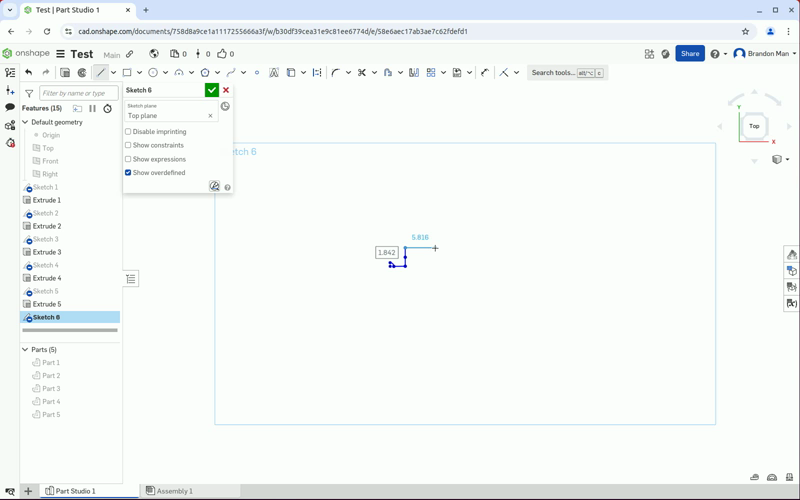
mouse_move(390, 247)
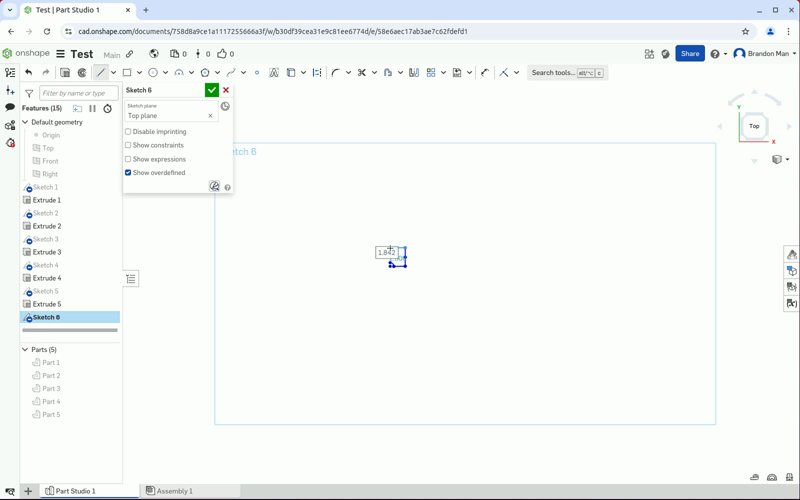
click(390, 247)
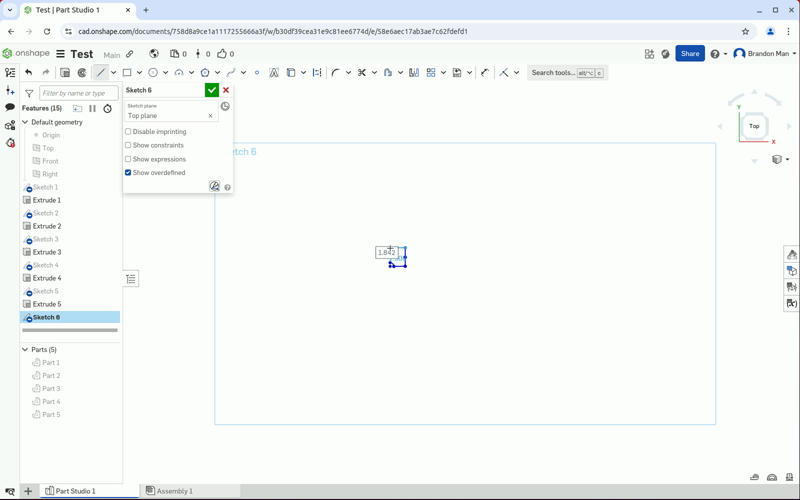
key_up(shift)
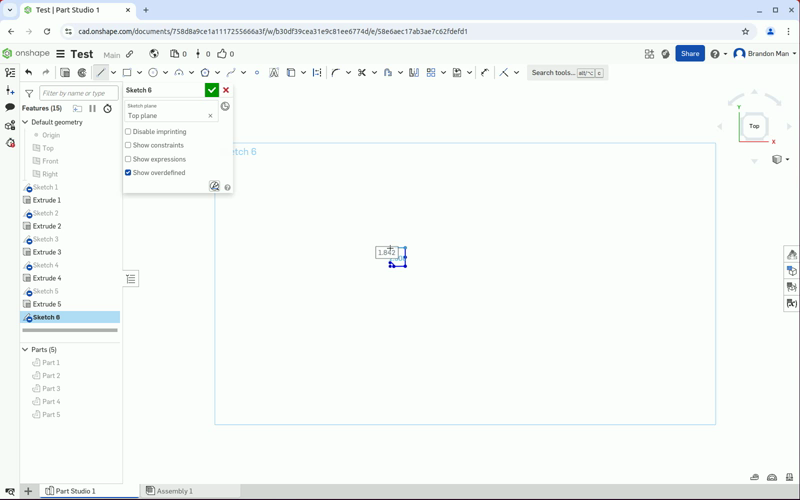
mouse_move(420, 247)
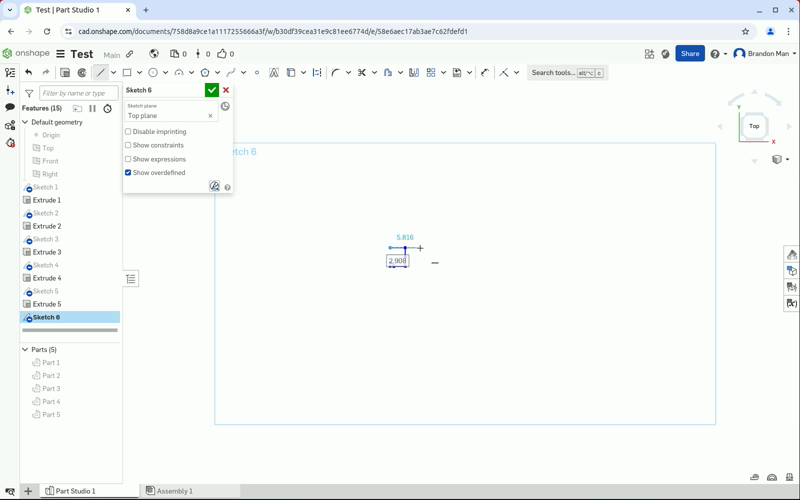
key_down(shift)
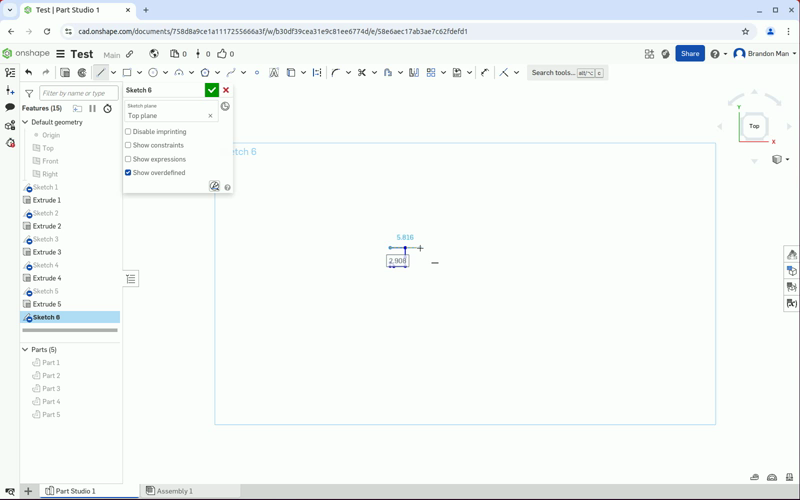
mouse_move(390, 262)
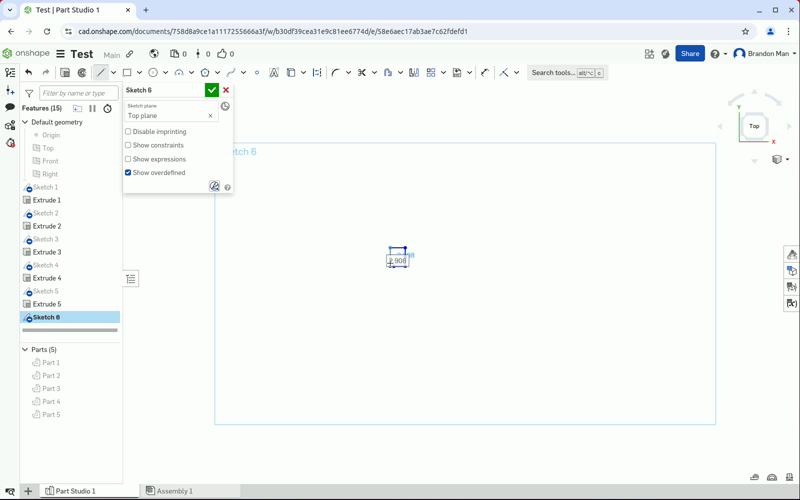
scroll(6)
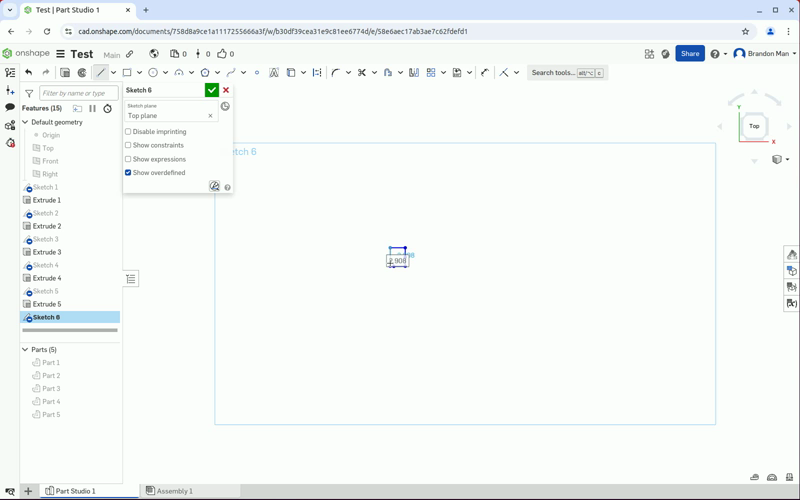
scroll(6)
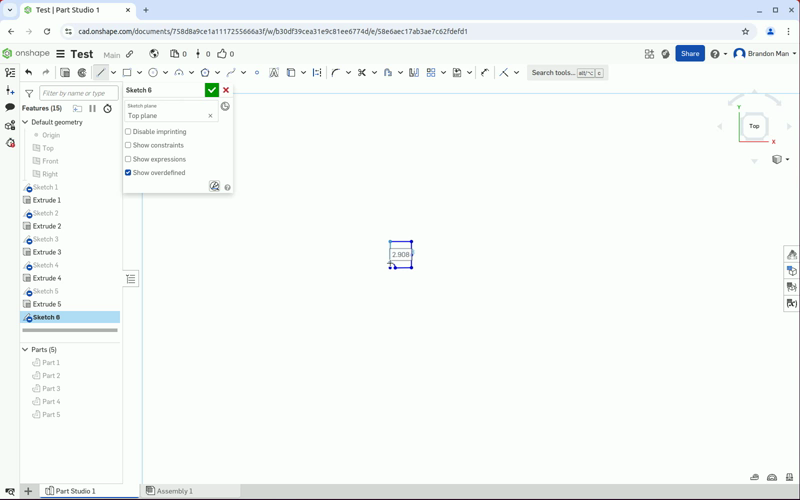
scroll(6)
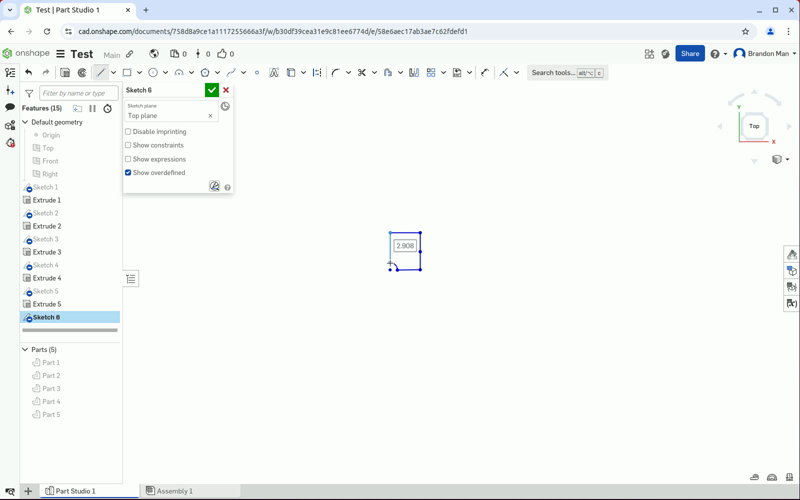
scroll(6)
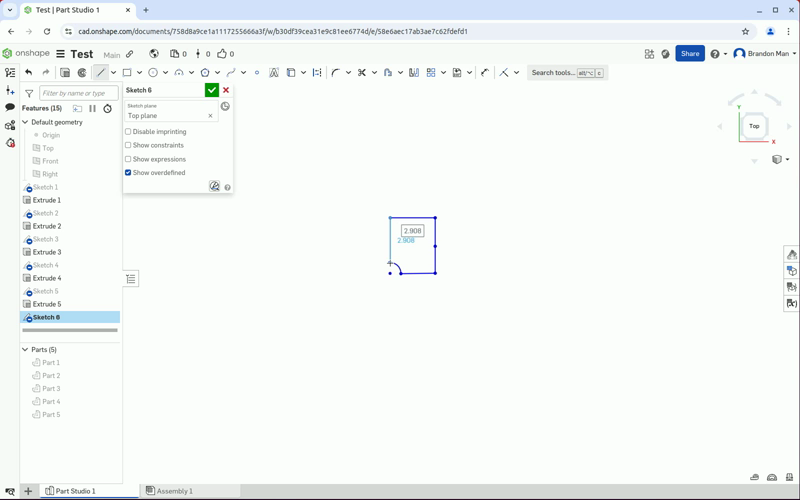
scroll(6)
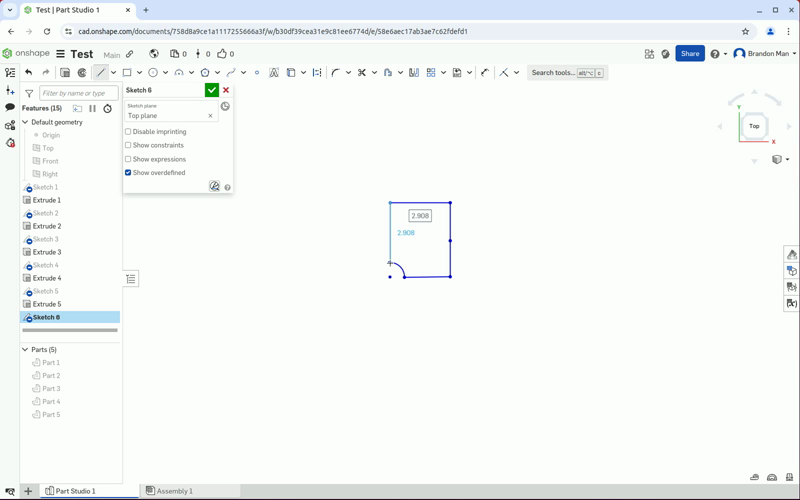
scroll(6)
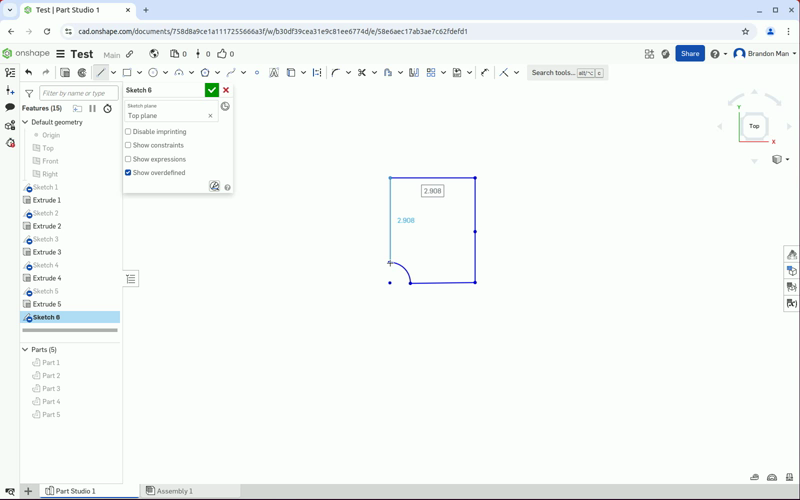
scroll(6)
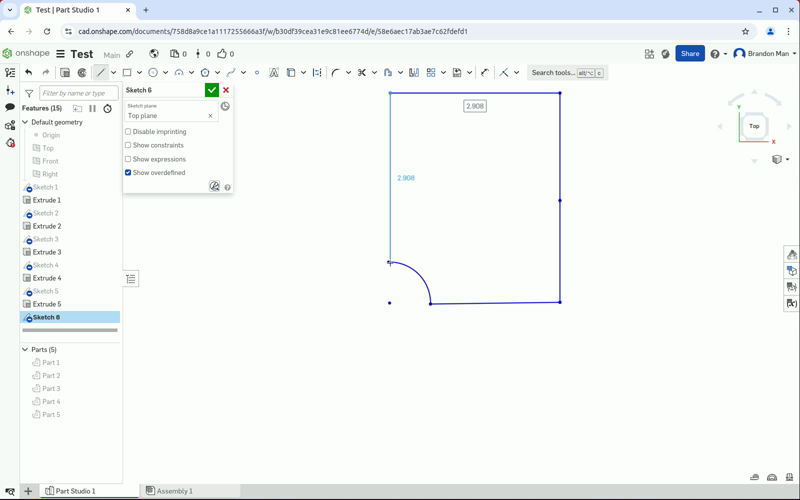
key_up(shift)
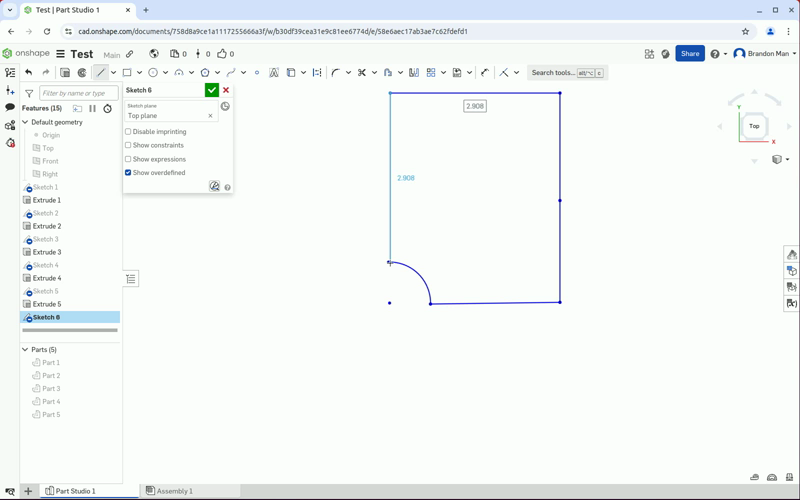
click(390, 262)
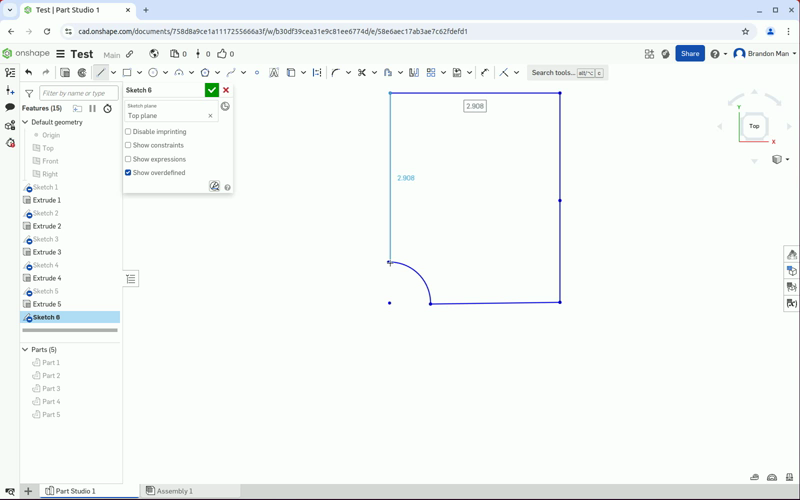
scroll(-6)
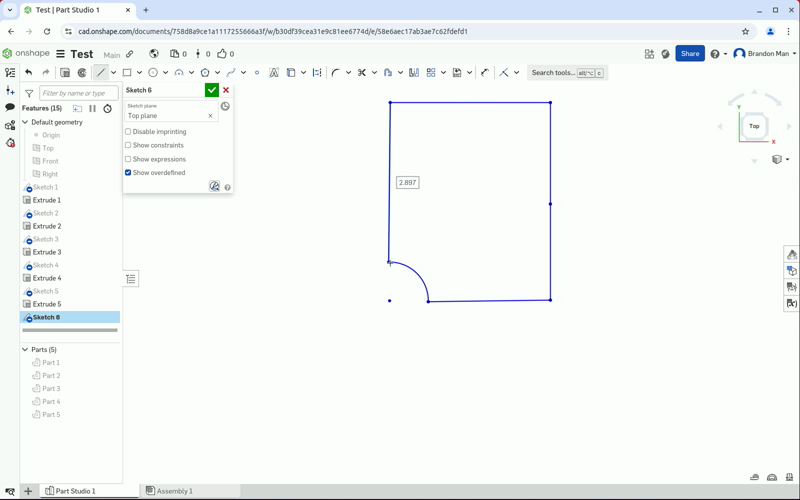
scroll(-6)
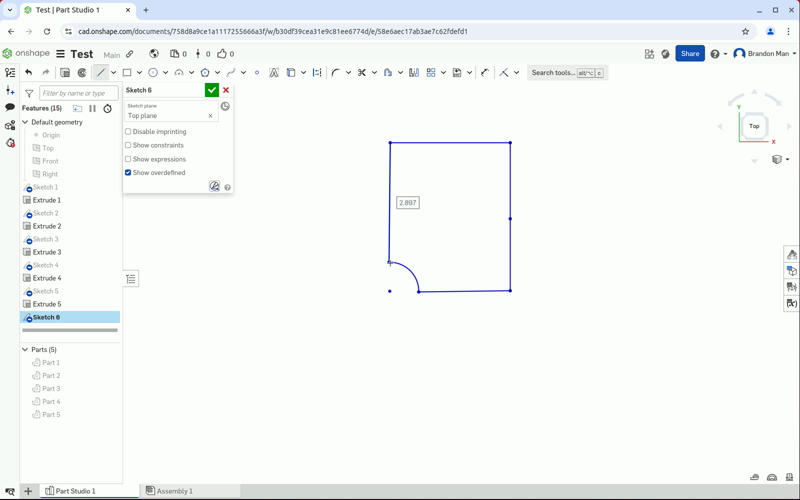
scroll(-6)
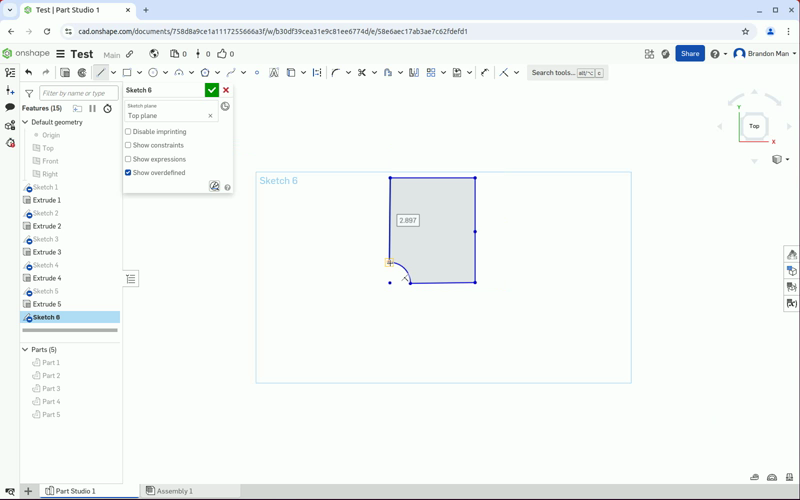
scroll(-6)
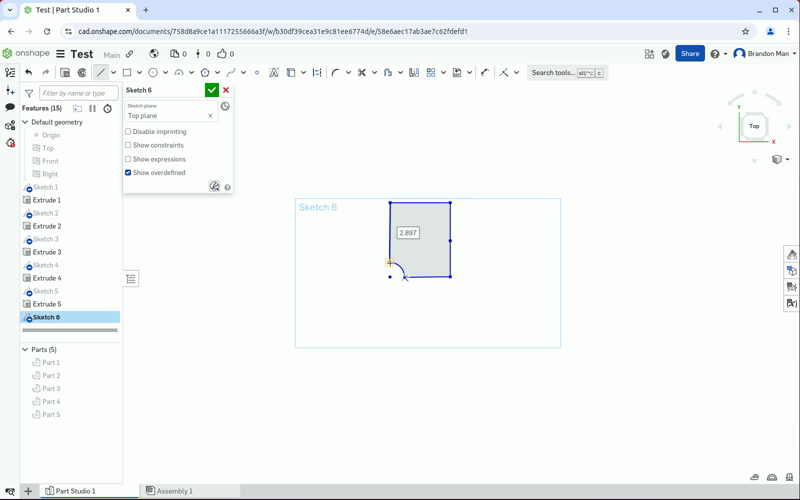
scroll(-6)
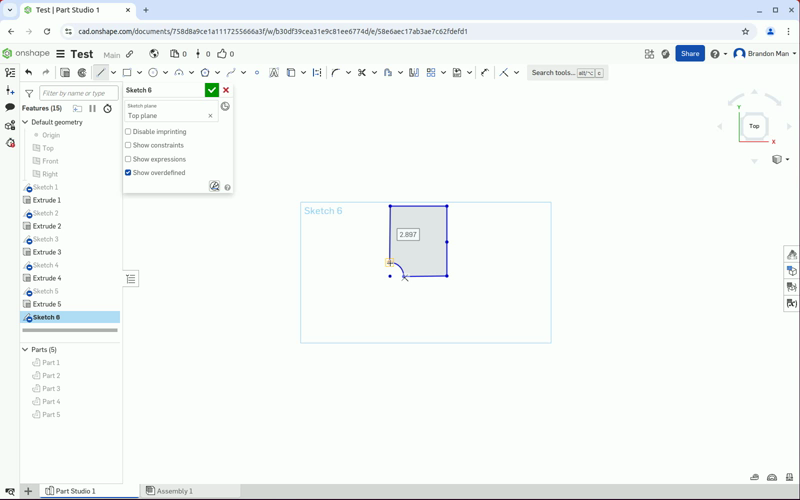
scroll(-6)
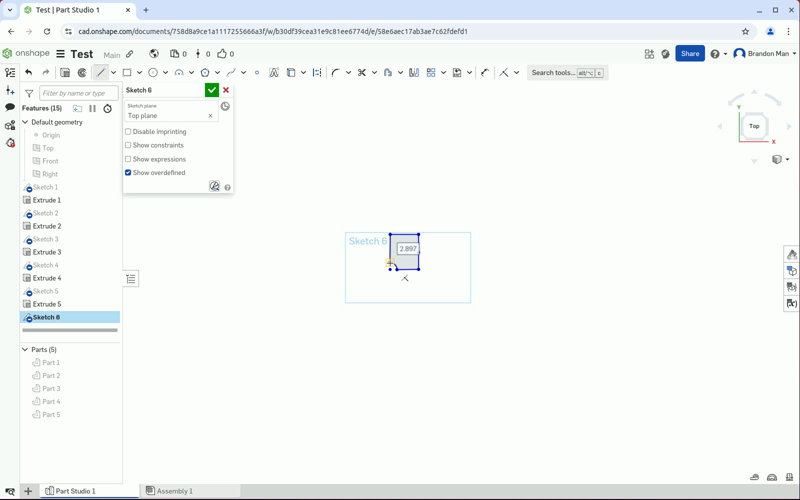
scroll(-6)
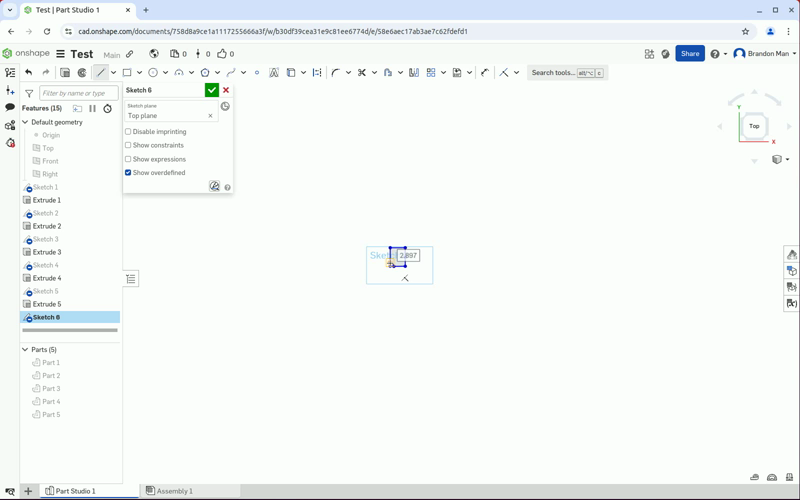
key(esc)
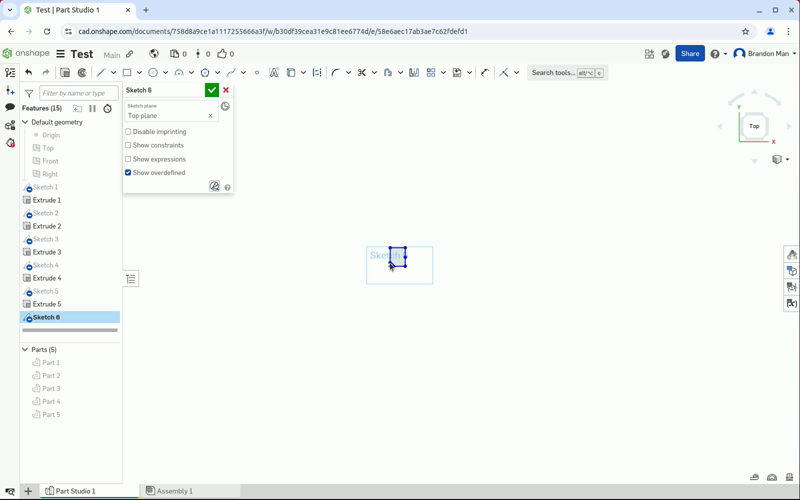
mouse_move(398, 248)
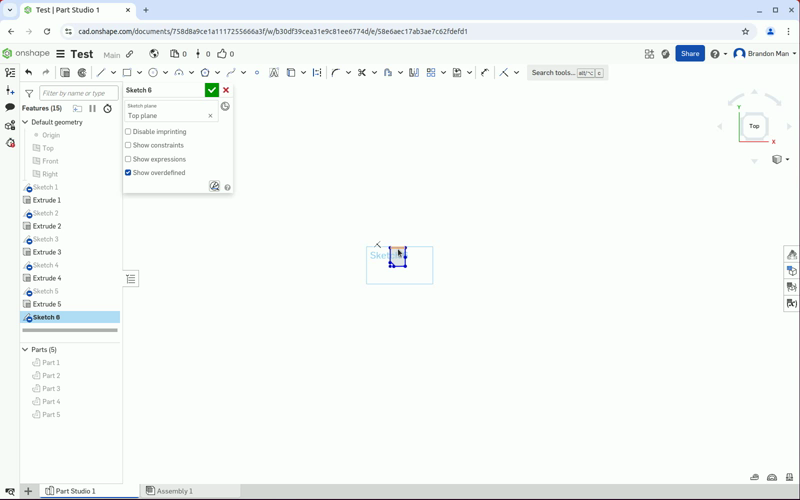
scroll(6)
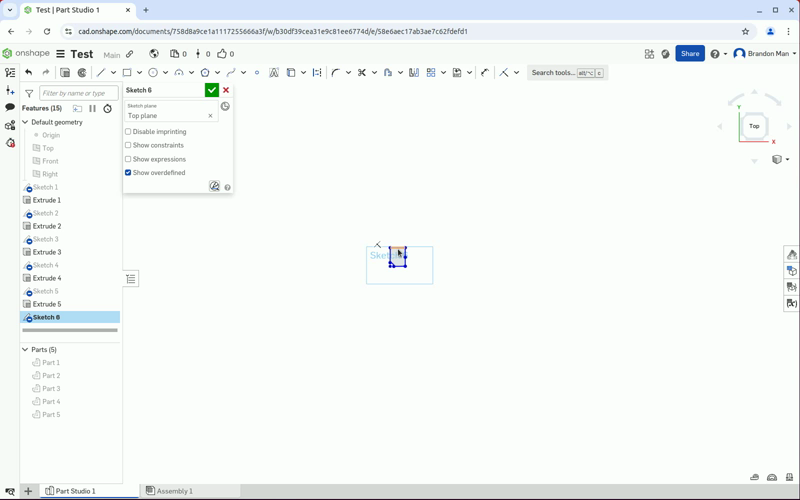
scroll(6)
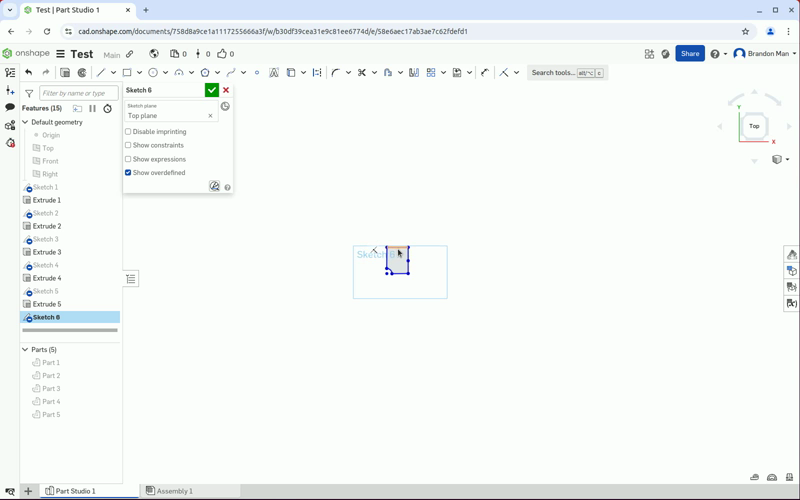
scroll(6)
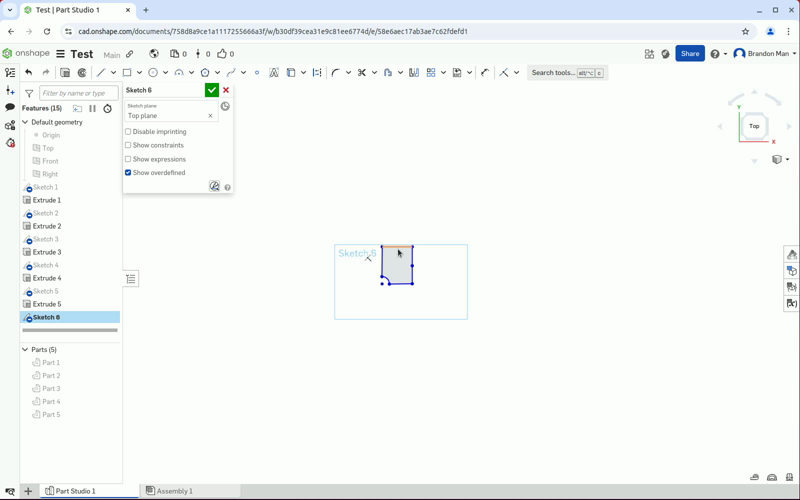
scroll(6)
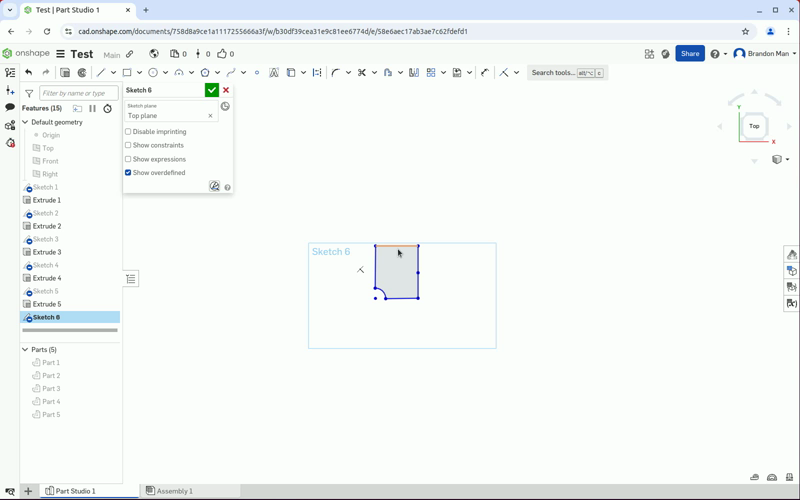
scroll(6)
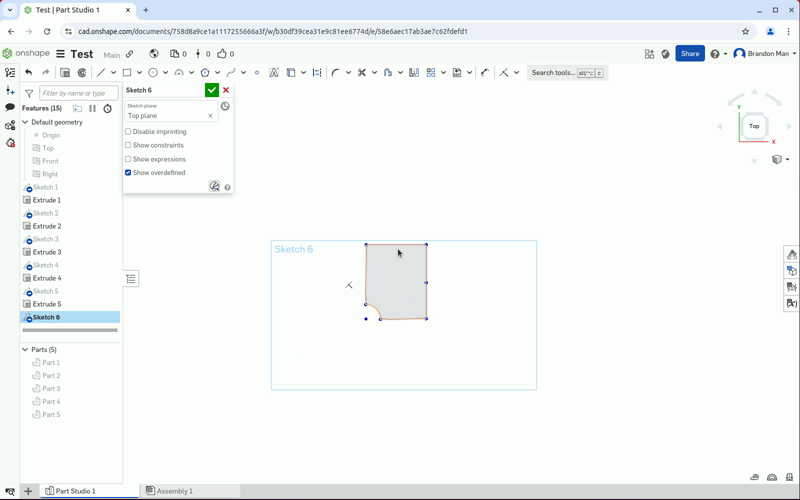
scroll(6)
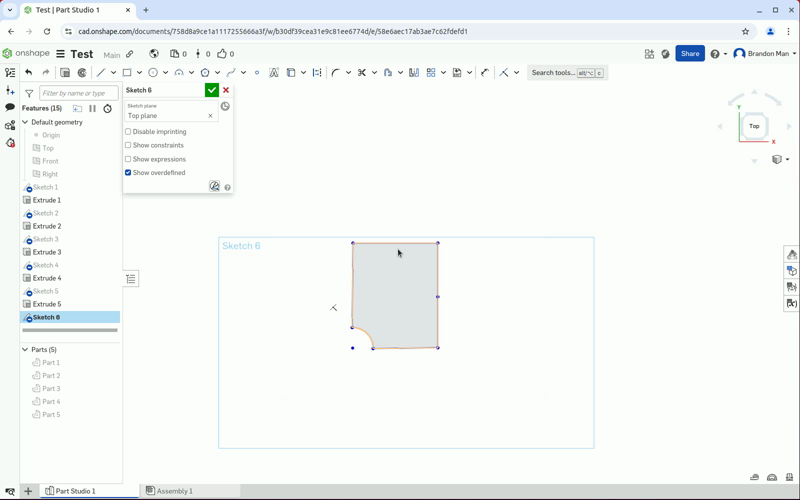
scroll(6)
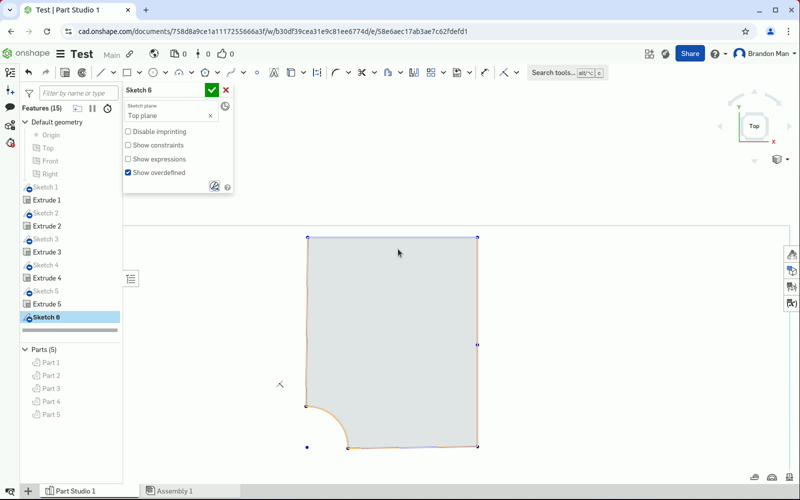
click(398, 248)
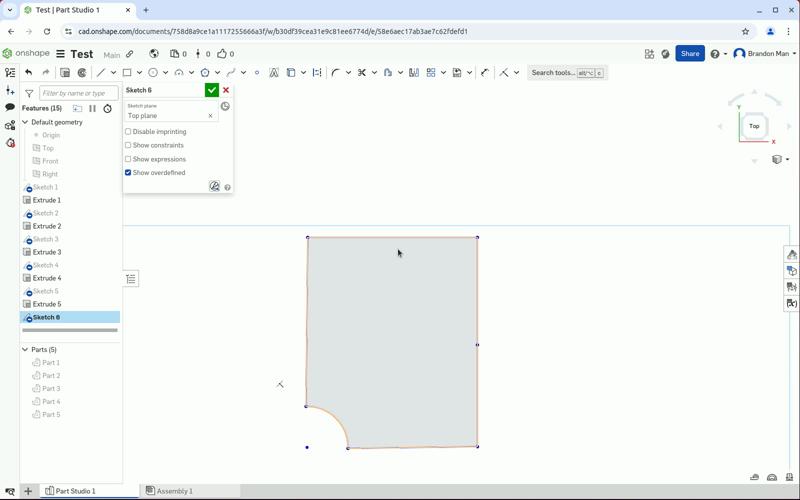
scroll(-6)
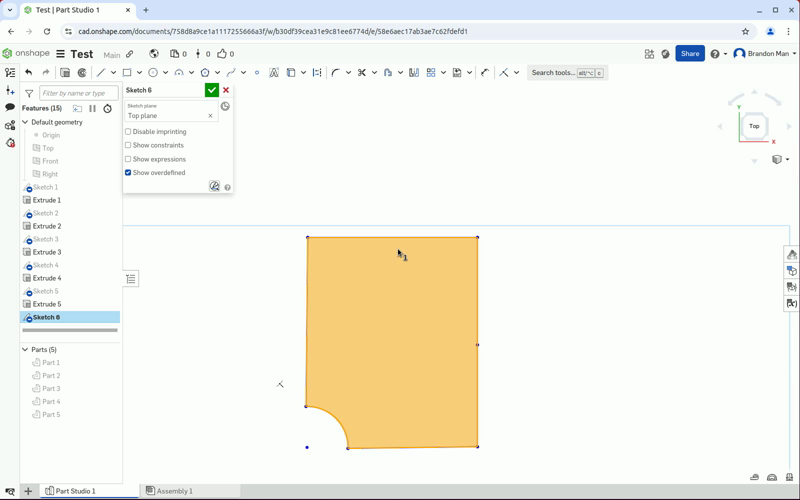
scroll(-6)
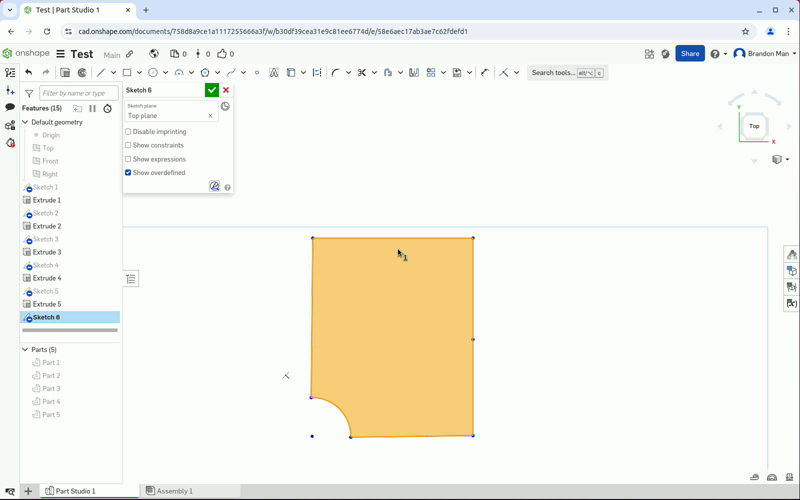
scroll(-6)
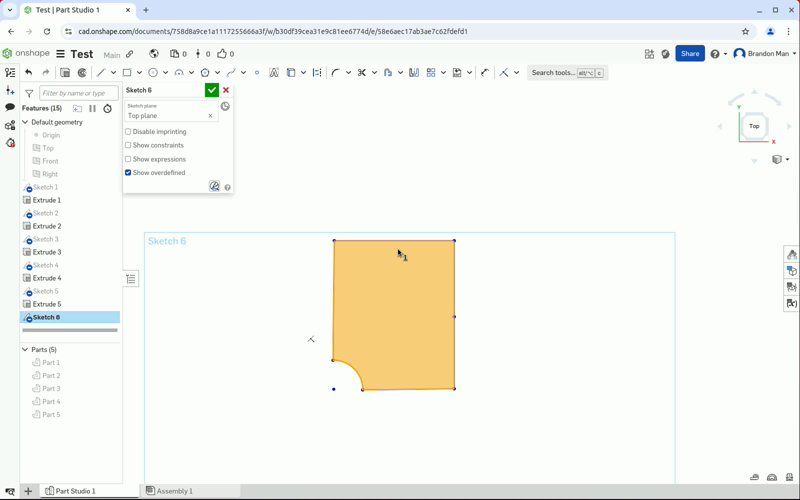
scroll(-6)
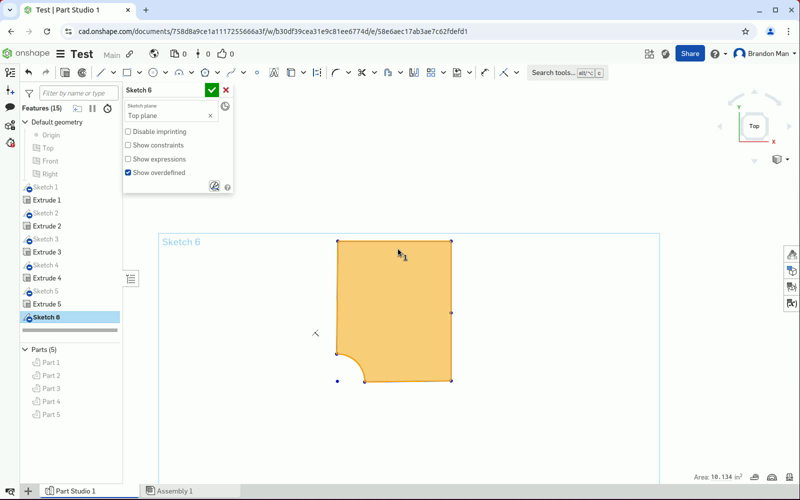
scroll(-6)
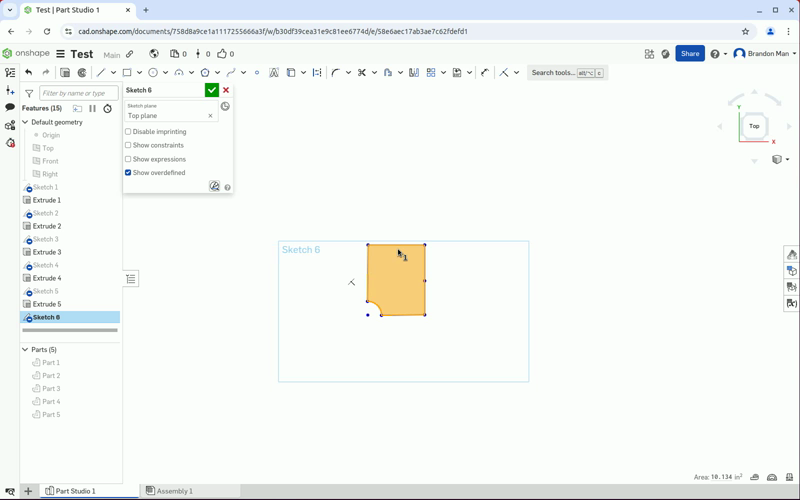
scroll(-6)
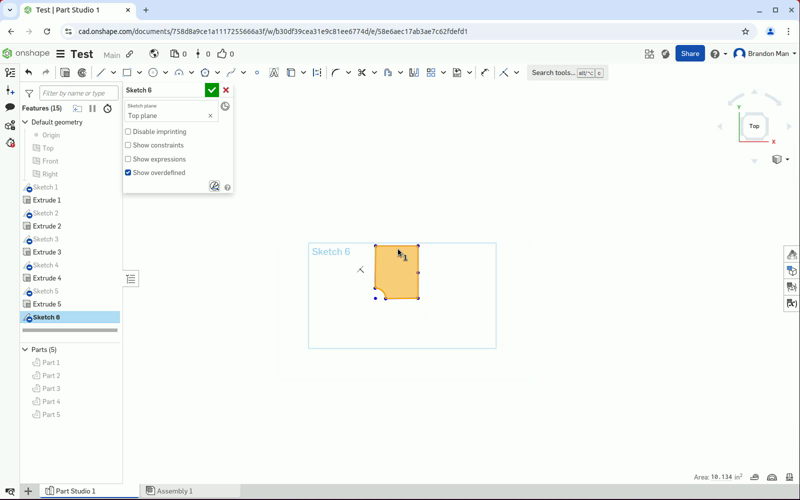
scroll(-6)
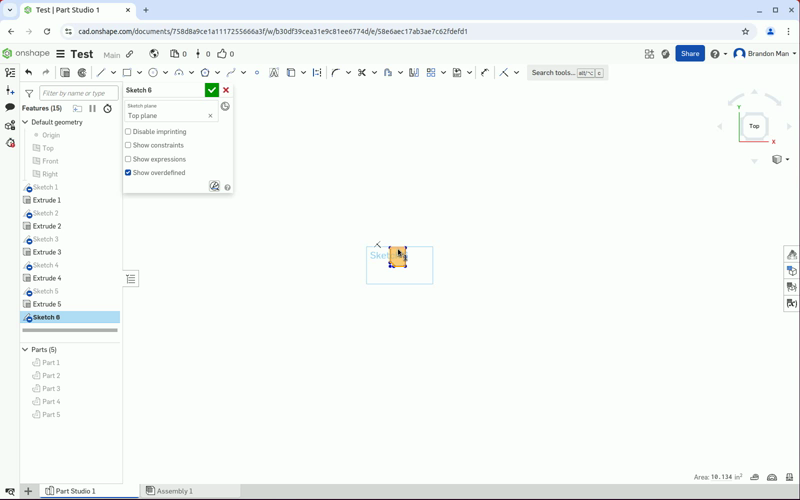
mouse_move(73, 352)
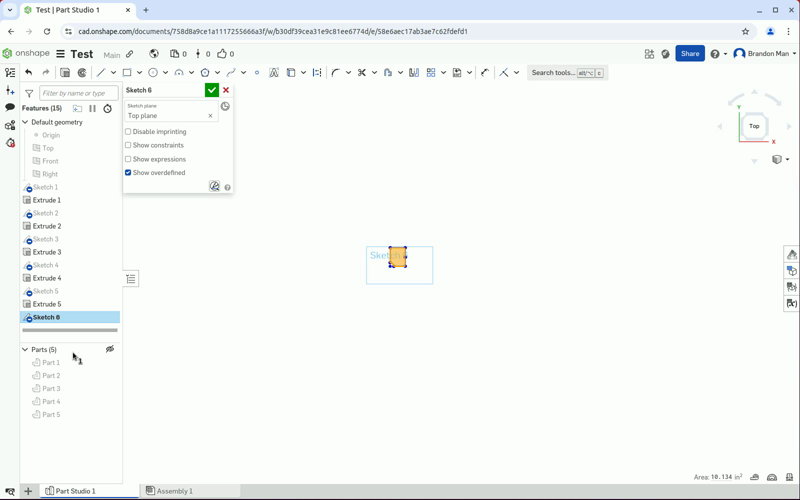
key(shift+y)
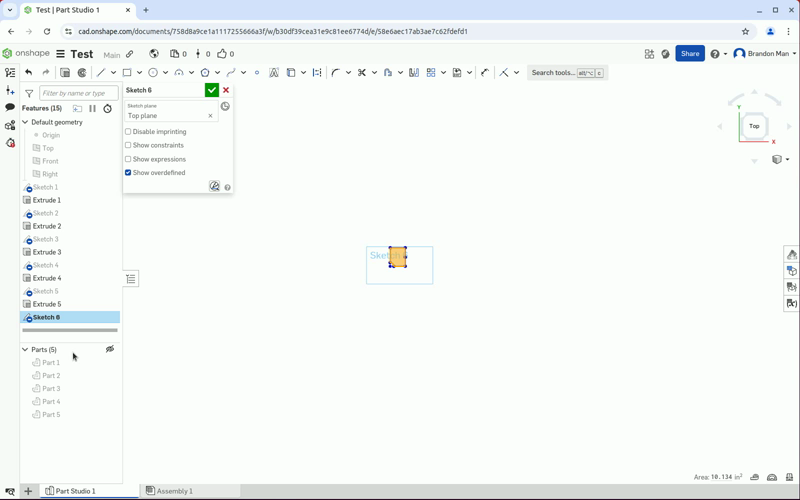
key(shift+e)
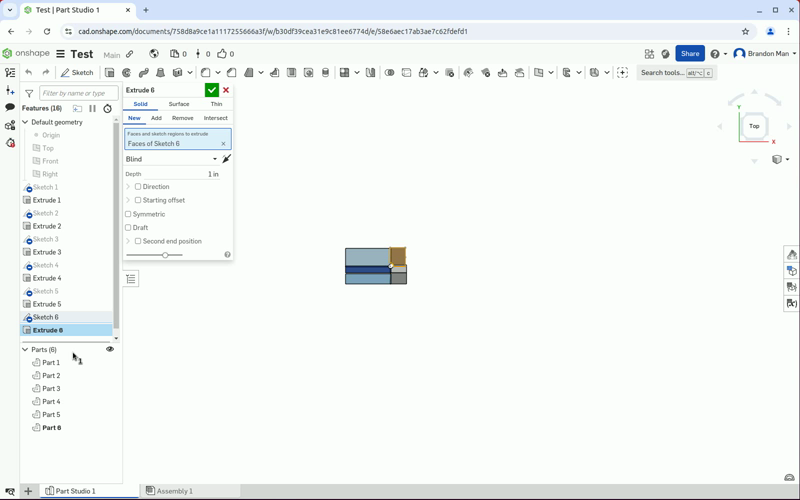
mouse_move(143, 106)
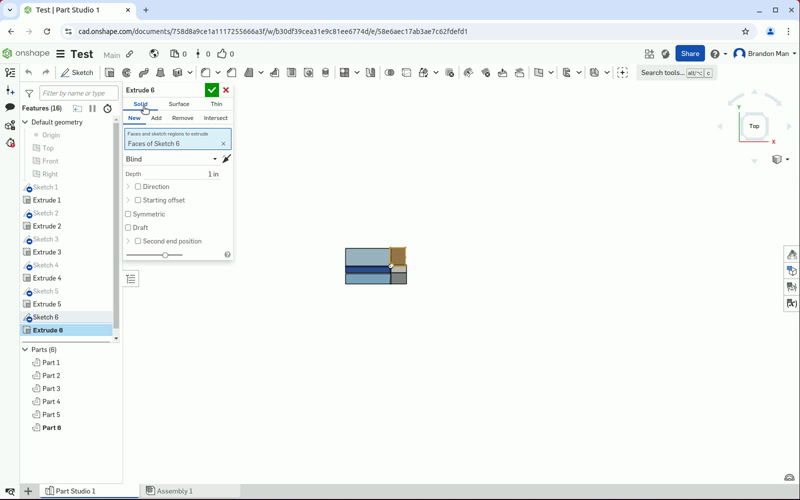
click(143, 106)
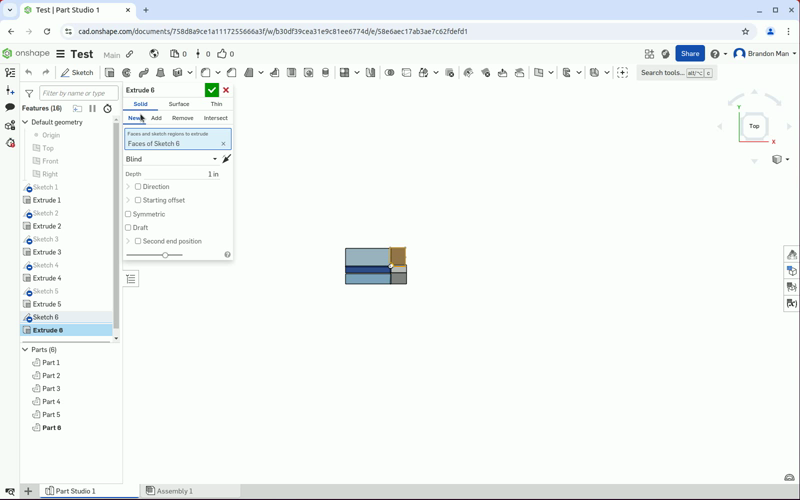
mouse_move(137, 120)
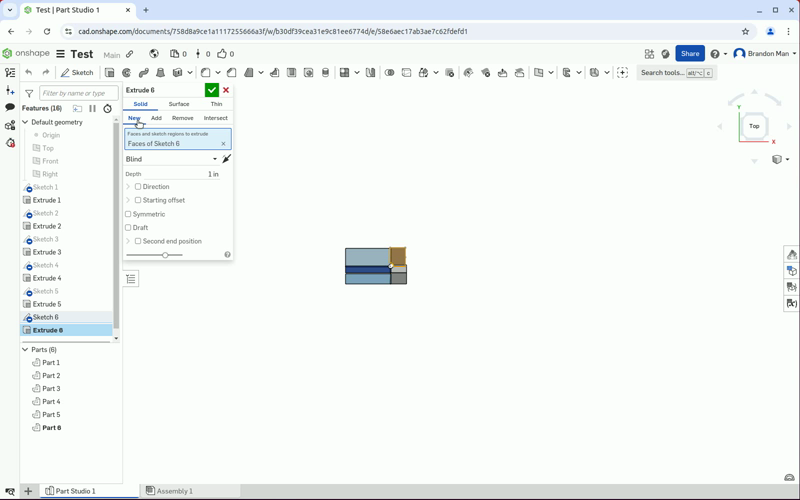
click(137, 120)
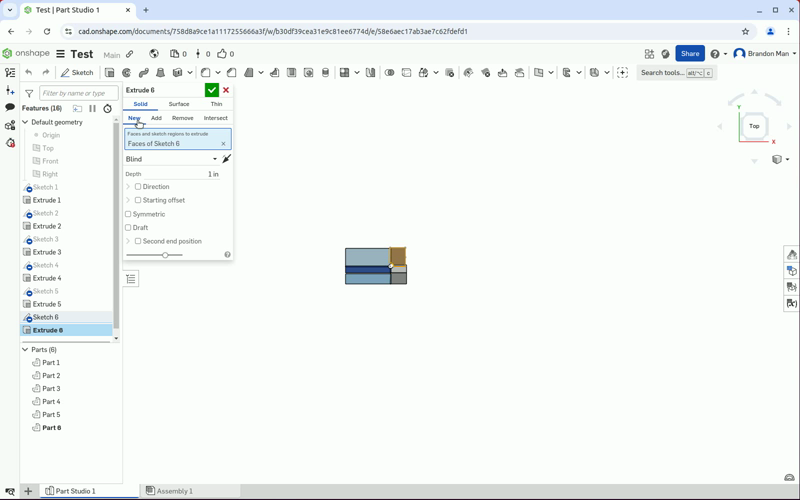
key(tab, 4)
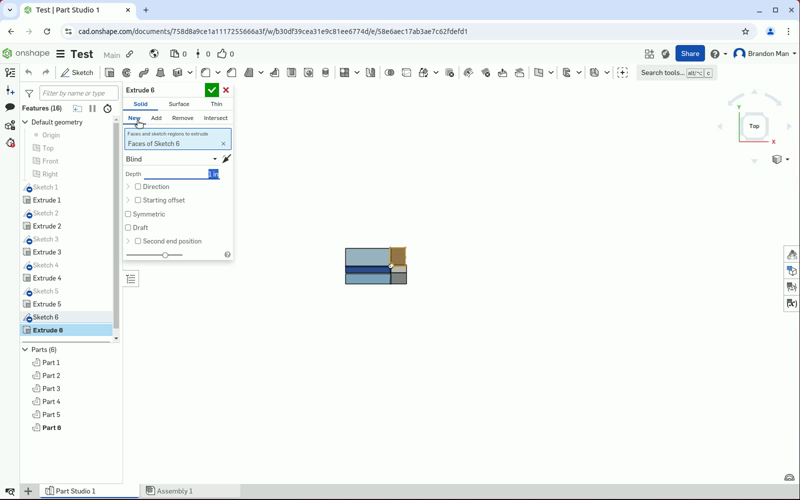
text(3.37)
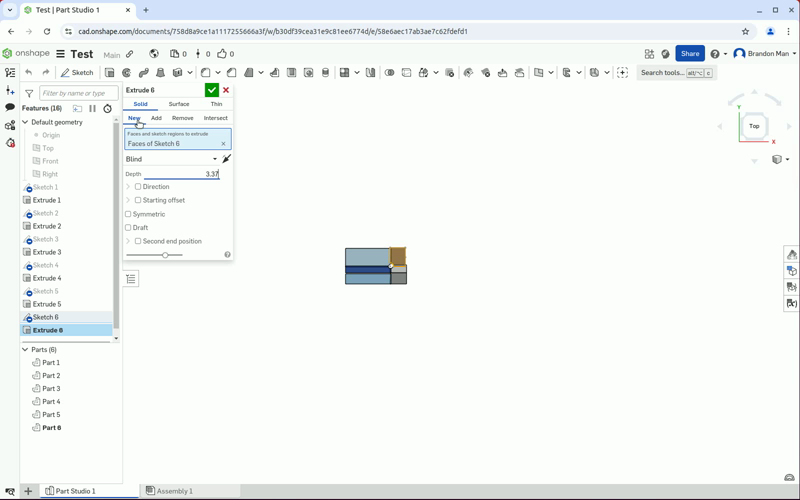
key(enter)
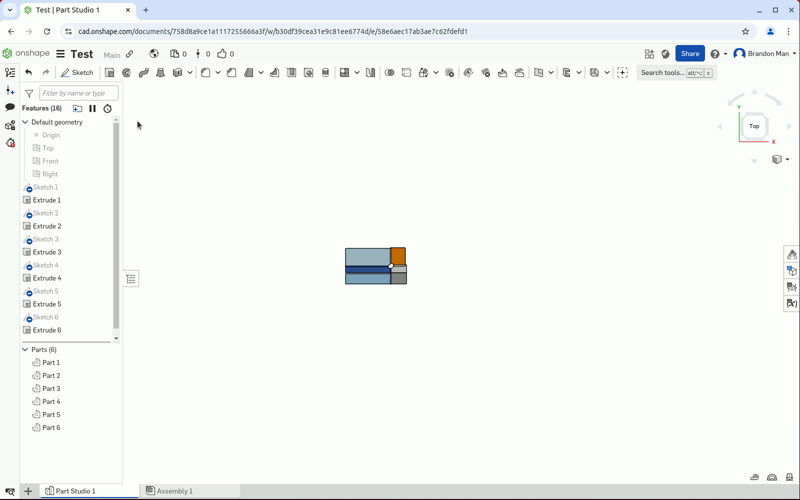
key(shift+h)
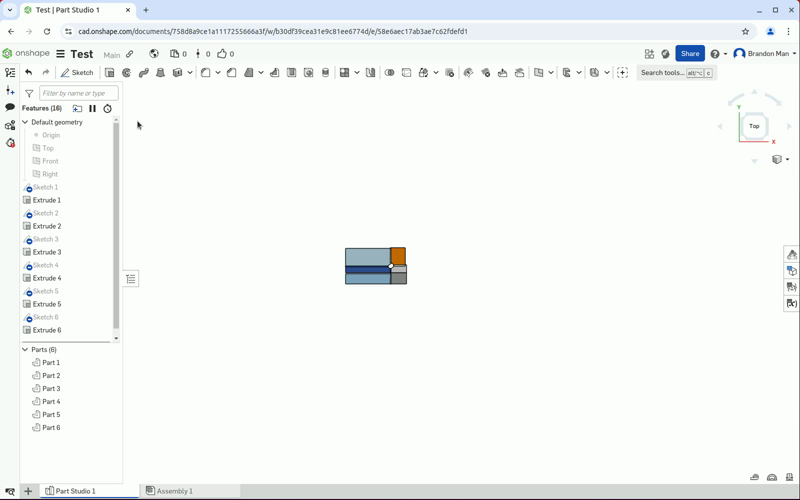
key(shift+h)
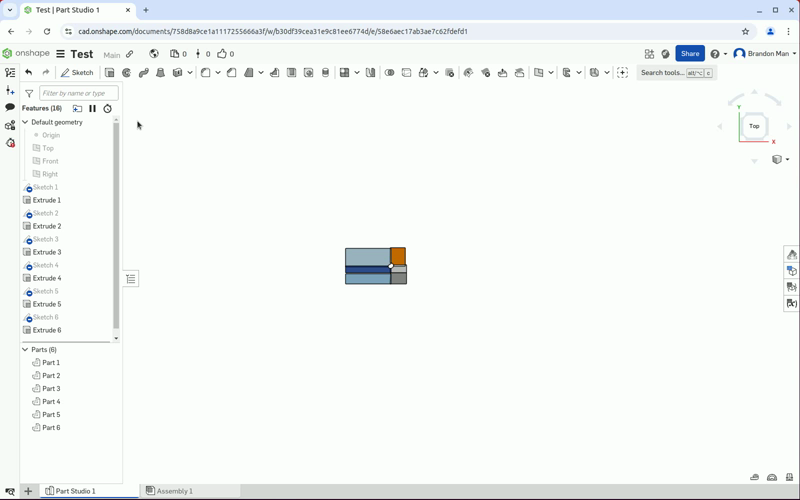
mouse_move(69, 189)
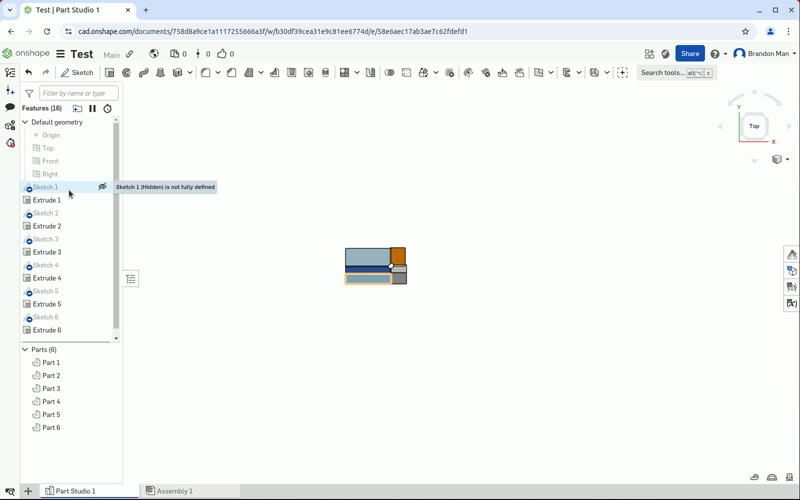
click(69, 189)
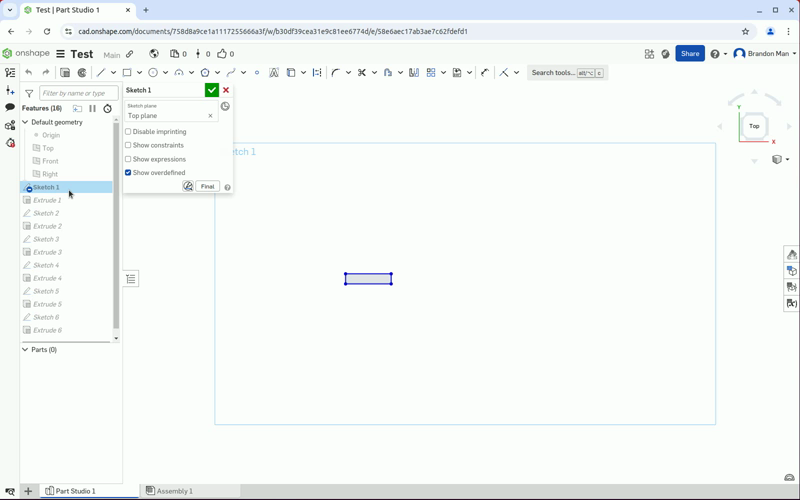
mouse_move(229, 92)
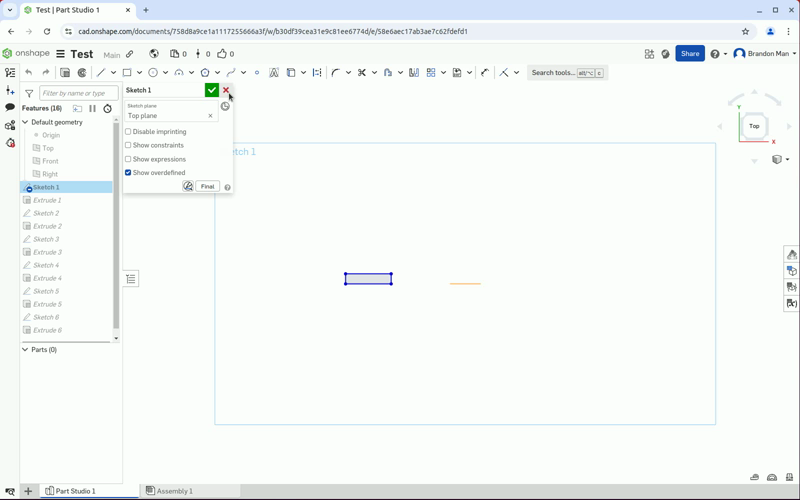
click(229, 92)
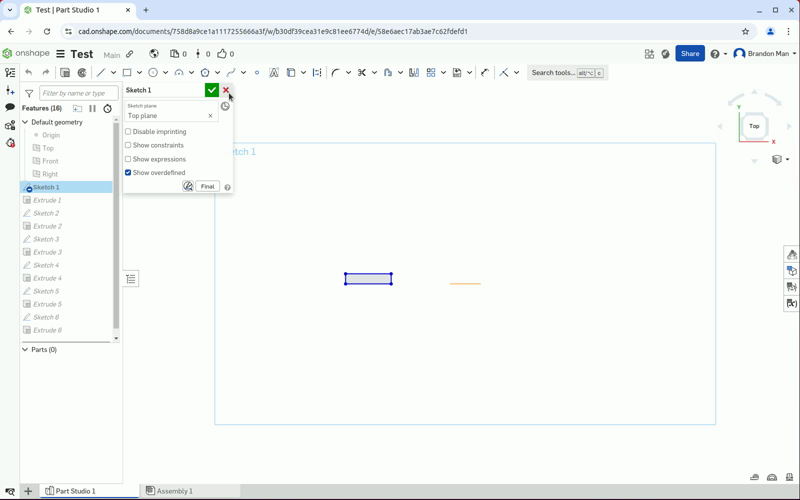
key(shift+s)
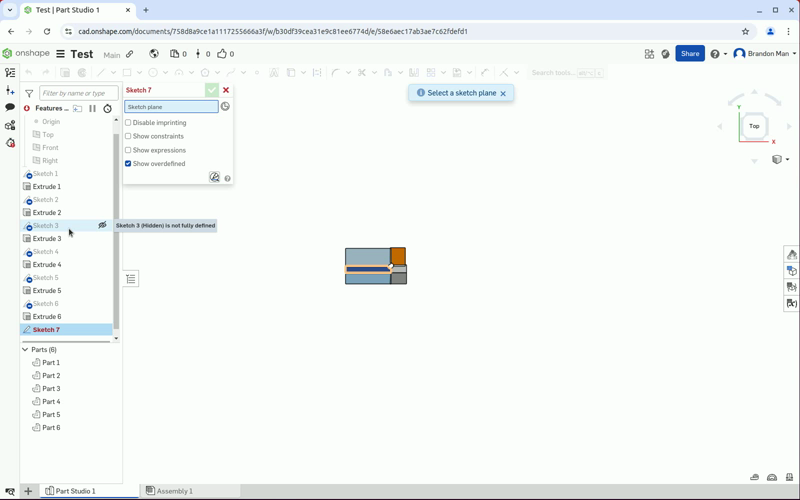
scroll(3)
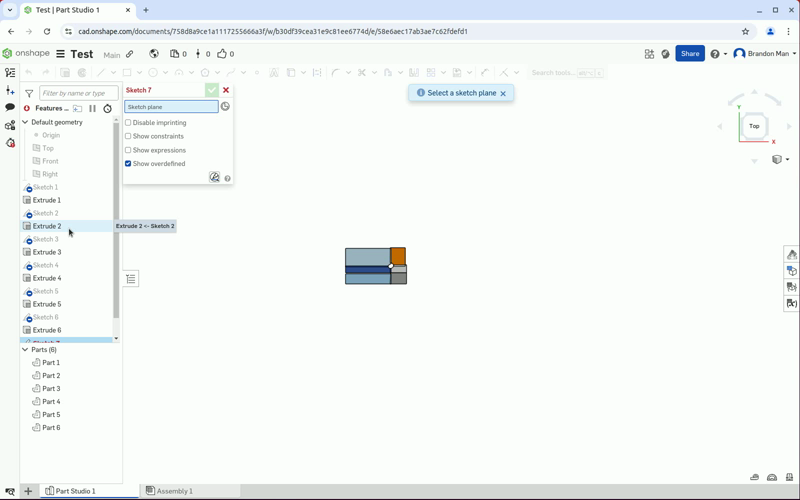
mouse_move(69, 150)
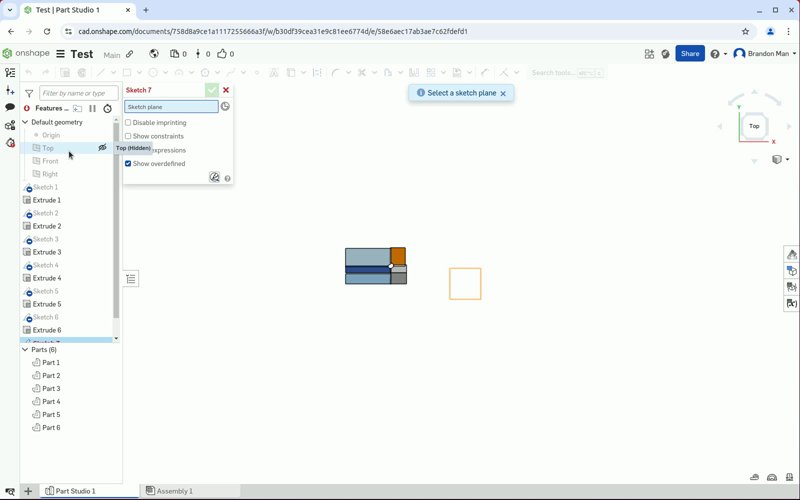
click(69, 150)
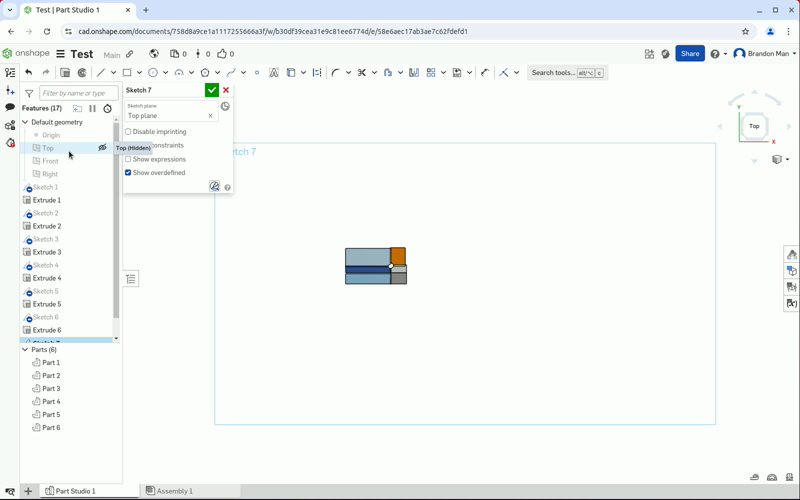
mouse_move(73, 352)
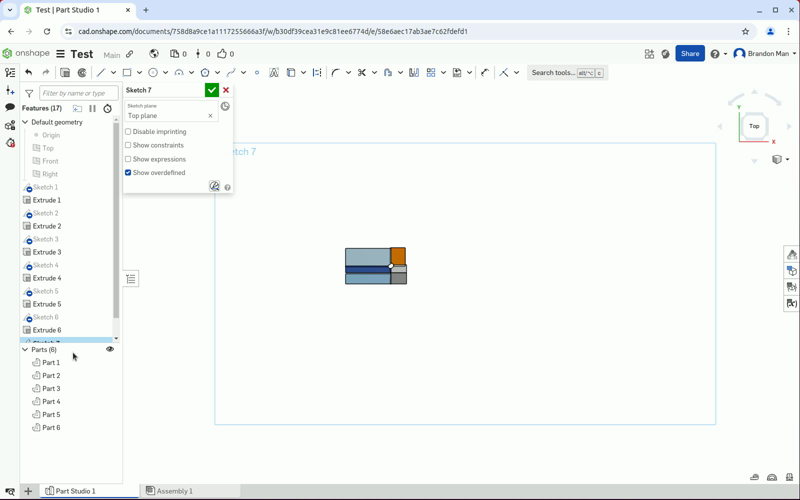
key(y)
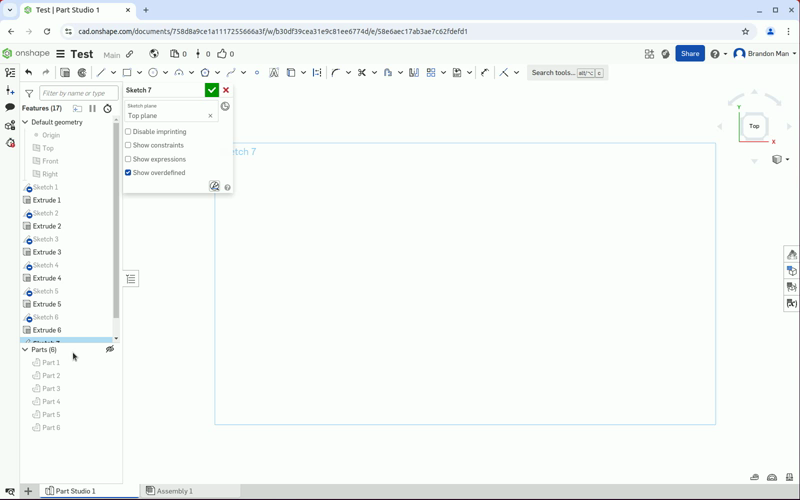
key(l)
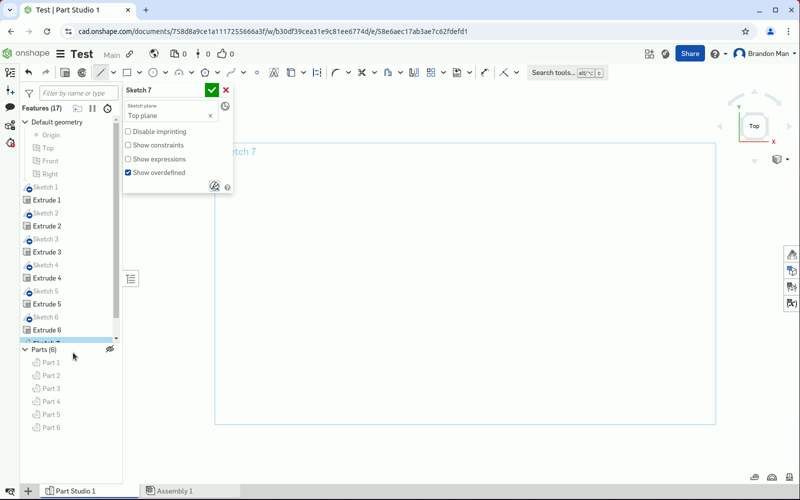
key_down(shift)
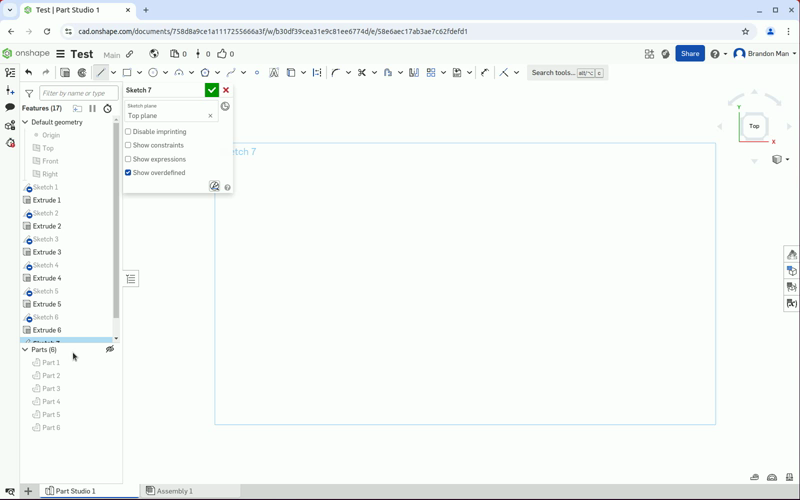
mouse_move(404, 282)
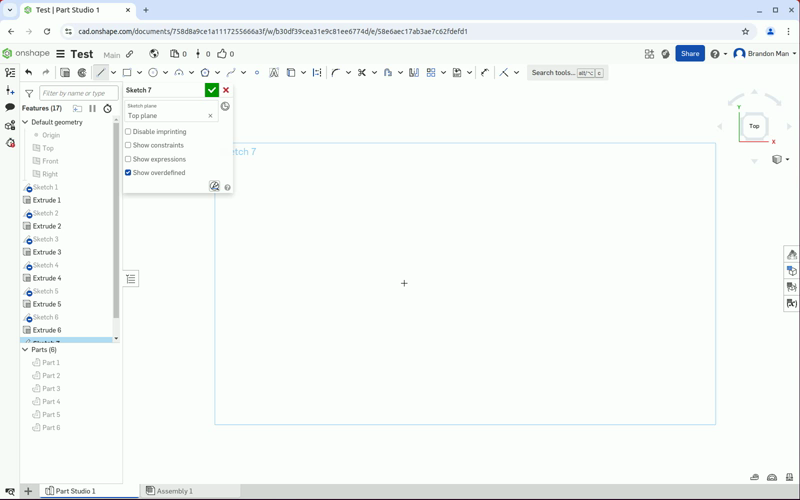
click(404, 282)
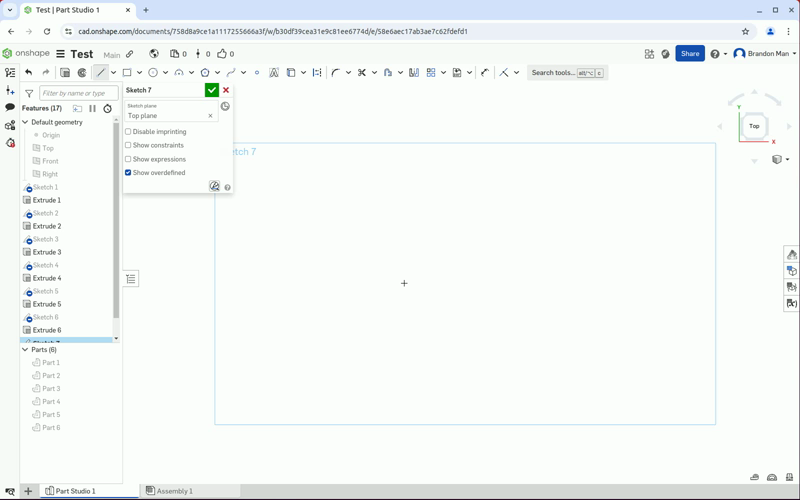
key_up(shift)
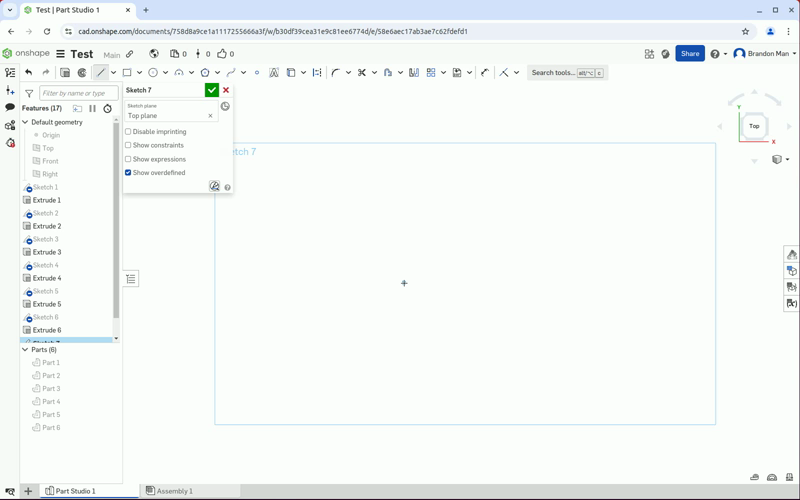
key_down(shift)
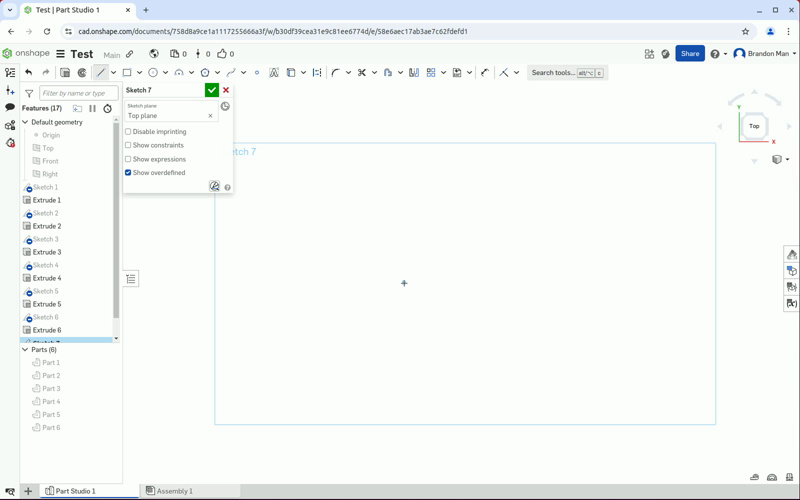
mouse_move(434, 282)
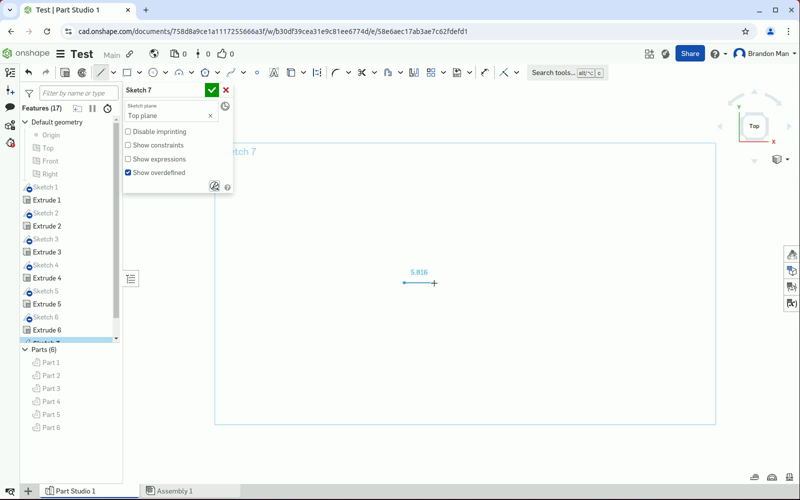
mouse_move(461, 282)
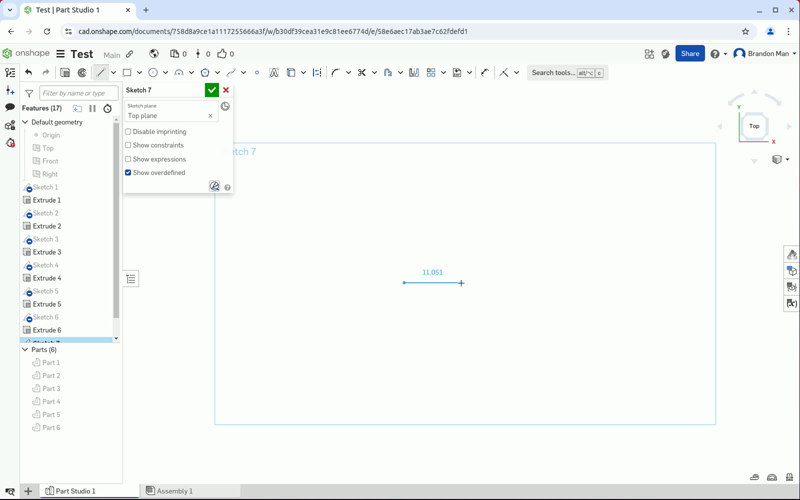
click(461, 282)
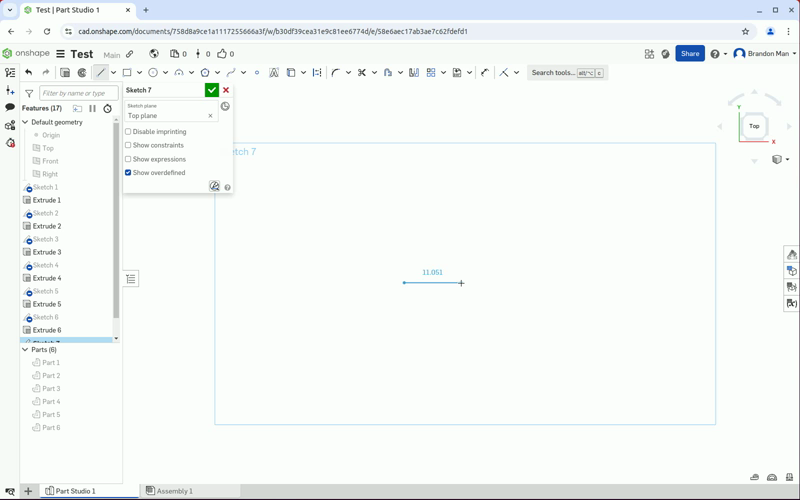
key_up(shift)
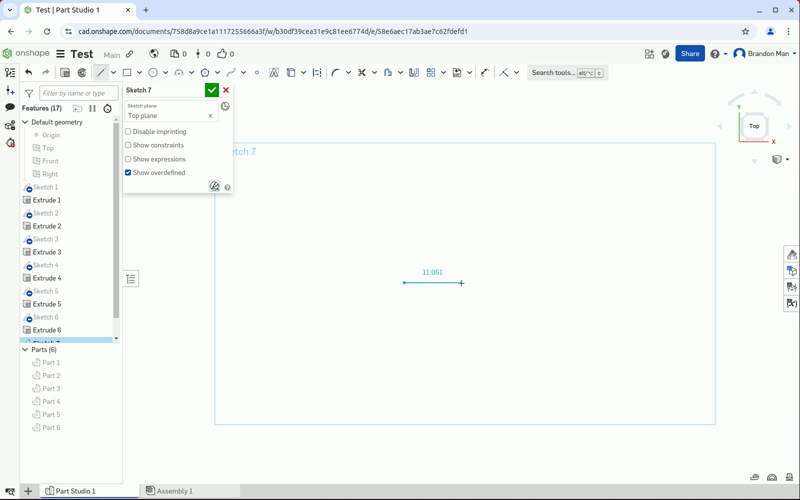
key_down(shift)
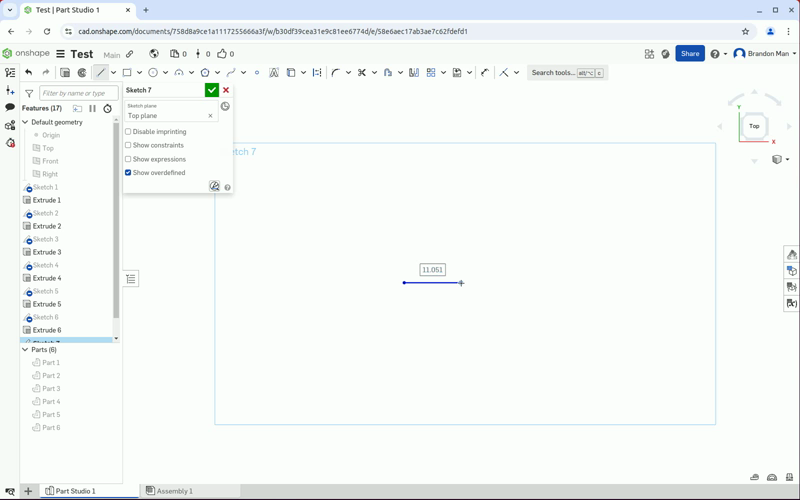
mouse_move(491, 282)
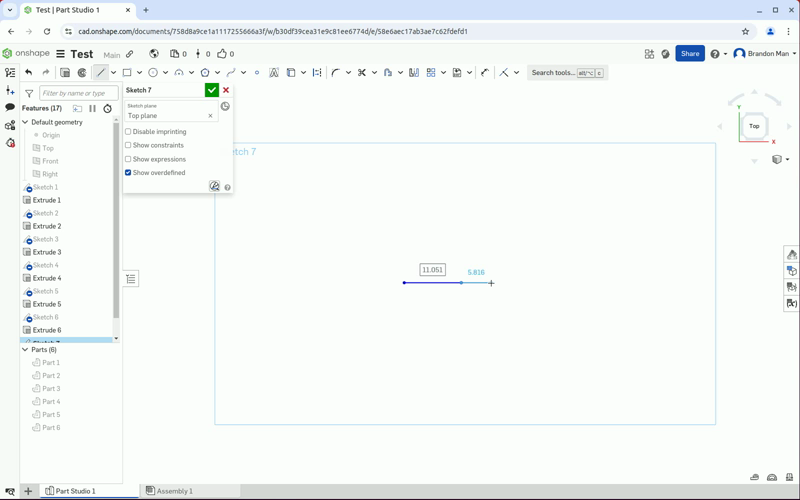
mouse_move(461, 248)
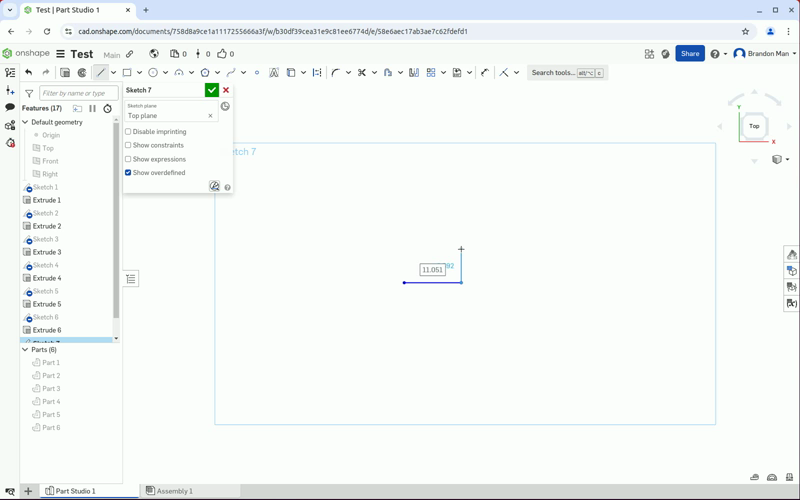
click(461, 248)
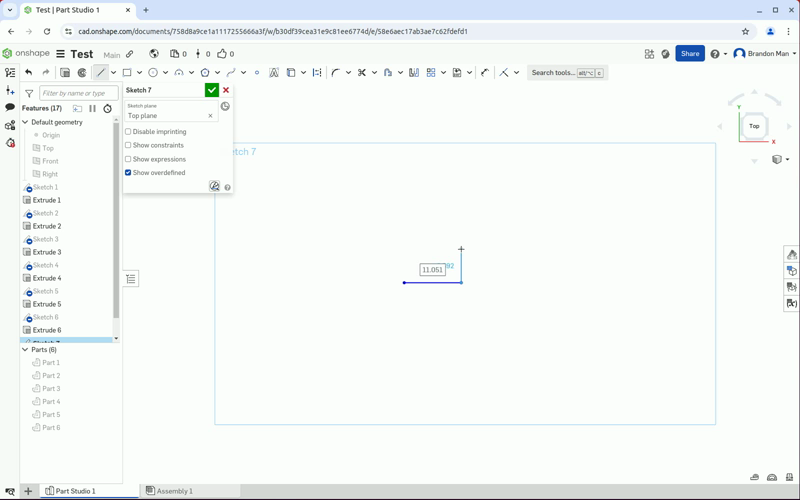
key_up(shift)
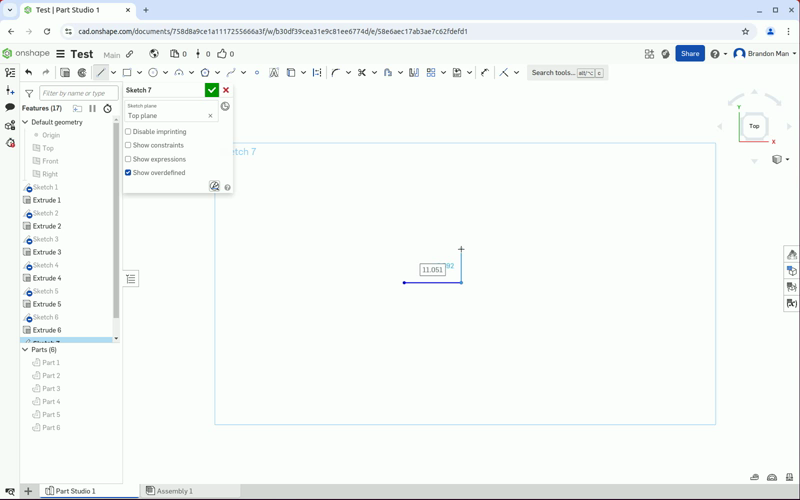
key_down(shift)
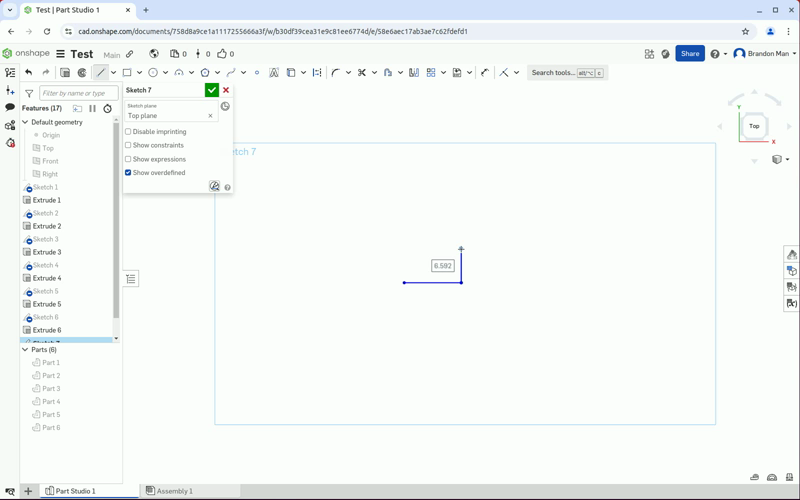
mouse_move(491, 248)
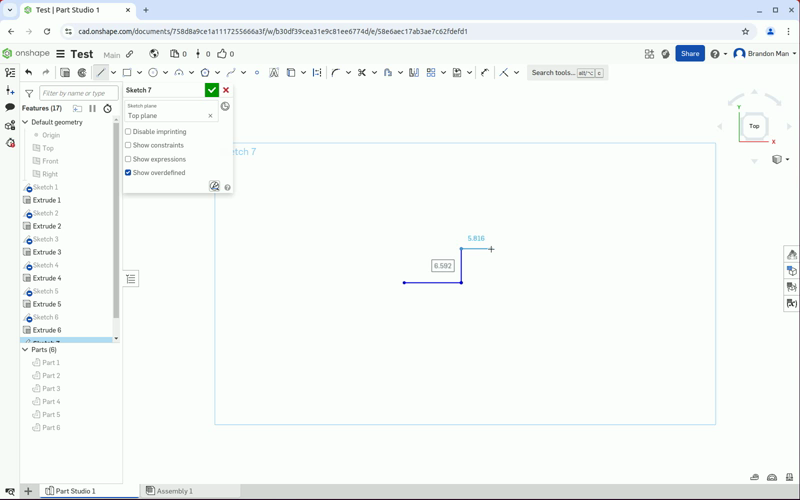
mouse_move(404, 248)
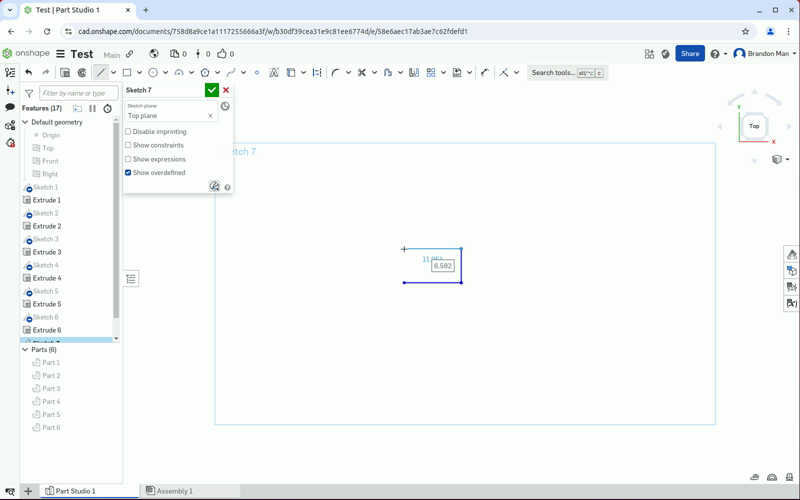
click(404, 248)
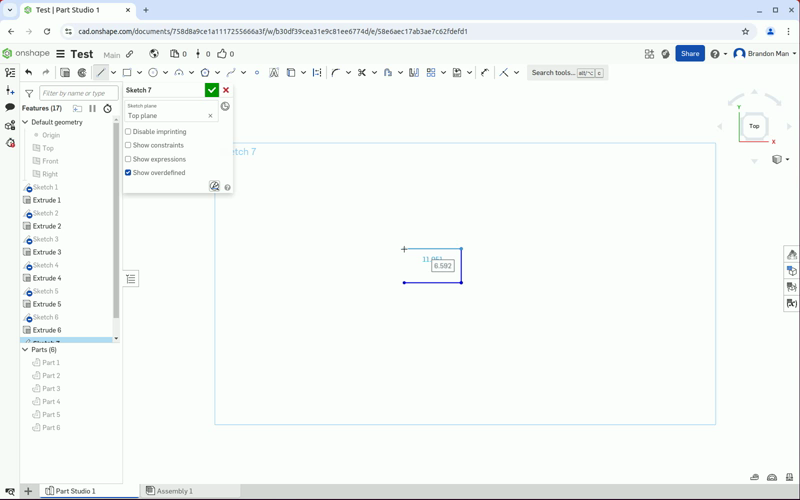
key_up(shift)
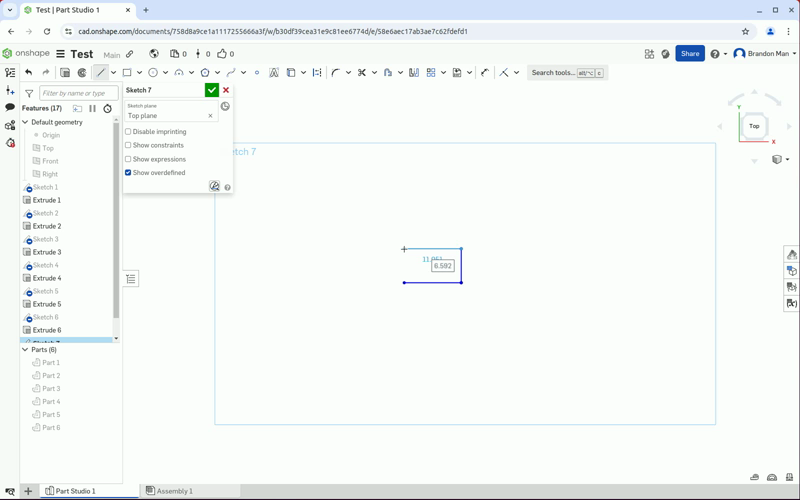
key_down(shift)
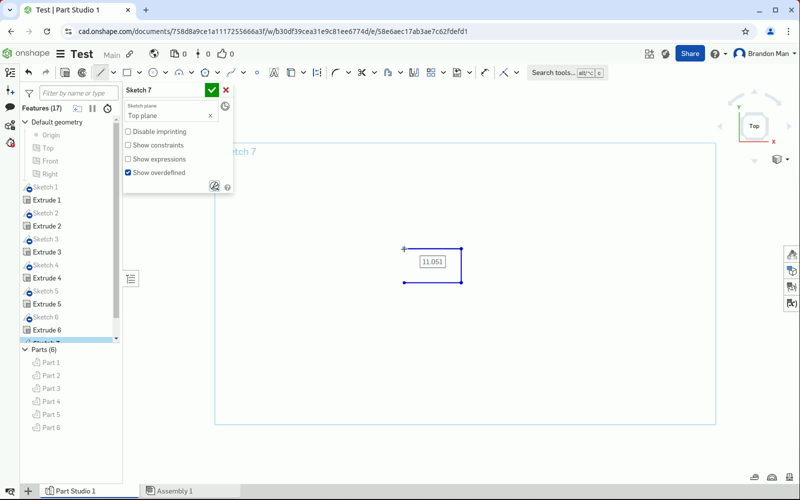
mouse_move(434, 248)
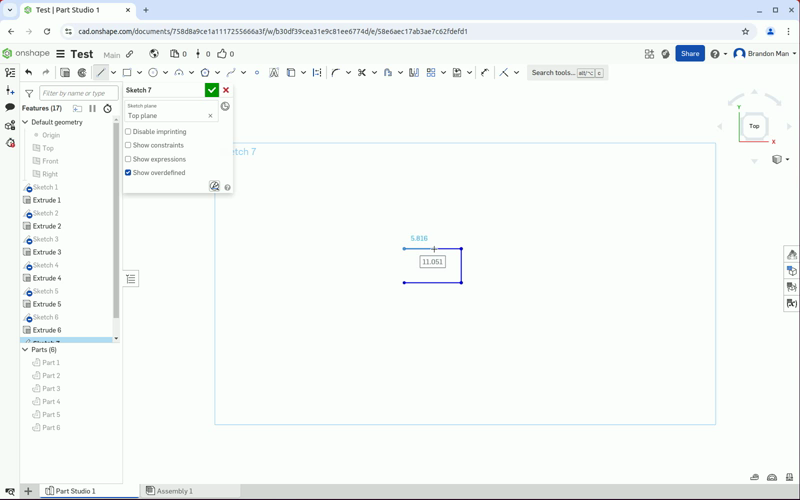
mouse_move(404, 257)
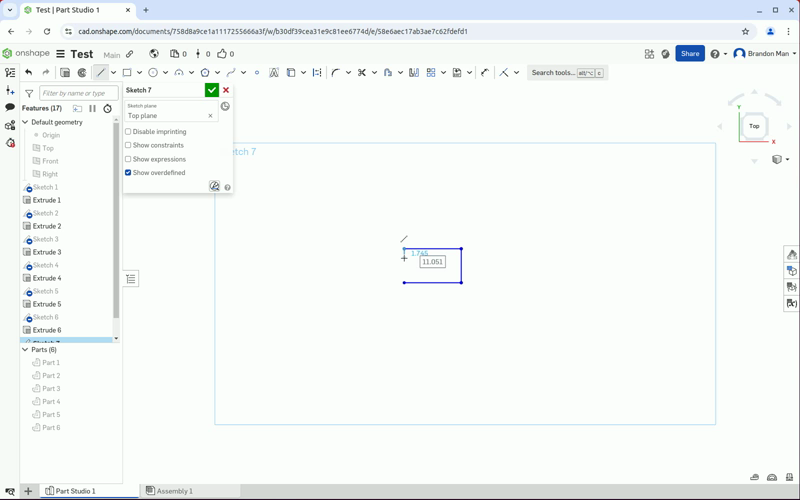
click(404, 257)
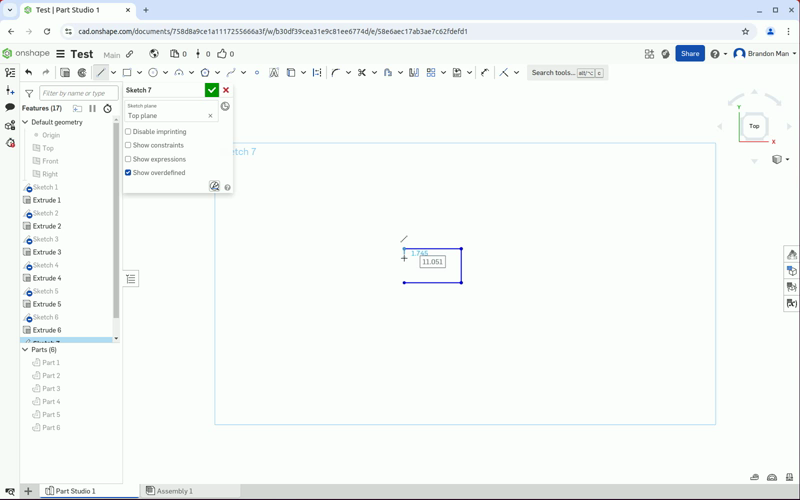
key_up(shift)
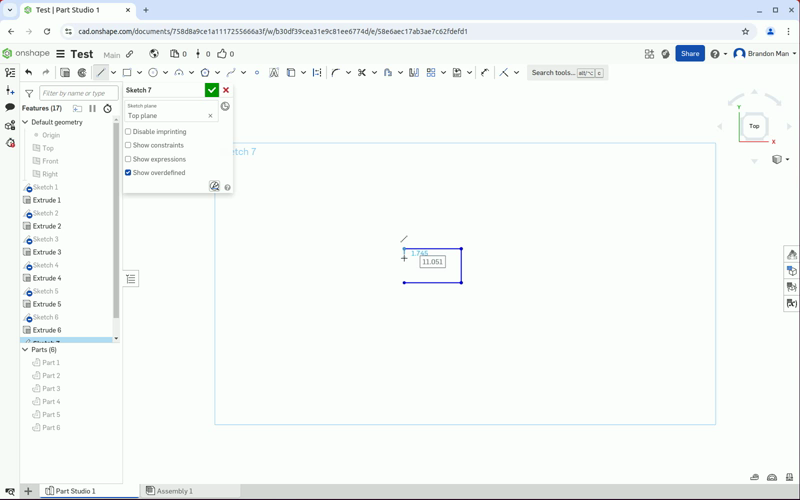
key_down(shift)
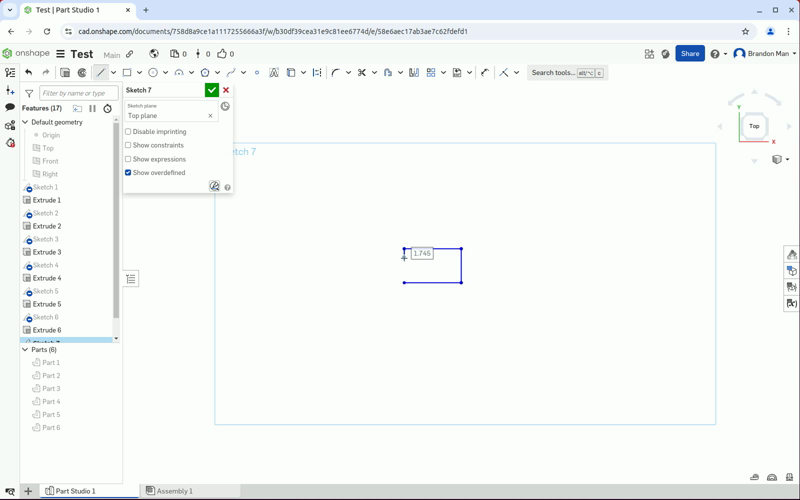
mouse_move(434, 257)
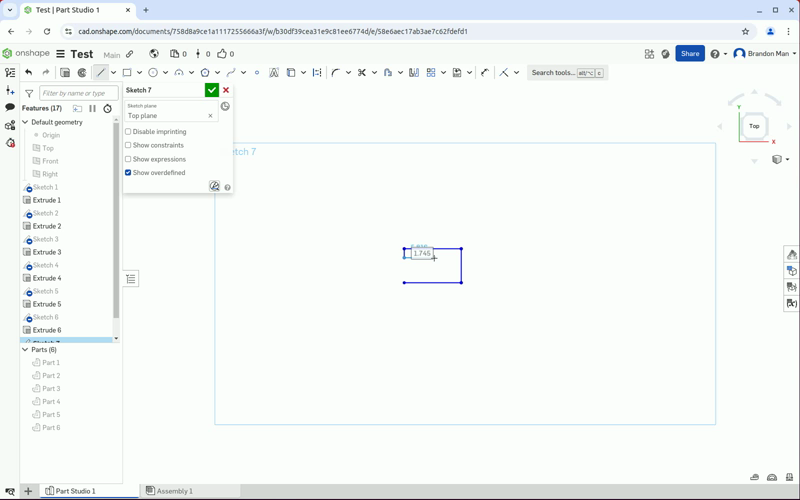
mouse_move(454, 257)
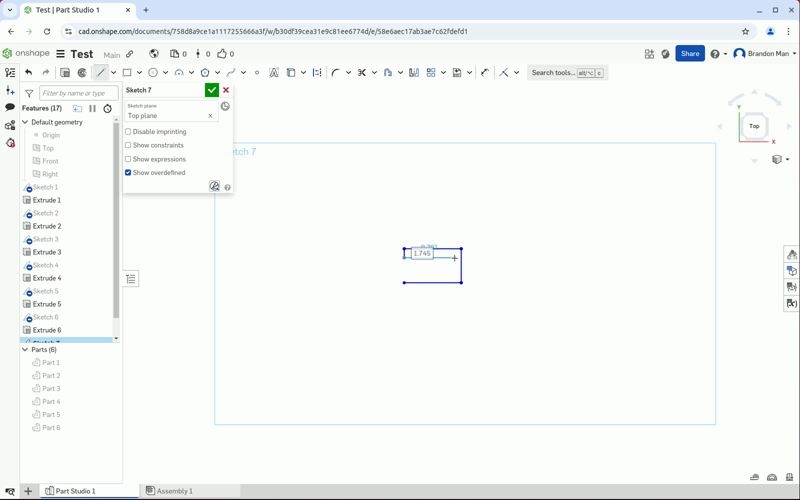
click(454, 257)
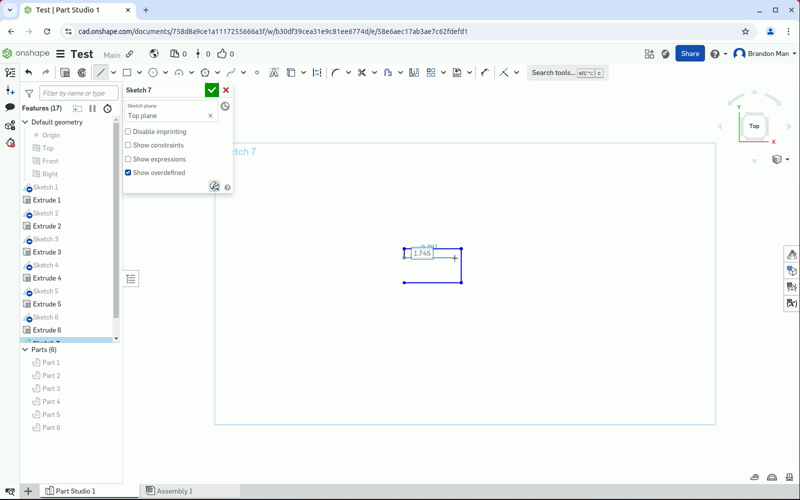
key_up(shift)
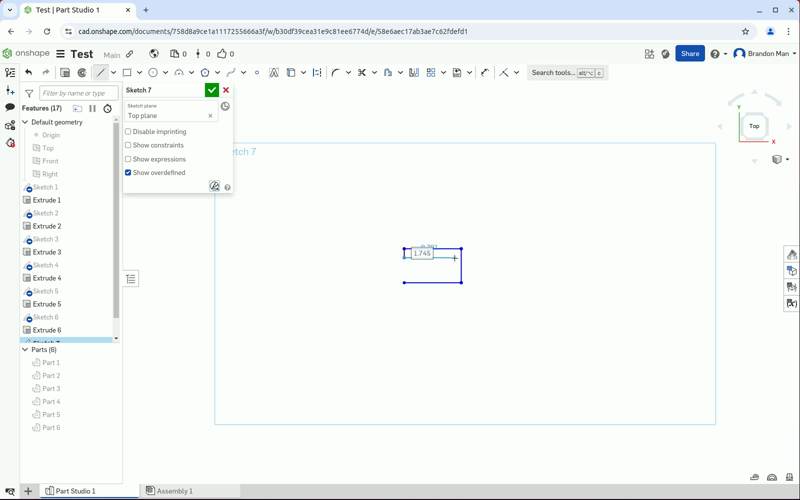
key_down(shift)
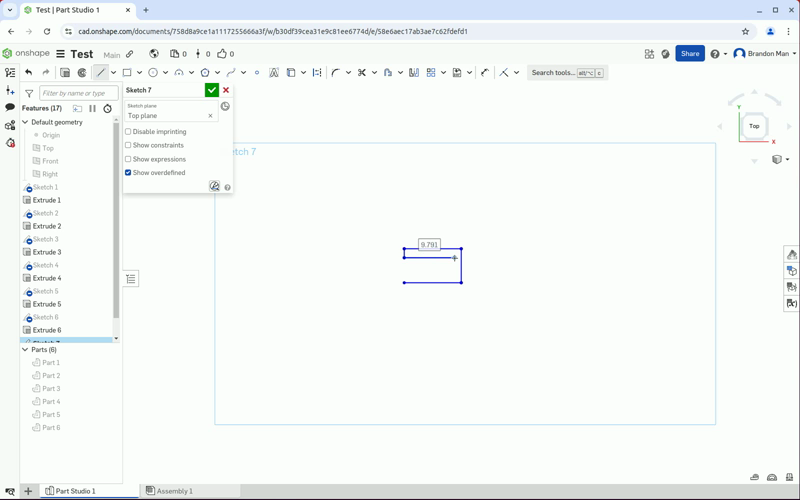
mouse_move(484, 257)
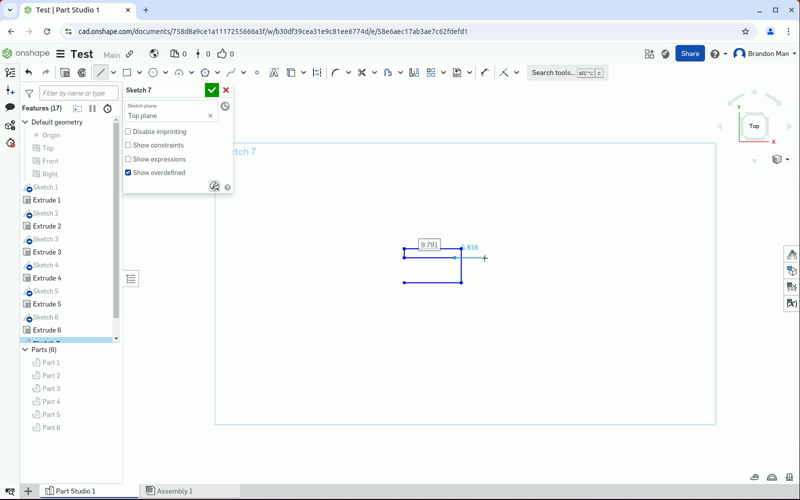
mouse_move(454, 272)
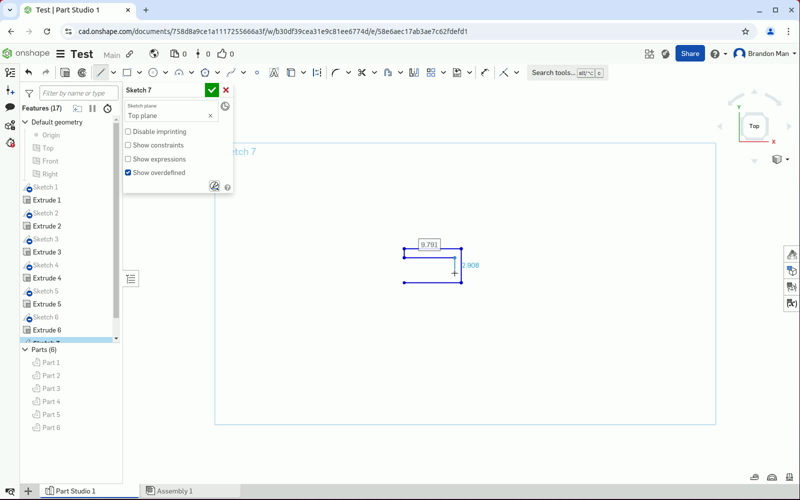
click(454, 272)
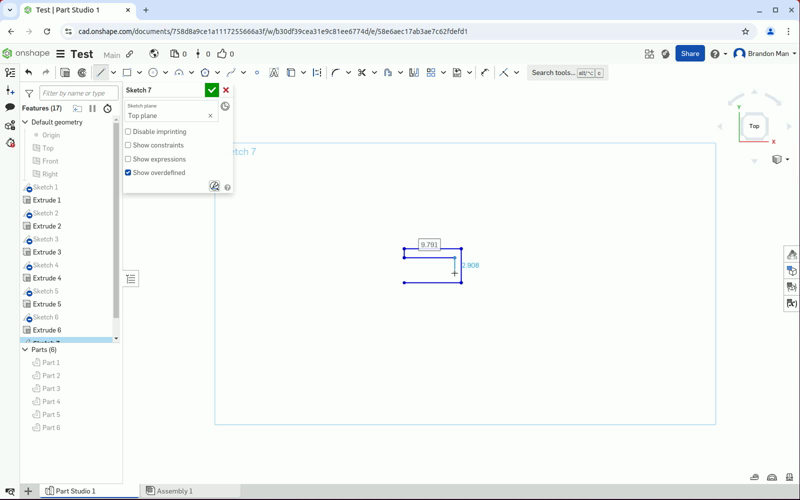
key_up(shift)
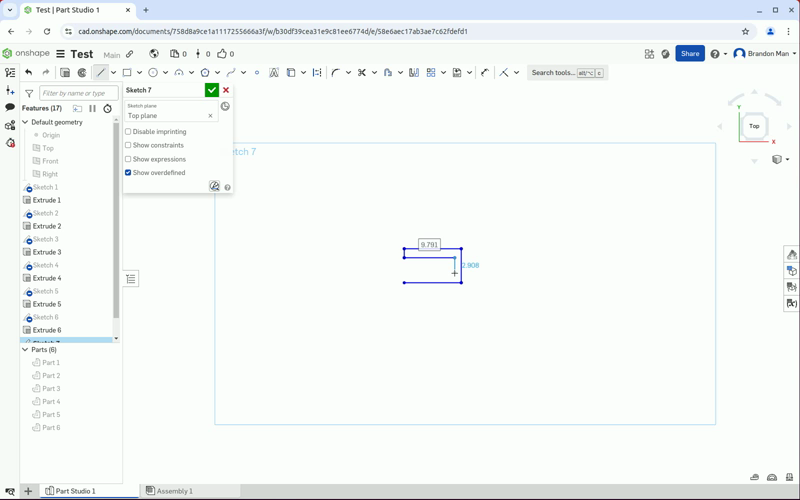
key_down(shift)
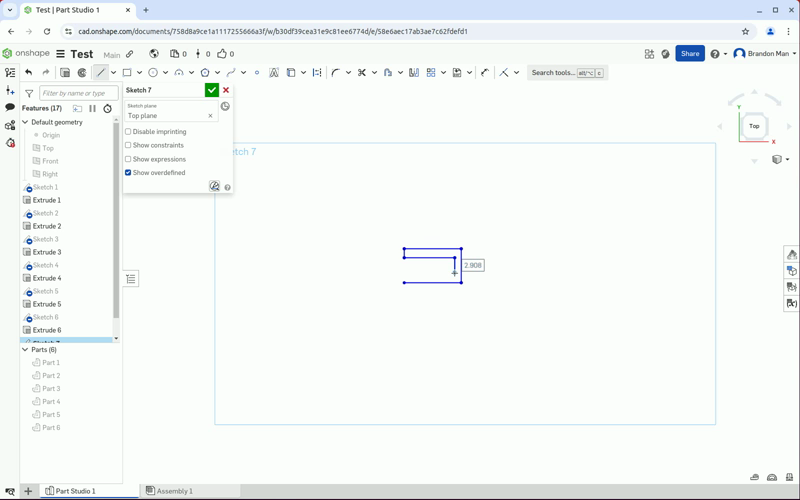
mouse_move(484, 272)
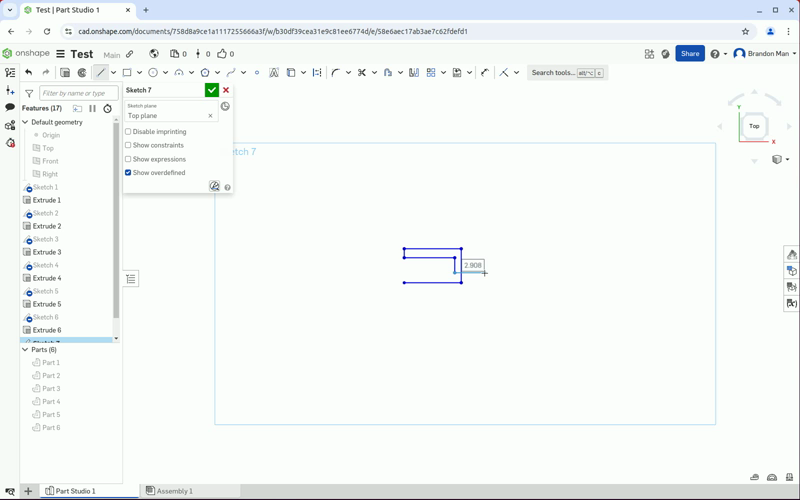
mouse_move(404, 272)
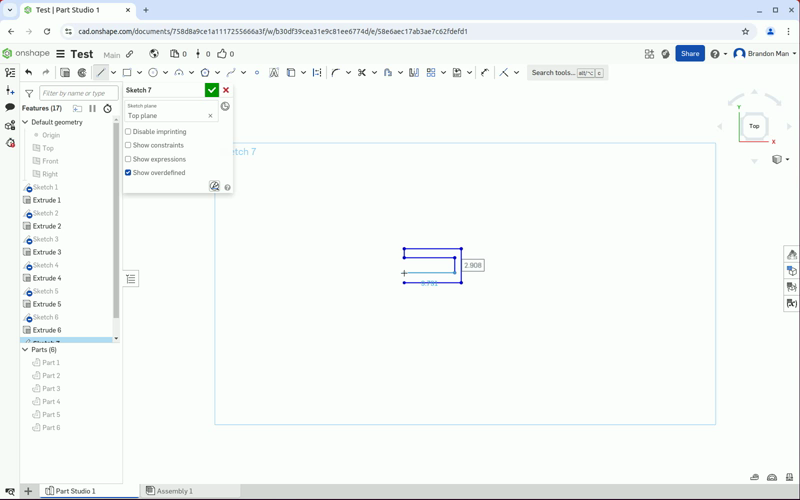
click(404, 272)
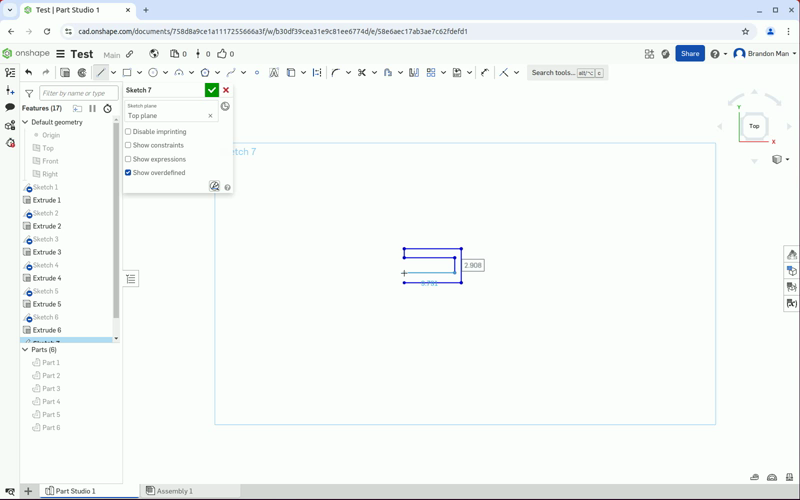
key_up(shift)
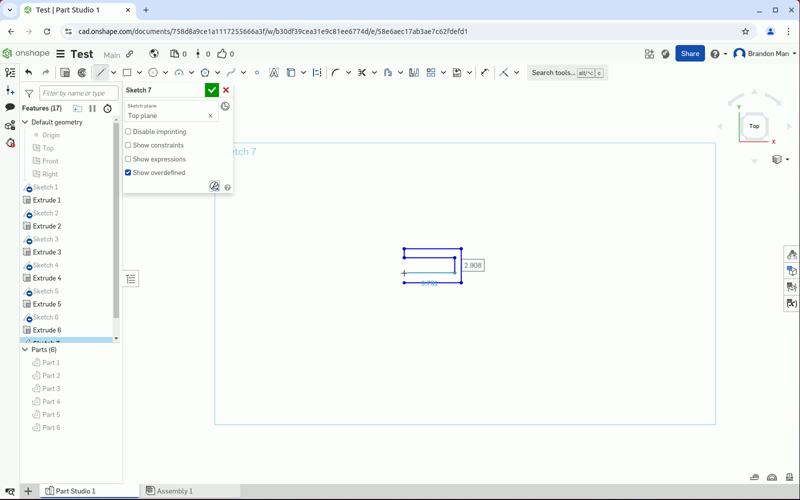
mouse_move(434, 272)
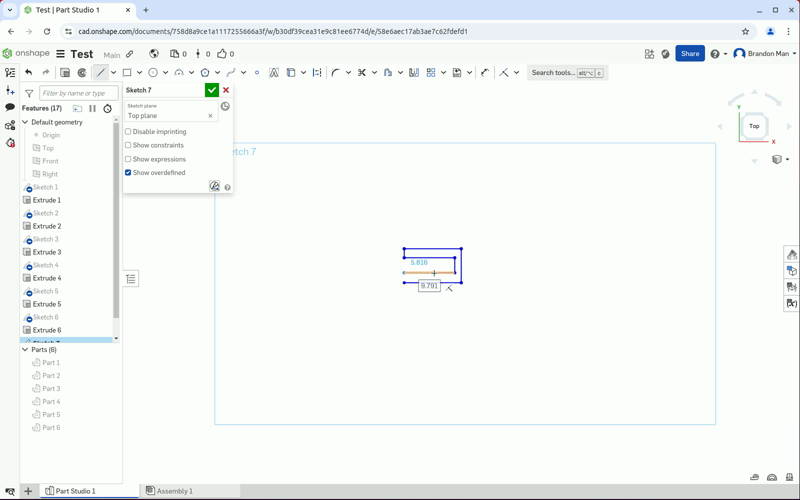
key_down(shift)
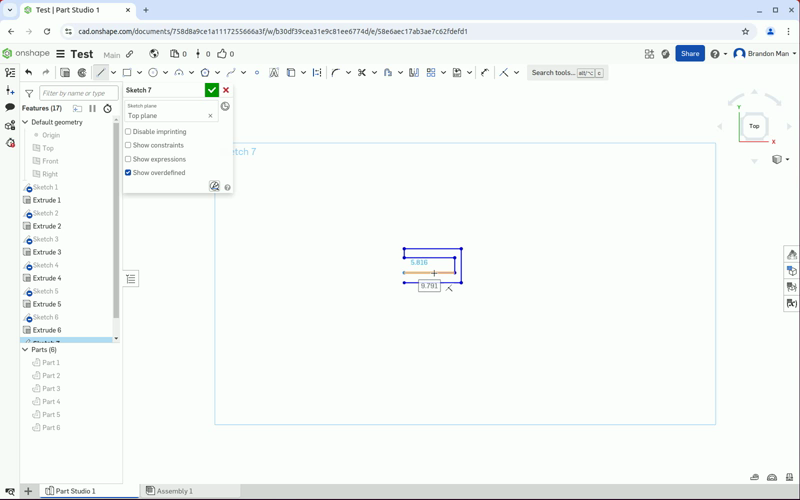
mouse_move(404, 282)
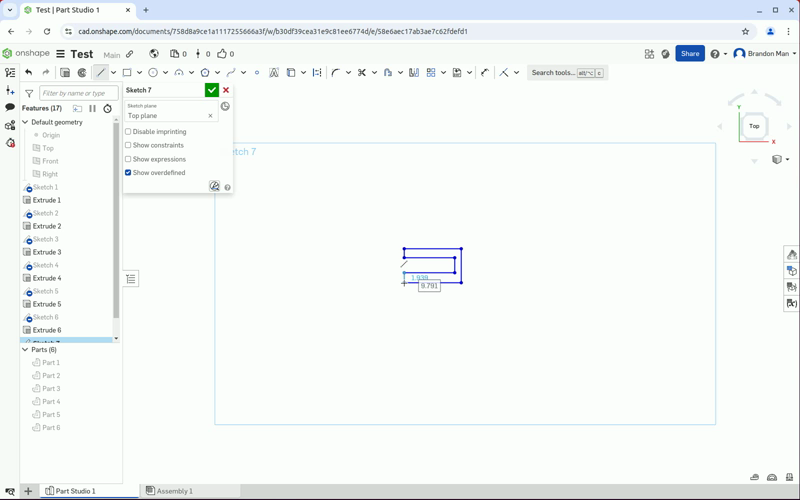
key_up(shift)
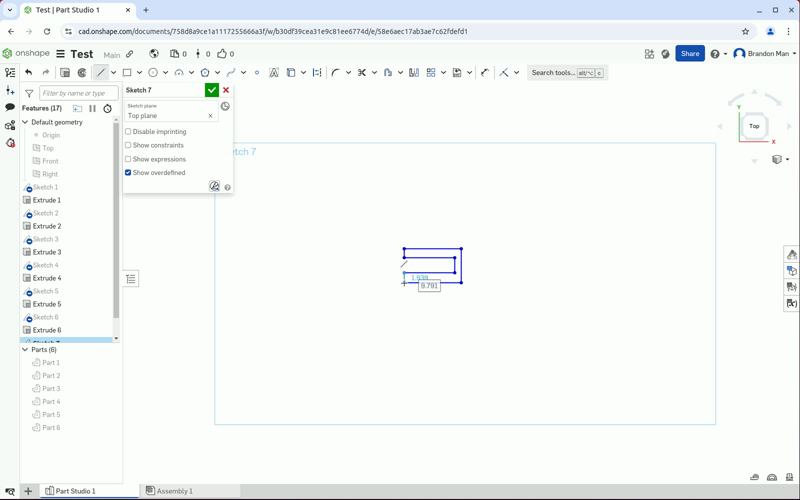
click(404, 282)
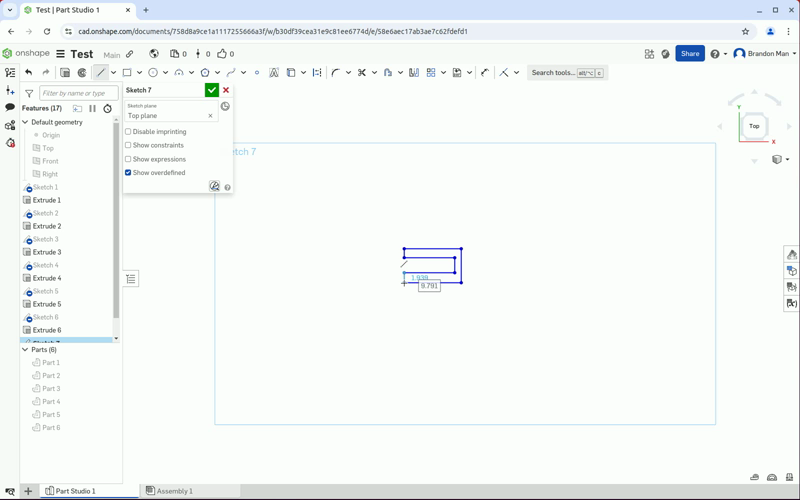
key(esc)
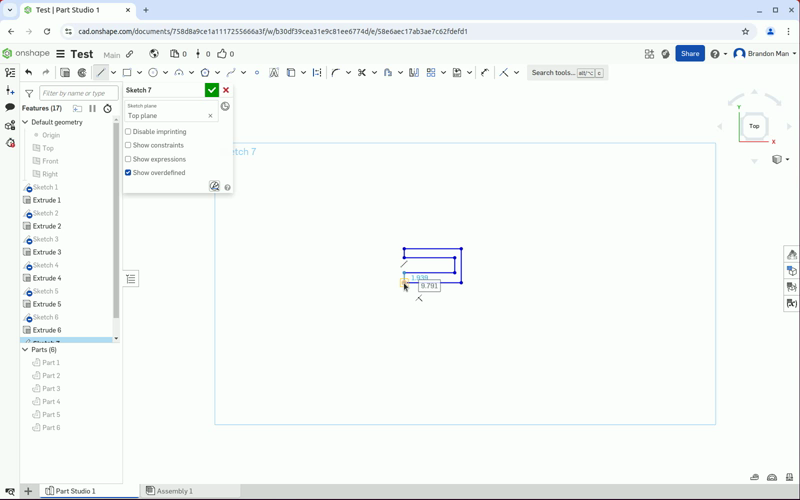
mouse_move(459, 251)
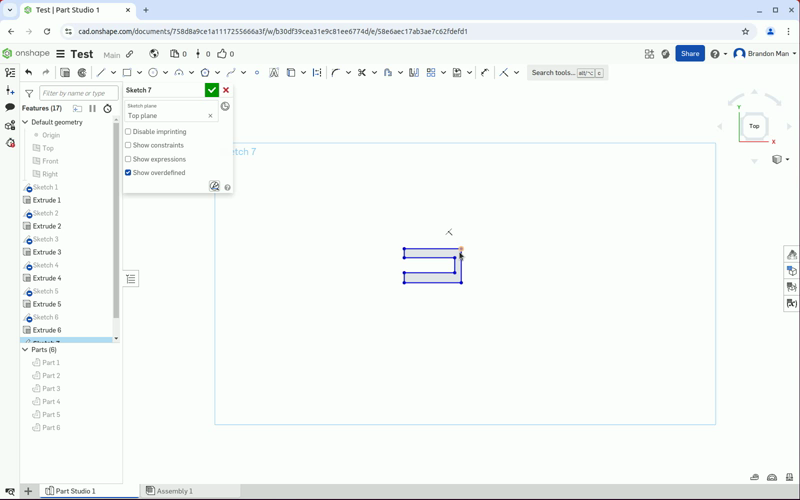
scroll(6)
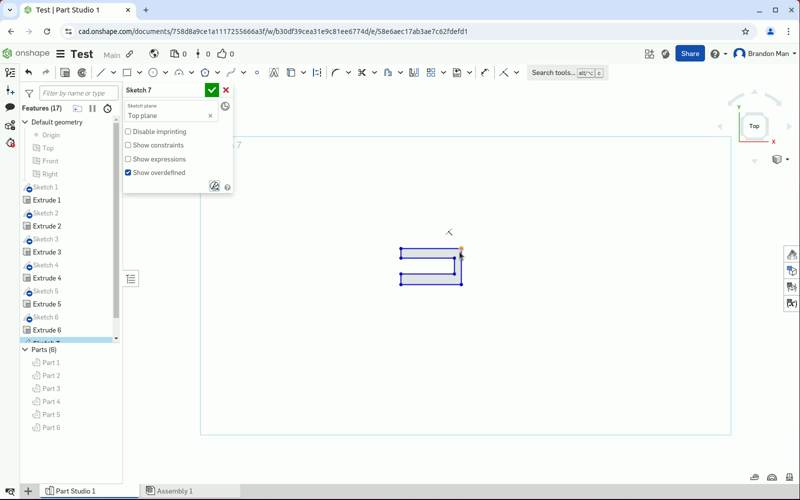
scroll(6)
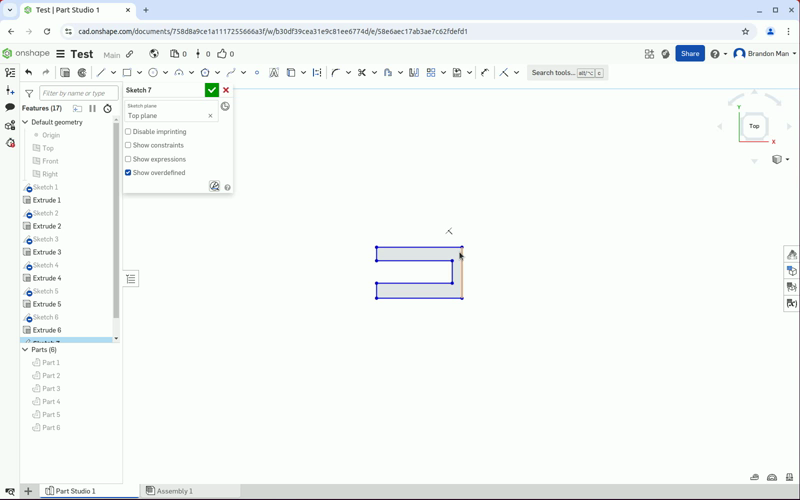
scroll(6)
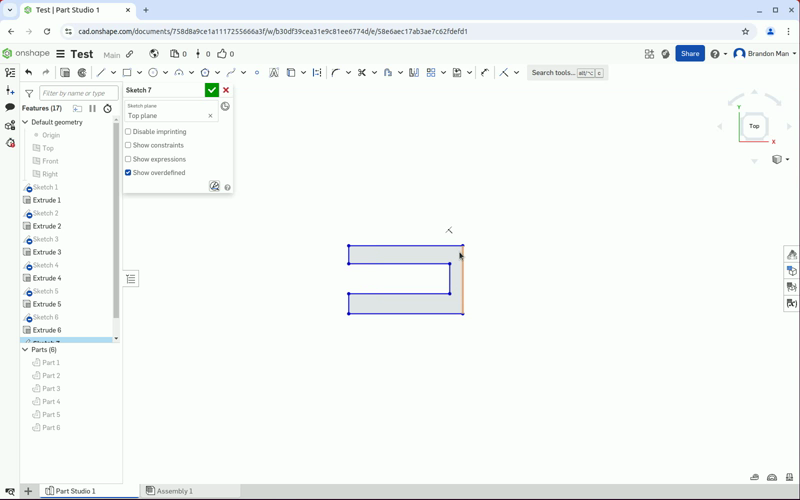
scroll(6)
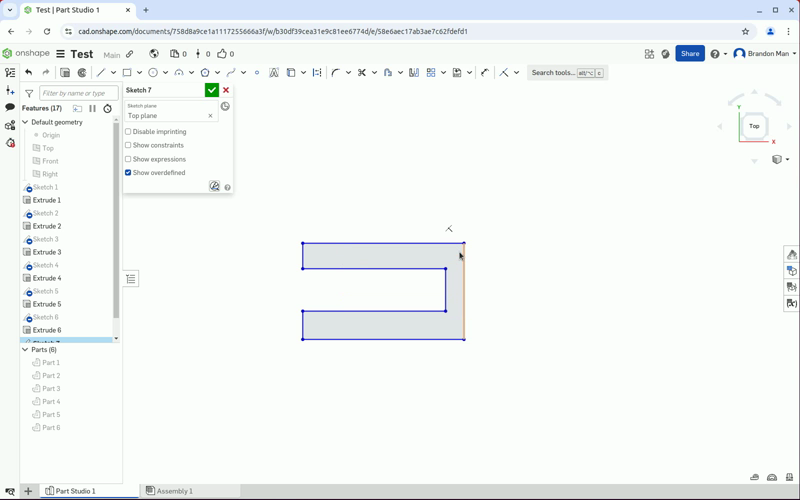
scroll(6)
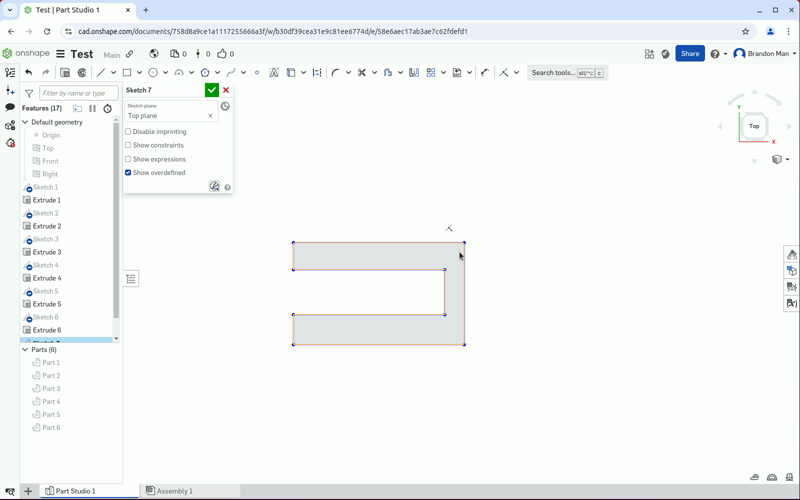
scroll(6)
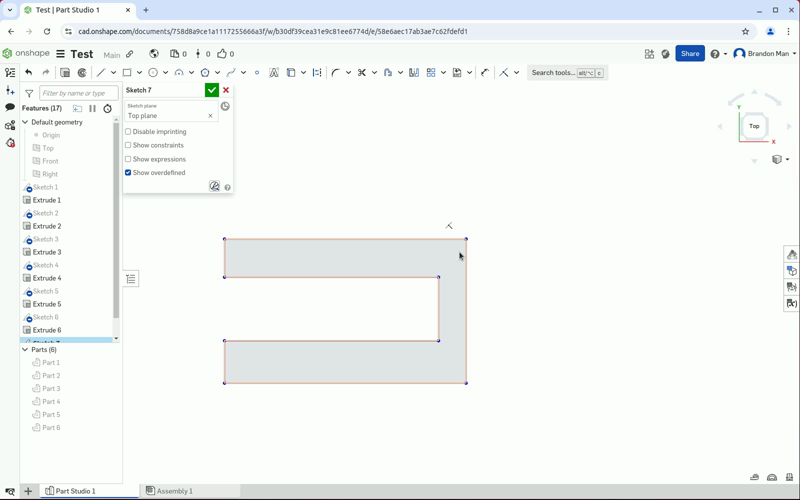
scroll(6)
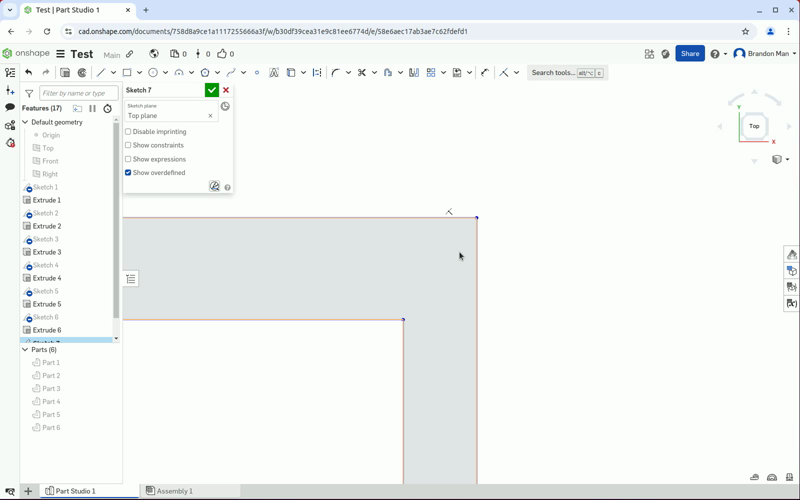
click(459, 251)
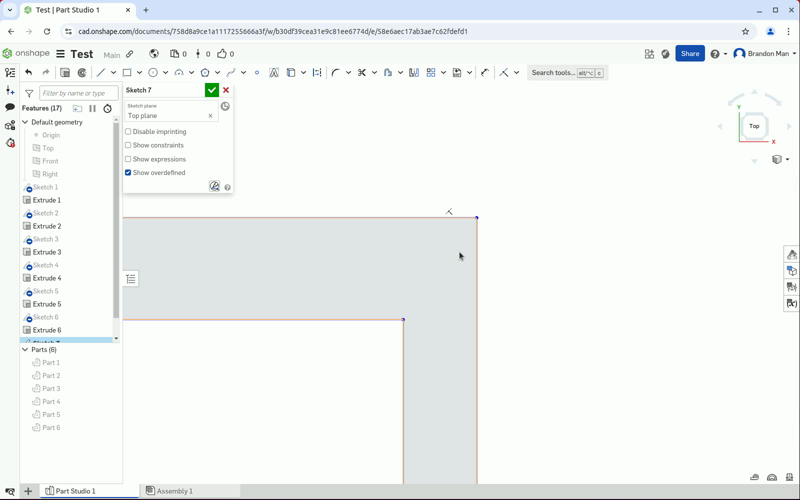
scroll(-6)
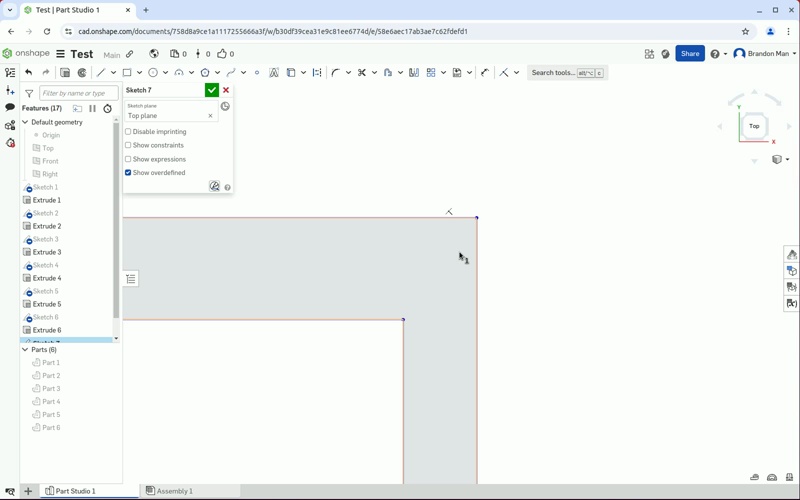
scroll(-6)
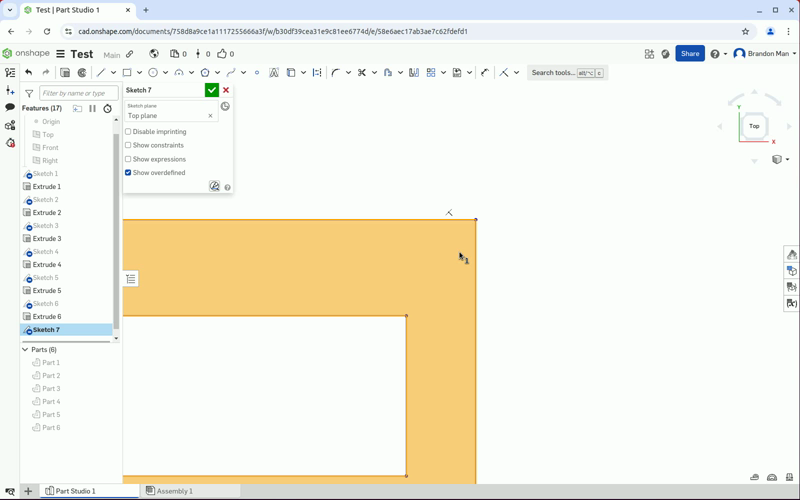
scroll(-6)
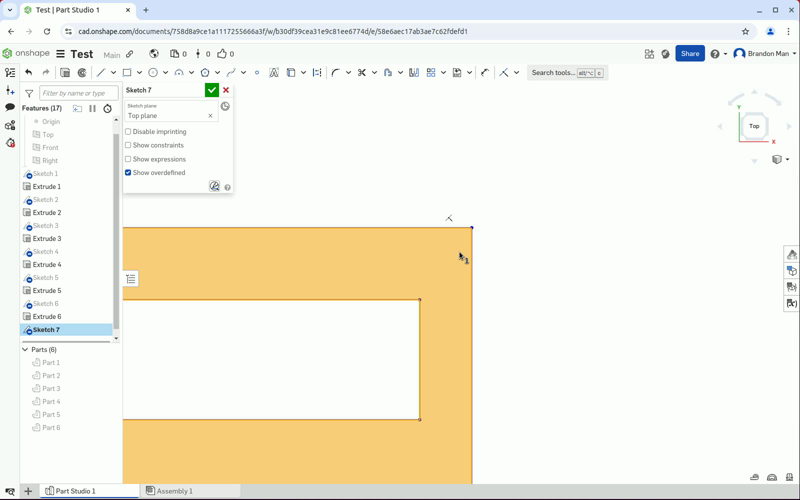
scroll(-6)
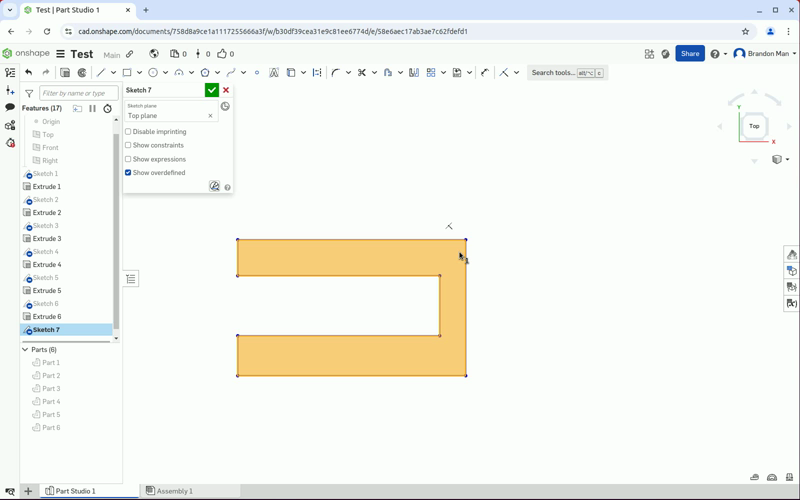
scroll(-6)
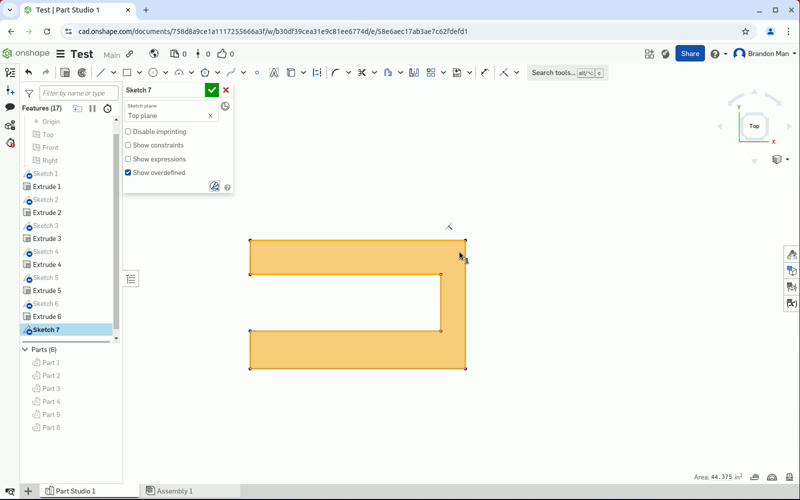
scroll(-6)
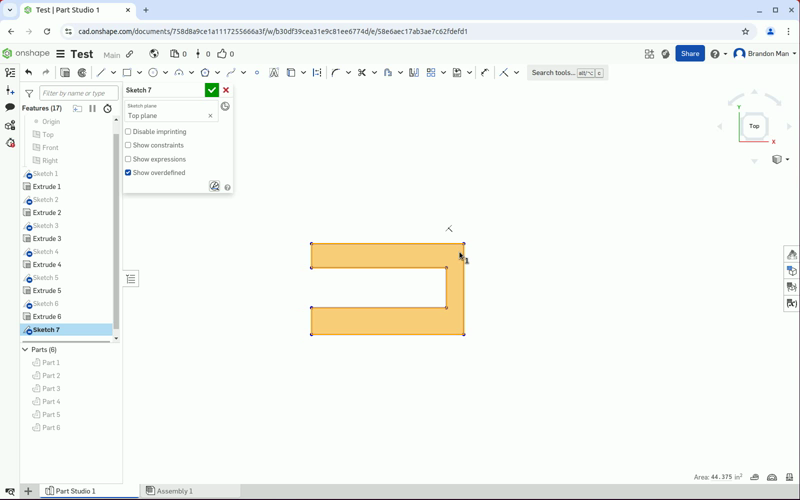
scroll(-6)
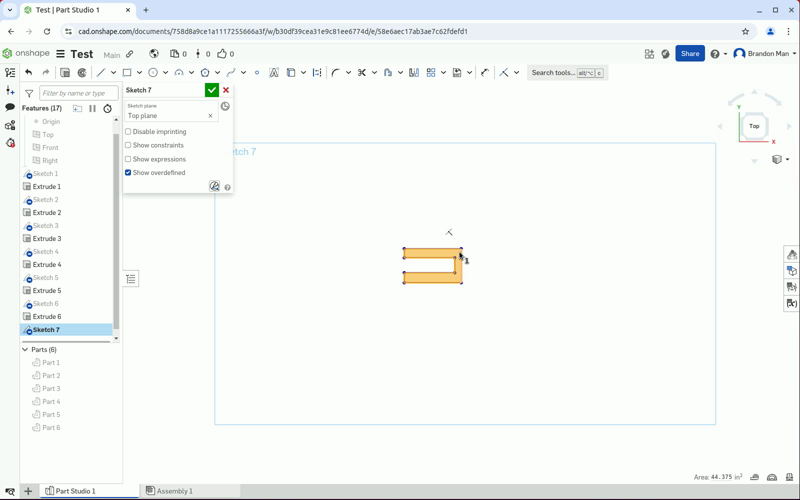
mouse_move(73, 352)
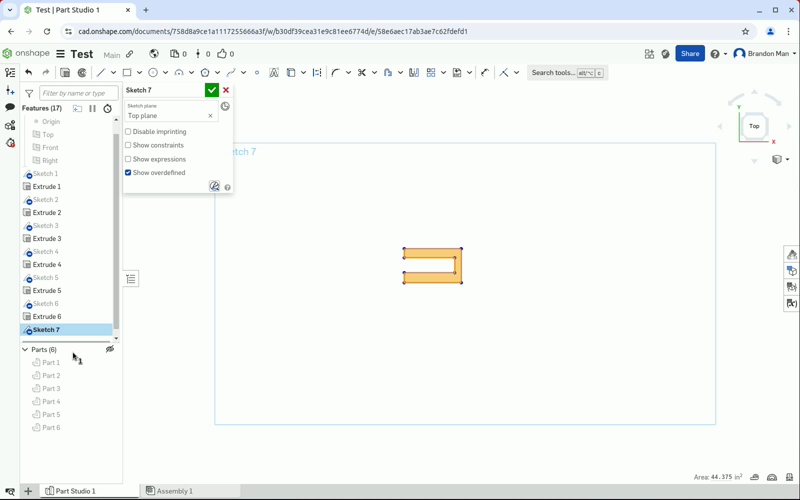
key(shift+y)
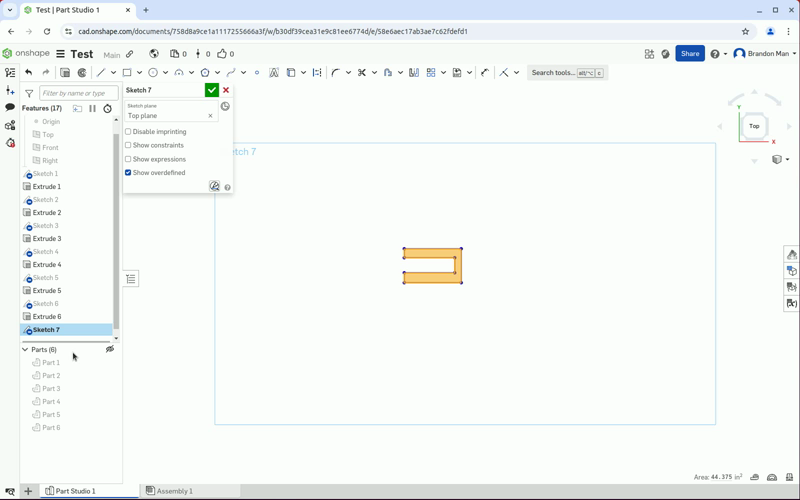
key(shift+e)
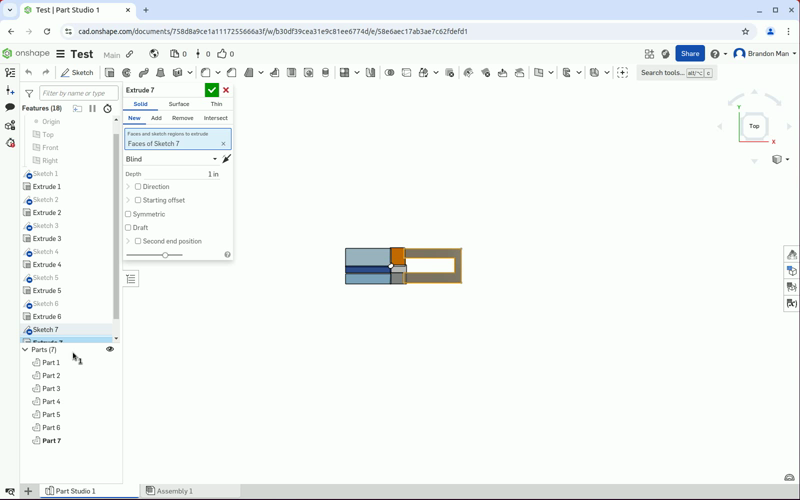
mouse_move(143, 106)
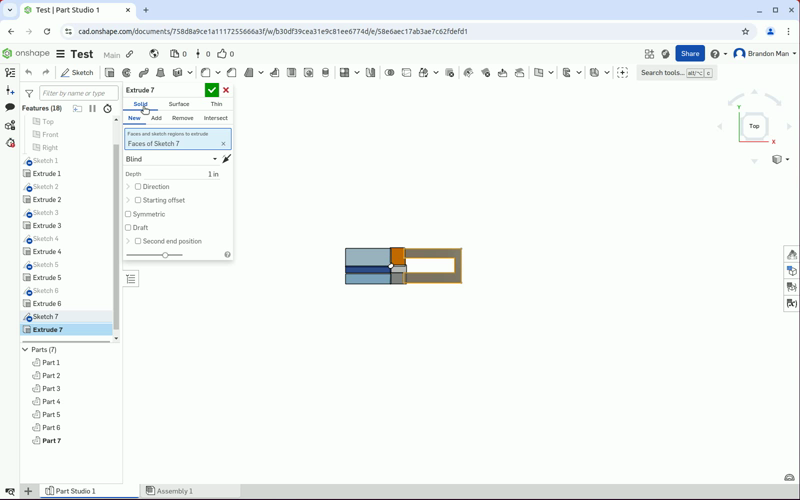
click(143, 106)
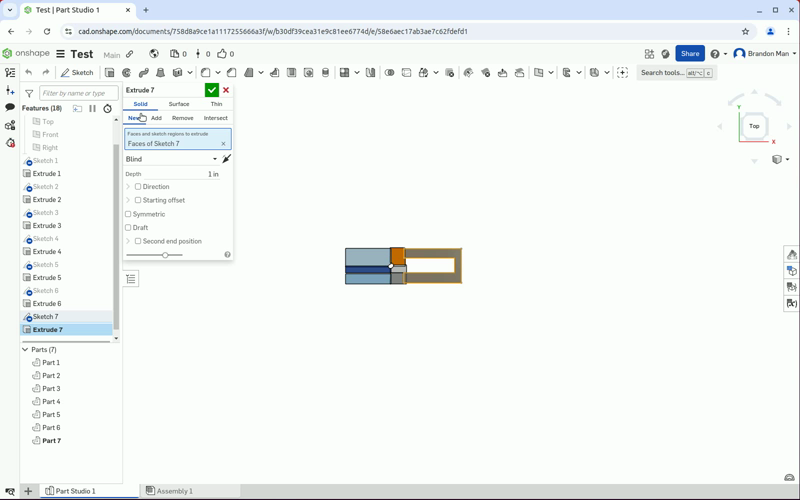
mouse_move(137, 120)
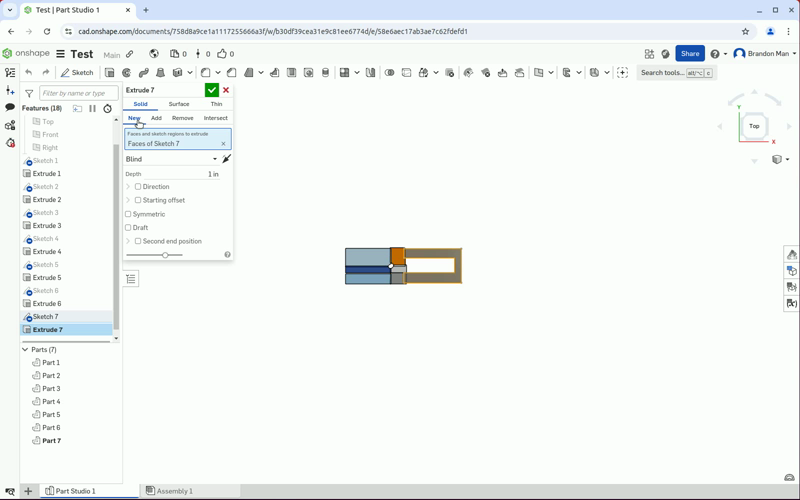
click(137, 120)
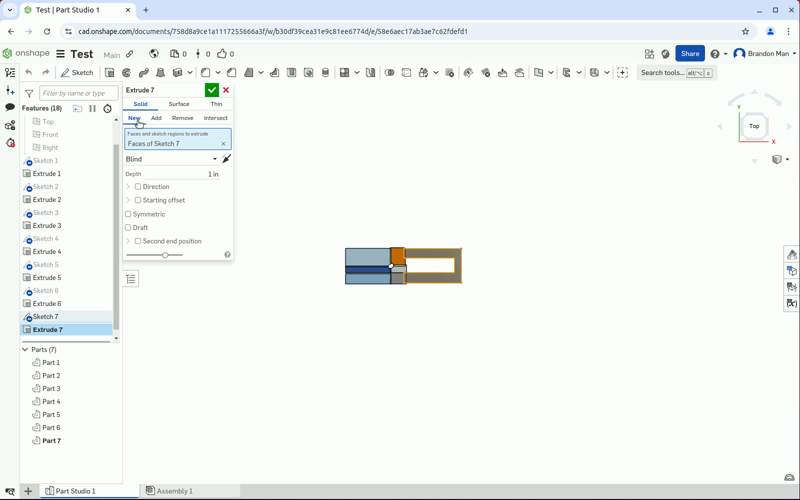
key(tab, 4)
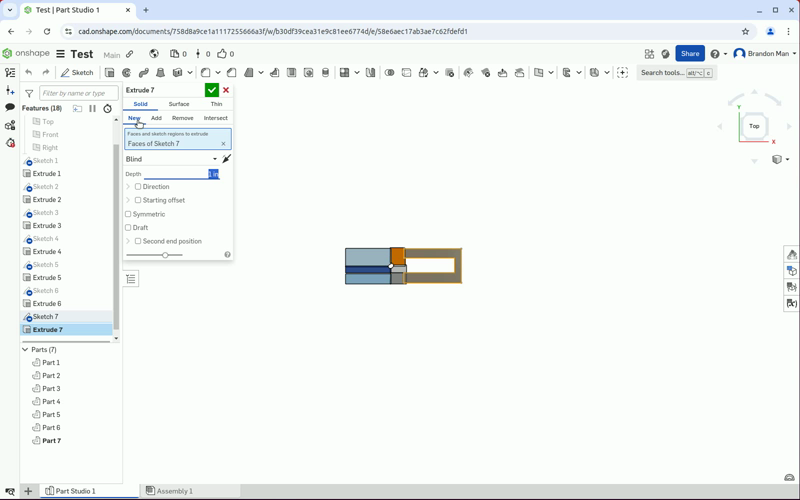
text(0.481)
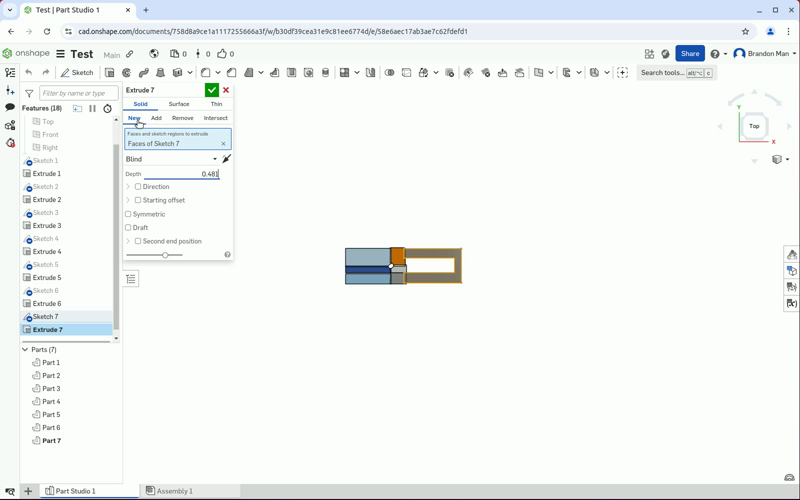
key(enter)
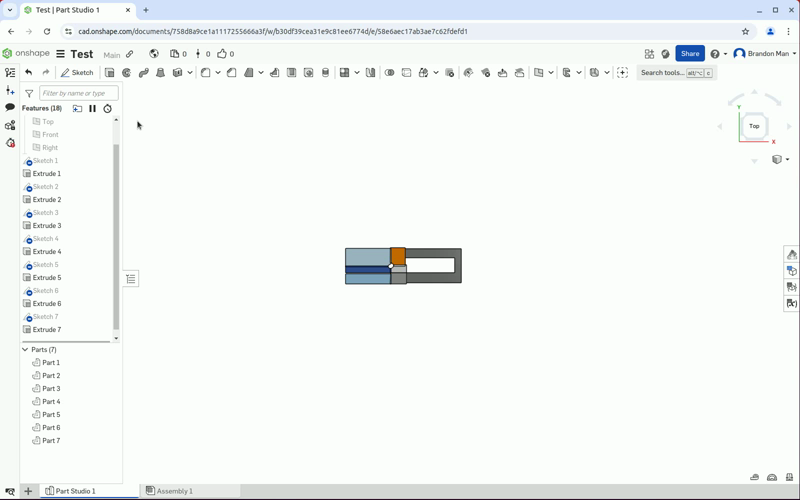
key(shift+h)
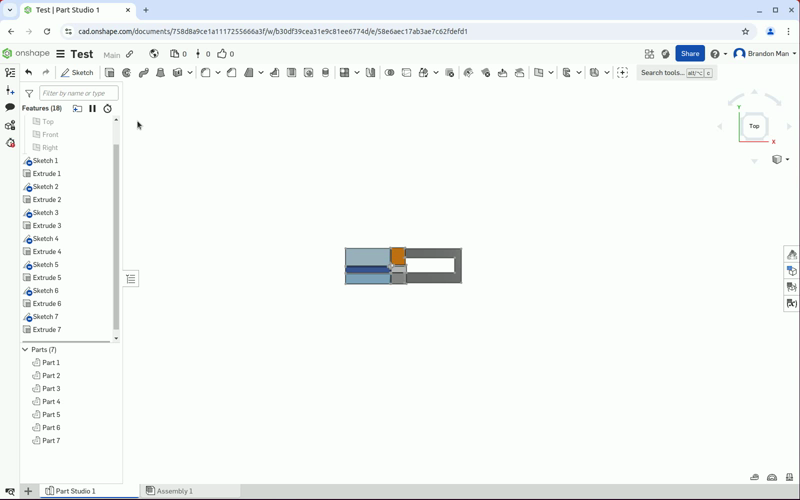
key(shift+h)
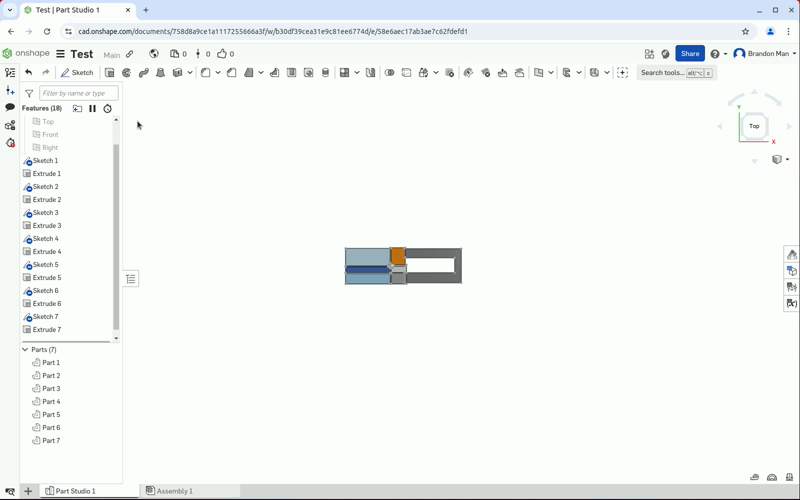
key(shift+7)
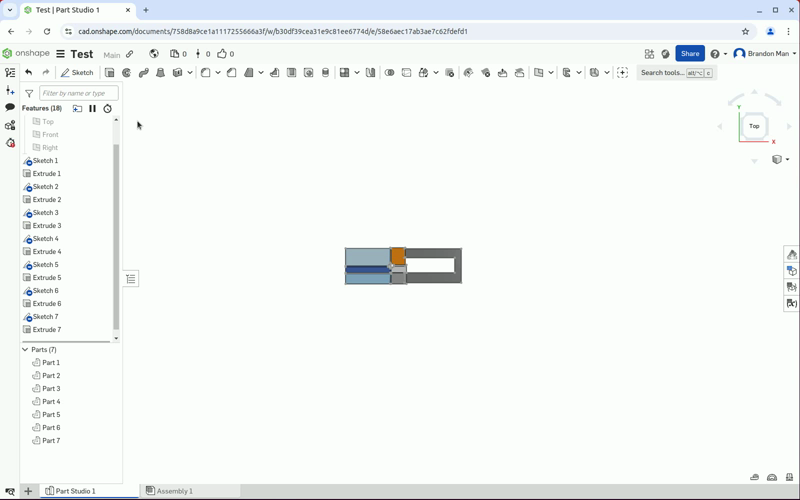
key(up, 3)
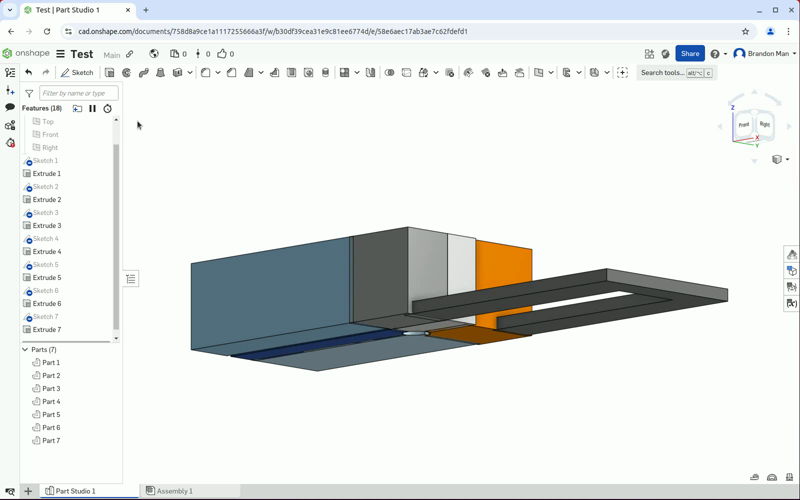
key(left, 3)
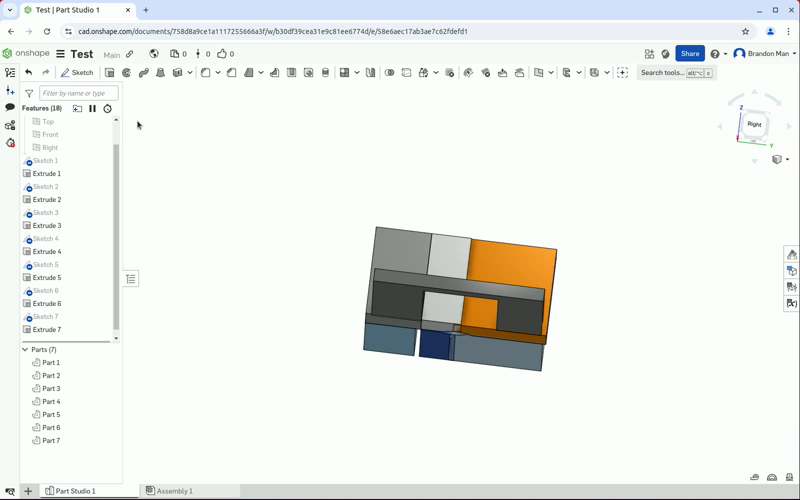
key(right, 3)
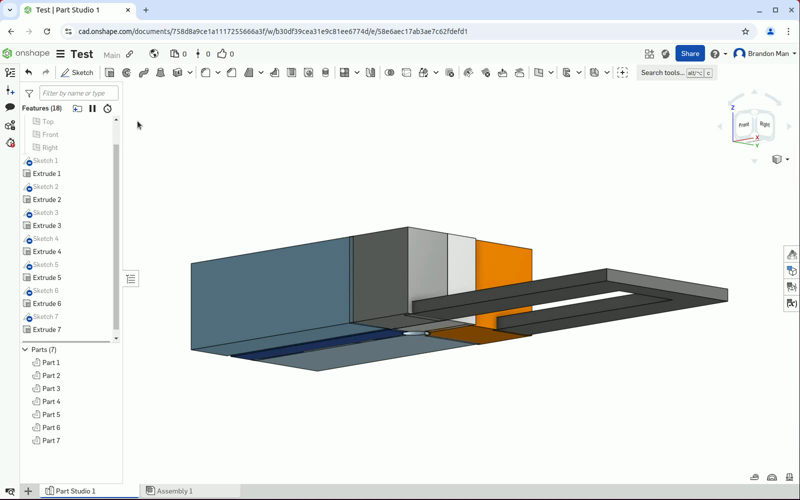
key(down, 3)
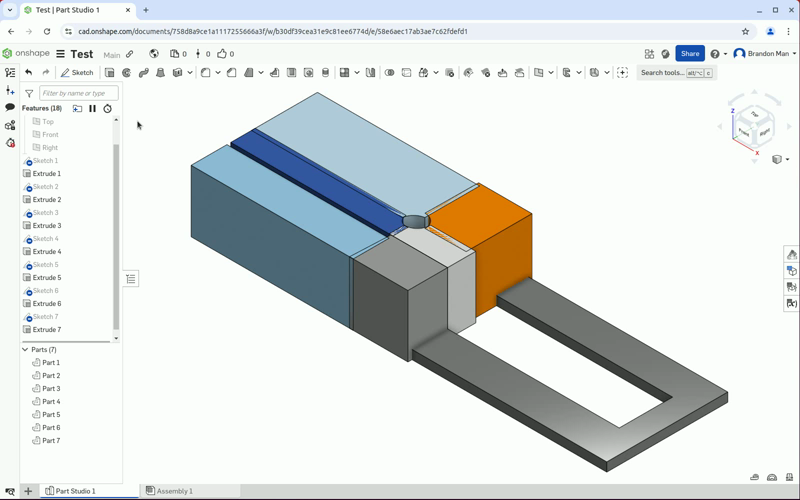
mouse_move(69, 163)
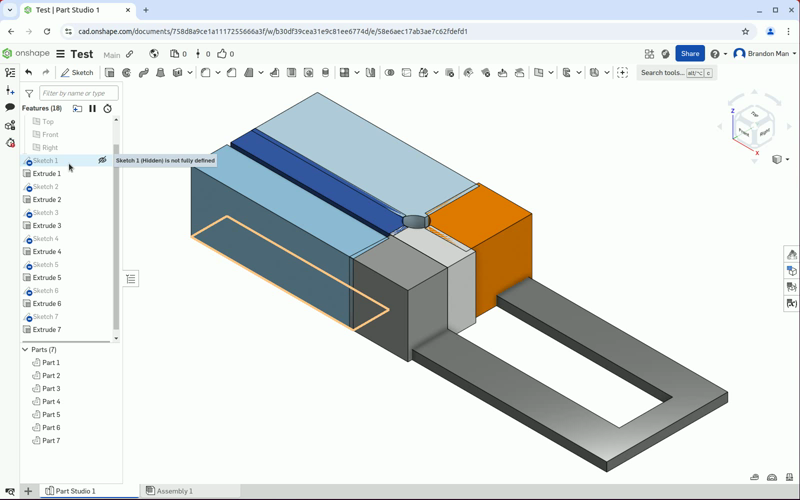
click(69, 163)